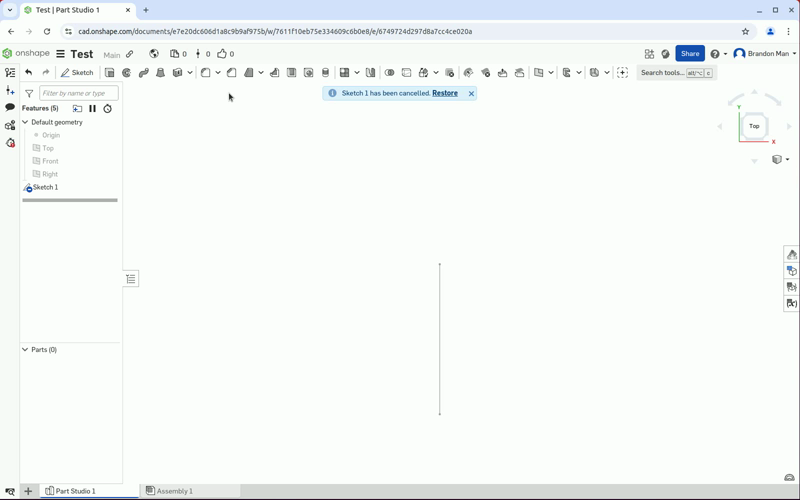
key(shift+h)
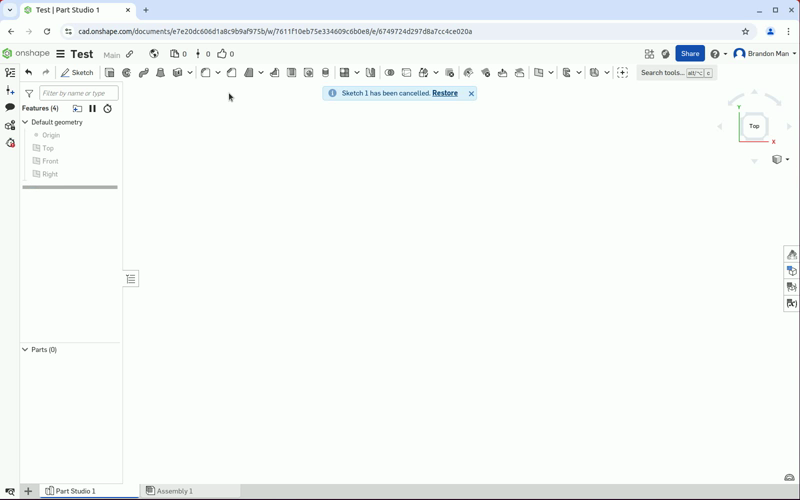
key(shift+s)
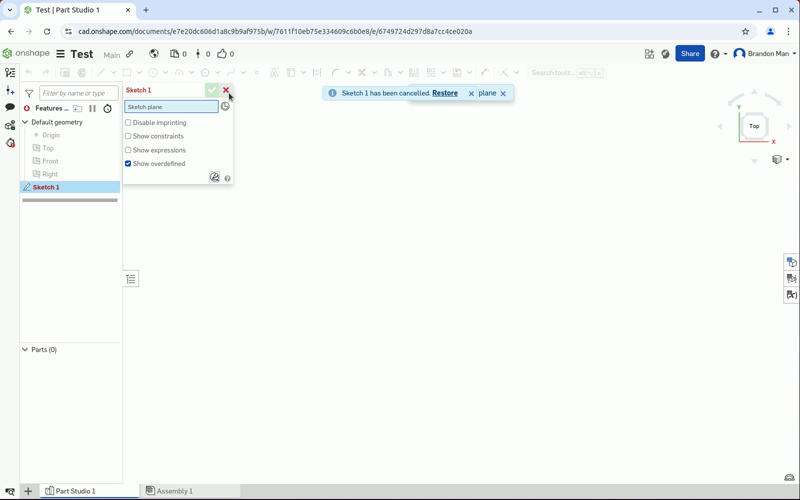
mouse_move(73, 150)
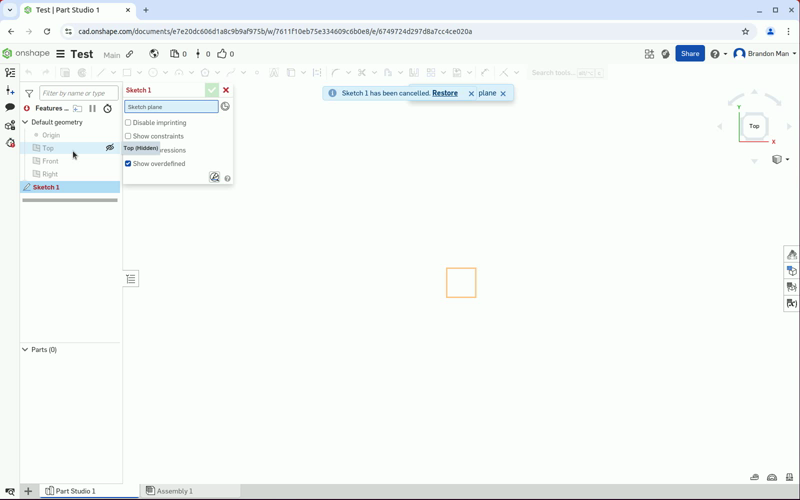
click(73, 150)
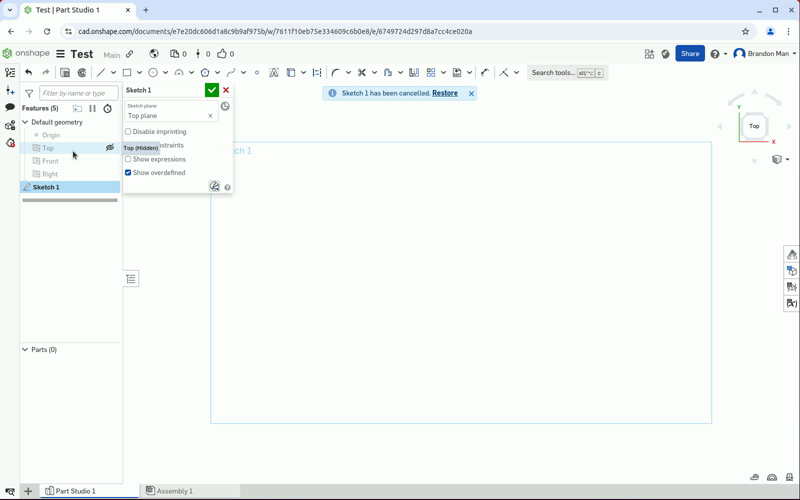
mouse_move(73, 352)
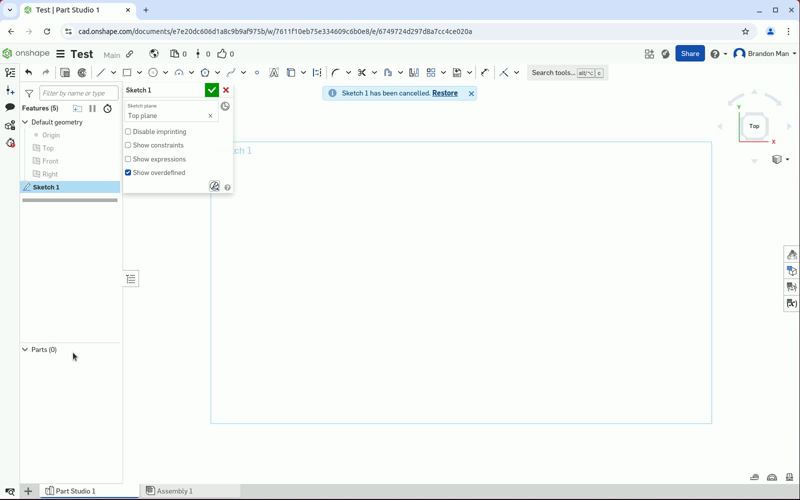
key(y)
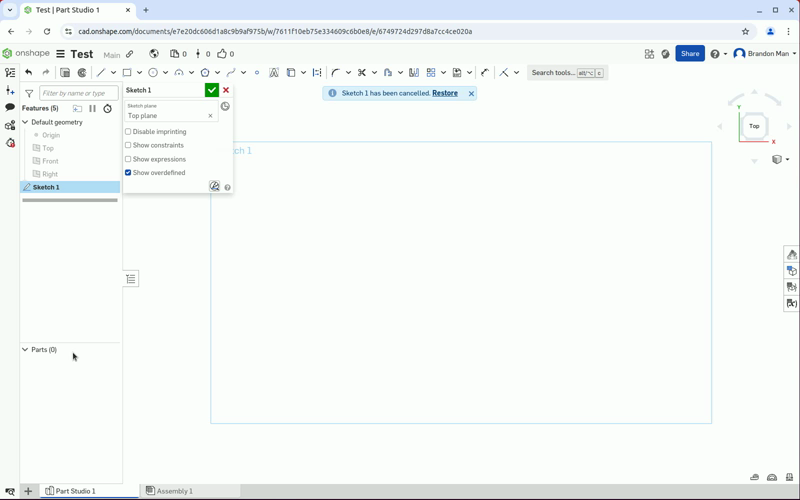
key(a)
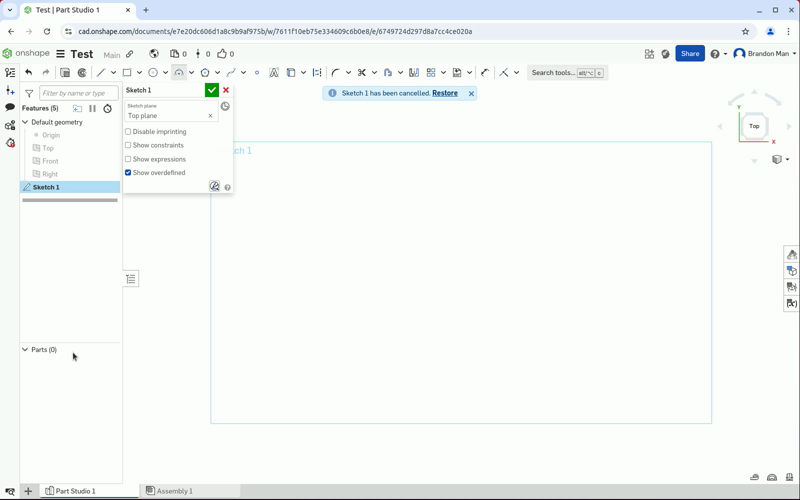
key_down(shift)
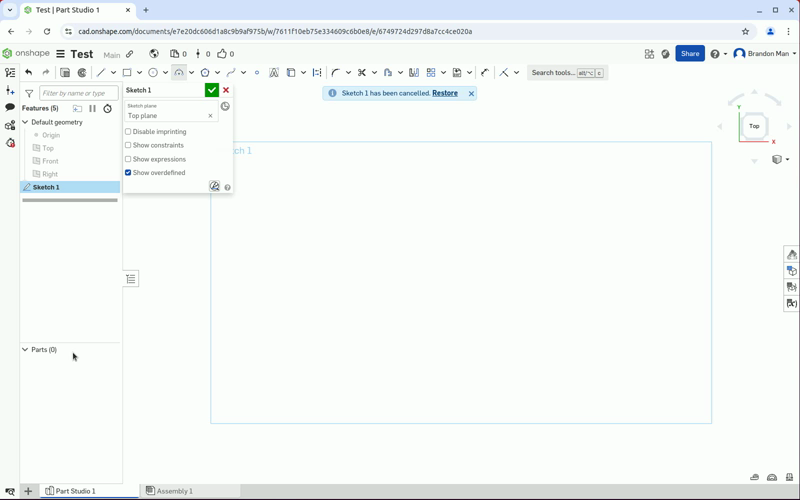
mouse_move(460, 288)
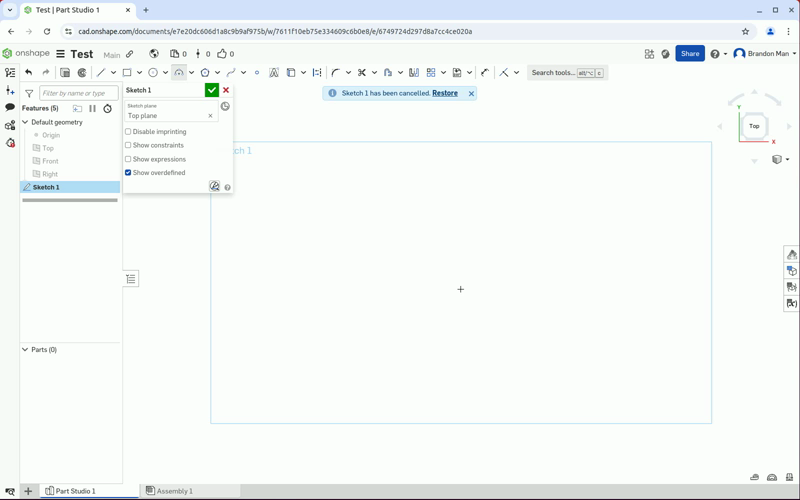
click(460, 288)
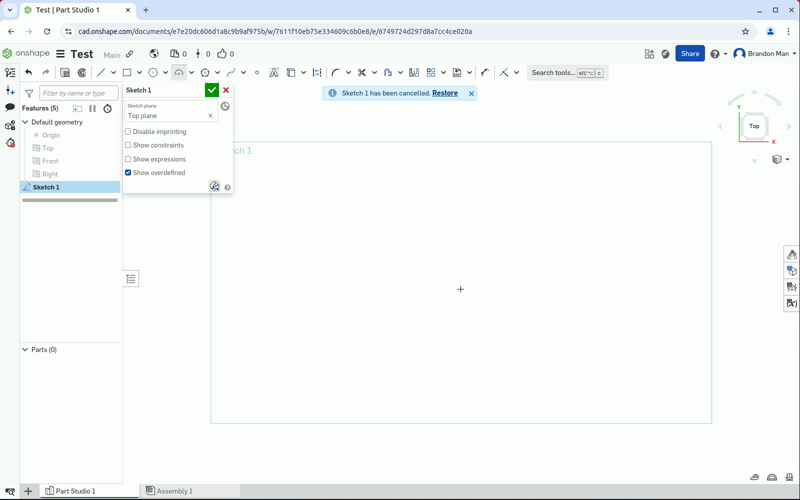
key_up(shift)
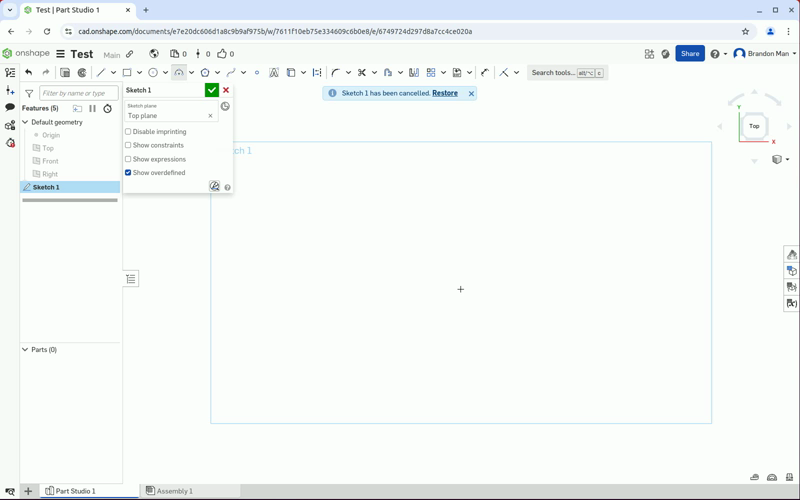
key_down(shift)
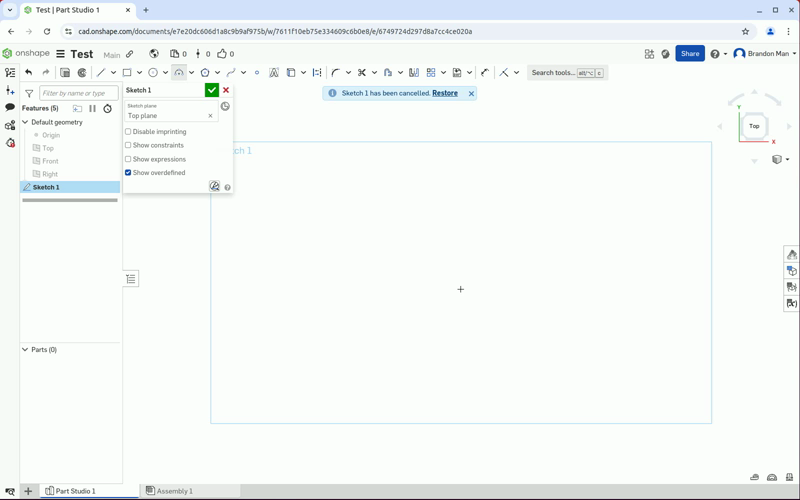
mouse_move(464, 292)
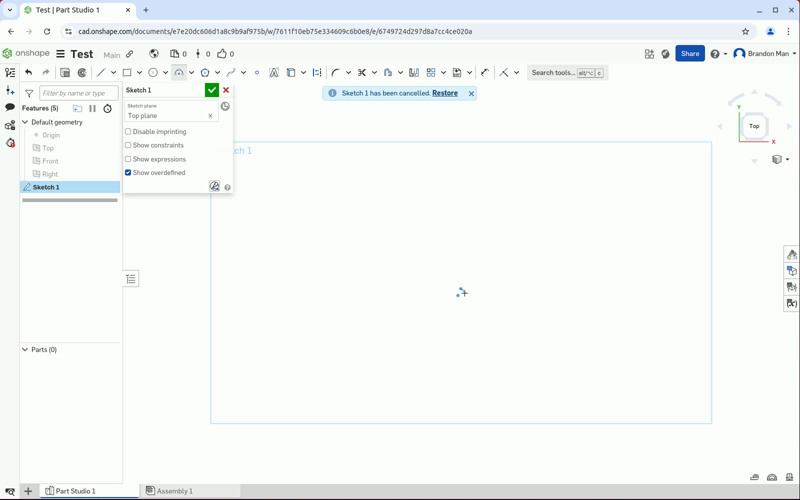
scroll(6)
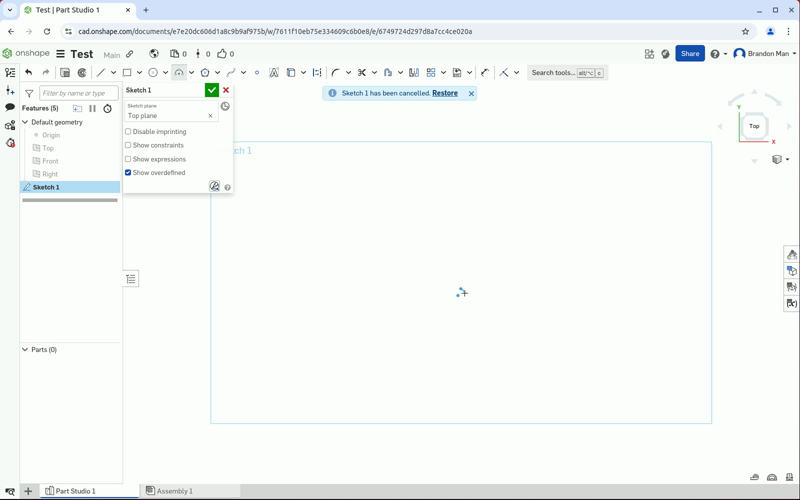
scroll(6)
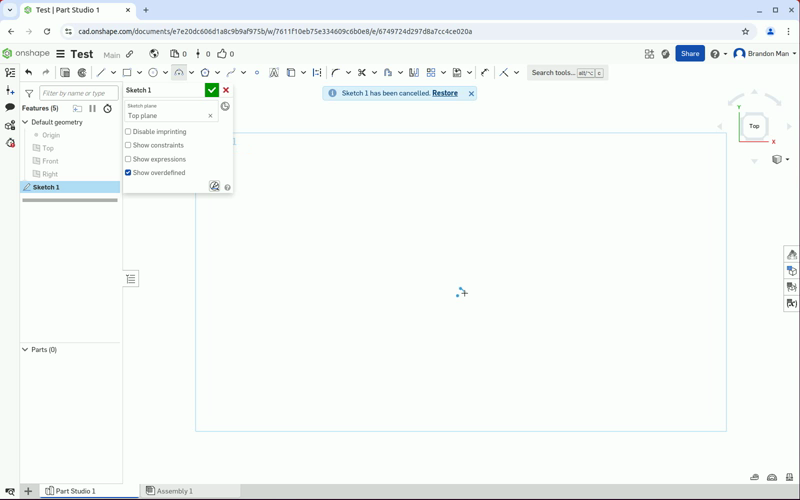
scroll(6)
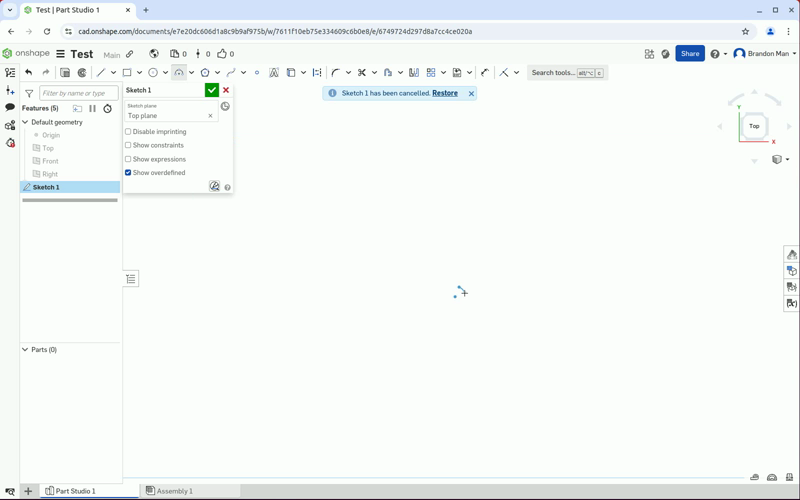
scroll(6)
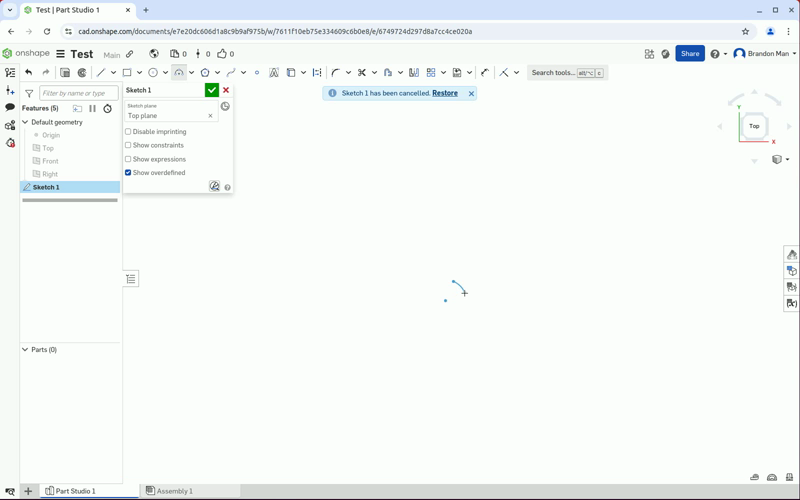
scroll(6)
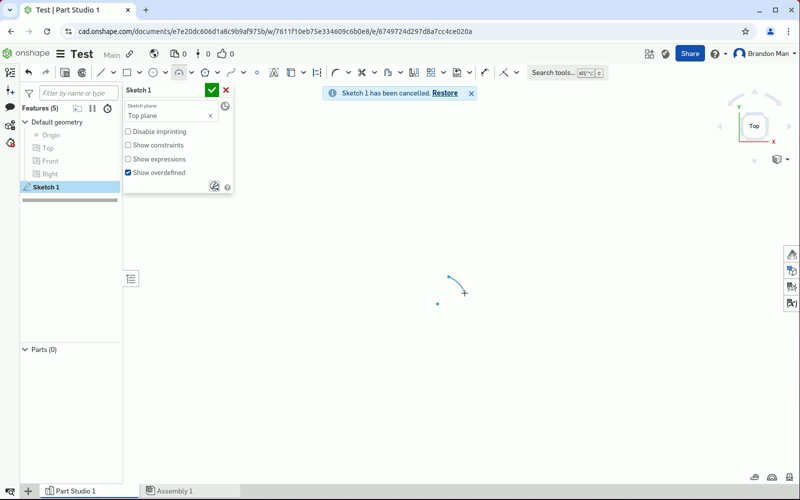
scroll(6)
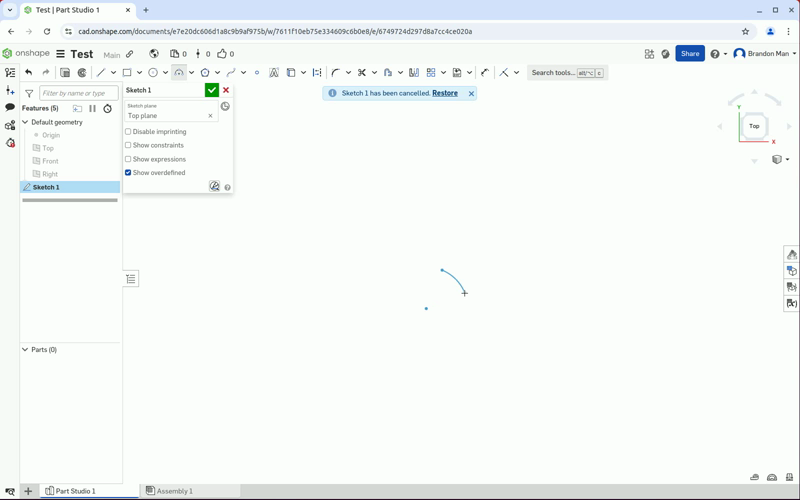
scroll(6)
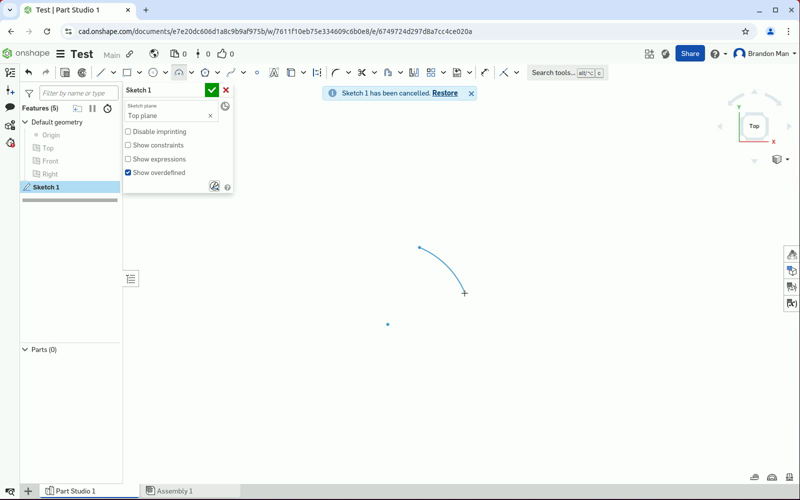
click(464, 292)
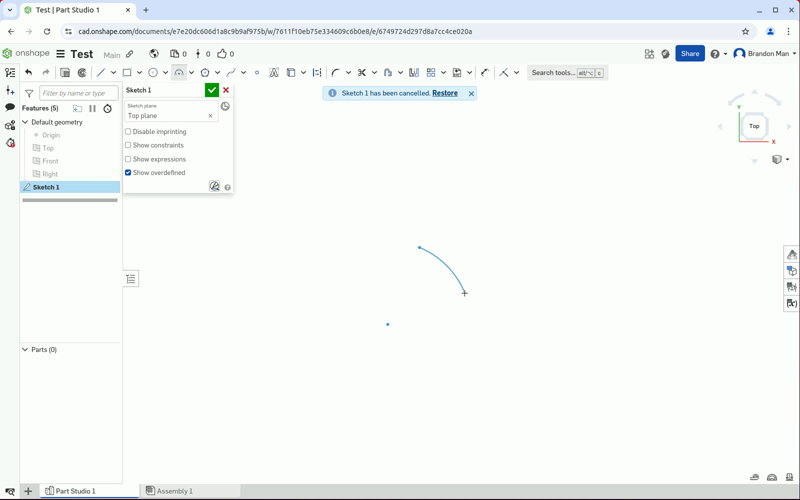
scroll(-6)
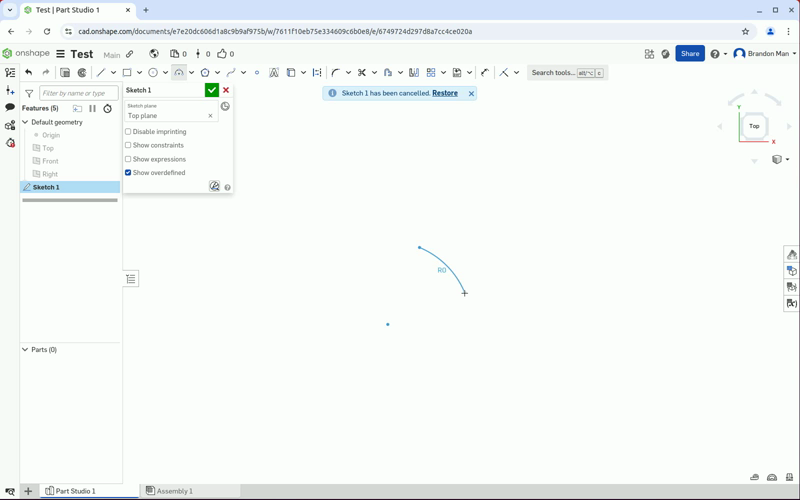
scroll(-6)
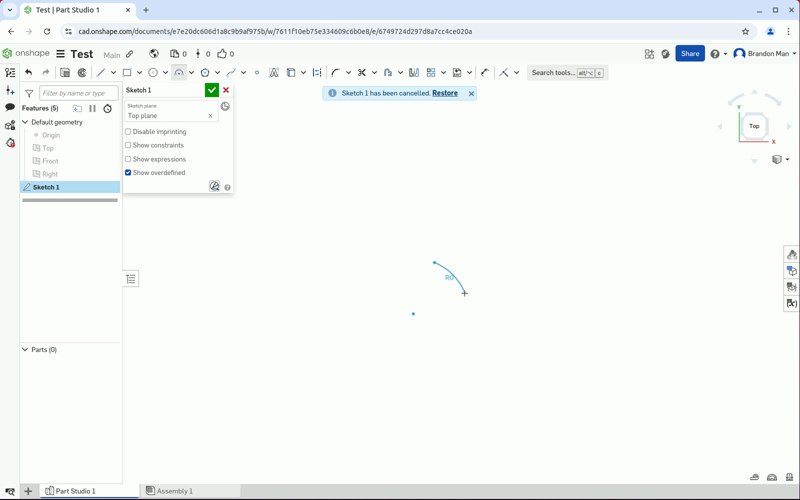
scroll(-6)
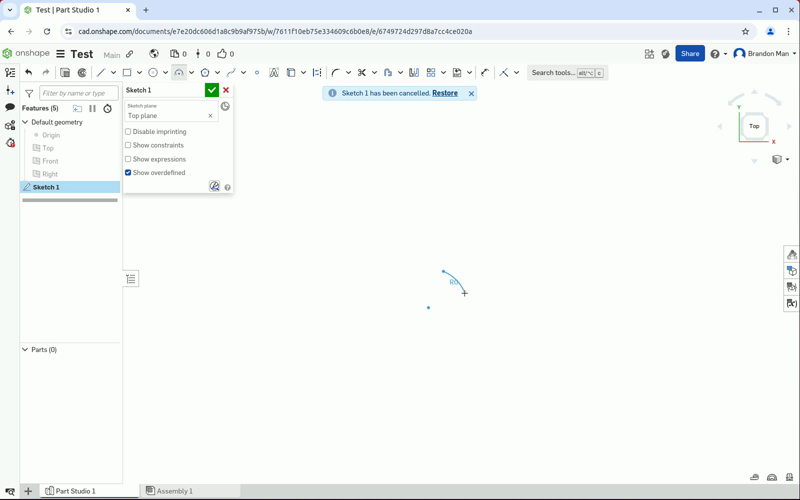
scroll(-6)
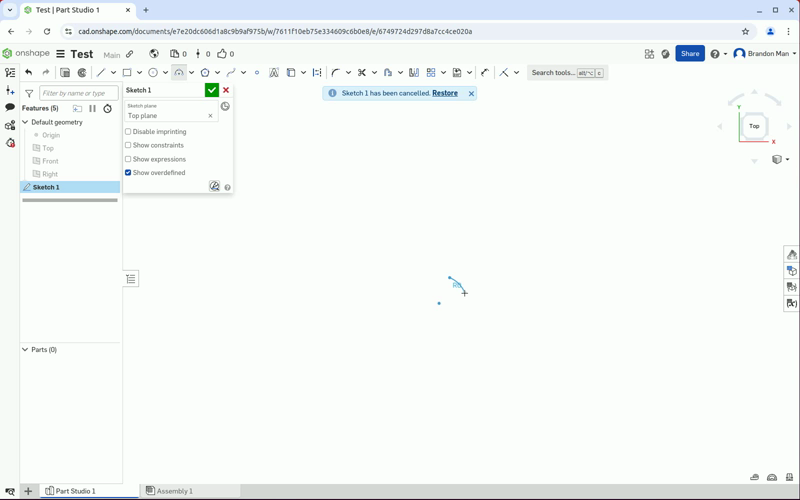
scroll(-6)
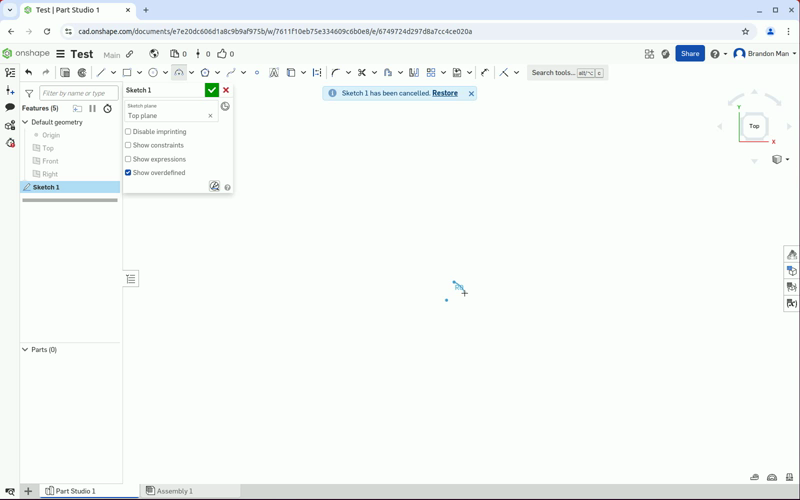
scroll(-6)
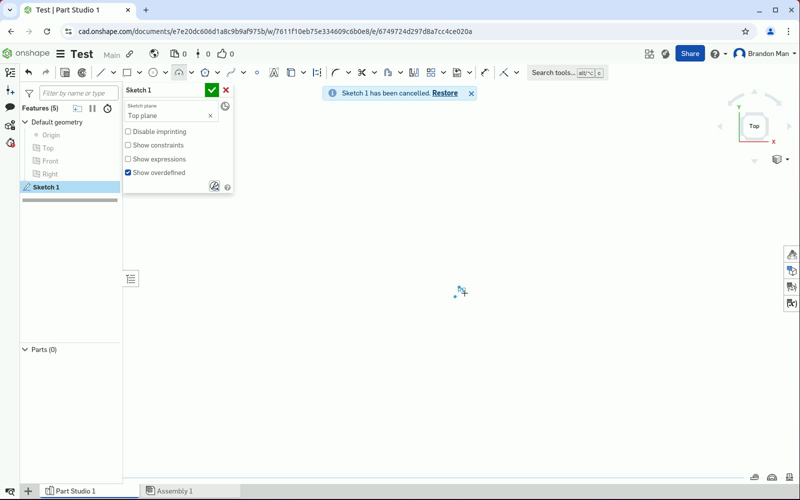
scroll(-6)
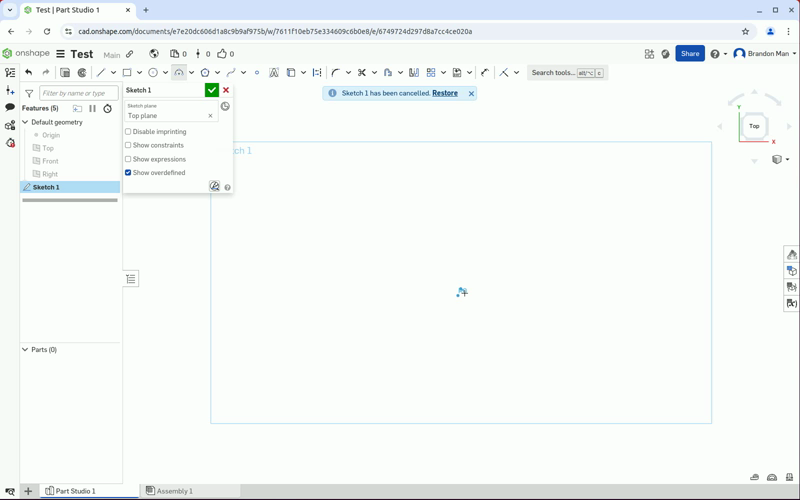
mouse_move(461, 291)
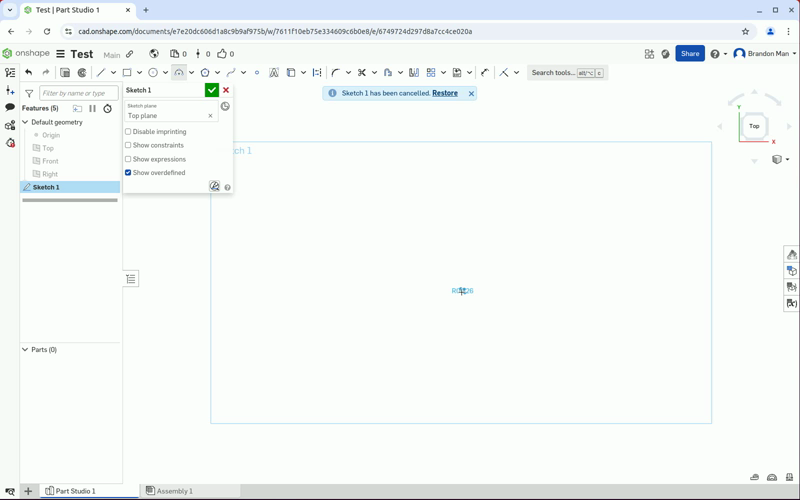
scroll(6)
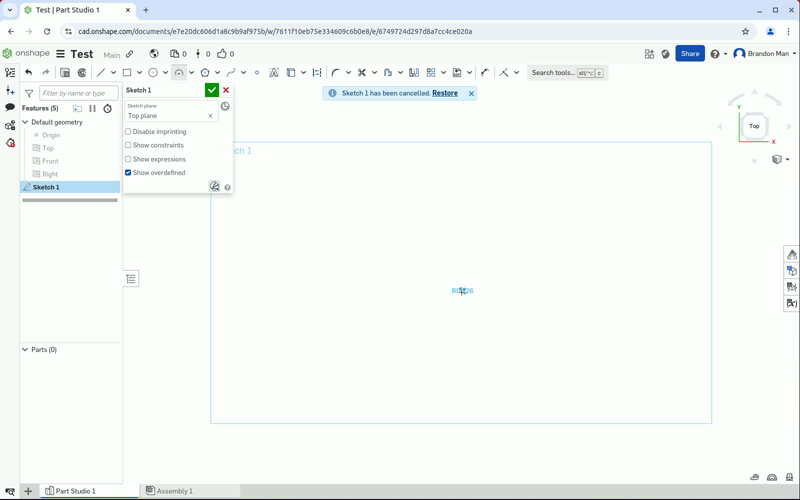
scroll(6)
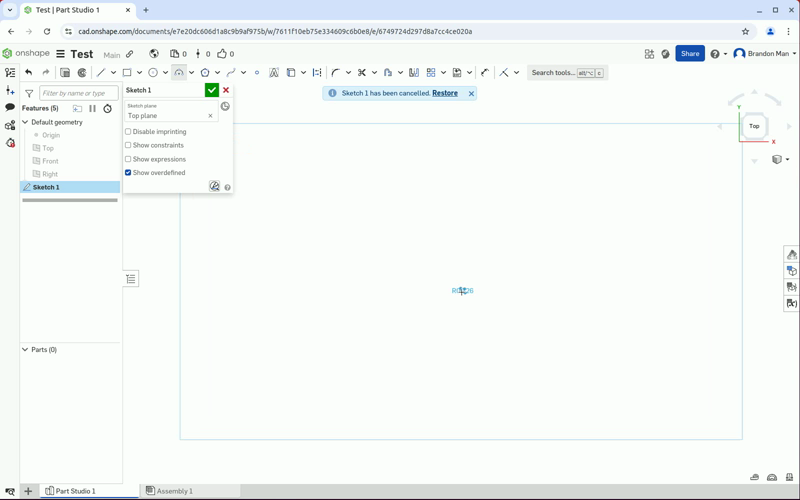
scroll(6)
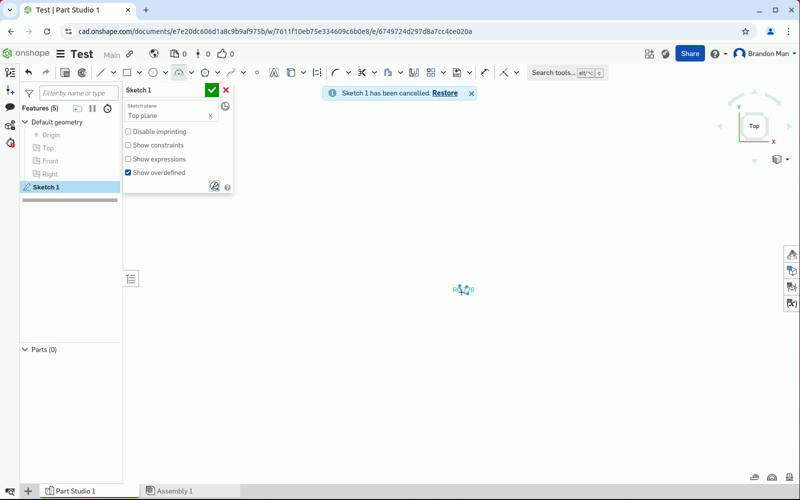
scroll(6)
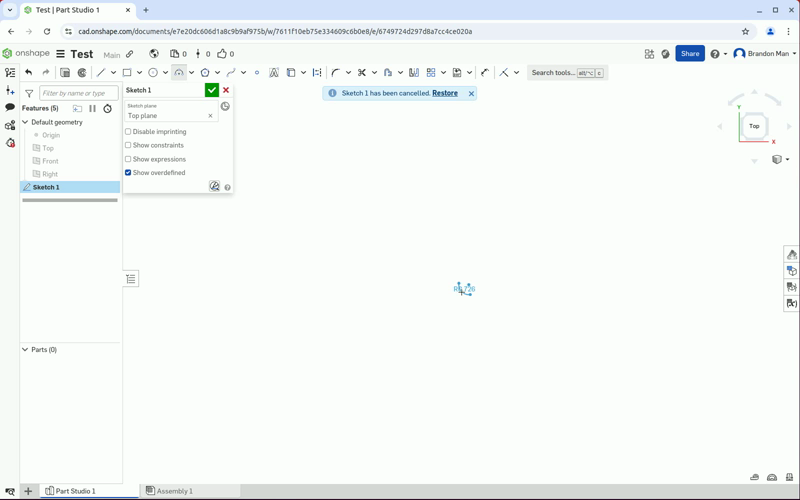
scroll(6)
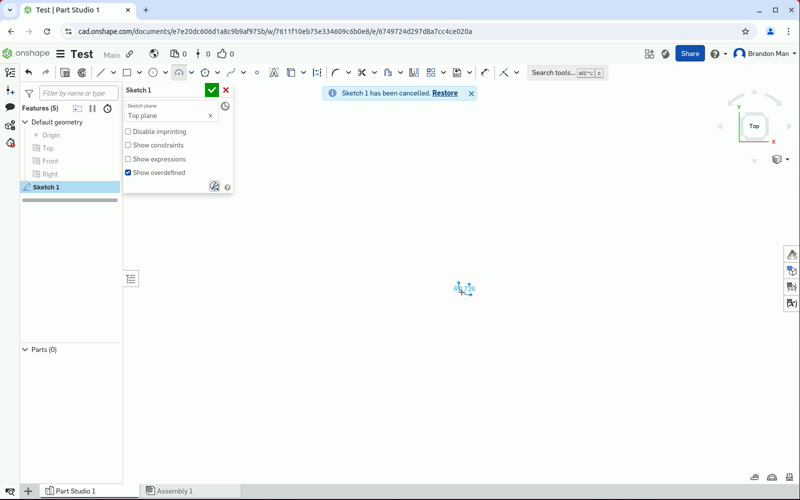
scroll(6)
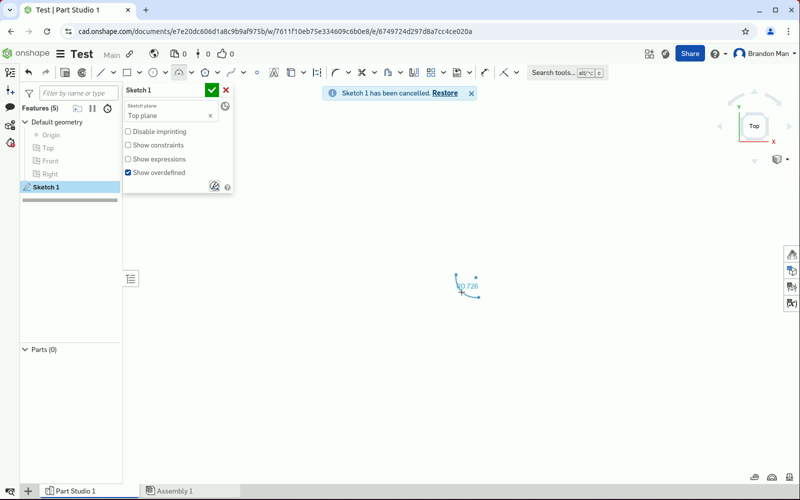
scroll(6)
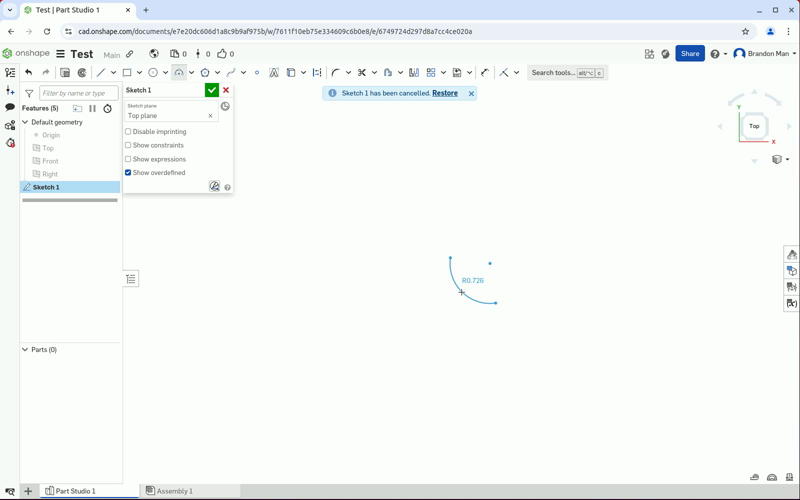
click(461, 291)
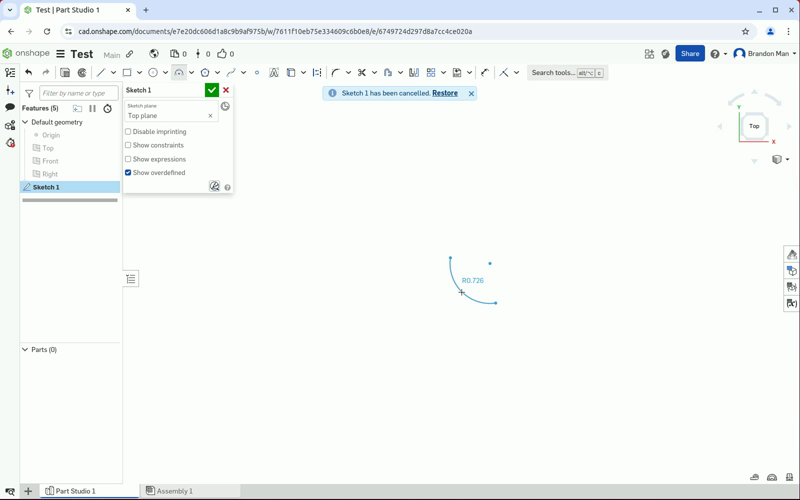
scroll(-6)
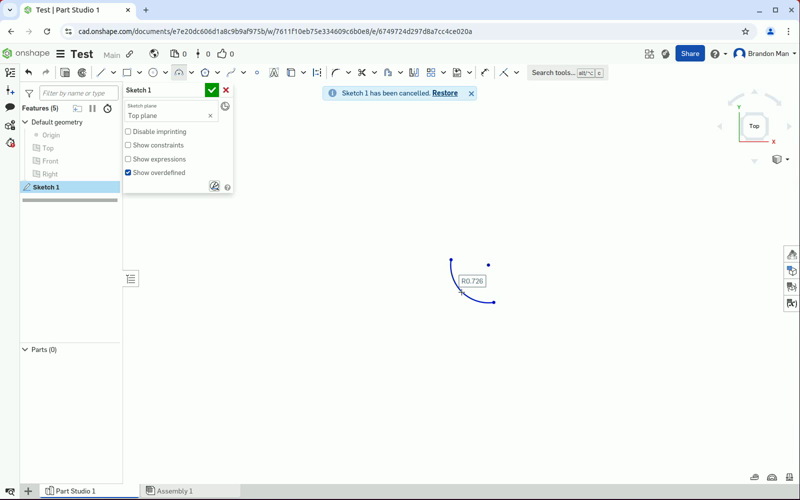
scroll(-6)
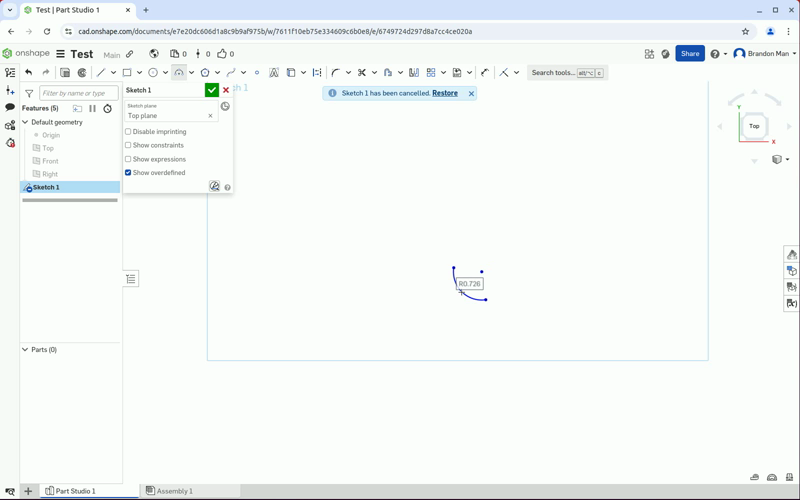
scroll(-6)
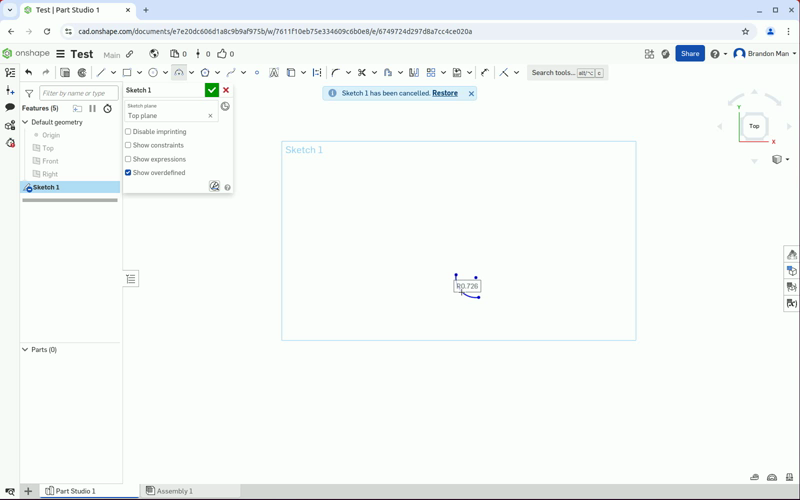
scroll(-6)
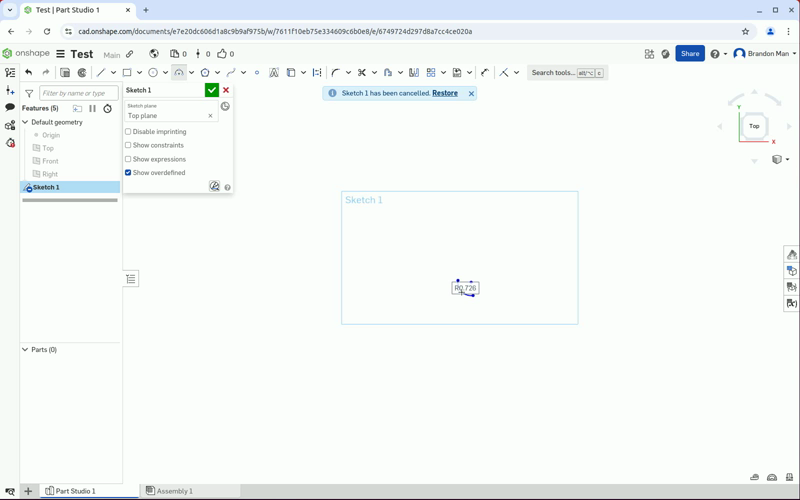
scroll(-6)
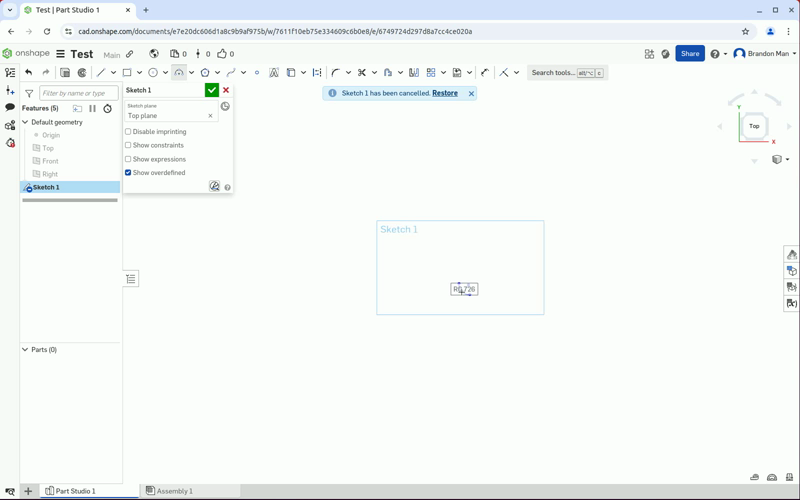
scroll(-6)
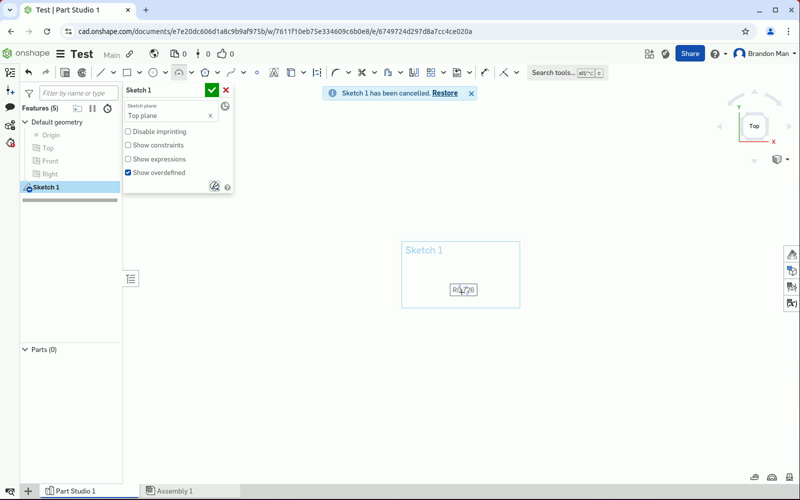
scroll(-6)
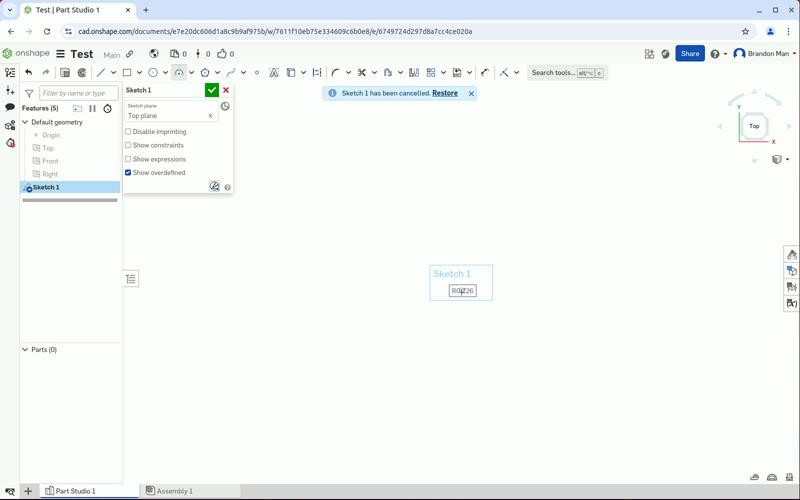
key_up(shift)
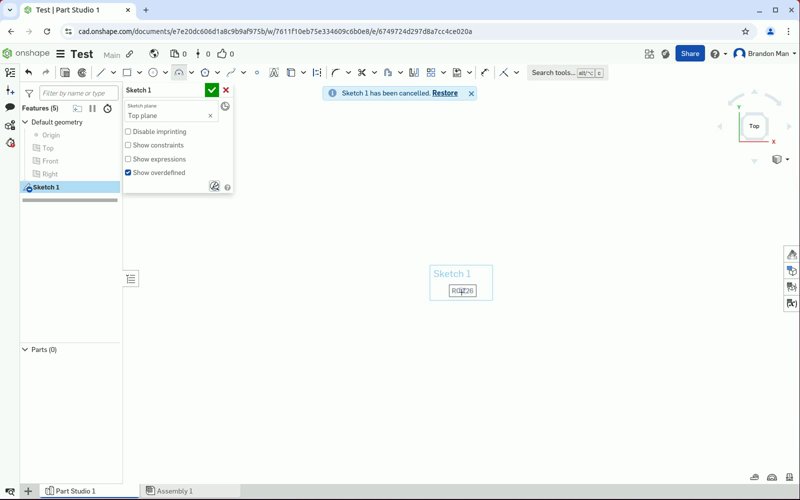
key(esc)
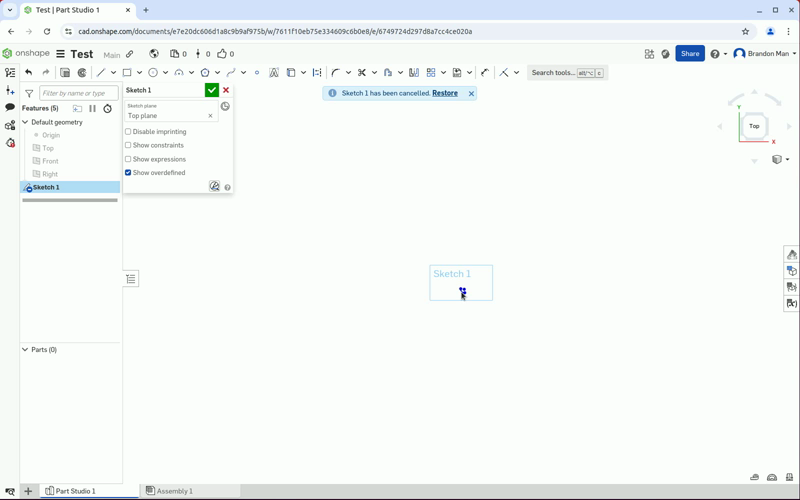
key(l)
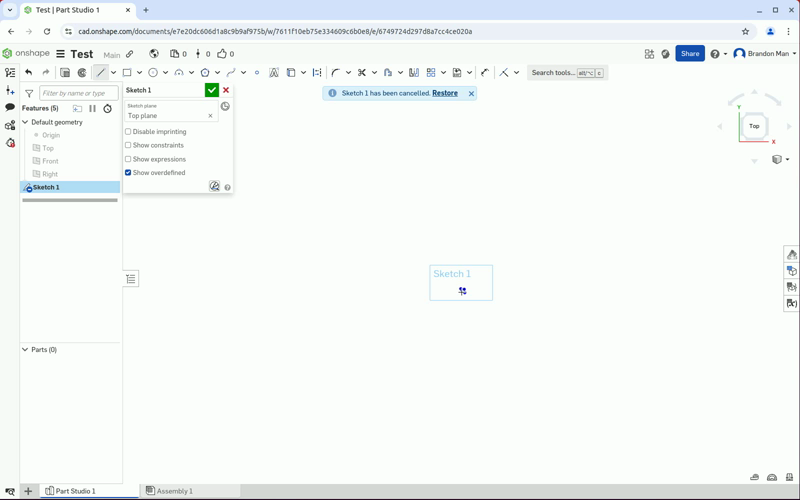
mouse_move(464, 292)
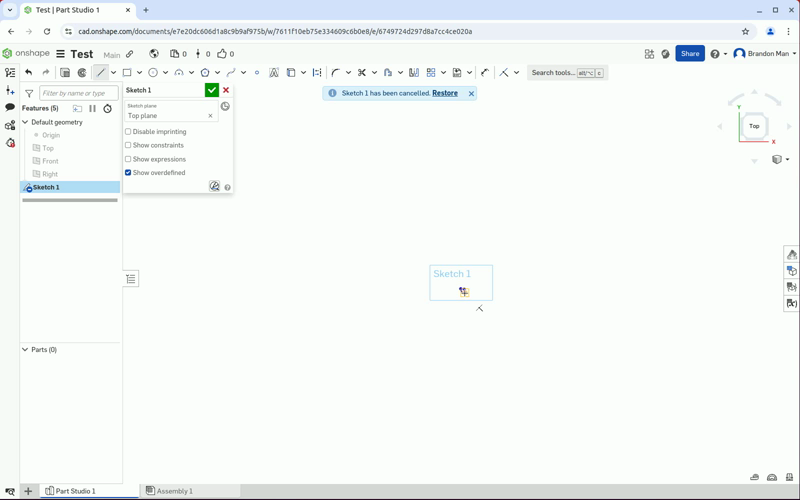
scroll(6)
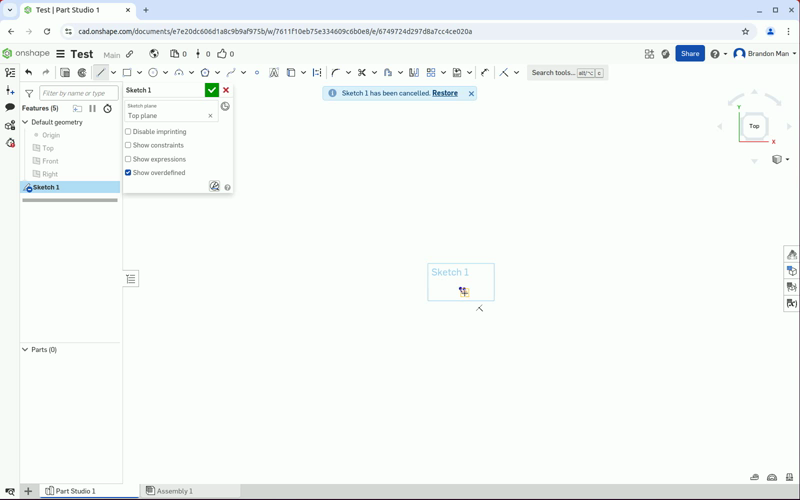
scroll(6)
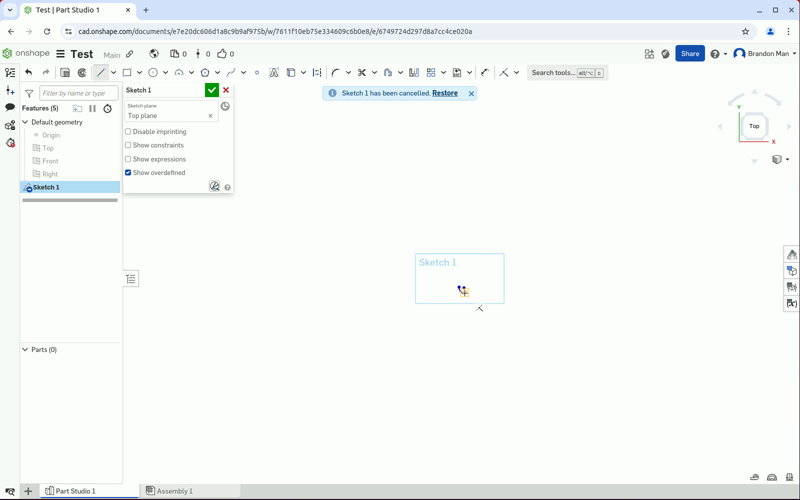
scroll(6)
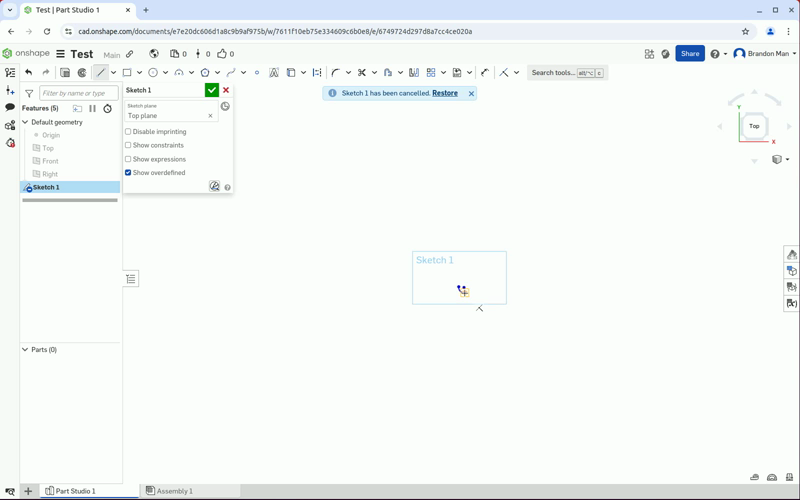
scroll(6)
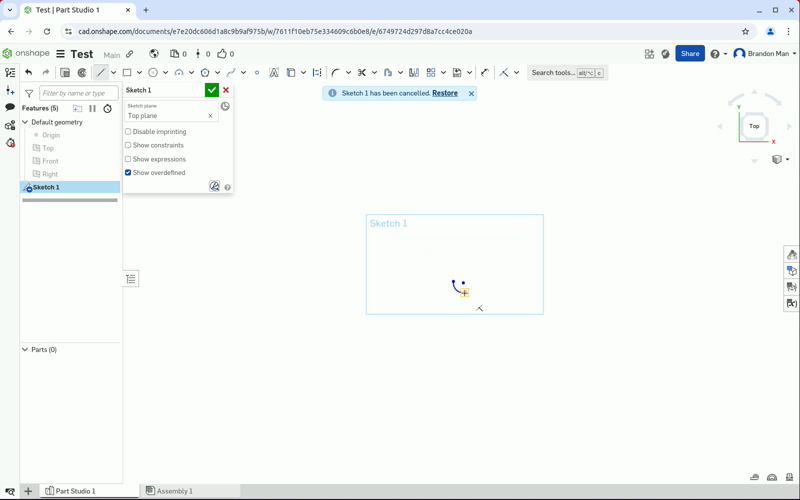
scroll(6)
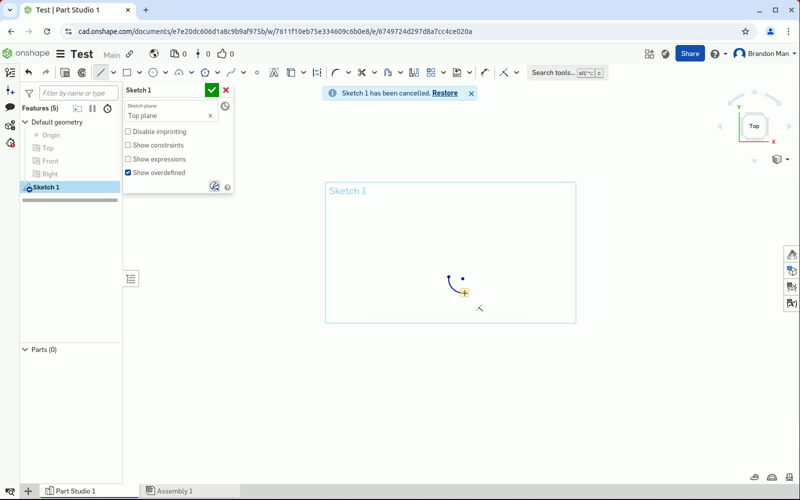
scroll(6)
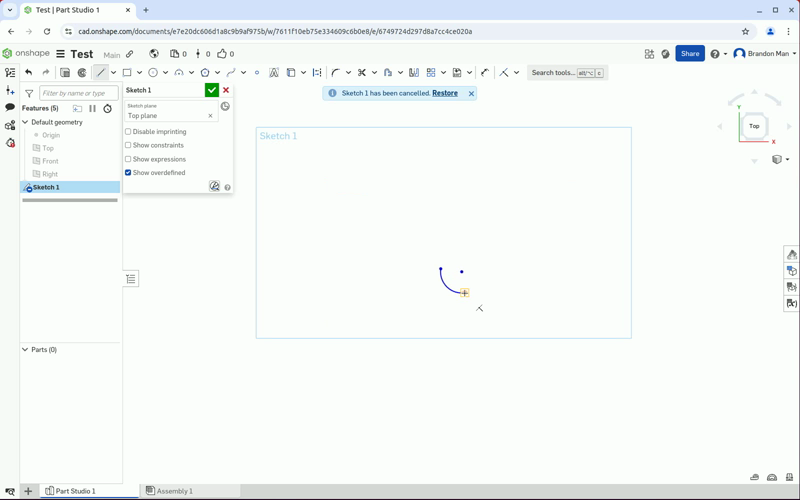
scroll(6)
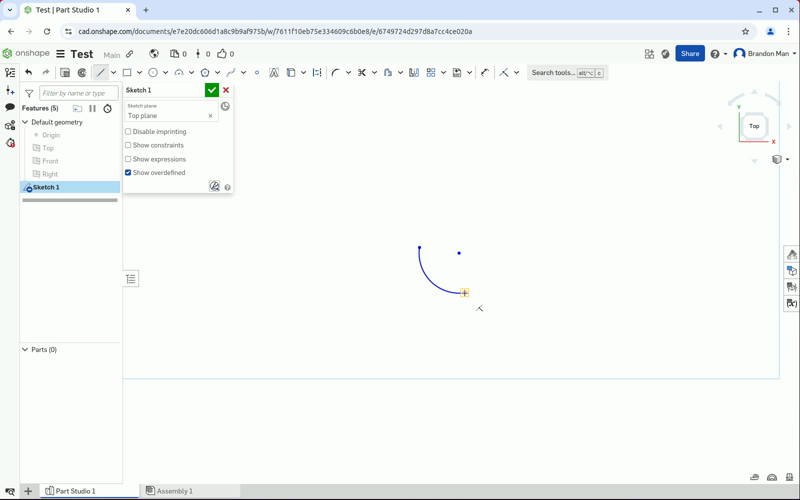
click(464, 292)
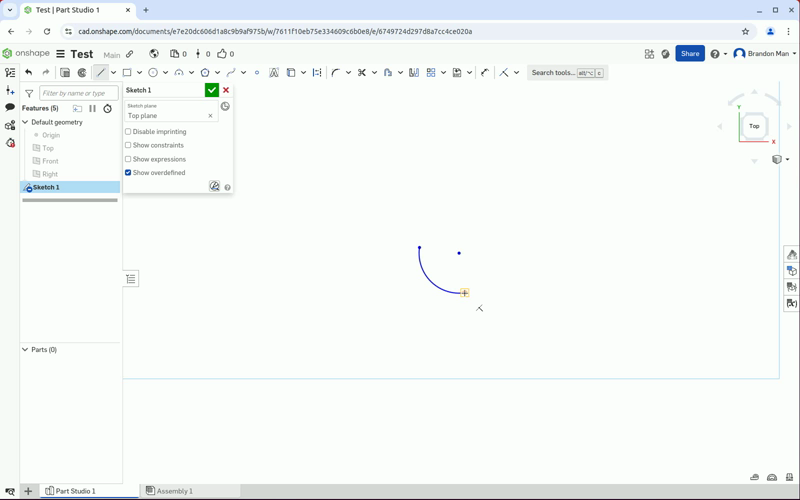
scroll(-6)
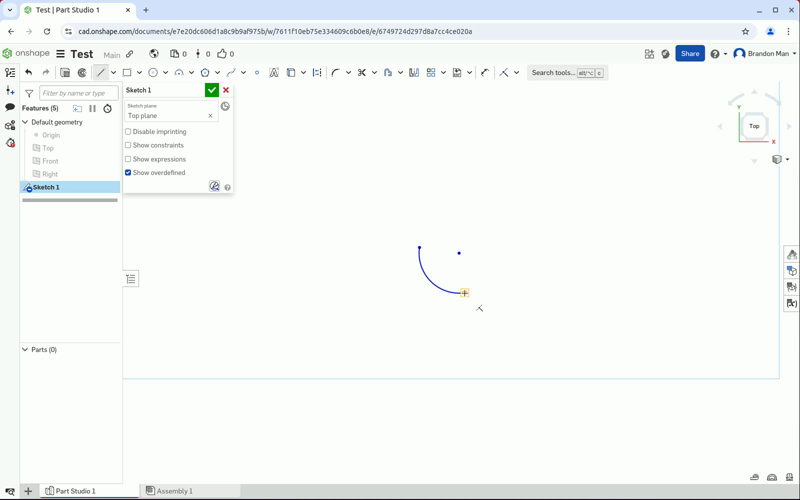
scroll(-6)
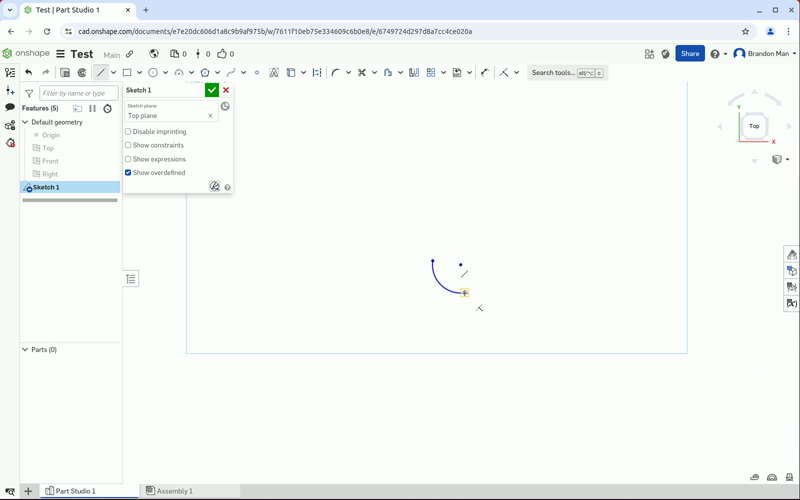
scroll(-6)
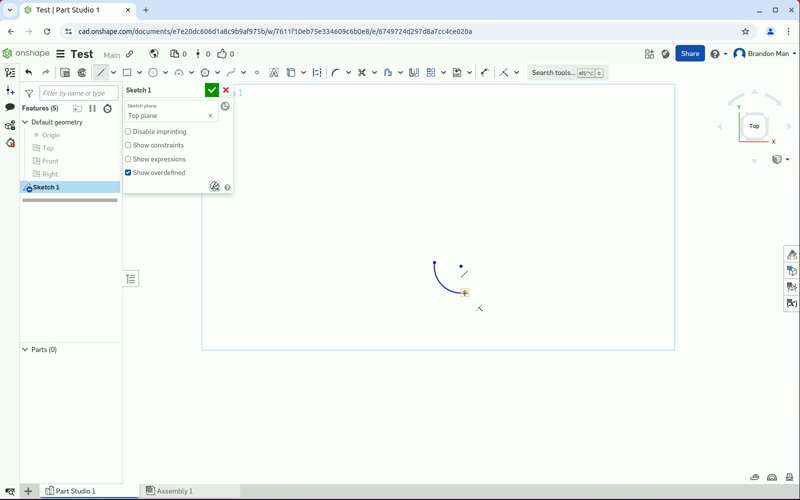
scroll(-6)
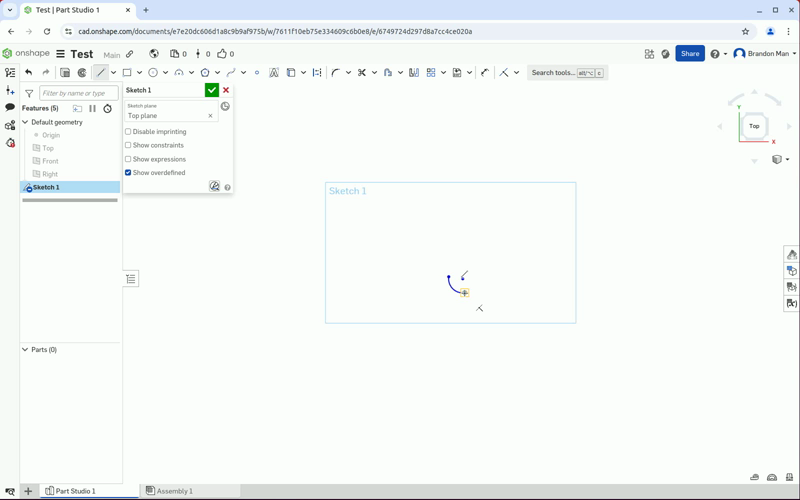
scroll(-6)
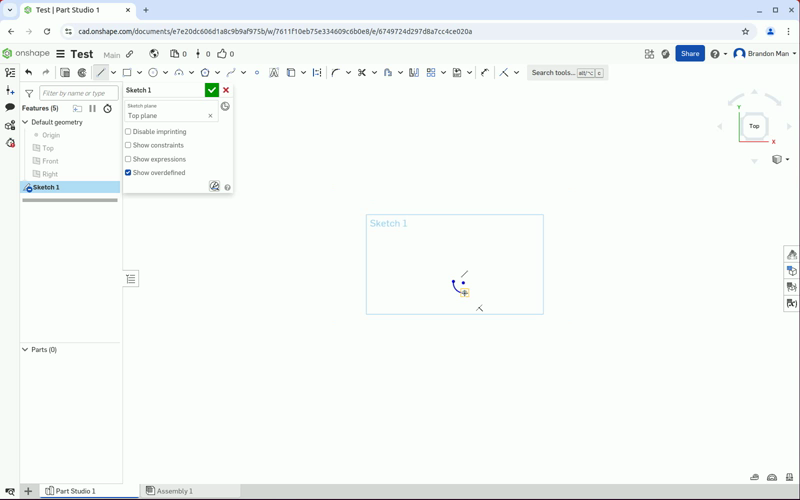
scroll(-6)
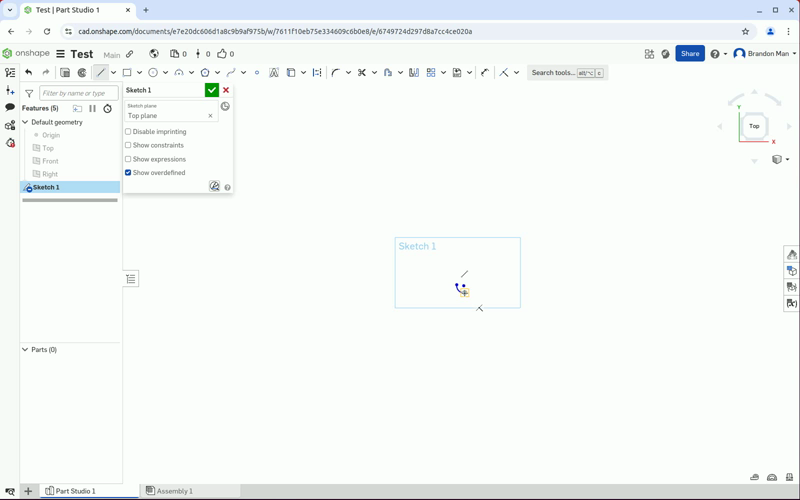
scroll(-6)
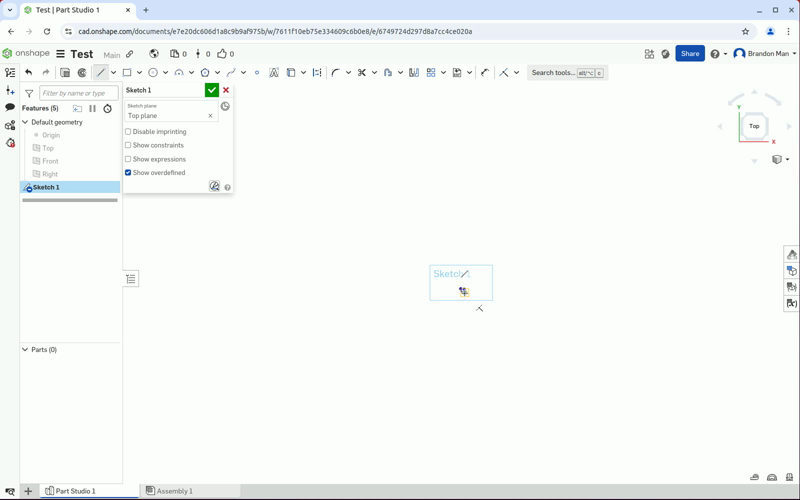
key_down(shift)
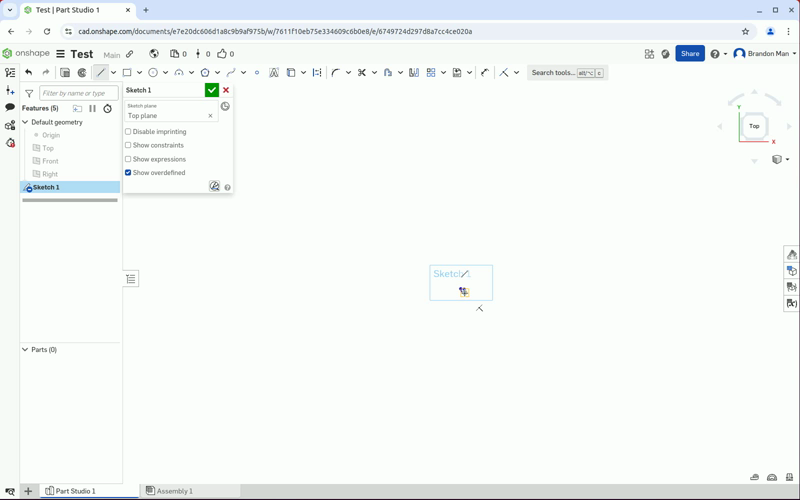
mouse_move(494, 292)
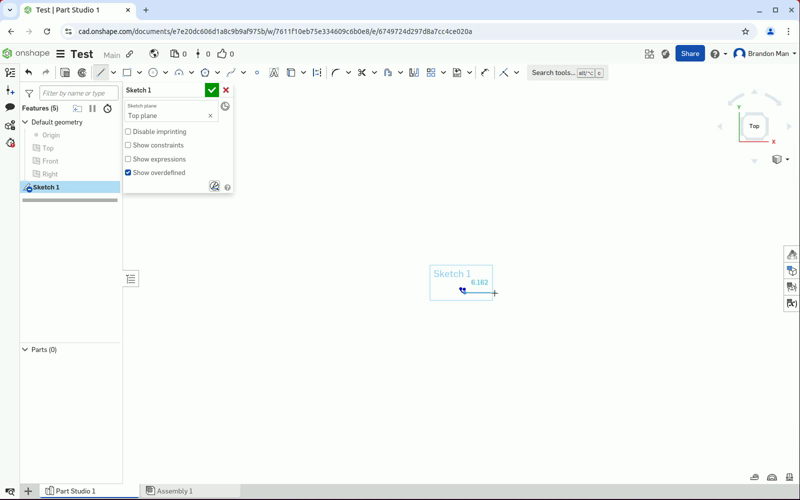
mouse_move(471, 292)
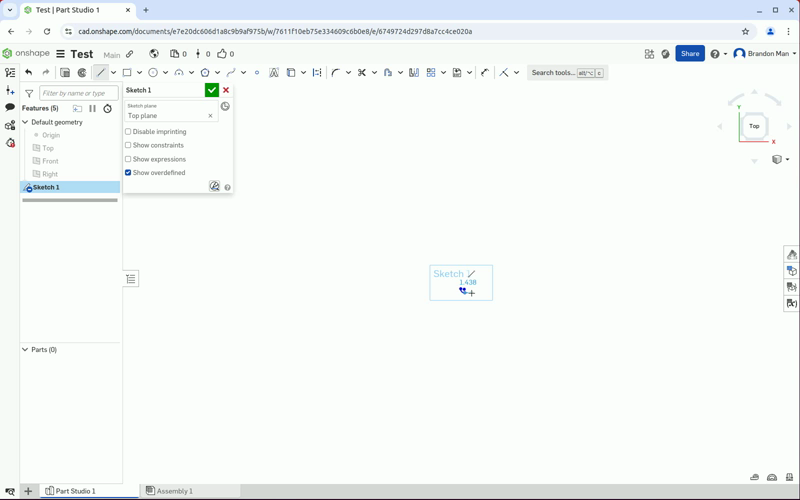
scroll(6)
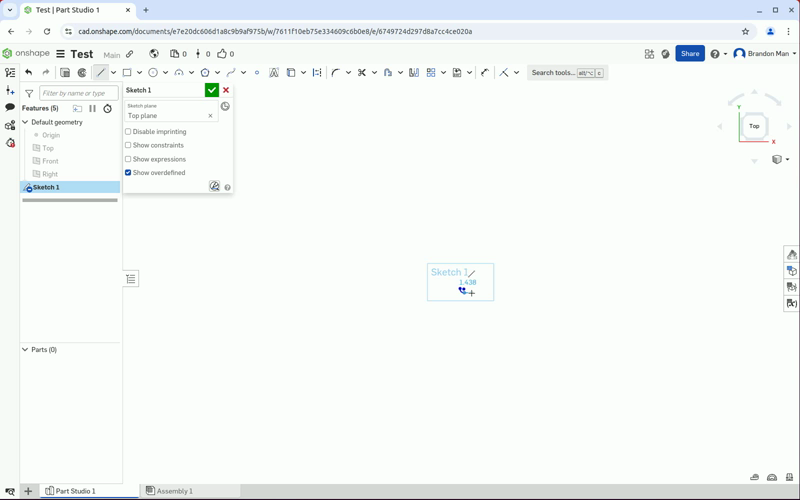
scroll(6)
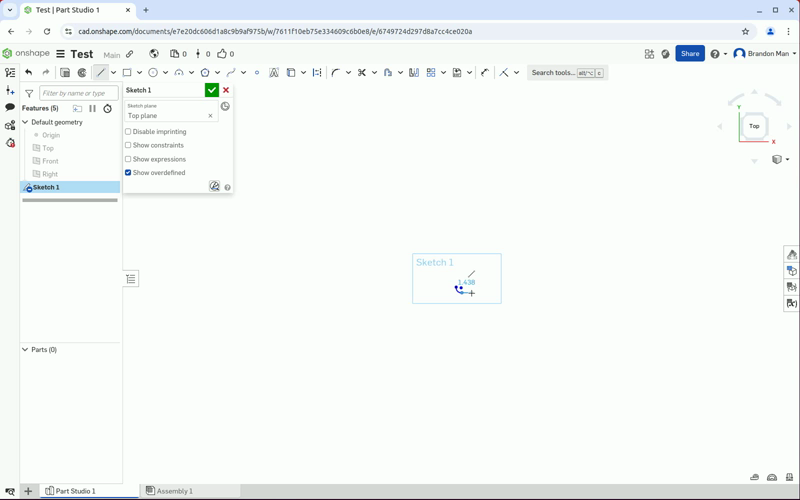
scroll(6)
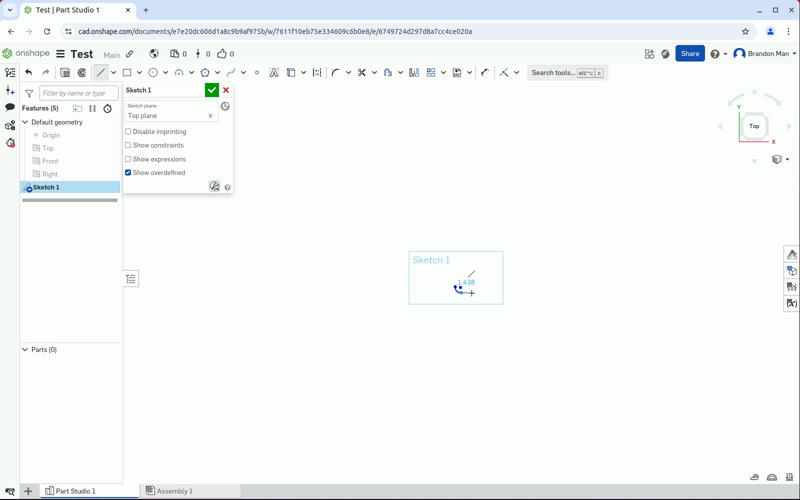
scroll(6)
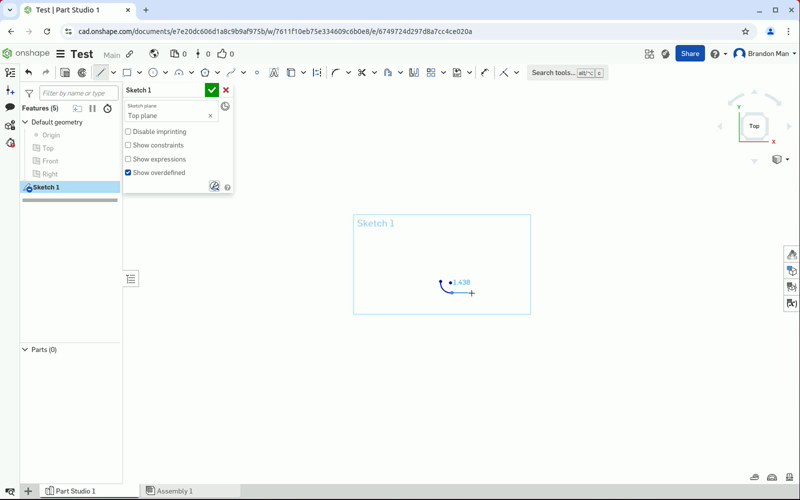
scroll(6)
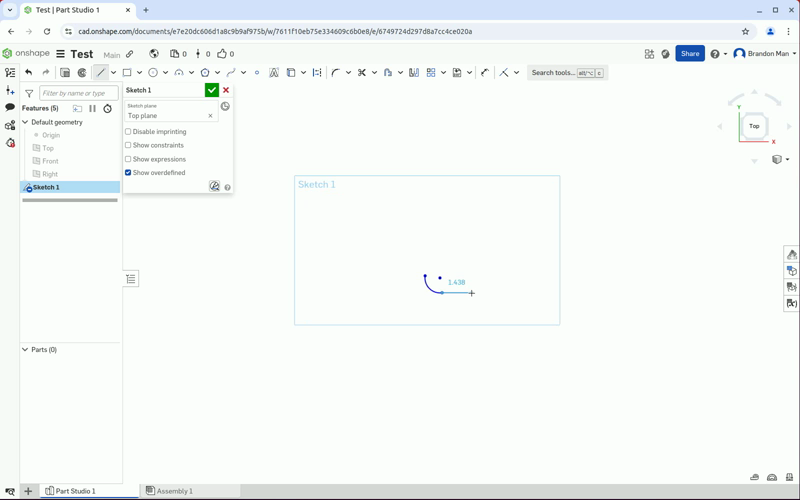
scroll(6)
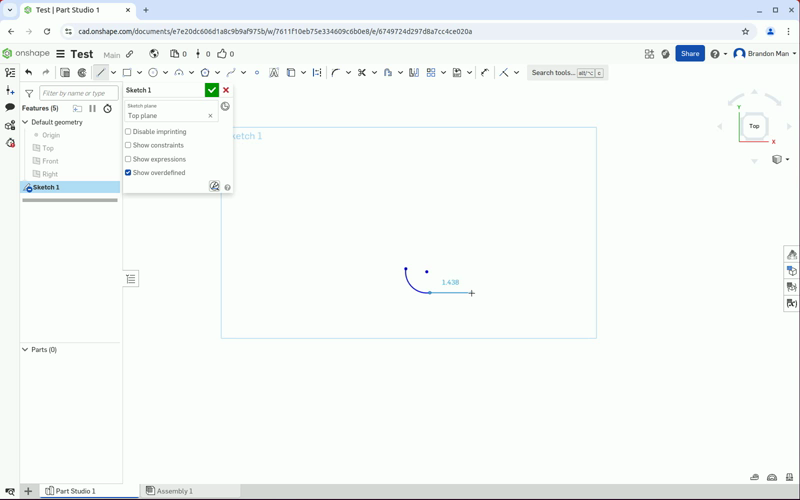
scroll(6)
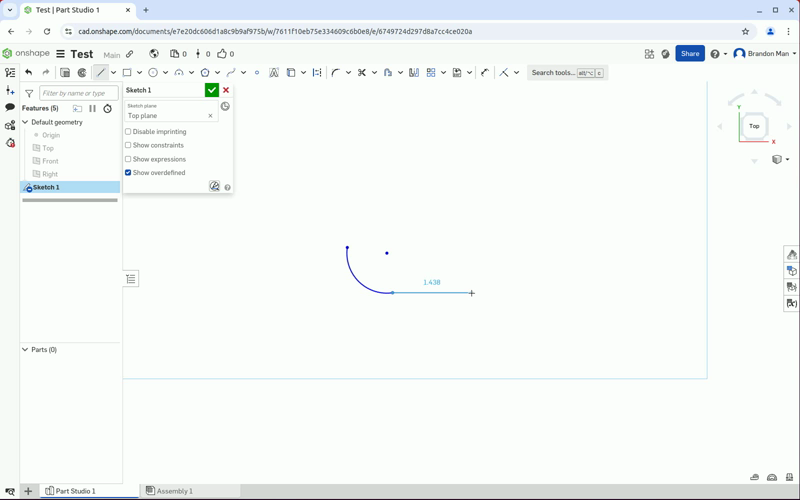
click(471, 292)
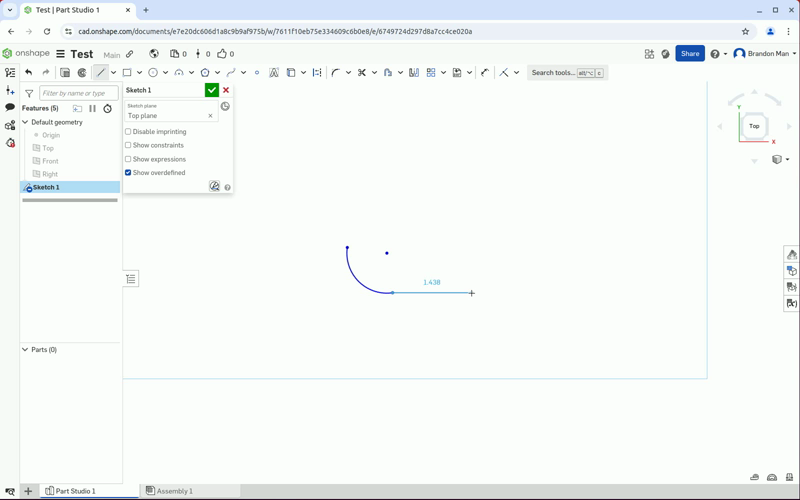
scroll(-6)
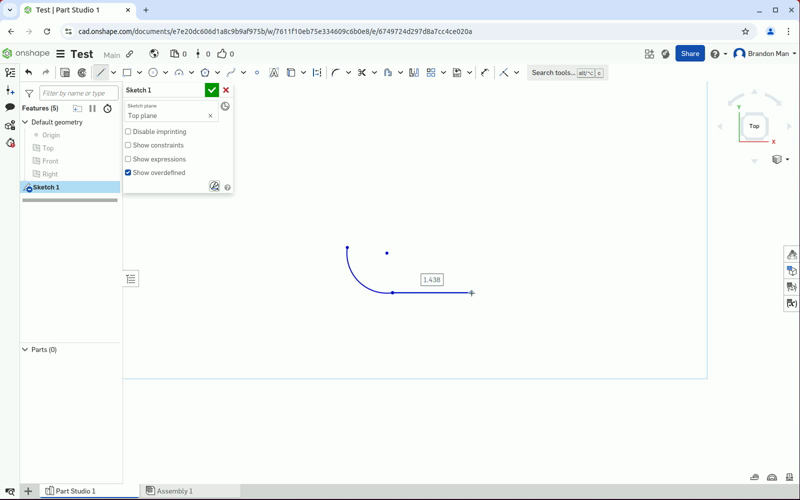
scroll(-6)
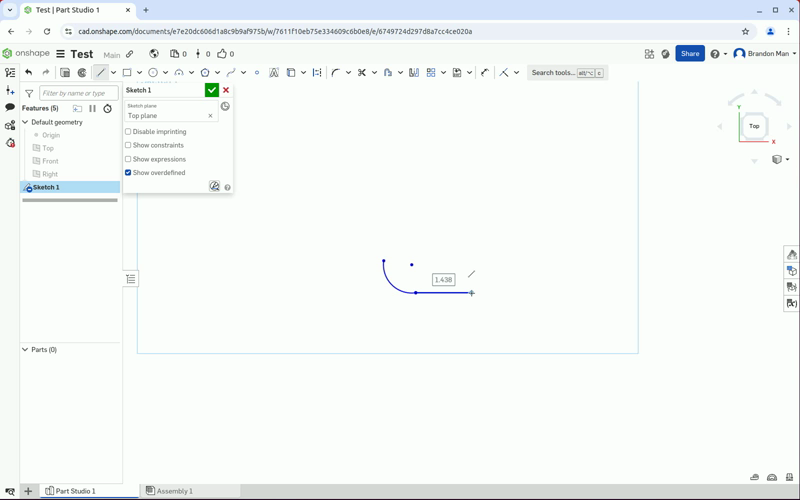
scroll(-6)
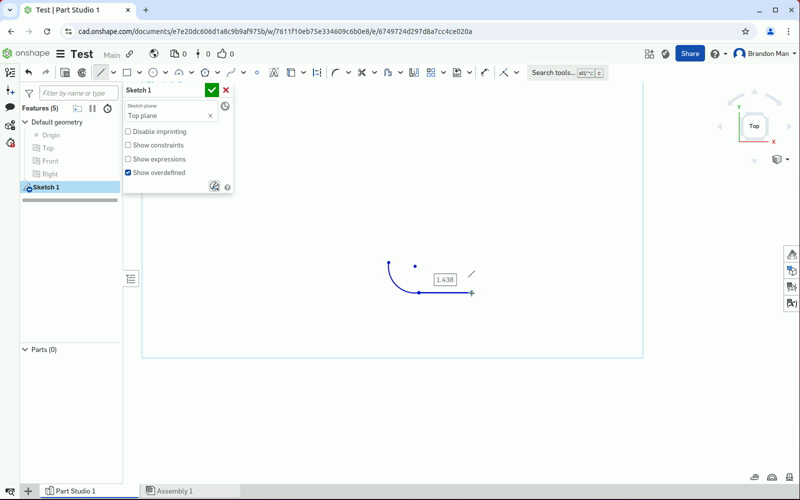
scroll(-6)
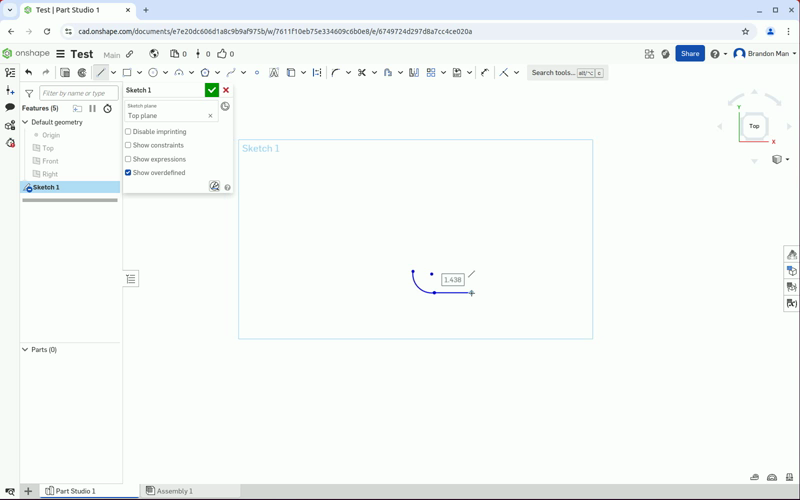
scroll(-6)
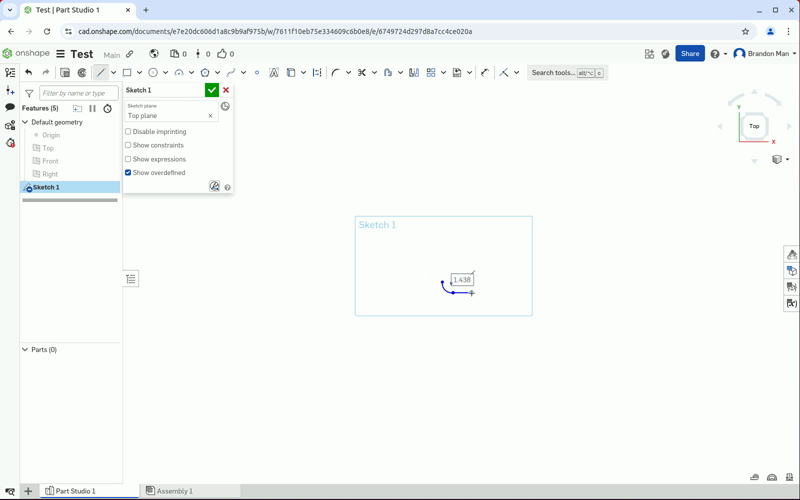
scroll(-6)
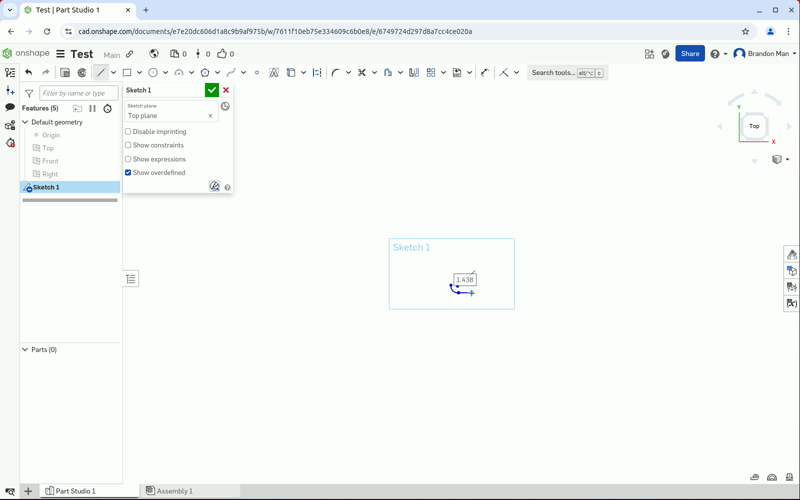
scroll(-6)
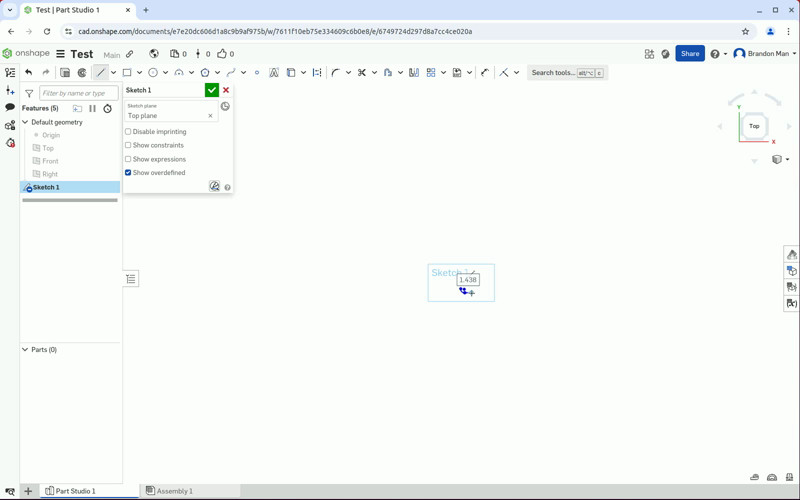
key_up(shift)
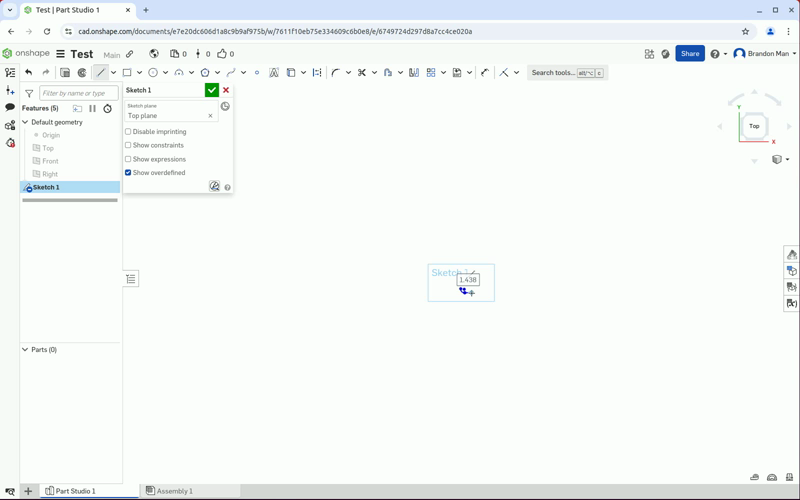
key(esc)
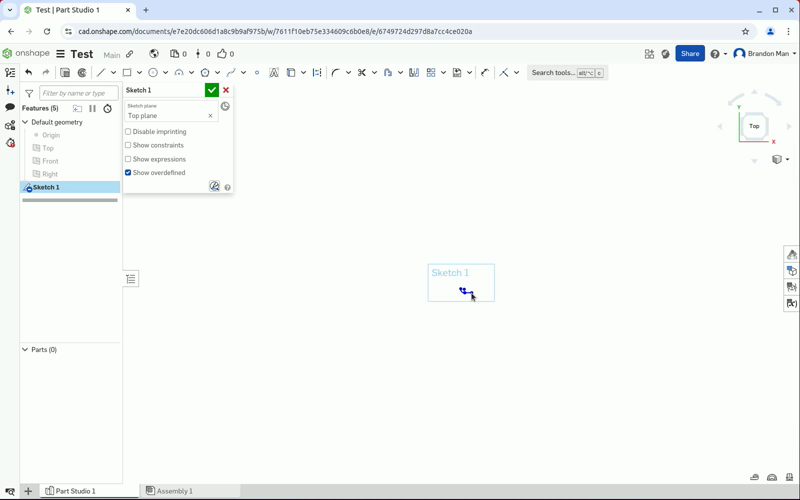
key(a)
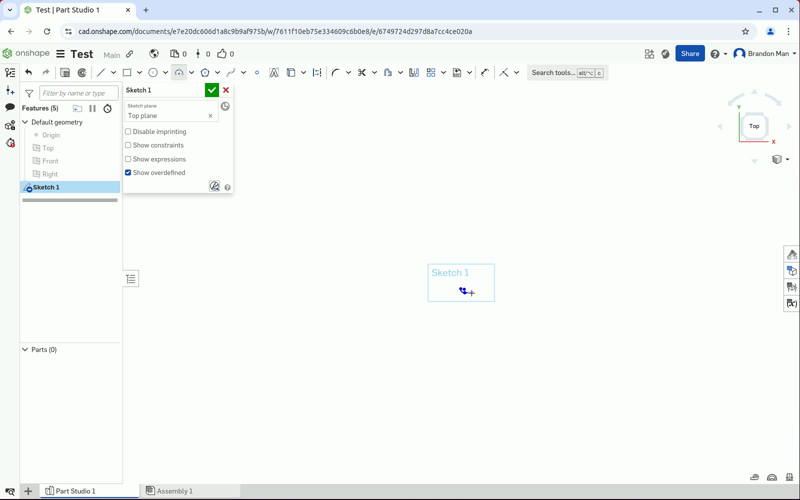
mouse_move(471, 292)
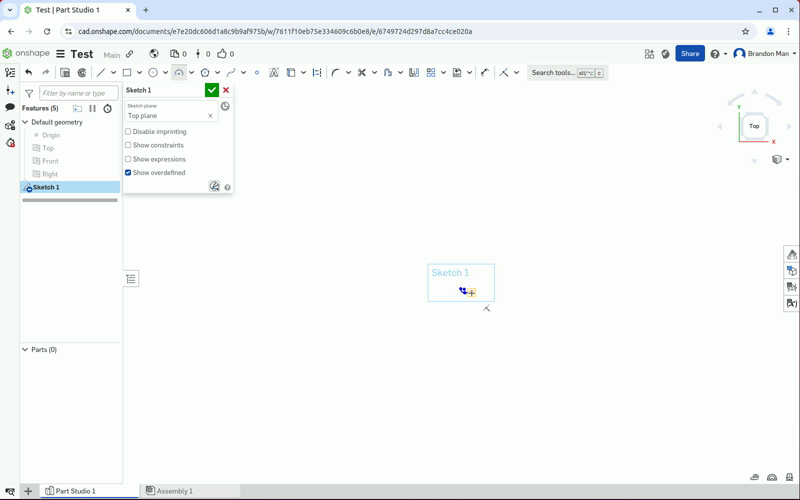
click(471, 292)
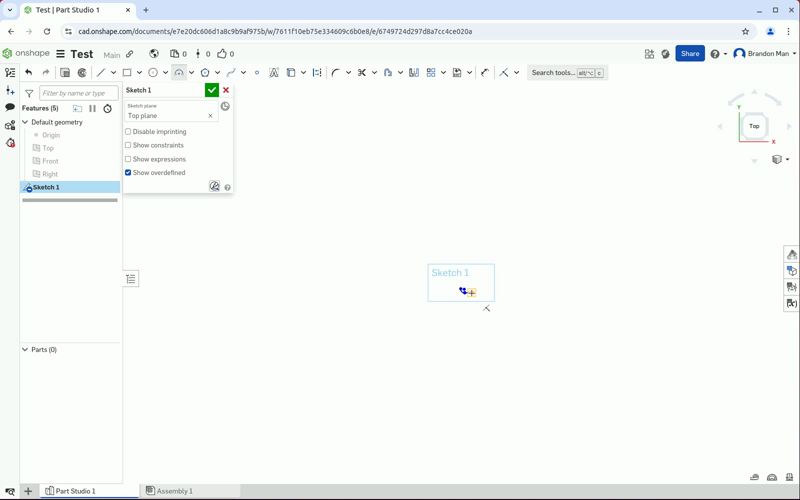
key_down(shift)
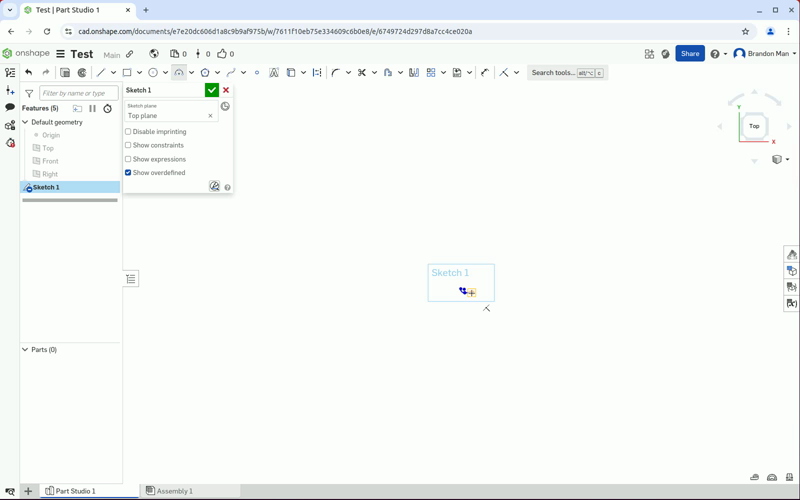
mouse_move(475, 288)
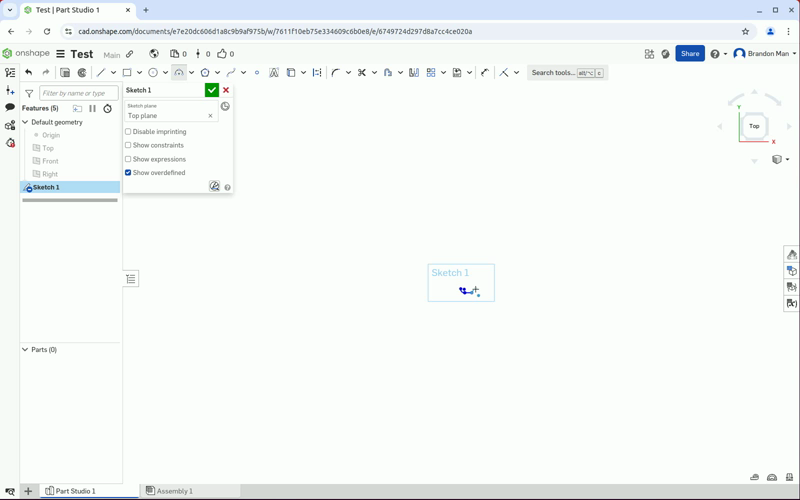
scroll(6)
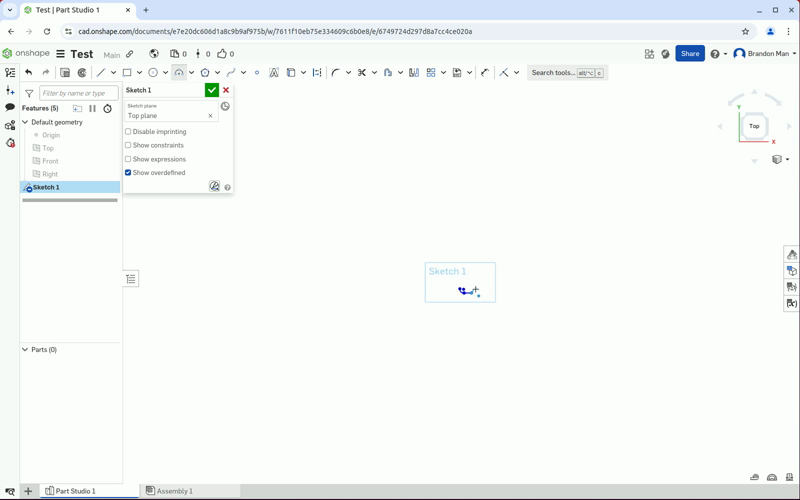
scroll(6)
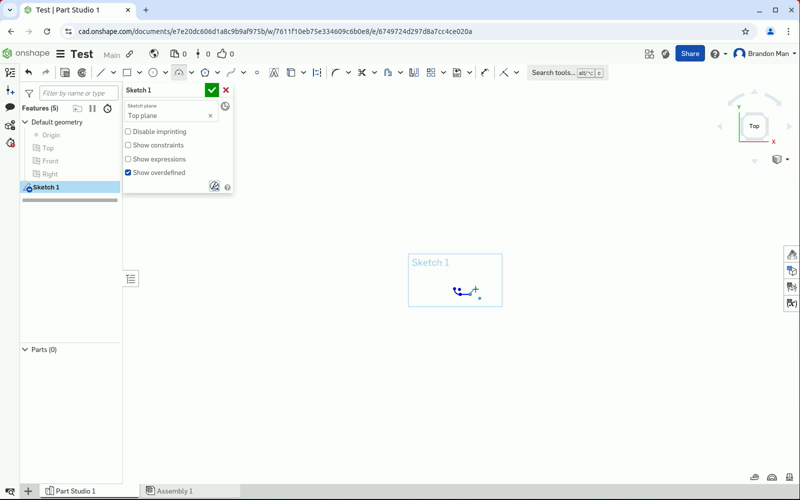
scroll(6)
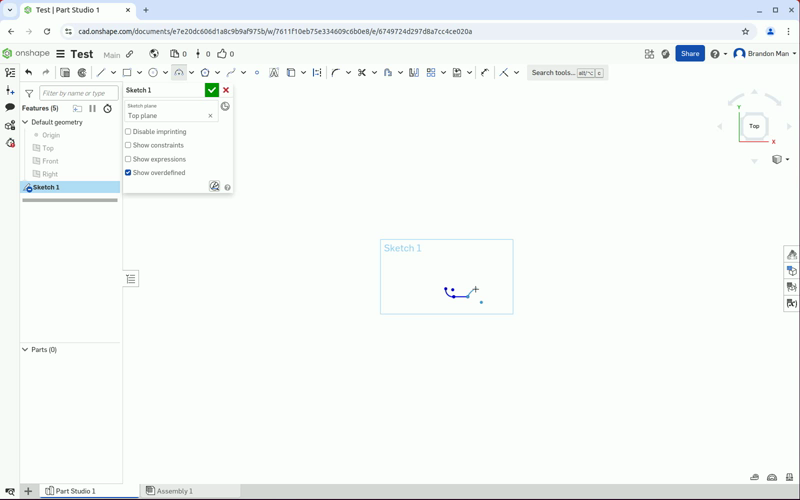
scroll(6)
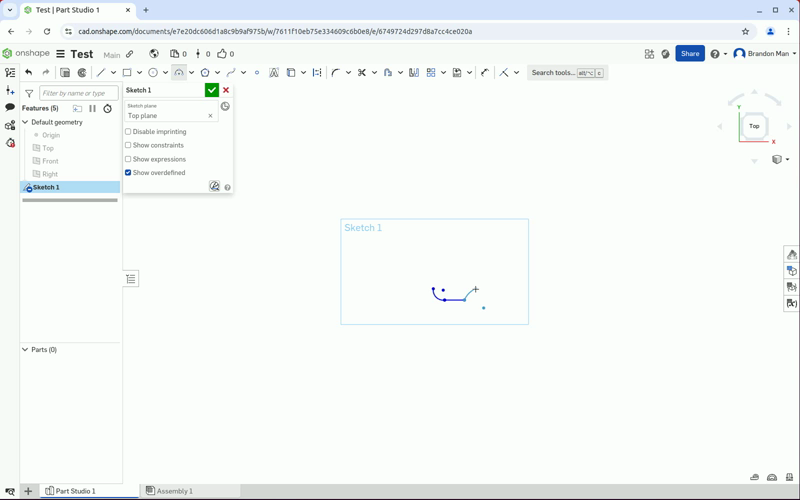
scroll(6)
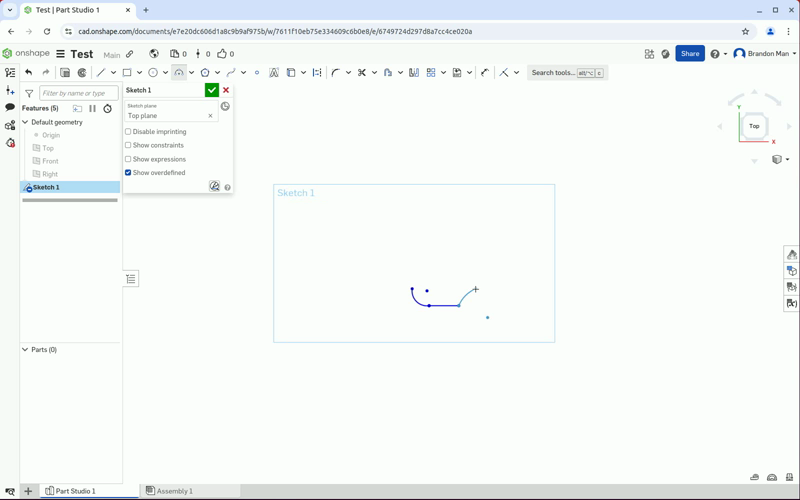
scroll(6)
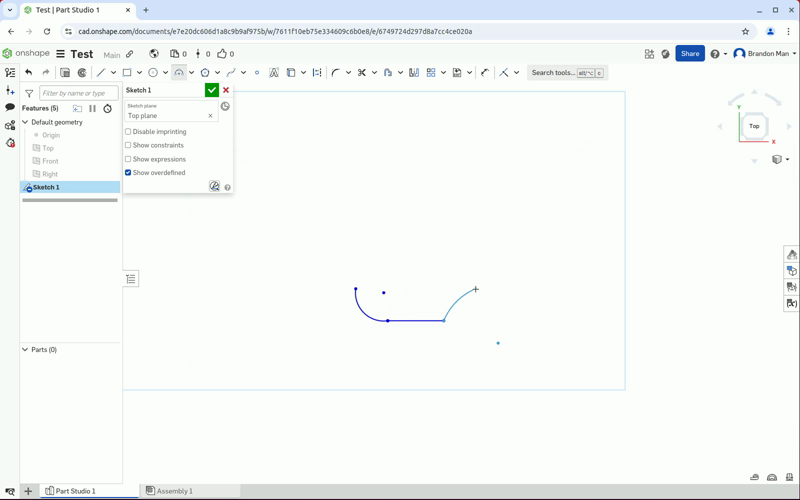
scroll(6)
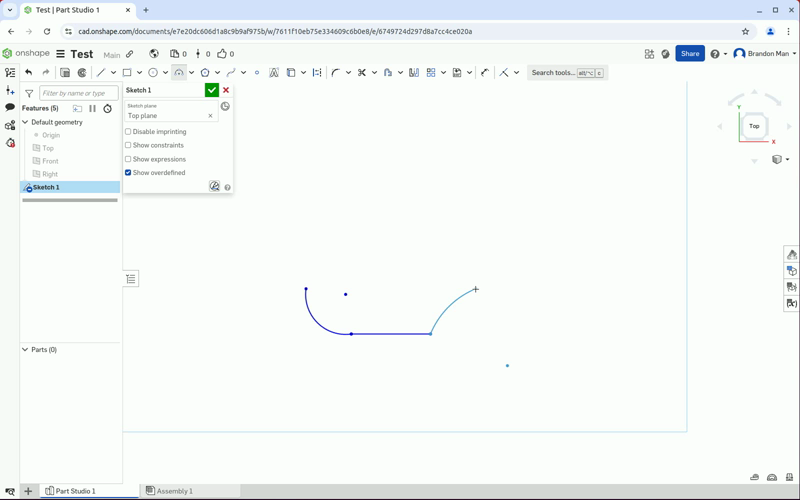
click(475, 288)
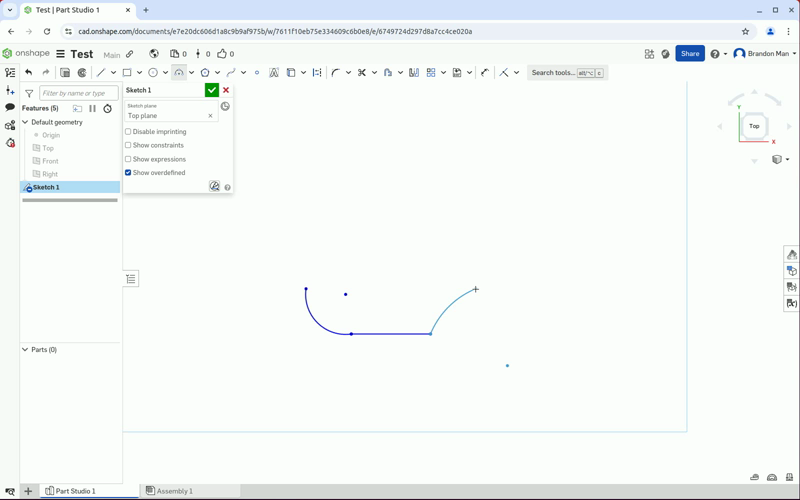
scroll(-6)
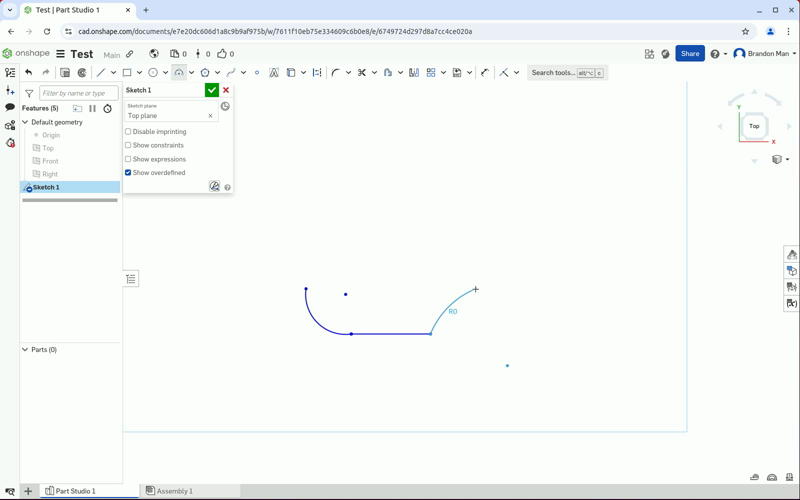
scroll(-6)
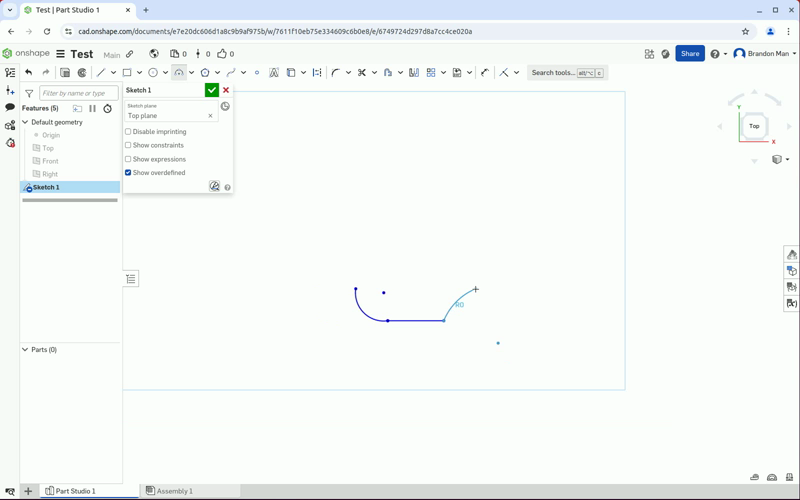
scroll(-6)
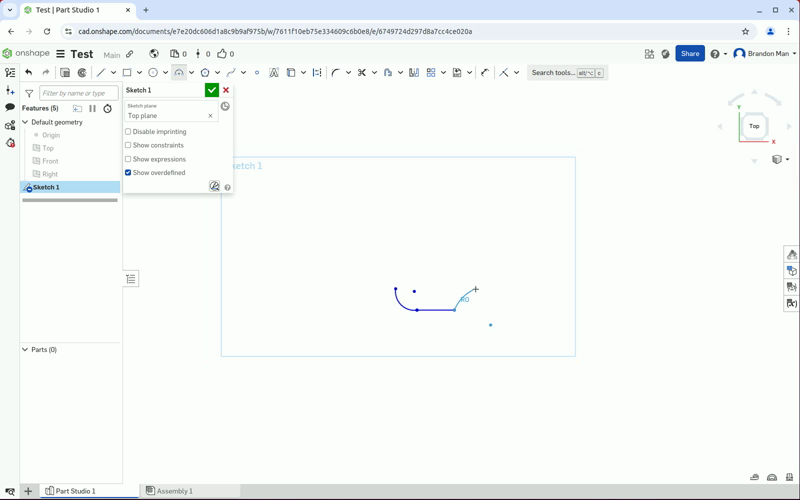
scroll(-6)
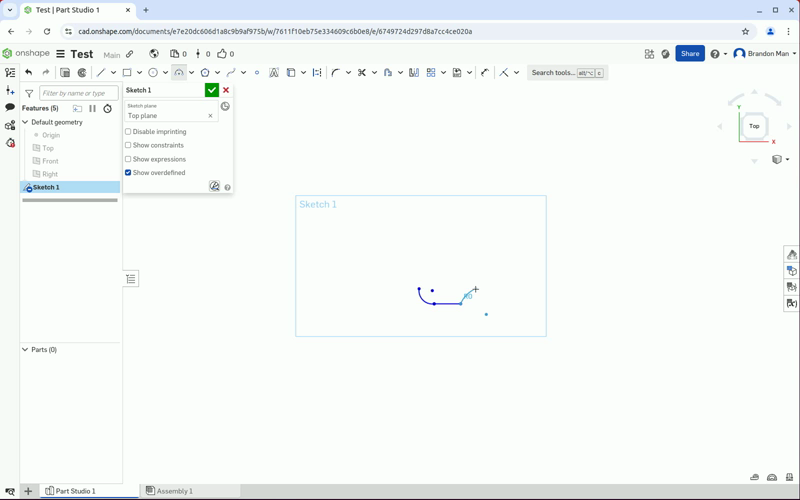
scroll(-6)
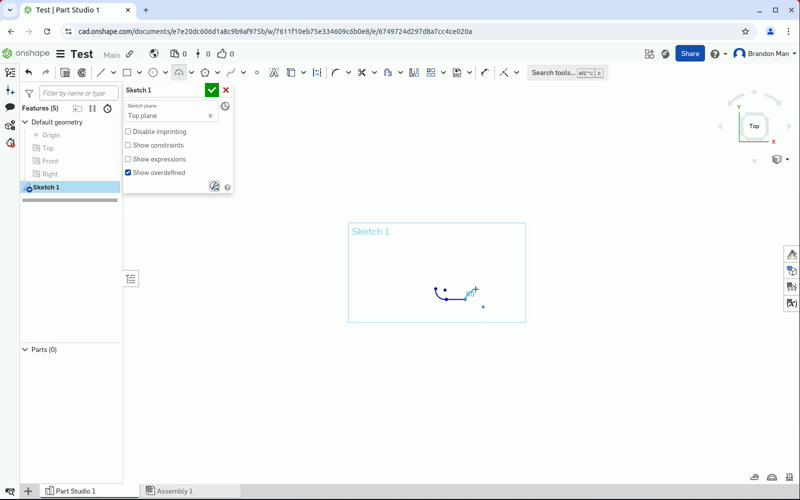
scroll(-6)
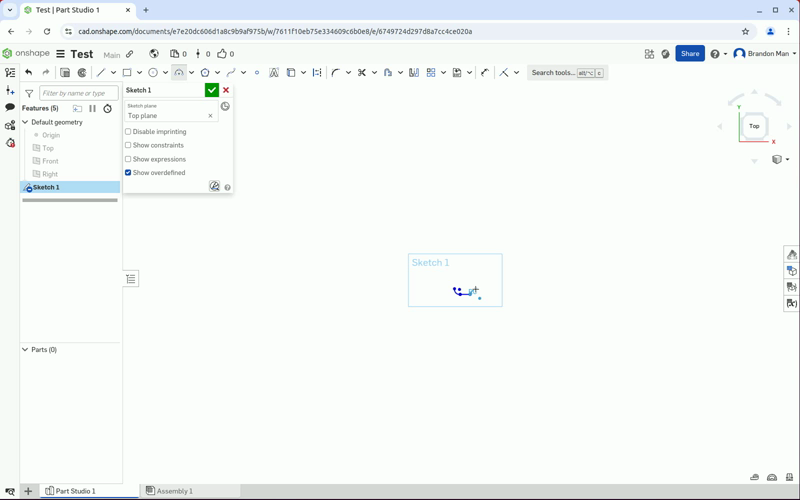
scroll(-6)
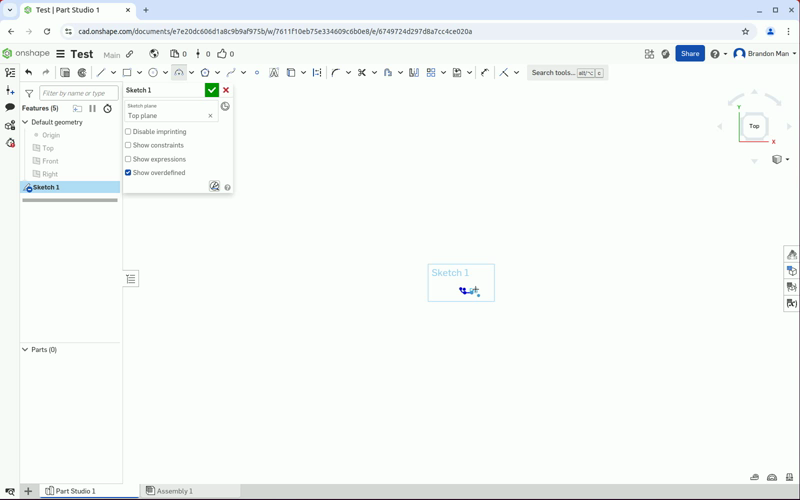
mouse_move(474, 291)
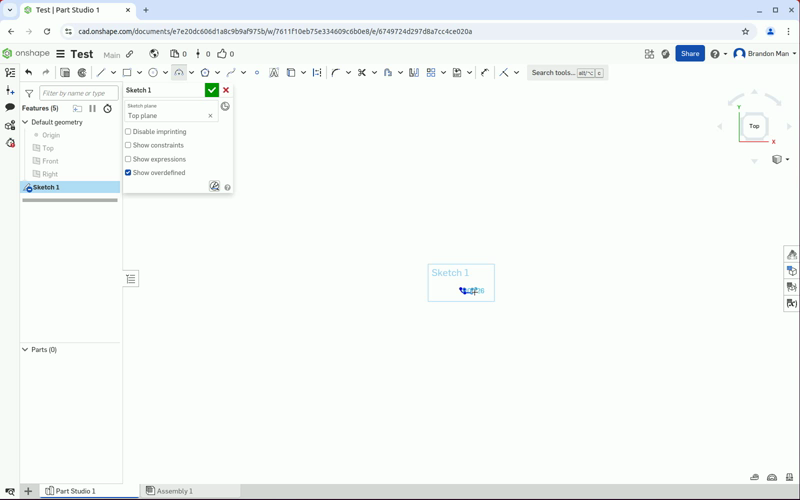
scroll(6)
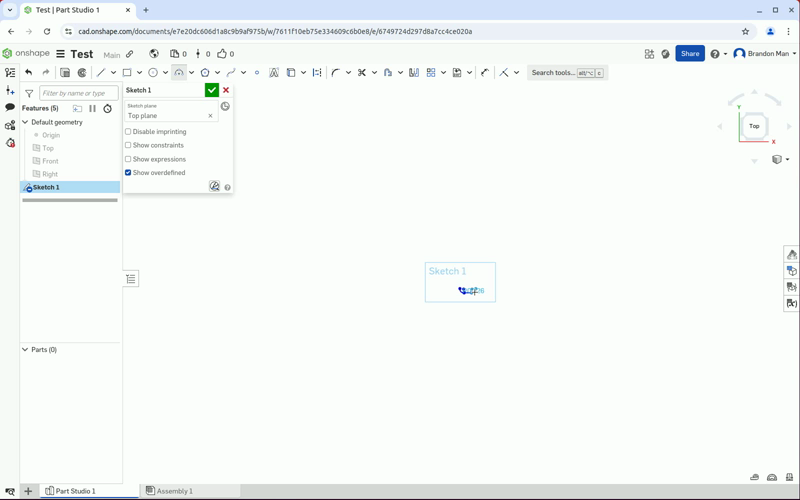
scroll(6)
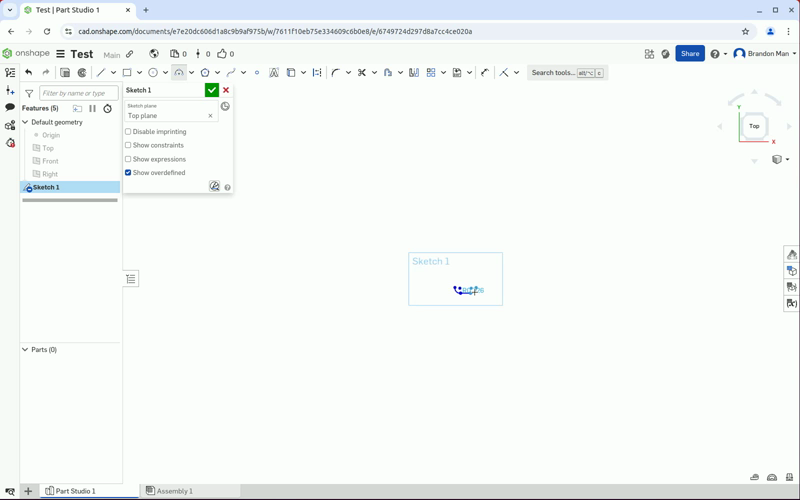
scroll(6)
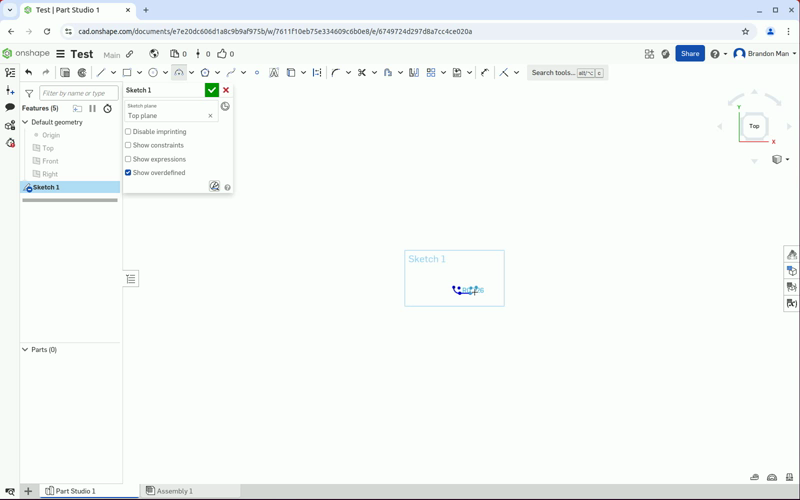
scroll(6)
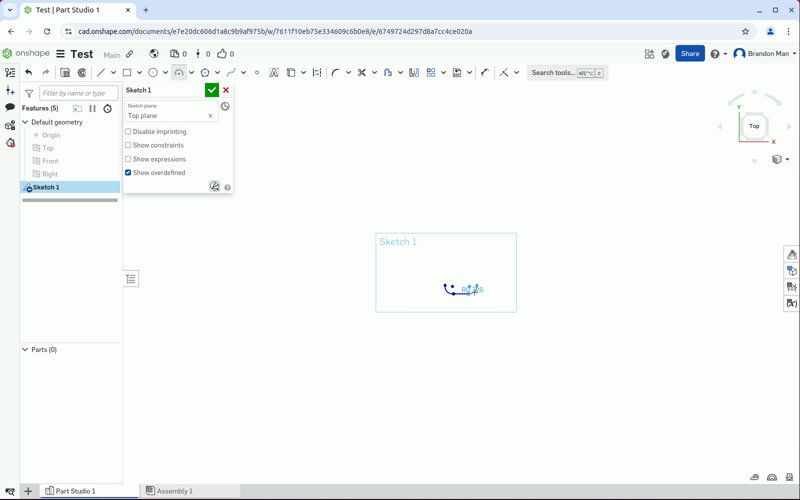
scroll(6)
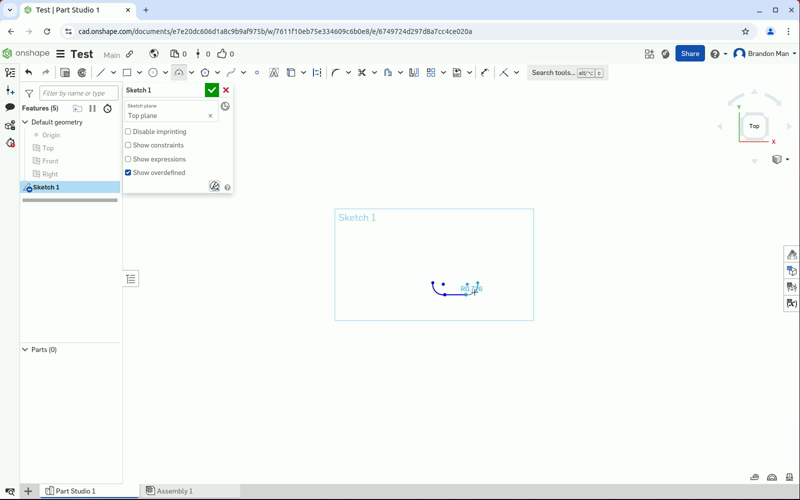
scroll(6)
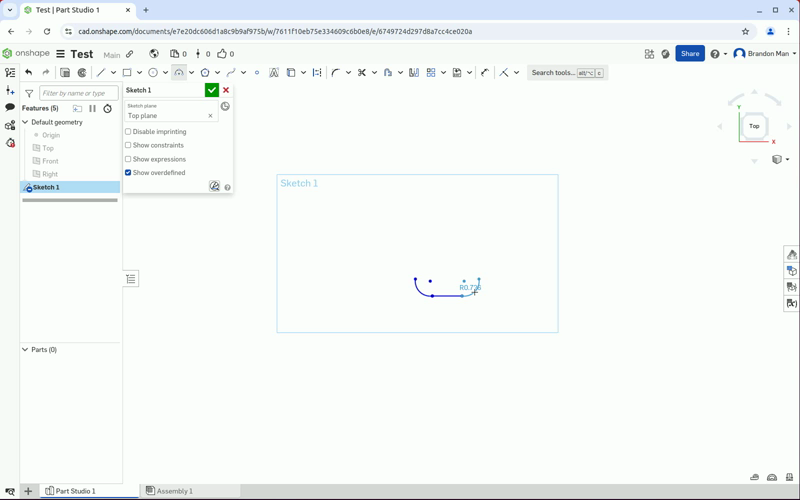
scroll(6)
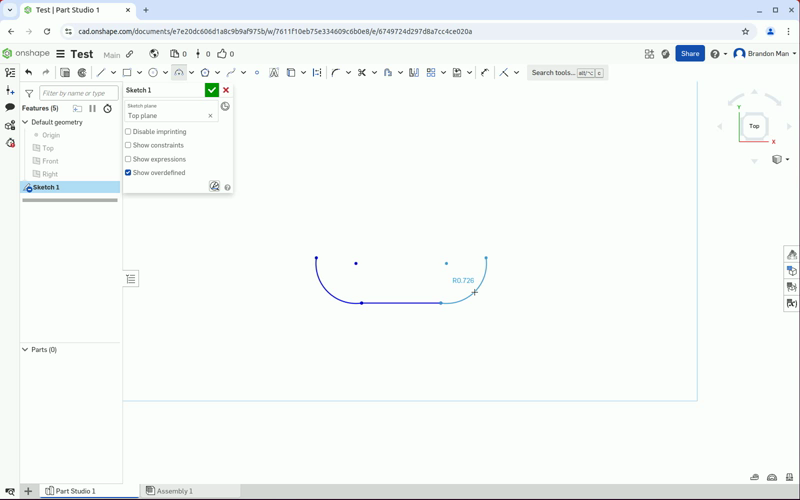
click(474, 291)
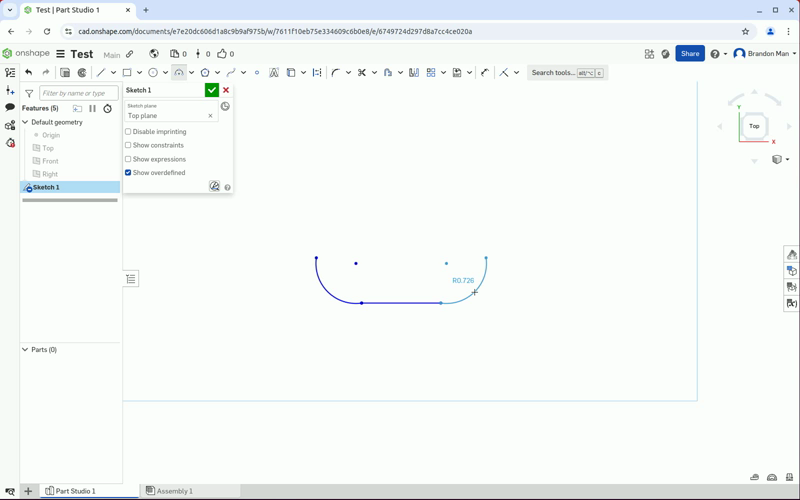
scroll(-6)
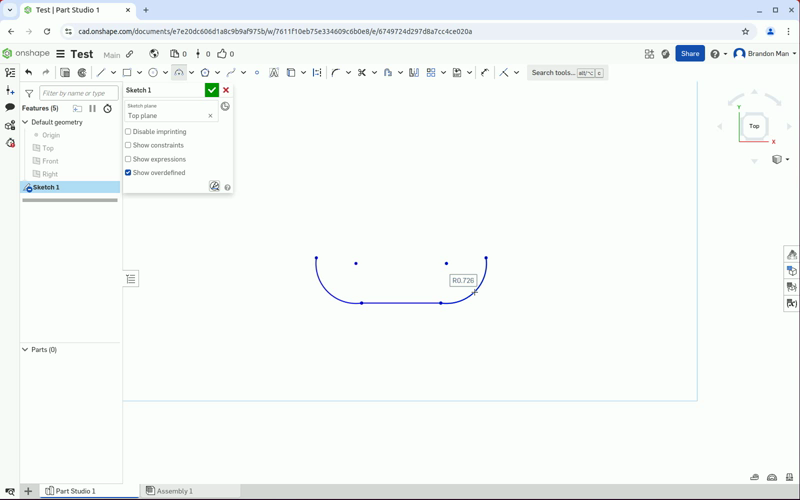
scroll(-6)
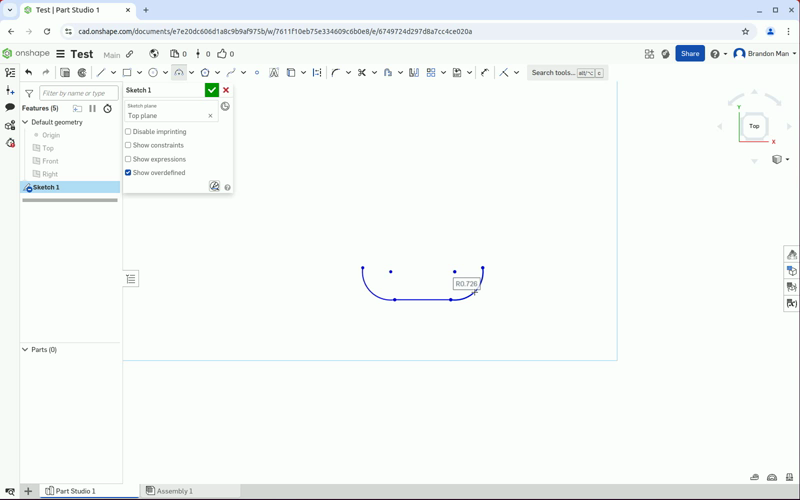
scroll(-6)
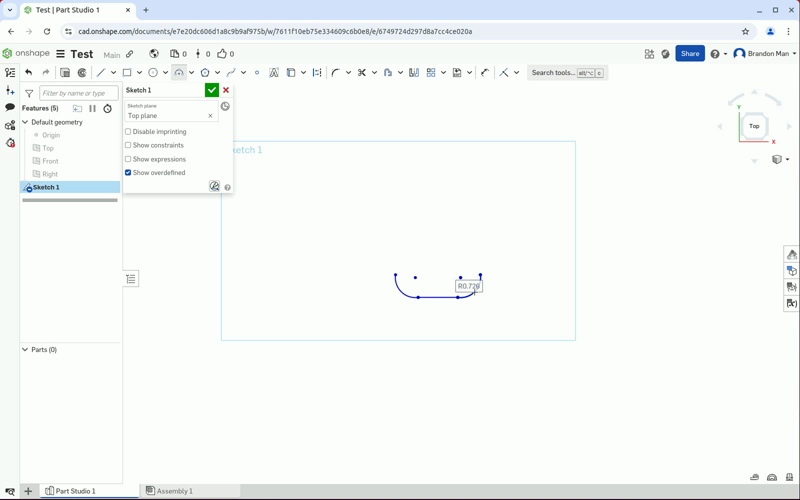
scroll(-6)
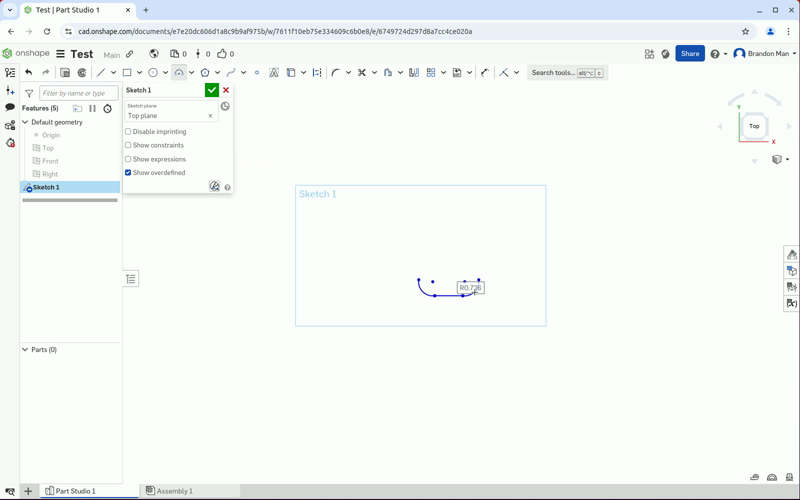
scroll(-6)
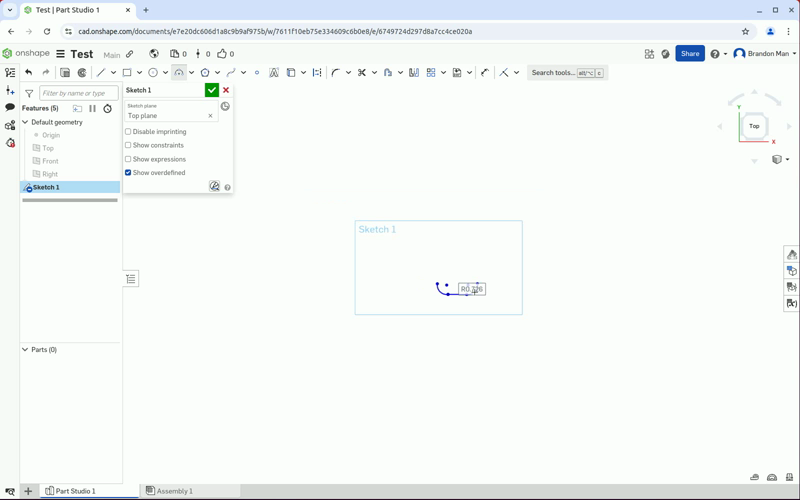
scroll(-6)
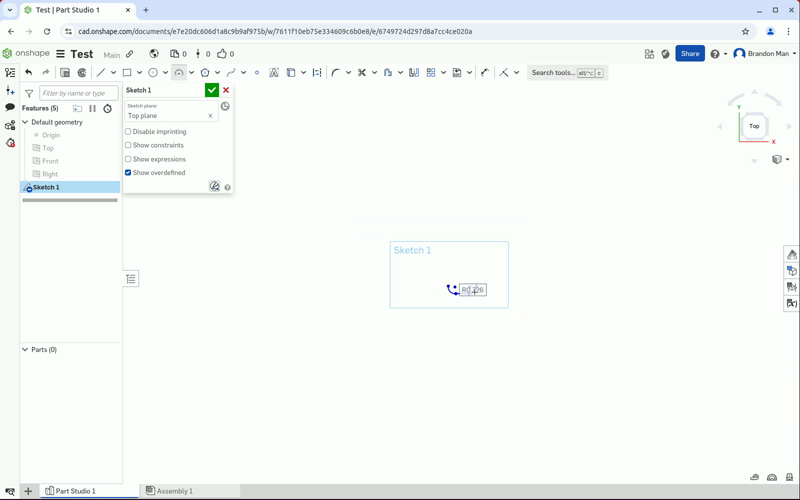
scroll(-6)
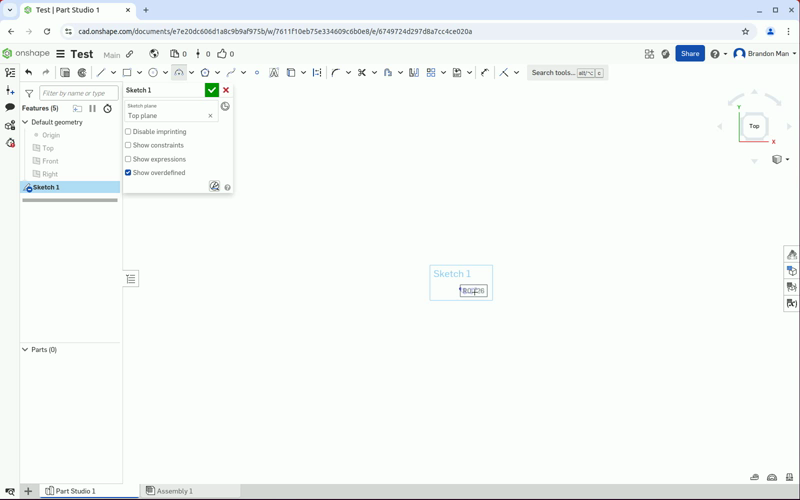
key_up(shift)
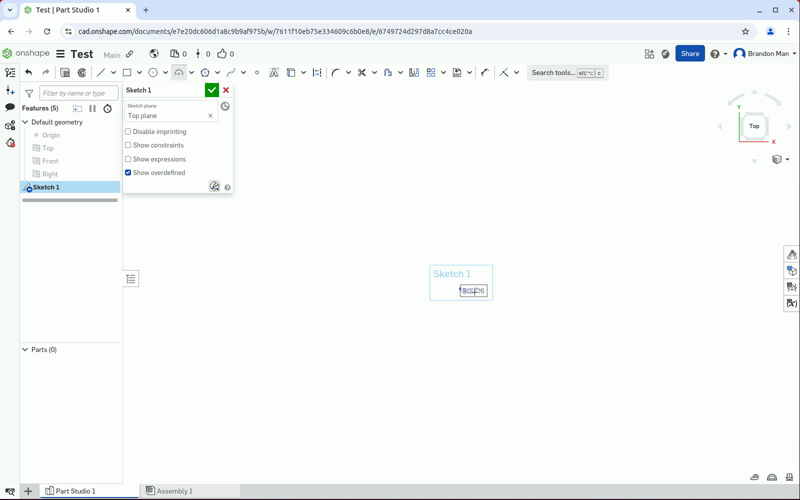
key(esc)
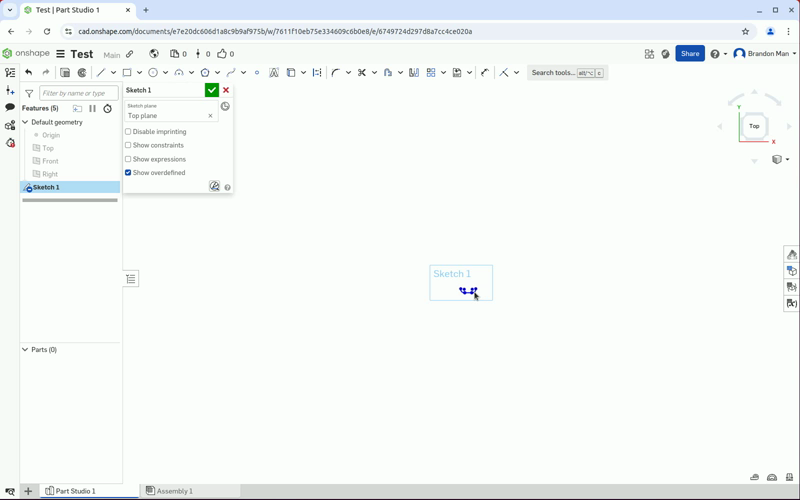
key(l)
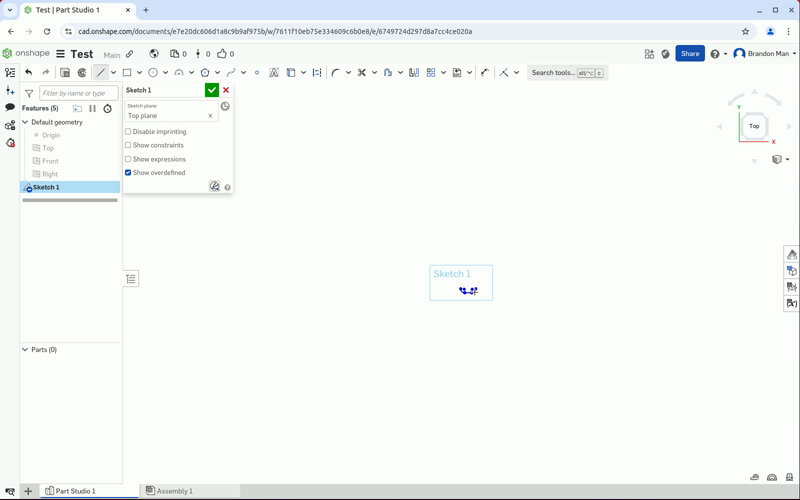
mouse_move(475, 288)
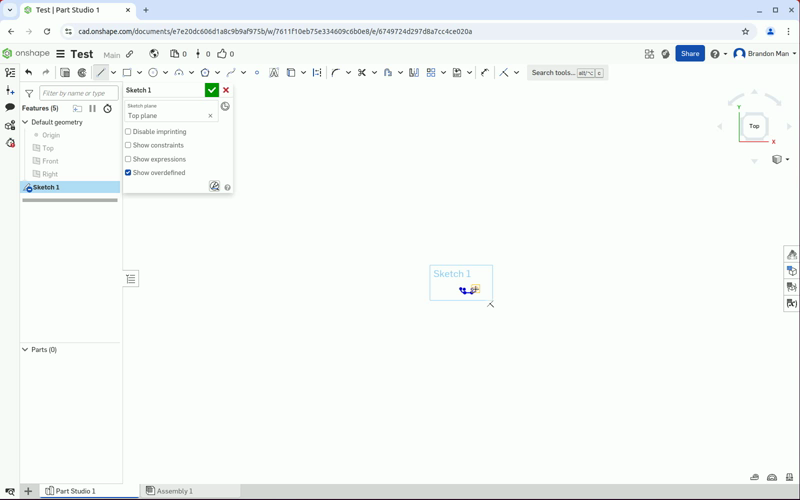
scroll(6)
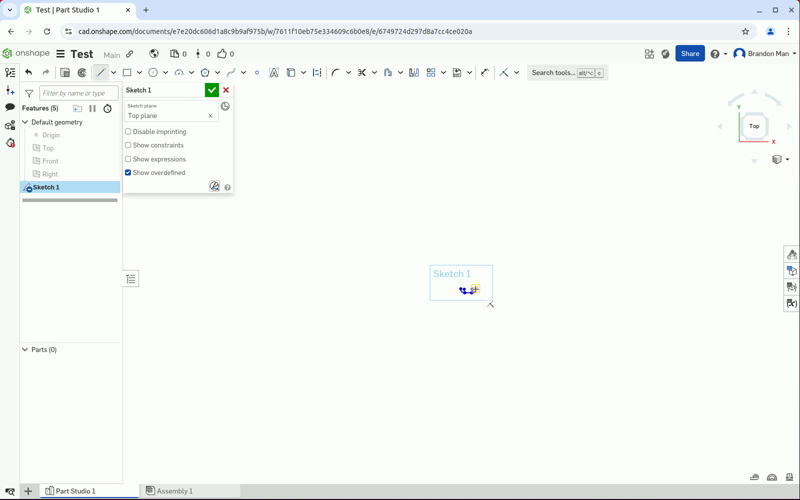
scroll(6)
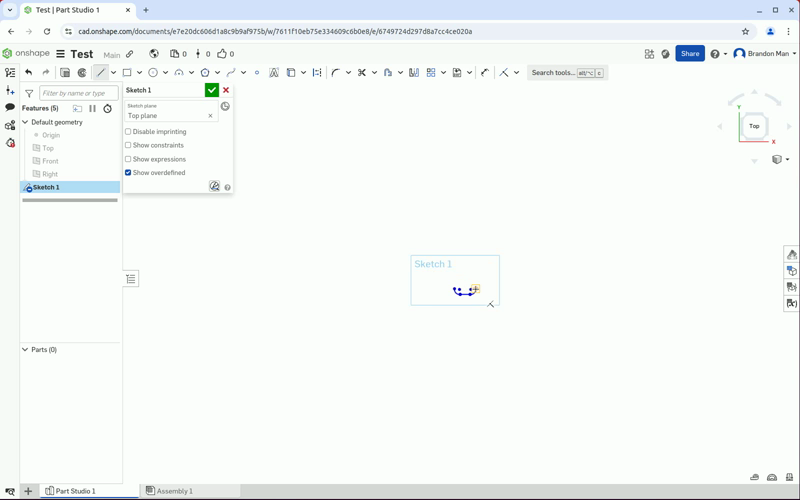
scroll(6)
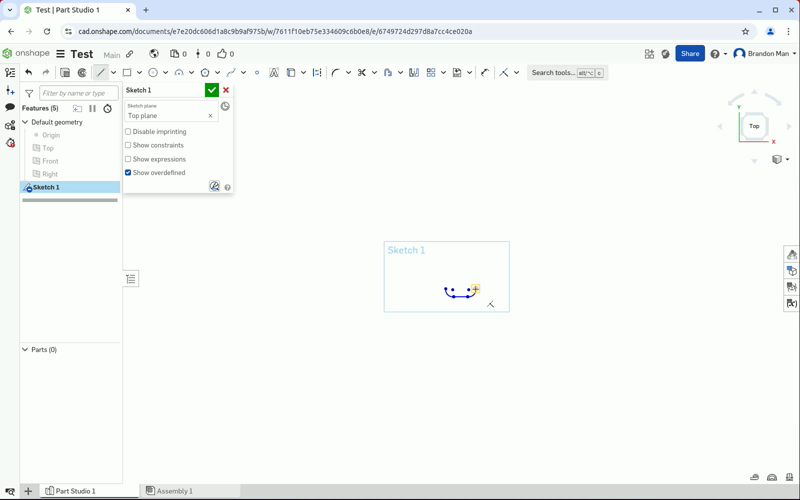
scroll(6)
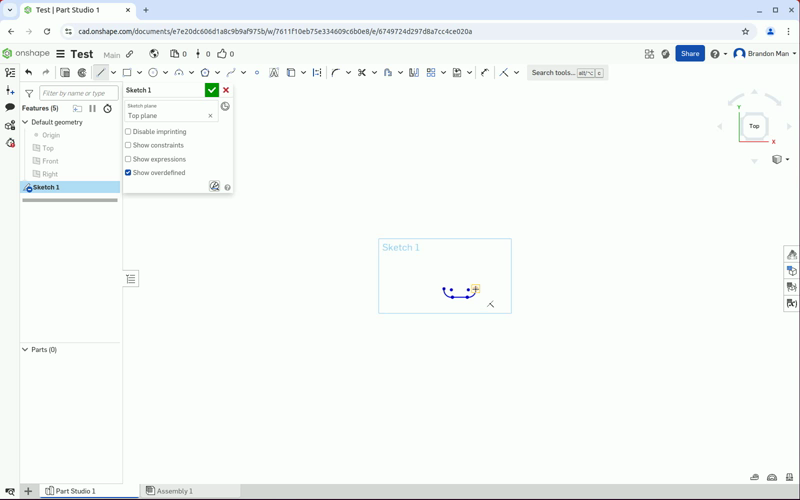
scroll(6)
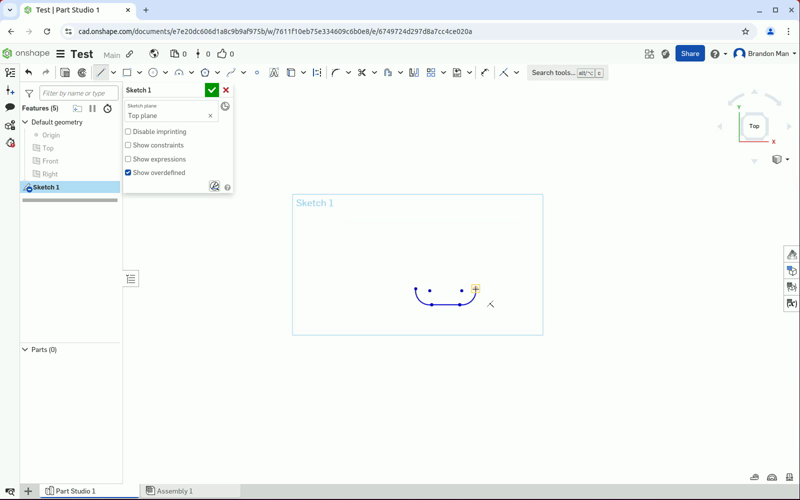
scroll(6)
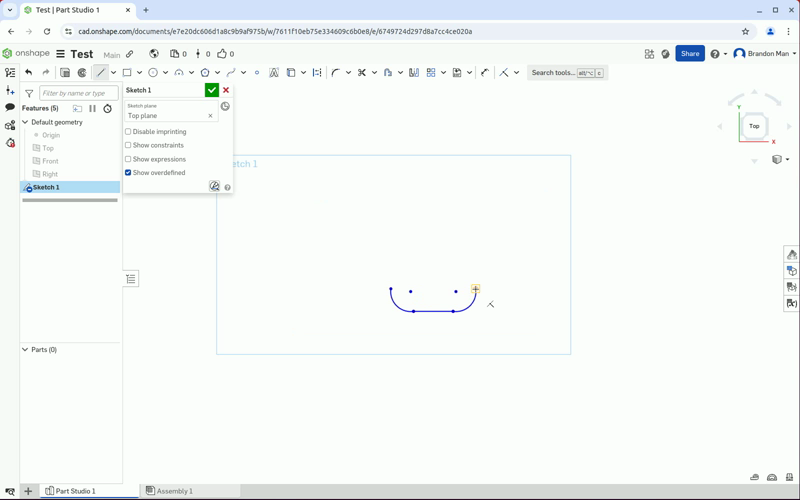
scroll(6)
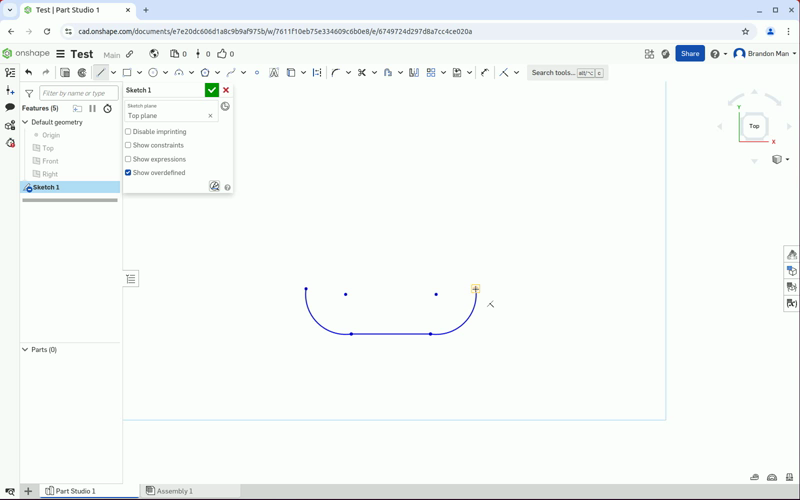
click(475, 288)
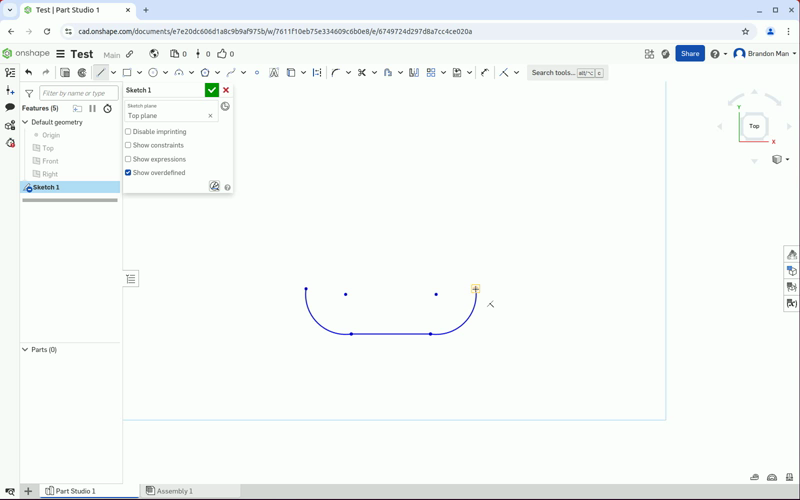
scroll(-6)
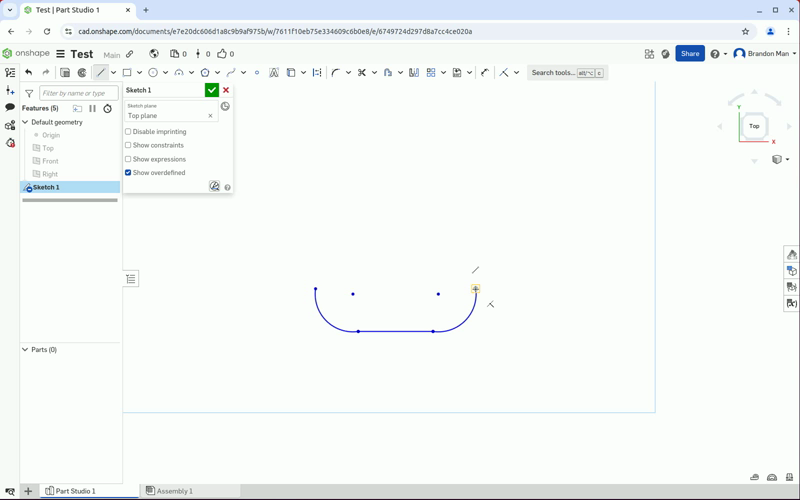
scroll(-6)
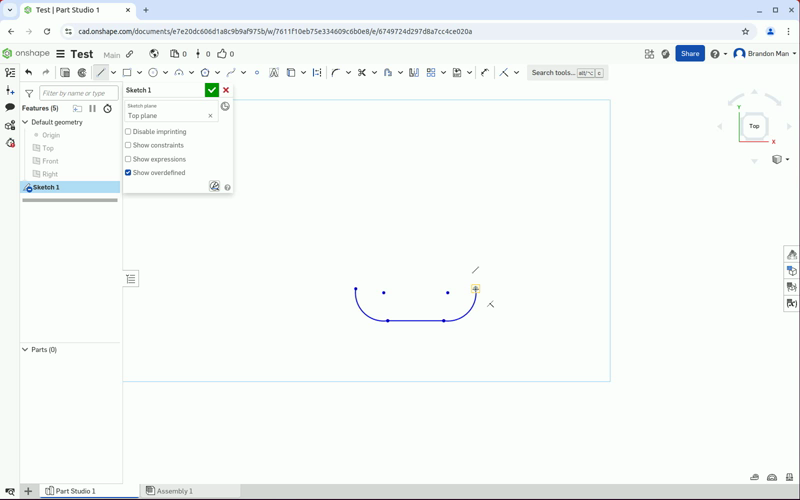
scroll(-6)
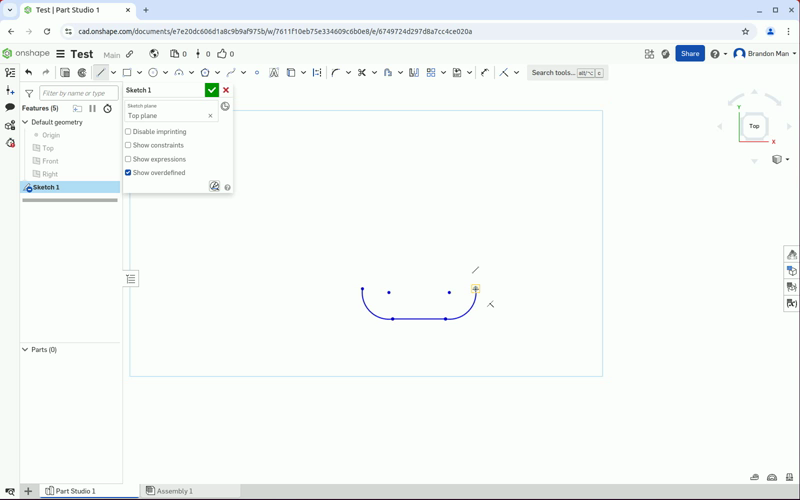
scroll(-6)
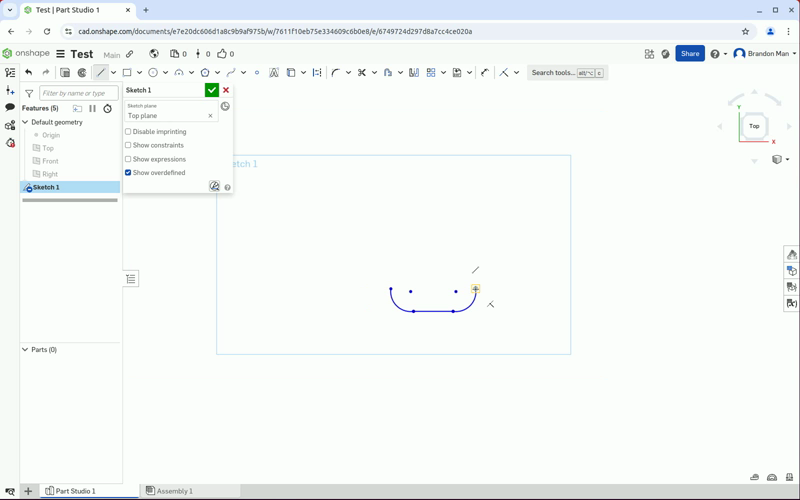
scroll(-6)
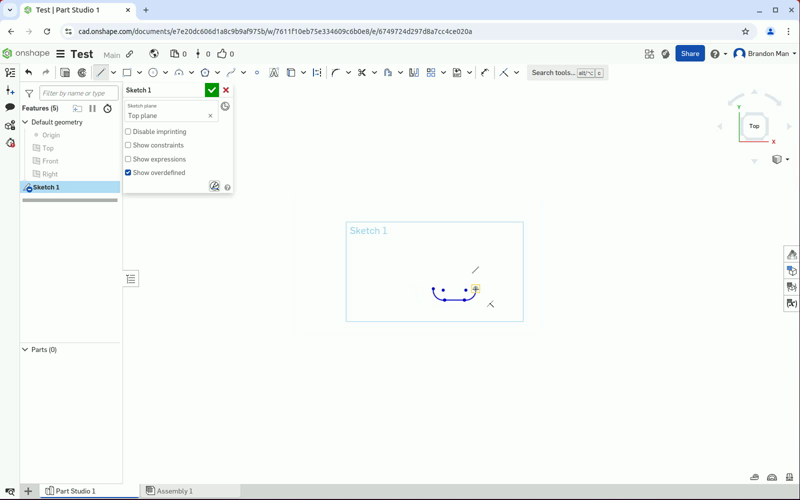
scroll(-6)
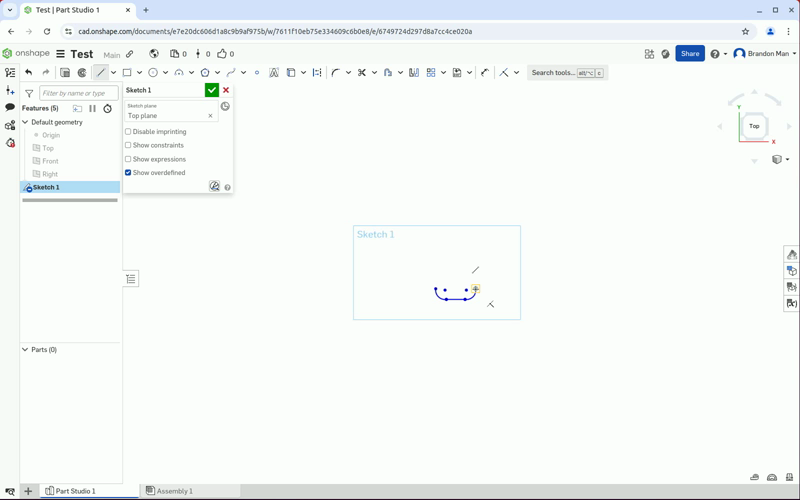
scroll(-6)
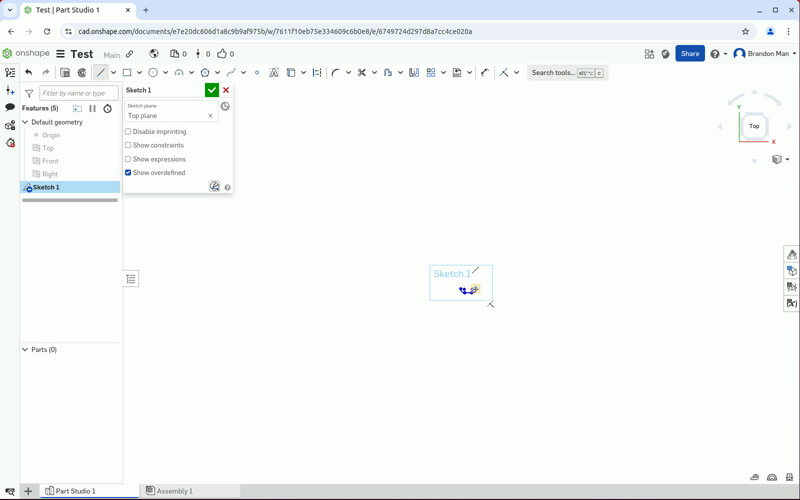
key_down(shift)
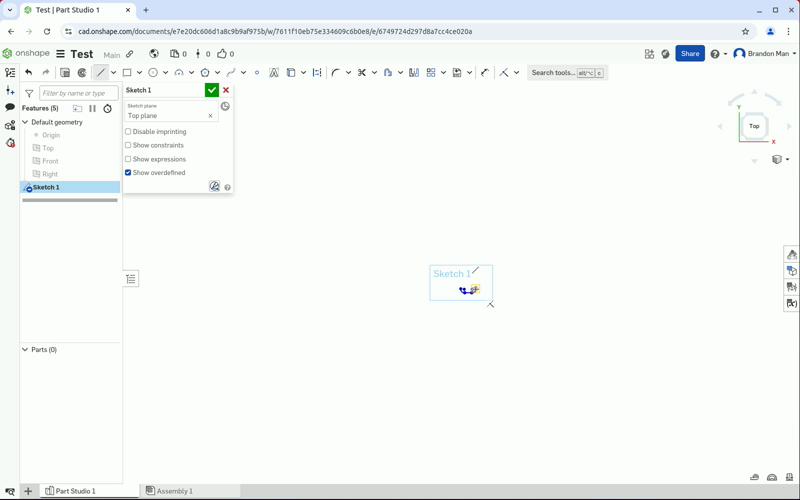
mouse_move(505, 288)
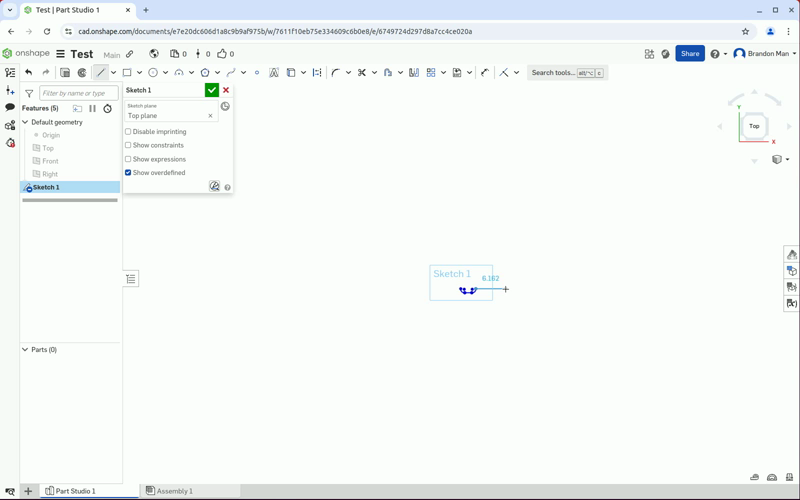
mouse_move(475, 282)
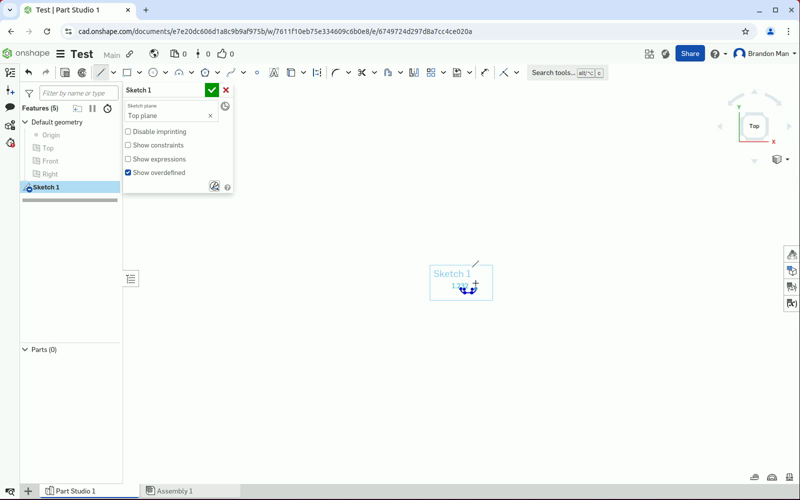
scroll(6)
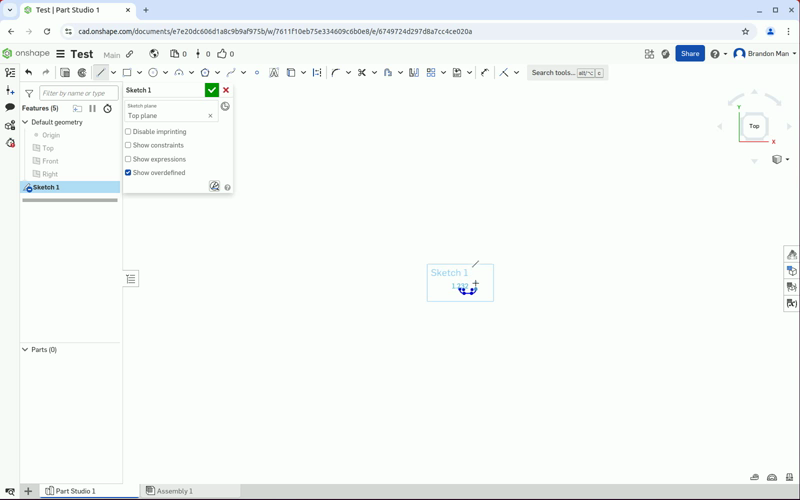
scroll(6)
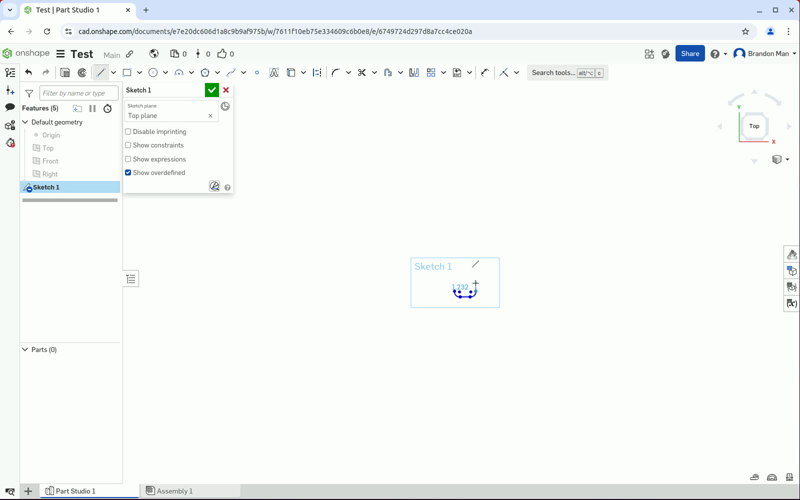
scroll(6)
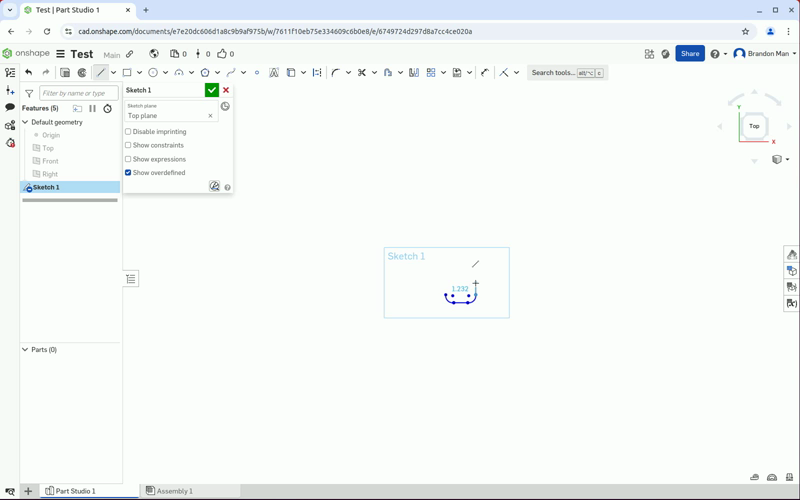
scroll(6)
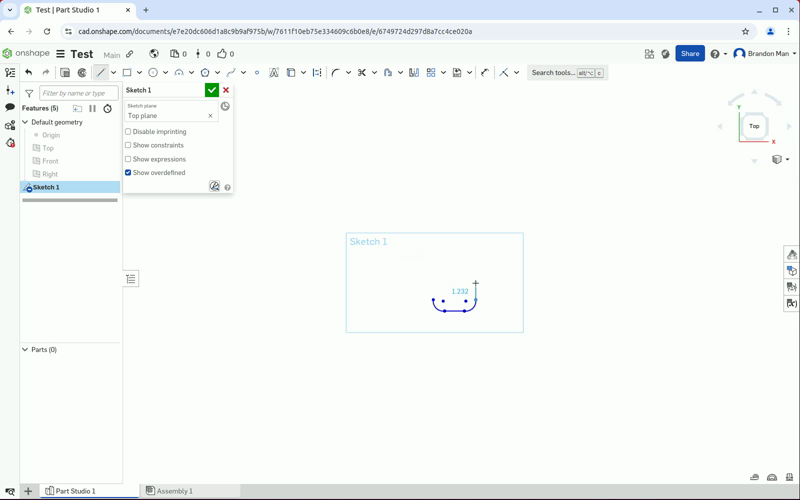
scroll(6)
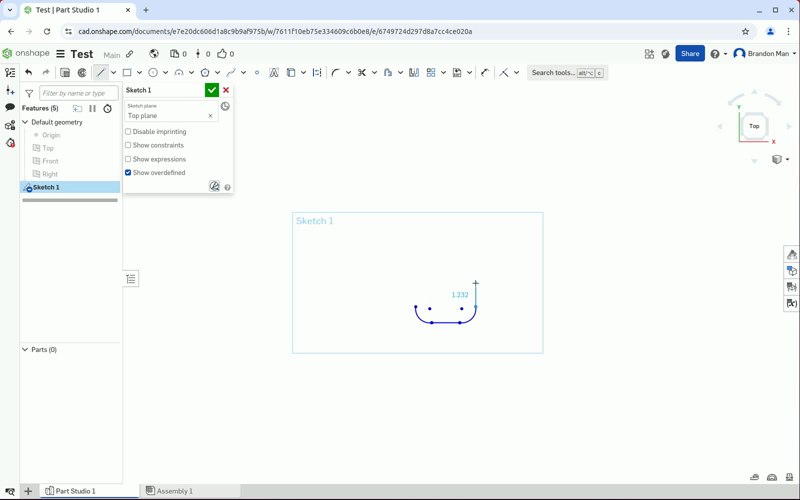
scroll(6)
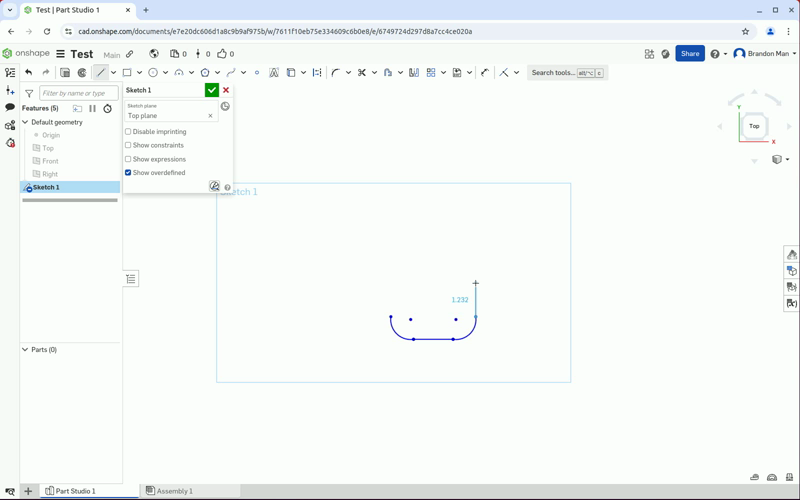
scroll(6)
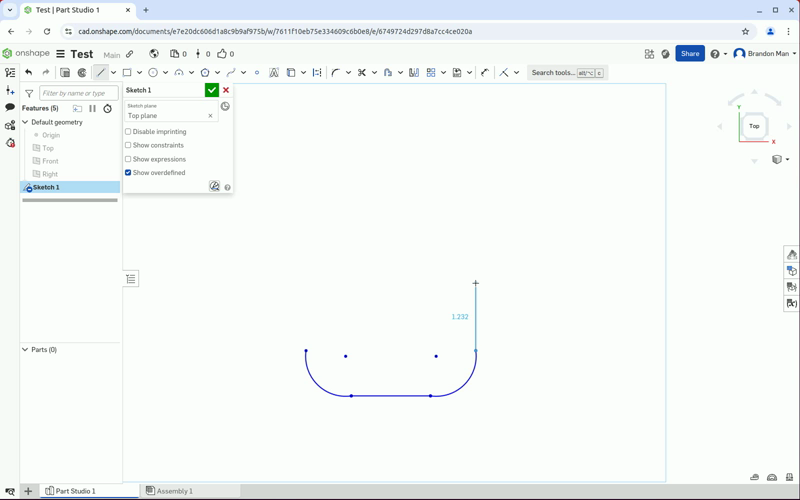
click(475, 282)
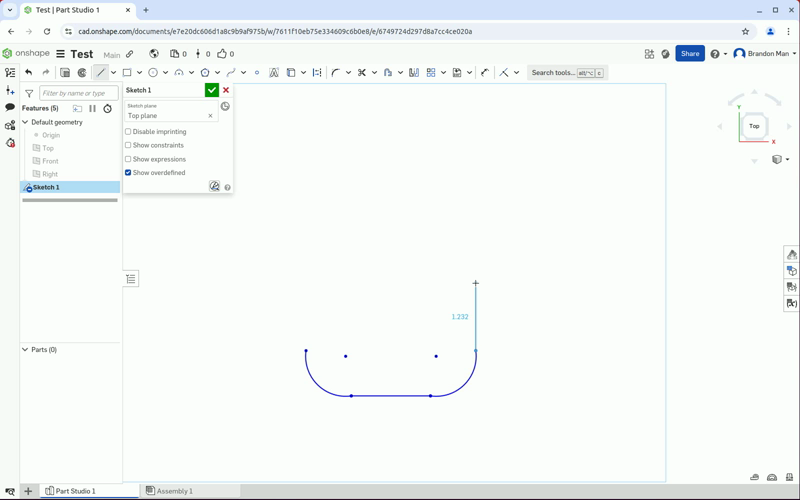
scroll(-6)
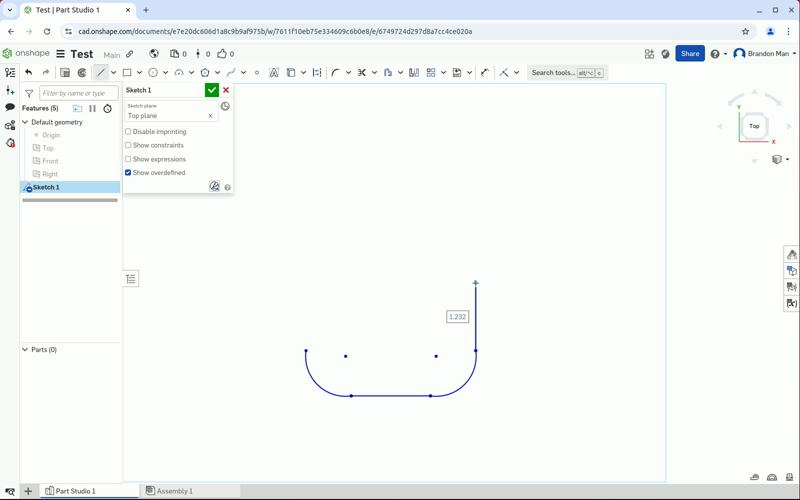
scroll(-6)
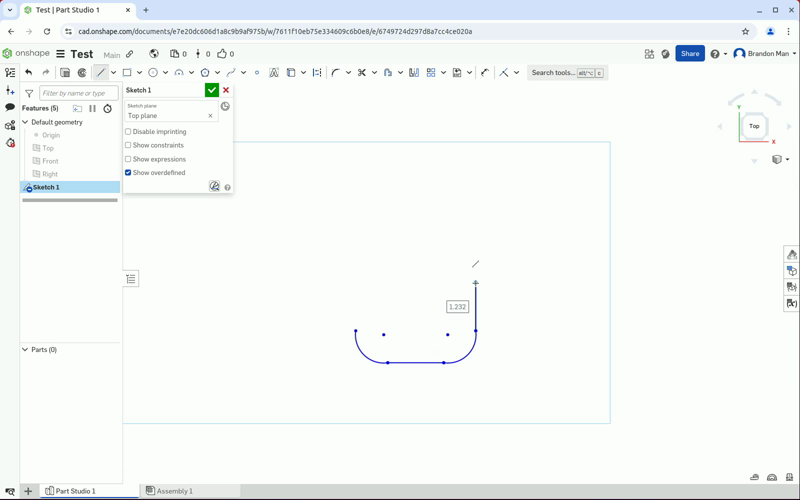
scroll(-6)
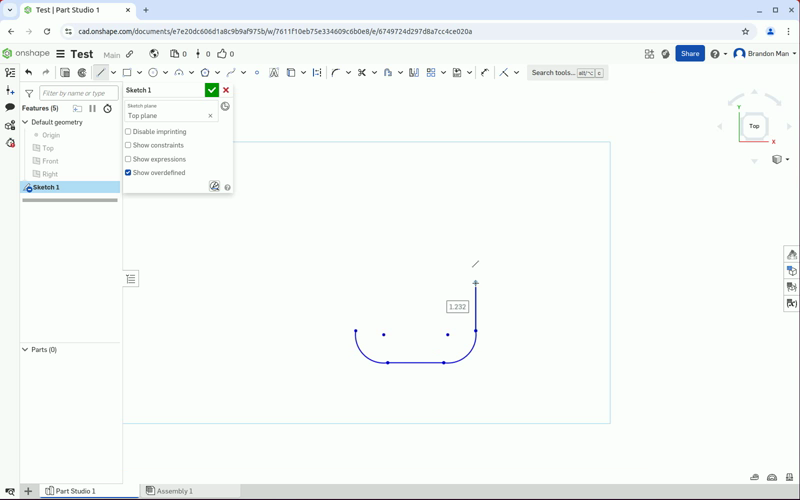
scroll(-6)
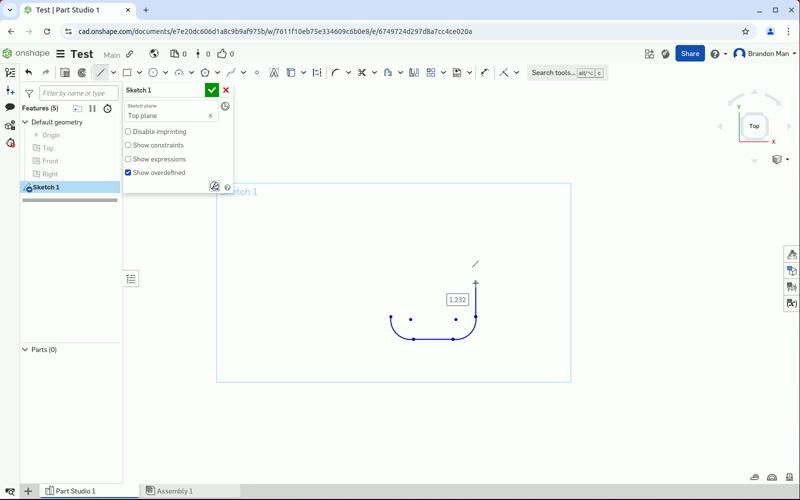
scroll(-6)
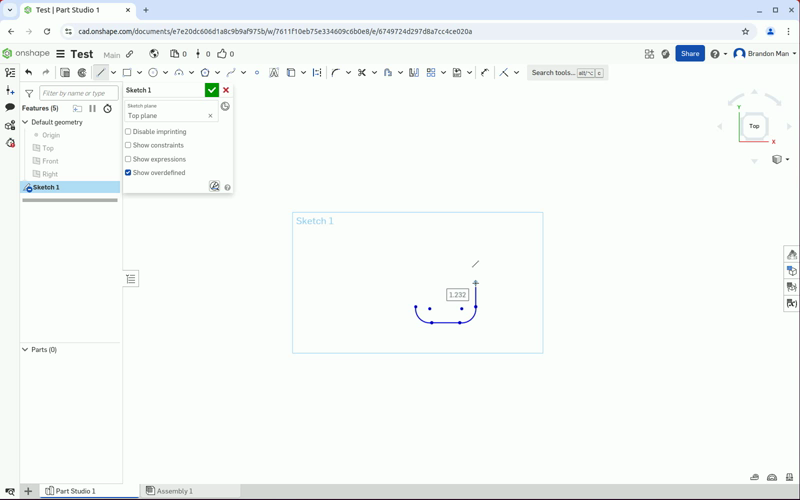
scroll(-6)
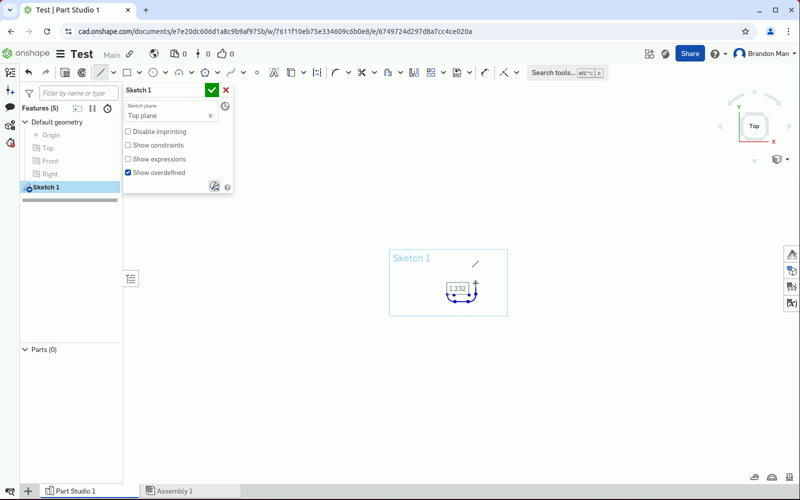
scroll(-6)
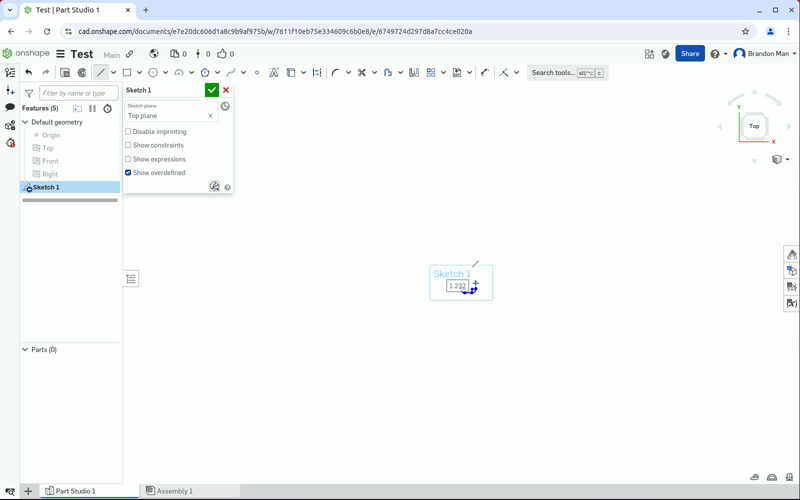
key_up(shift)
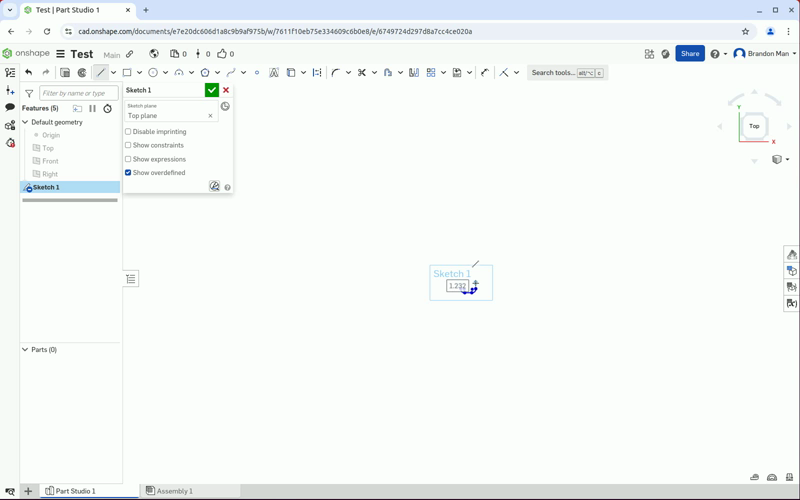
key_down(shift)
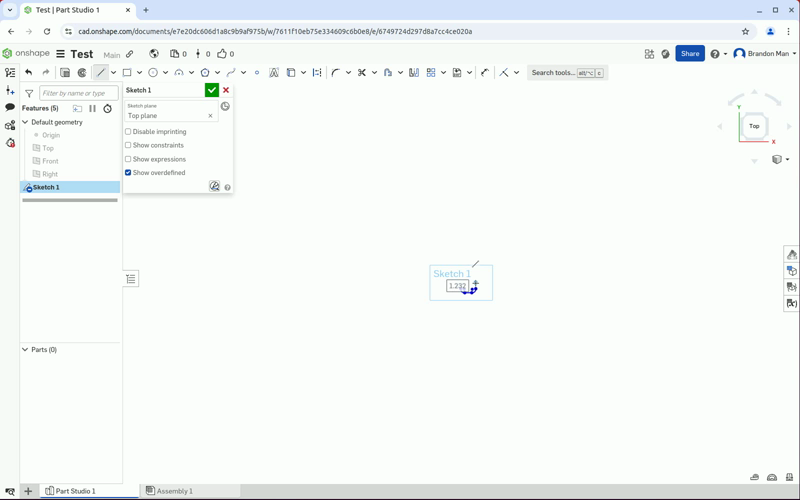
mouse_move(505, 282)
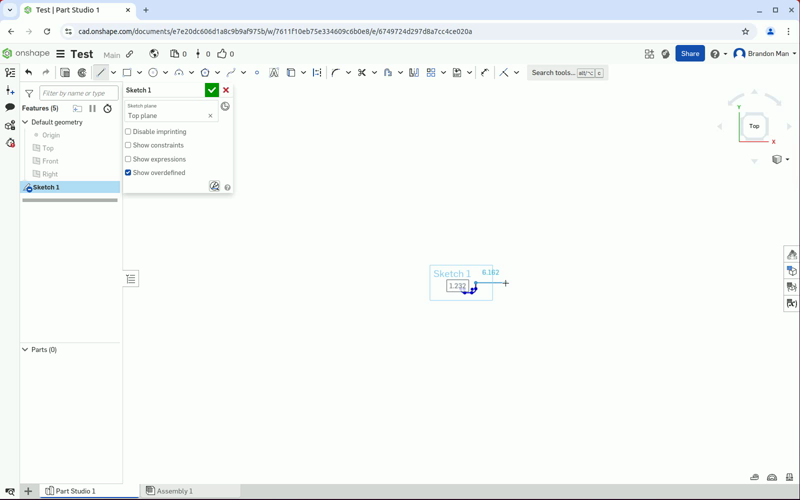
mouse_move(460, 282)
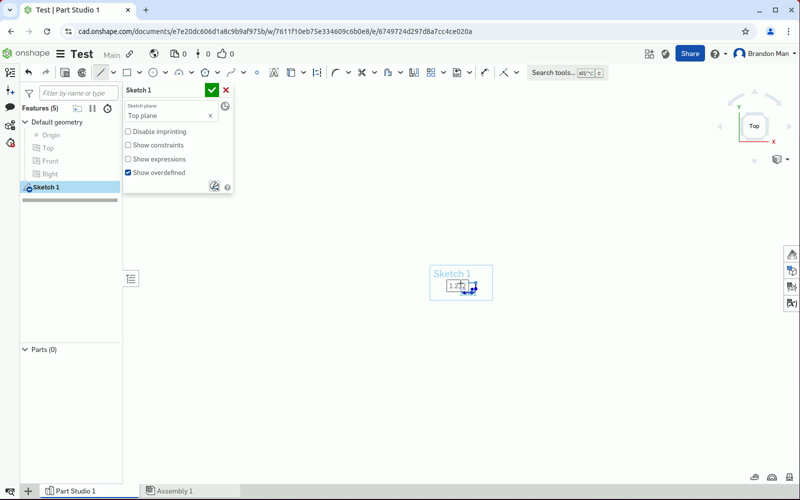
click(460, 282)
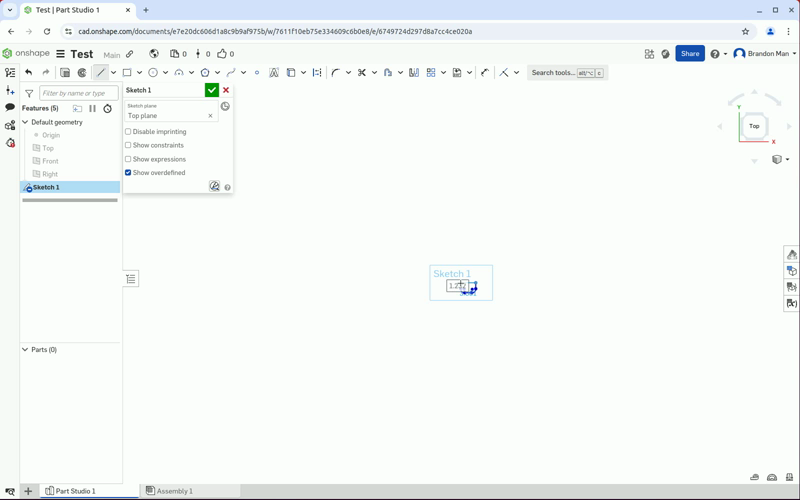
key_up(shift)
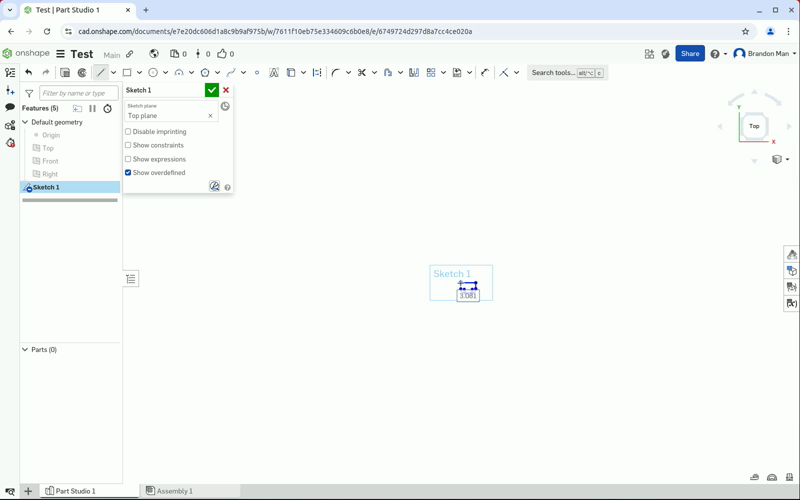
mouse_move(490, 282)
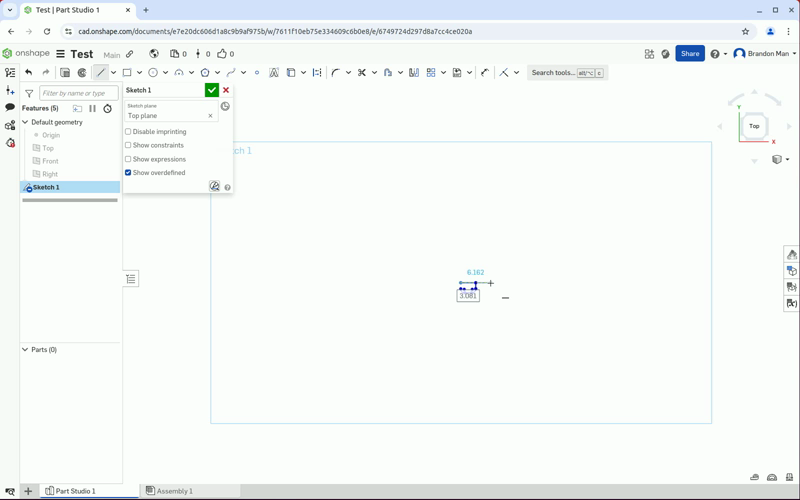
key_down(shift)
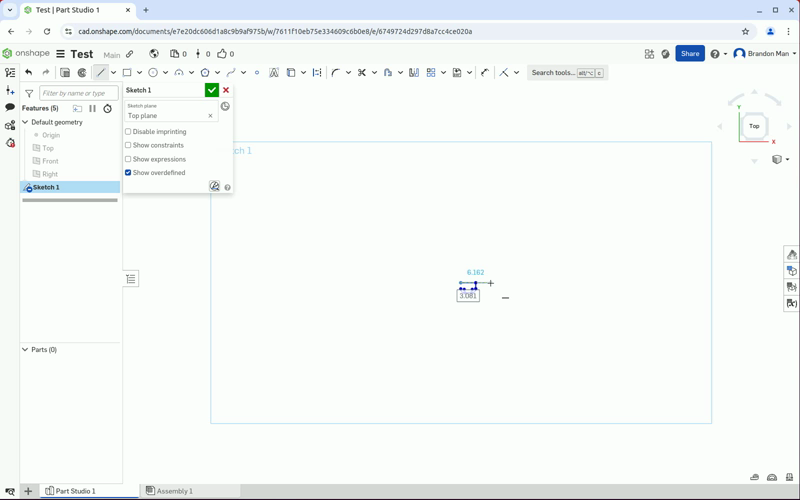
mouse_move(460, 288)
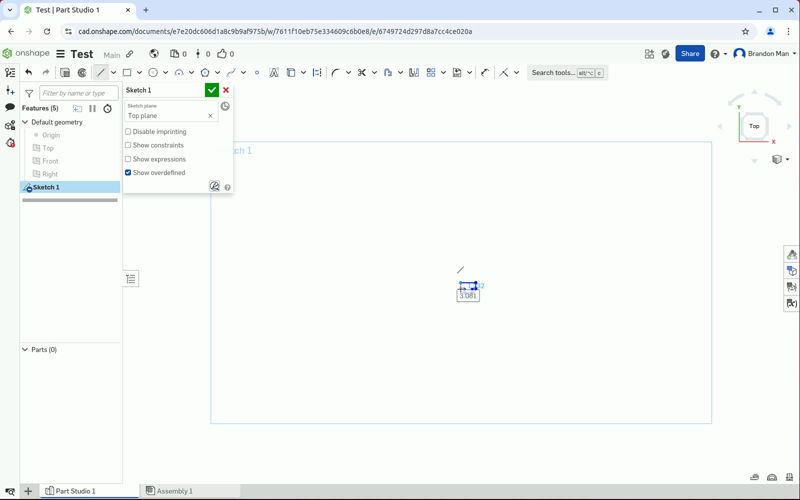
scroll(6)
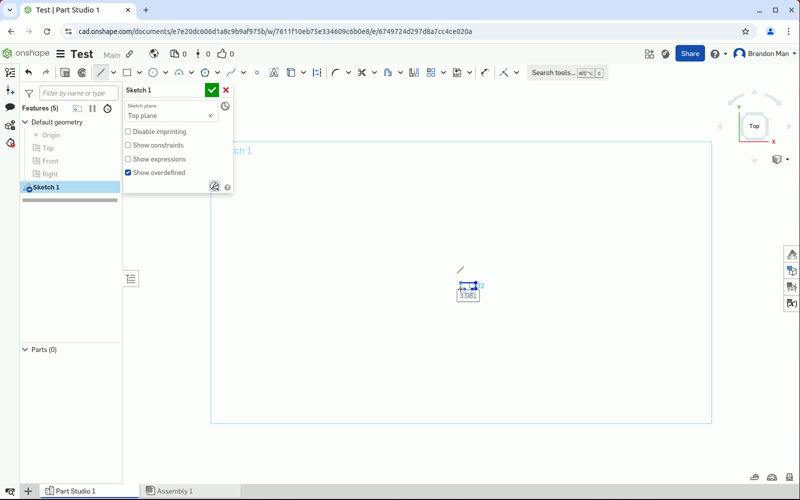
scroll(6)
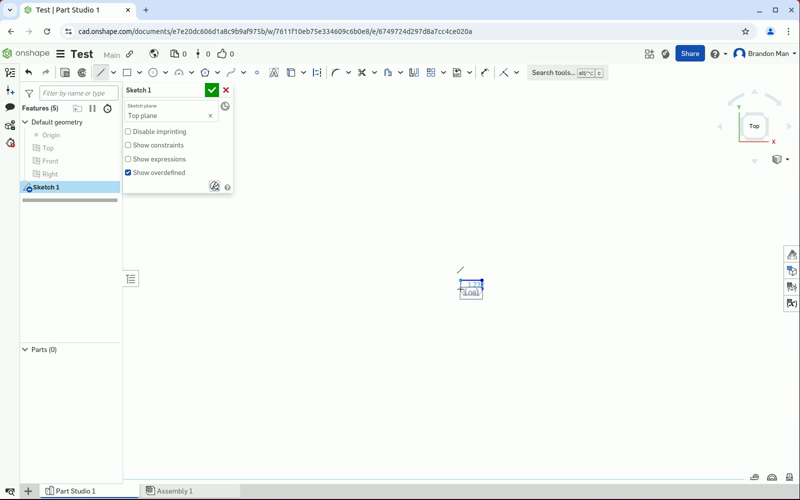
scroll(6)
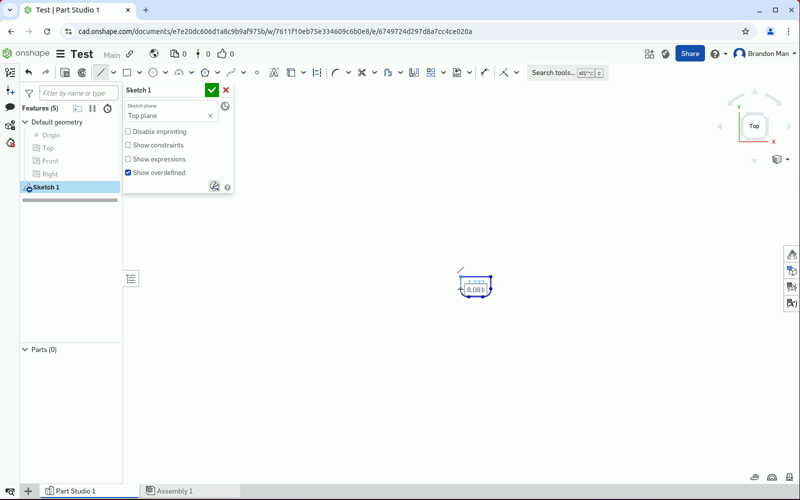
scroll(6)
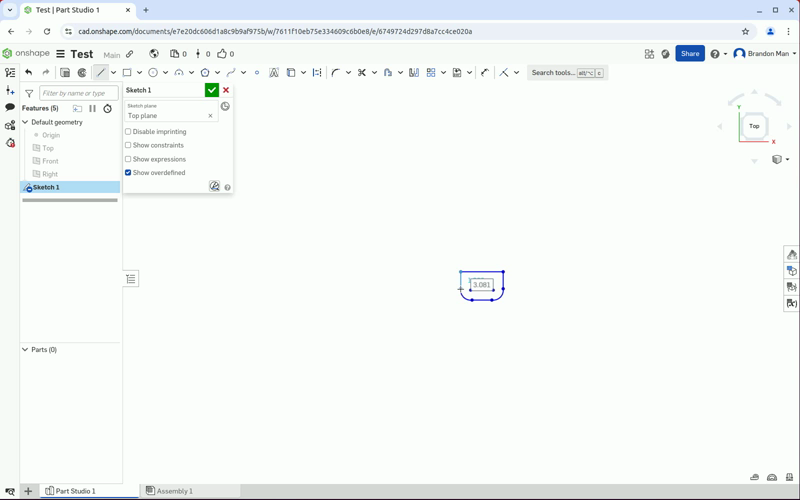
scroll(6)
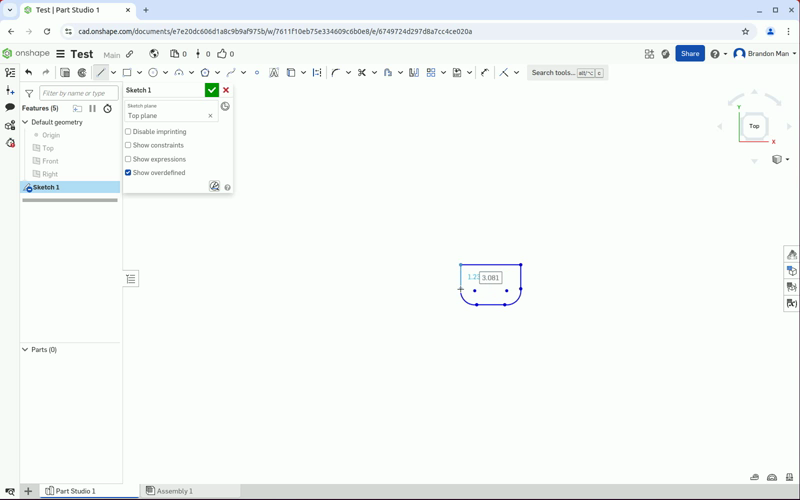
scroll(6)
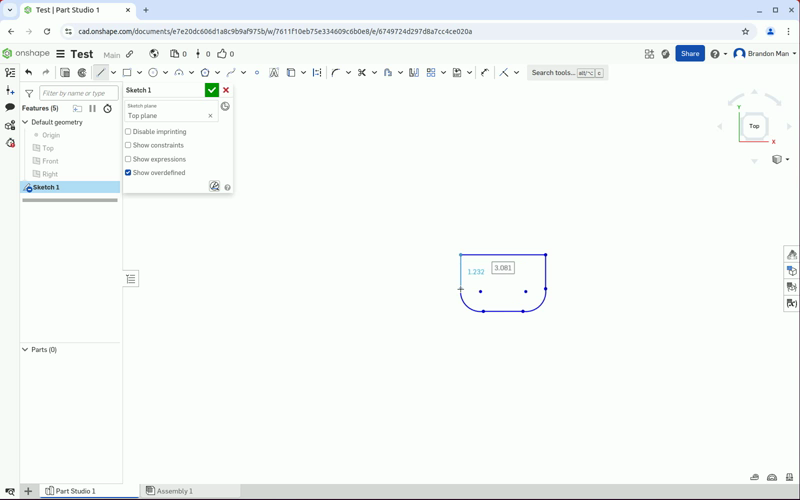
scroll(6)
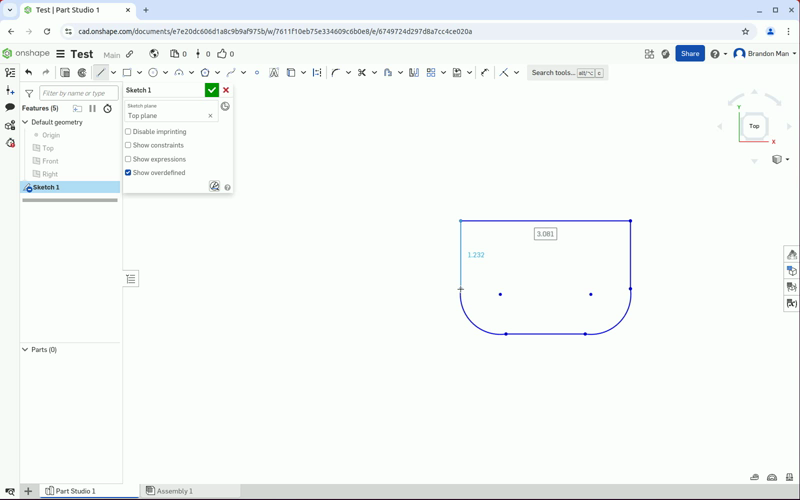
key_up(shift)
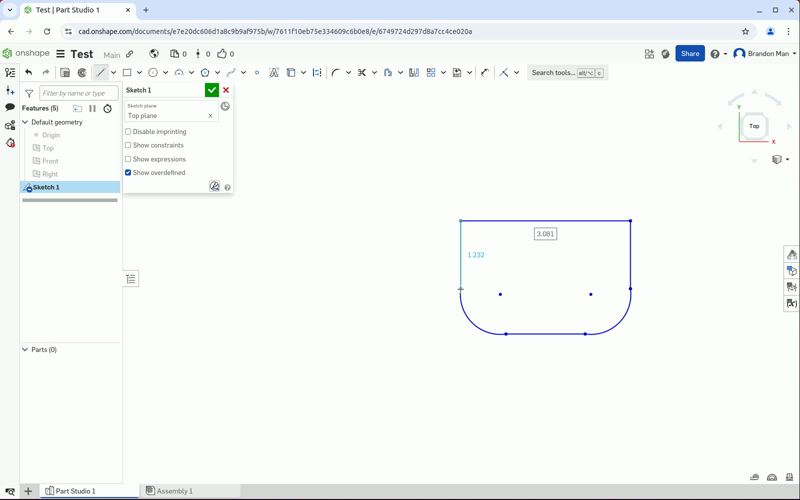
click(460, 288)
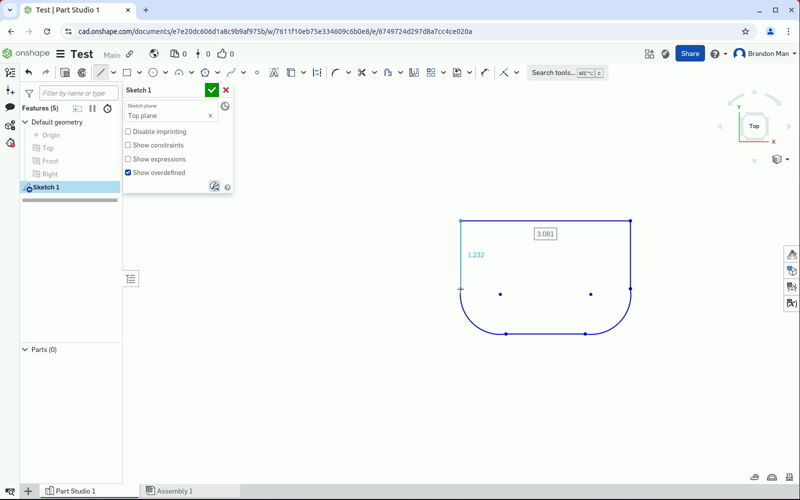
scroll(-6)
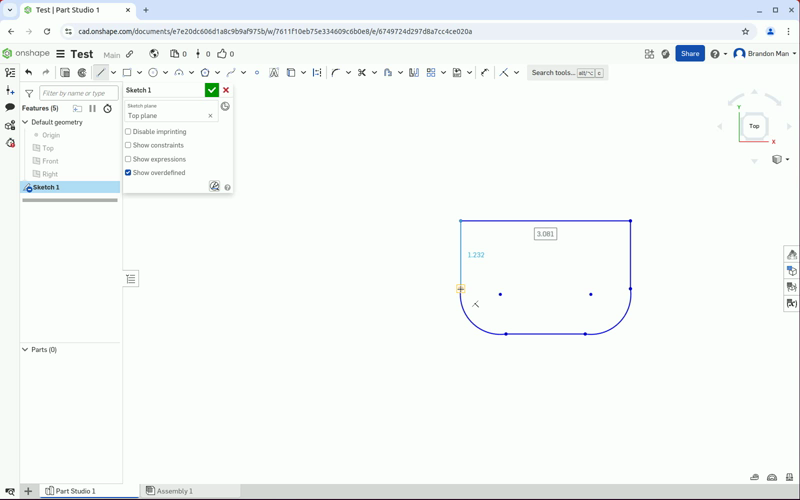
scroll(-6)
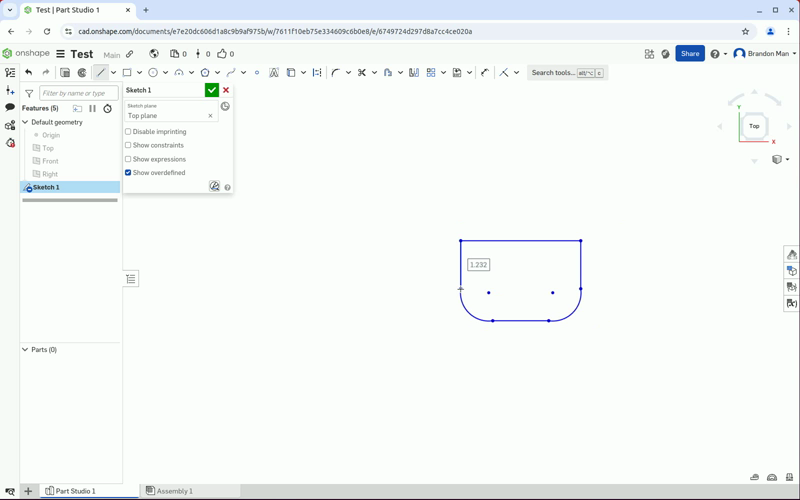
scroll(-6)
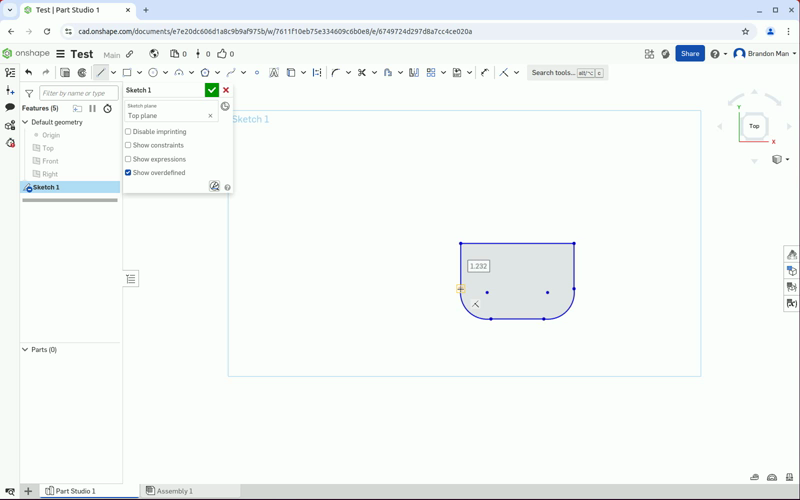
scroll(-6)
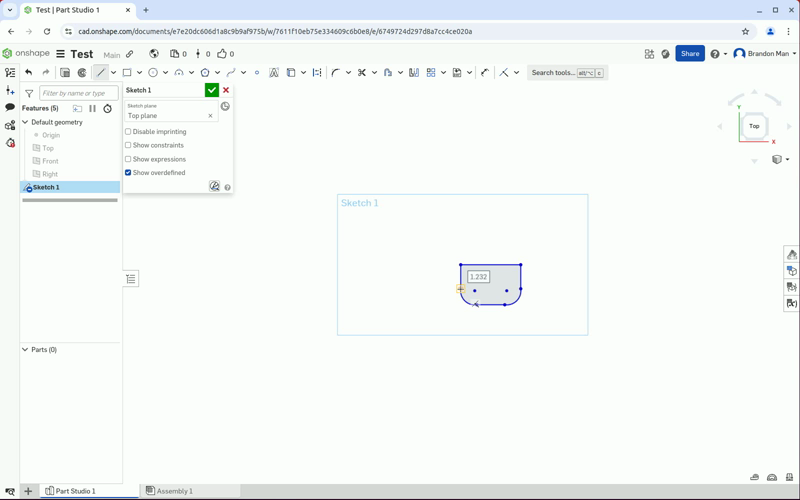
scroll(-6)
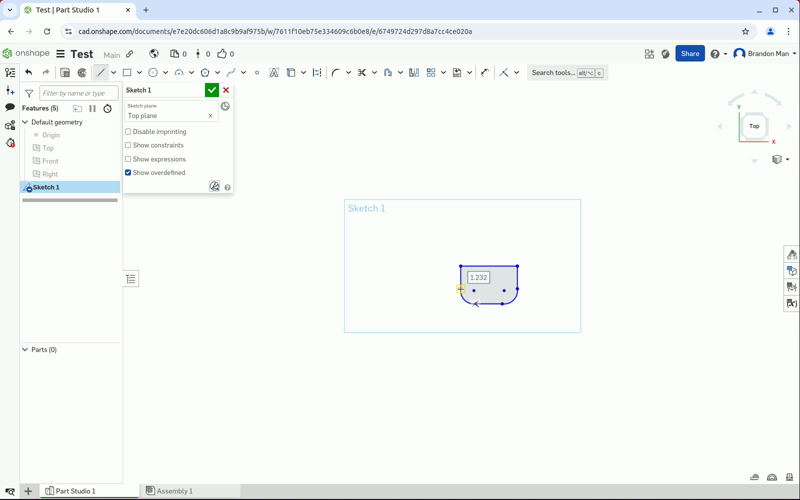
scroll(-6)
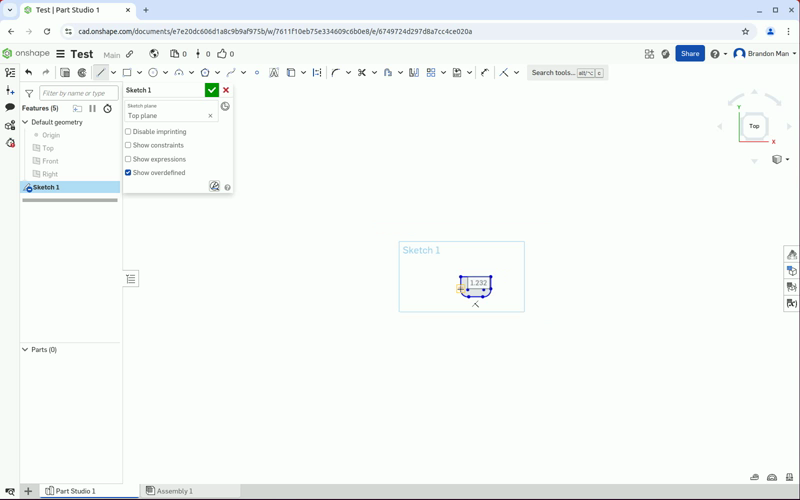
scroll(-6)
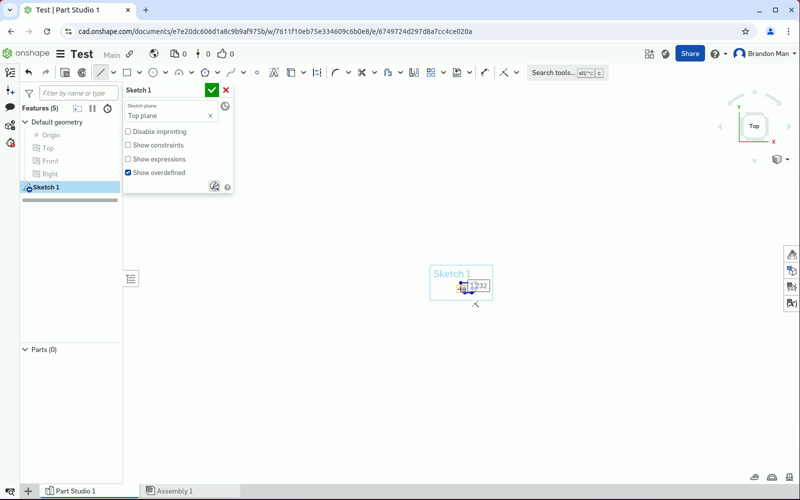
key(esc)
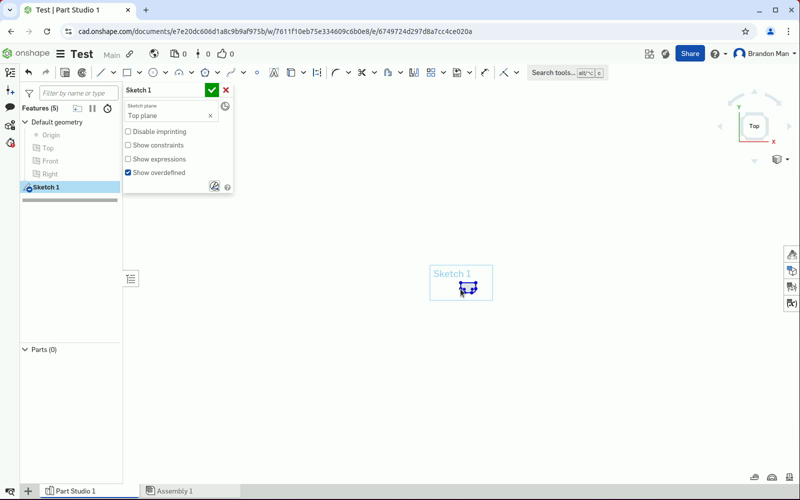
mouse_move(473, 288)
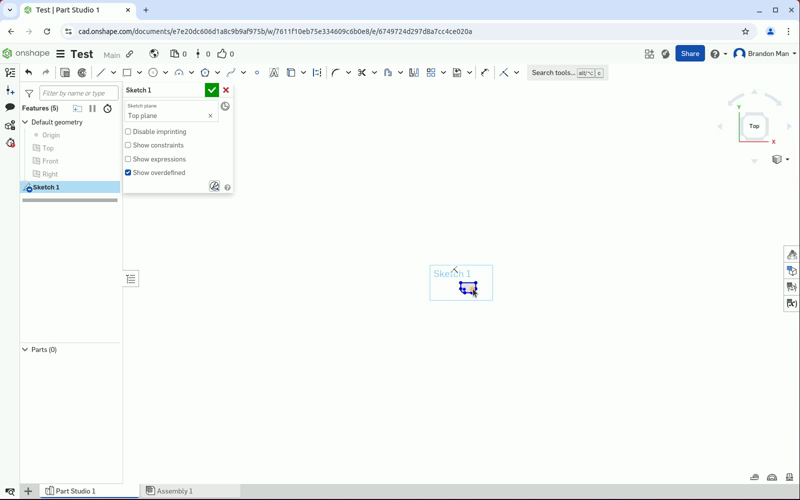
scroll(6)
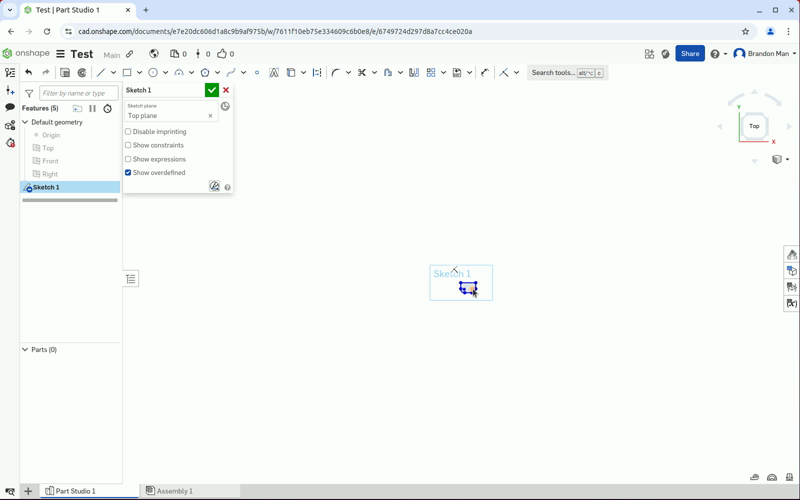
scroll(6)
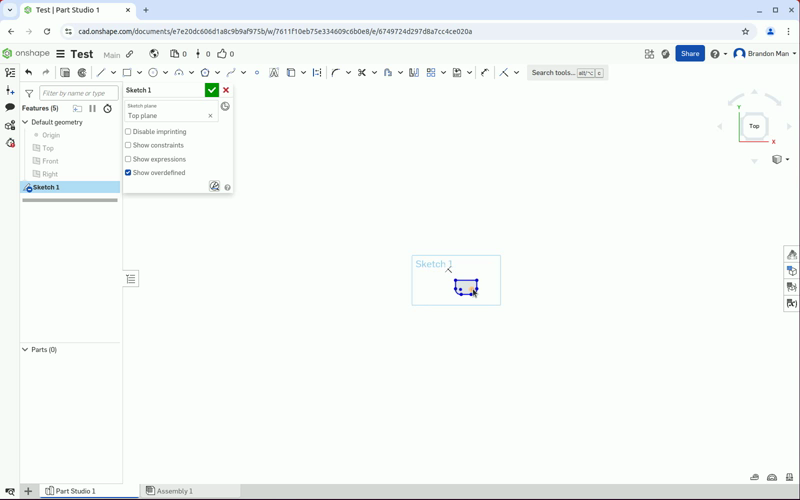
scroll(6)
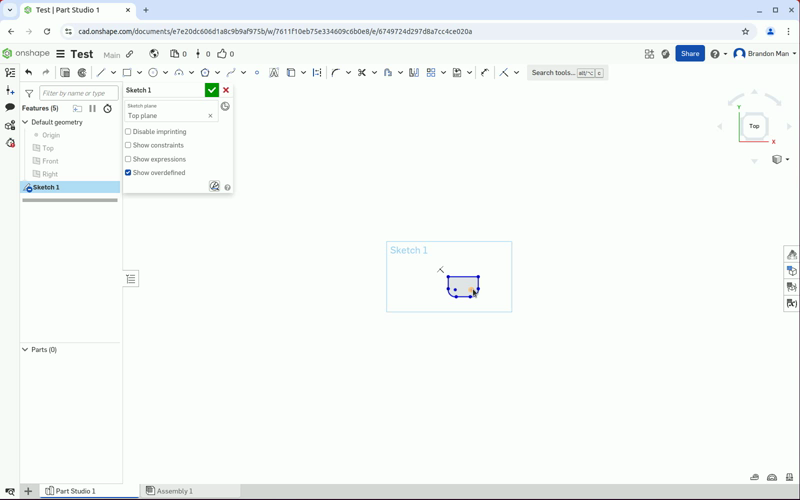
scroll(6)
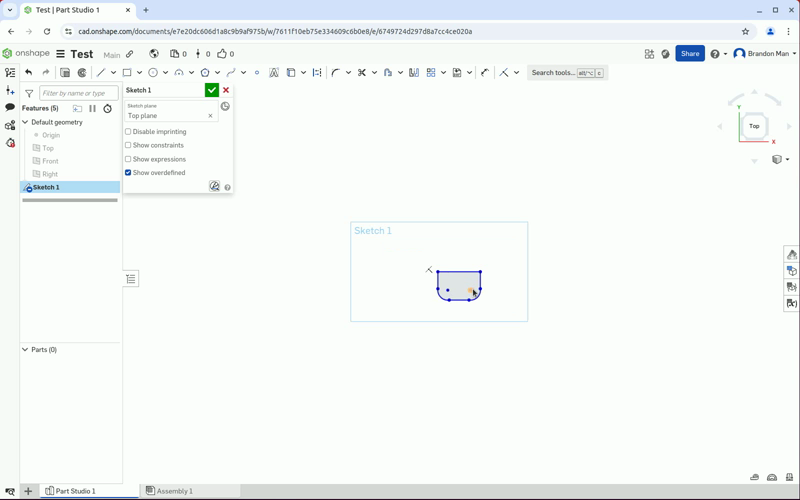
scroll(6)
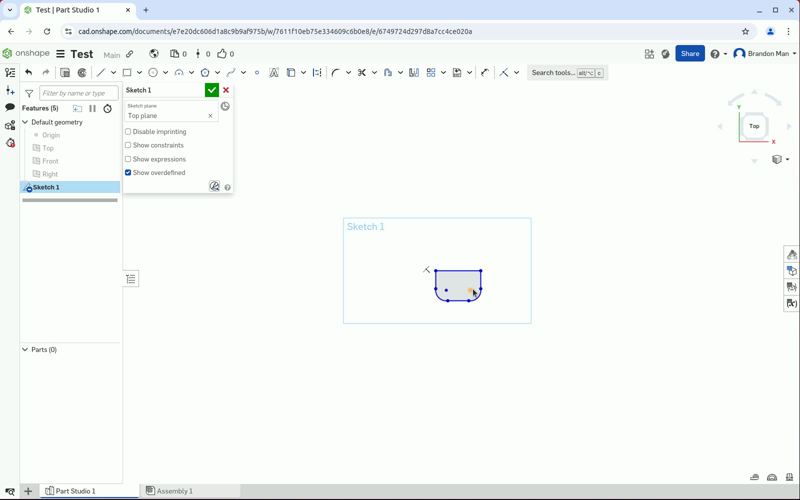
scroll(6)
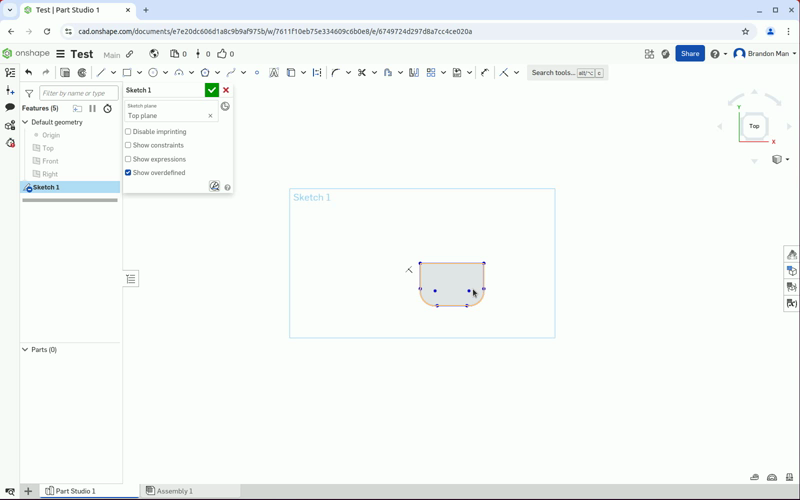
scroll(6)
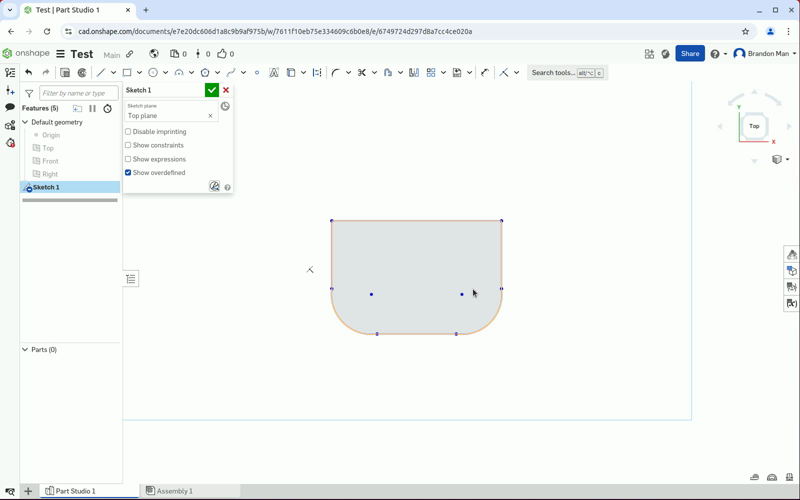
click(473, 288)
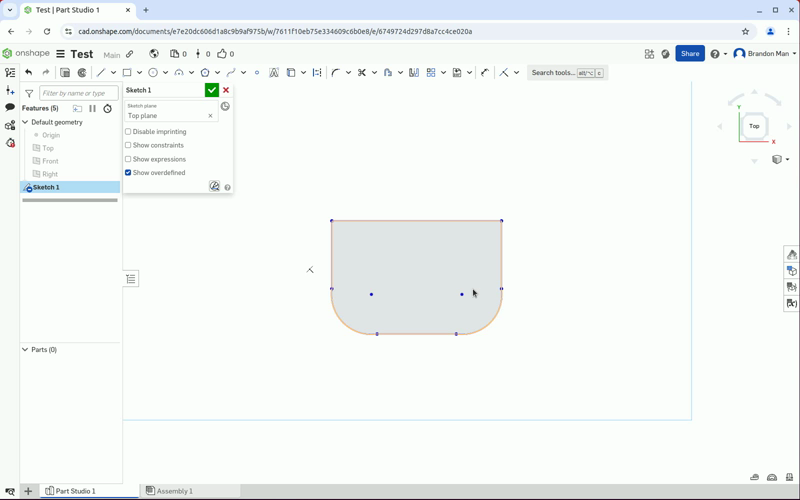
scroll(-6)
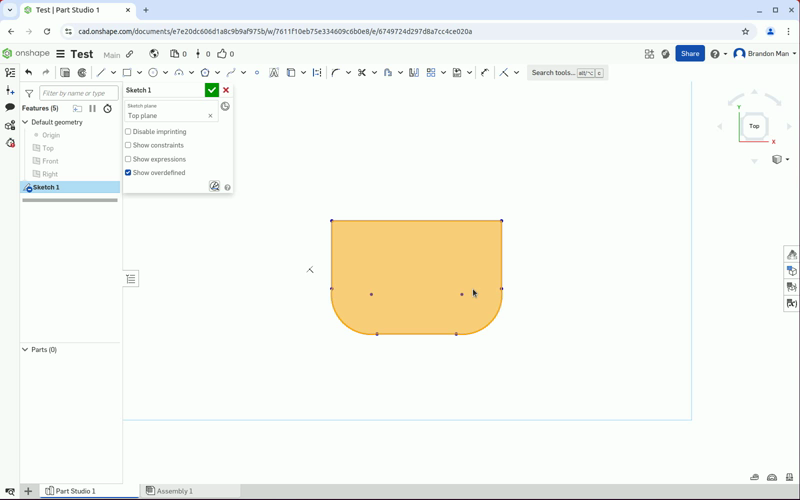
scroll(-6)
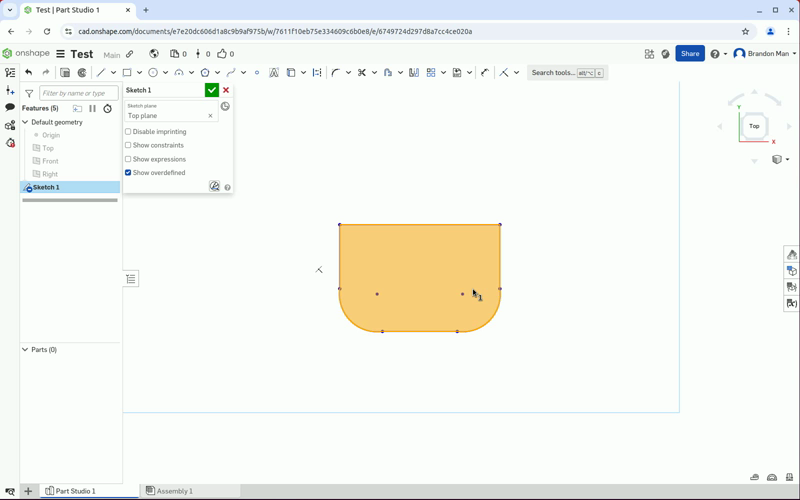
scroll(-6)
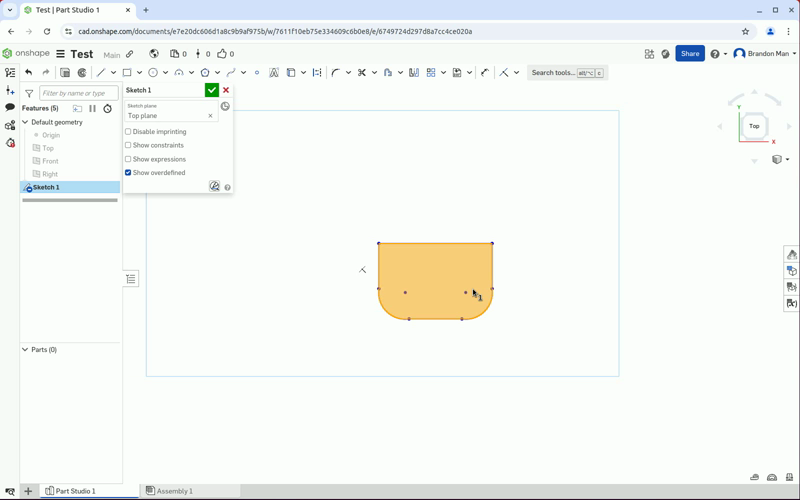
scroll(-6)
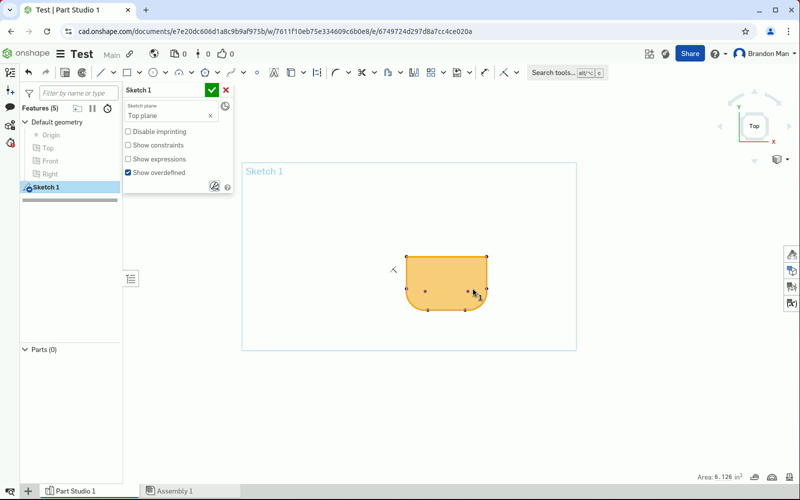
scroll(-6)
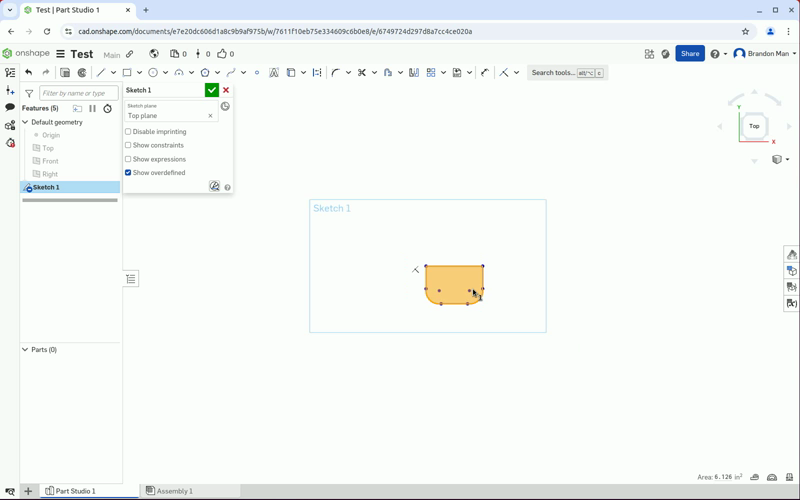
scroll(-6)
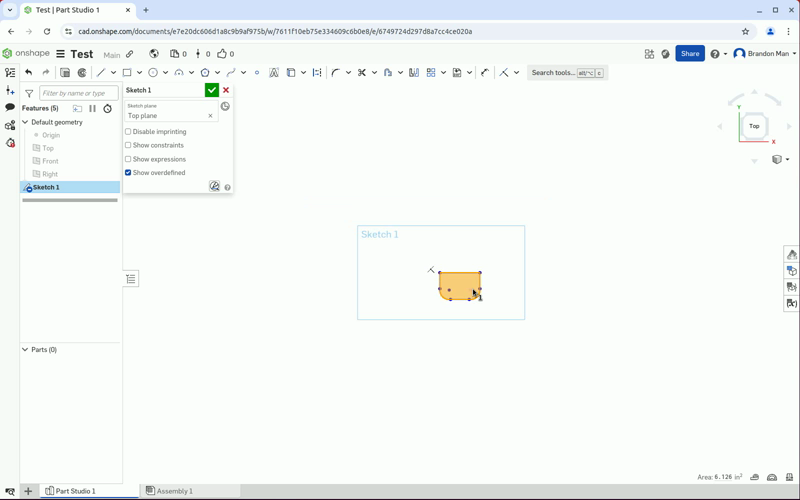
scroll(-6)
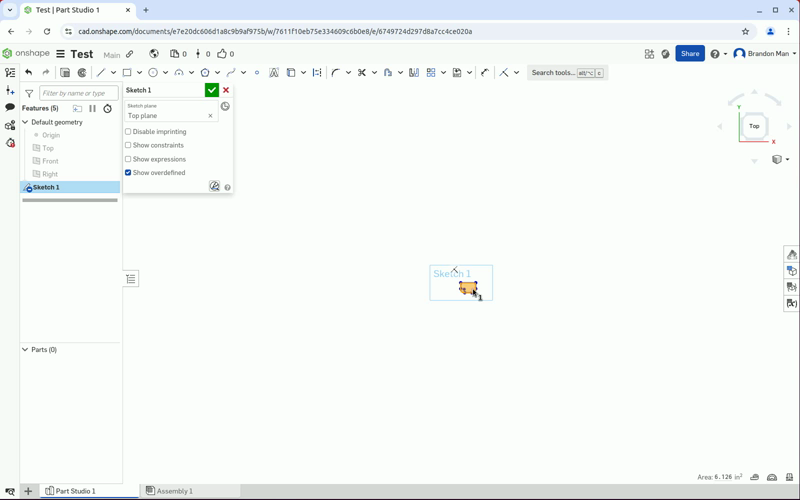
mouse_move(73, 352)
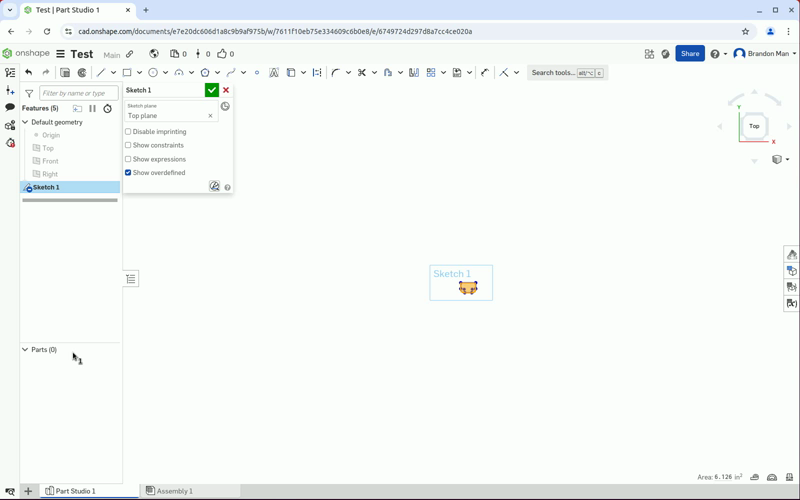
key(shift+y)
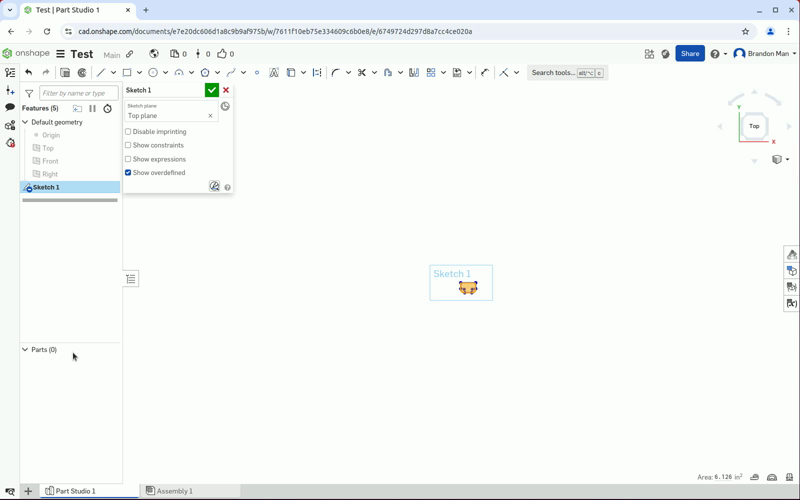
key(shift+e)
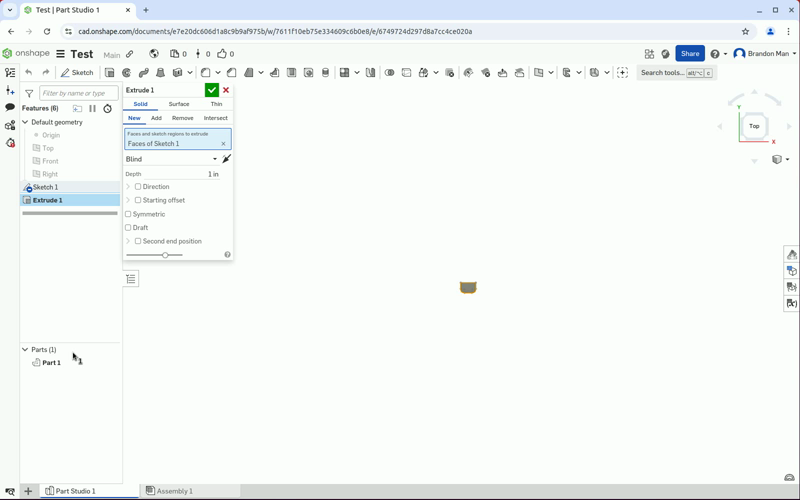
mouse_move(143, 106)
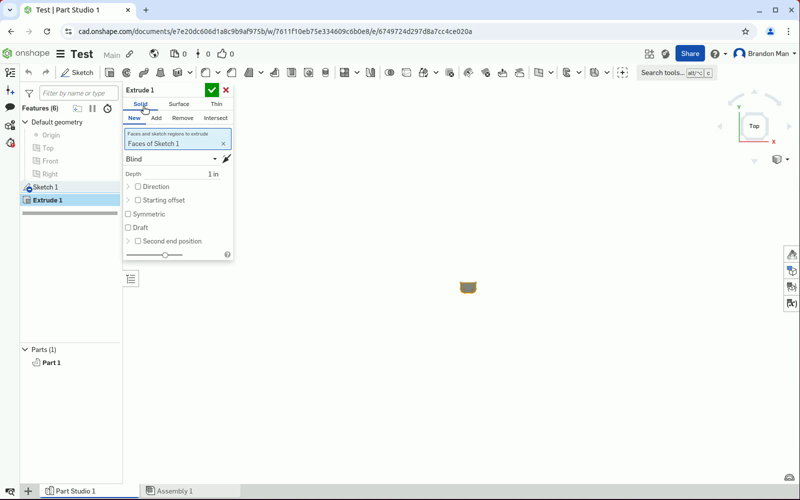
click(143, 106)
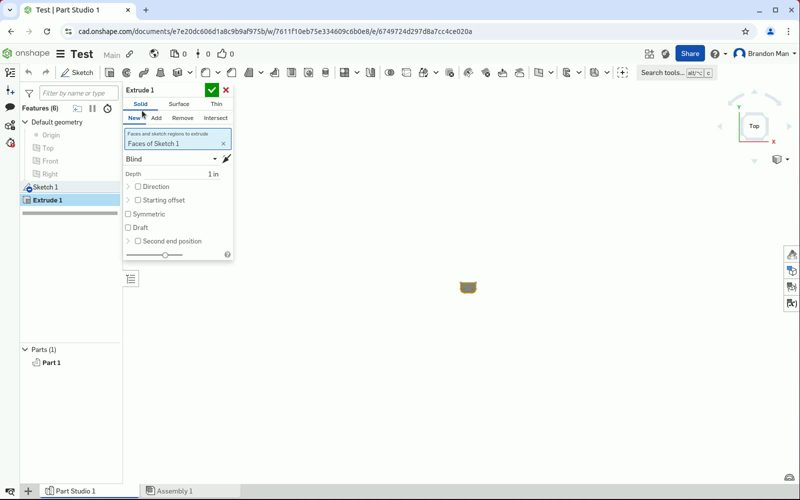
mouse_move(137, 120)
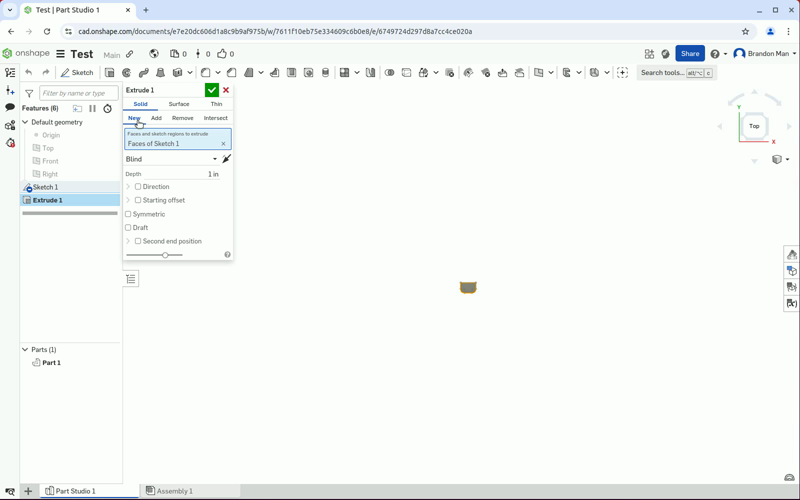
click(137, 120)
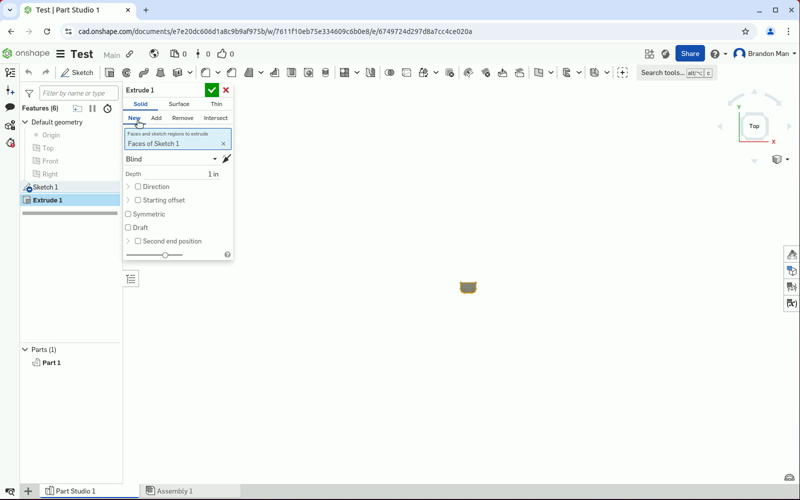
key(tab, 4)
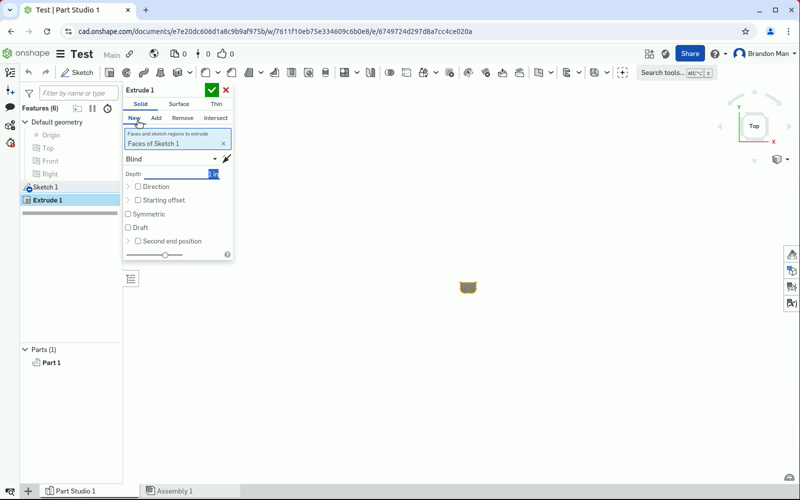
text(1.204)
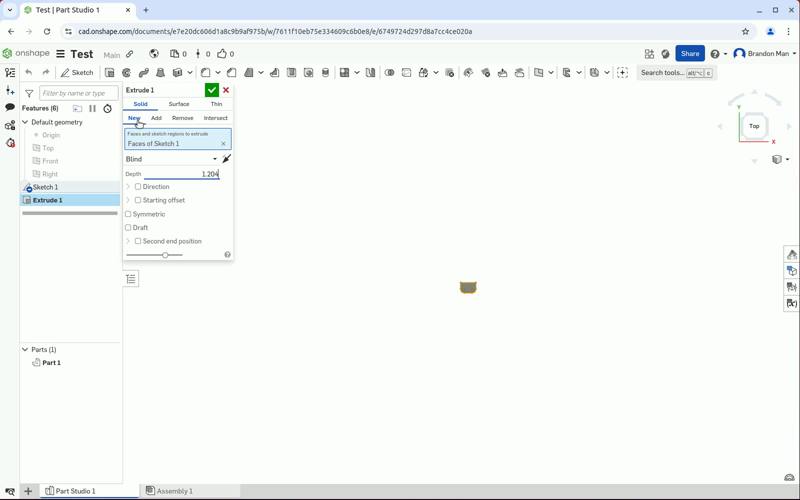
key(enter)
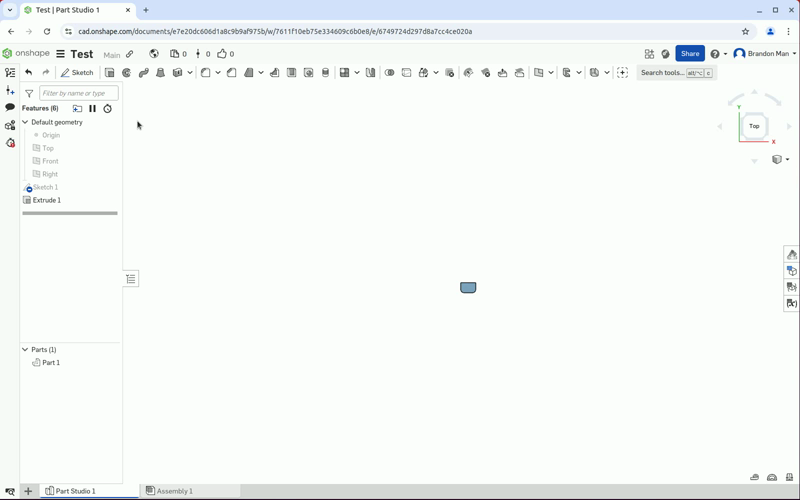
key(shift+h)
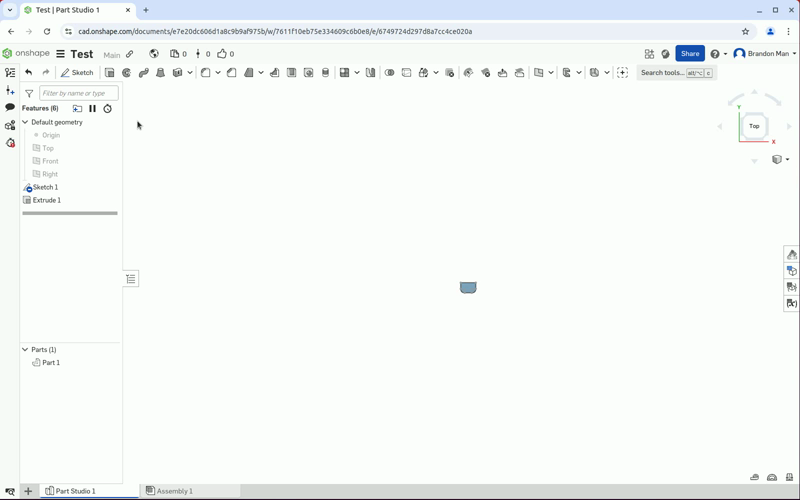
key(shift+h)
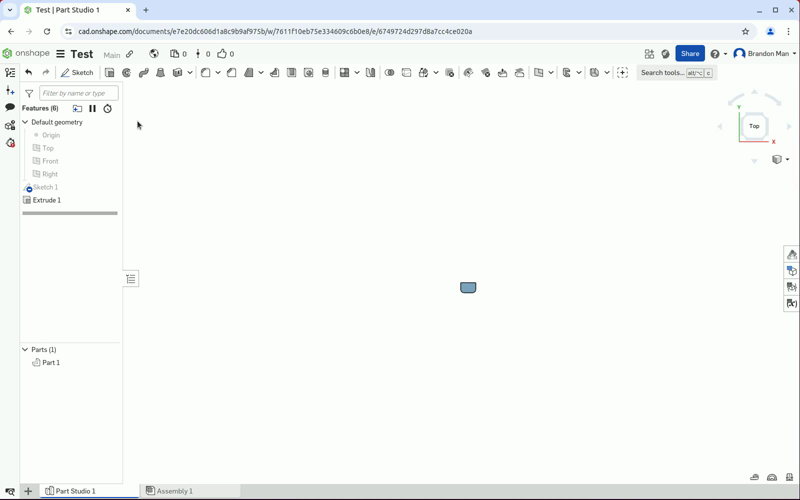
mouse_move(73, 189)
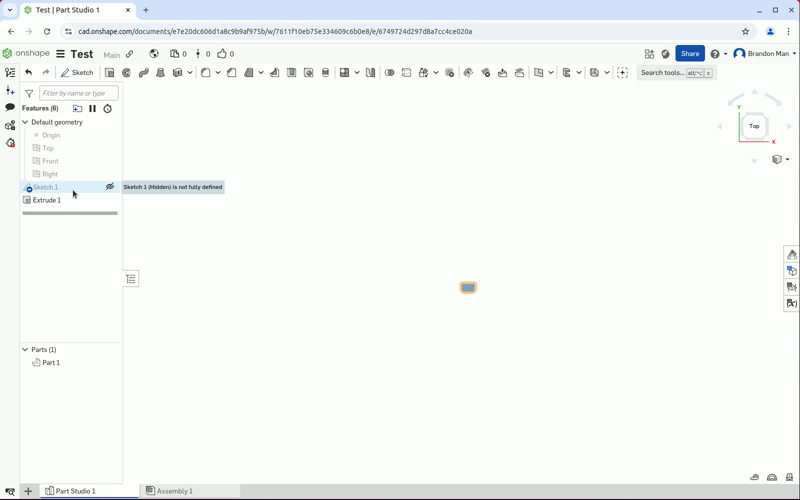
click(73, 189)
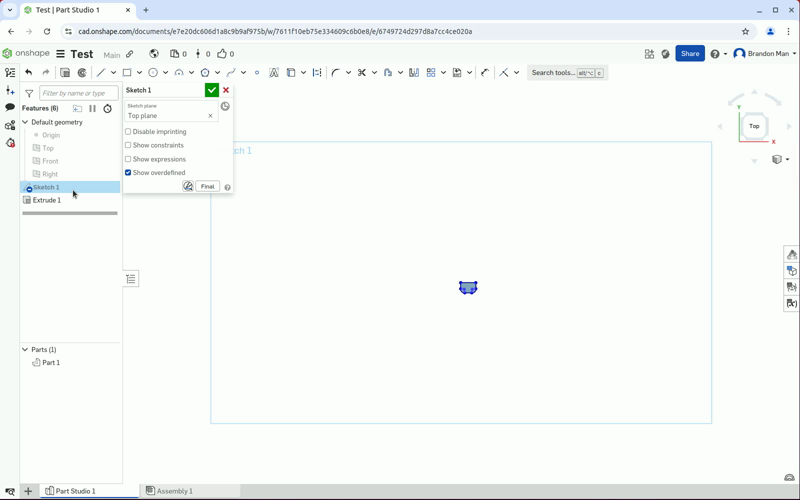
mouse_move(229, 92)
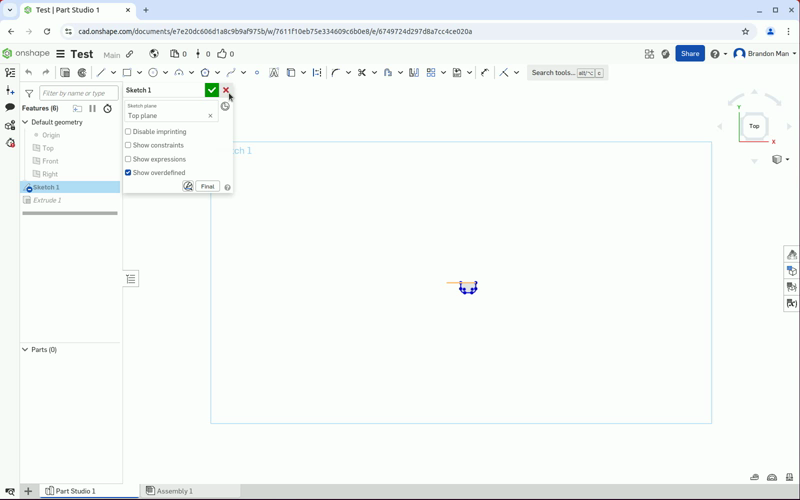
click(229, 92)
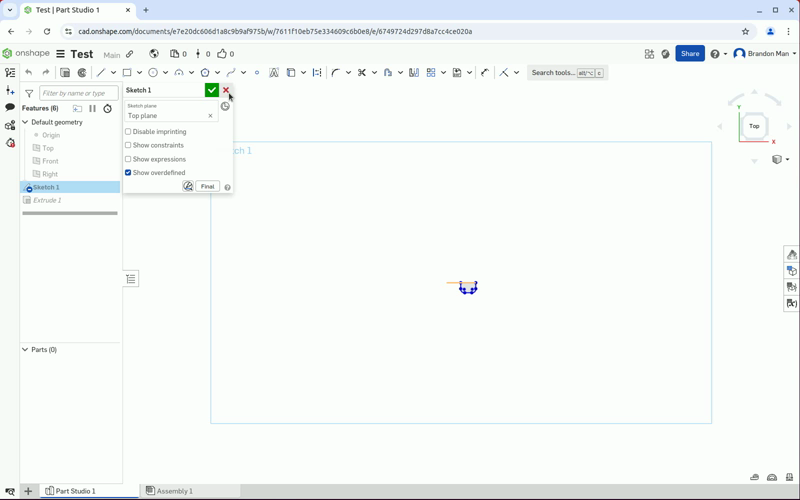
key(shift+s)
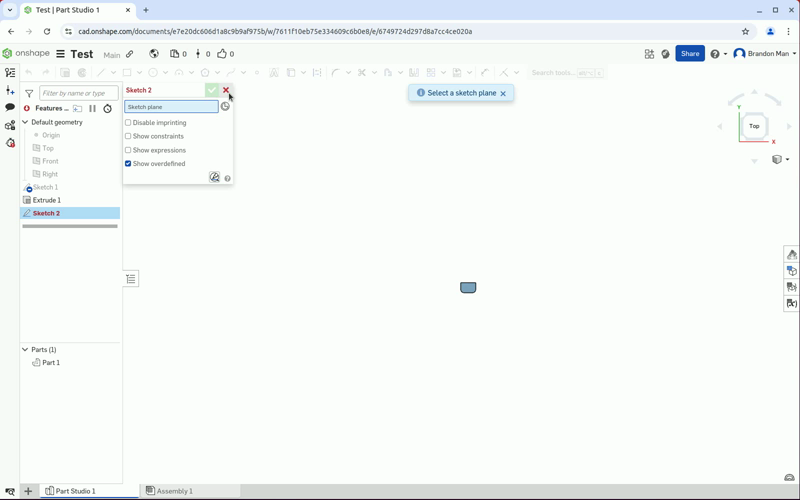
mouse_move(73, 150)
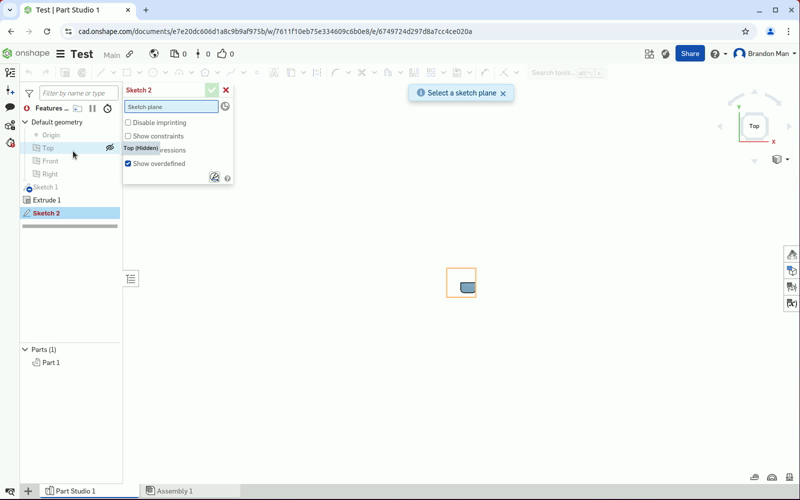
click(73, 150)
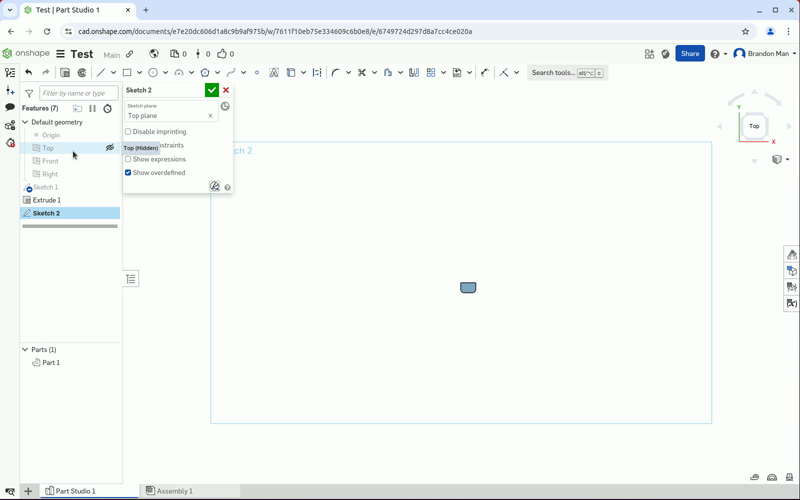
mouse_move(73, 352)
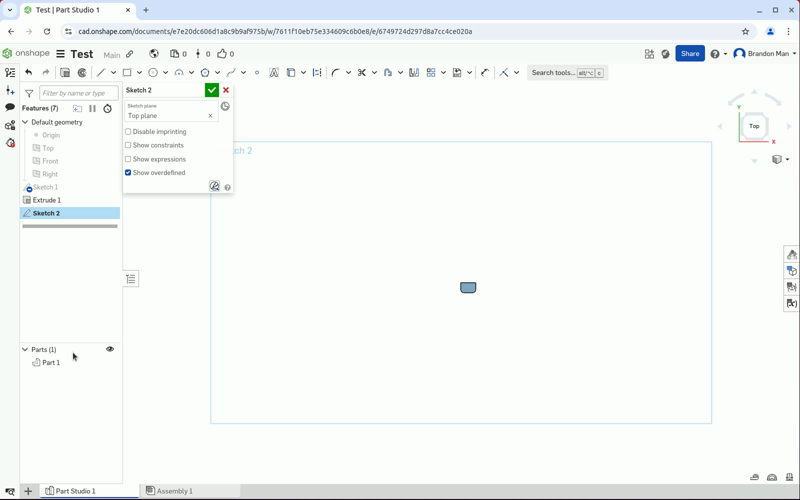
key(y)
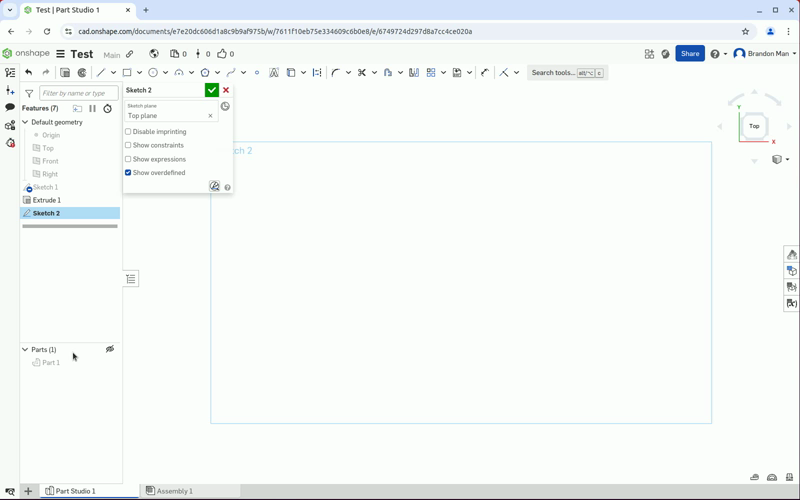
key(a)
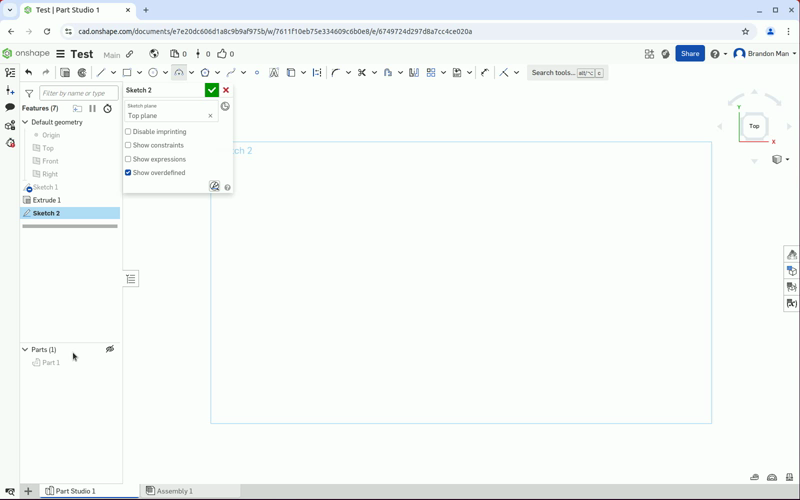
key_down(shift)
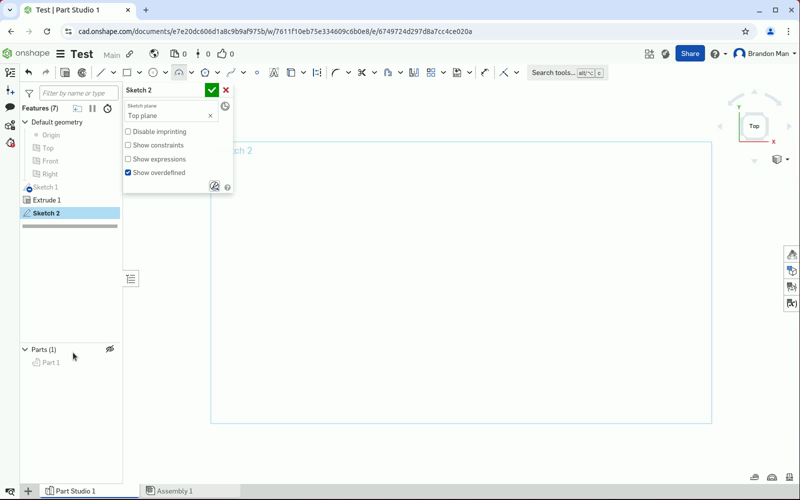
mouse_move(559, 288)
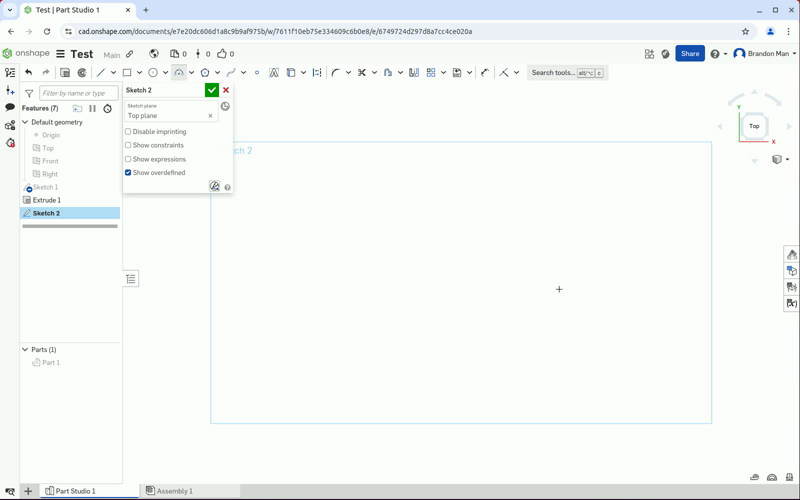
click(559, 288)
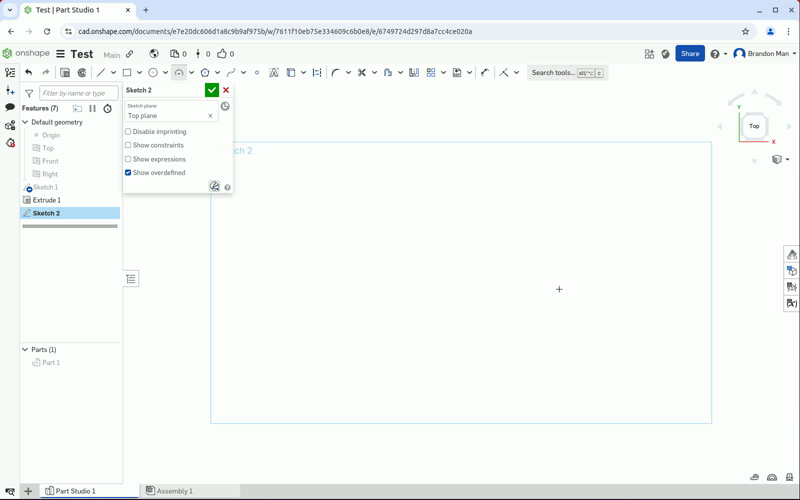
key_up(shift)
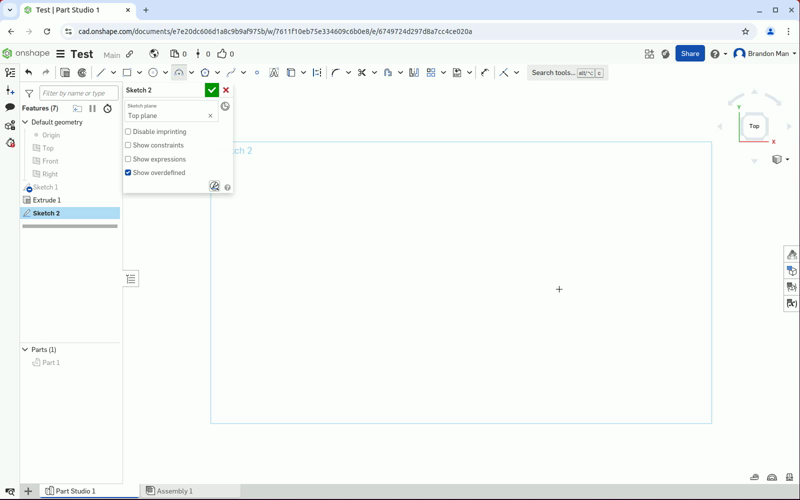
key_down(shift)
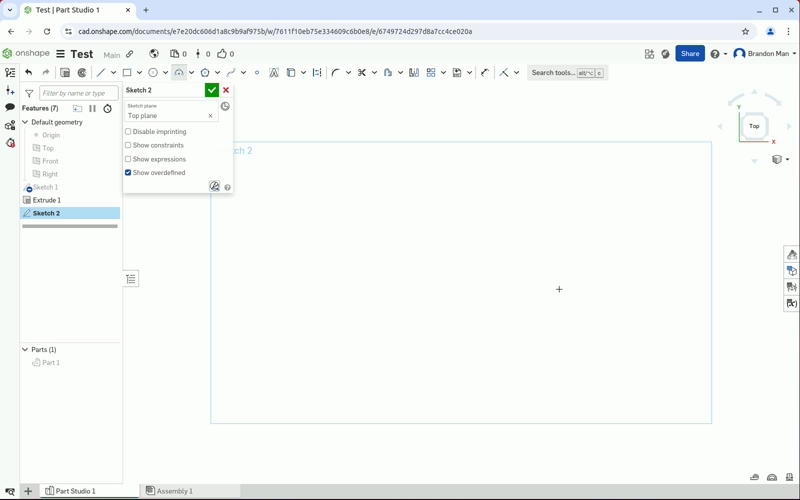
mouse_move(563, 292)
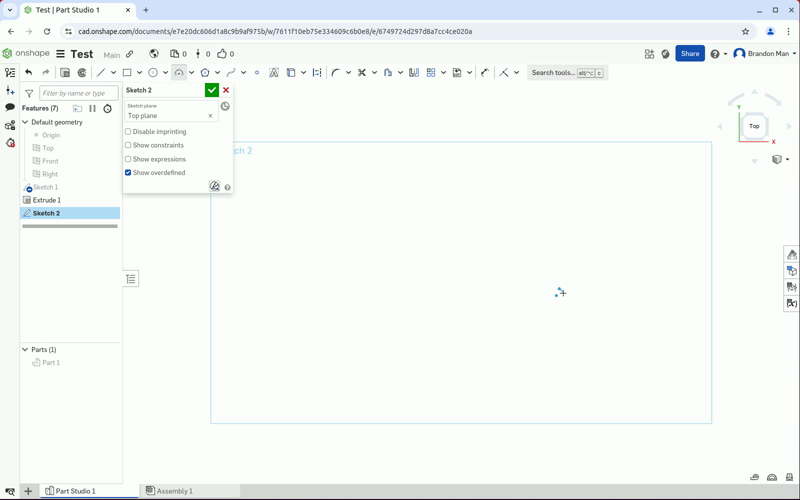
scroll(6)
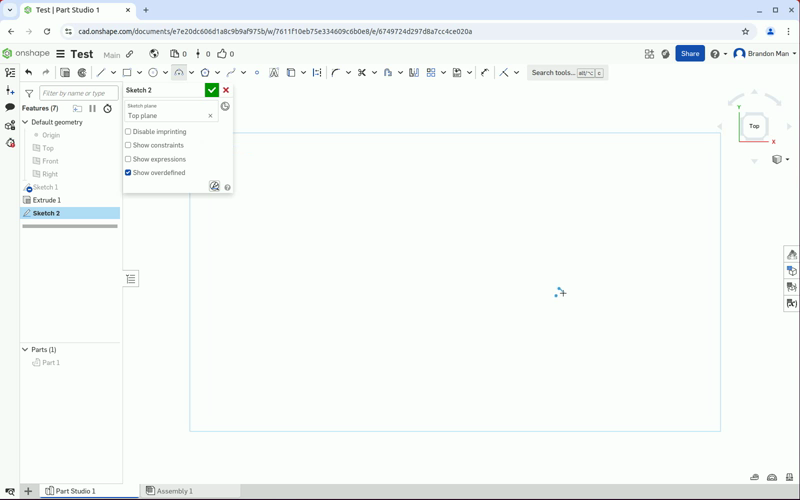
scroll(6)
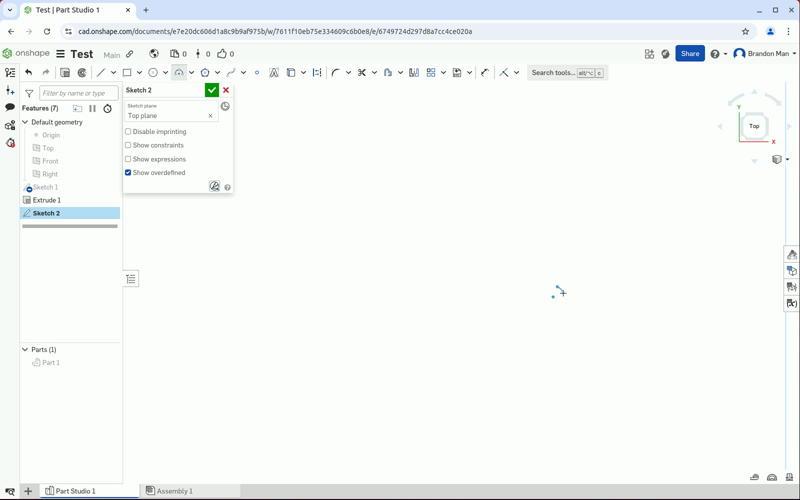
scroll(6)
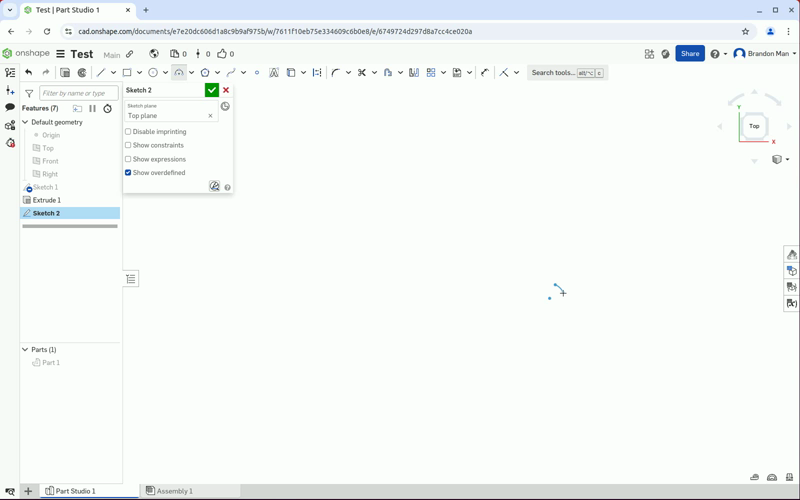
scroll(6)
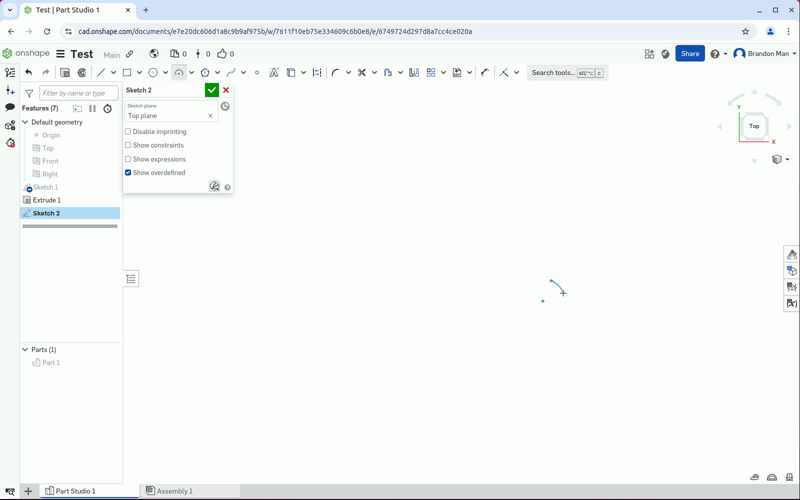
scroll(6)
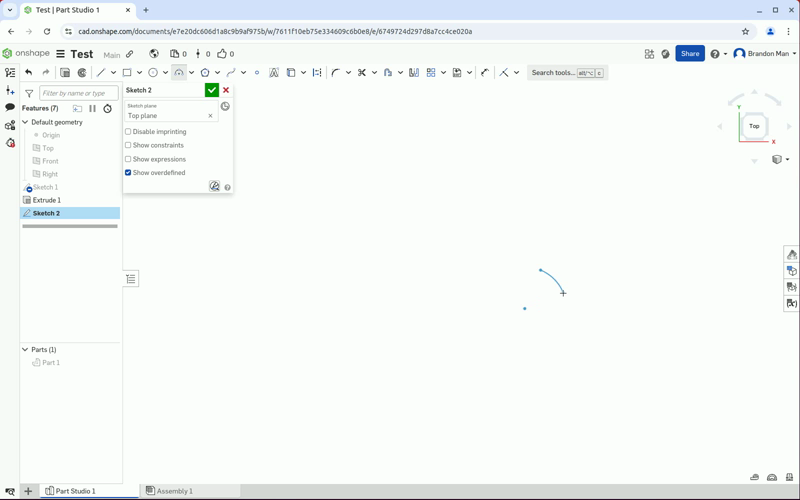
scroll(6)
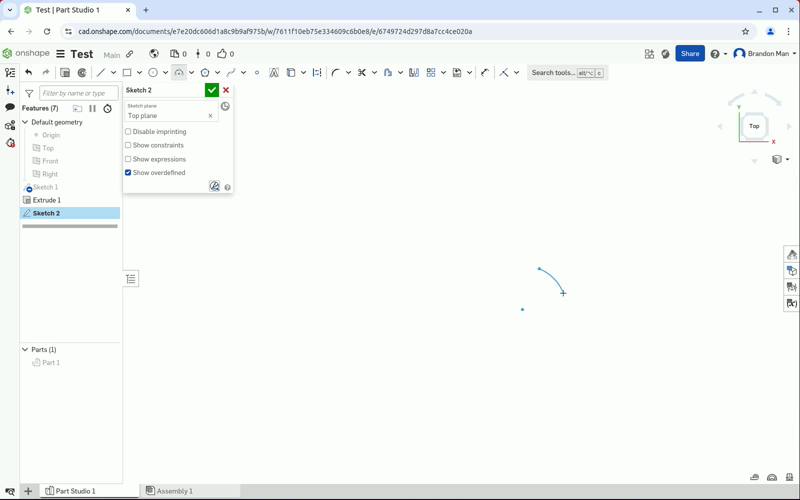
scroll(6)
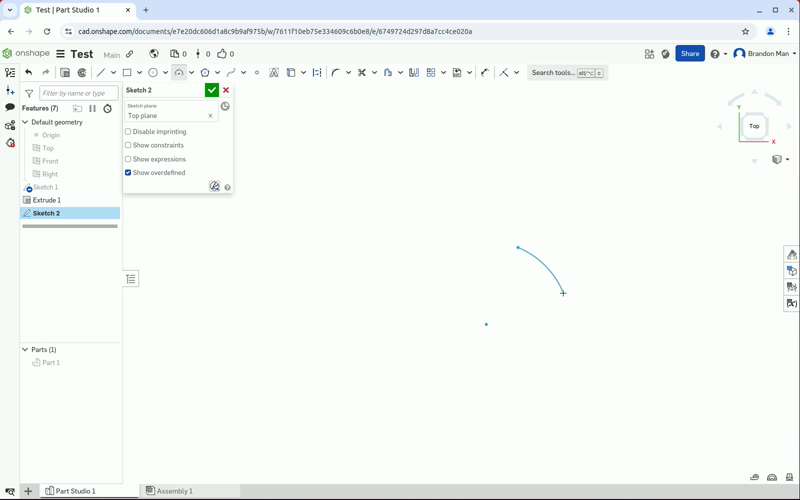
click(563, 292)
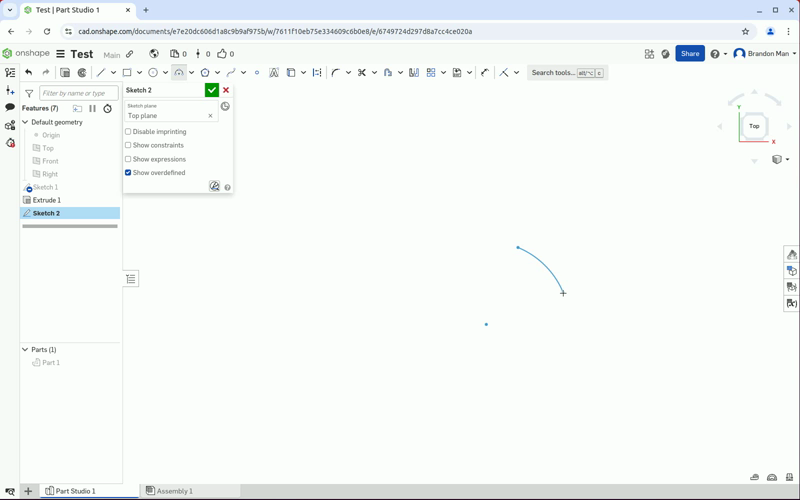
scroll(-6)
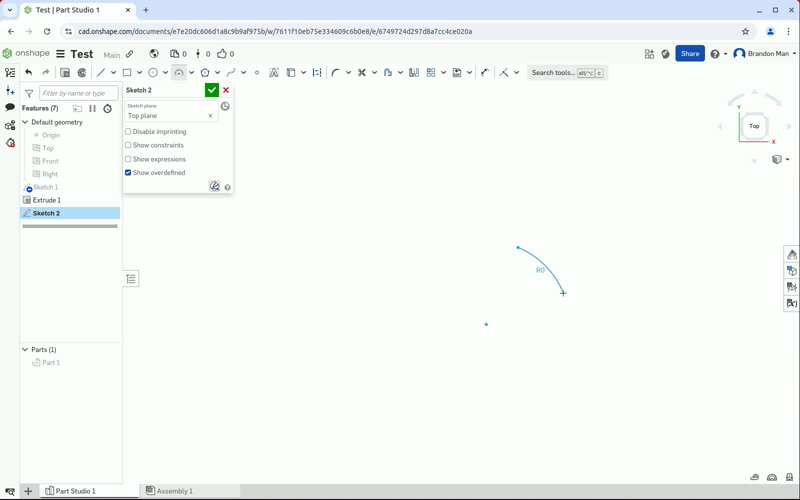
scroll(-6)
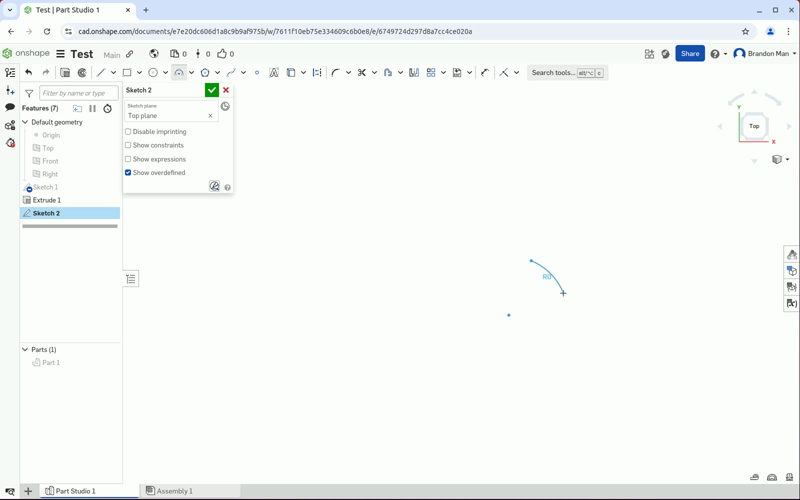
scroll(-6)
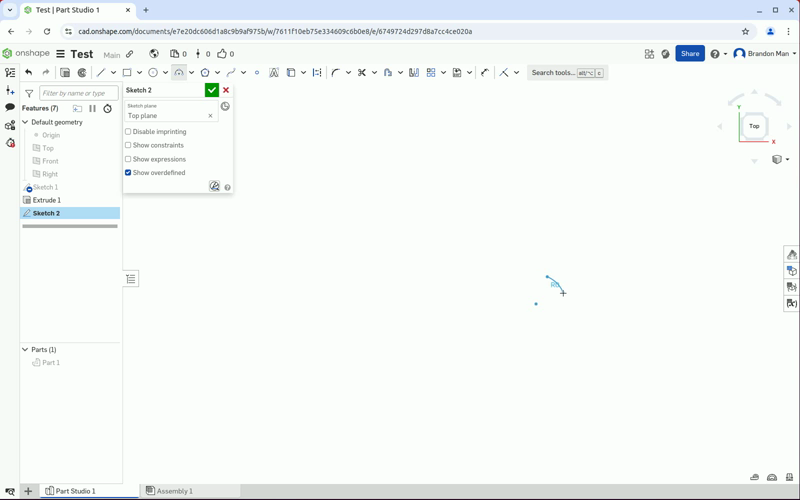
scroll(-6)
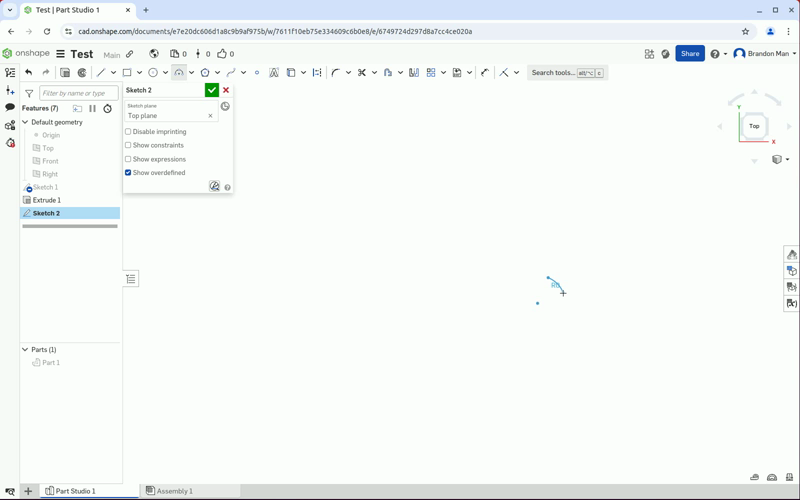
scroll(-6)
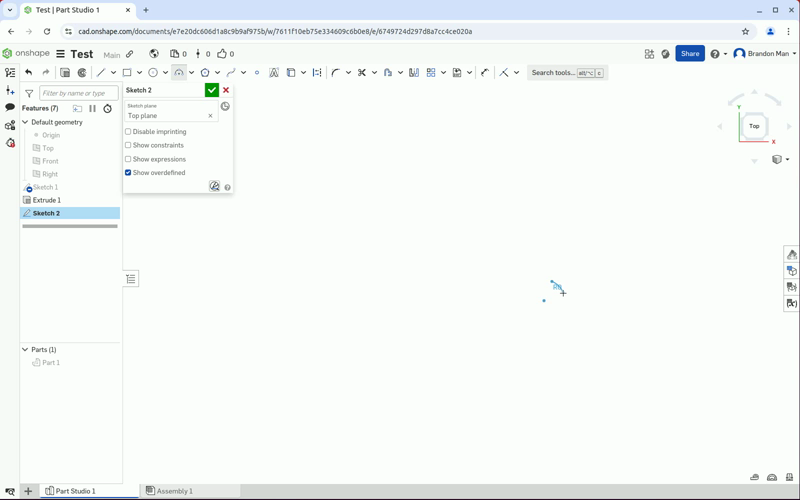
scroll(-6)
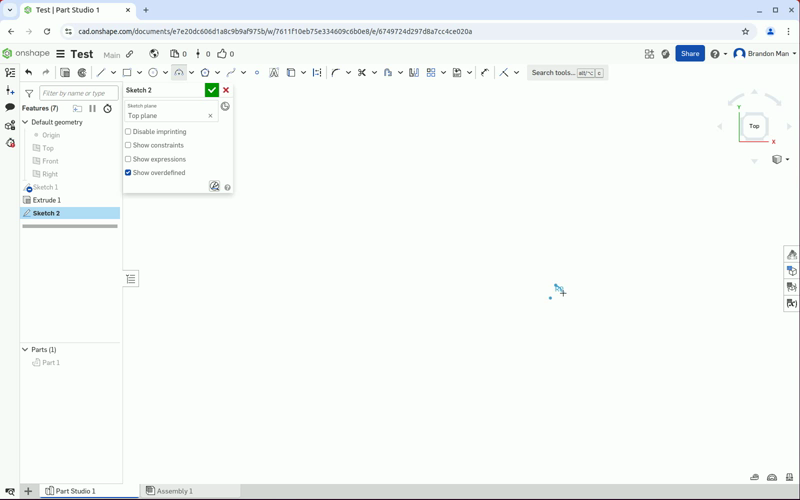
scroll(-6)
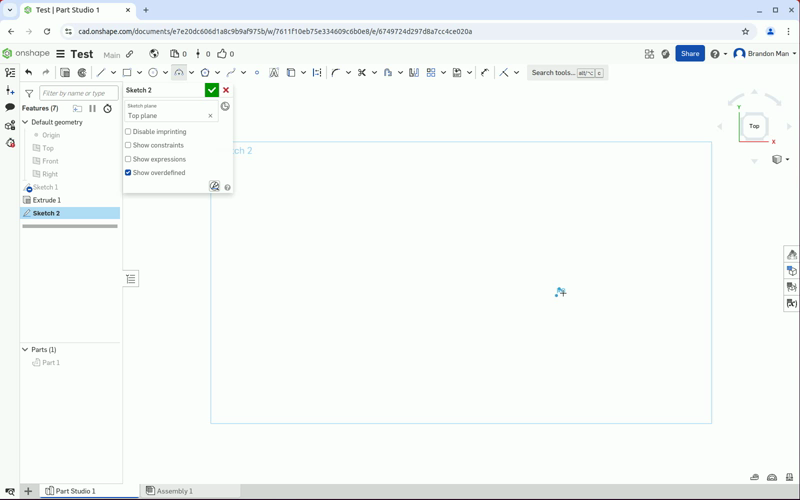
mouse_move(560, 291)
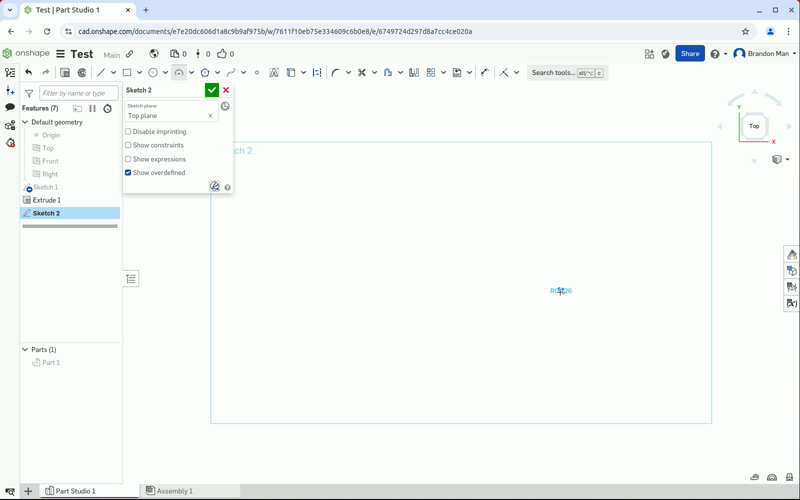
scroll(6)
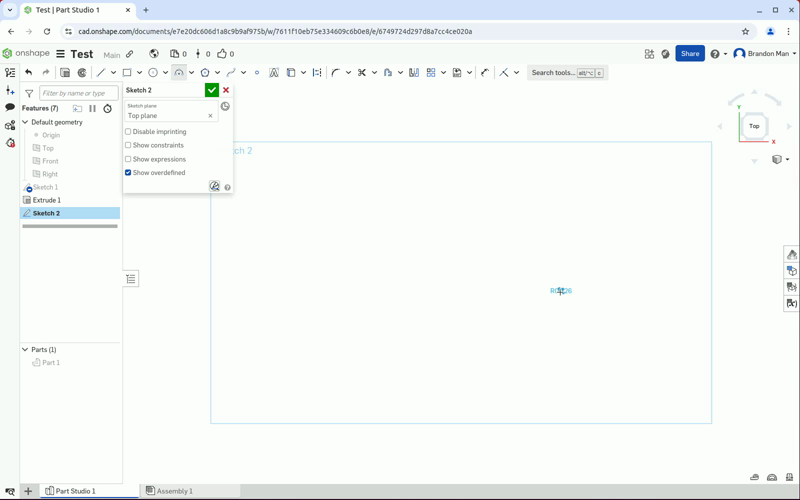
scroll(6)
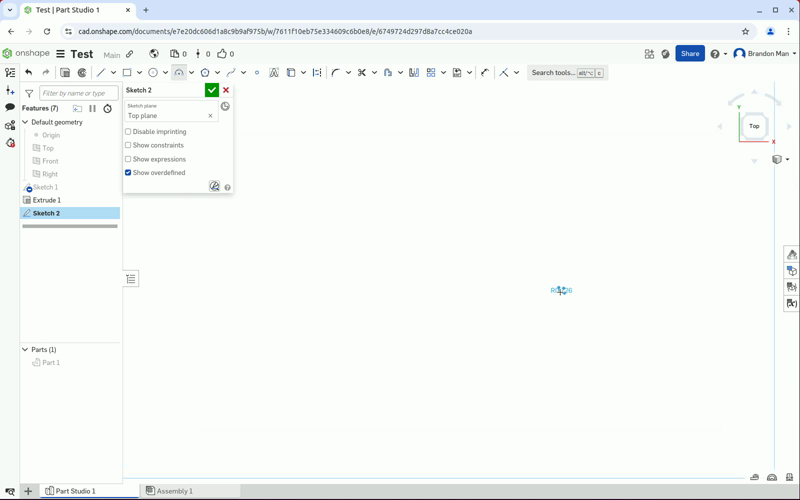
scroll(6)
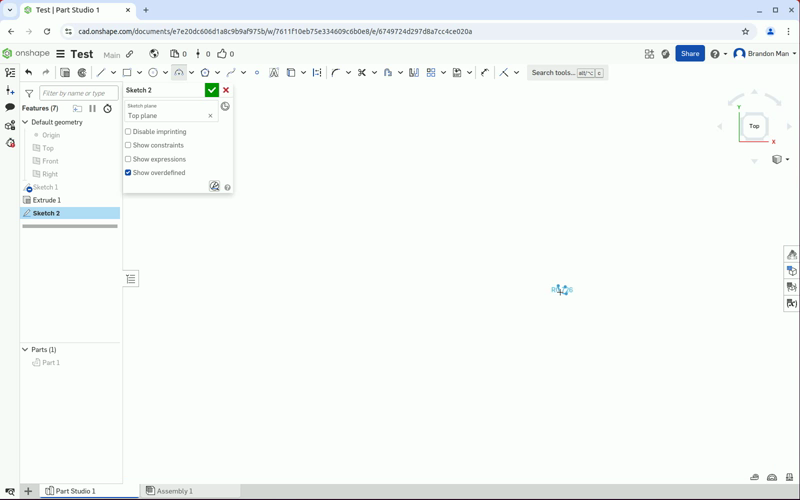
scroll(6)
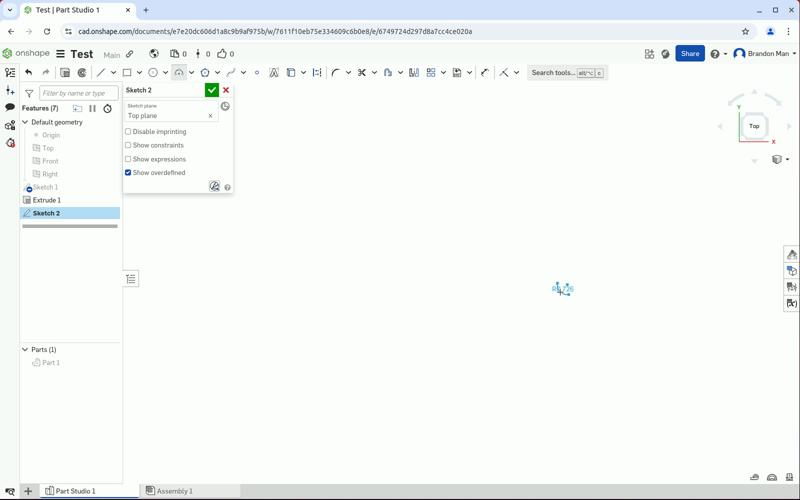
scroll(6)
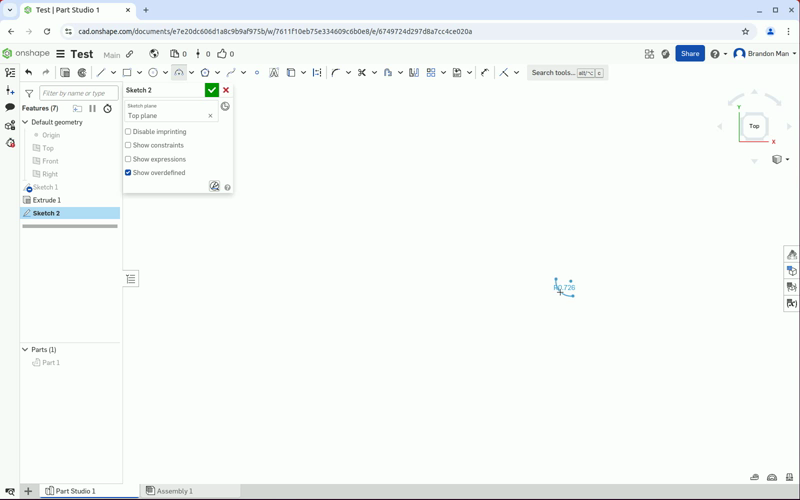
scroll(6)
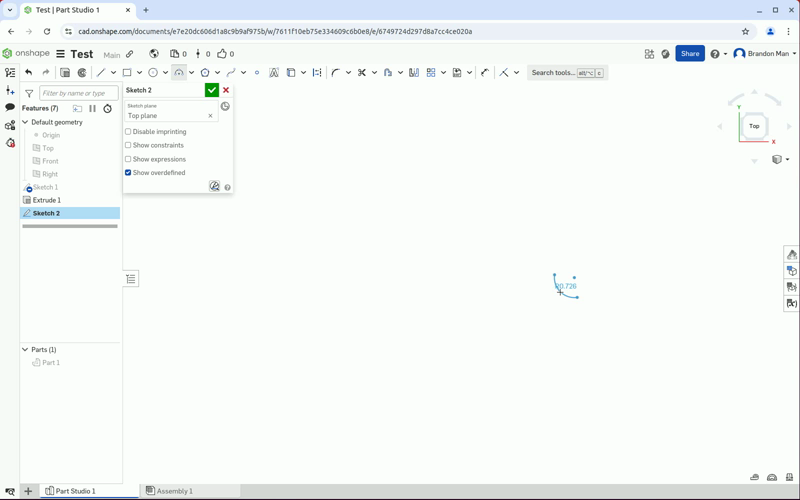
scroll(6)
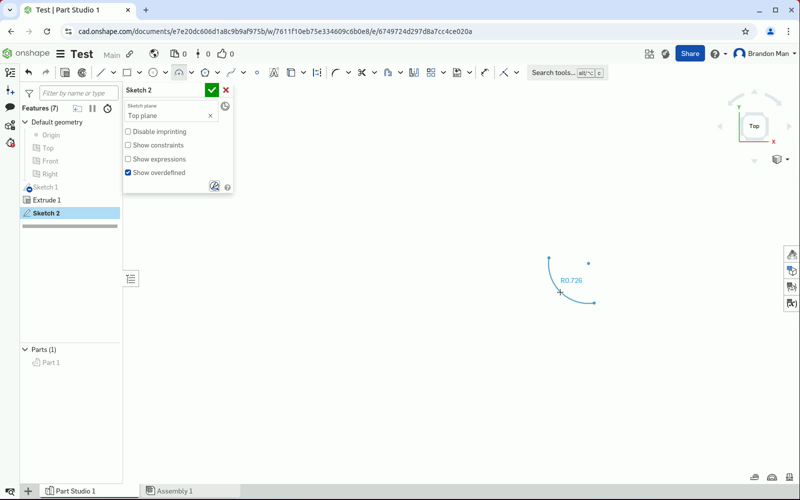
click(560, 291)
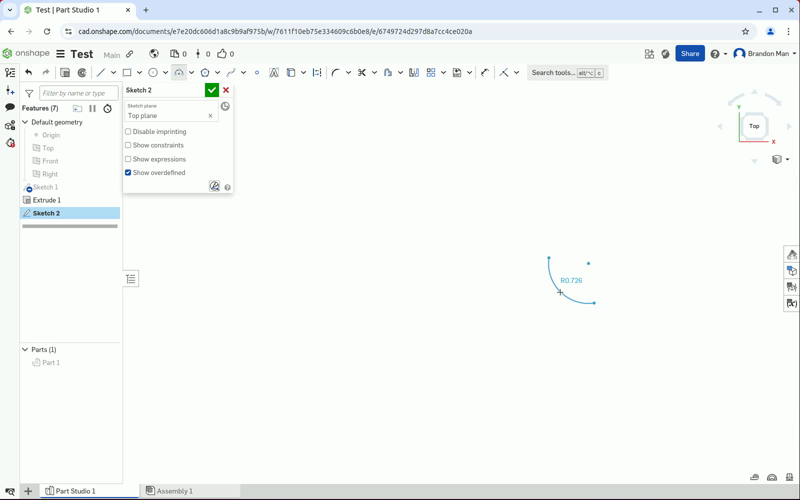
scroll(-6)
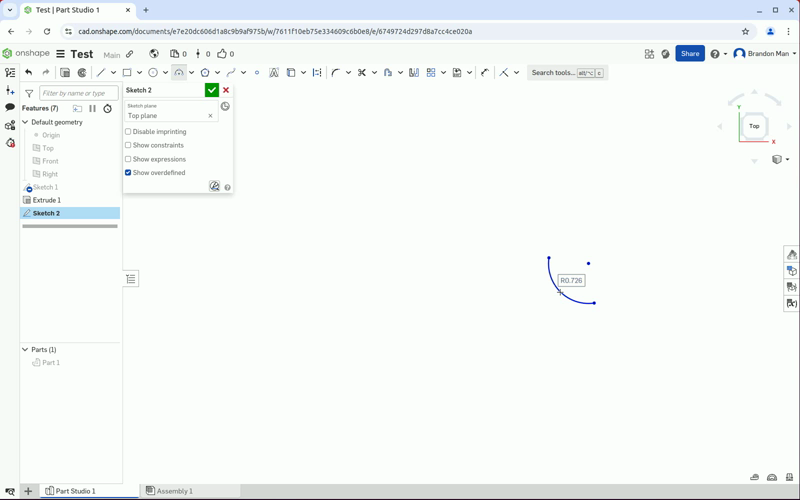
scroll(-6)
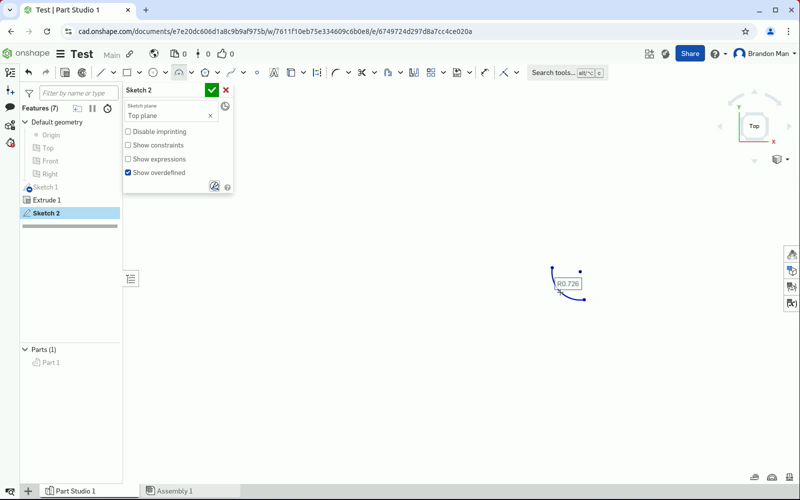
scroll(-6)
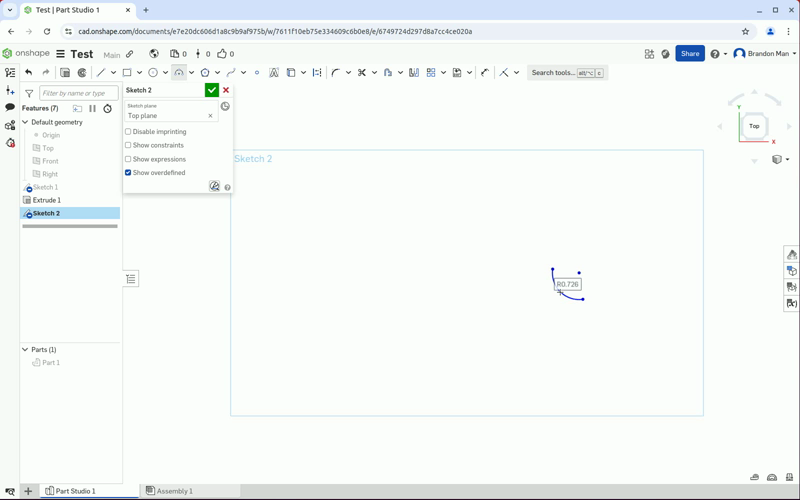
scroll(-6)
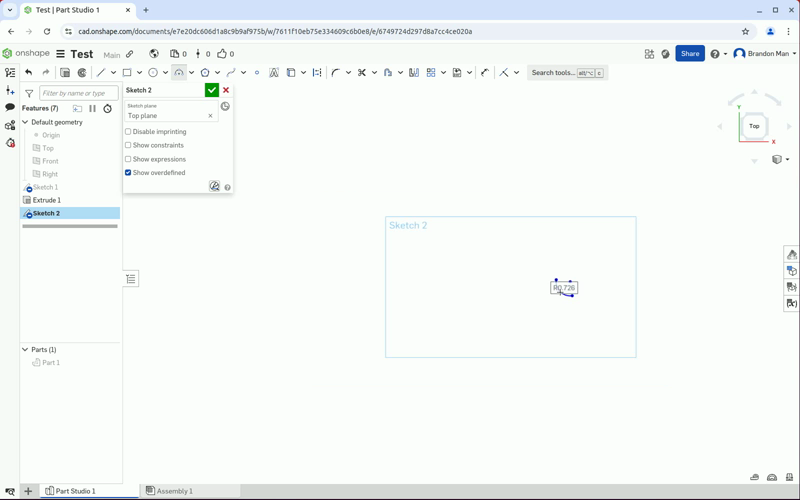
scroll(-6)
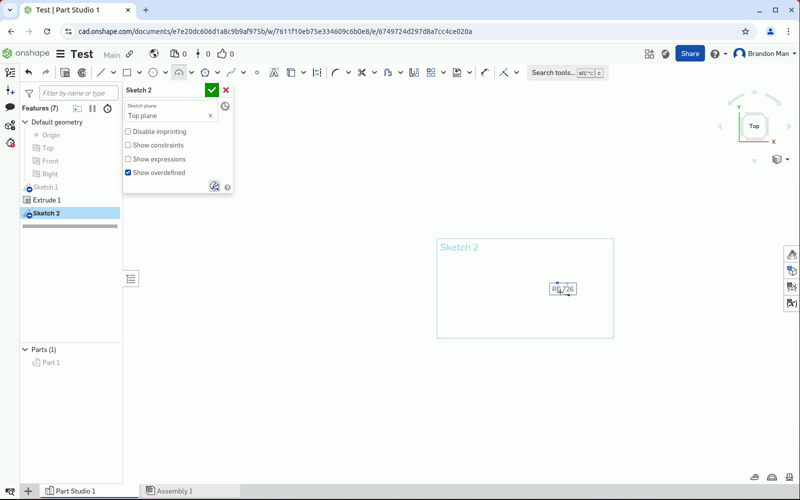
scroll(-6)
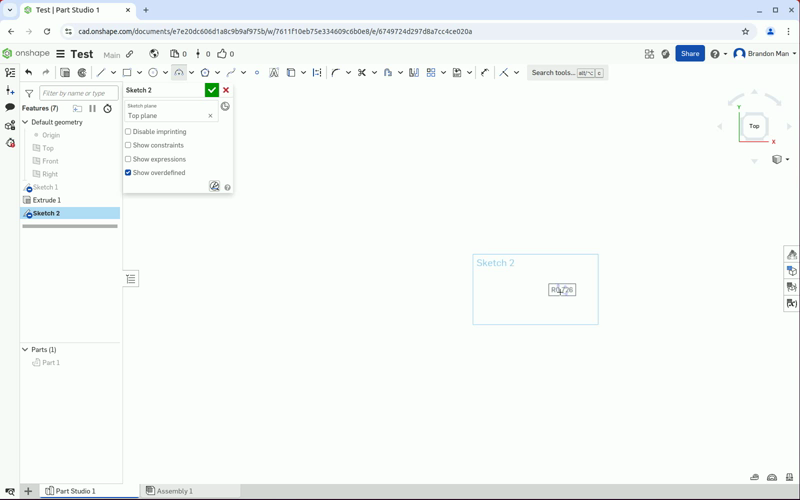
scroll(-6)
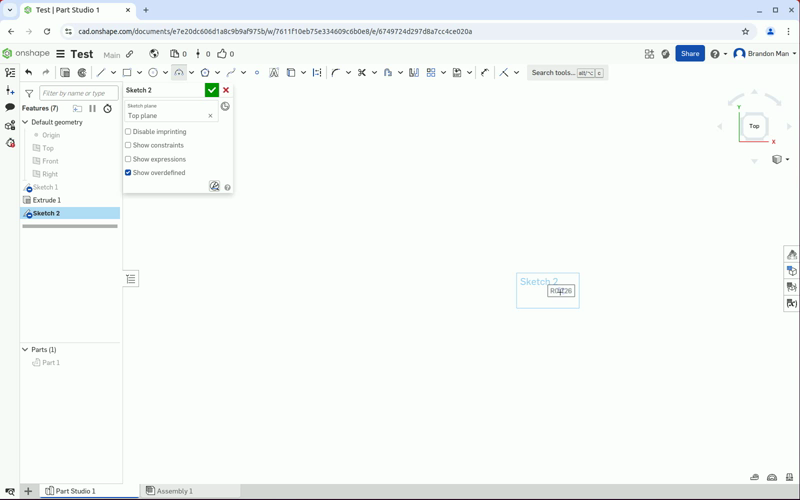
key_up(shift)
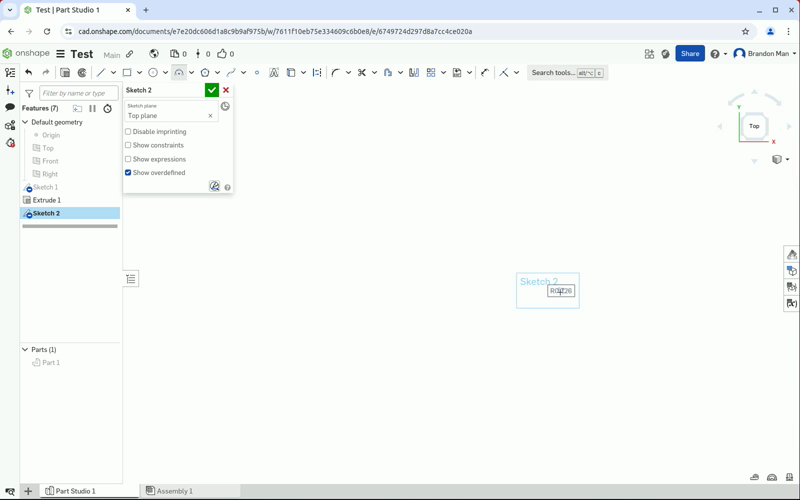
key(esc)
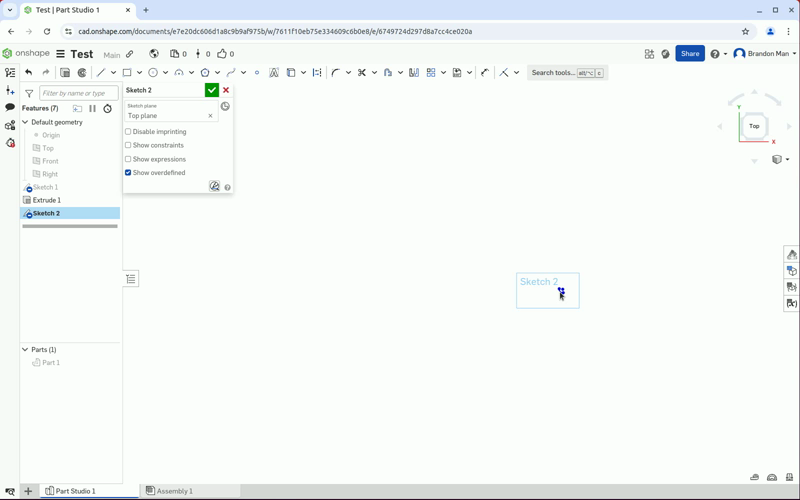
key(l)
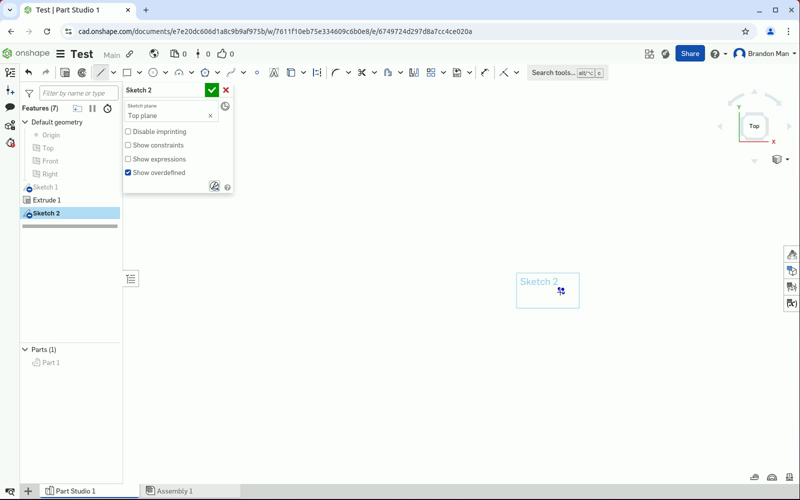
mouse_move(563, 292)
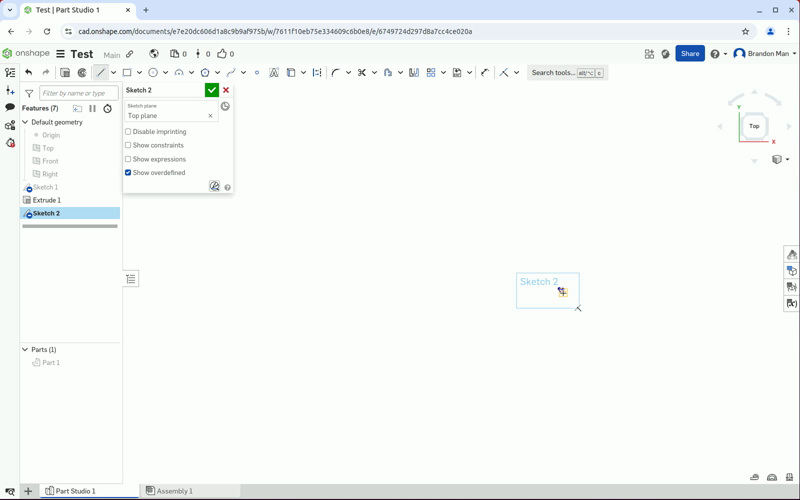
scroll(6)
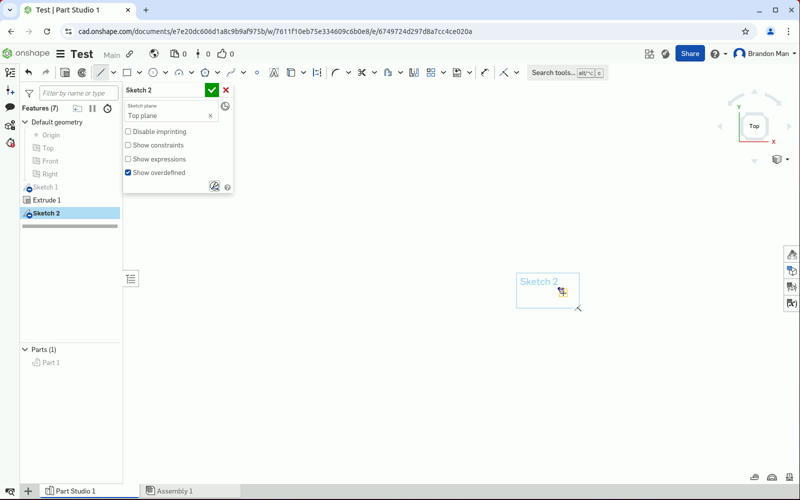
scroll(6)
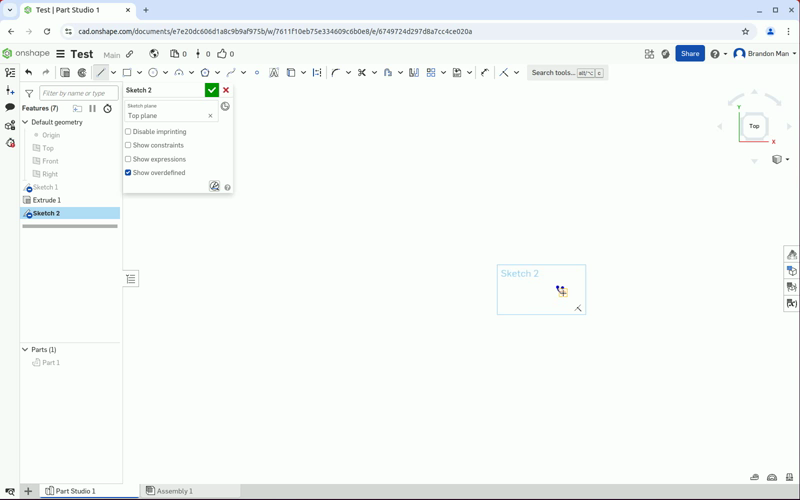
scroll(6)
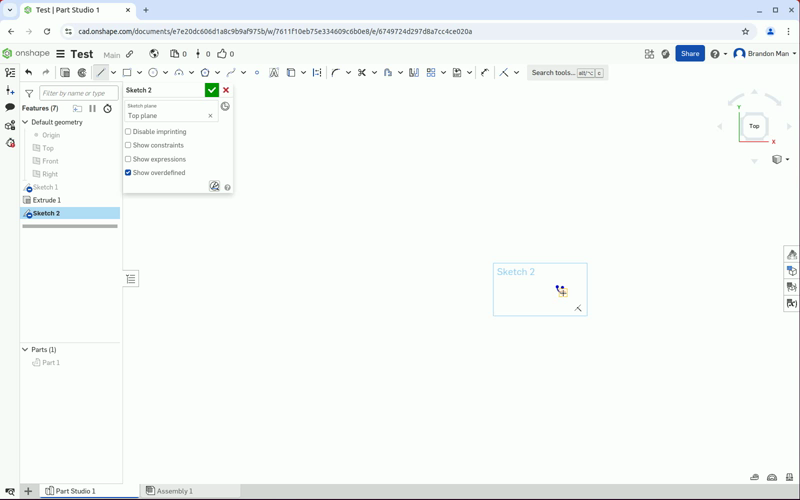
scroll(6)
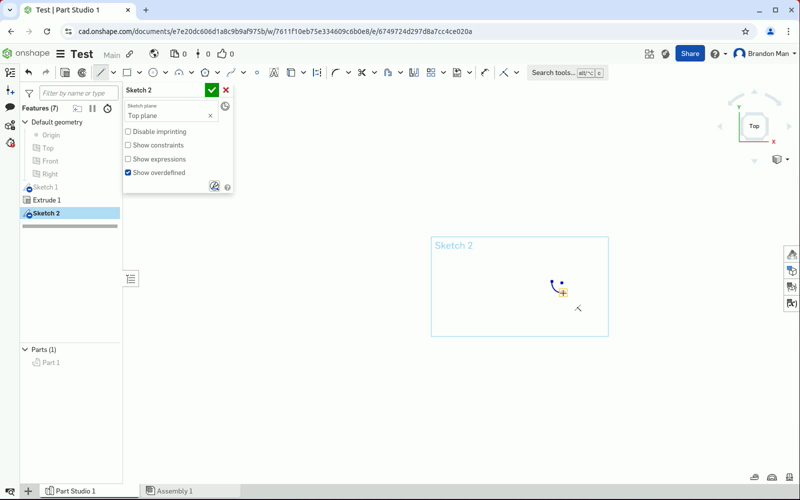
scroll(6)
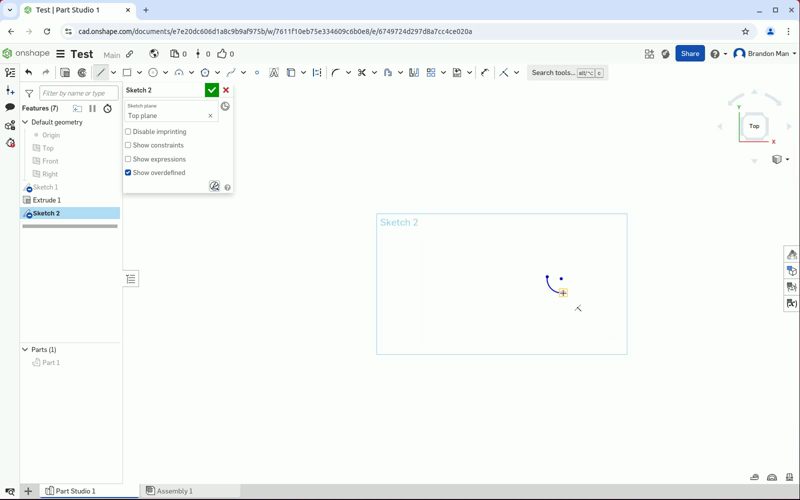
scroll(6)
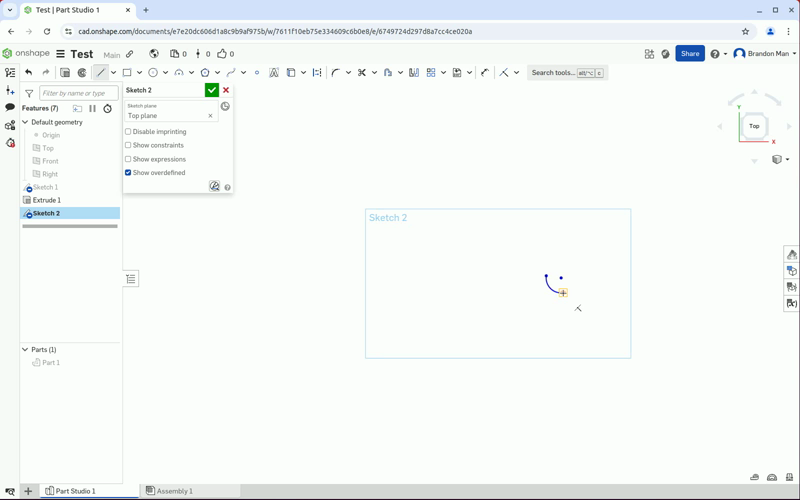
scroll(6)
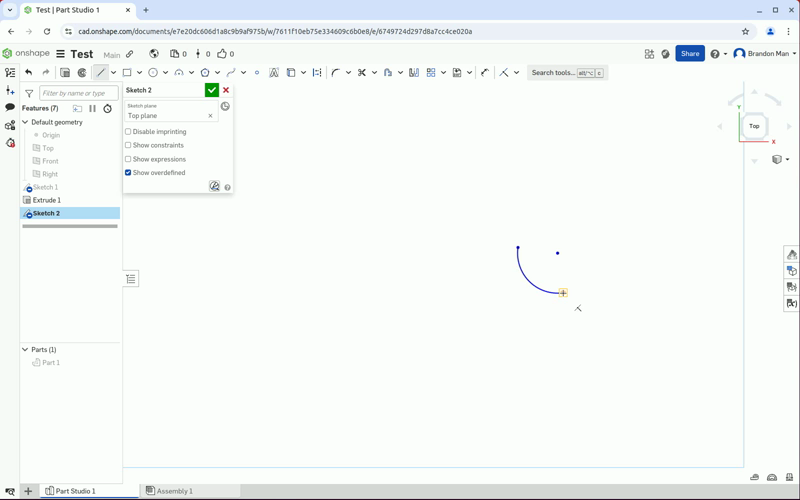
click(563, 292)
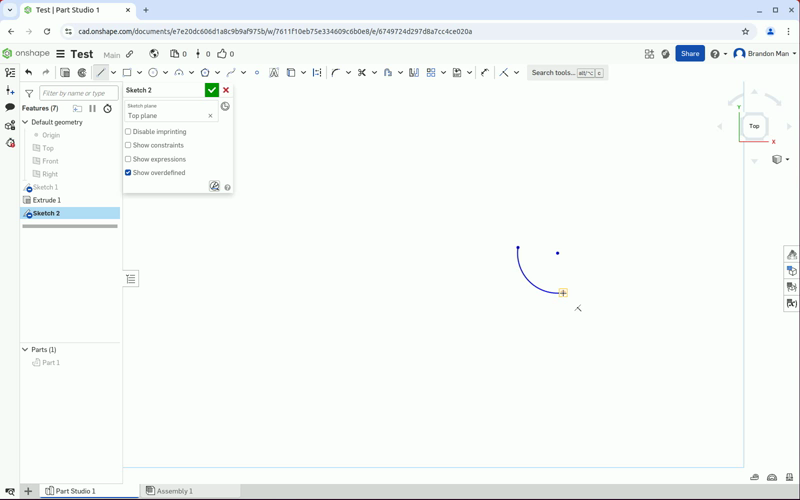
scroll(-6)
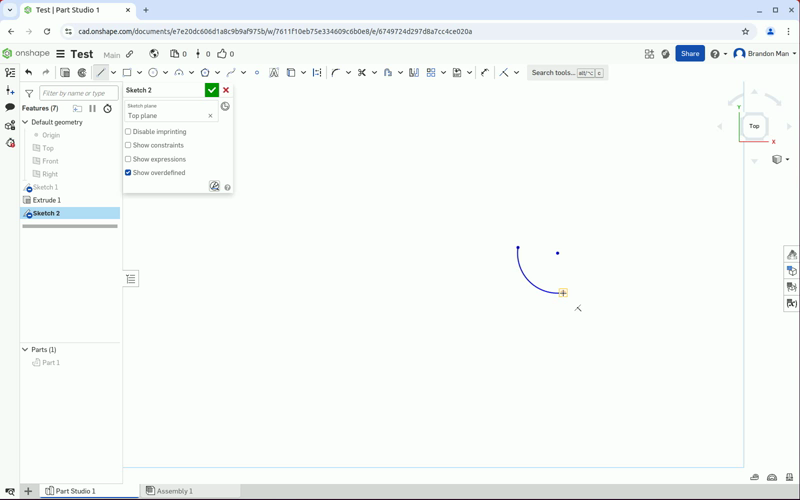
scroll(-6)
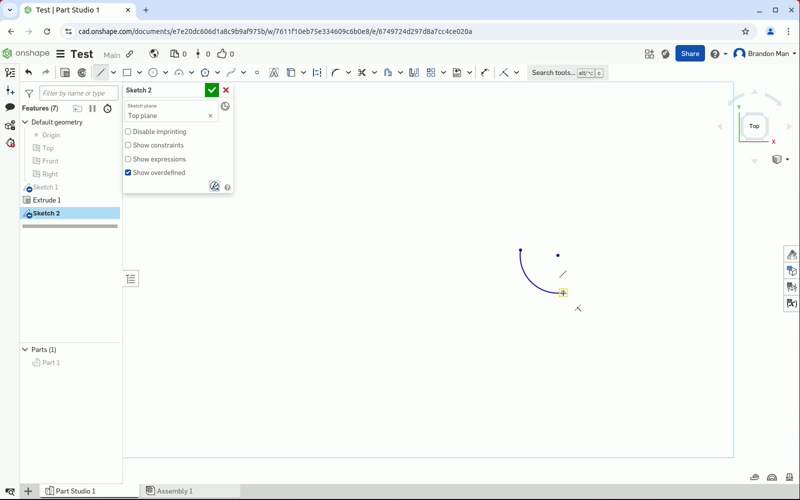
scroll(-6)
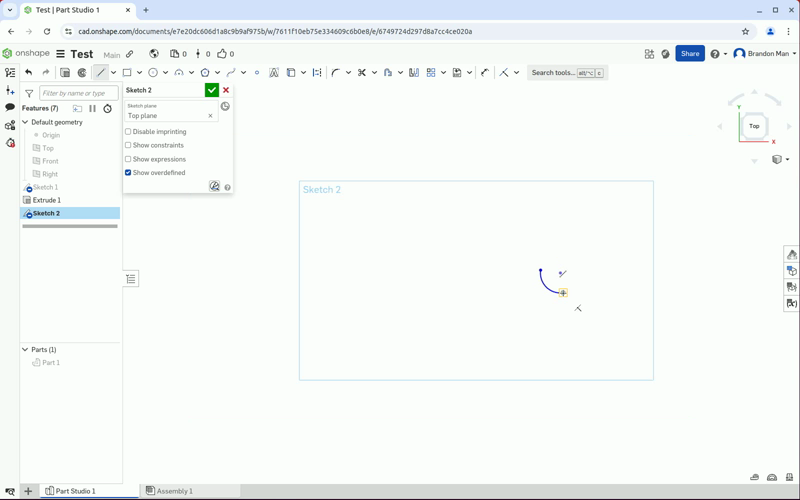
scroll(-6)
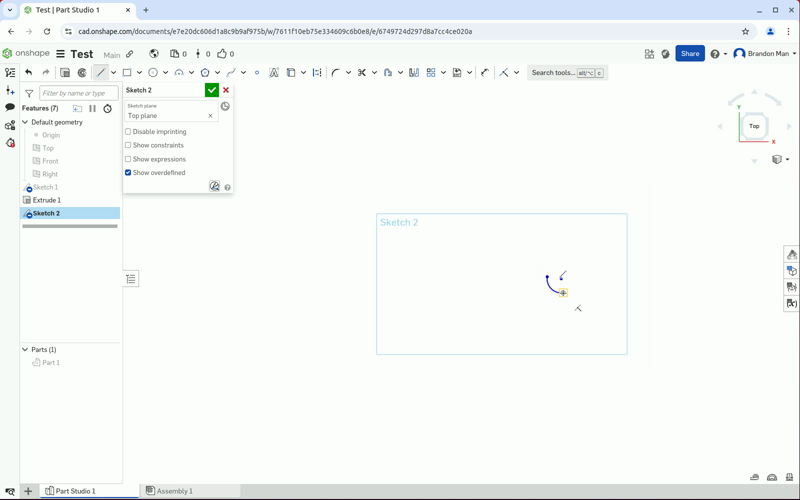
scroll(-6)
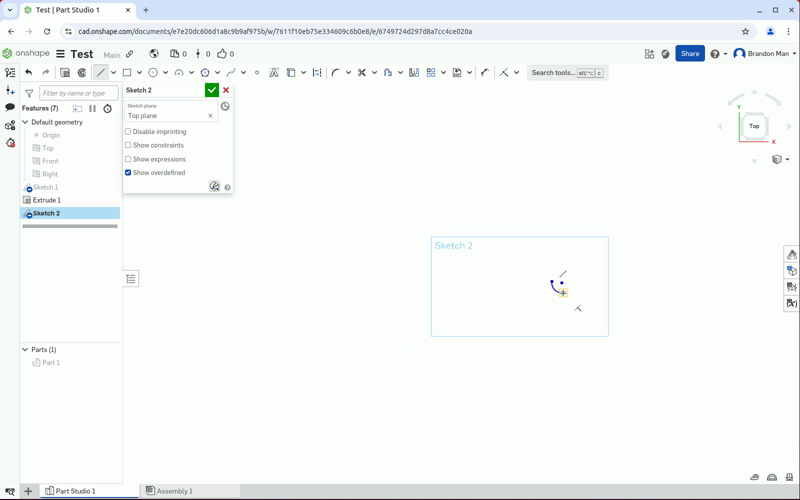
scroll(-6)
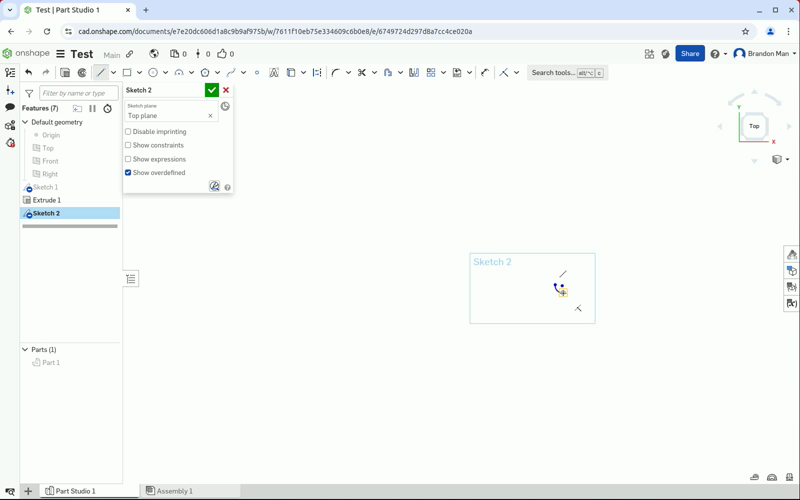
scroll(-6)
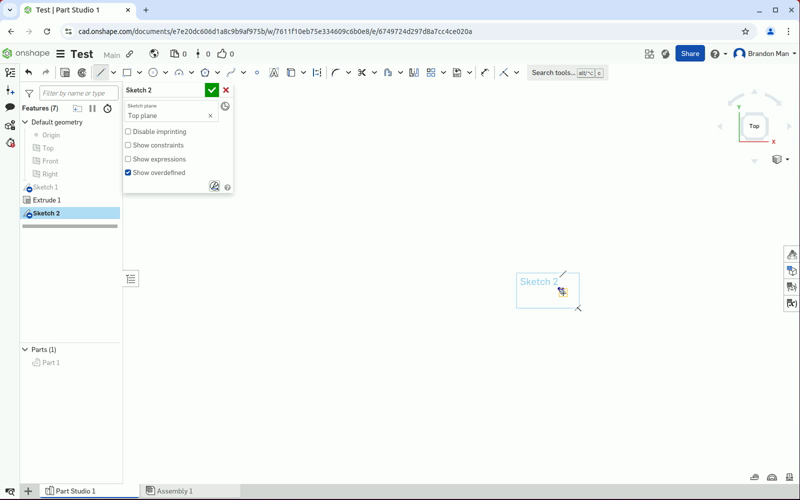
key_down(shift)
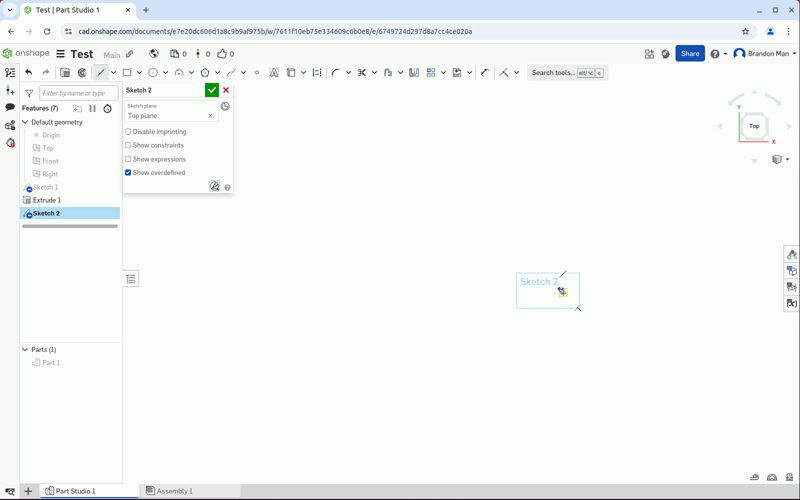
mouse_move(589, 292)
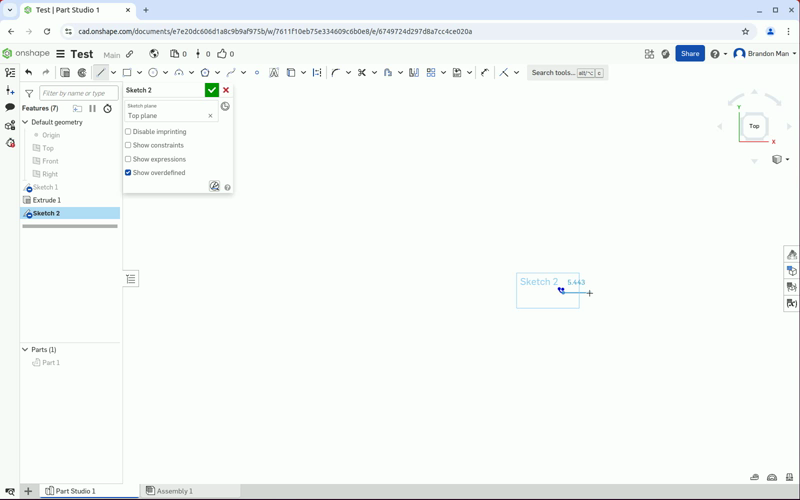
mouse_move(570, 292)
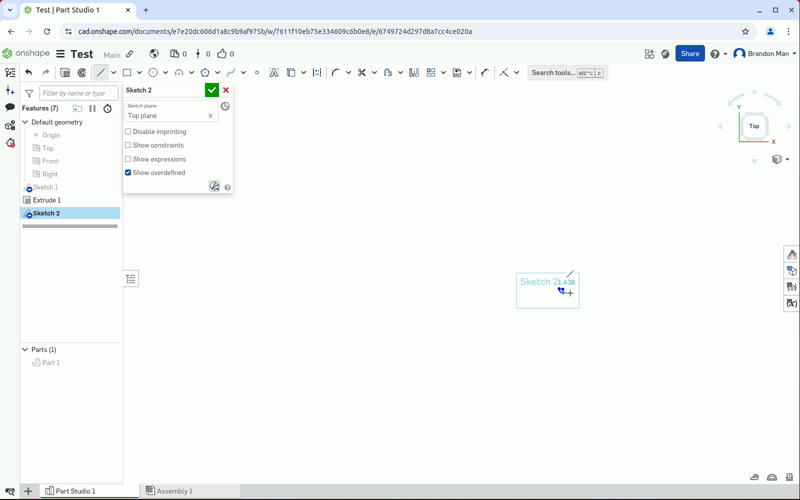
scroll(6)
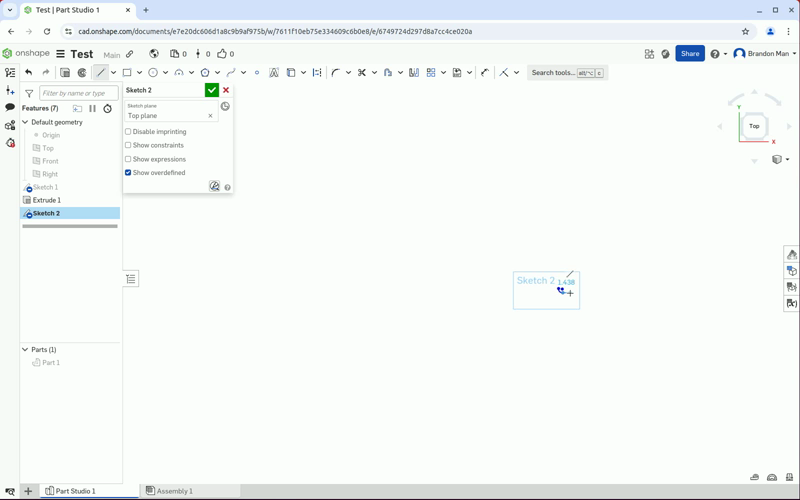
scroll(6)
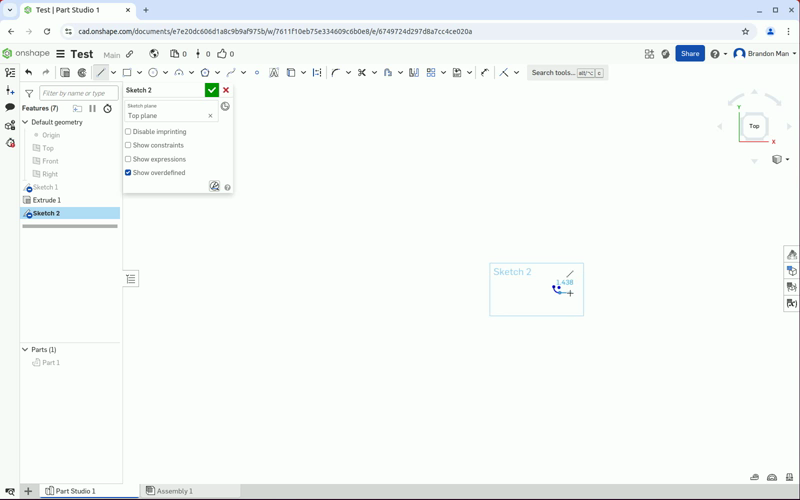
scroll(6)
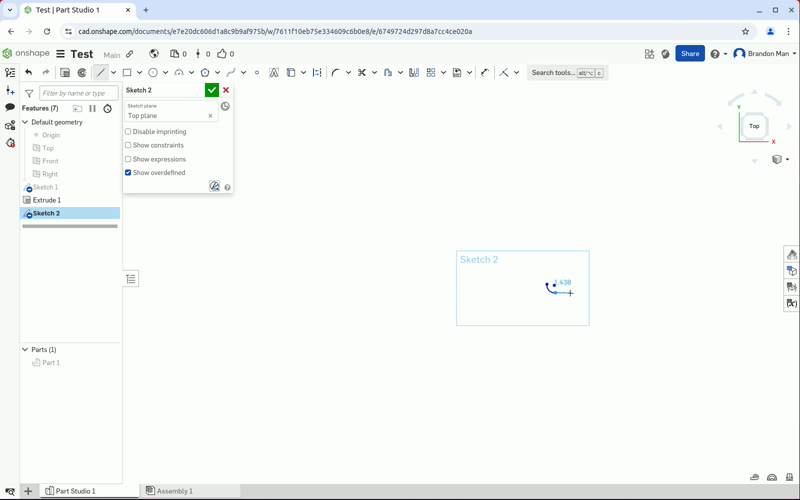
scroll(6)
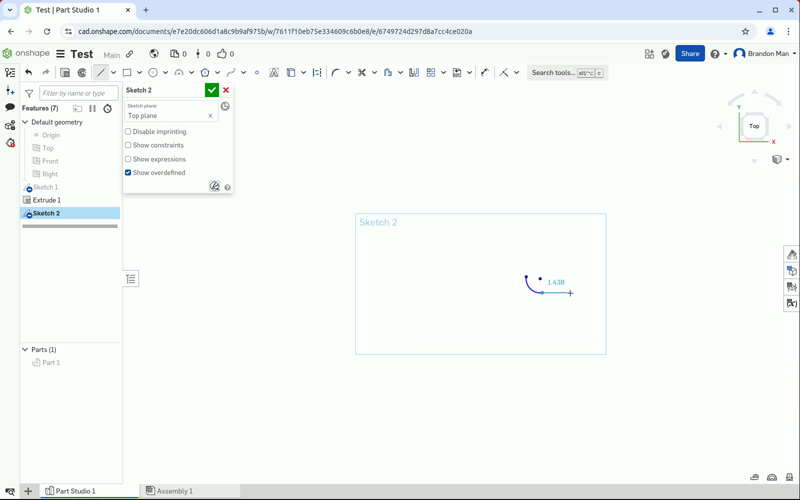
scroll(6)
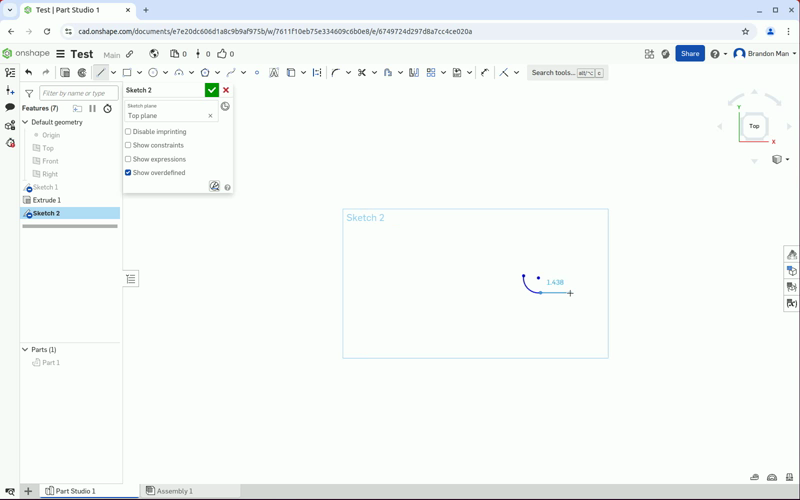
scroll(6)
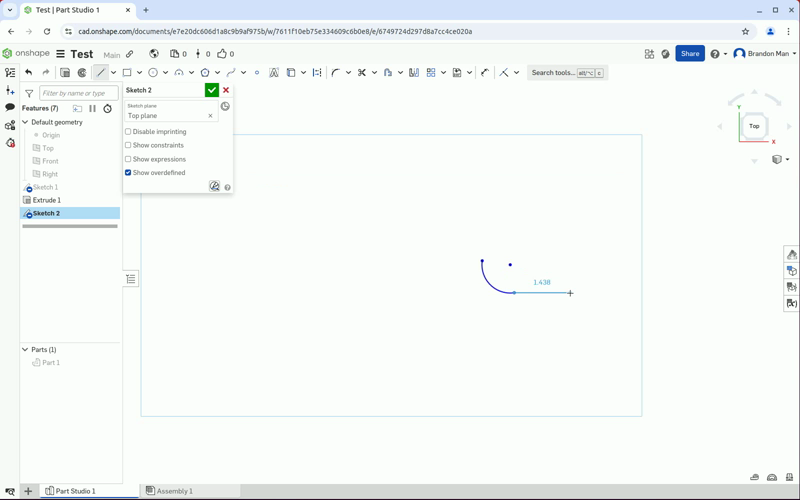
scroll(6)
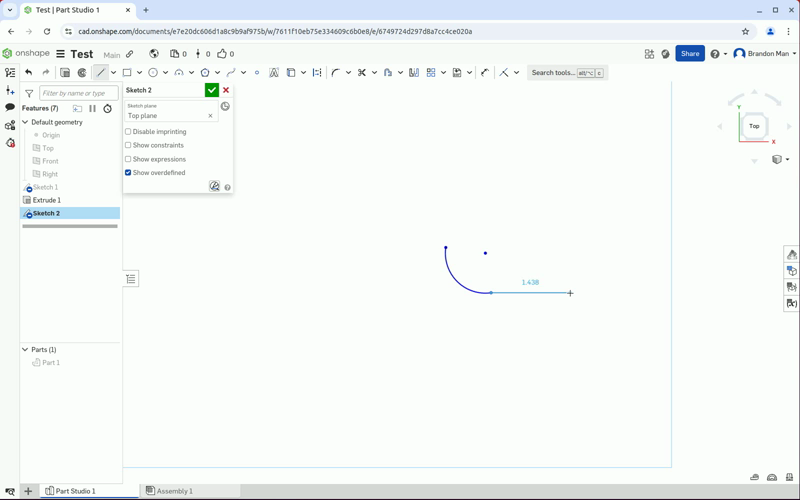
click(570, 292)
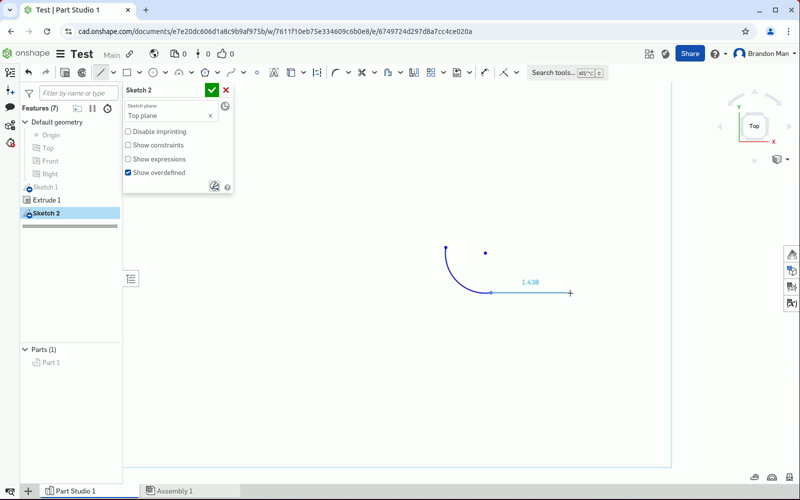
scroll(-6)
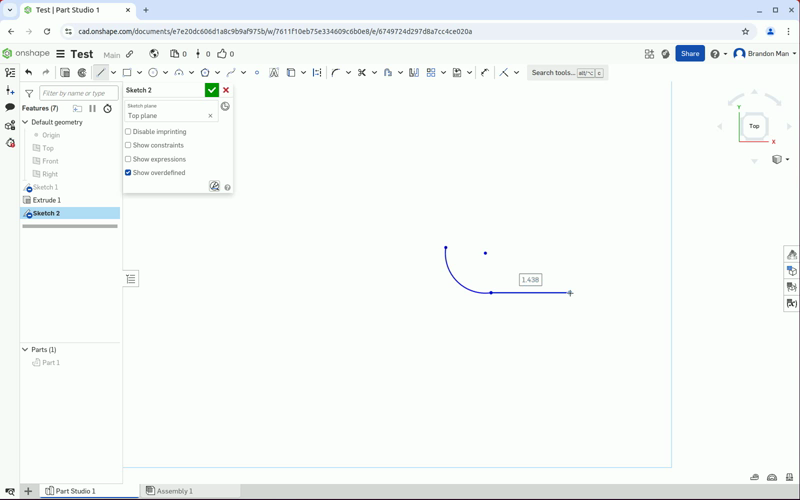
scroll(-6)
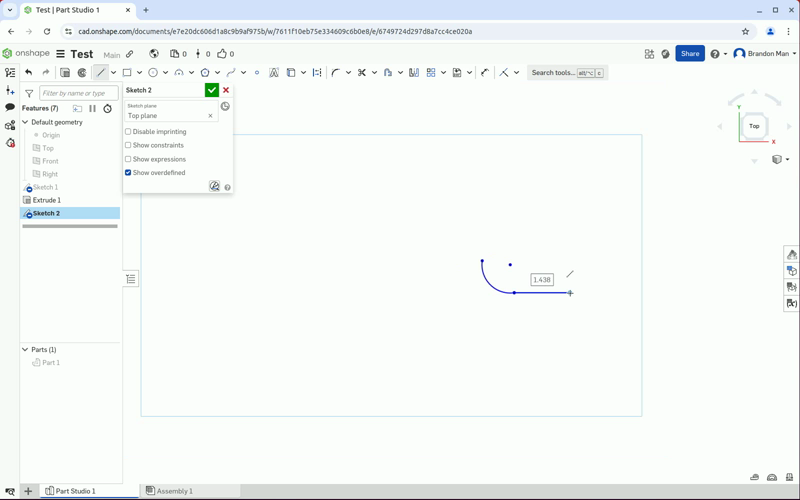
scroll(-6)
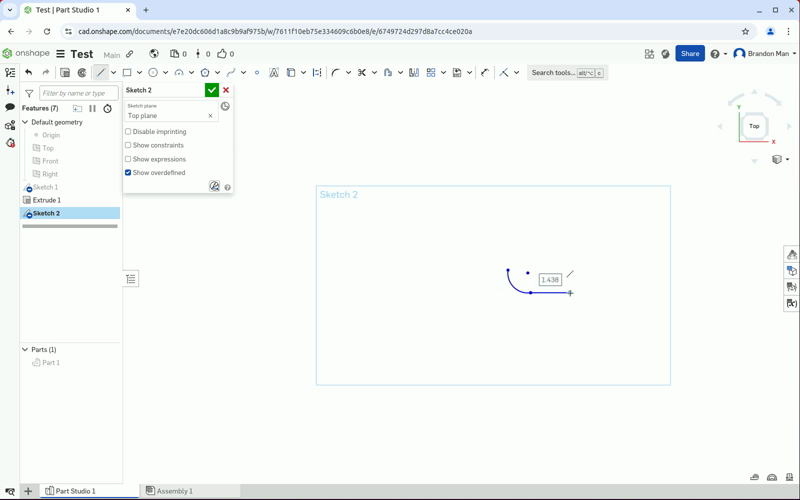
scroll(-6)
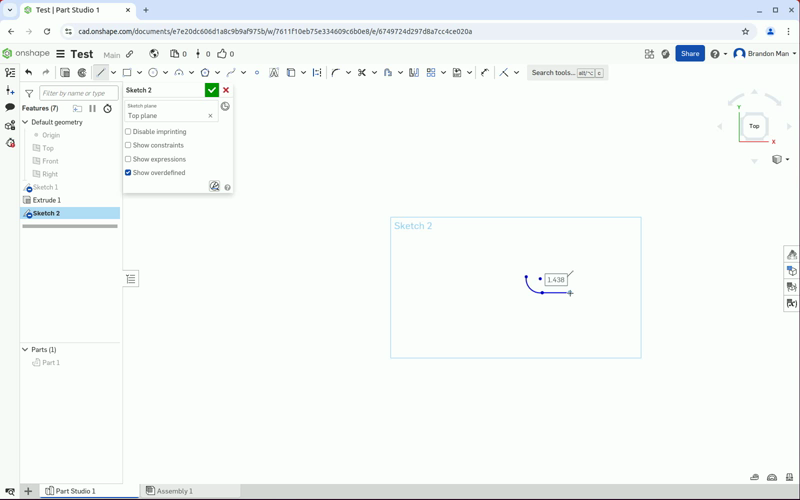
scroll(-6)
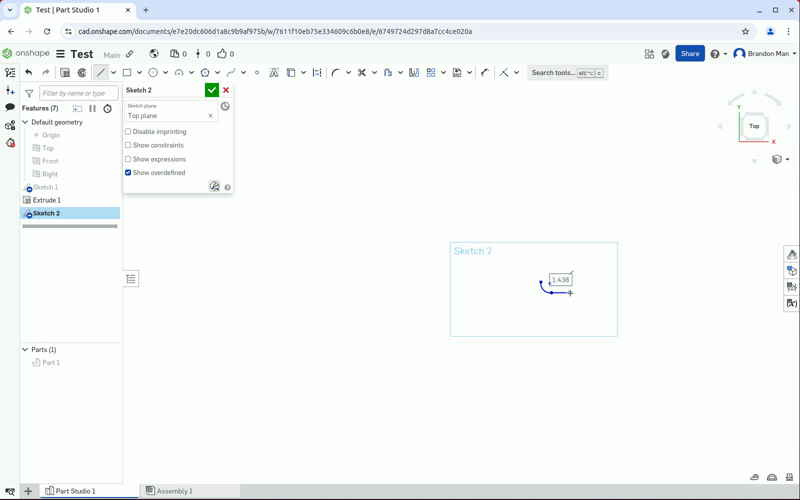
scroll(-6)
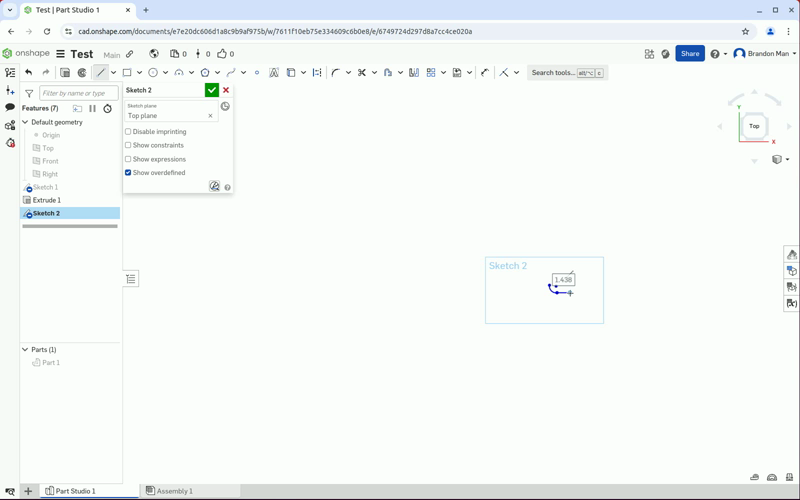
scroll(-6)
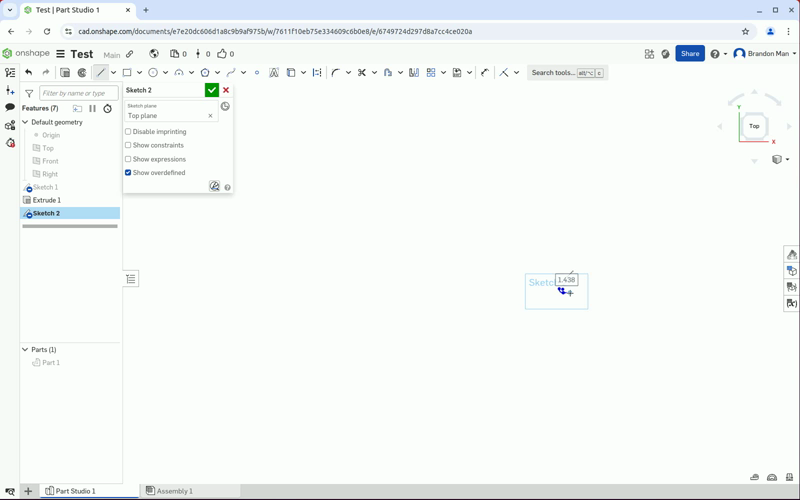
key_up(shift)
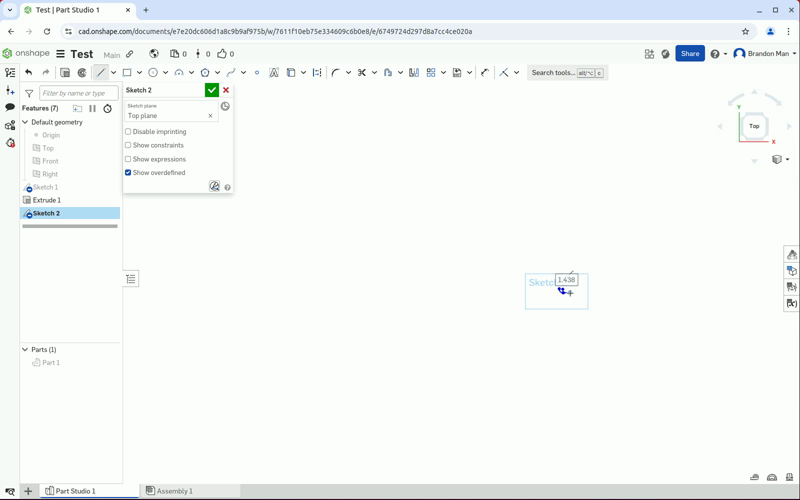
key(esc)
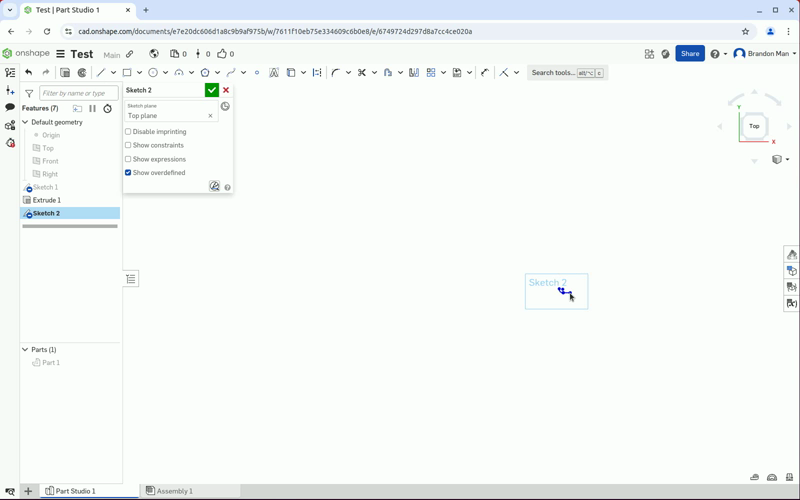
key(a)
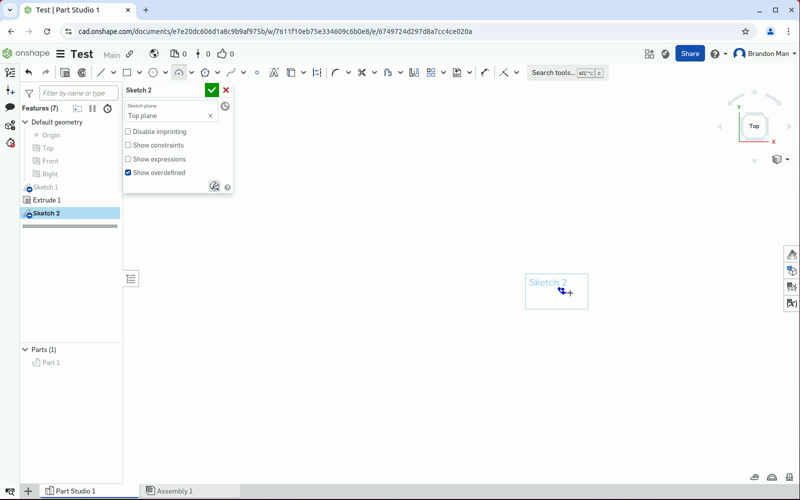
mouse_move(570, 292)
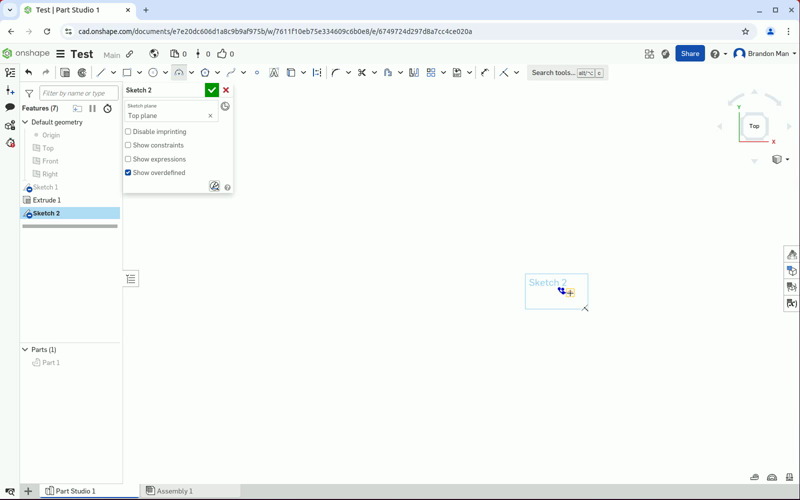
click(570, 292)
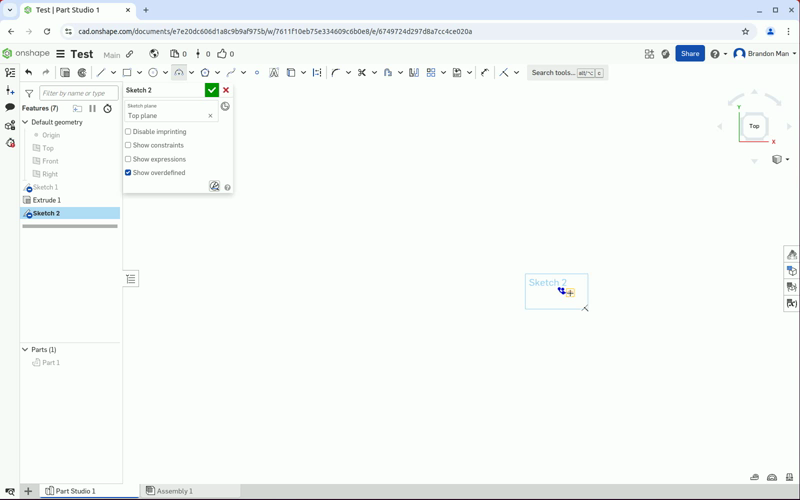
key_down(shift)
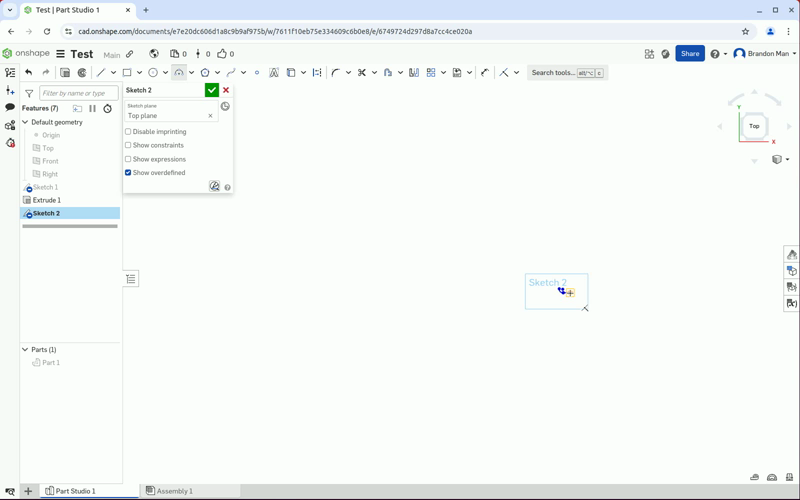
mouse_move(574, 288)
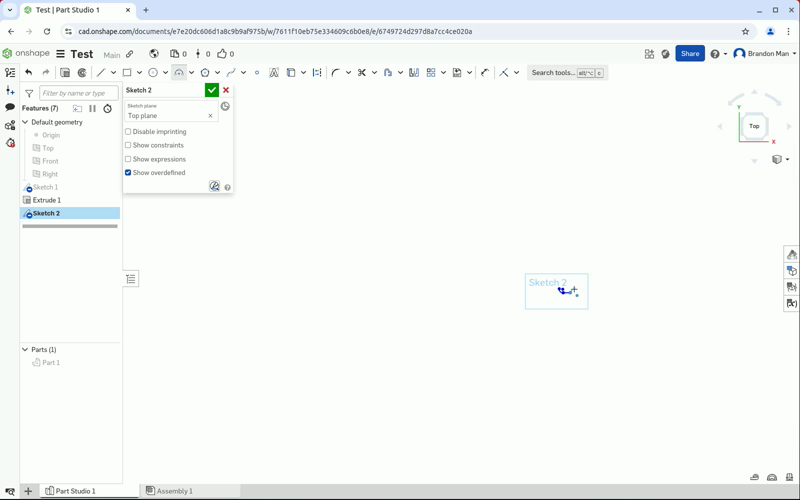
scroll(6)
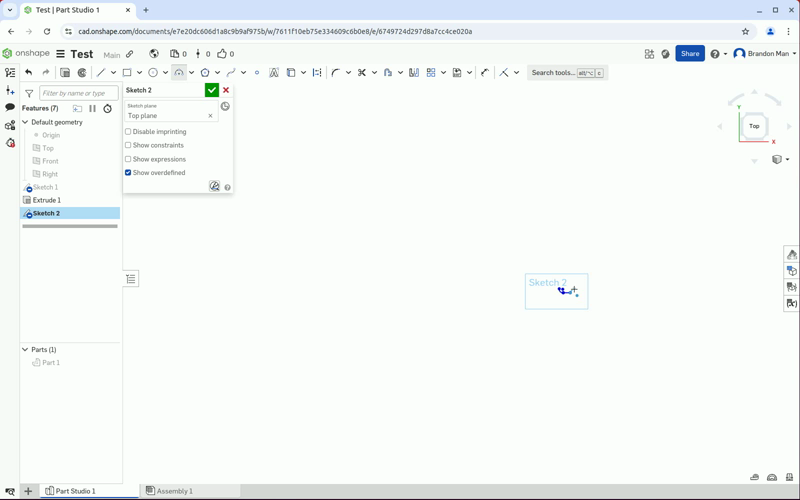
scroll(6)
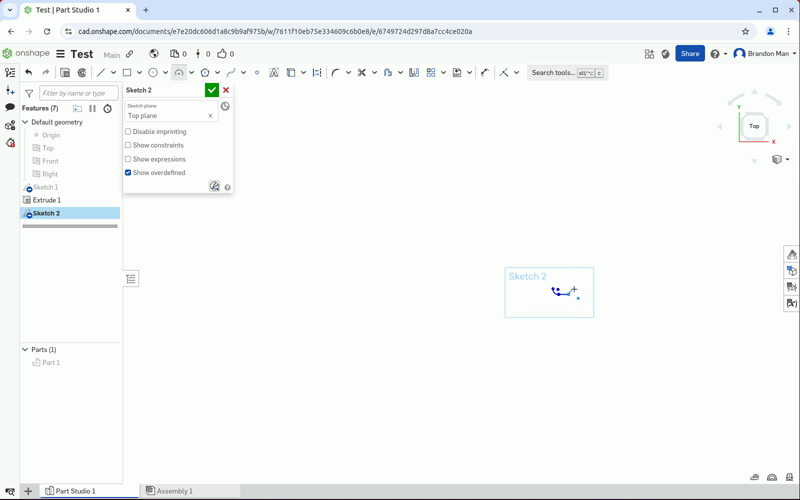
scroll(6)
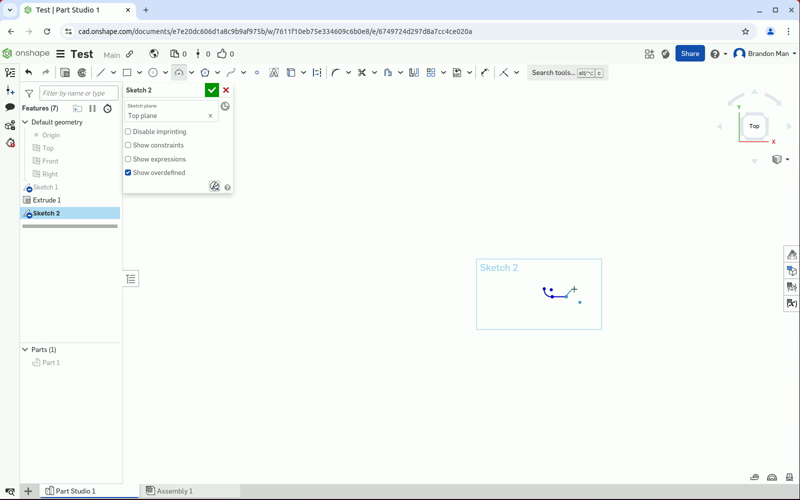
scroll(6)
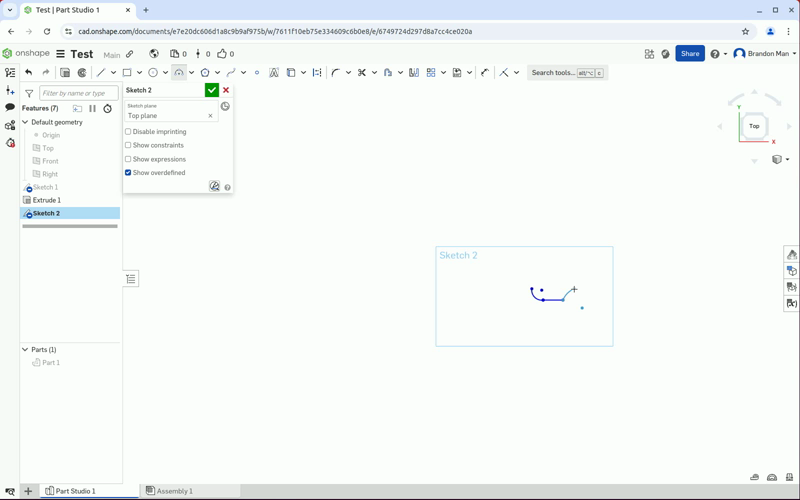
scroll(6)
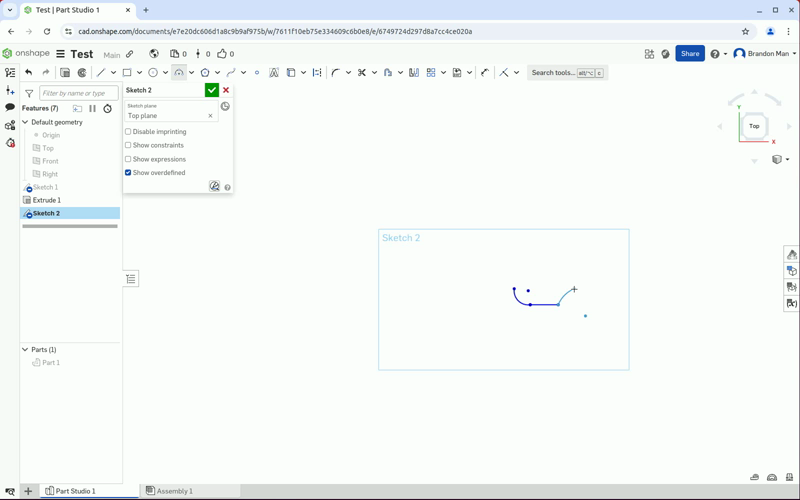
scroll(6)
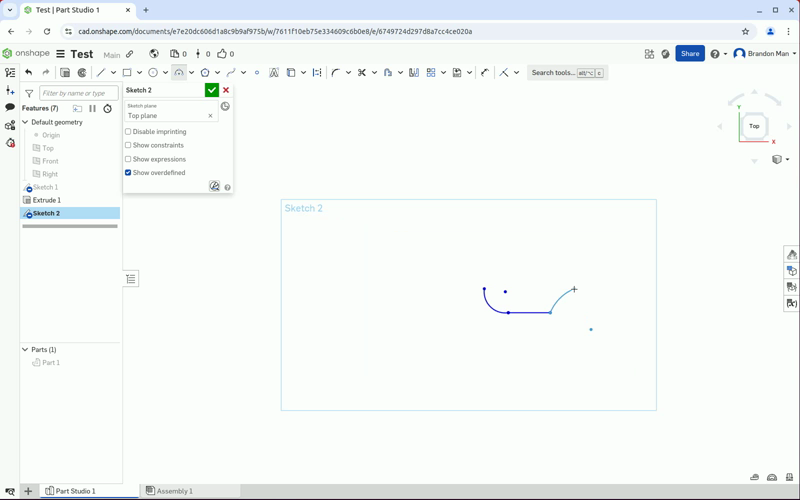
scroll(6)
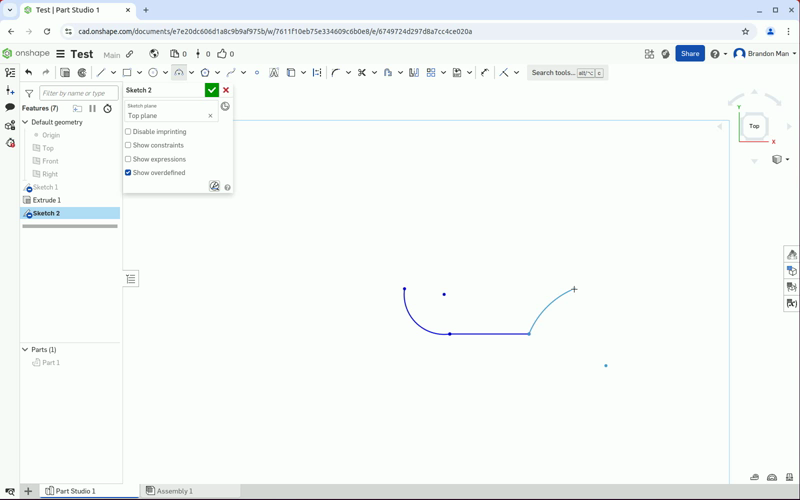
click(574, 288)
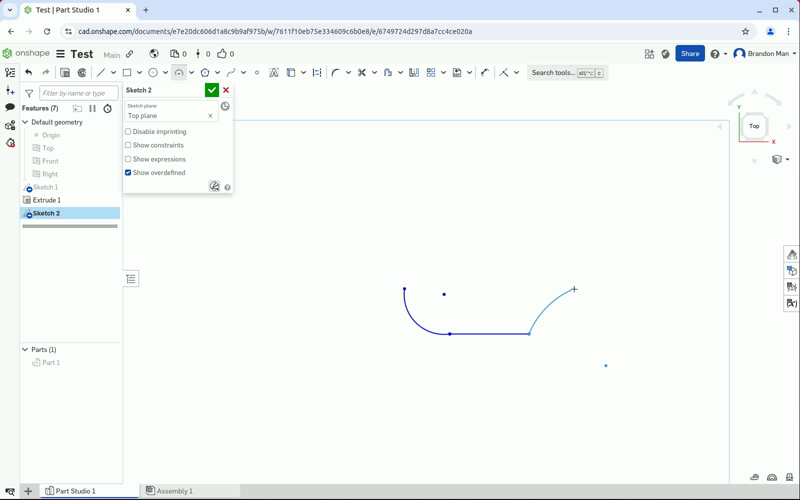
scroll(-6)
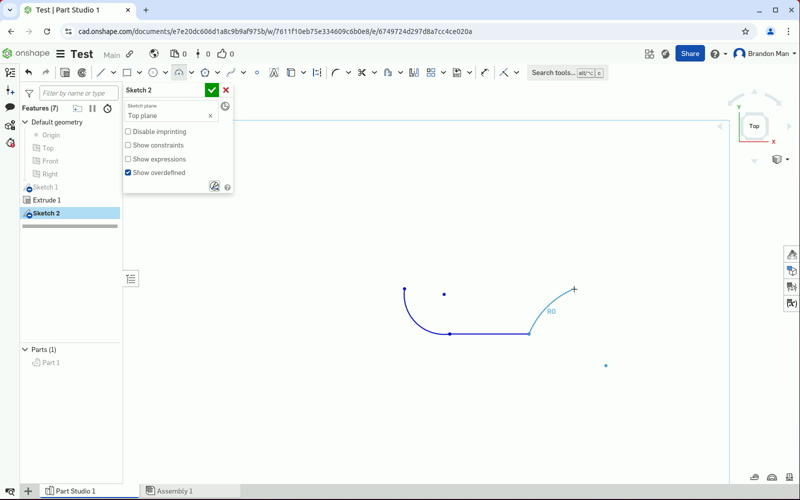
scroll(-6)
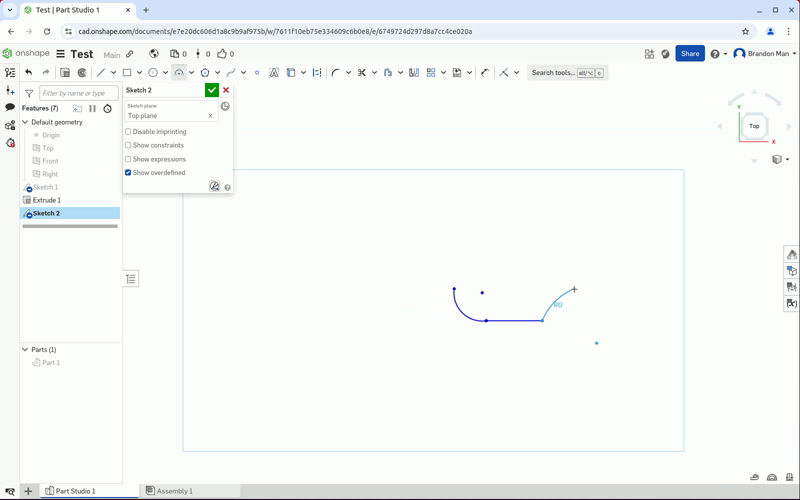
scroll(-6)
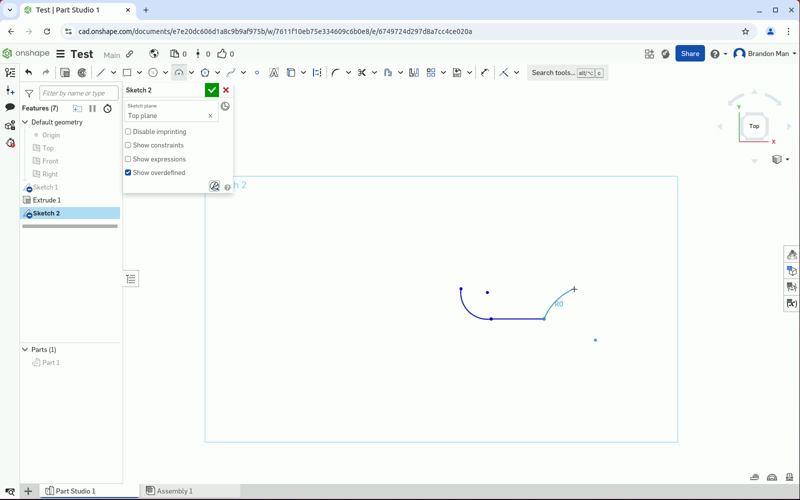
scroll(-6)
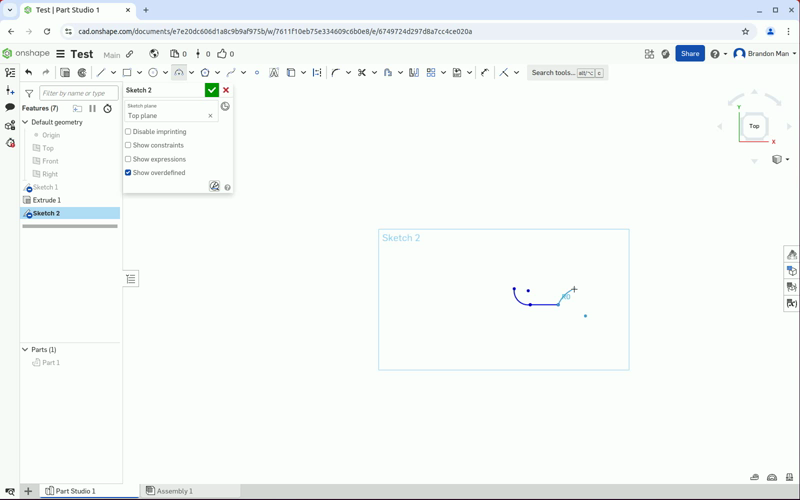
scroll(-6)
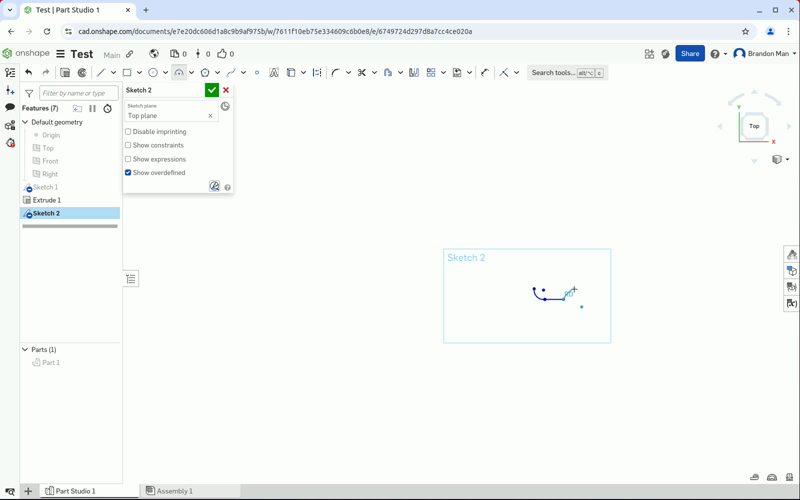
scroll(-6)
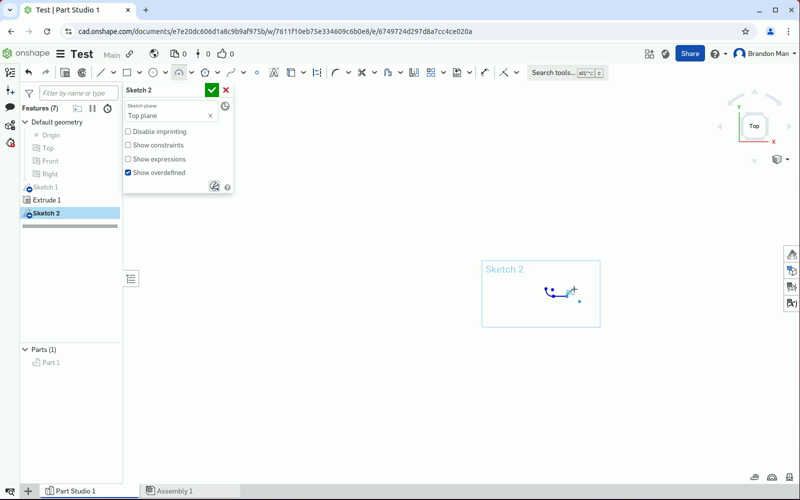
scroll(-6)
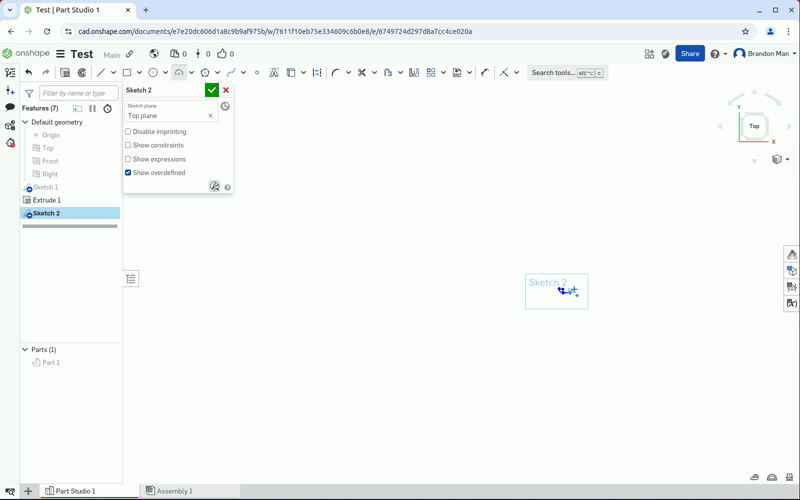
mouse_move(573, 291)
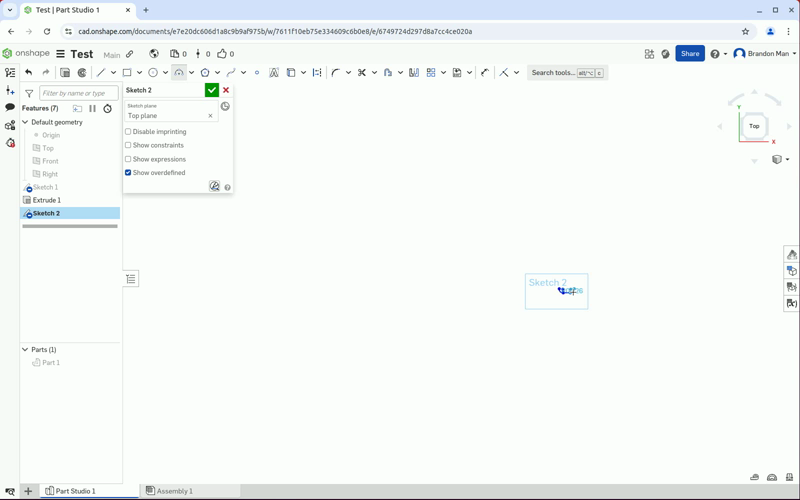
scroll(6)
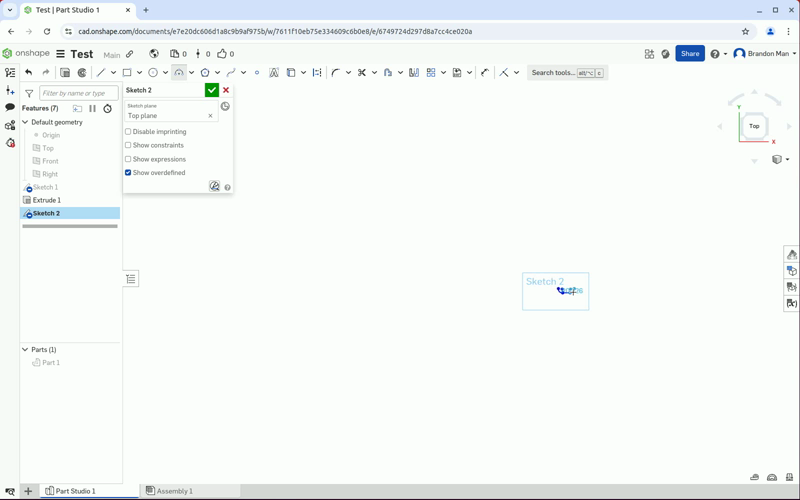
scroll(6)
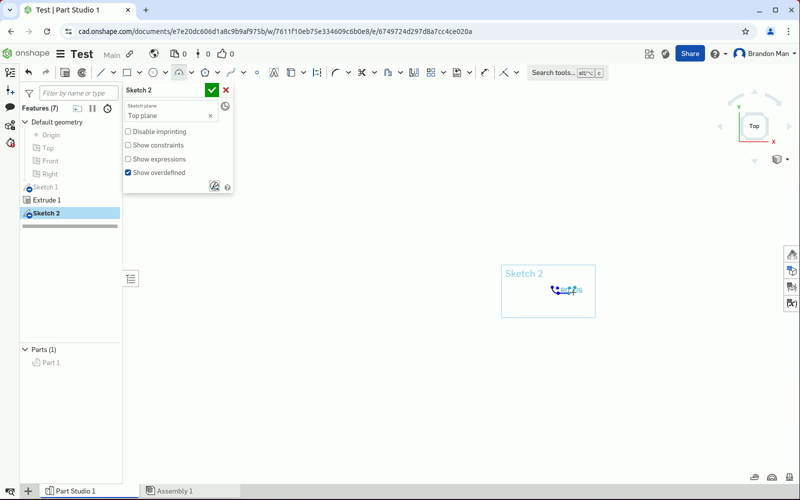
scroll(6)
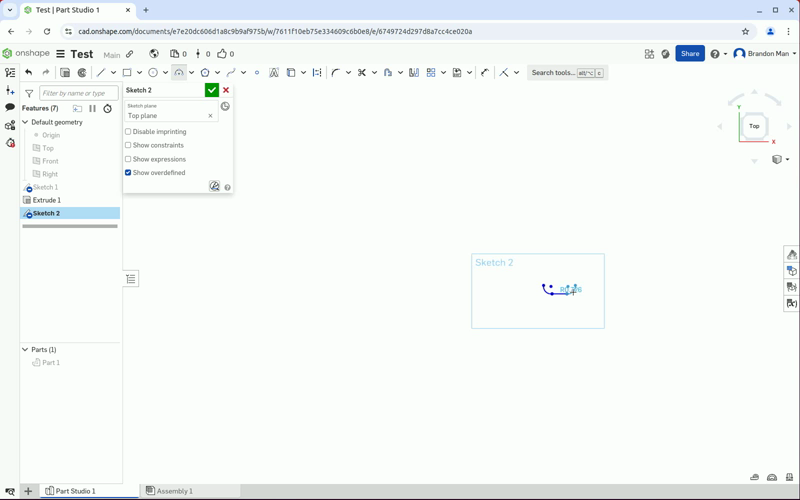
scroll(6)
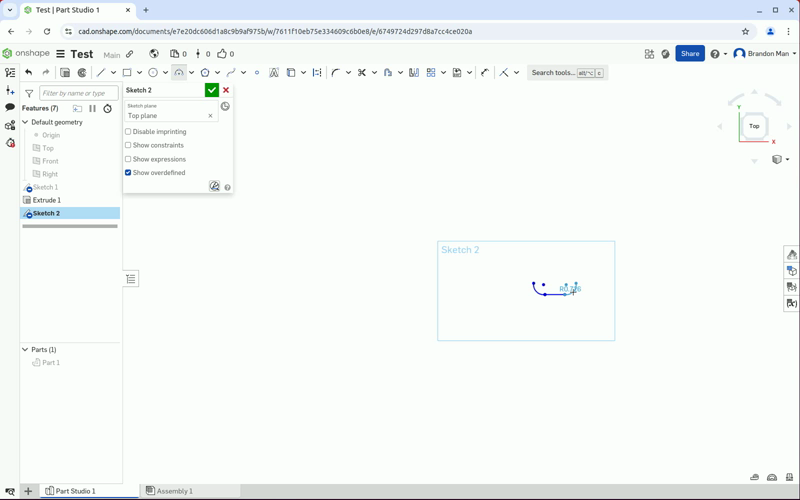
scroll(6)
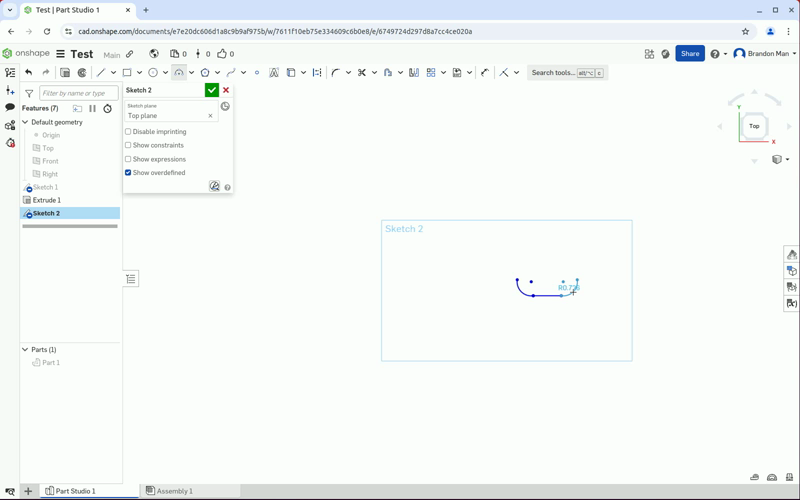
scroll(6)
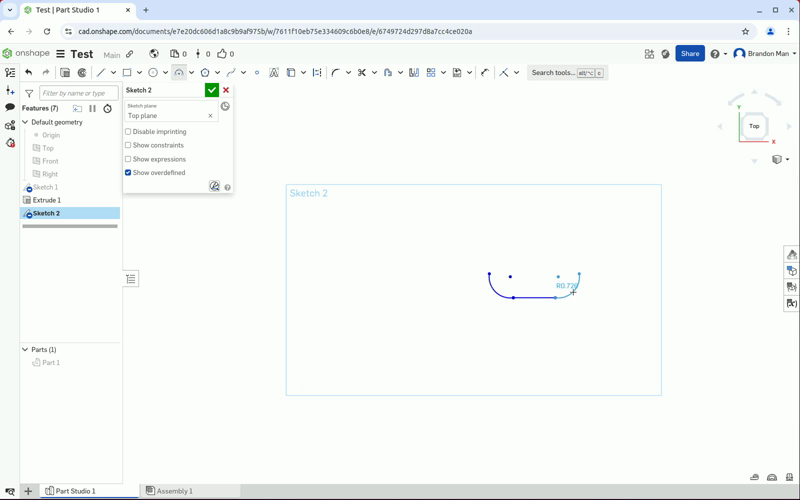
scroll(6)
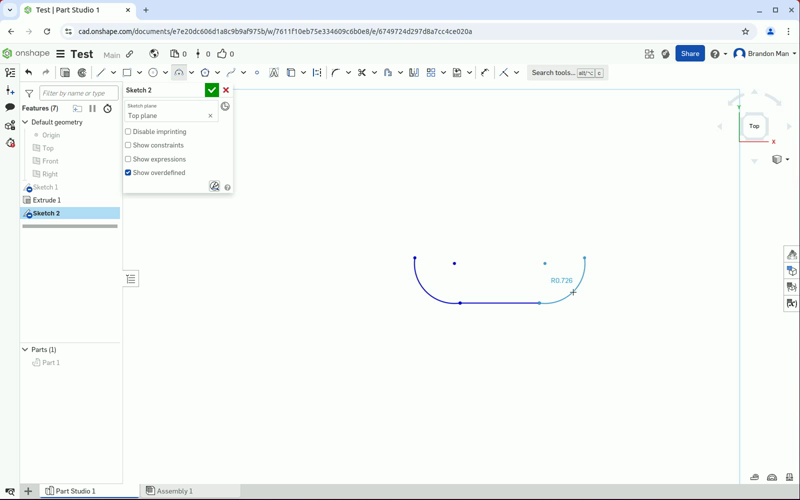
click(573, 291)
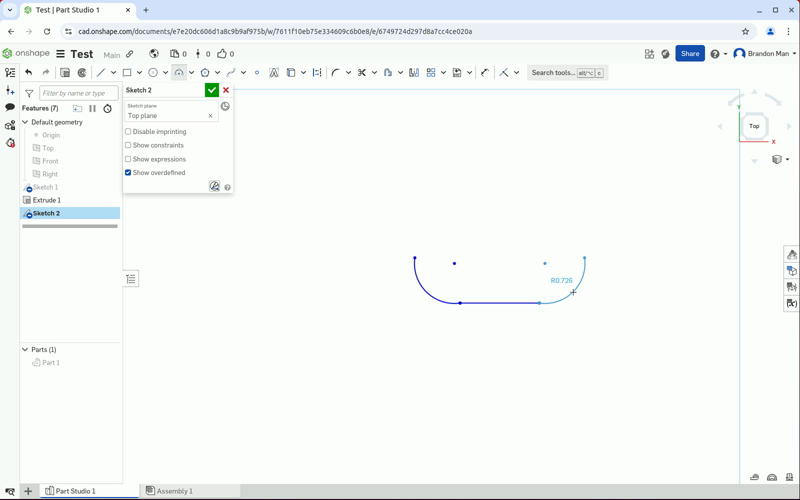
scroll(-6)
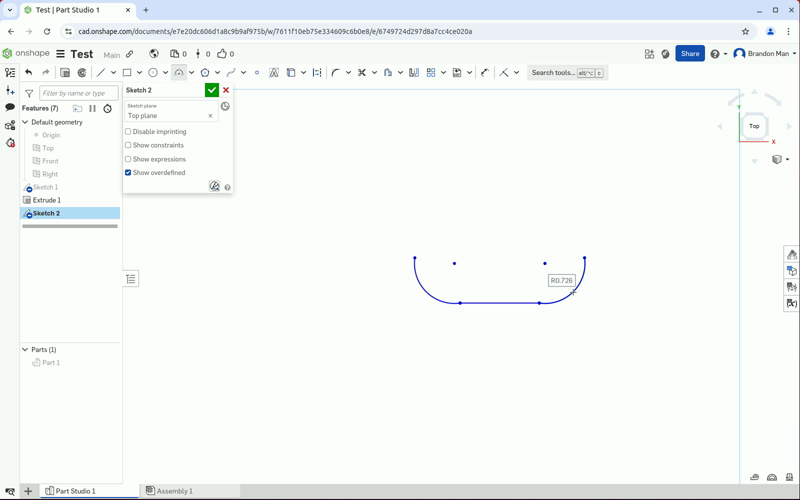
scroll(-6)
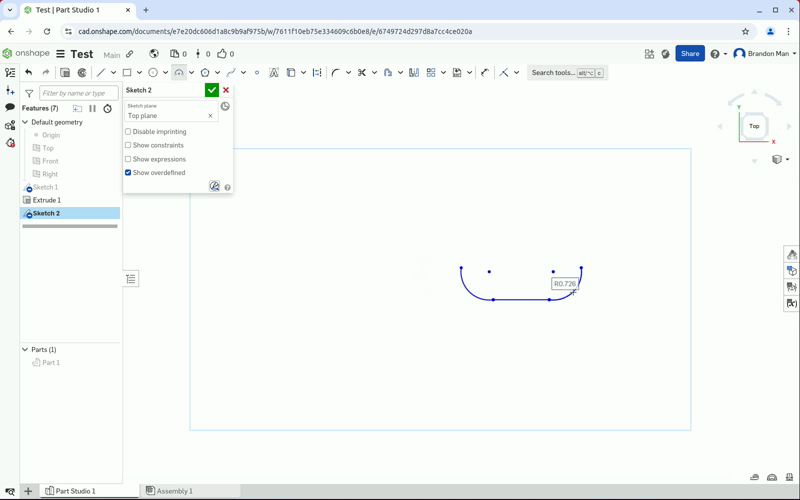
scroll(-6)
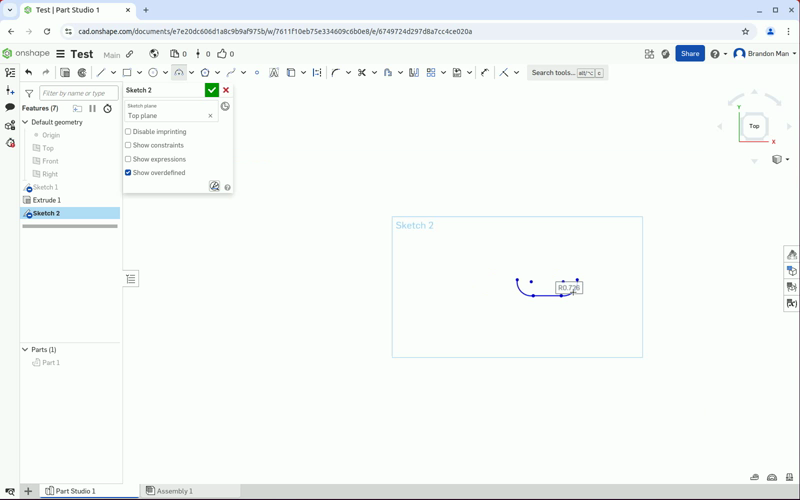
scroll(-6)
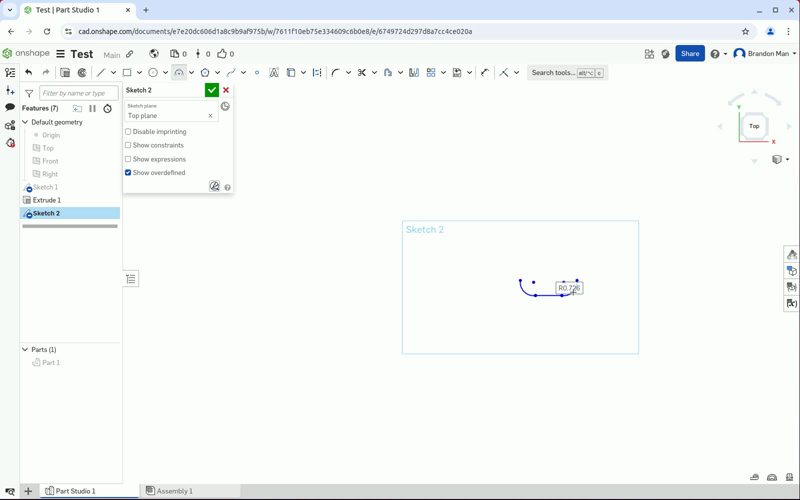
scroll(-6)
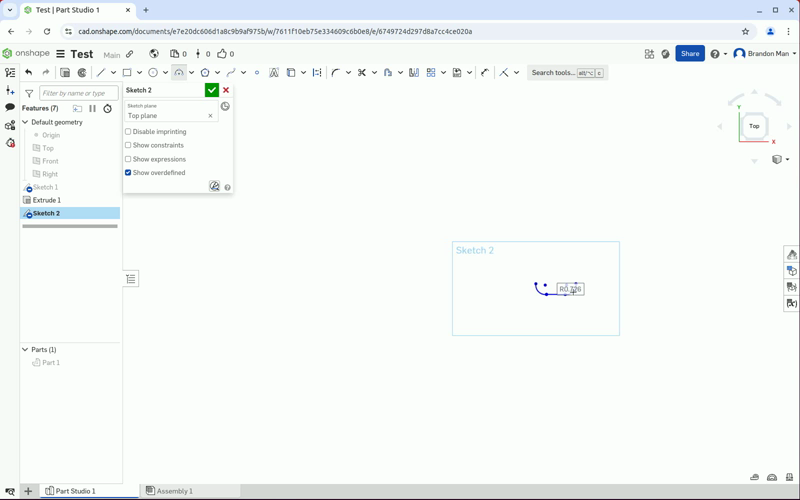
scroll(-6)
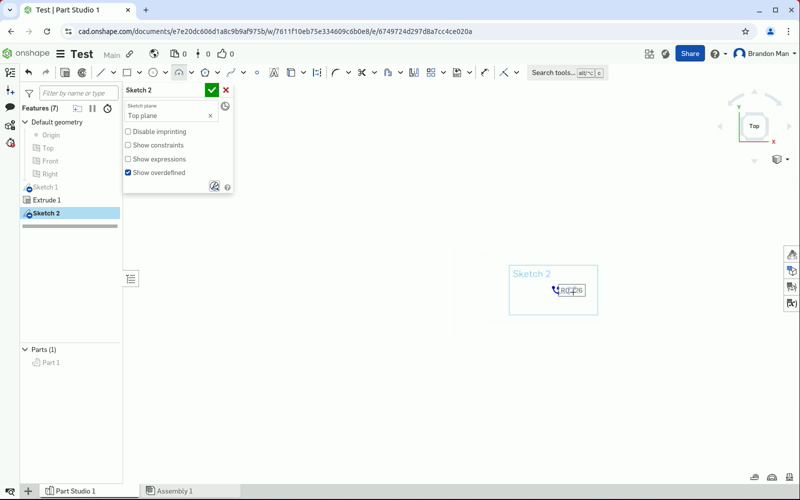
scroll(-6)
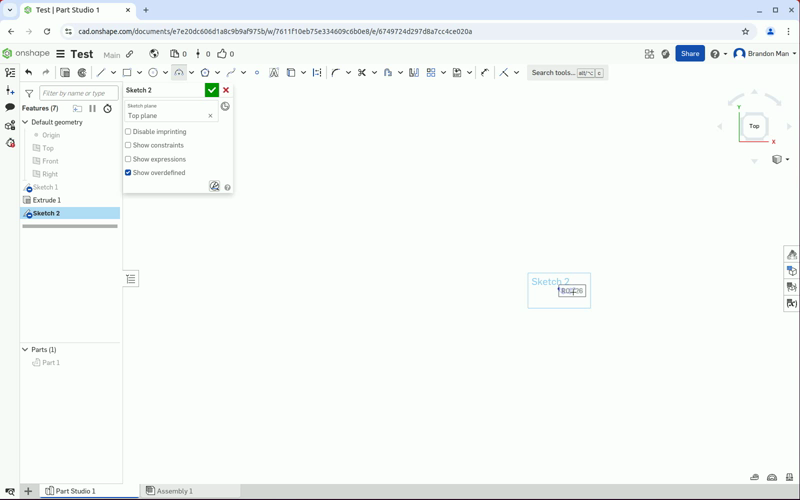
key_up(shift)
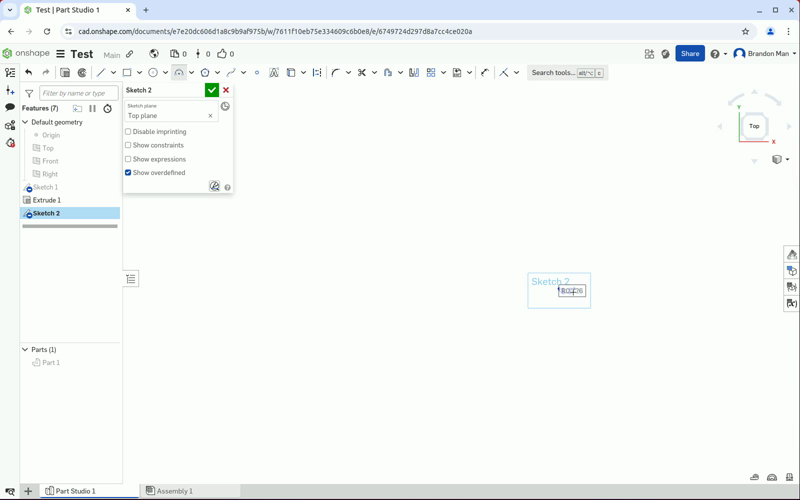
key(esc)
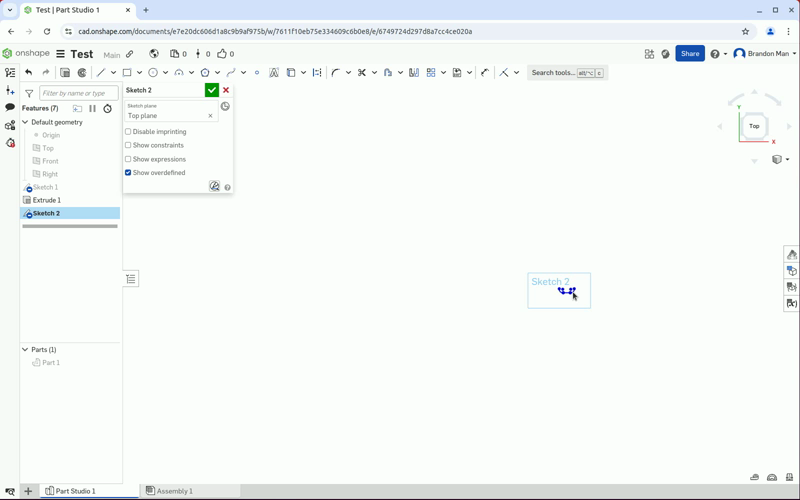
key(l)
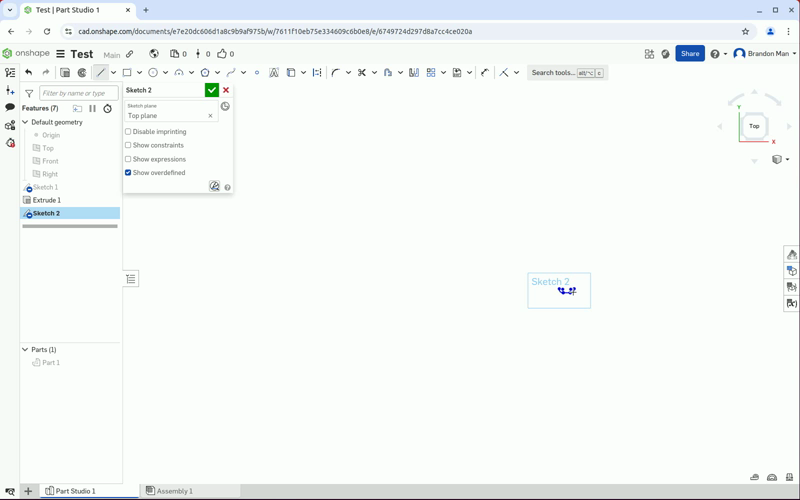
mouse_move(574, 288)
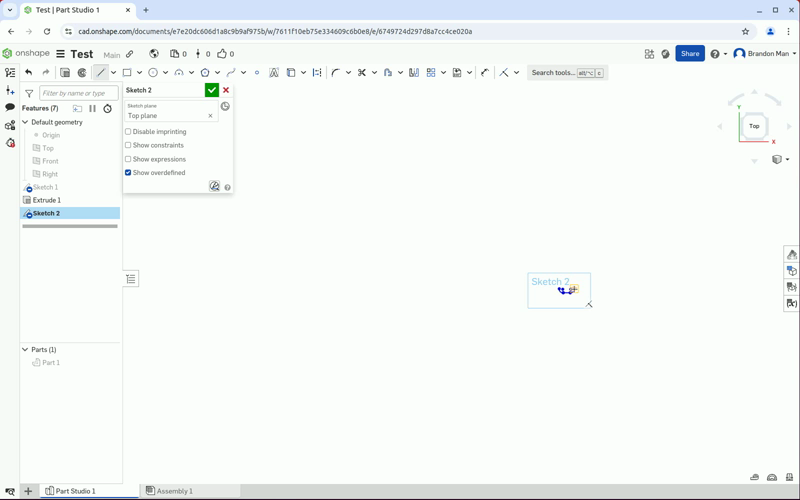
scroll(6)
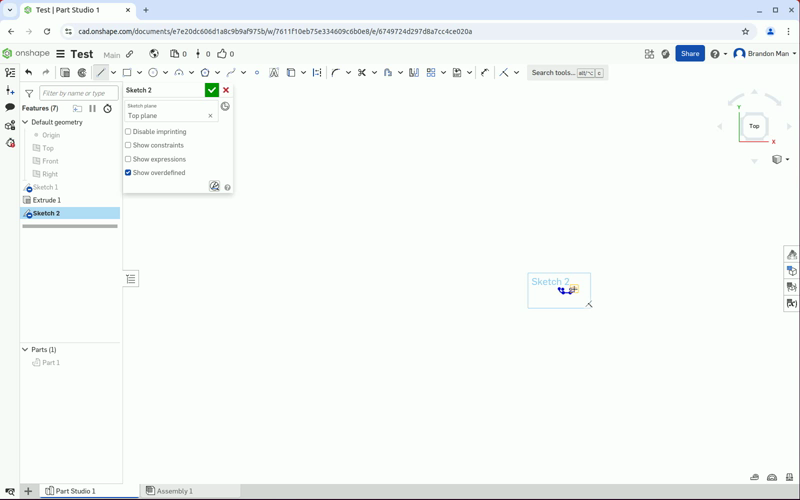
scroll(6)
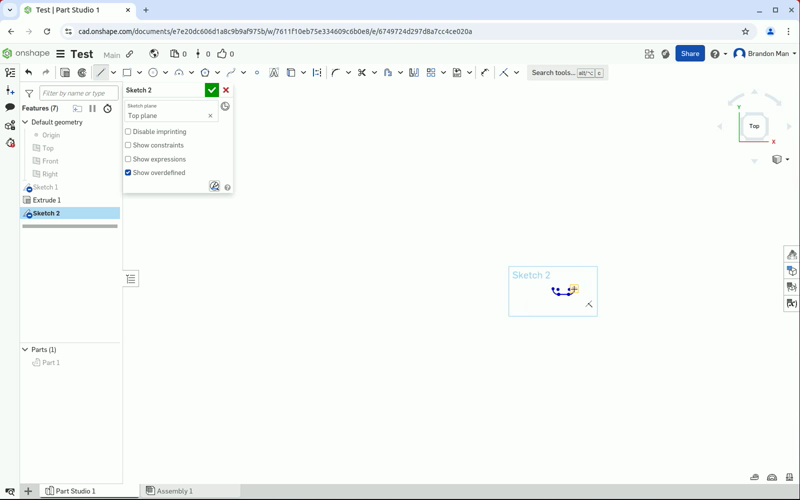
scroll(6)
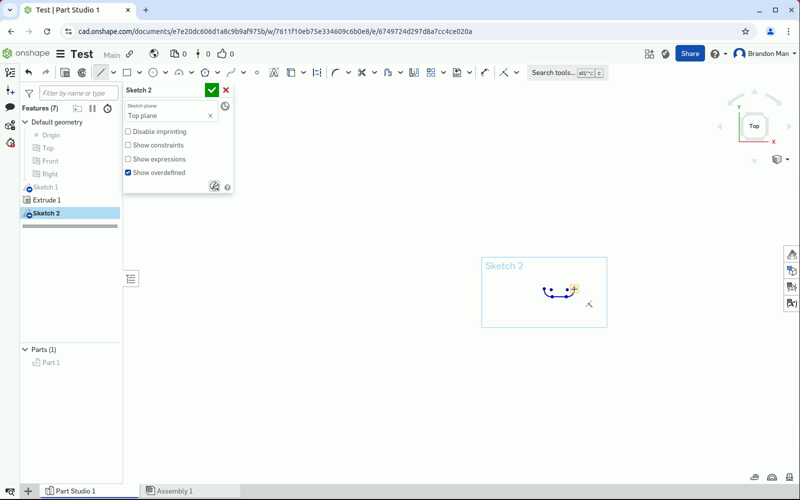
scroll(6)
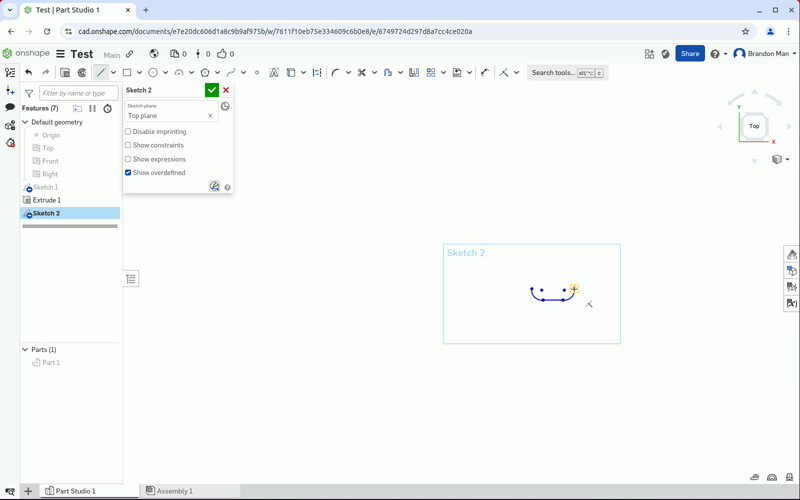
scroll(6)
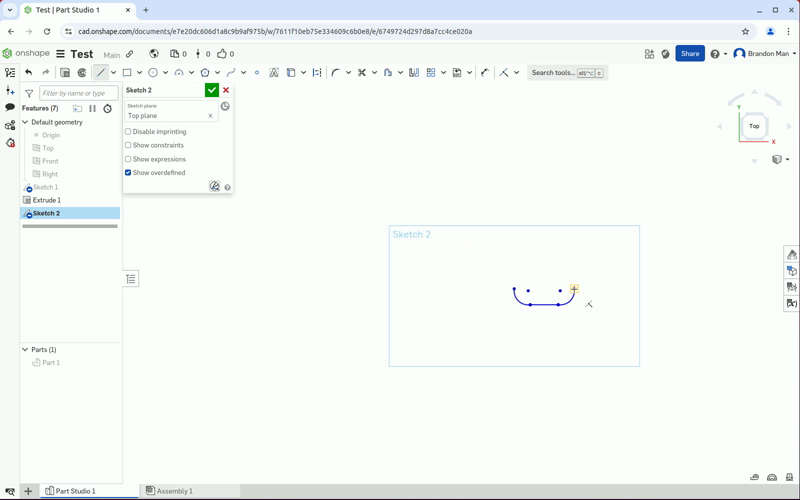
scroll(6)
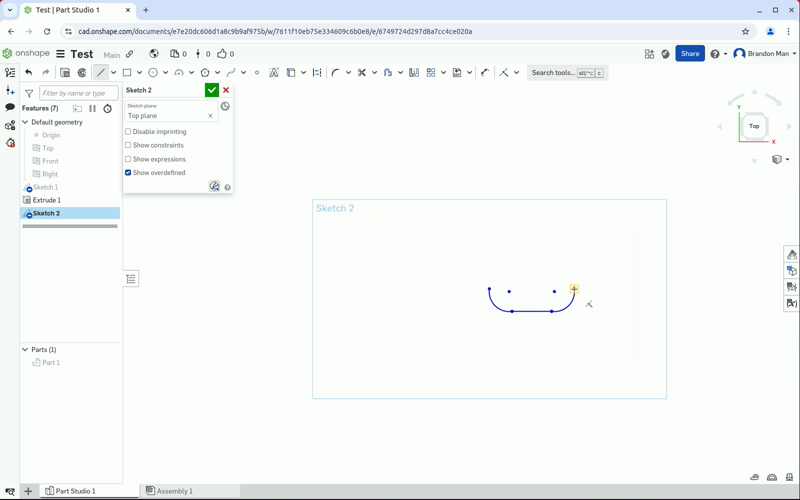
scroll(6)
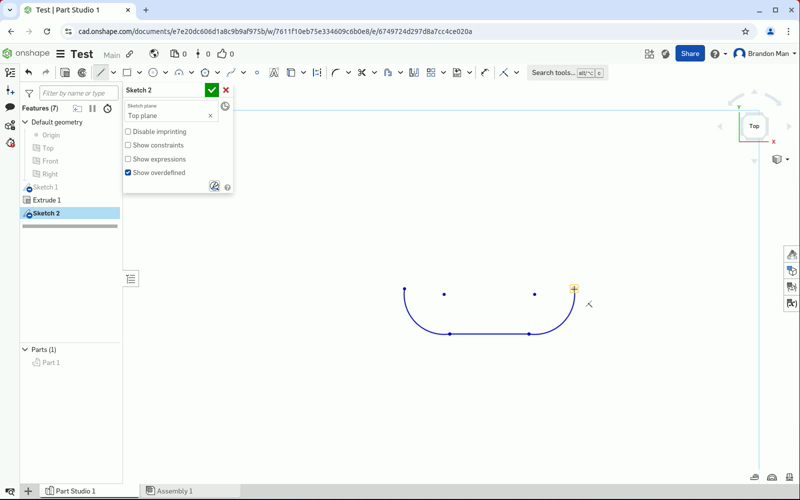
click(574, 288)
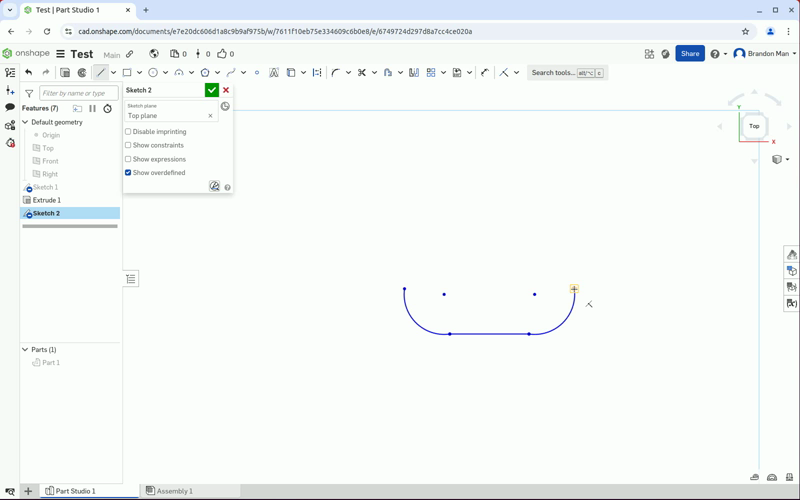
scroll(-6)
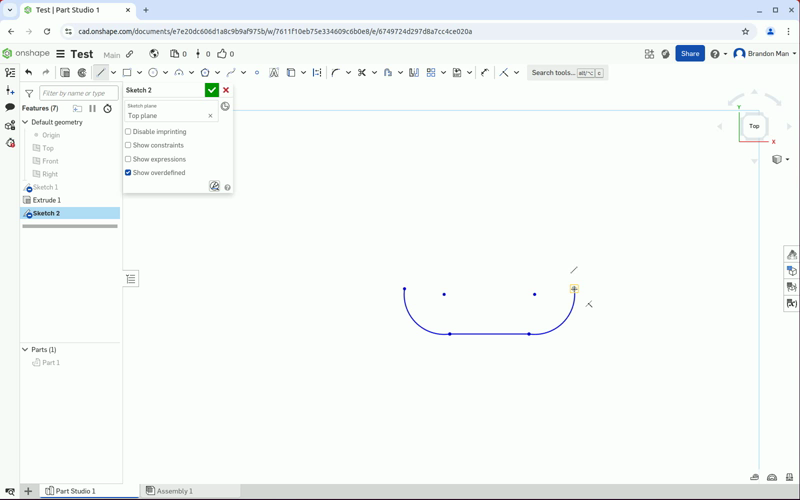
scroll(-6)
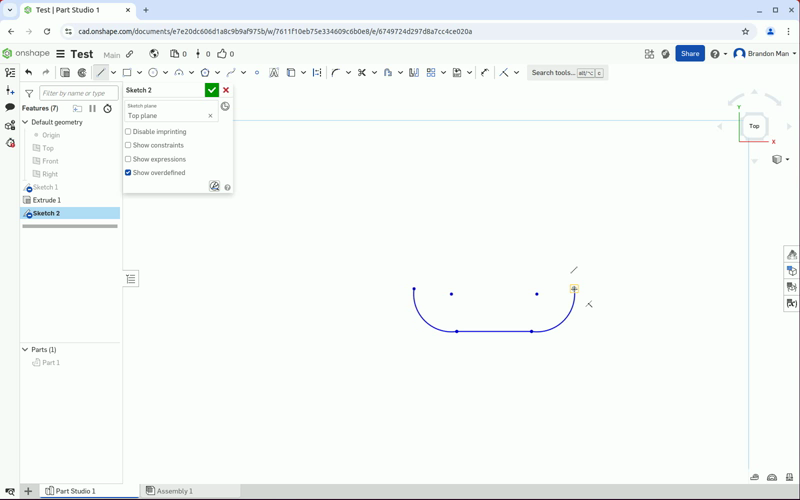
scroll(-6)
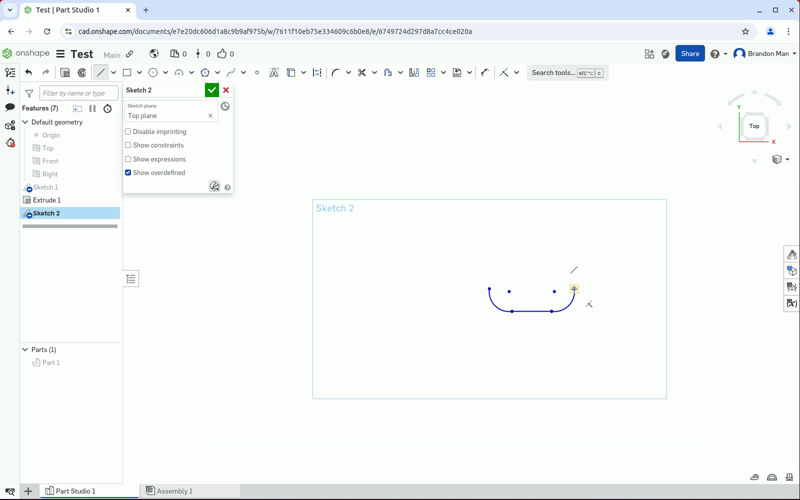
scroll(-6)
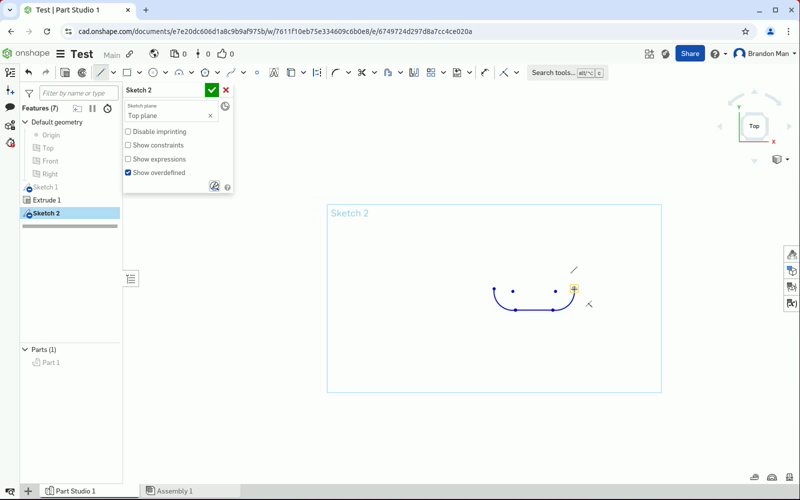
scroll(-6)
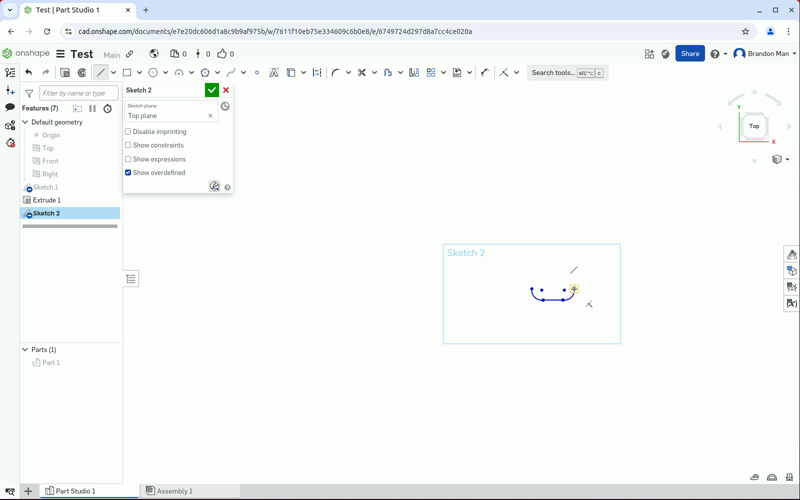
scroll(-6)
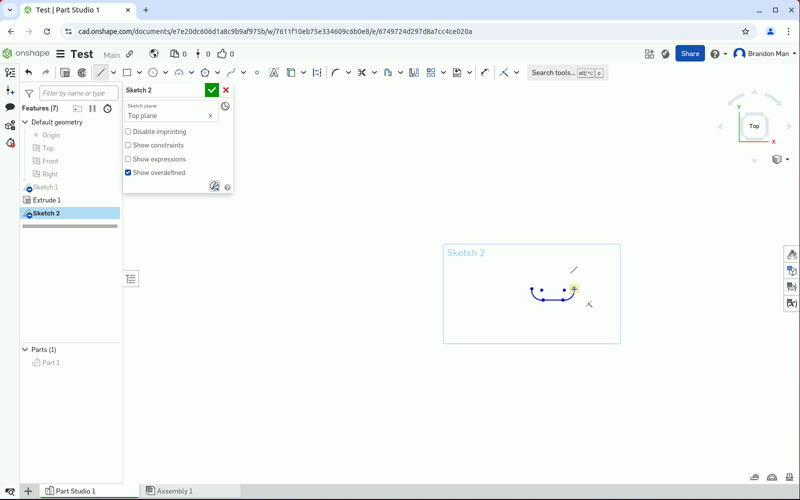
scroll(-6)
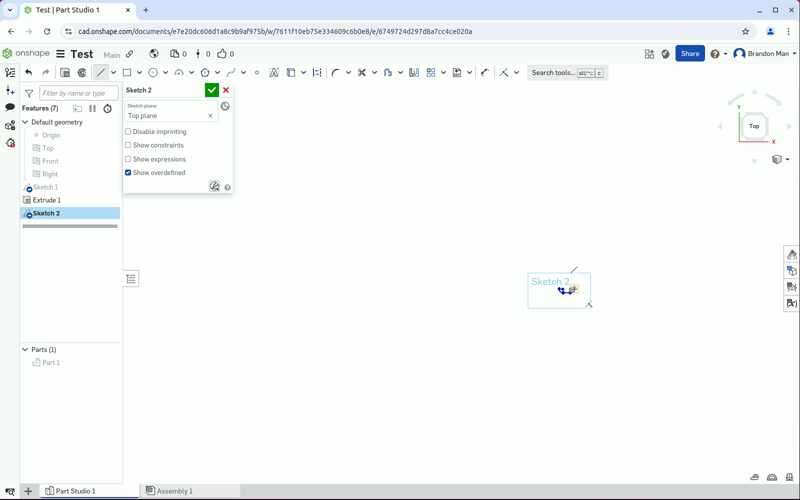
key_down(shift)
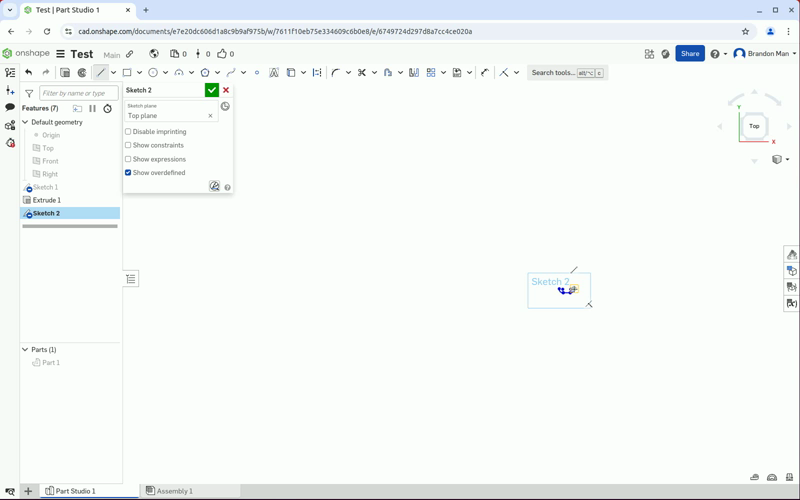
mouse_move(589, 288)
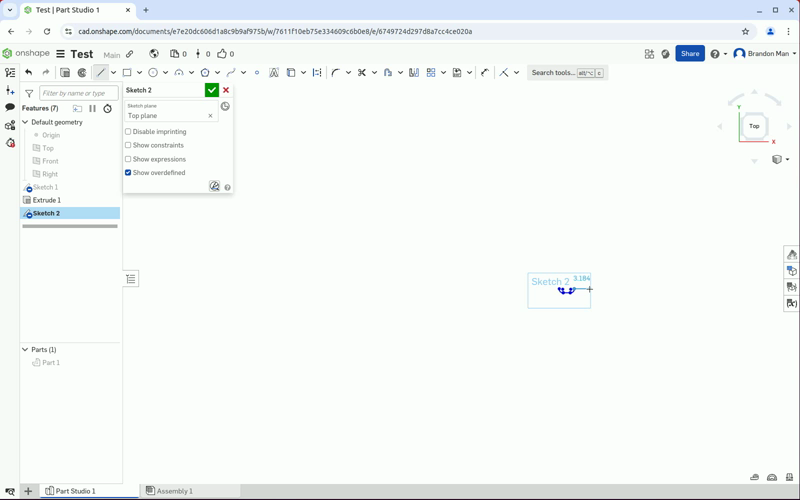
mouse_move(574, 282)
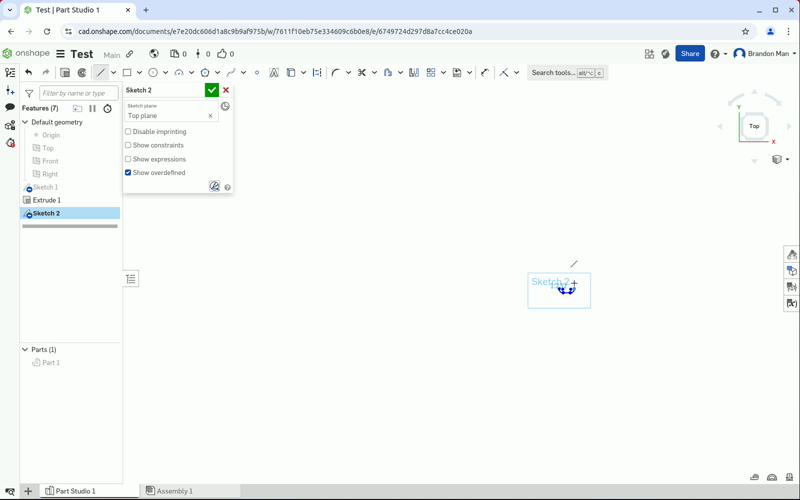
scroll(6)
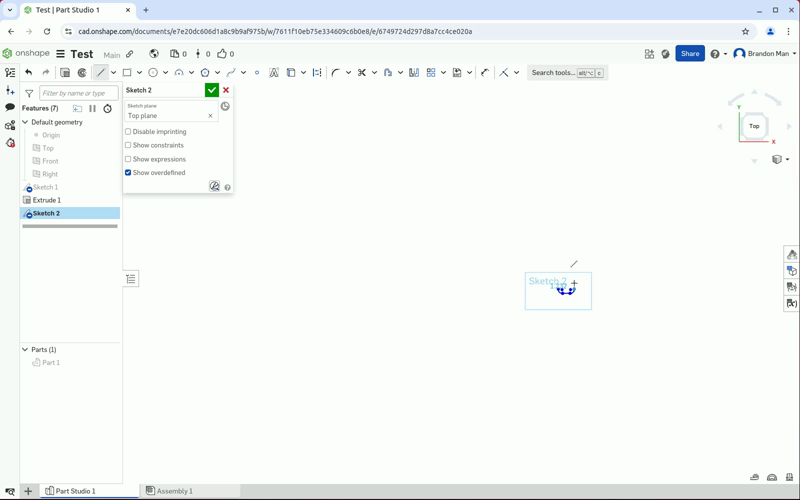
scroll(6)
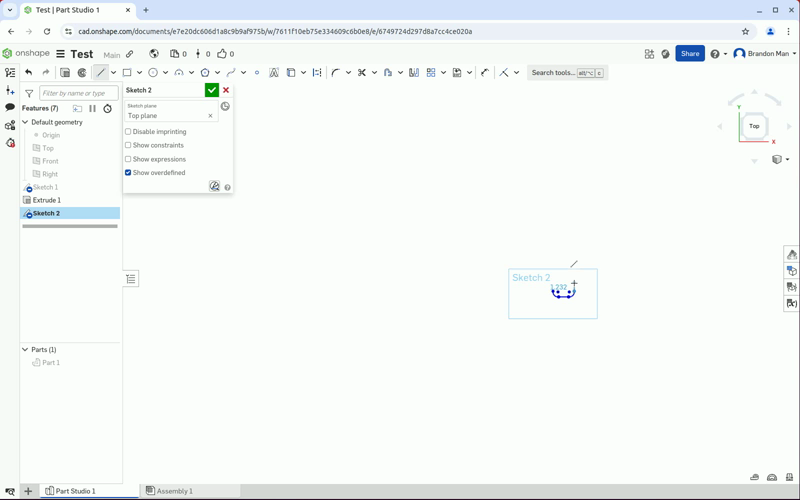
scroll(6)
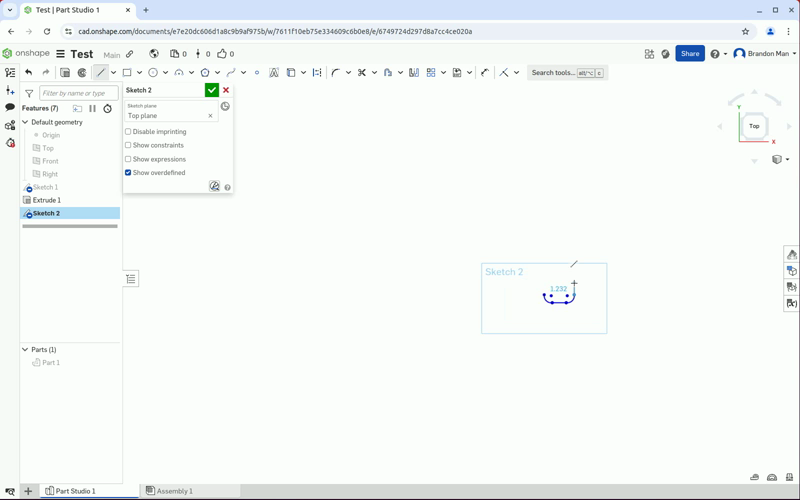
scroll(6)
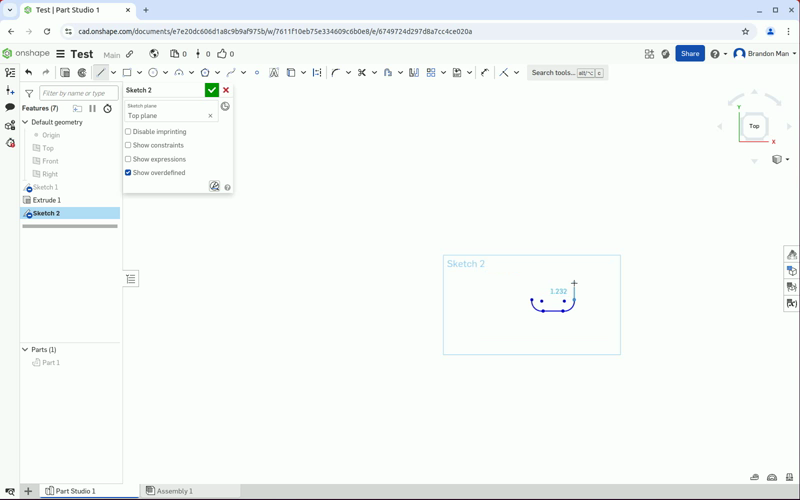
scroll(6)
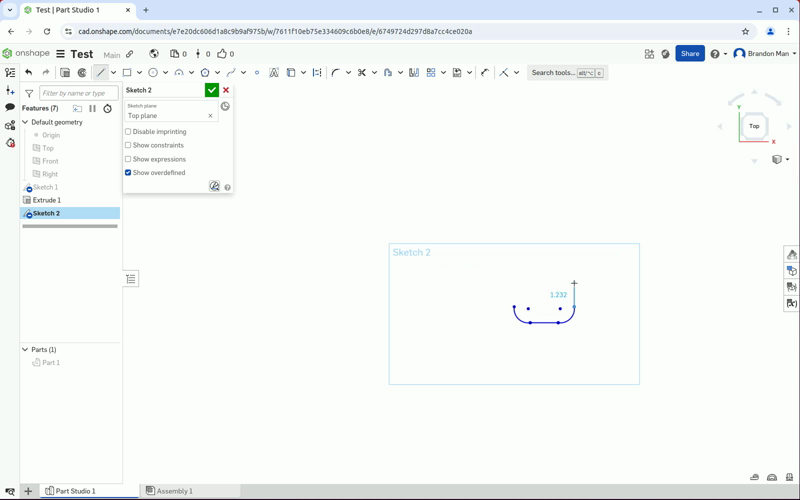
scroll(6)
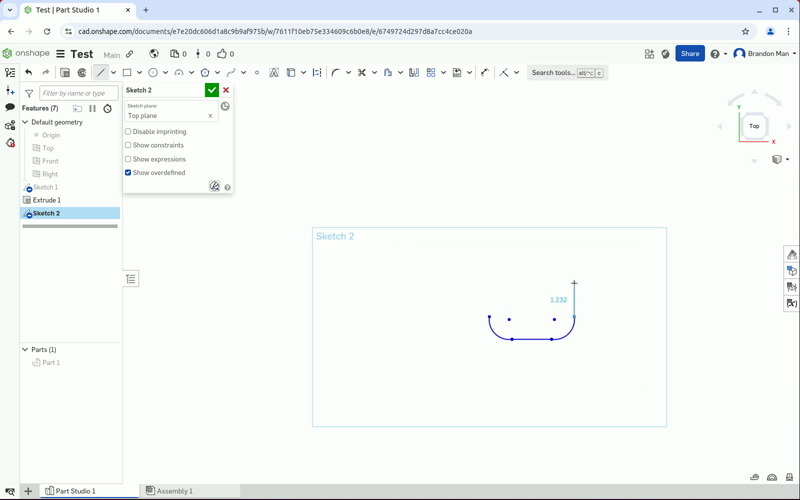
scroll(6)
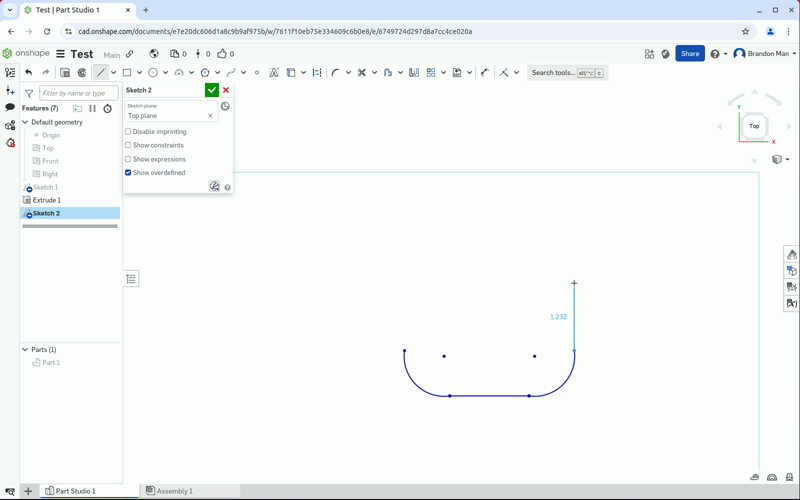
click(574, 282)
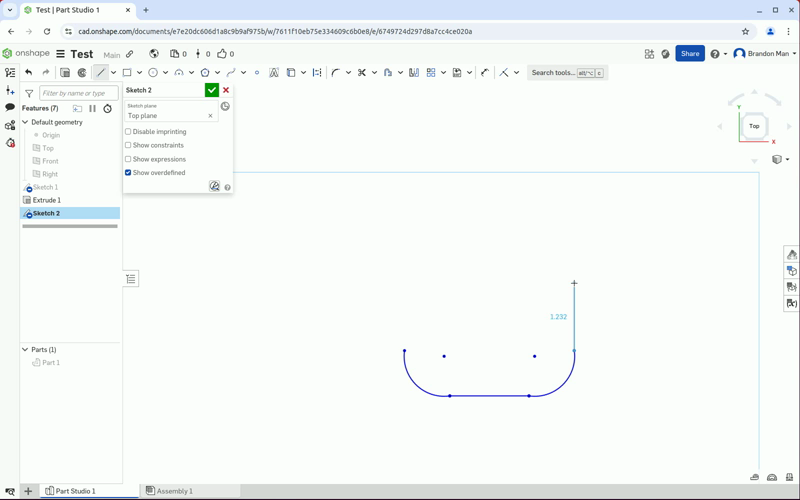
scroll(-6)
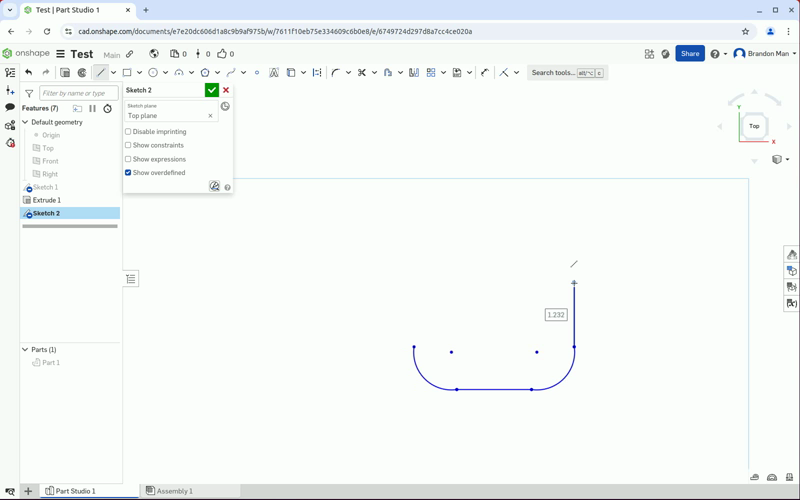
scroll(-6)
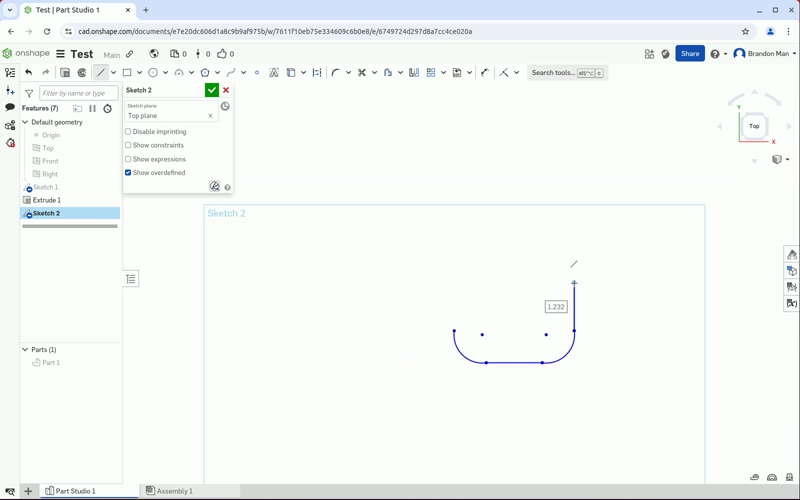
scroll(-6)
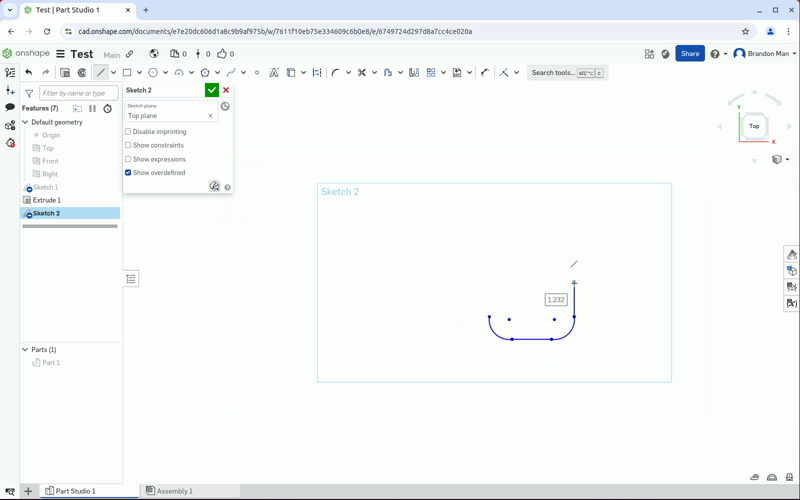
scroll(-6)
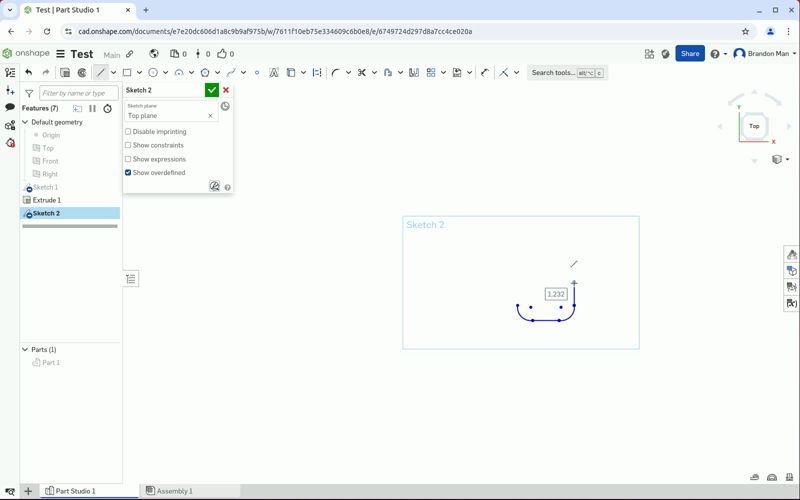
scroll(-6)
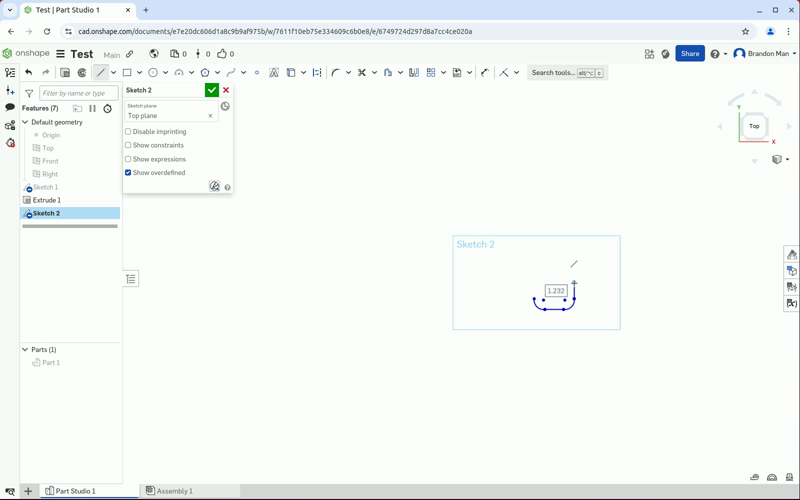
scroll(-6)
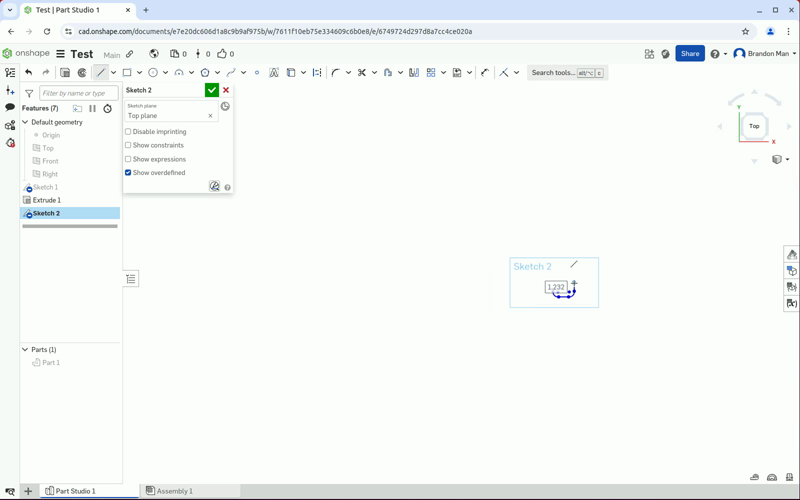
scroll(-6)
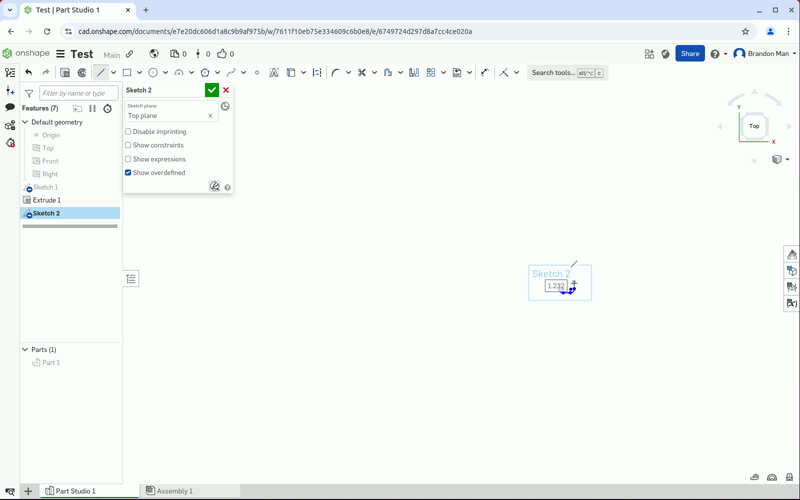
key_up(shift)
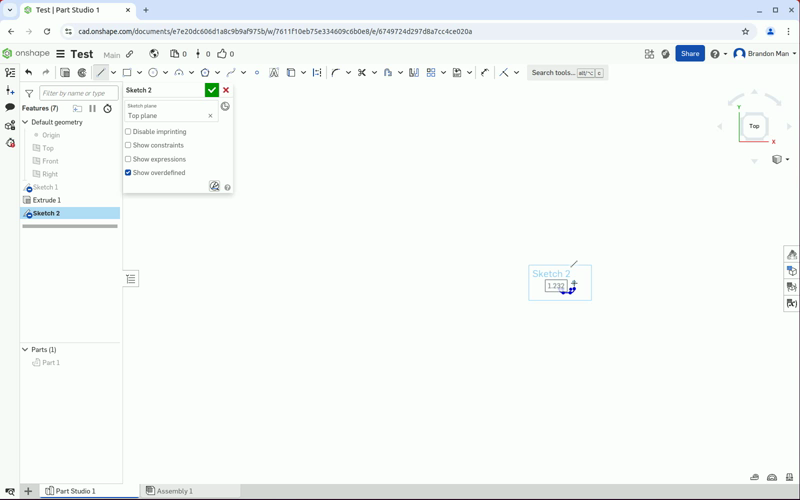
key_down(shift)
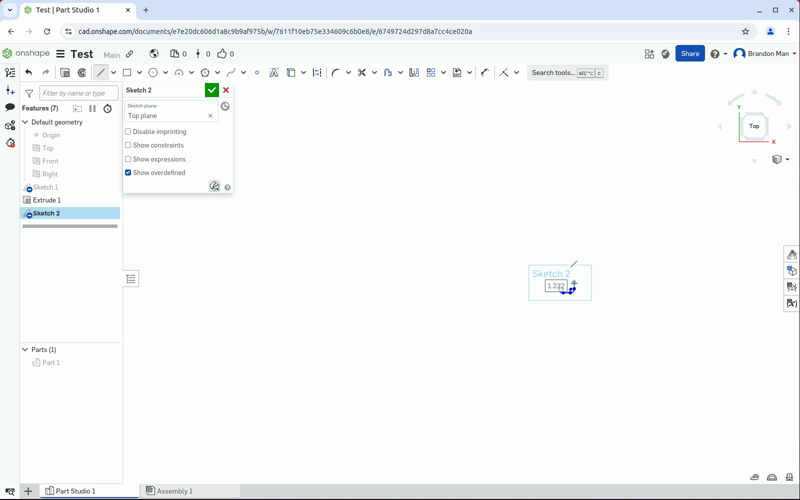
mouse_move(589, 282)
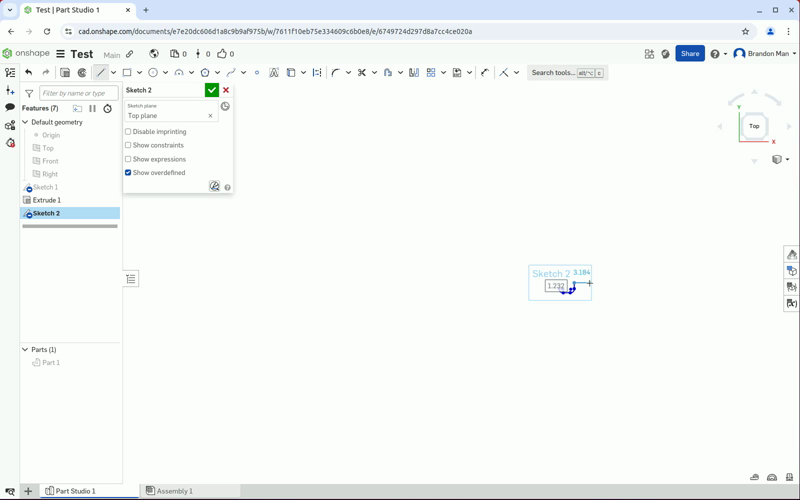
mouse_move(559, 282)
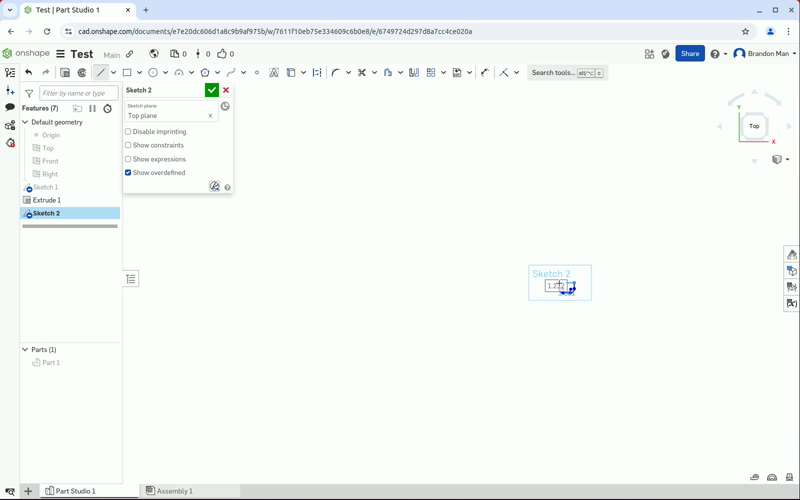
click(559, 282)
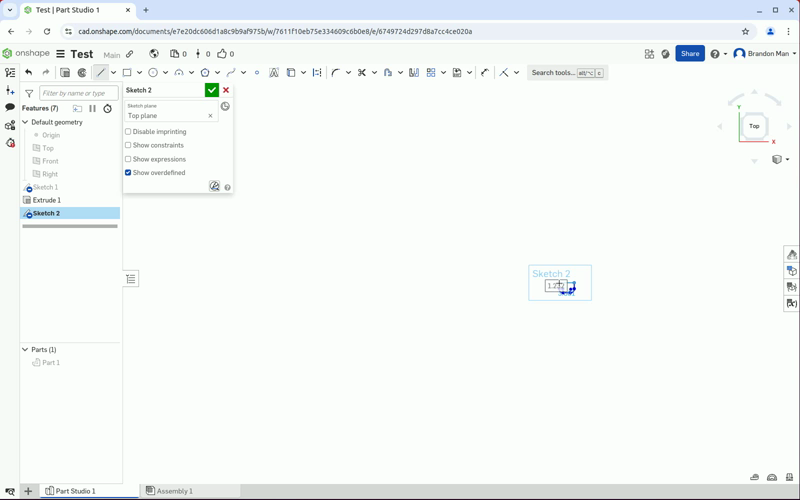
key_up(shift)
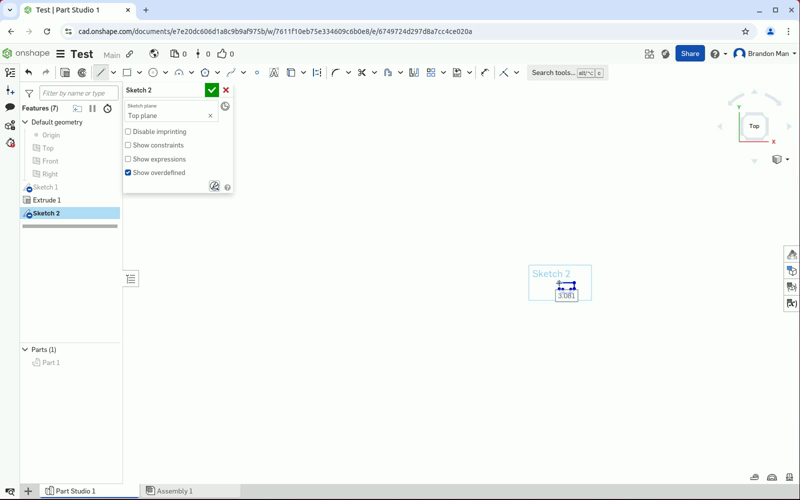
mouse_move(589, 282)
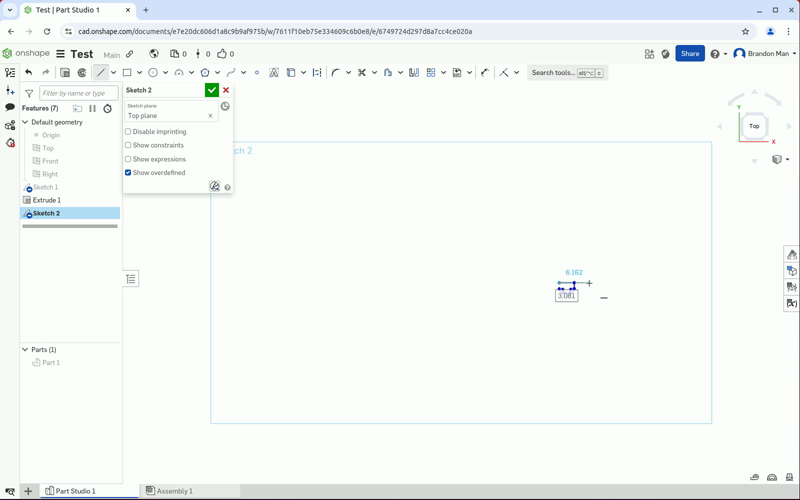
key_down(shift)
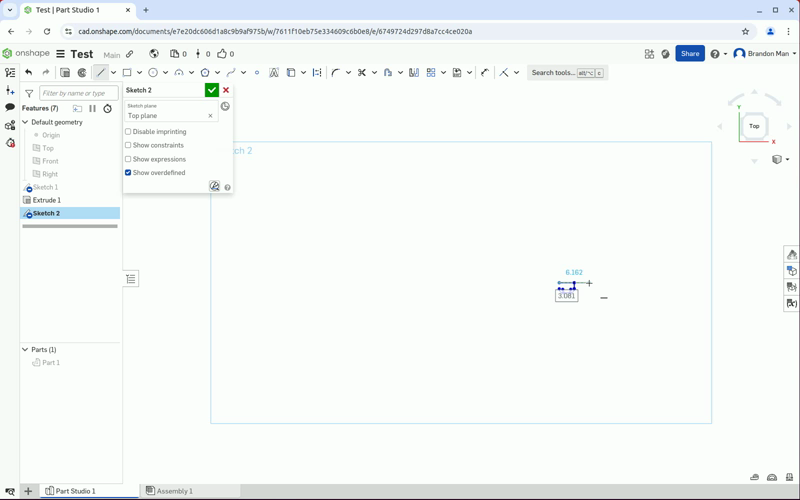
mouse_move(559, 288)
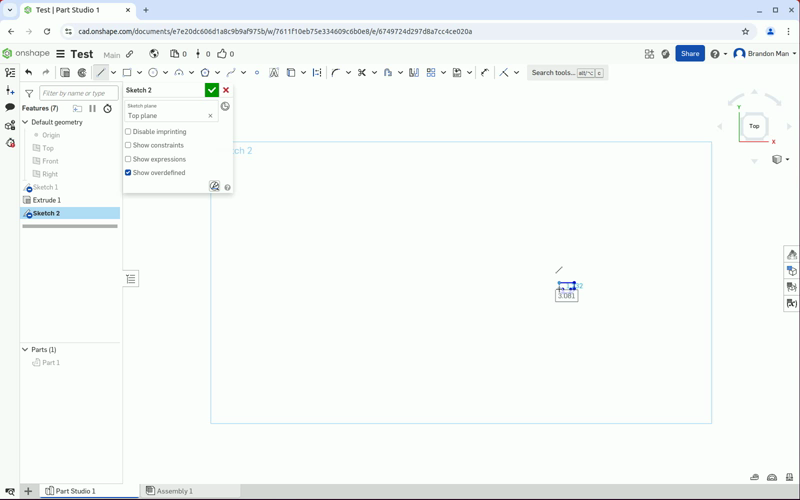
scroll(6)
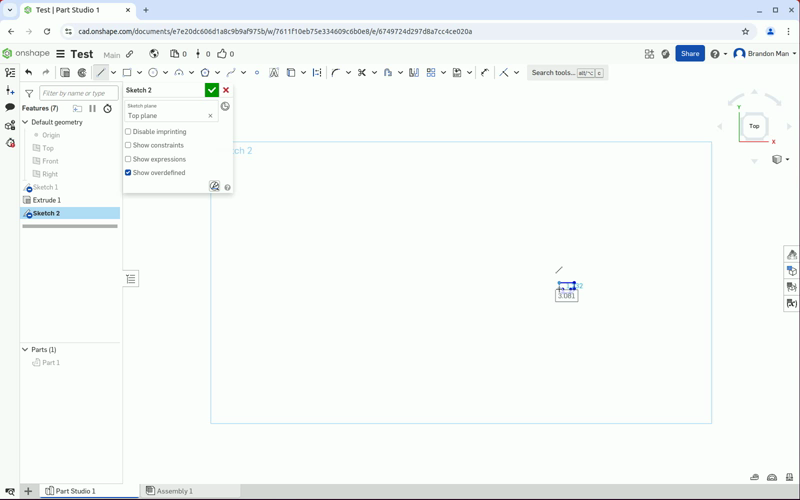
scroll(6)
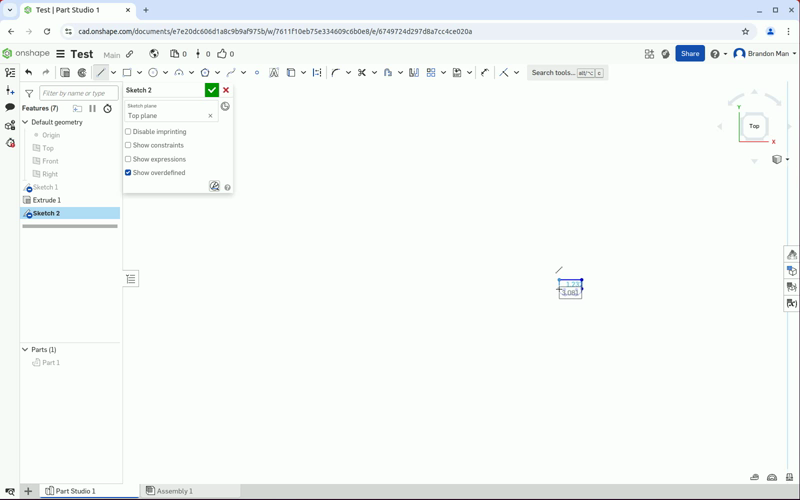
scroll(6)
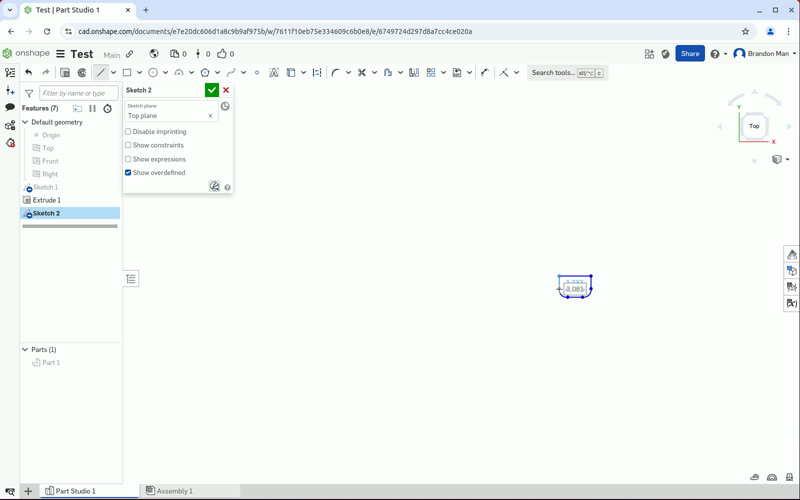
scroll(6)
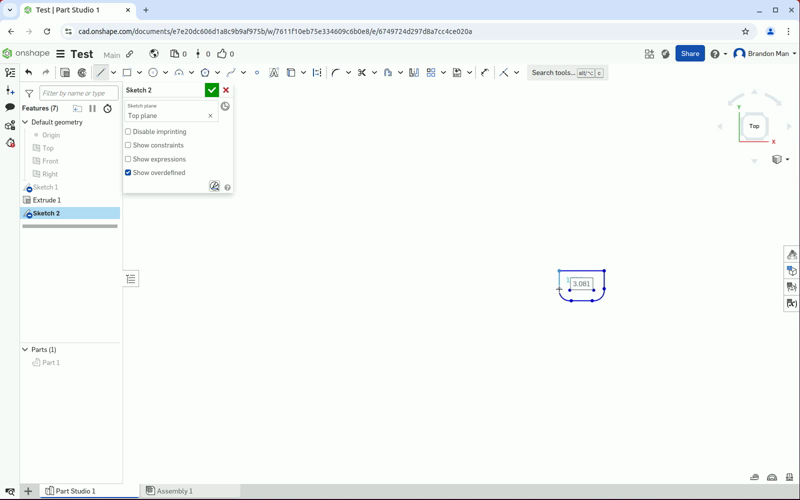
scroll(6)
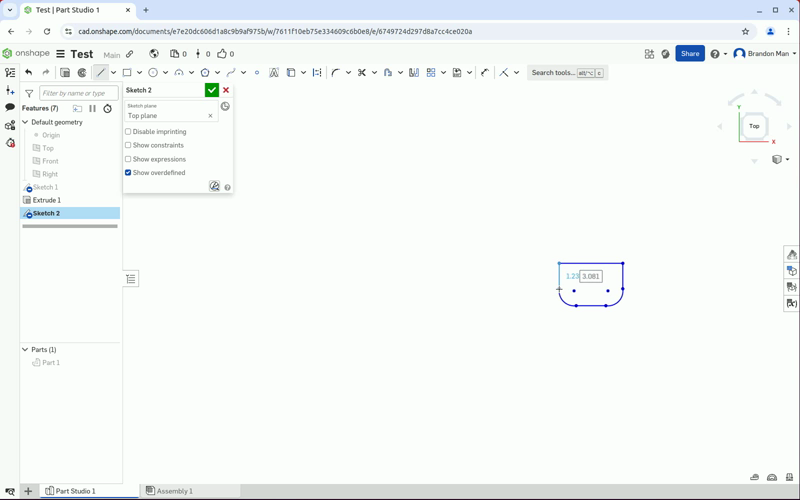
scroll(6)
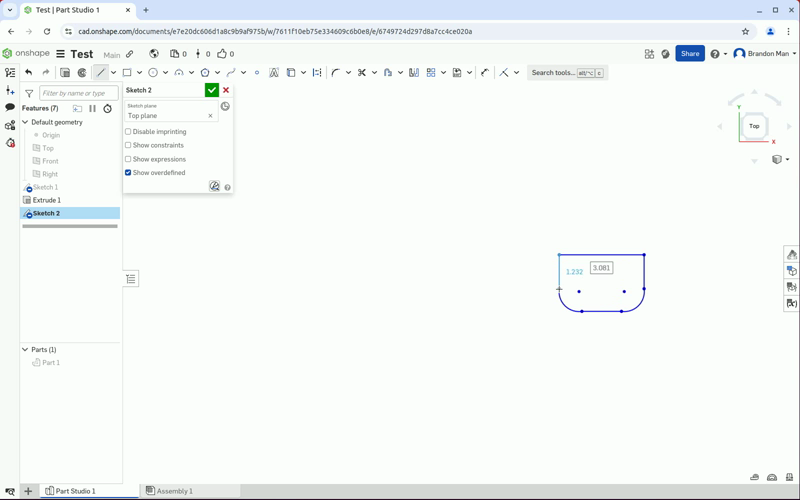
scroll(6)
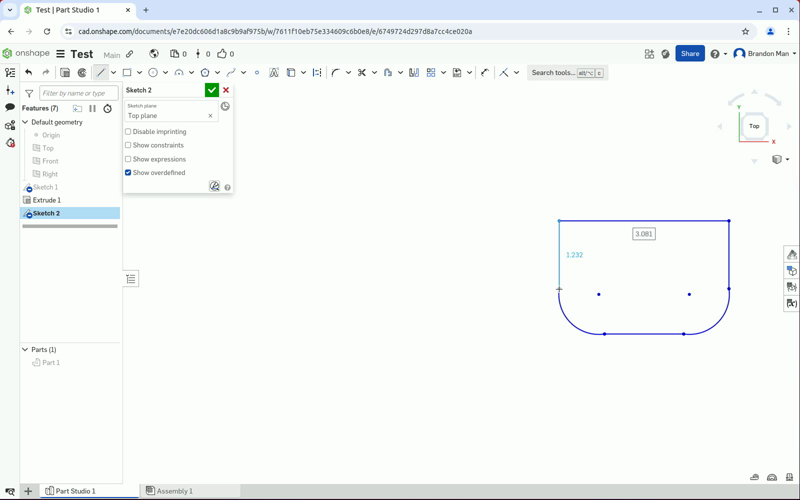
key_up(shift)
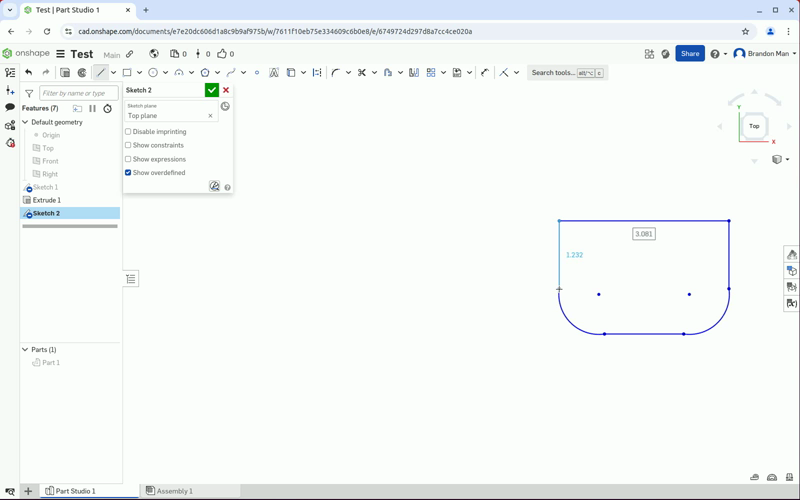
click(559, 288)
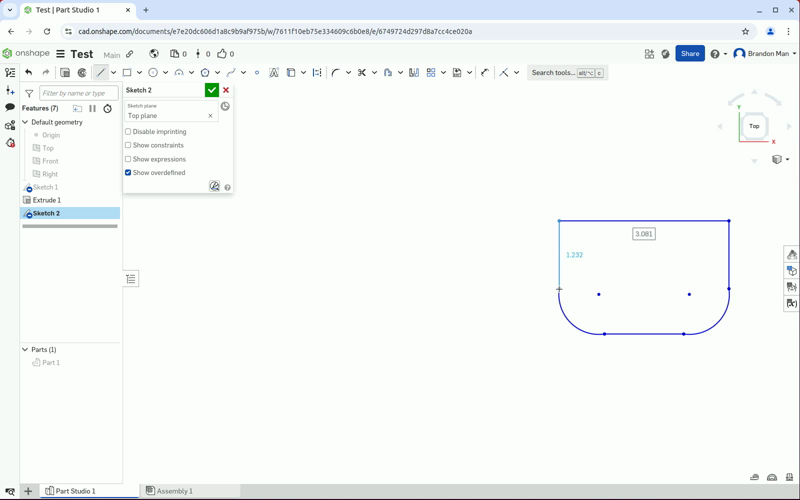
scroll(-6)
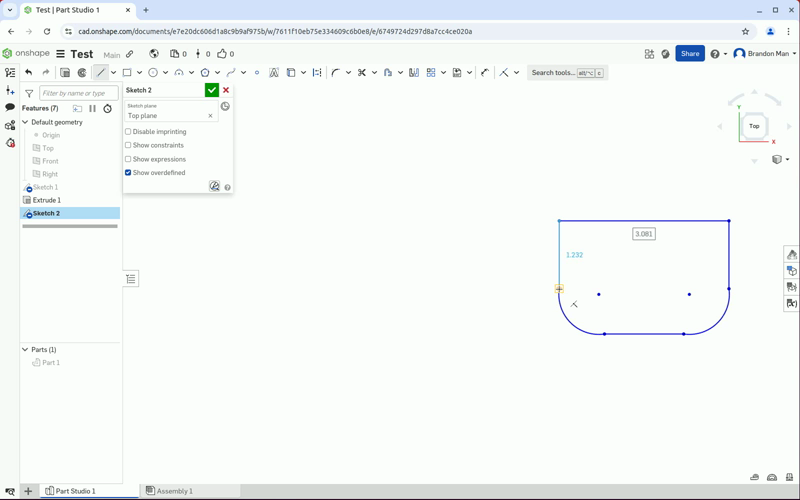
scroll(-6)
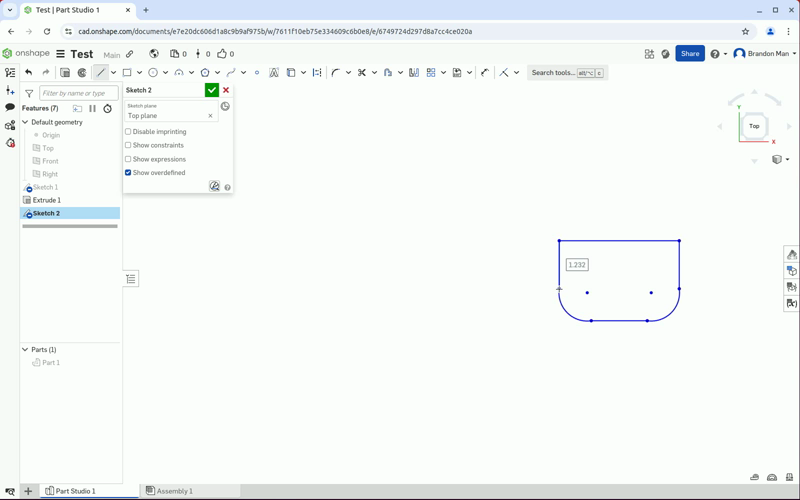
scroll(-6)
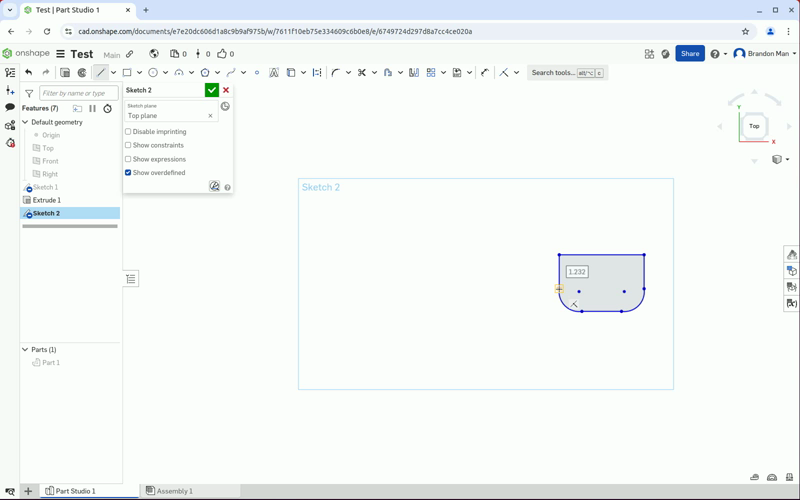
scroll(-6)
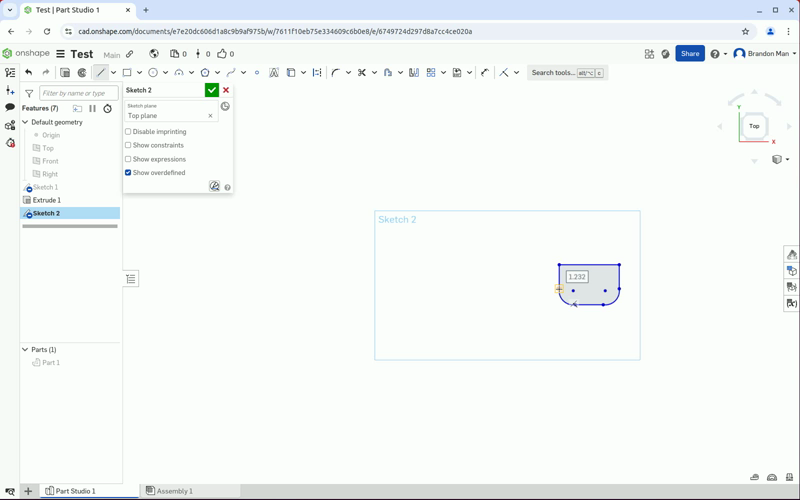
scroll(-6)
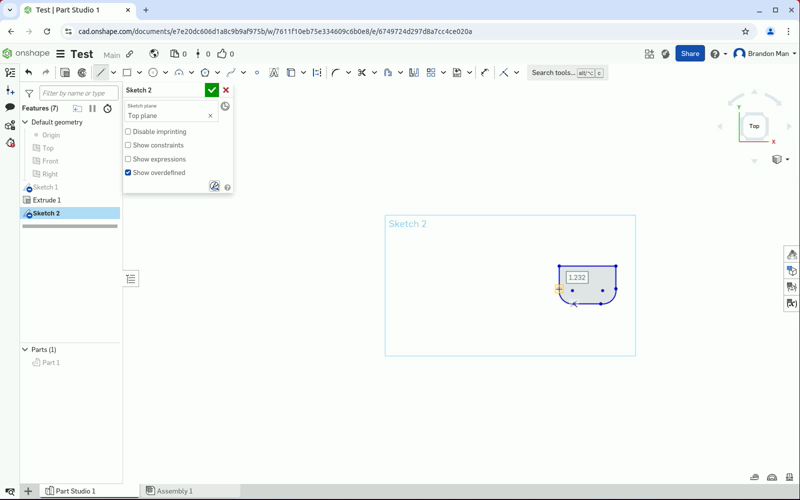
scroll(-6)
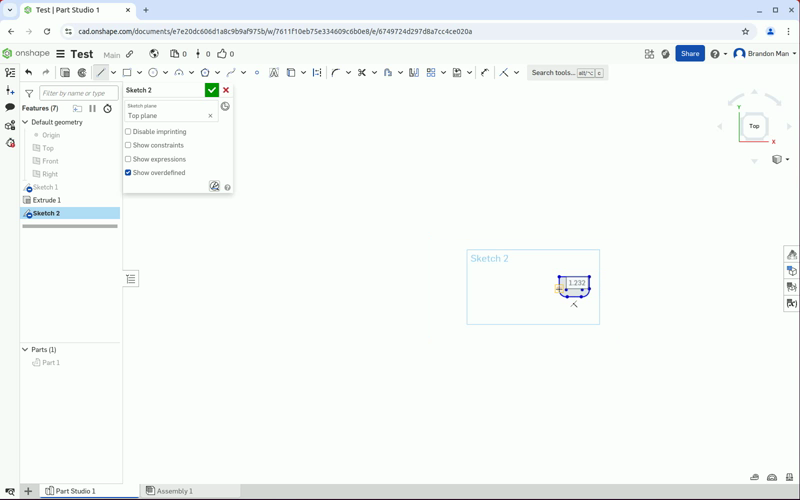
scroll(-6)
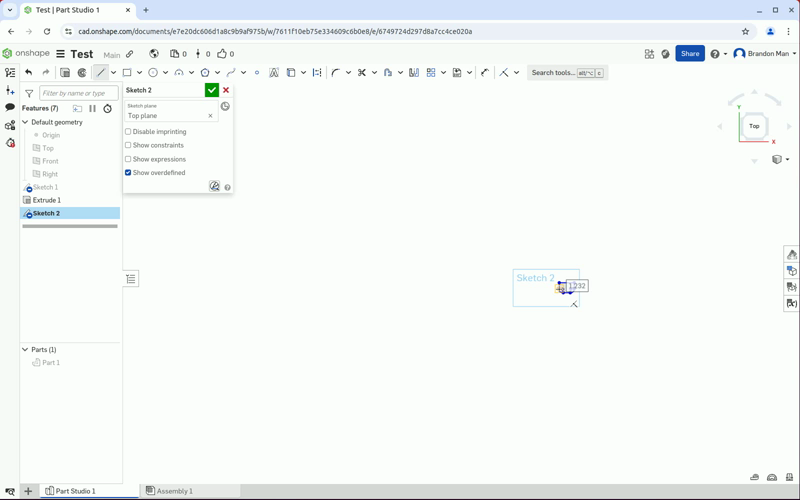
key(esc)
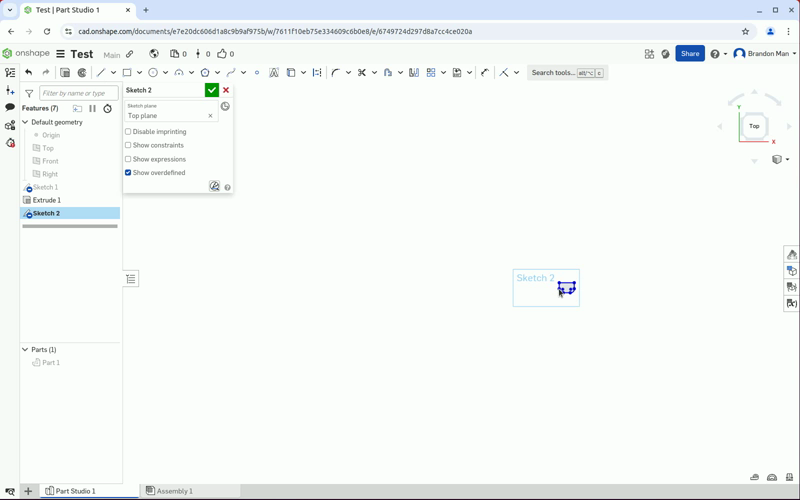
mouse_move(573, 287)
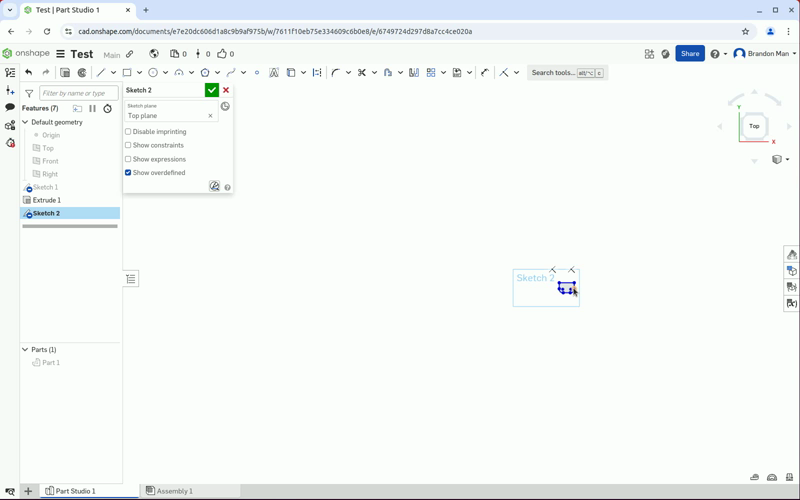
scroll(6)
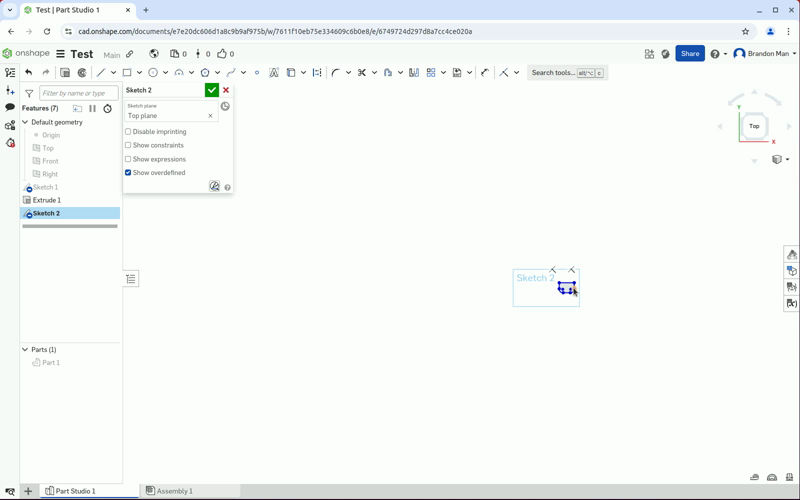
scroll(6)
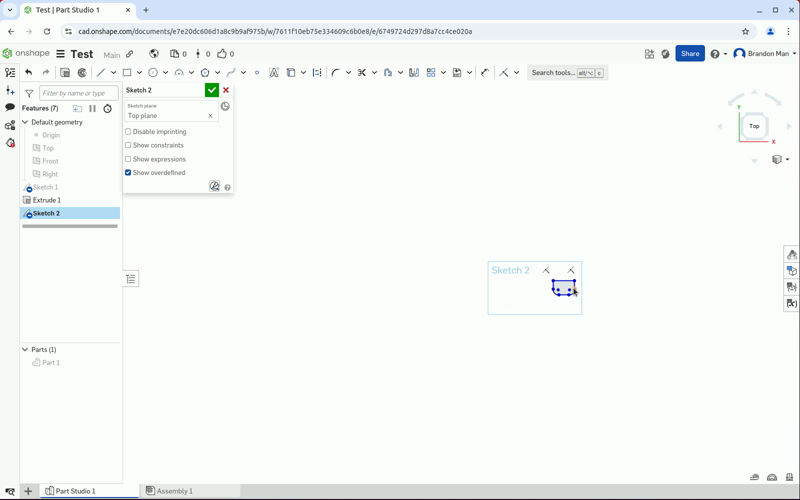
scroll(6)
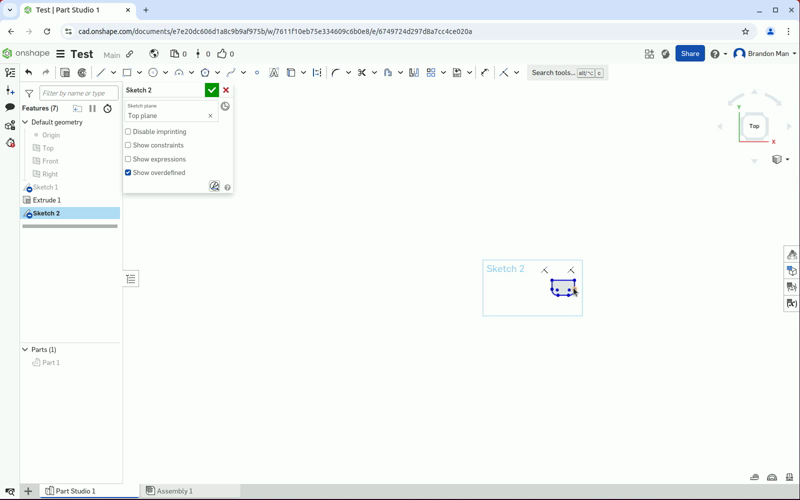
scroll(6)
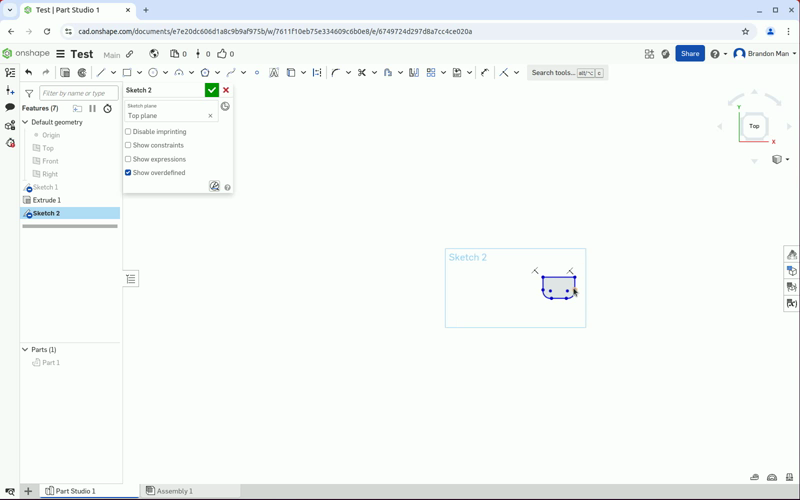
scroll(6)
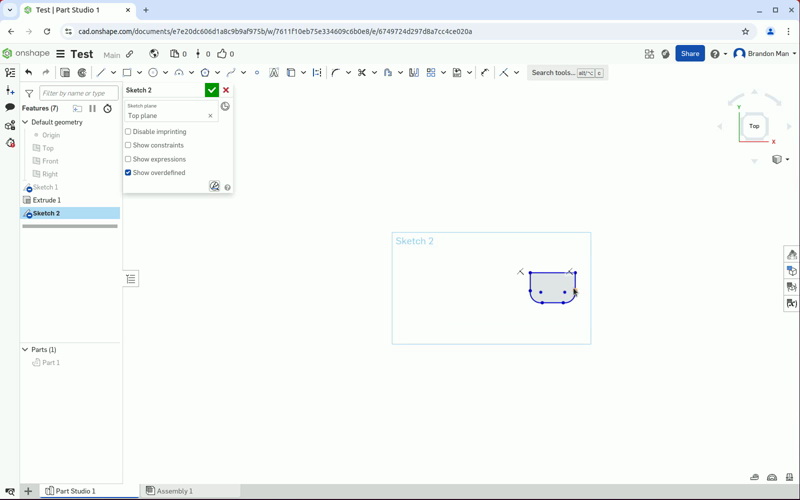
scroll(6)
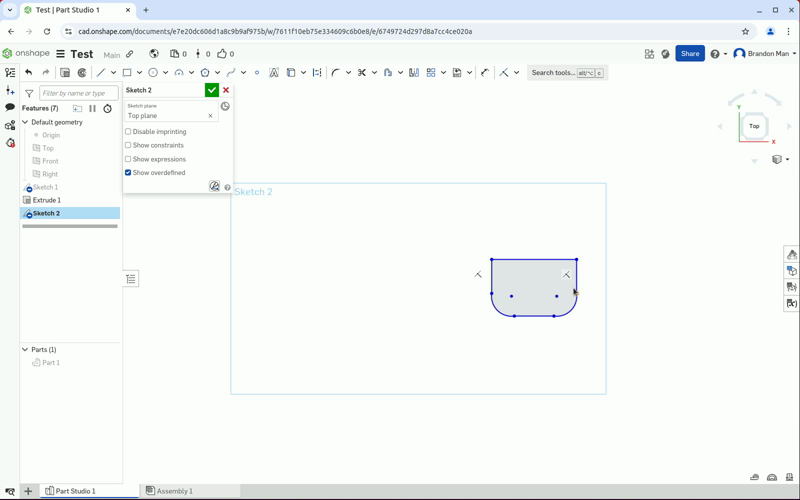
scroll(6)
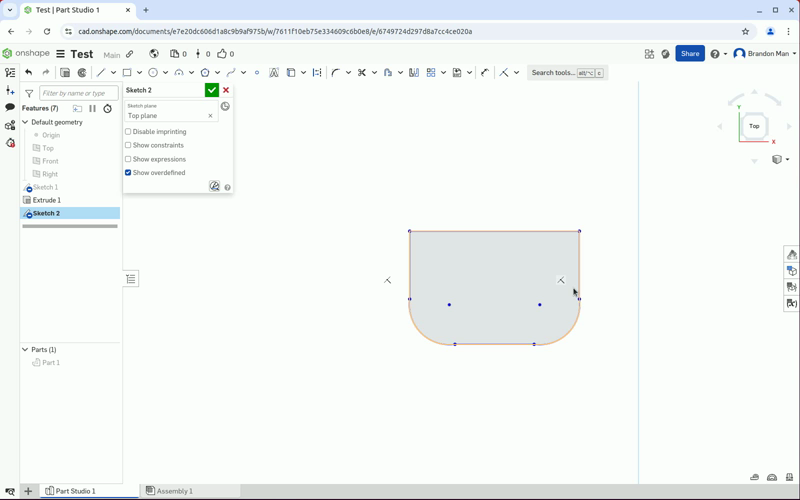
click(573, 287)
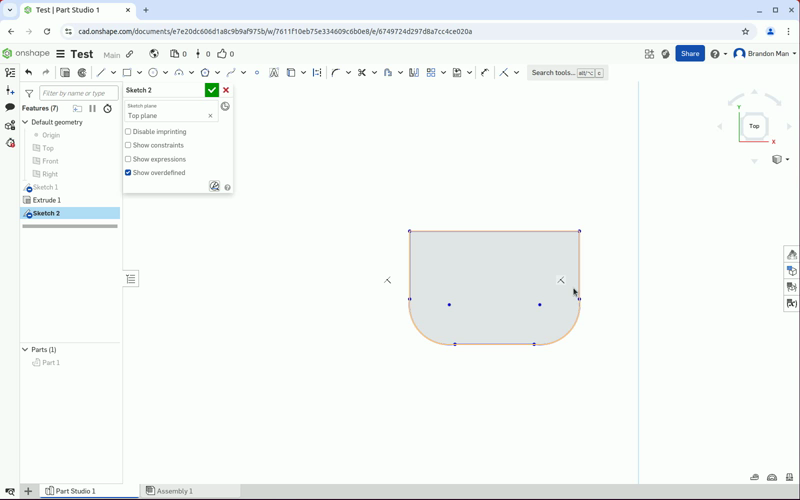
scroll(-6)
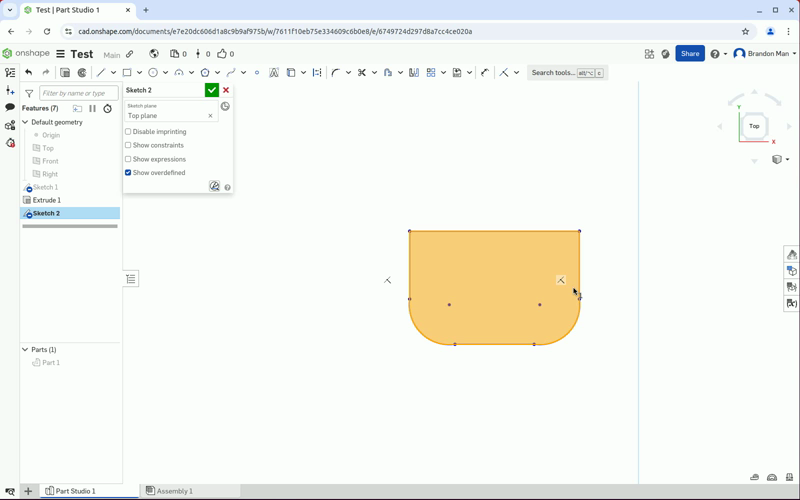
scroll(-6)
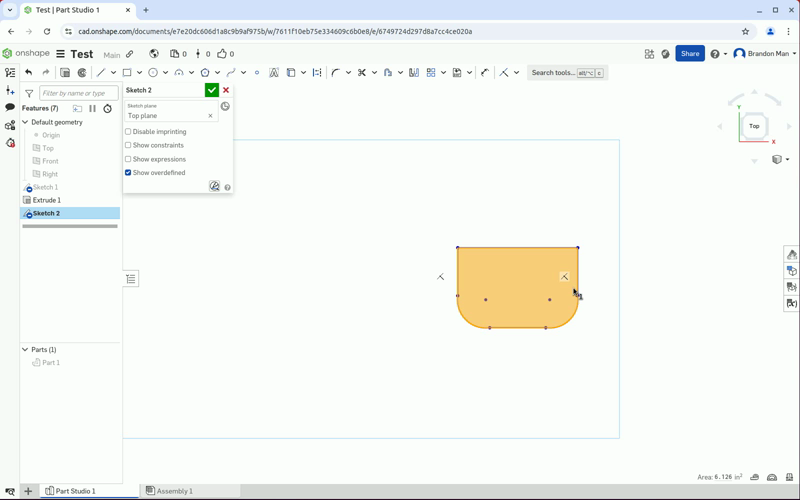
scroll(-6)
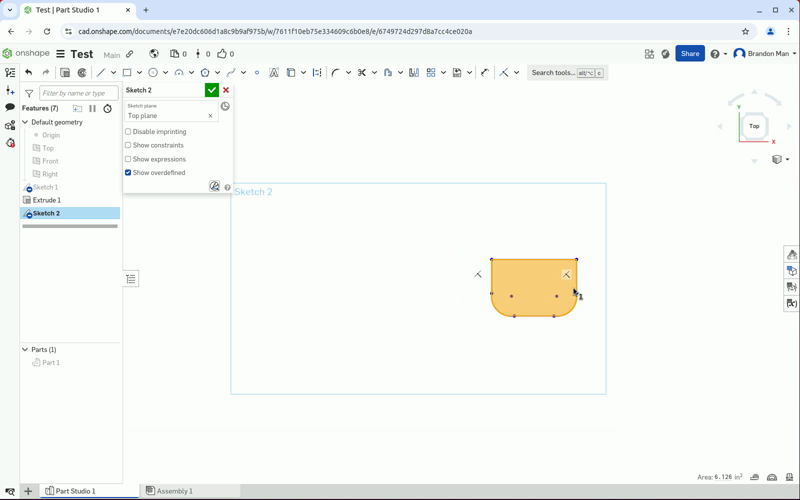
scroll(-6)
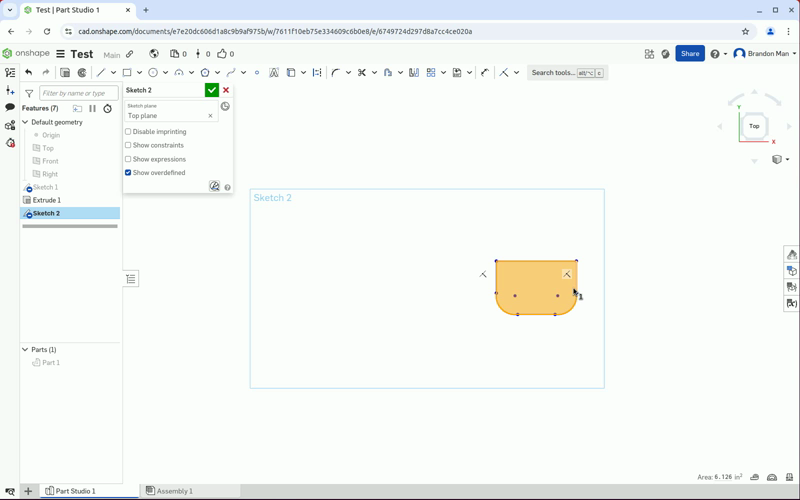
scroll(-6)
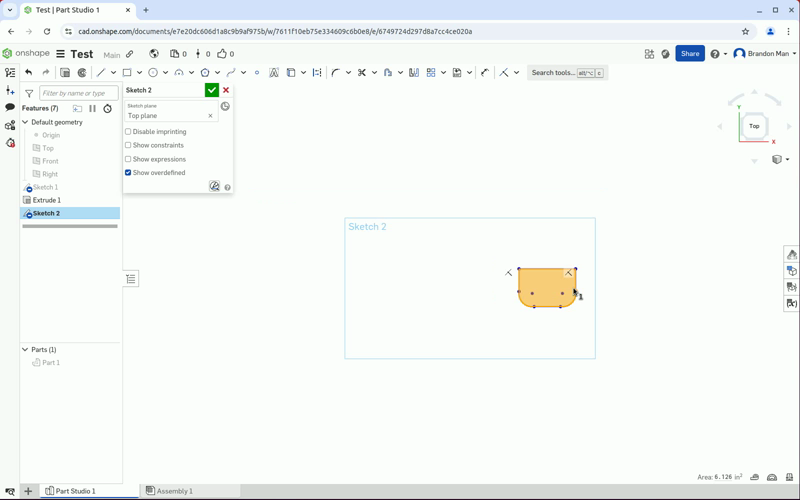
scroll(-6)
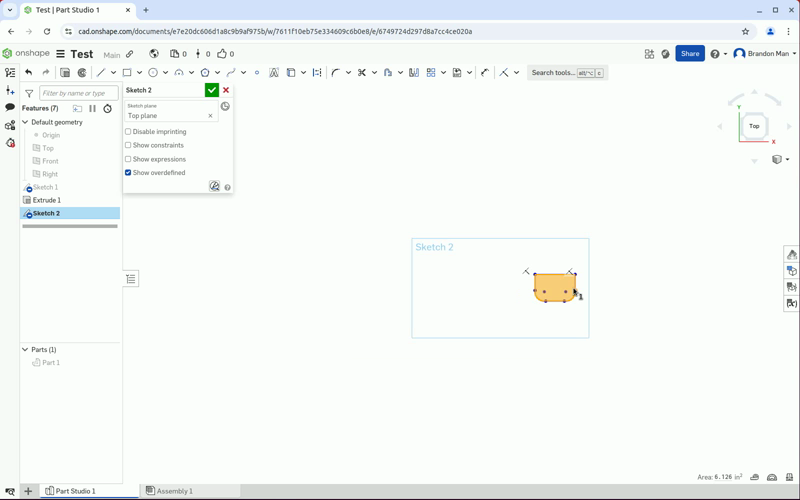
scroll(-6)
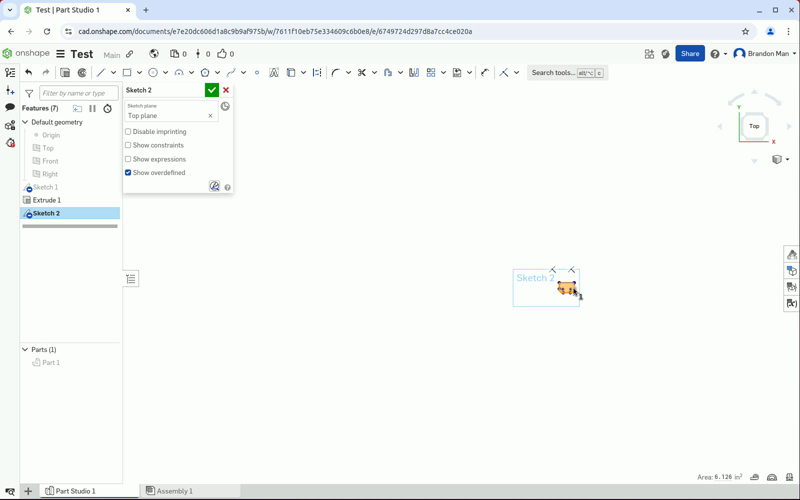
mouse_move(73, 352)
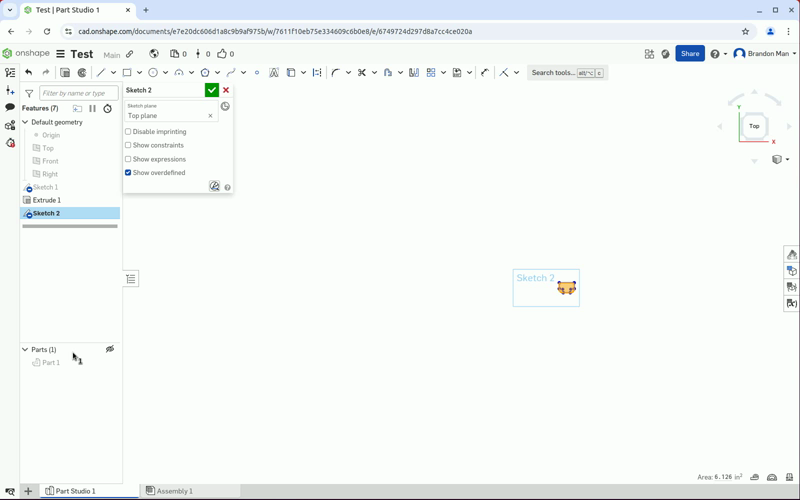
key(shift+y)
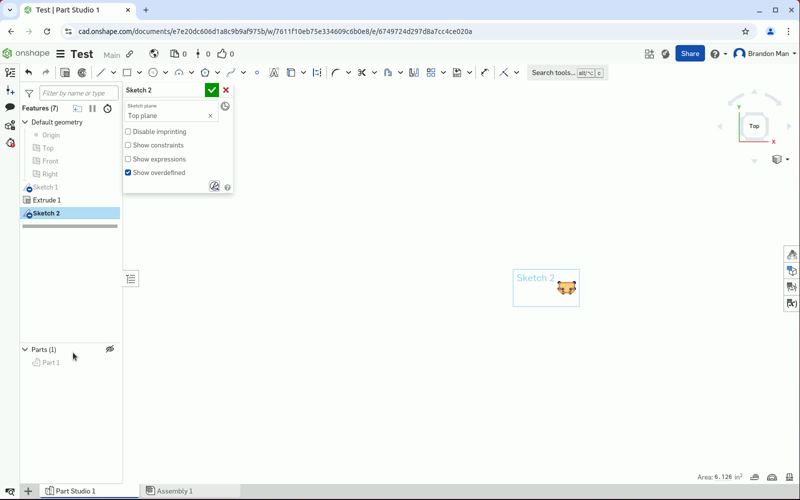
key(shift+e)
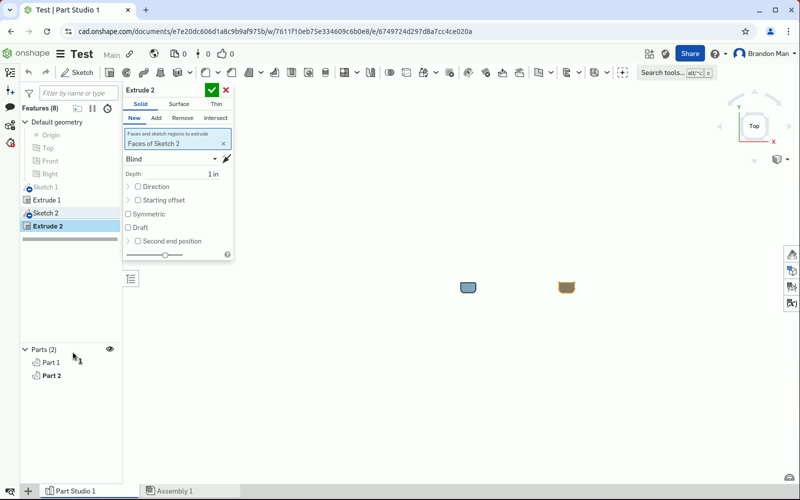
mouse_move(143, 106)
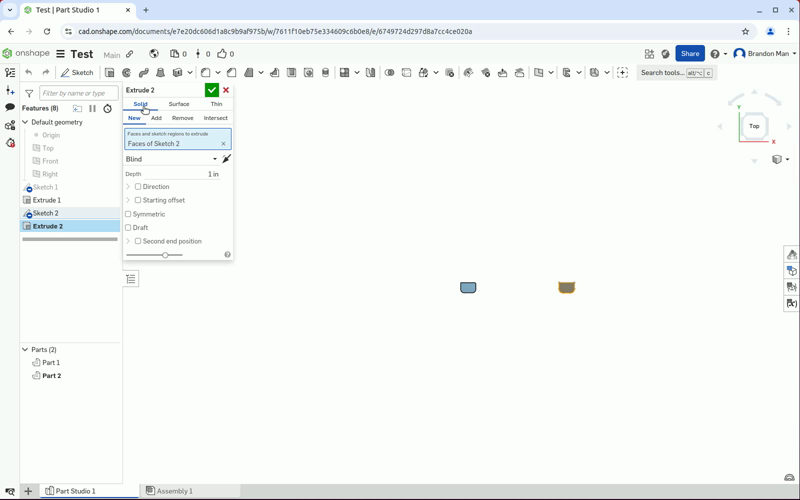
click(143, 106)
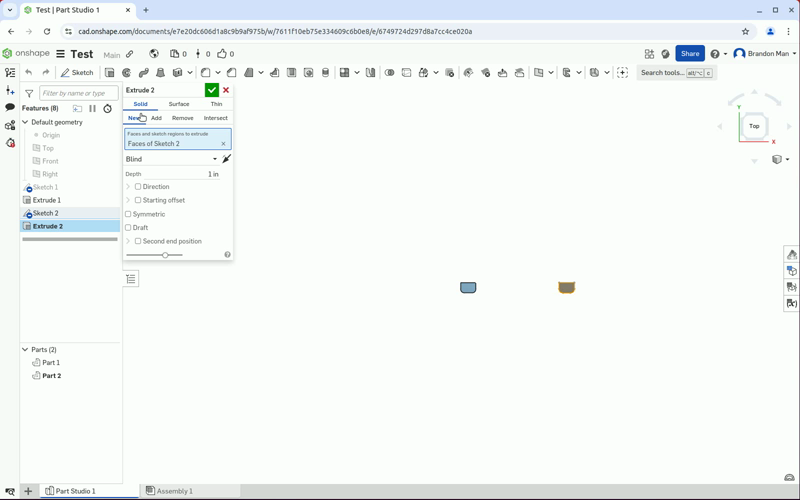
mouse_move(137, 120)
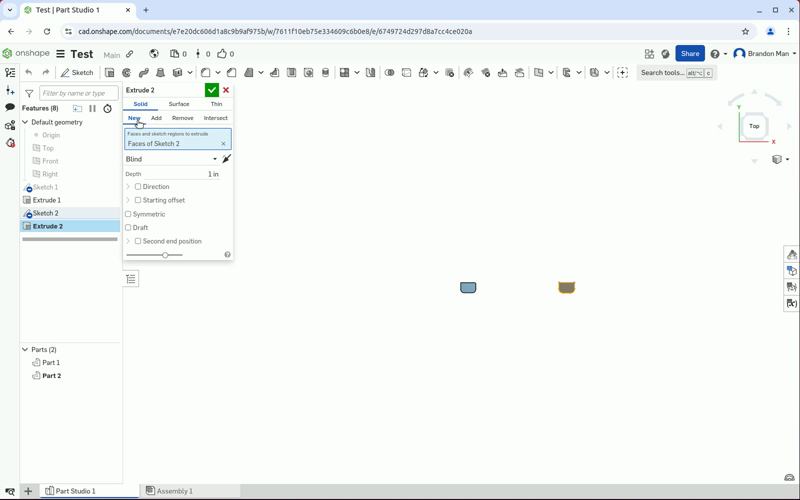
click(137, 120)
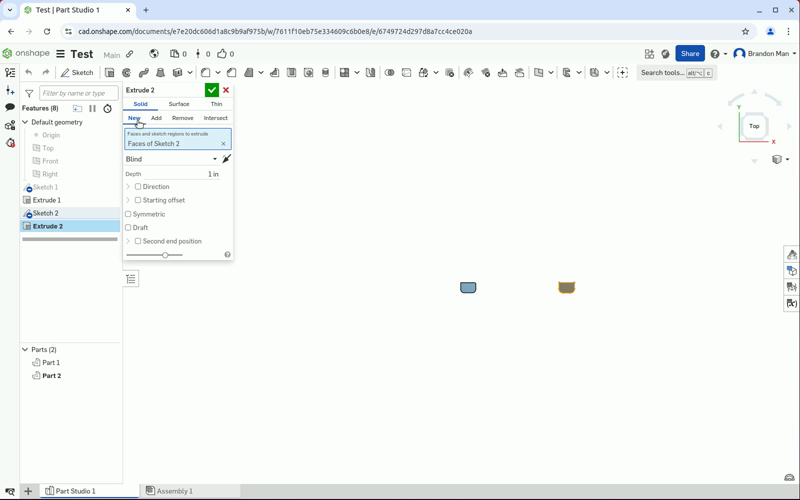
key(tab, 4)
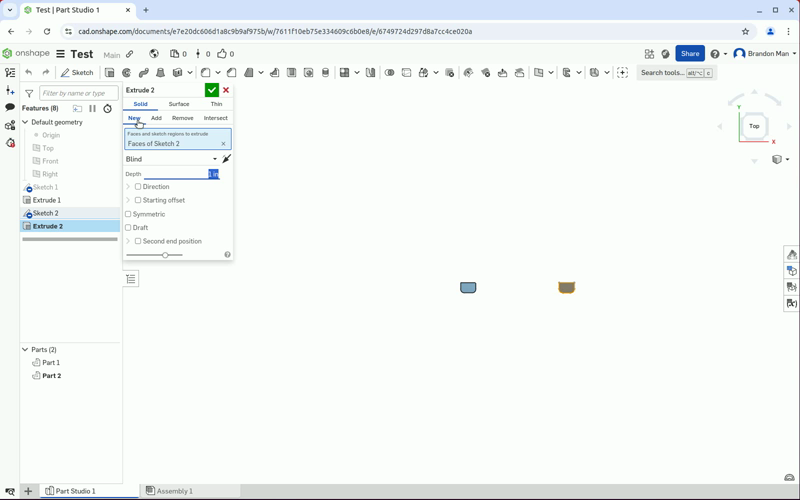
text(1.204)
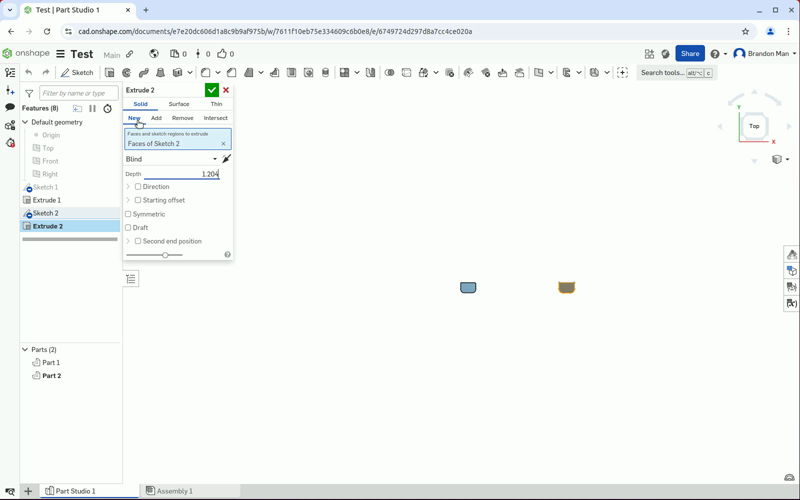
key(enter)
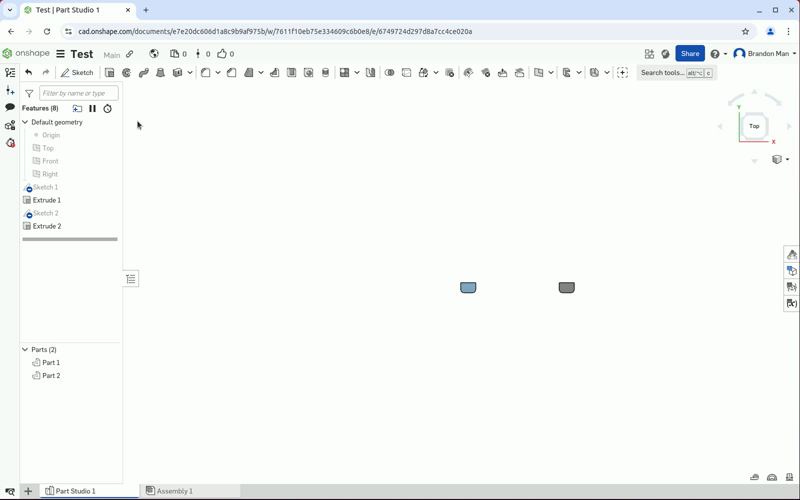
key(shift+h)
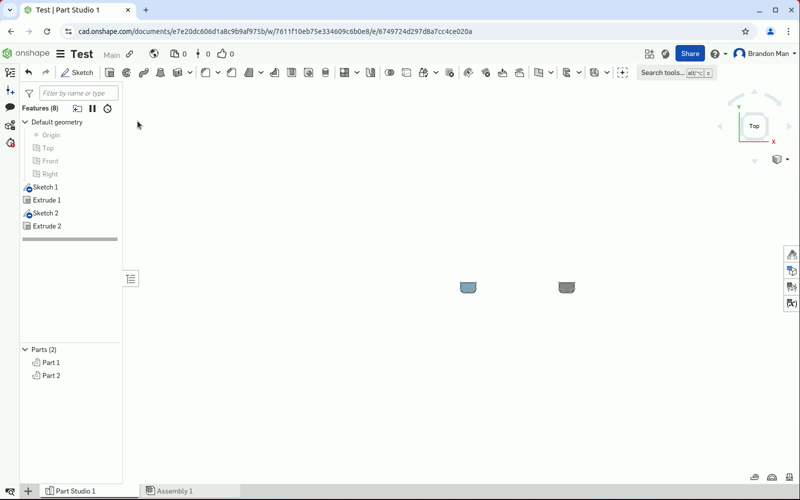
key(shift+h)
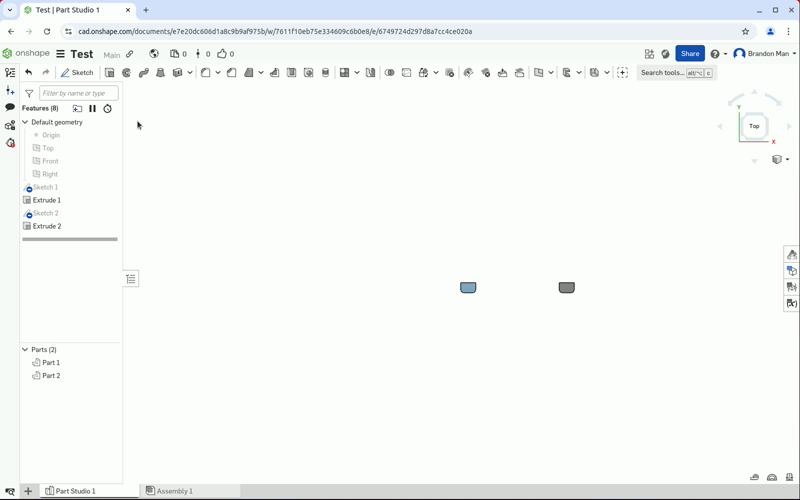
mouse_move(73, 189)
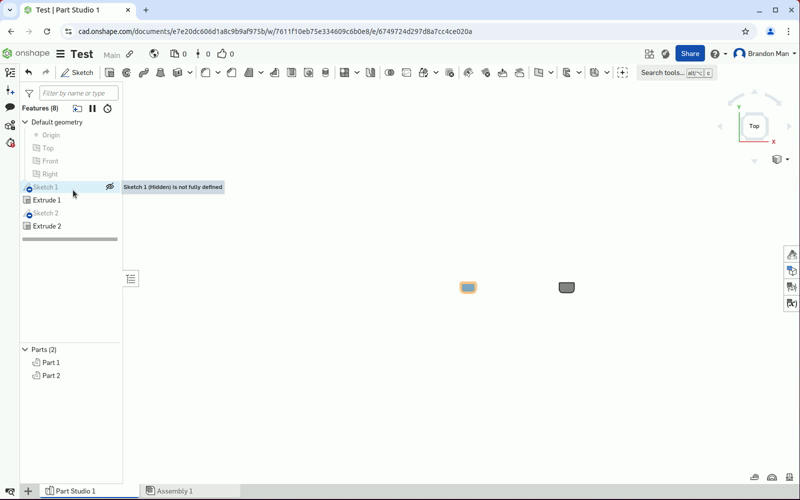
click(73, 189)
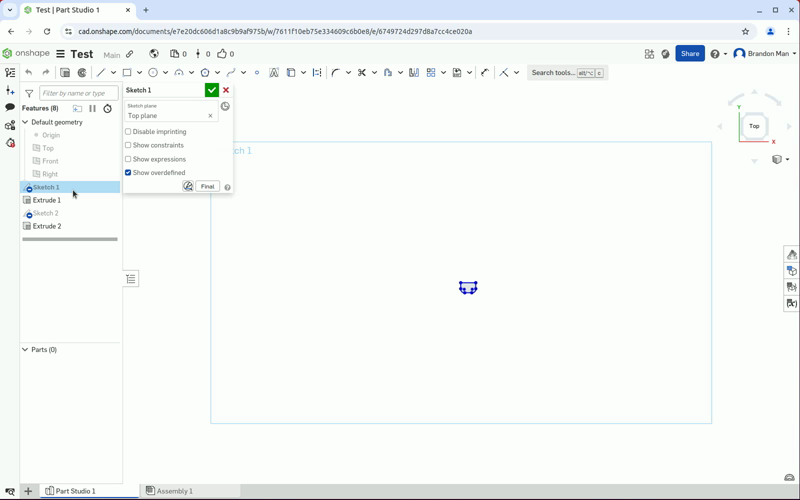
mouse_move(229, 92)
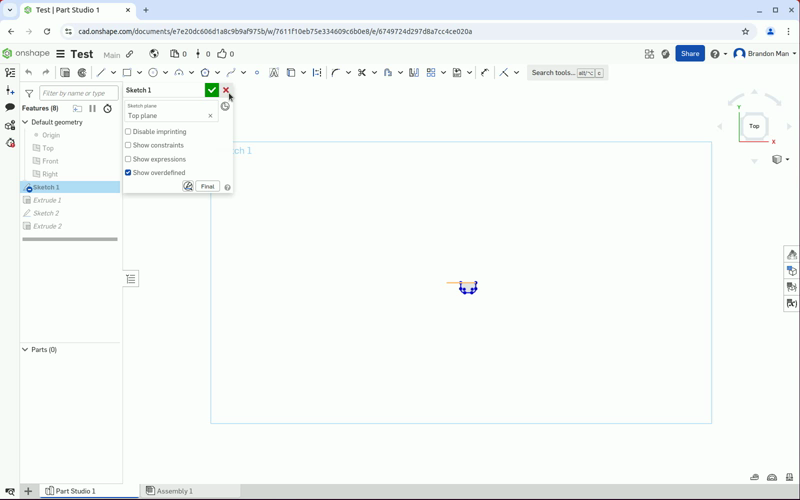
click(229, 92)
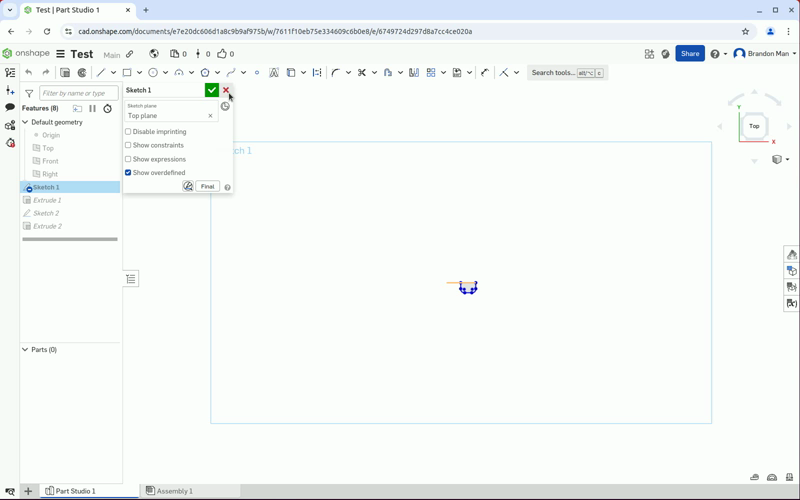
key(shift+s)
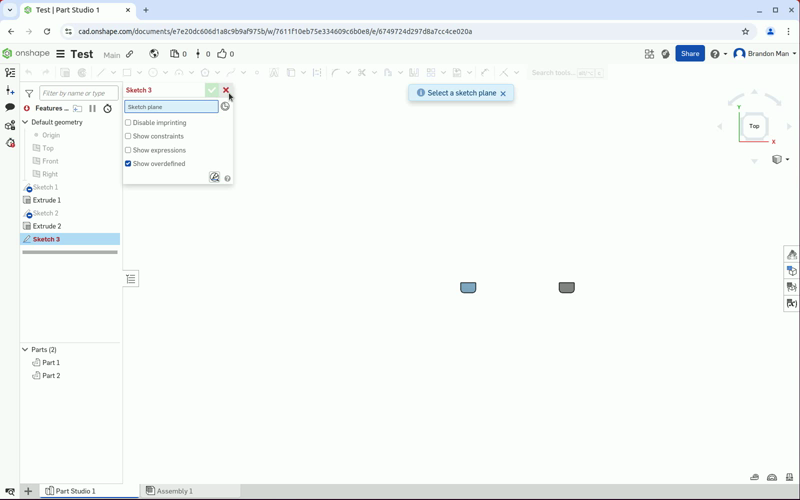
mouse_move(73, 150)
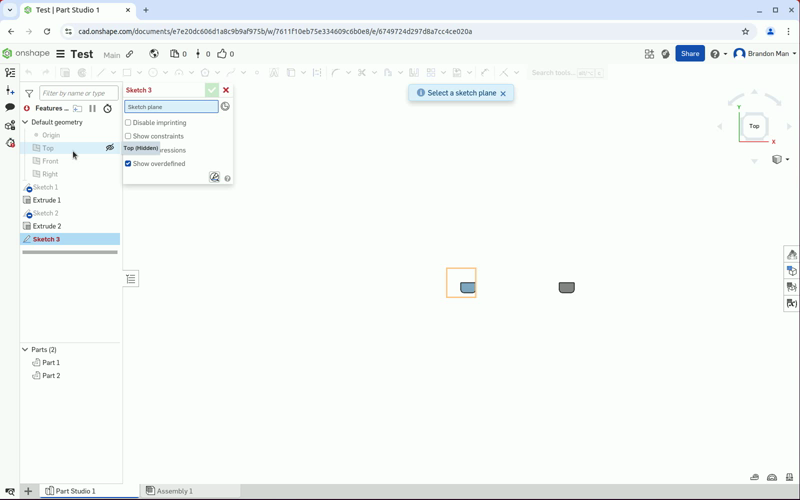
click(73, 150)
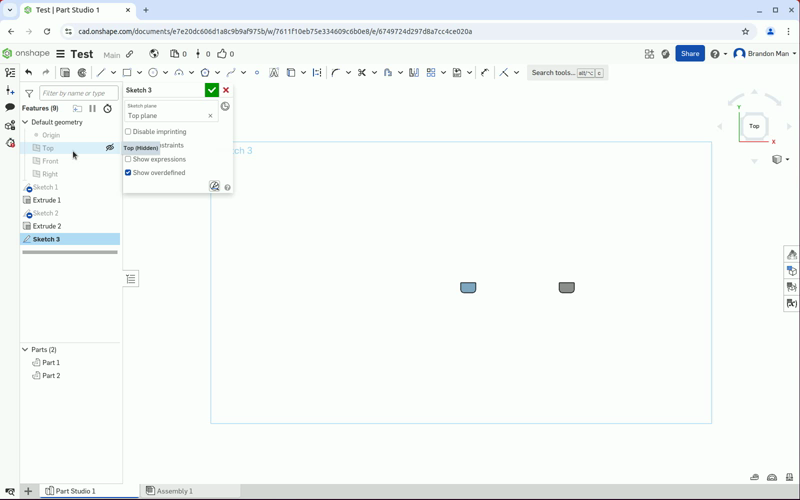
mouse_move(73, 352)
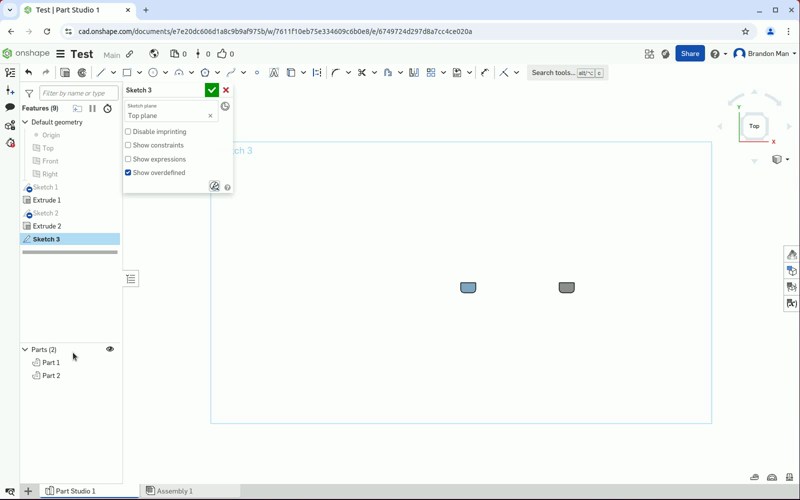
key(y)
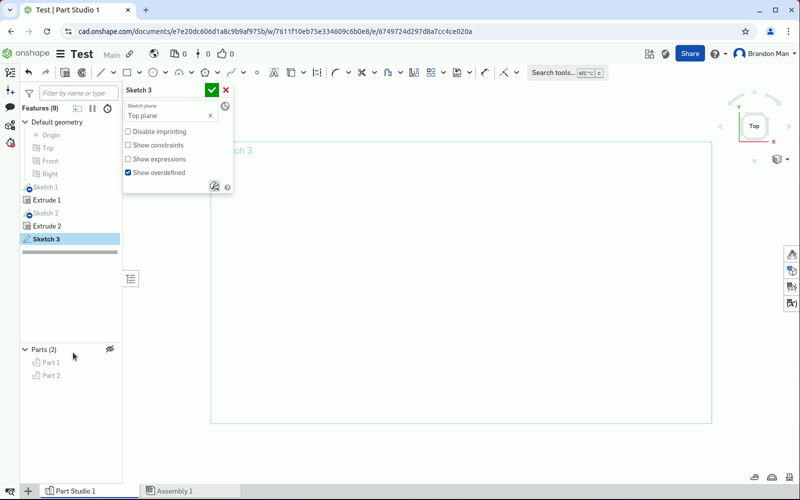
key(l)
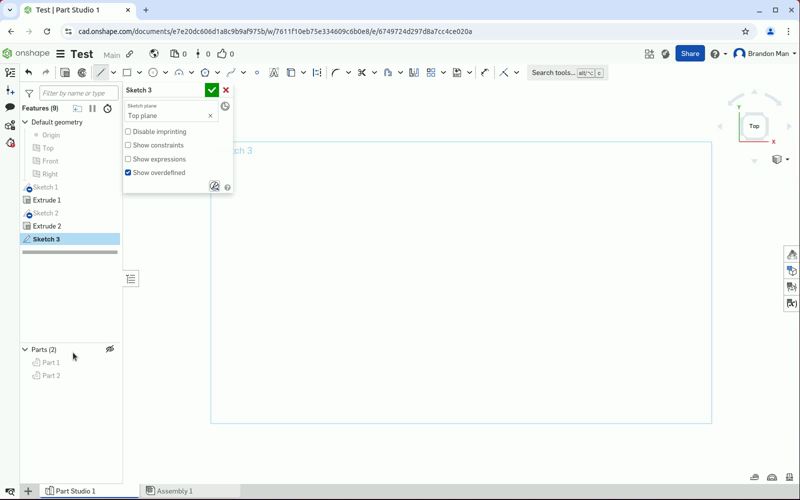
key_down(shift)
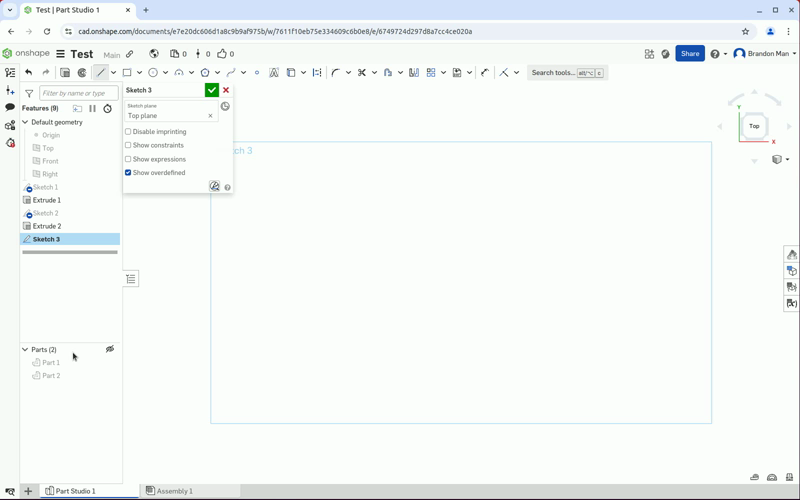
mouse_move(460, 260)
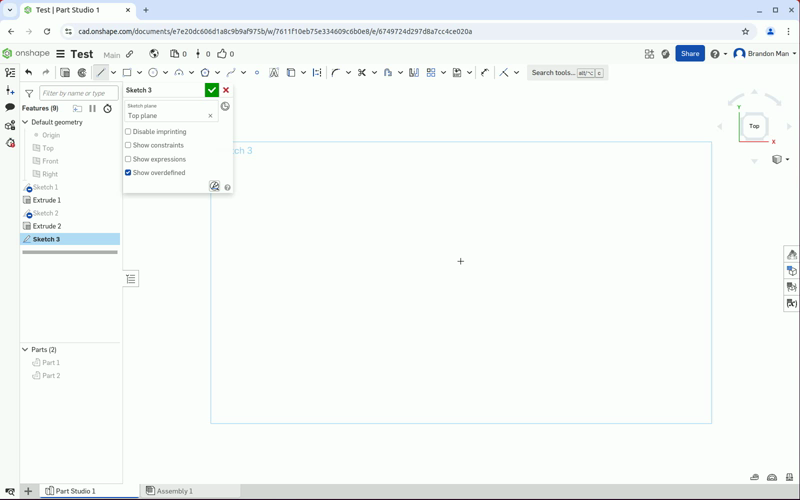
click(460, 260)
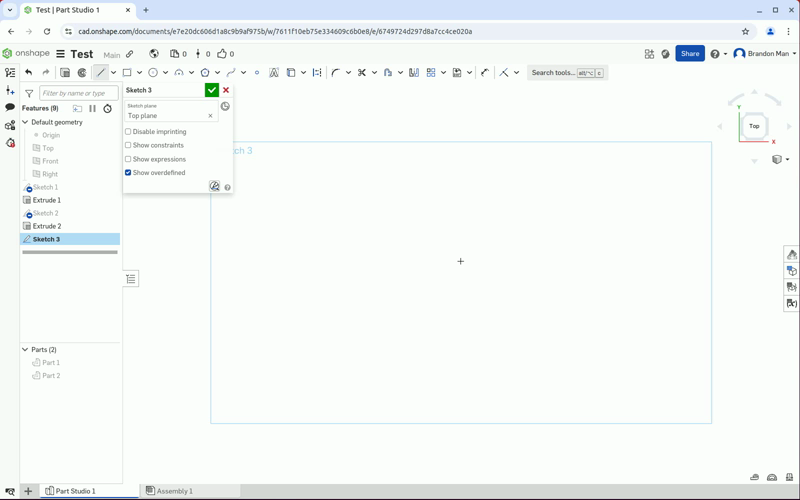
key_up(shift)
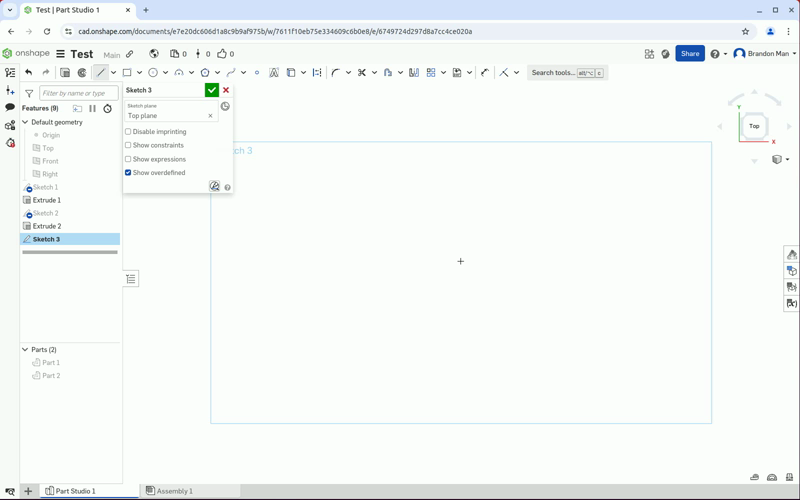
key_down(shift)
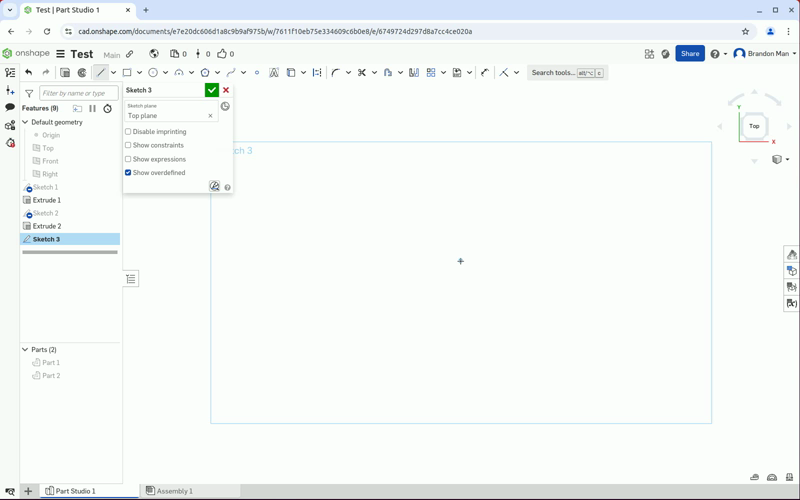
mouse_move(490, 260)
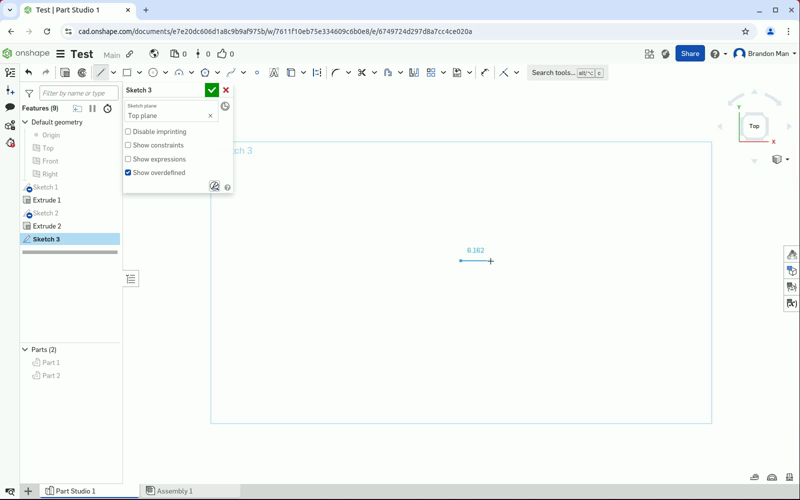
mouse_move(475, 260)
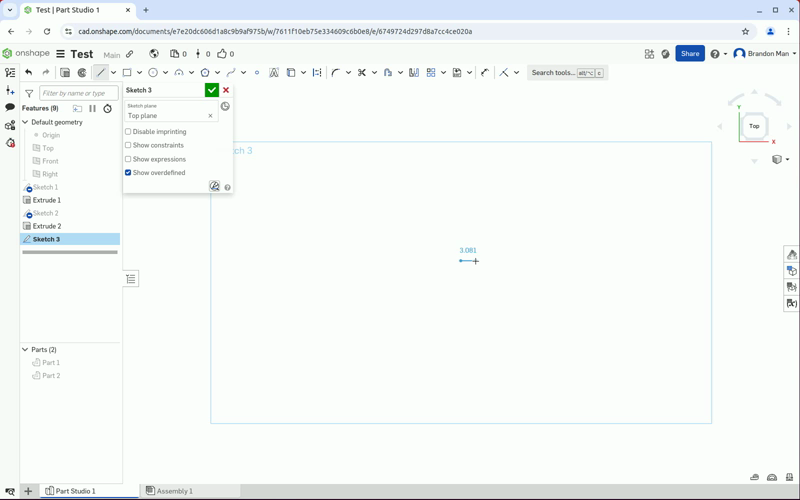
click(475, 260)
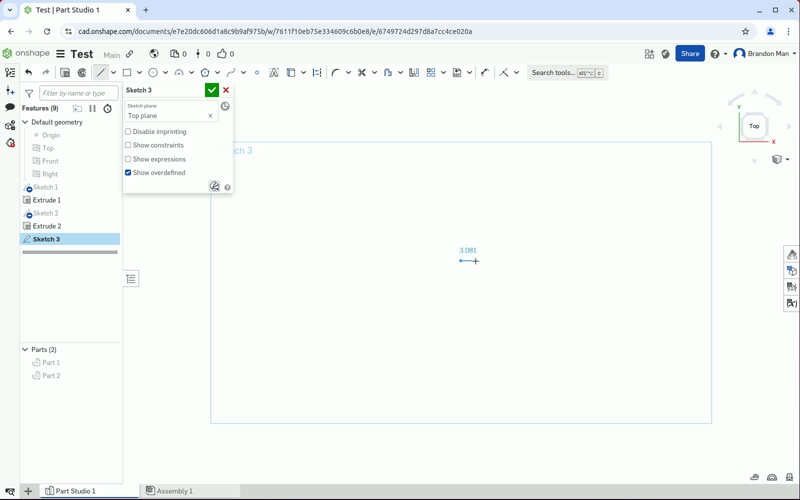
key_up(shift)
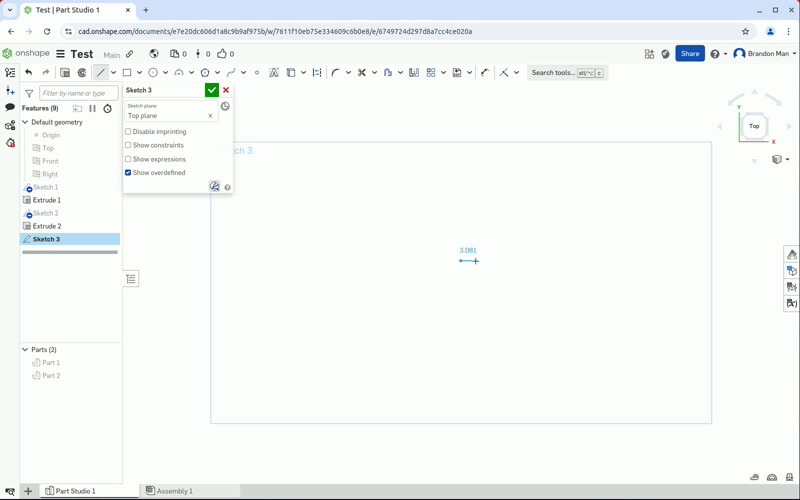
key_down(shift)
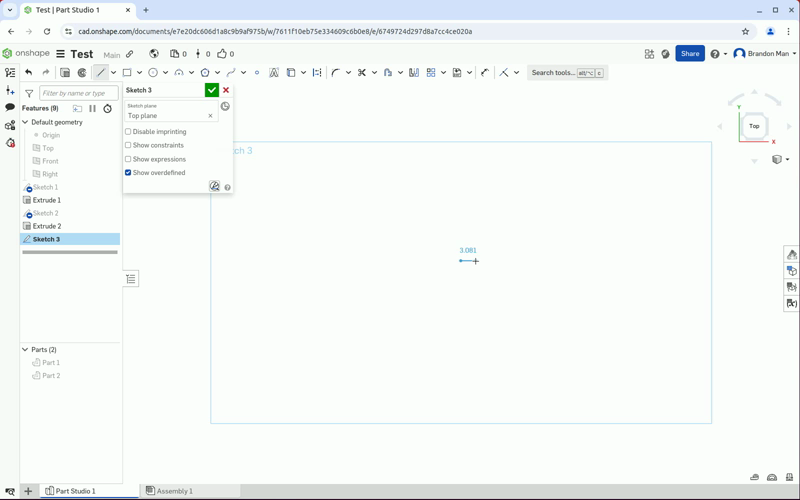
mouse_move(505, 260)
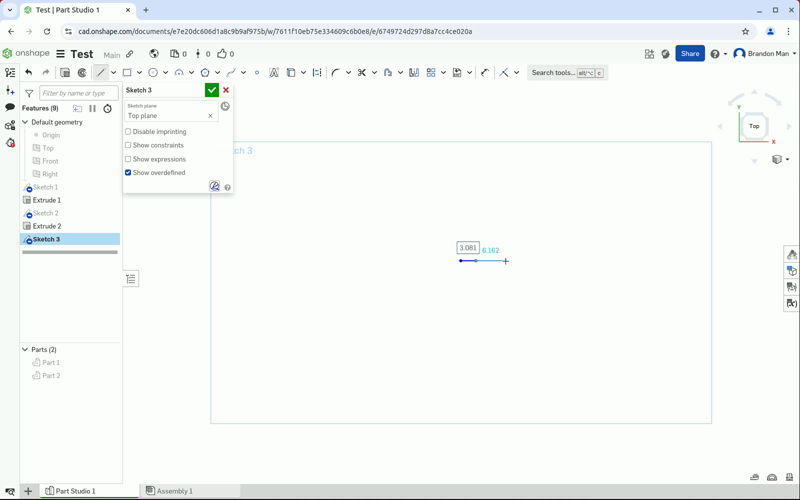
mouse_move(475, 254)
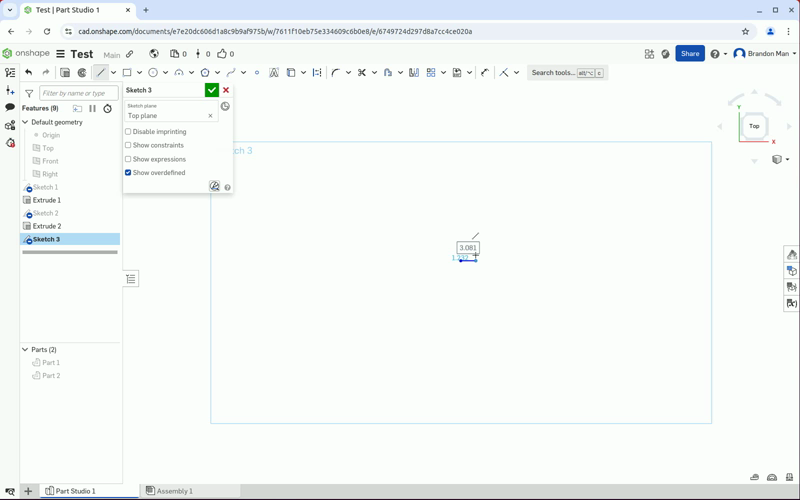
scroll(6)
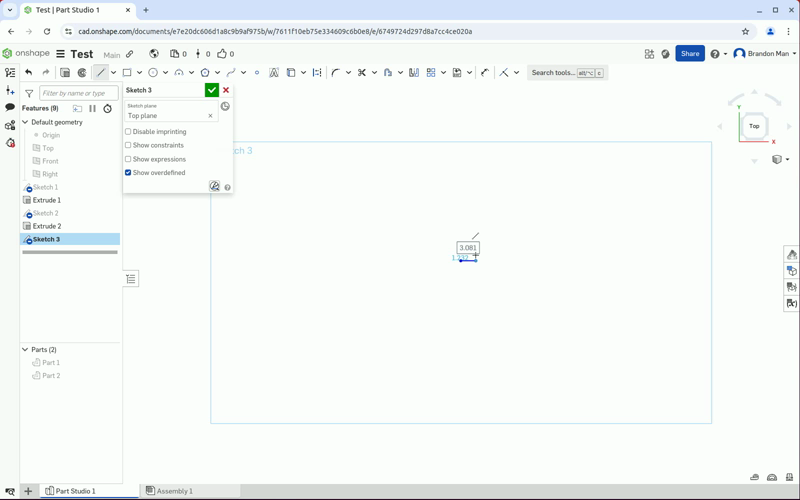
scroll(6)
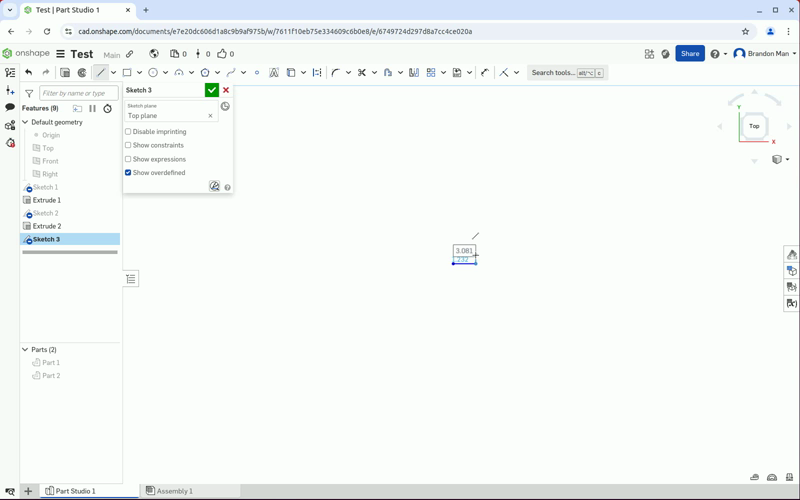
scroll(6)
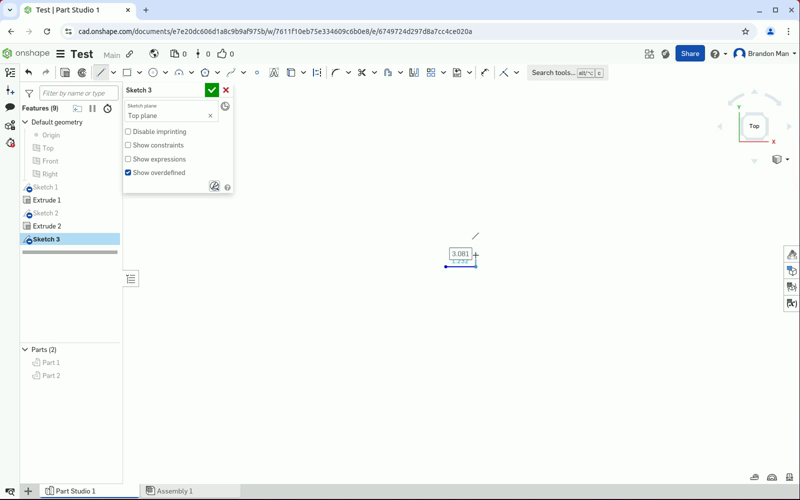
scroll(6)
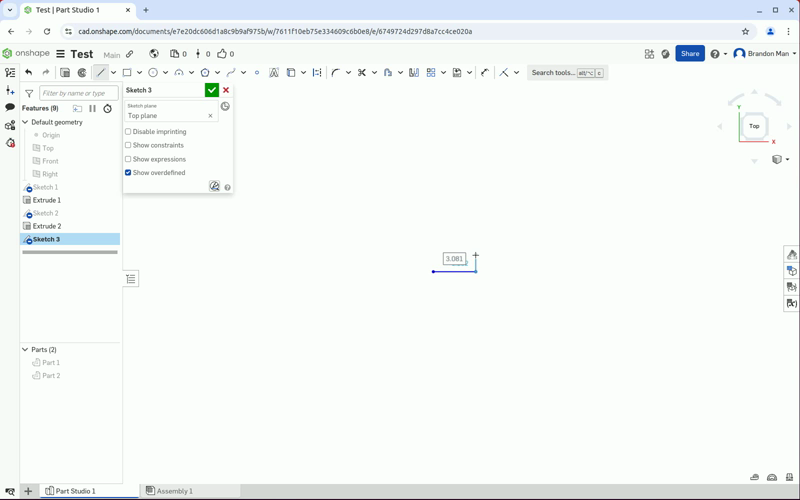
scroll(6)
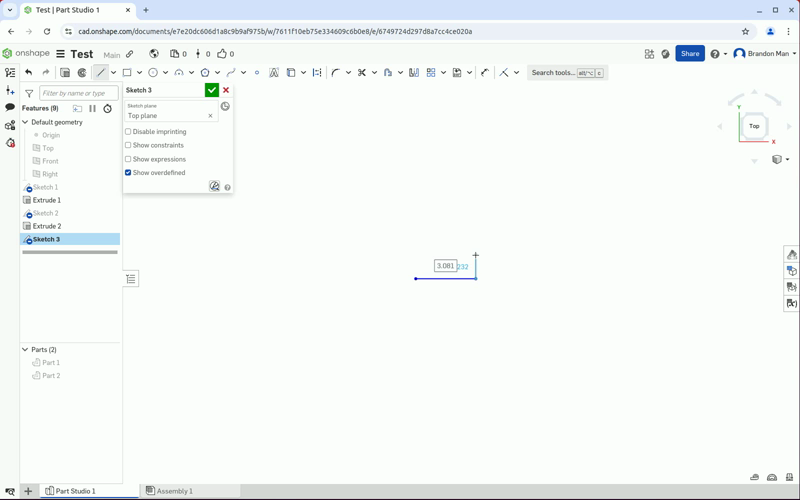
scroll(6)
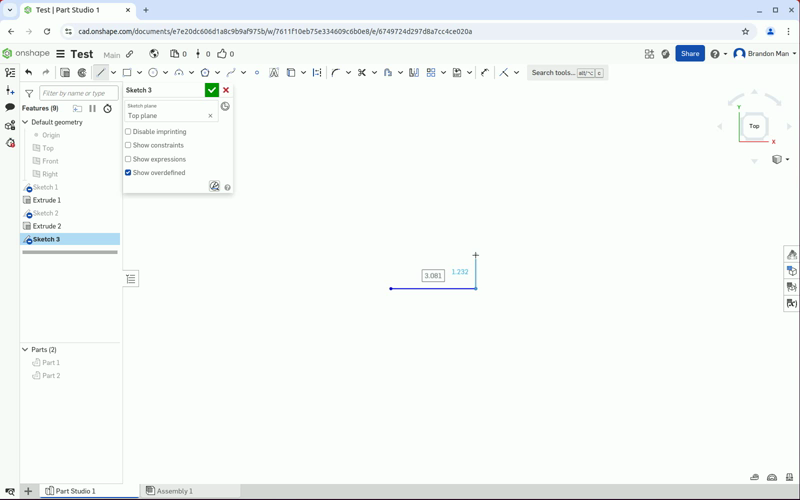
scroll(6)
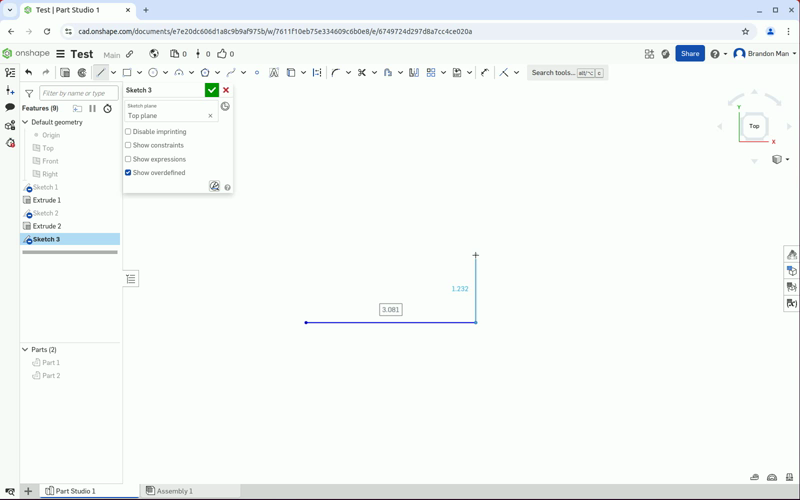
click(475, 254)
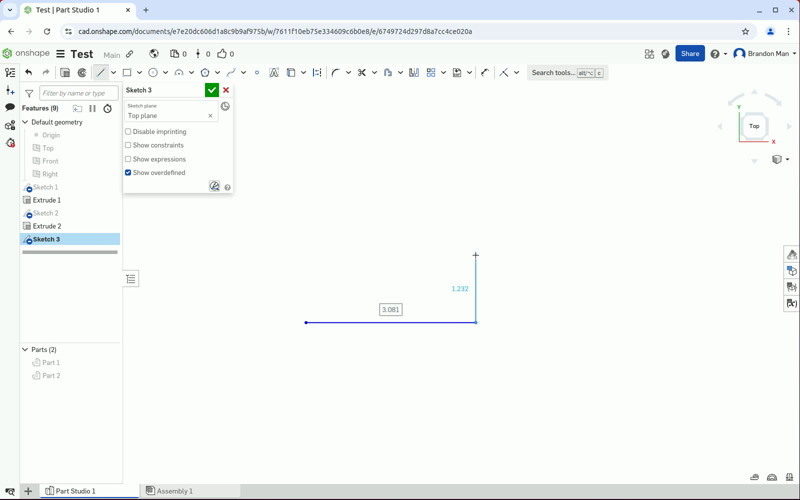
scroll(-6)
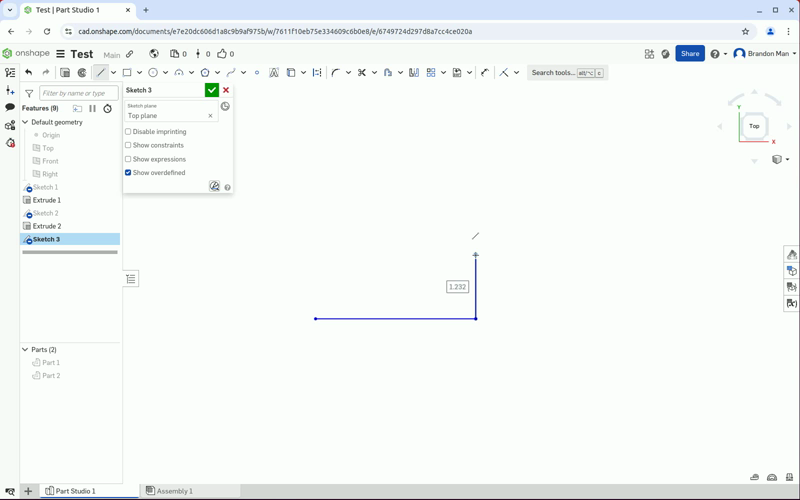
scroll(-6)
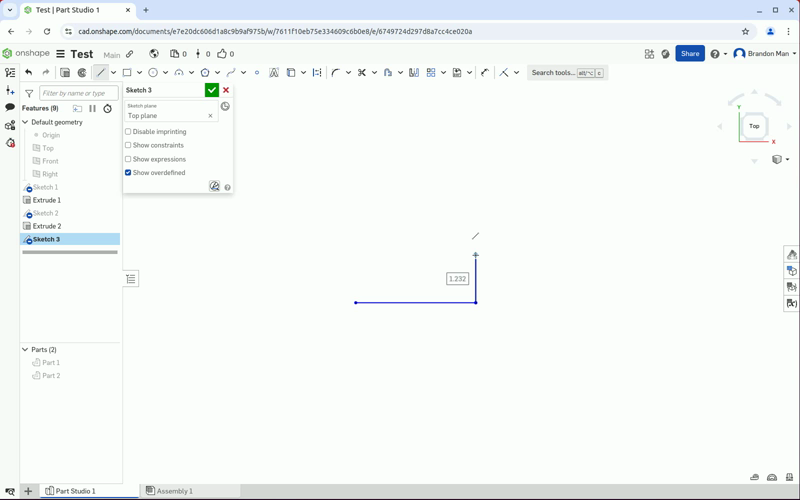
scroll(-6)
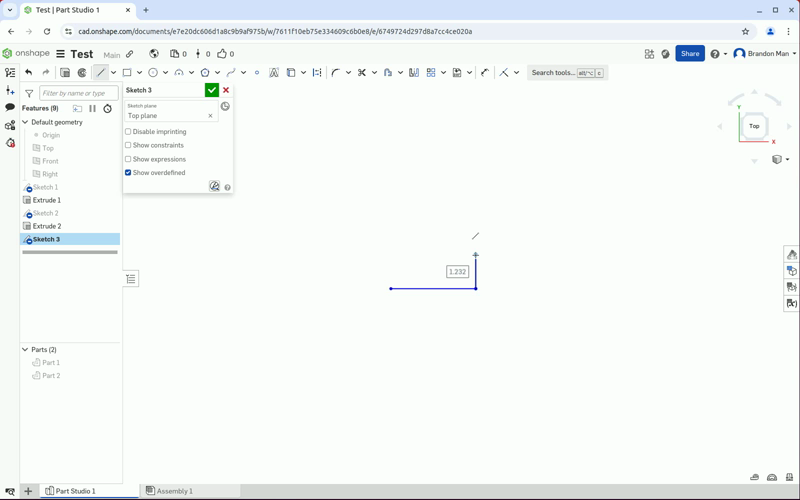
scroll(-6)
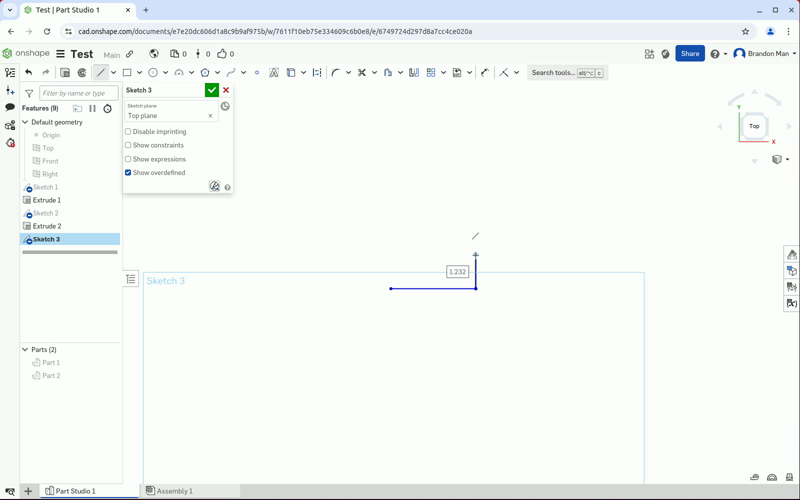
scroll(-6)
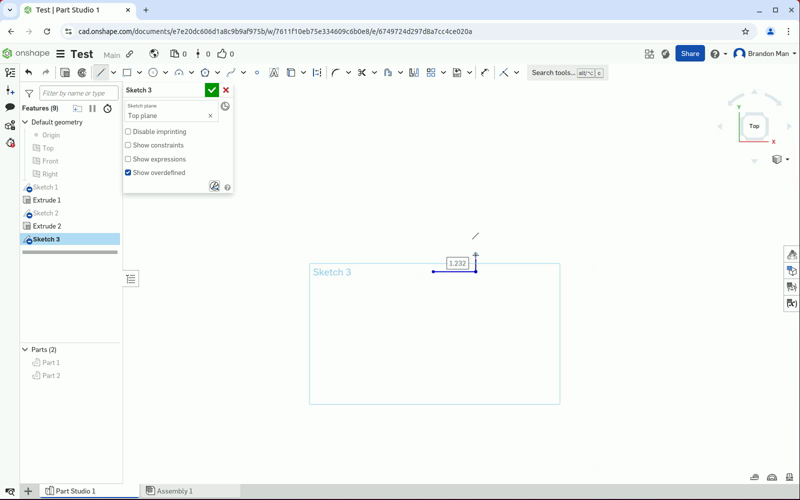
scroll(-6)
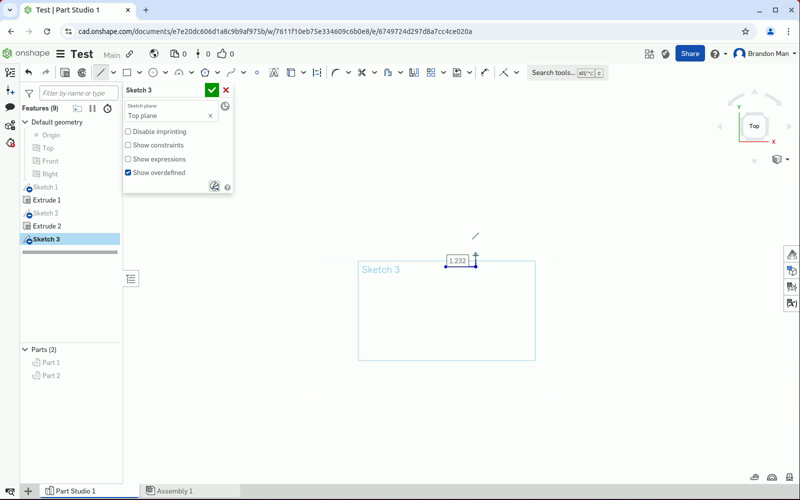
scroll(-6)
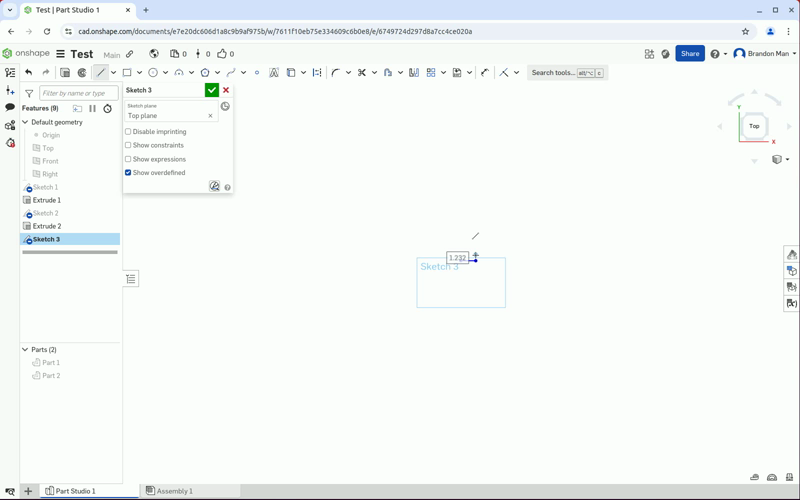
key_up(shift)
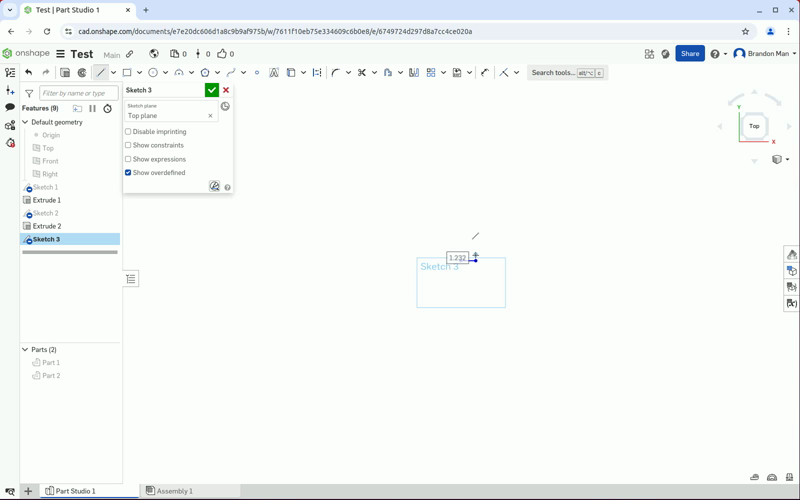
key(esc)
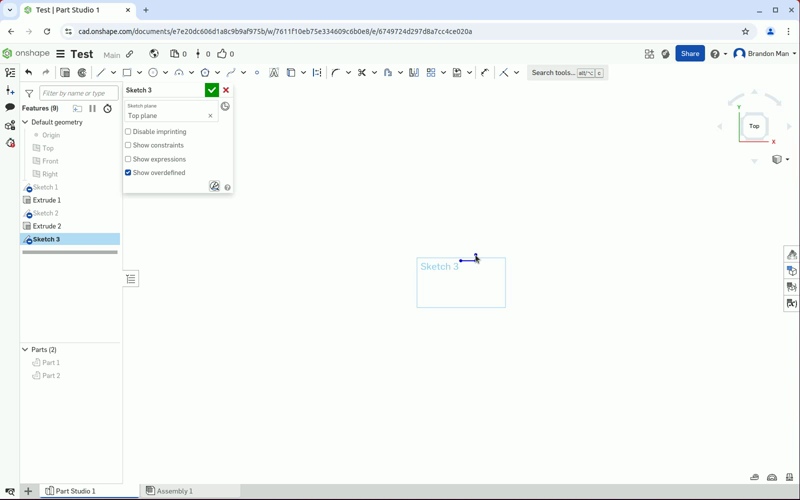
key(a)
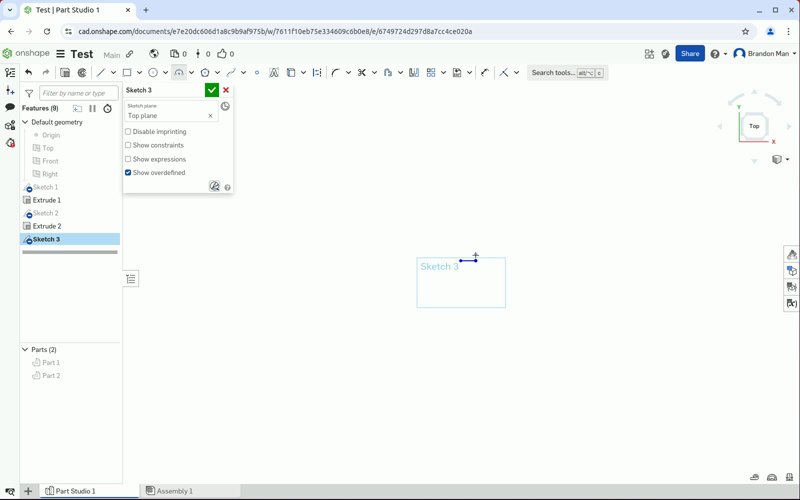
mouse_move(475, 254)
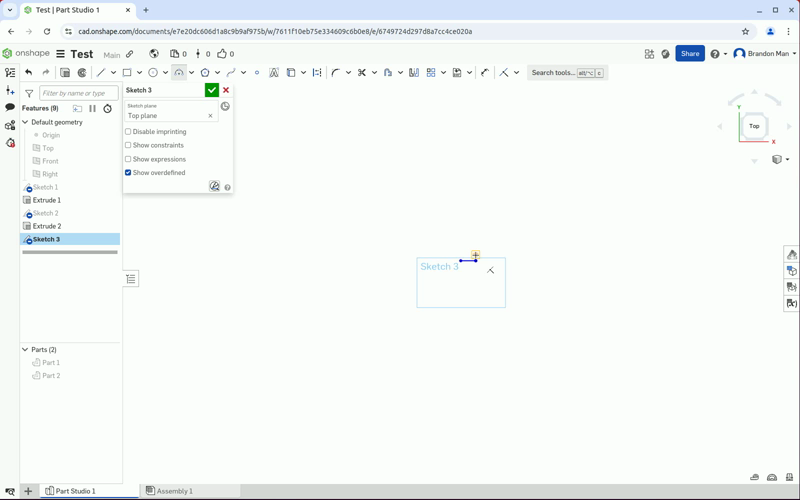
click(475, 254)
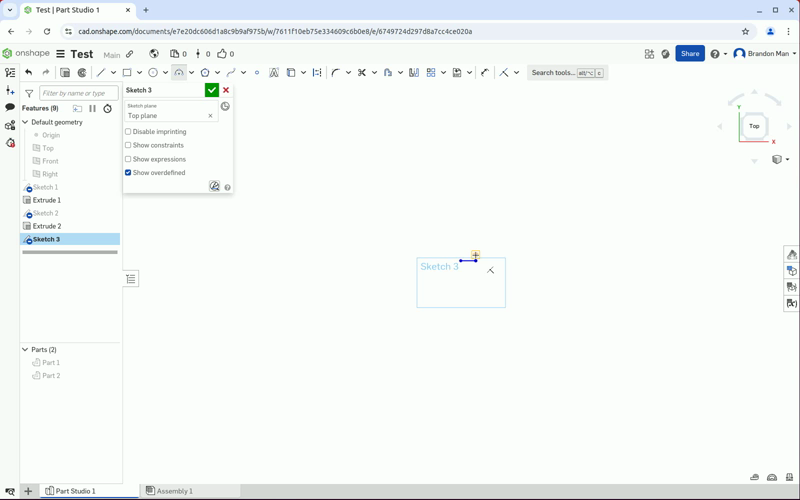
key_down(shift)
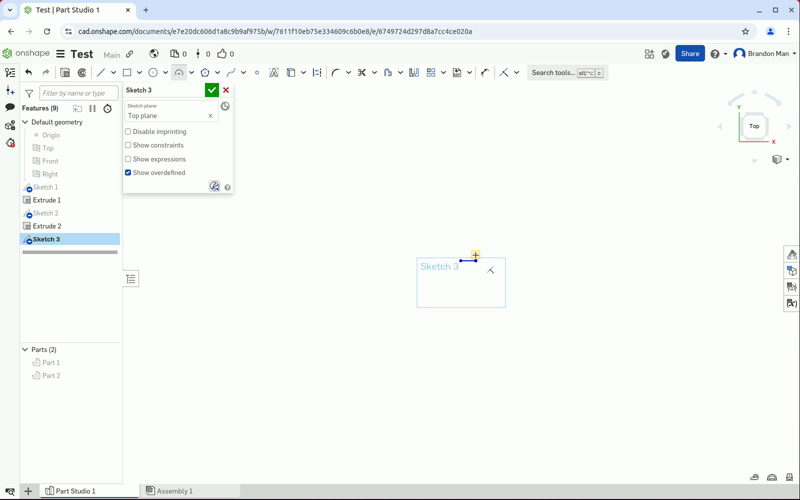
mouse_move(471, 251)
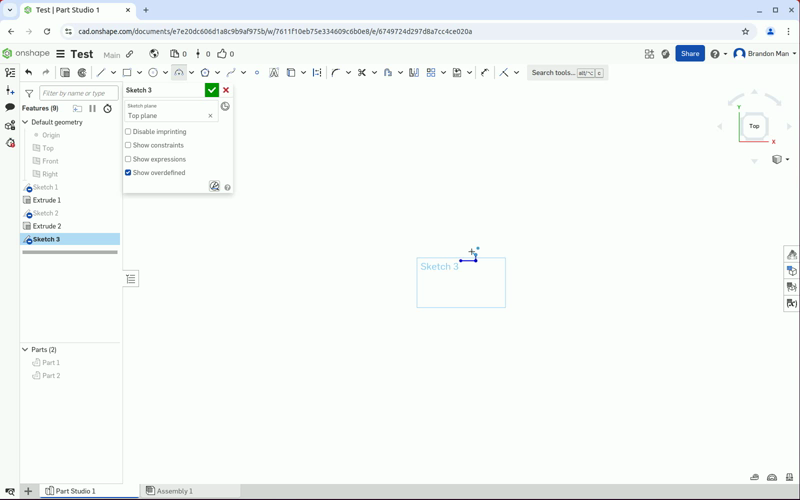
scroll(6)
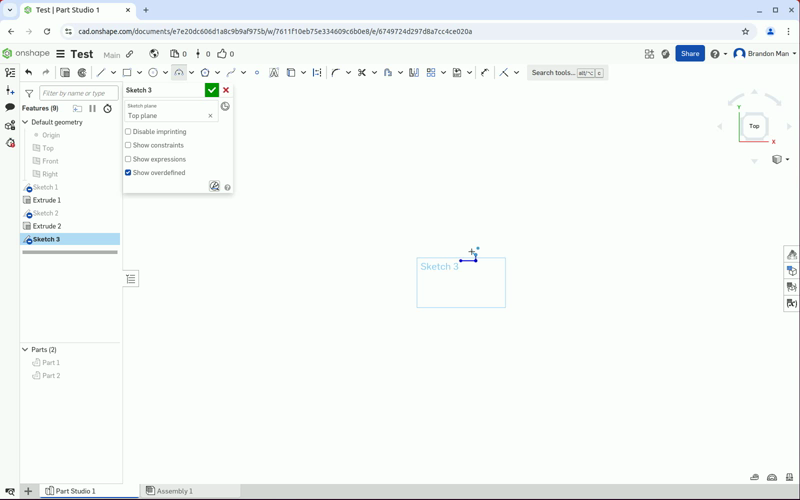
scroll(6)
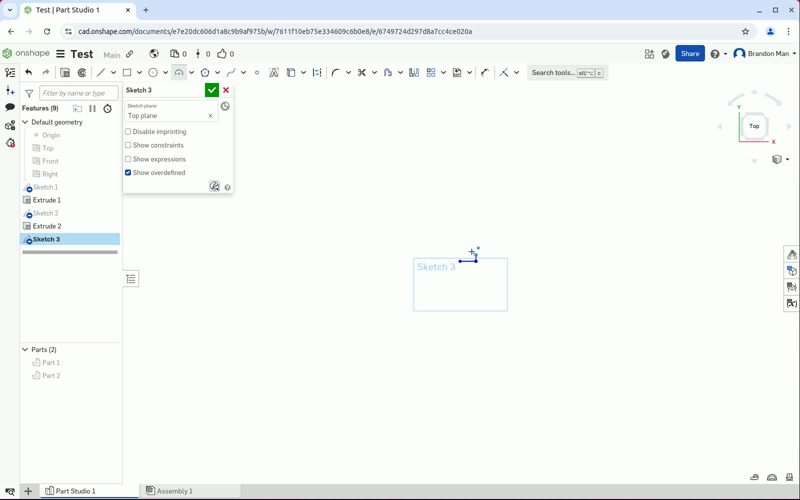
scroll(6)
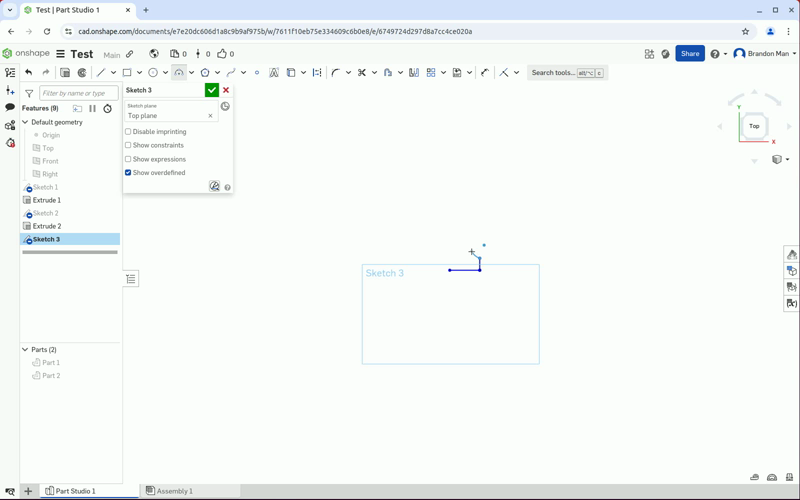
scroll(6)
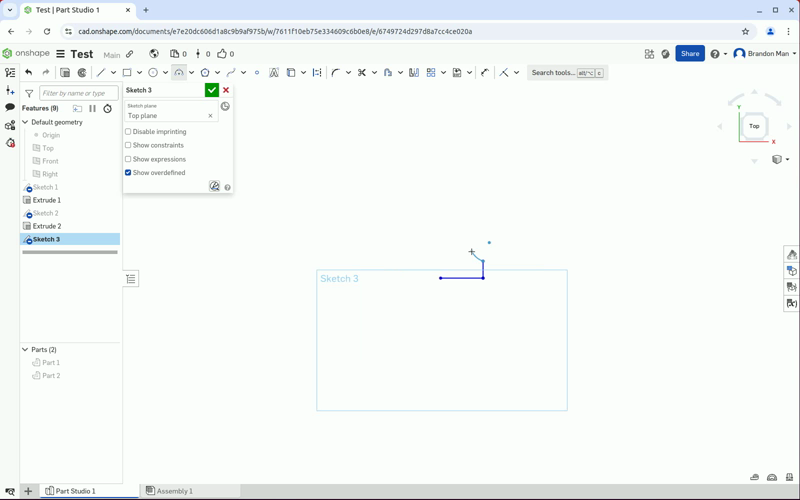
scroll(6)
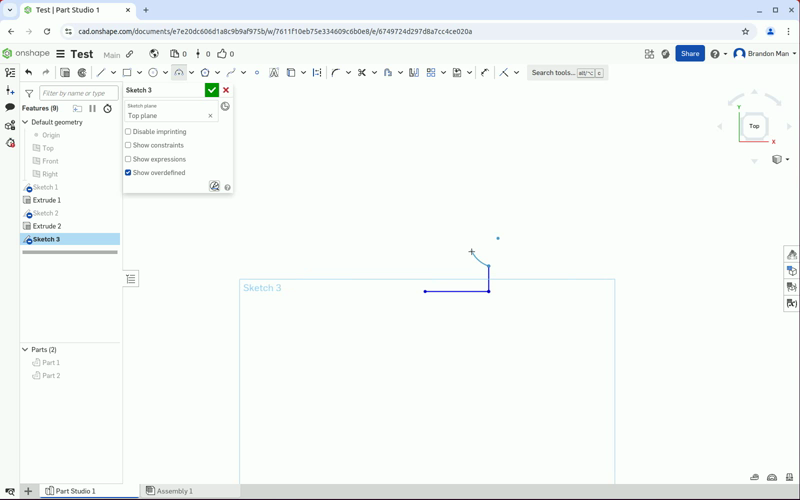
scroll(6)
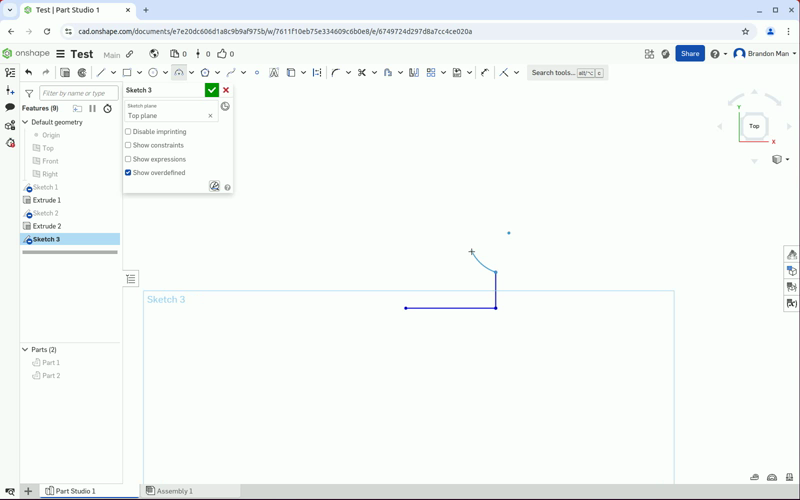
scroll(6)
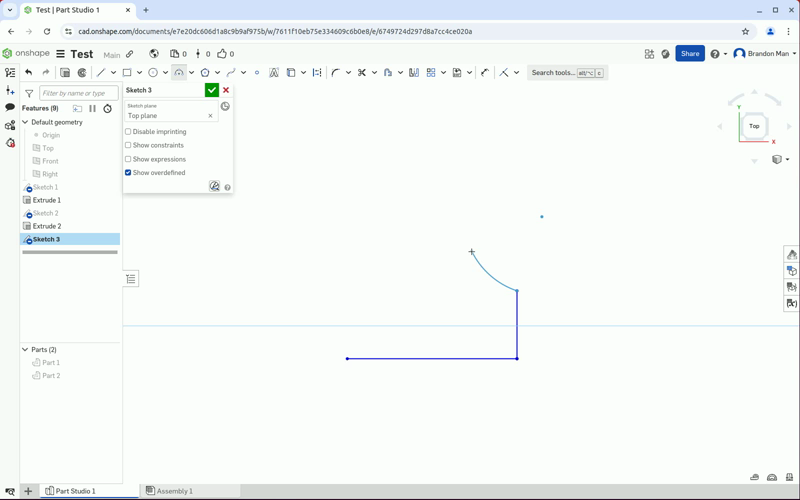
click(471, 251)
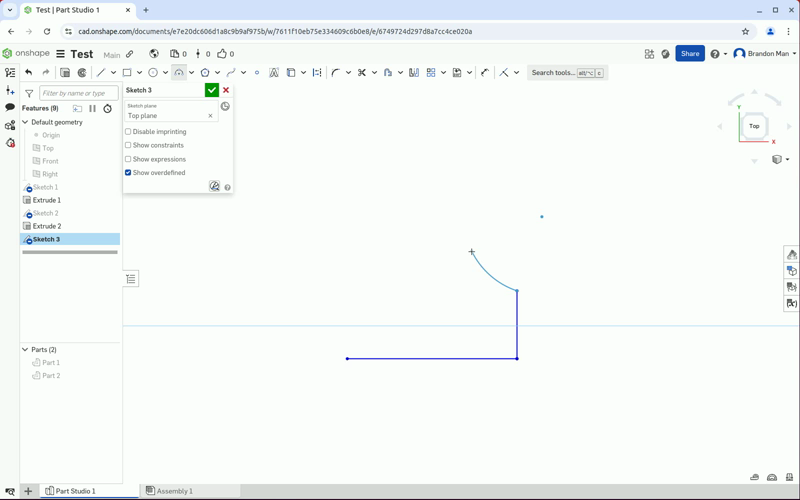
scroll(-6)
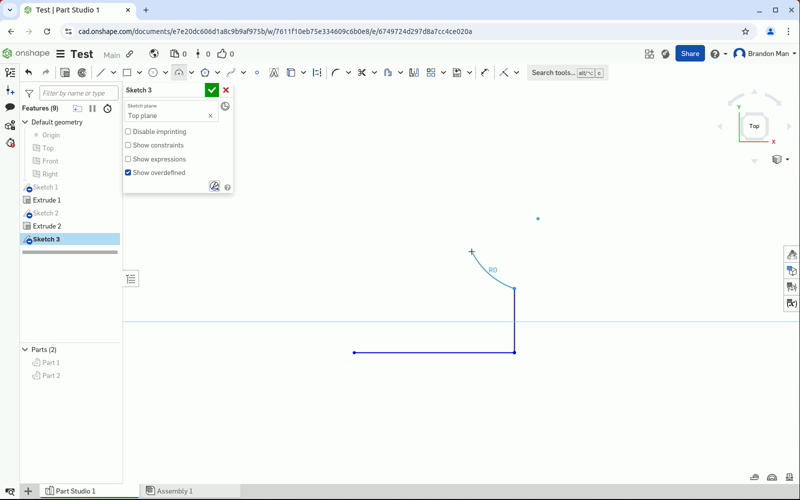
scroll(-6)
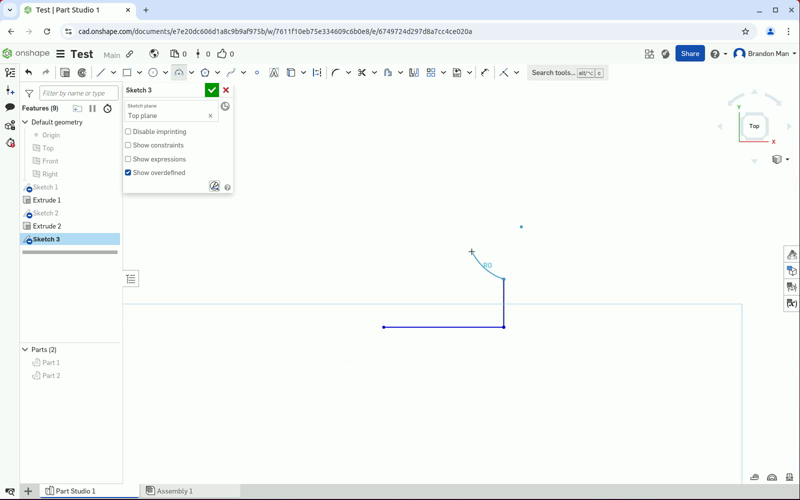
scroll(-6)
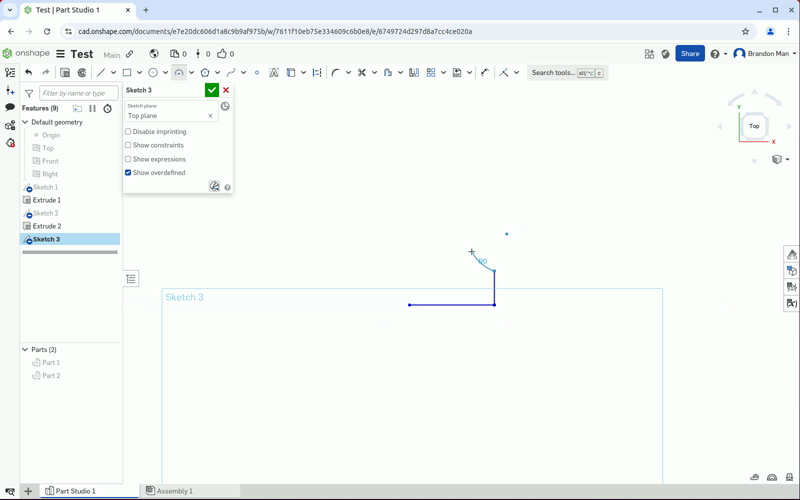
scroll(-6)
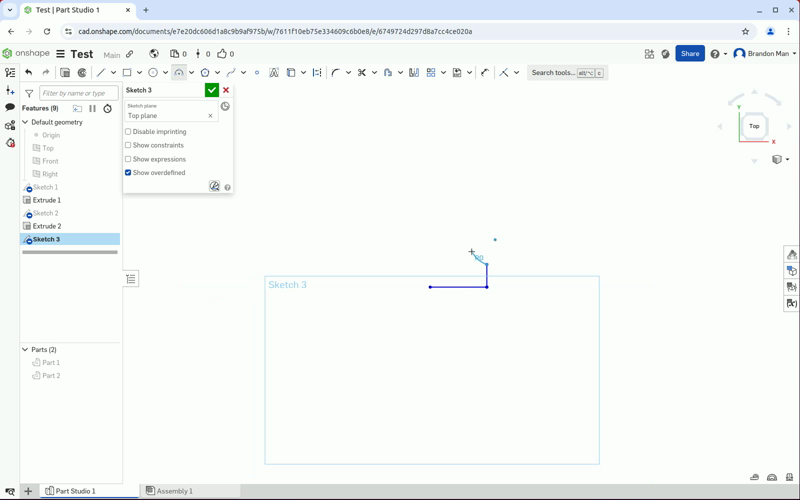
scroll(-6)
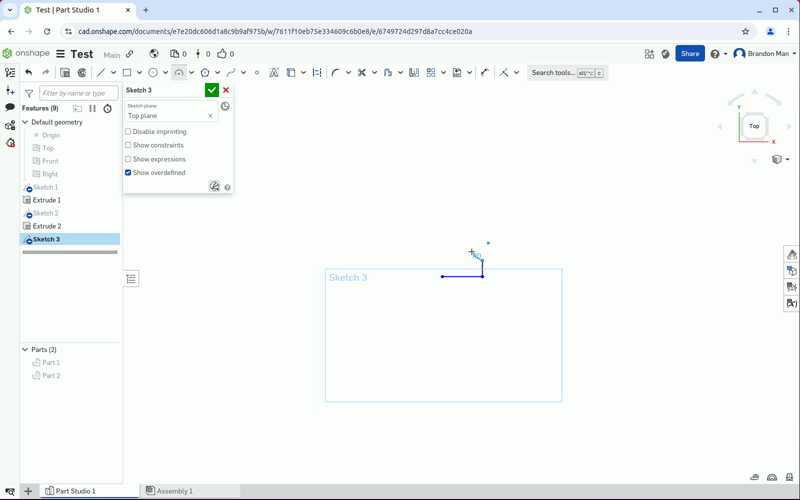
scroll(-6)
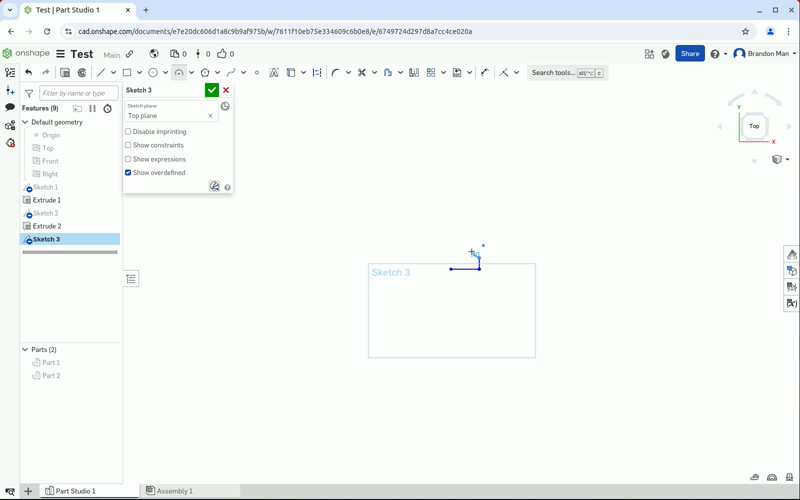
scroll(-6)
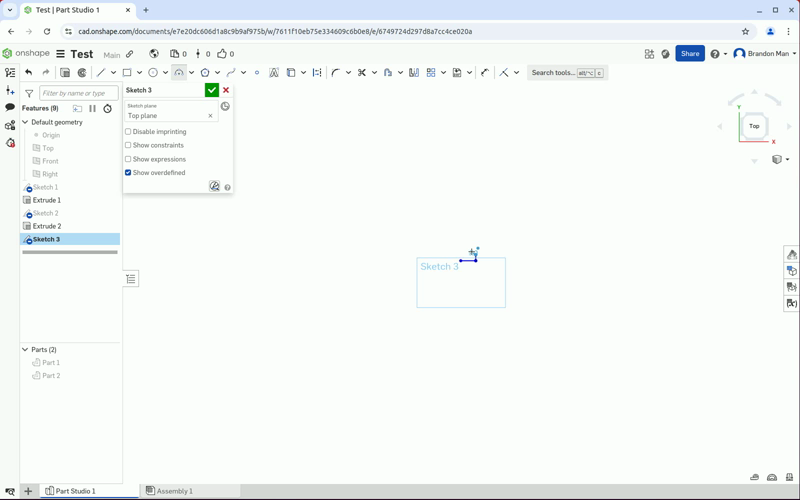
mouse_move(474, 252)
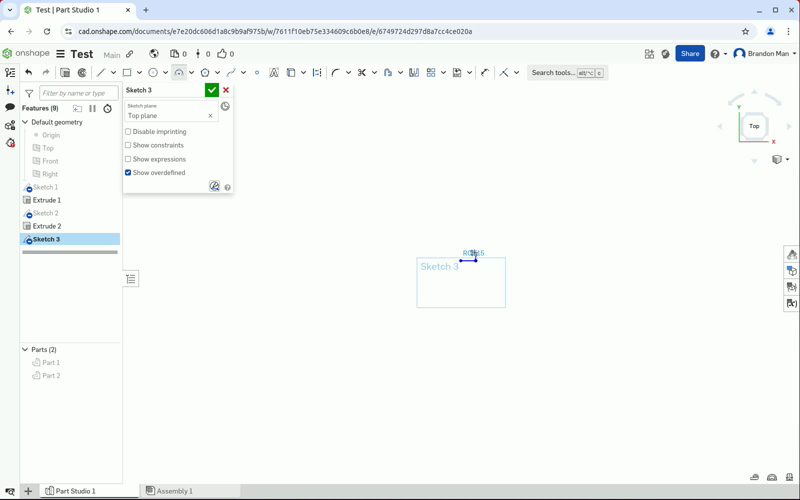
scroll(6)
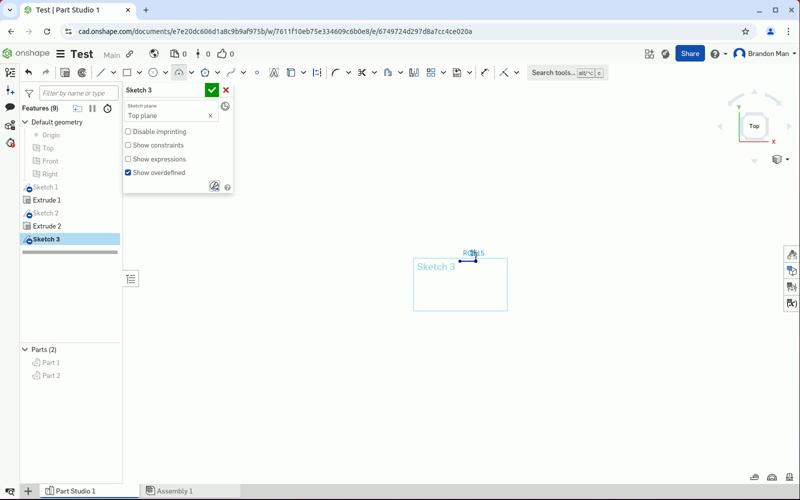
scroll(6)
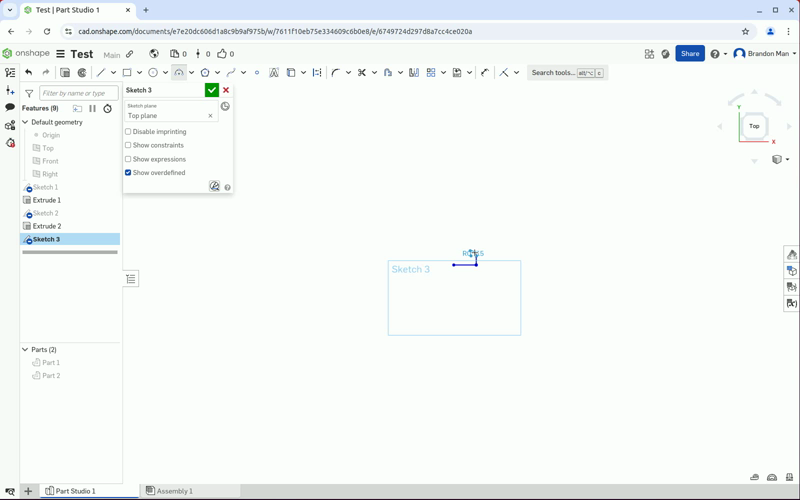
scroll(6)
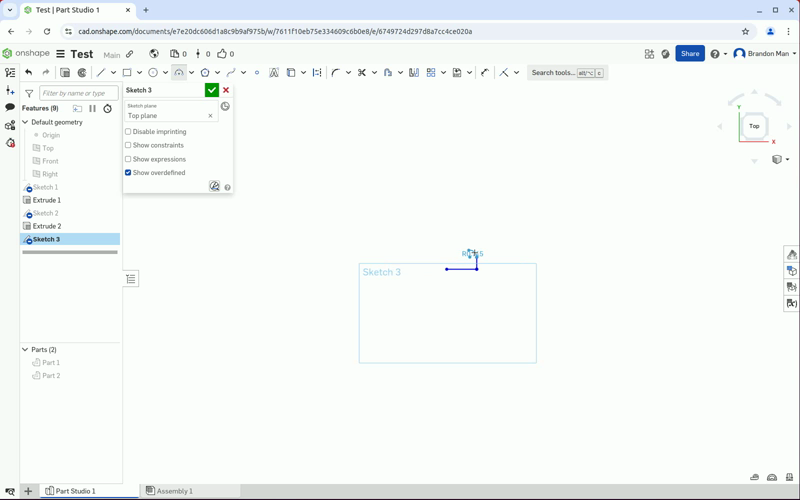
scroll(6)
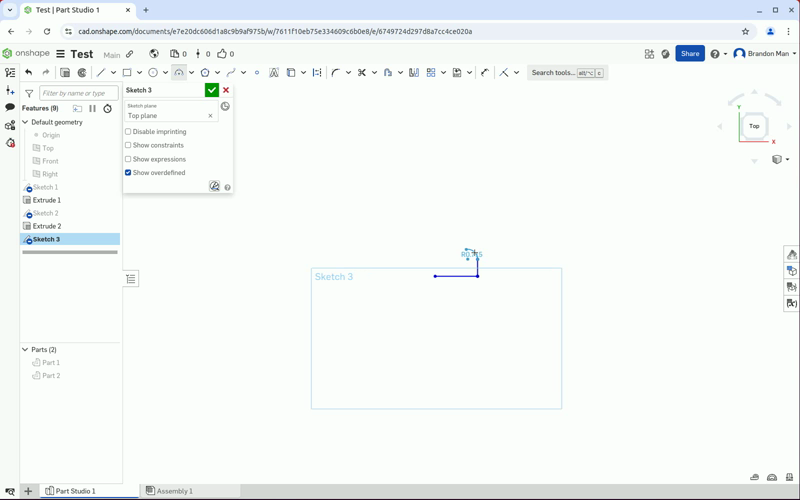
scroll(6)
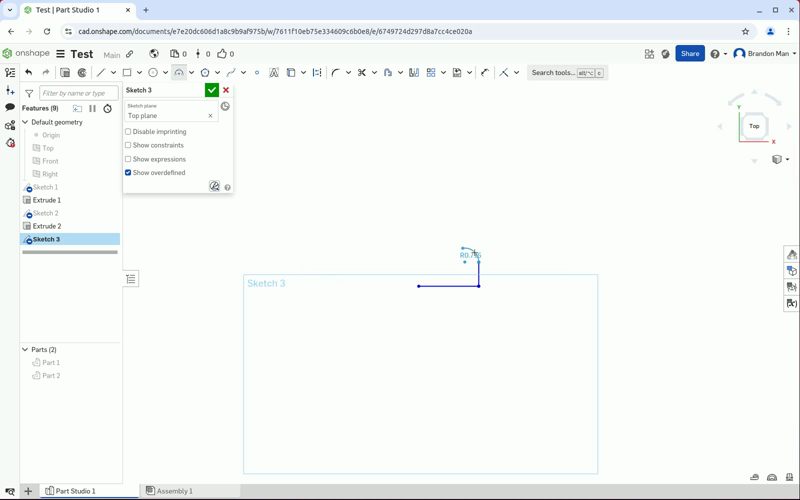
scroll(6)
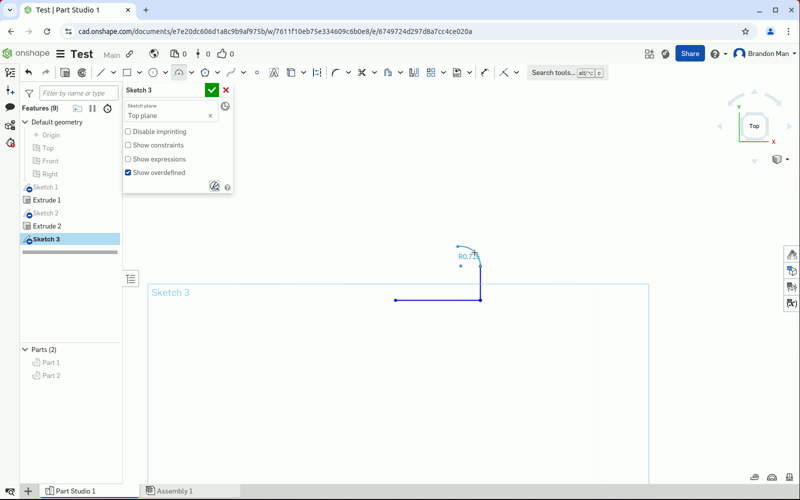
scroll(6)
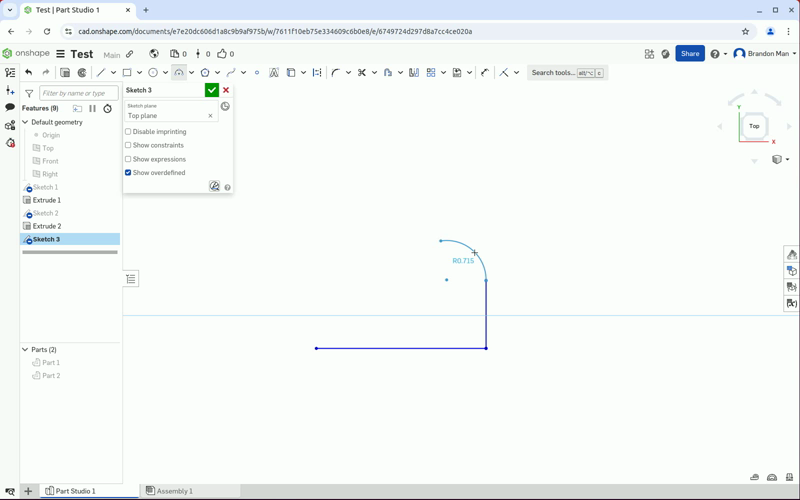
click(474, 252)
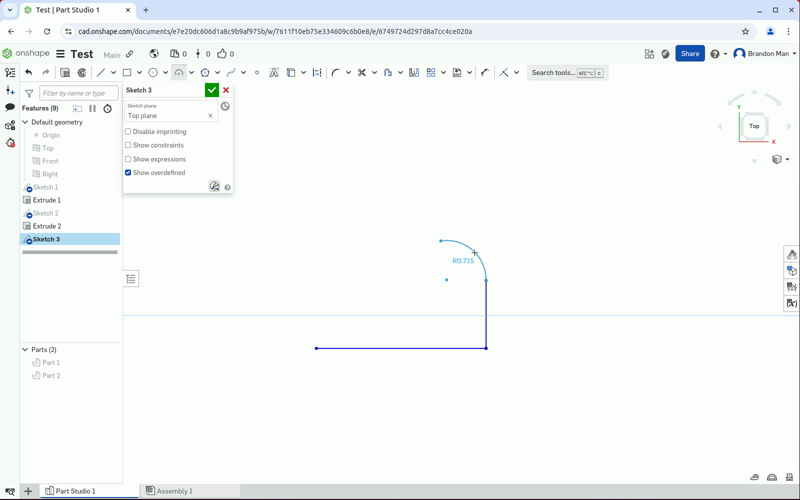
scroll(-6)
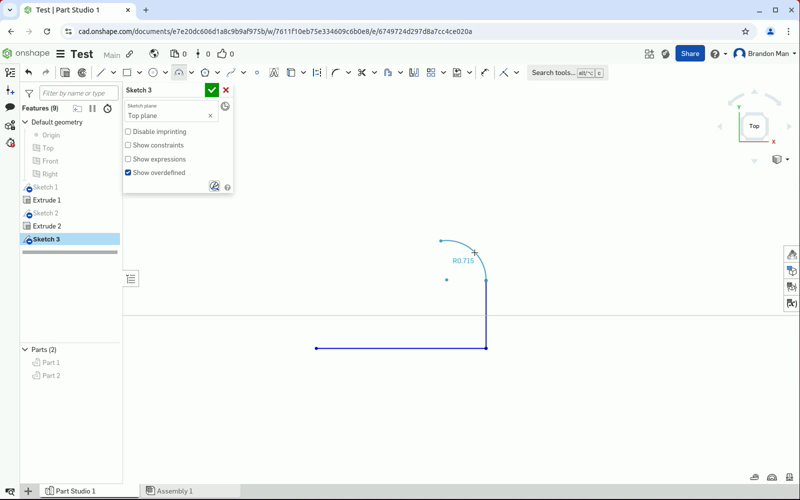
scroll(-6)
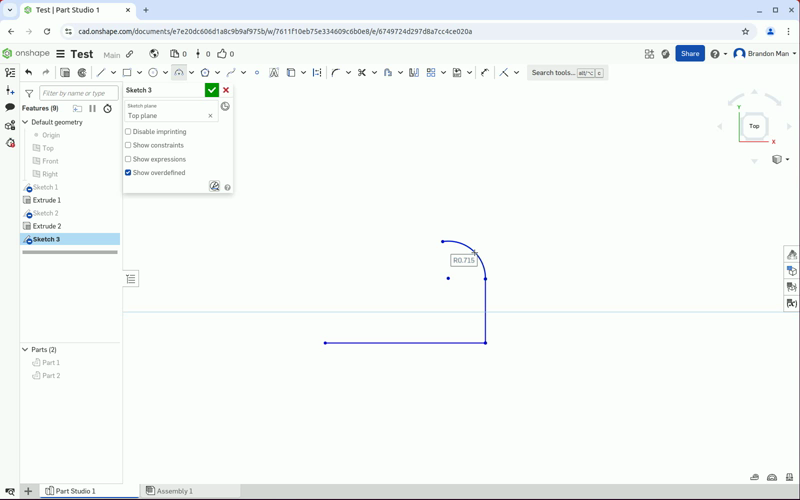
scroll(-6)
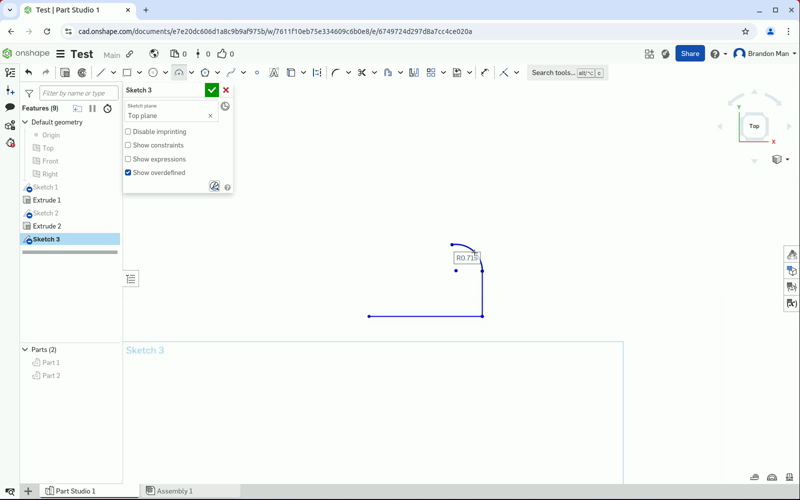
scroll(-6)
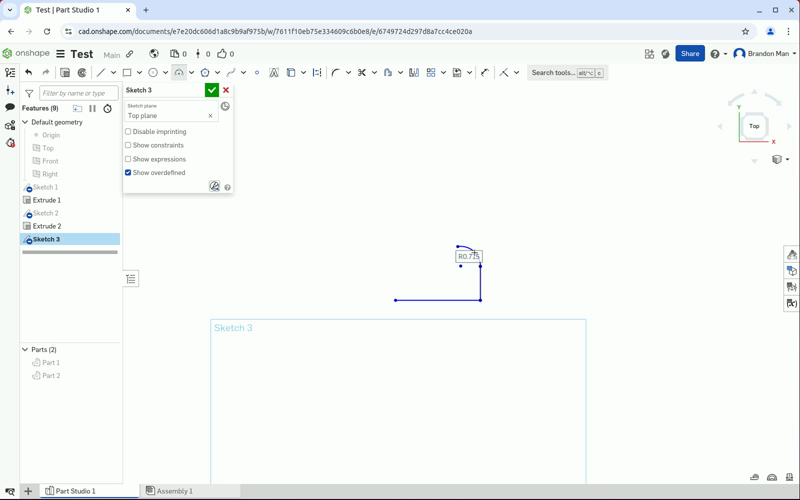
scroll(-6)
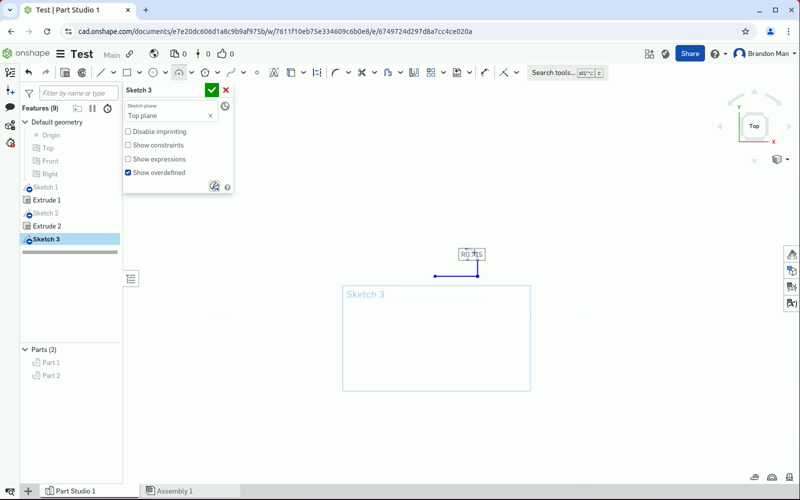
scroll(-6)
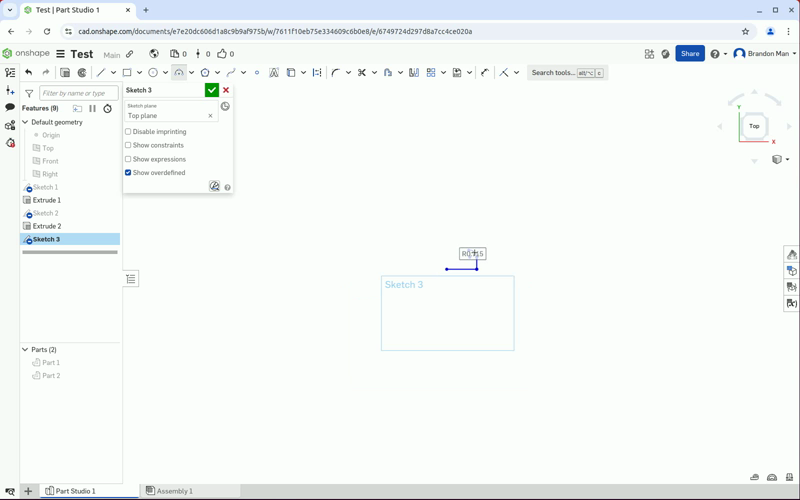
scroll(-6)
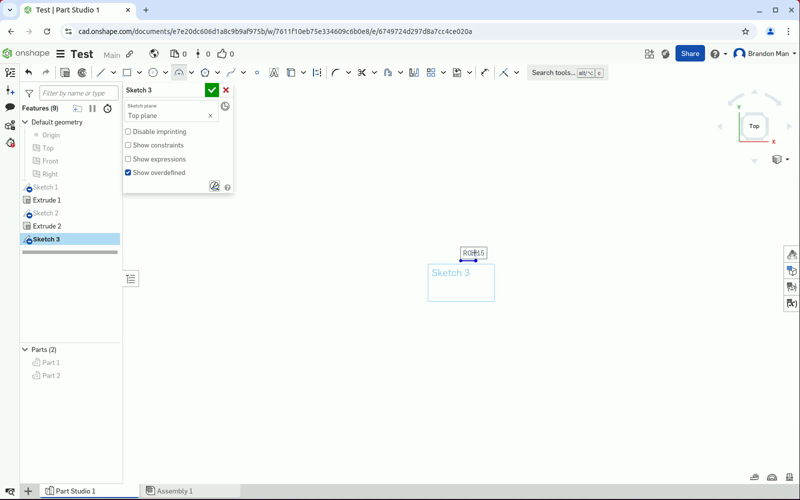
key_up(shift)
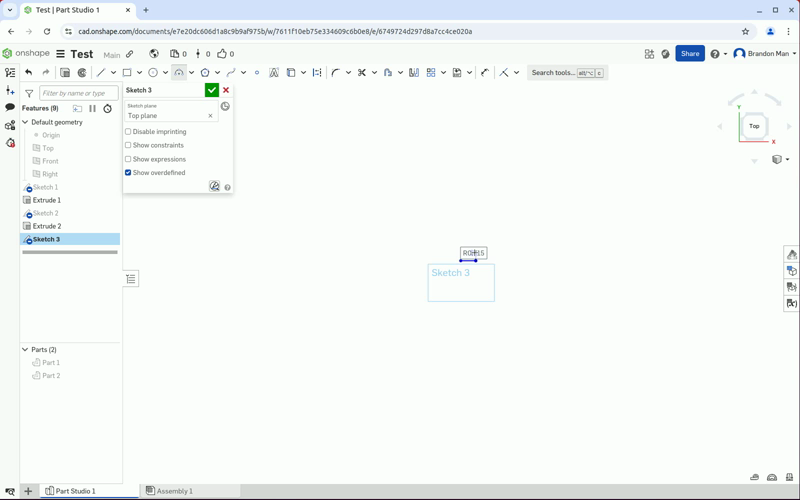
key(esc)
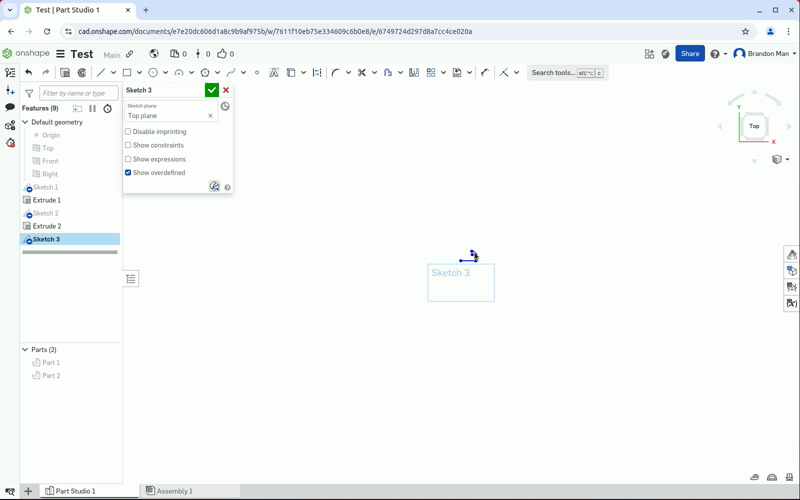
key(l)
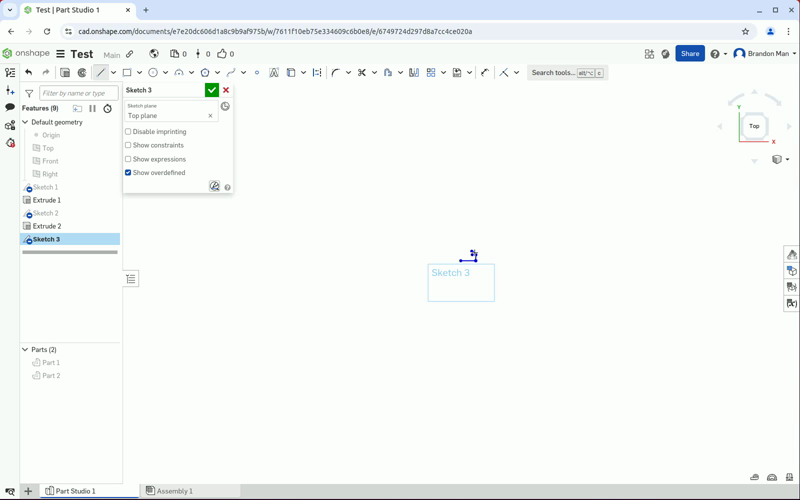
mouse_move(471, 251)
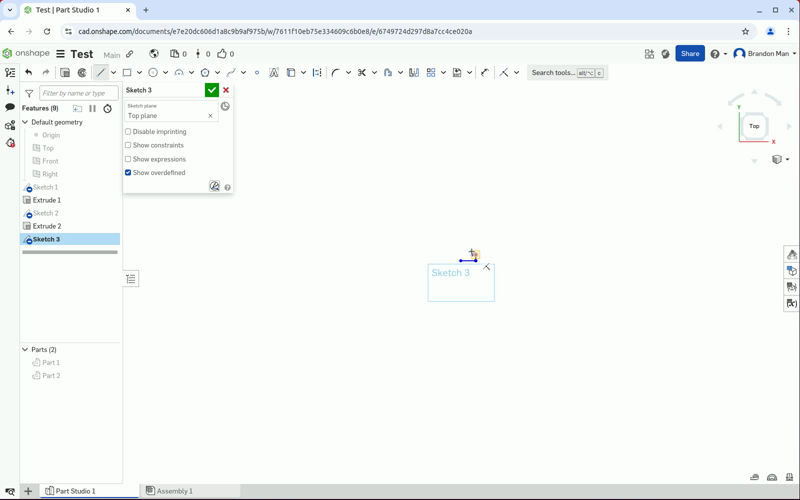
scroll(6)
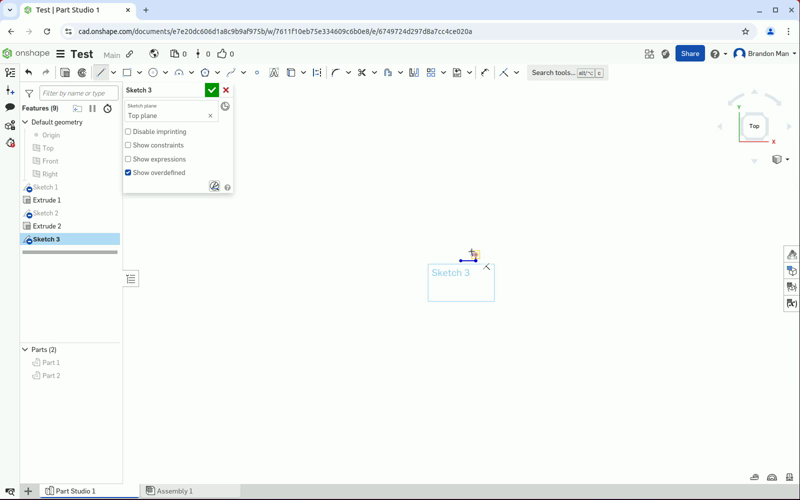
scroll(6)
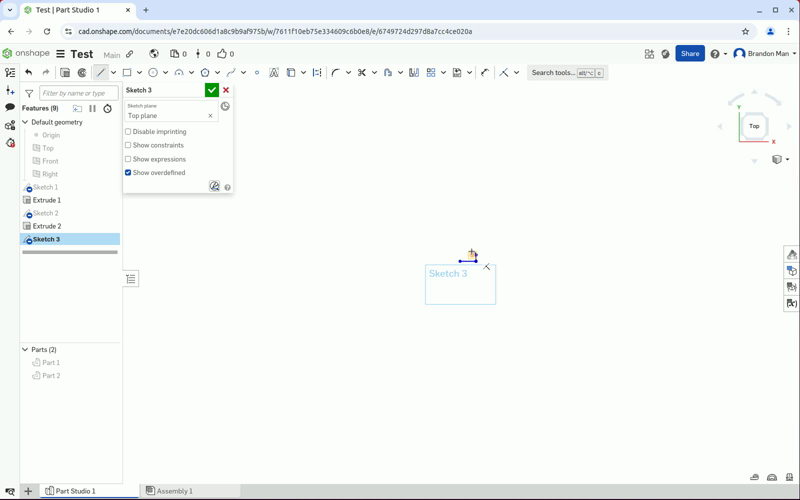
scroll(6)
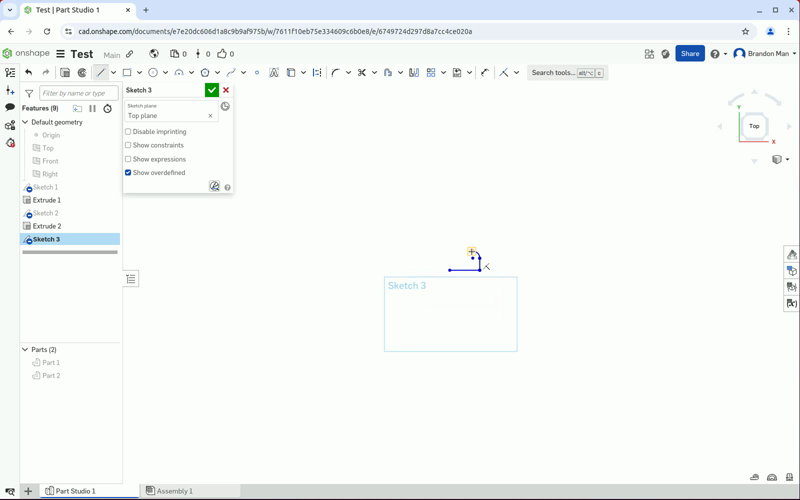
scroll(6)
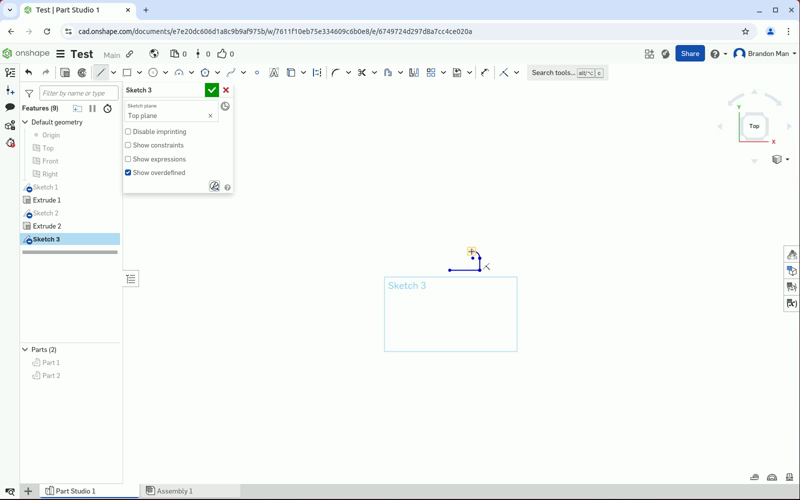
scroll(6)
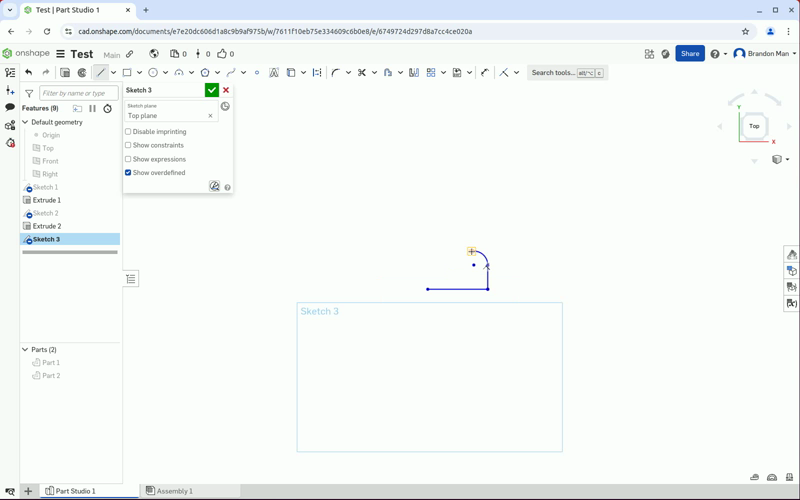
scroll(6)
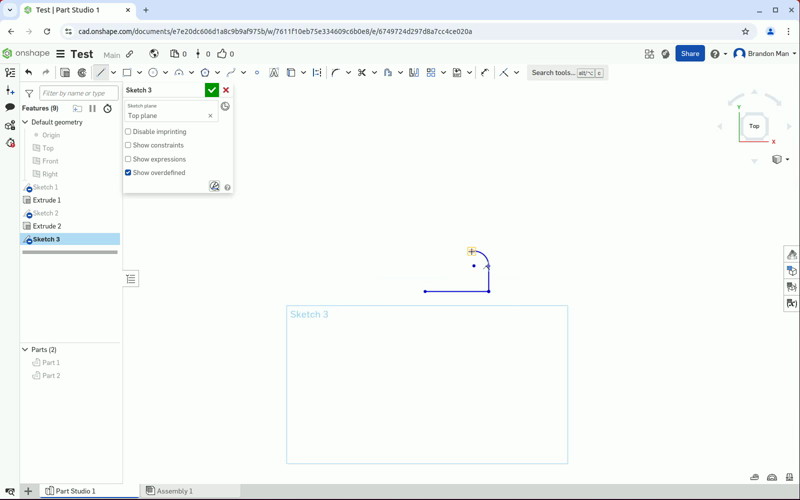
scroll(6)
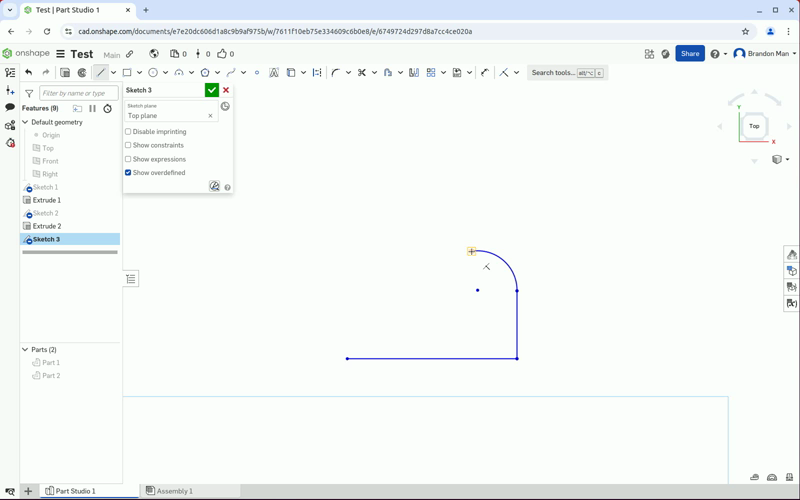
click(471, 251)
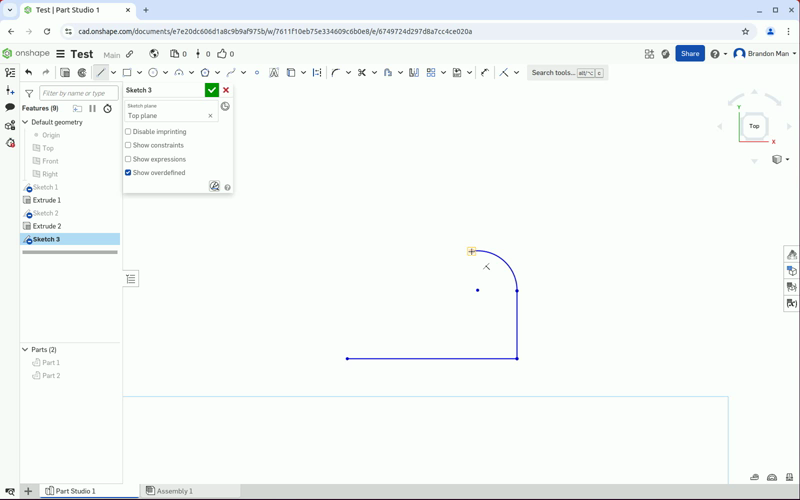
scroll(-6)
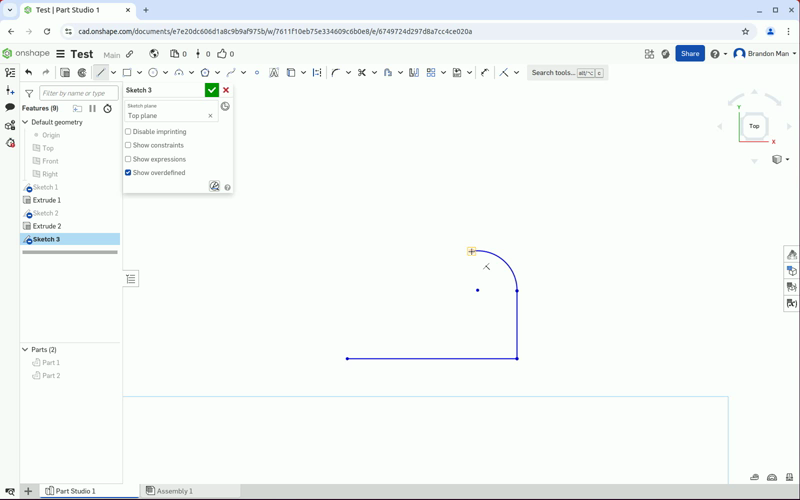
scroll(-6)
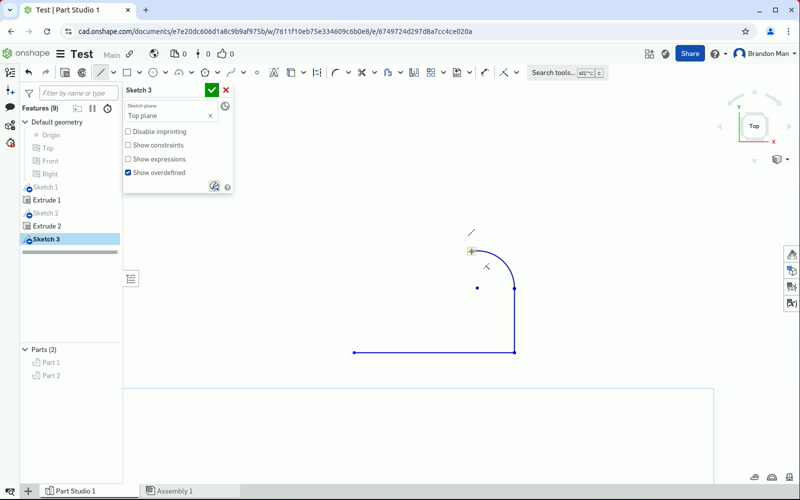
scroll(-6)
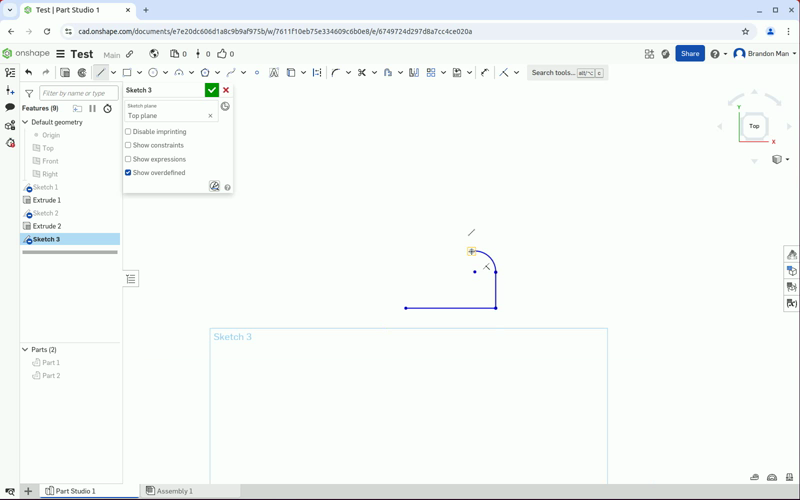
scroll(-6)
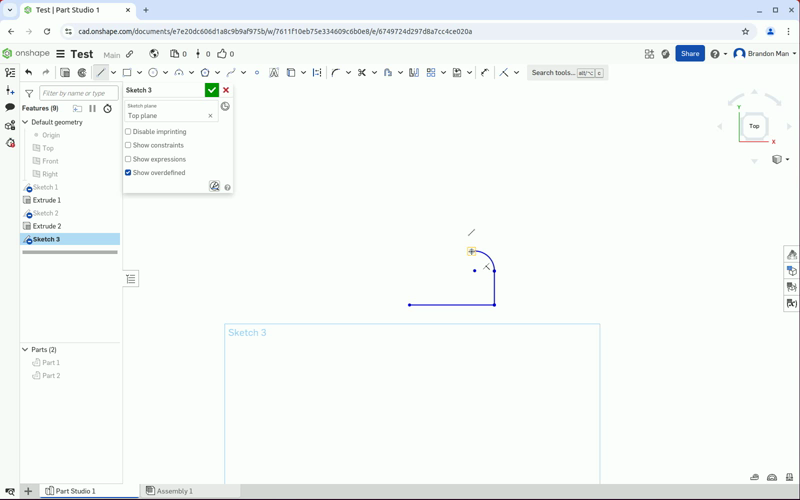
scroll(-6)
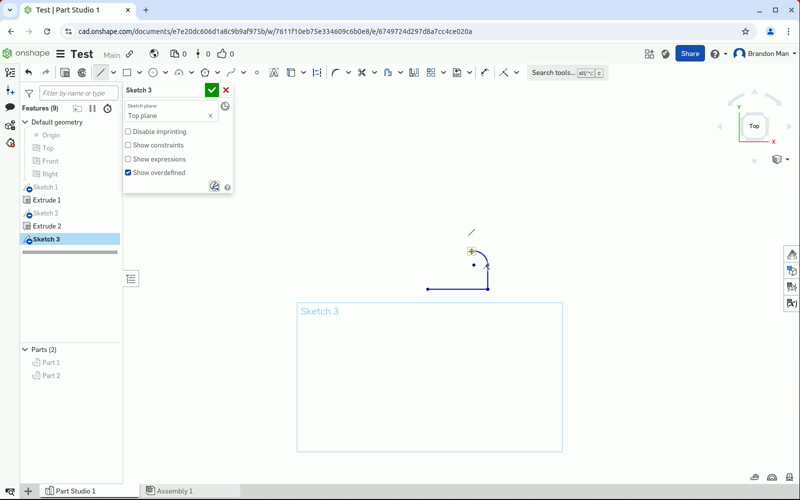
scroll(-6)
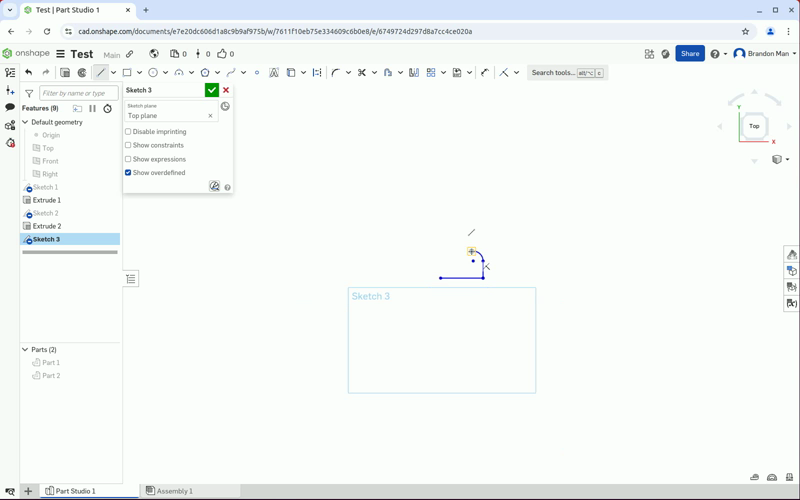
scroll(-6)
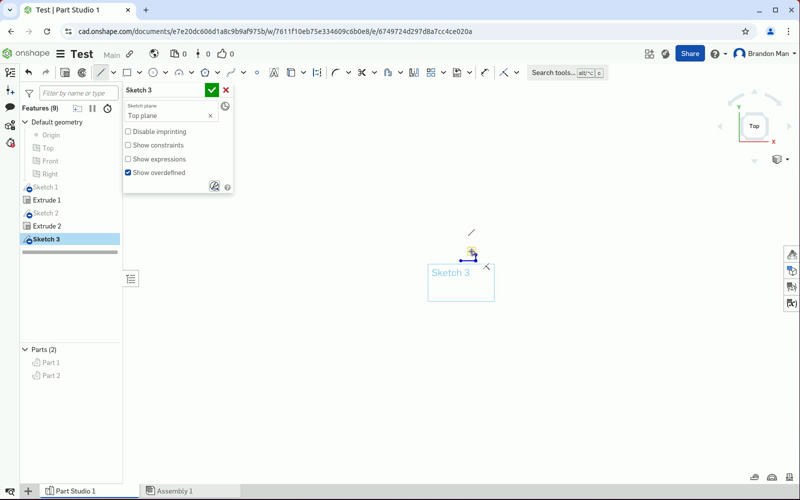
key_down(shift)
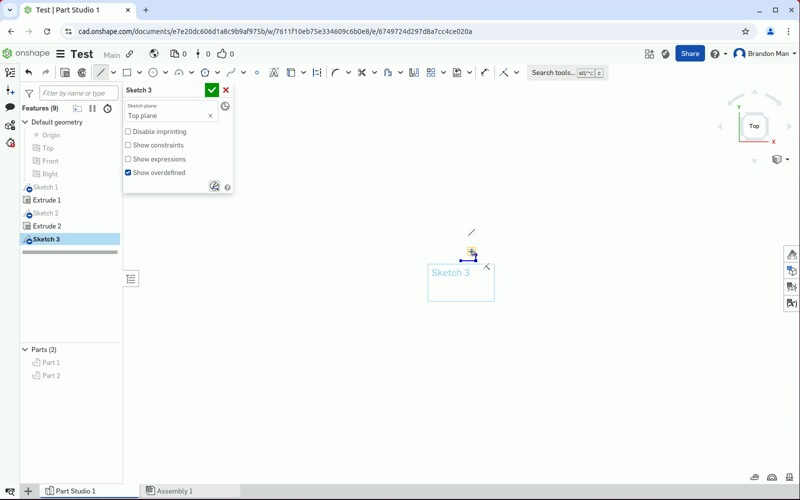
mouse_move(501, 251)
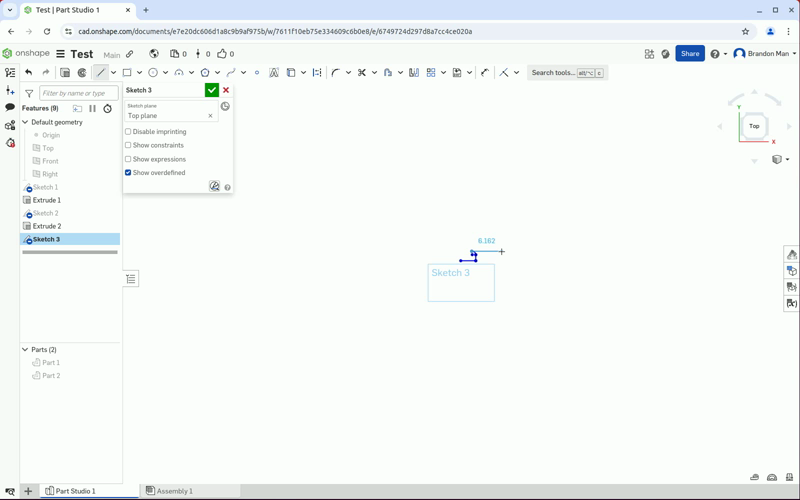
mouse_move(464, 251)
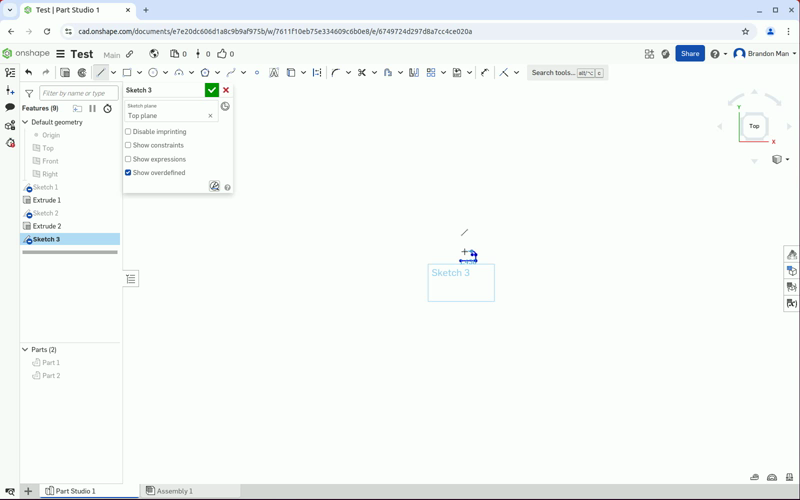
scroll(6)
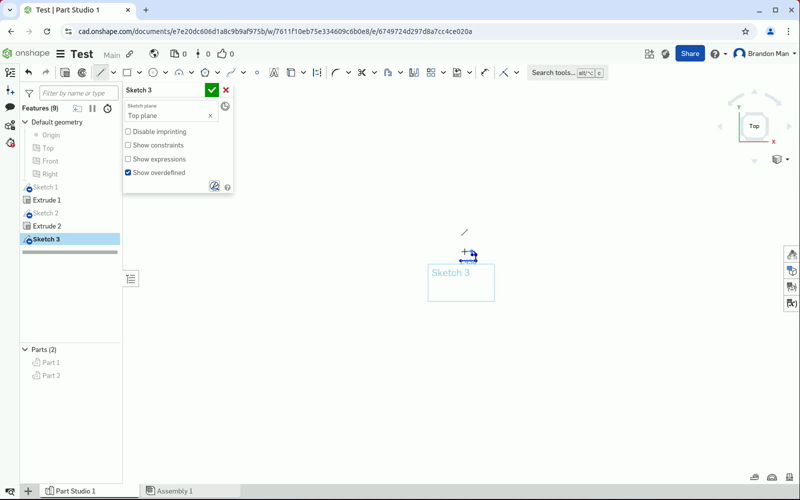
scroll(6)
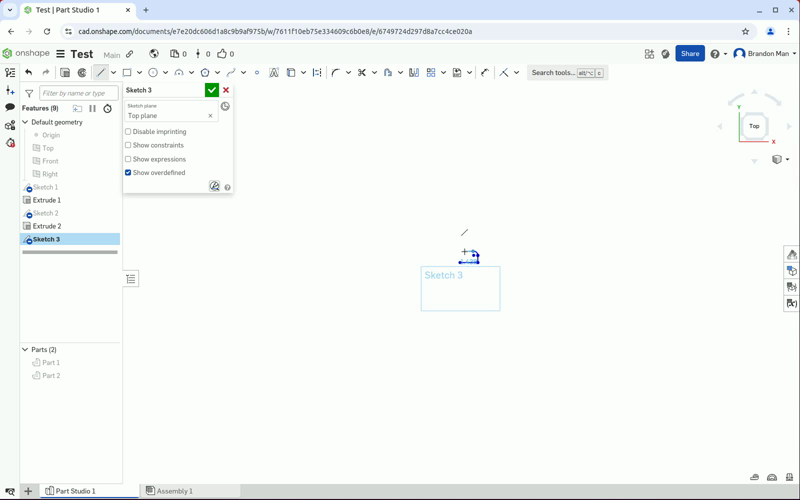
scroll(6)
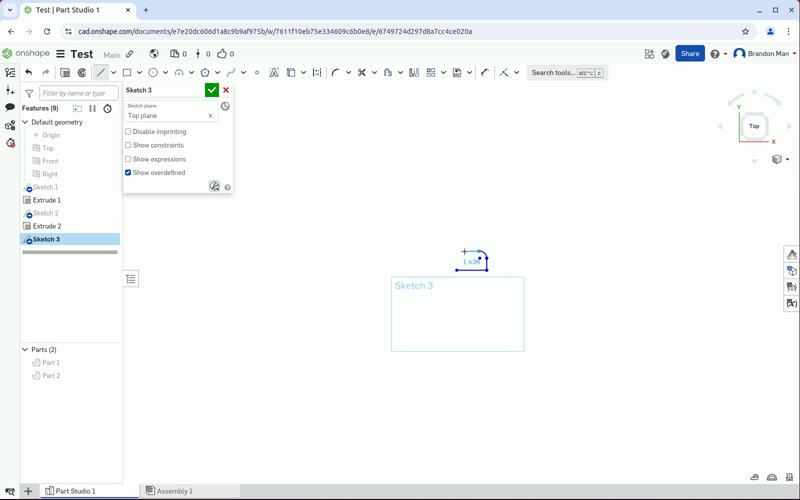
scroll(6)
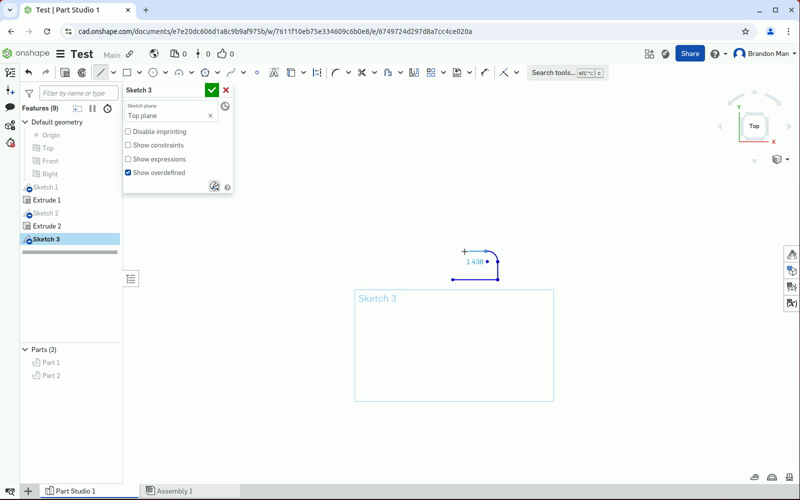
scroll(6)
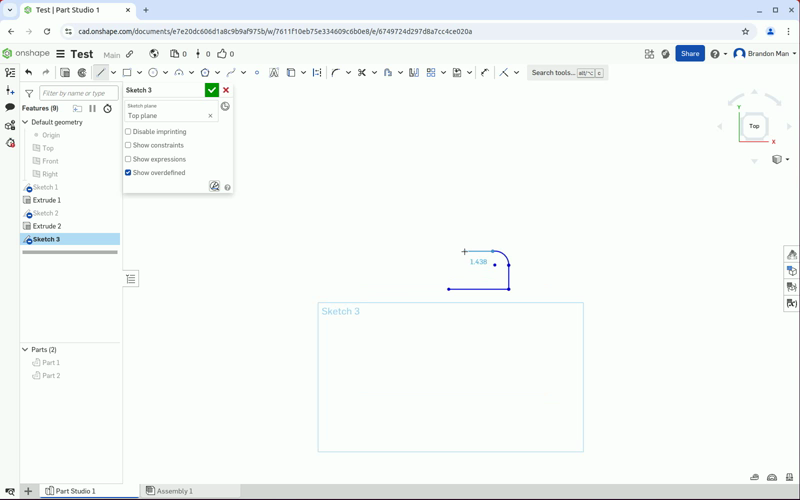
scroll(6)
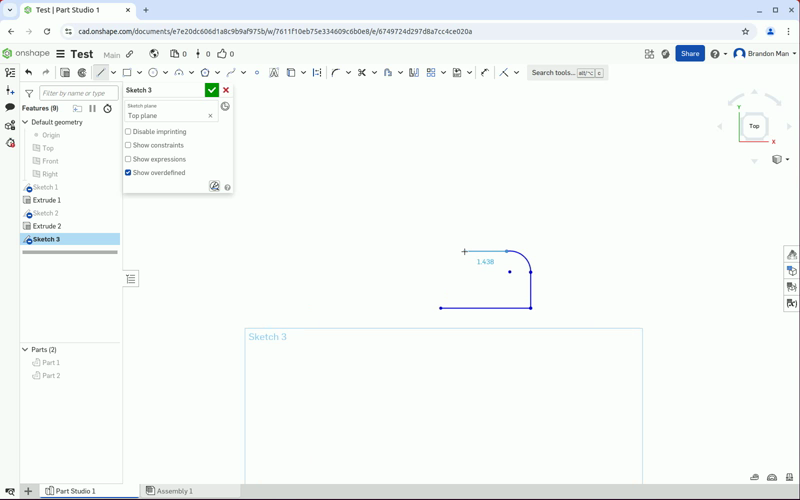
scroll(6)
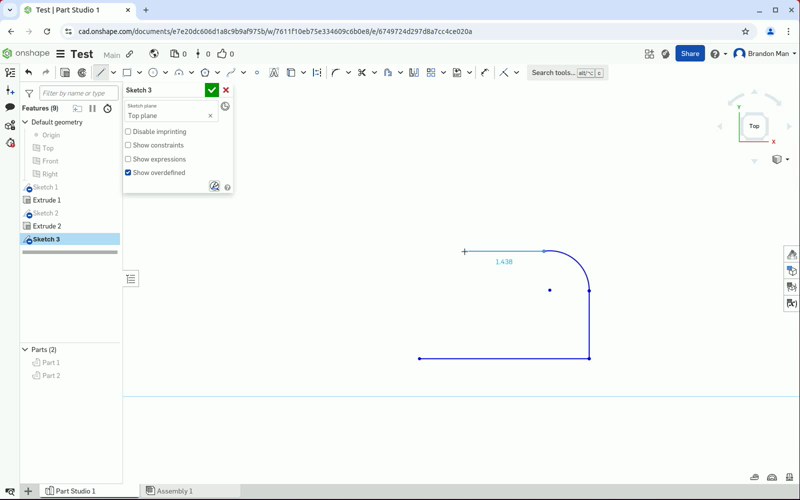
click(464, 251)
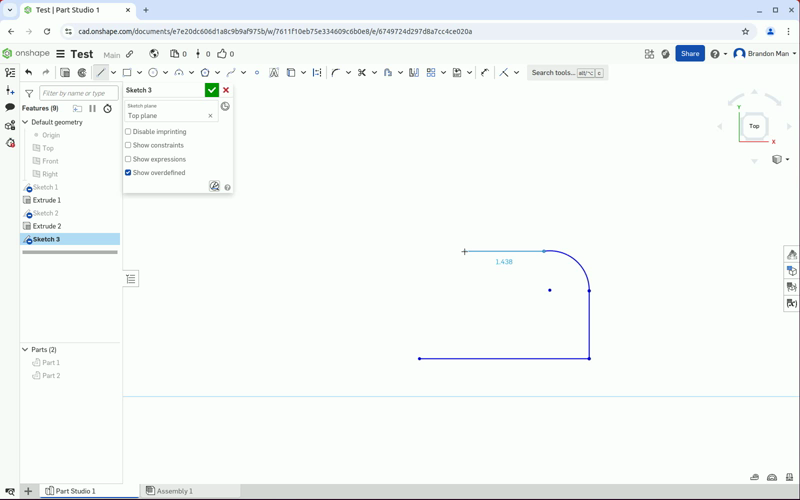
scroll(-6)
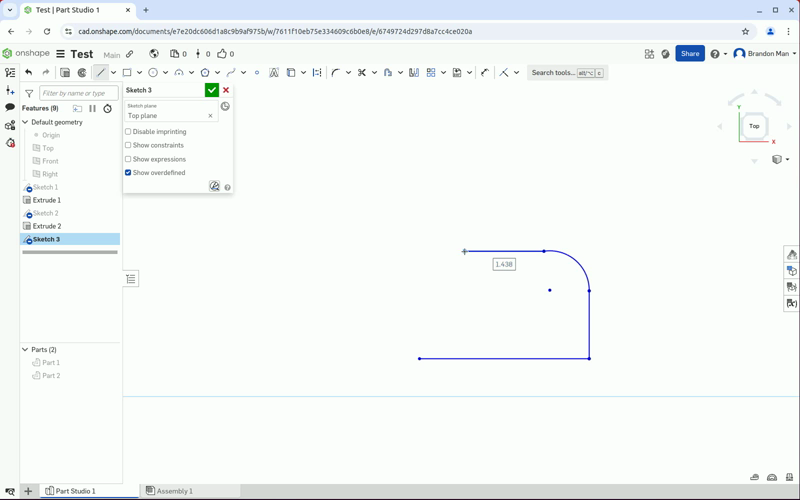
scroll(-6)
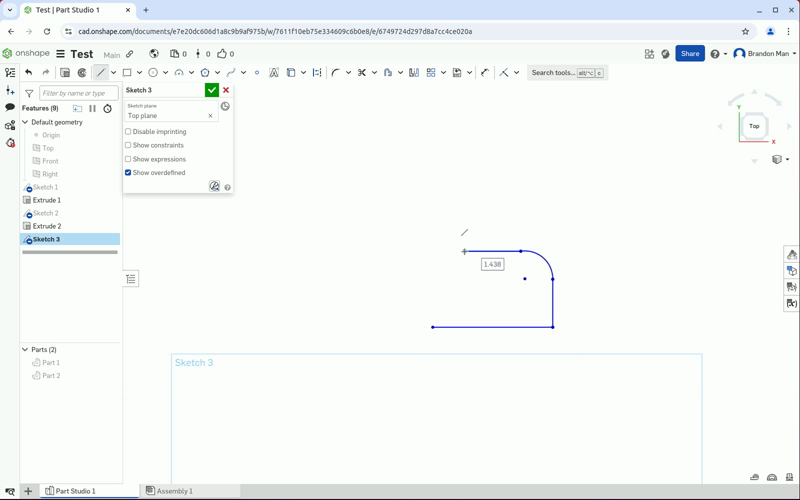
scroll(-6)
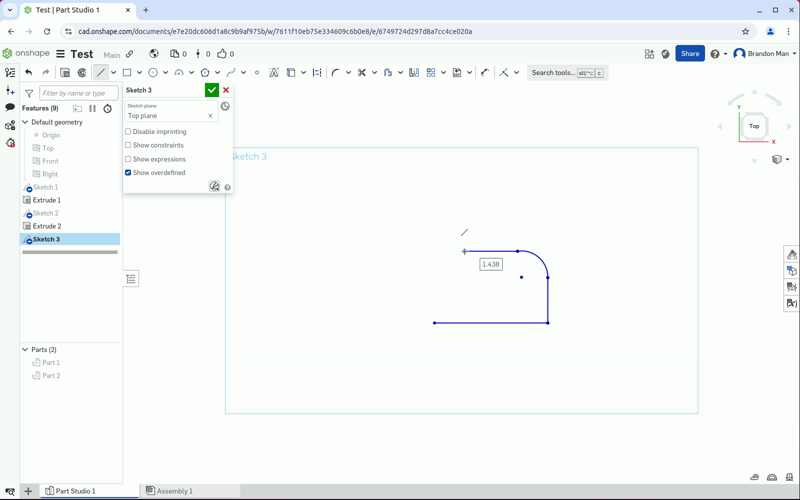
scroll(-6)
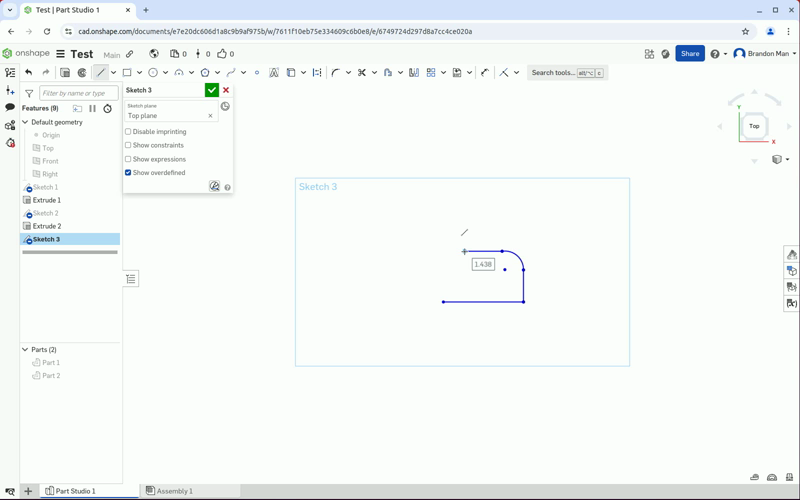
scroll(-6)
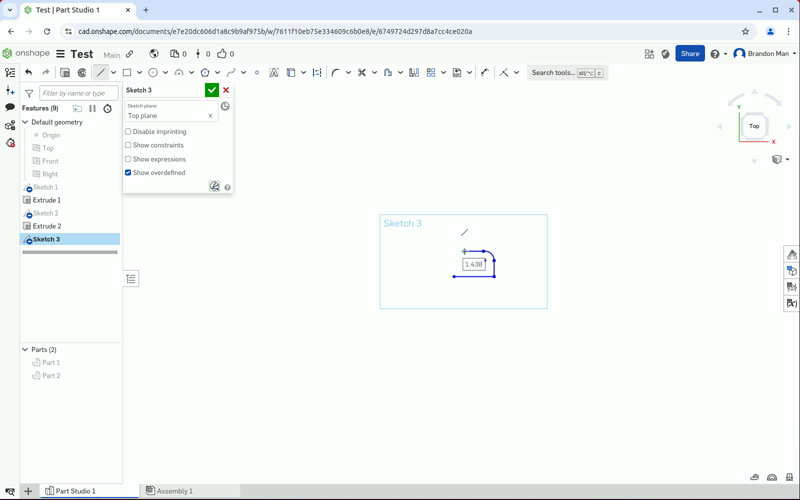
scroll(-6)
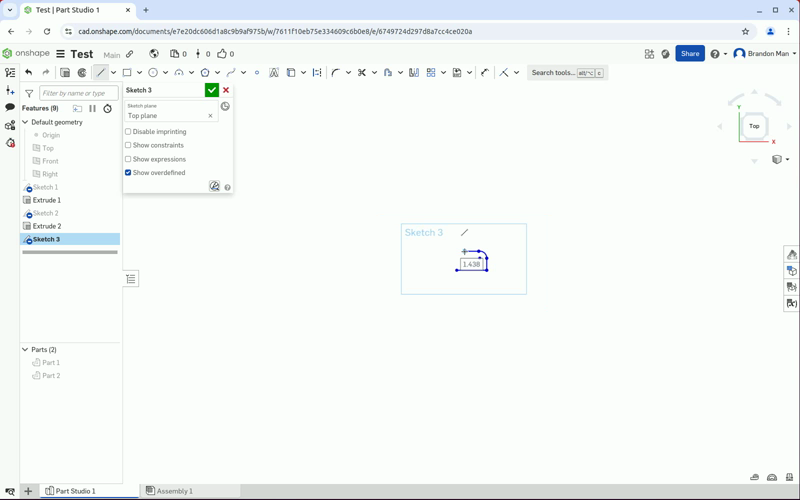
scroll(-6)
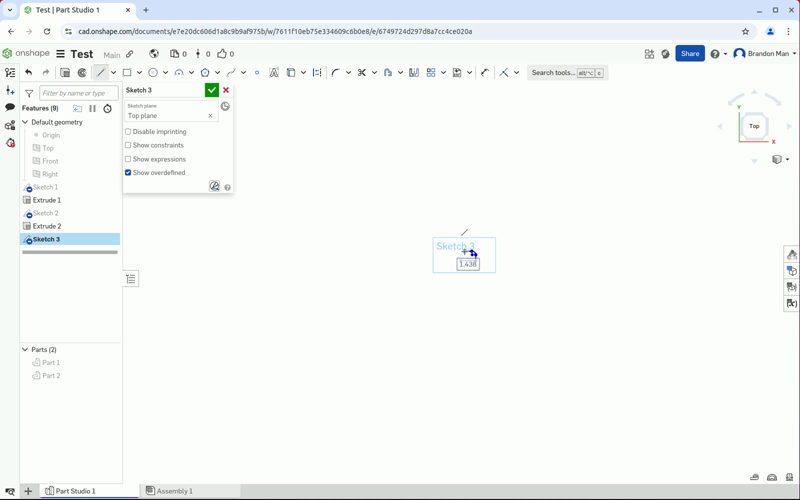
key_up(shift)
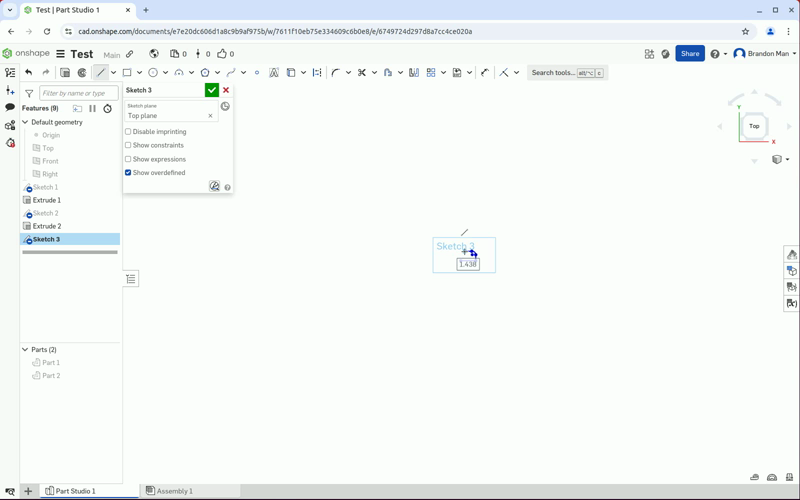
key(esc)
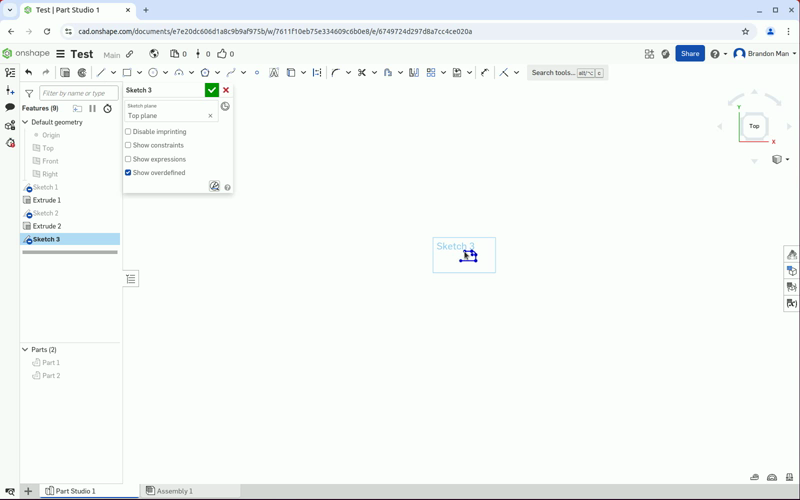
key(a)
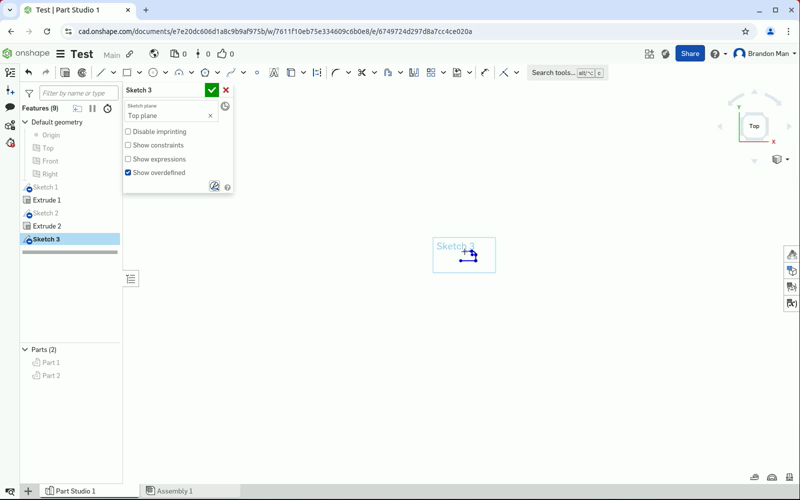
mouse_move(464, 251)
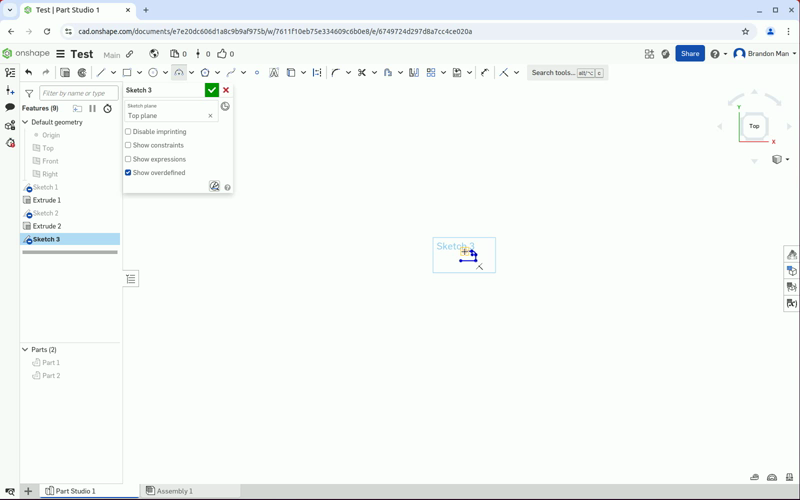
click(464, 251)
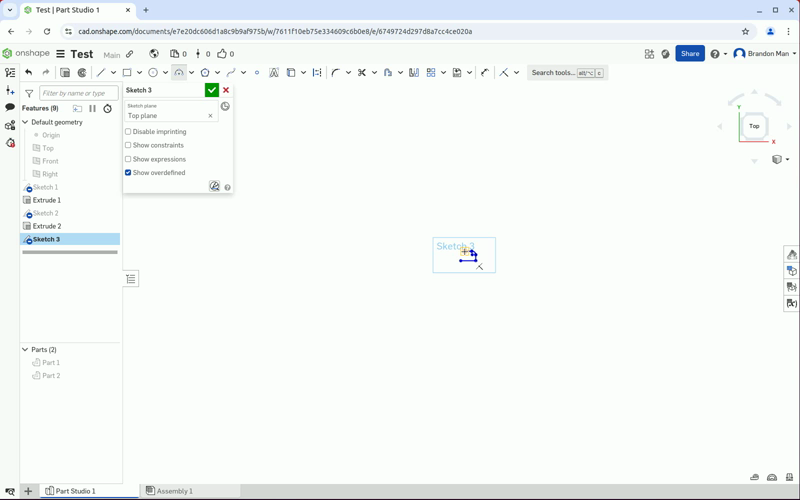
key_down(shift)
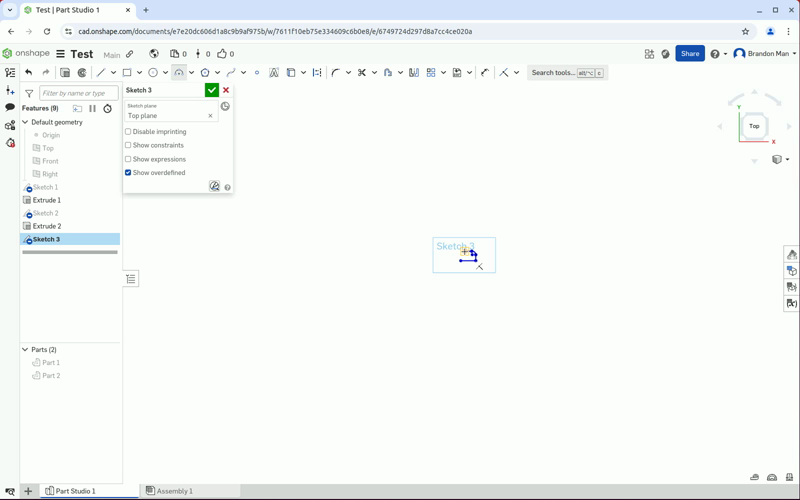
mouse_move(460, 254)
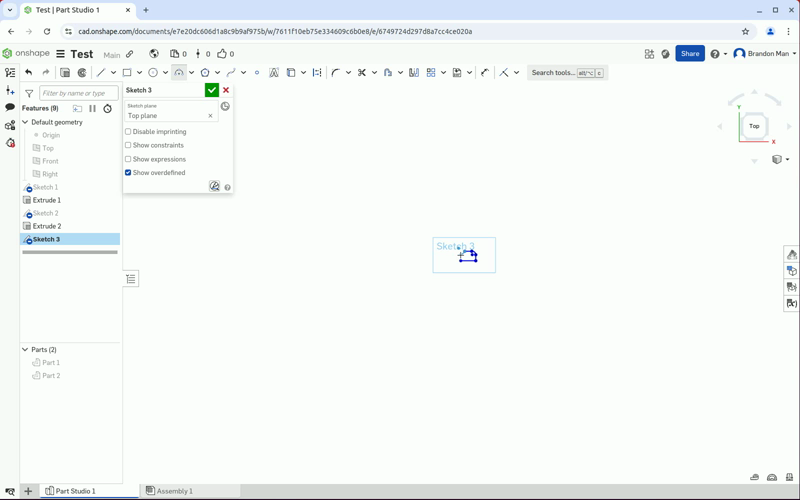
scroll(6)
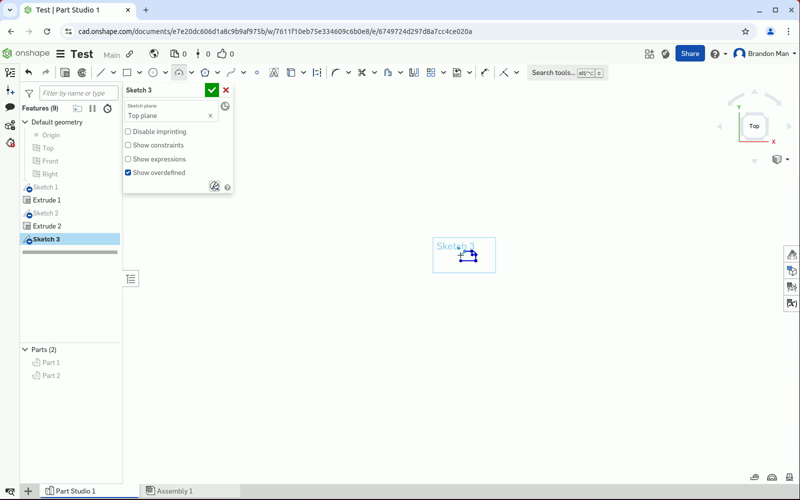
scroll(6)
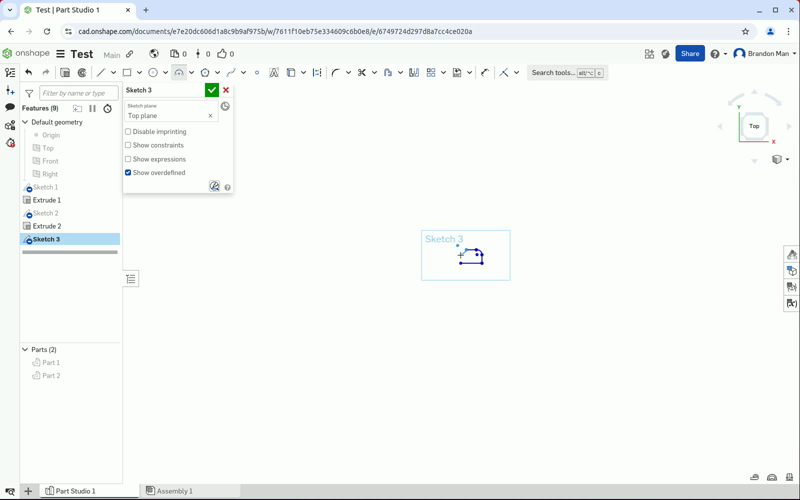
scroll(6)
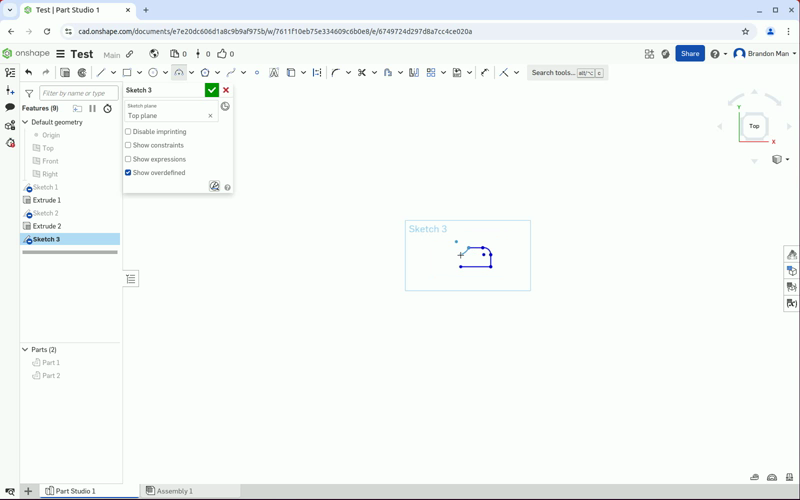
scroll(6)
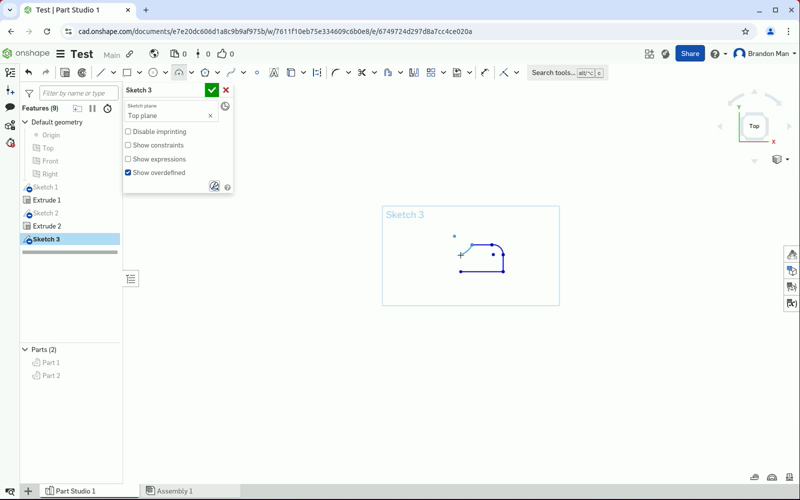
scroll(6)
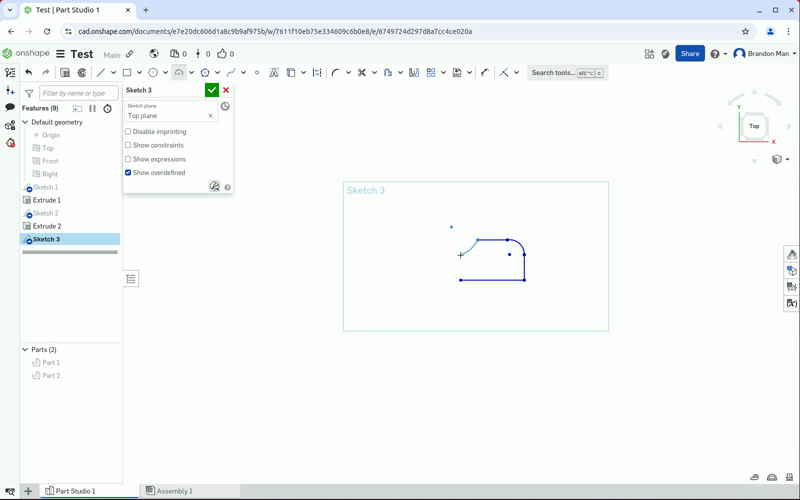
scroll(6)
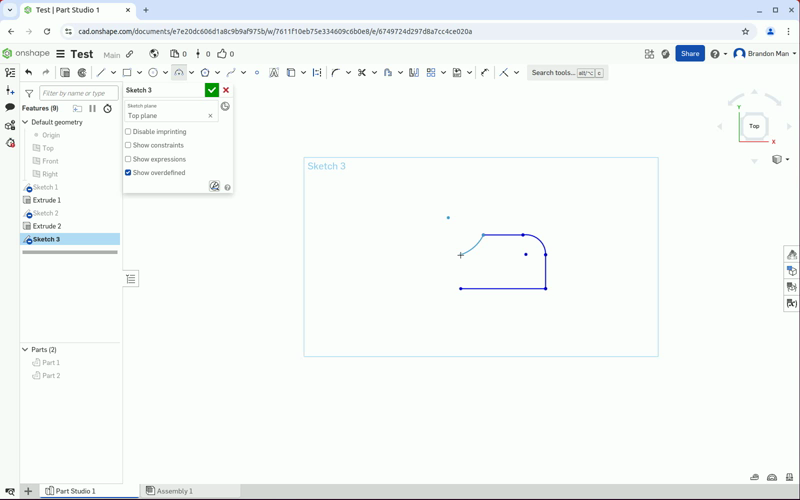
scroll(6)
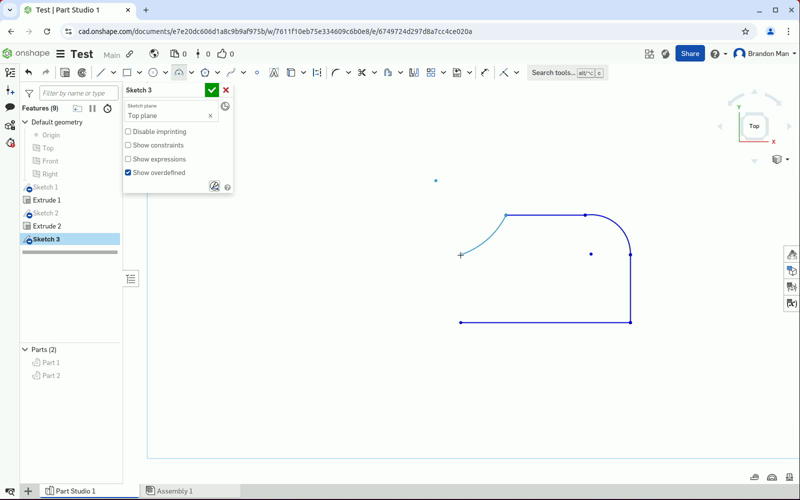
click(460, 254)
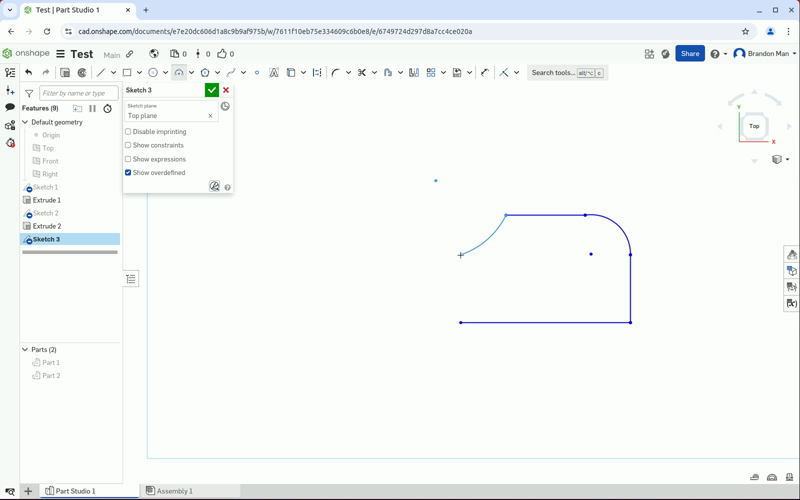
scroll(-6)
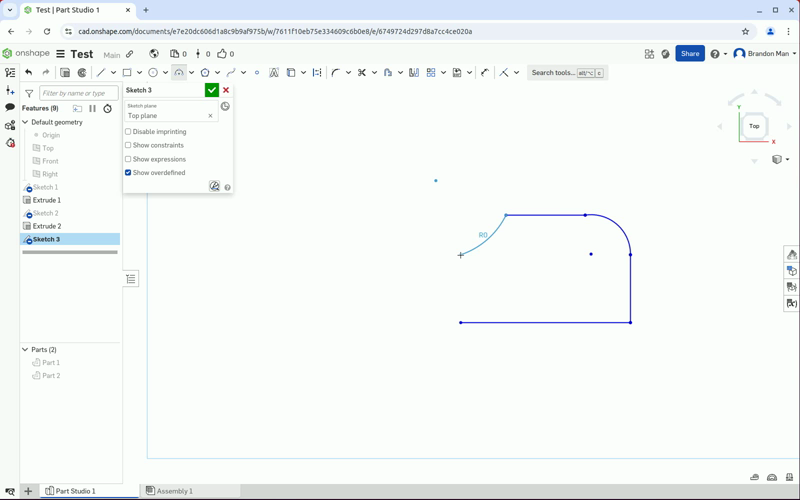
scroll(-6)
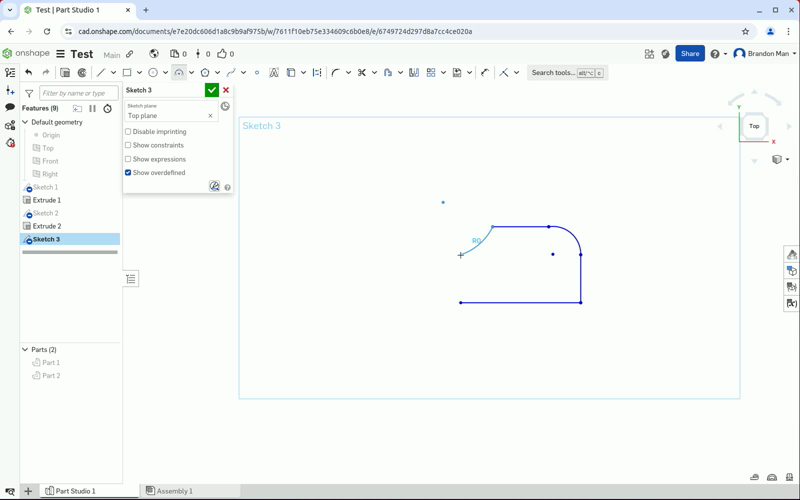
scroll(-6)
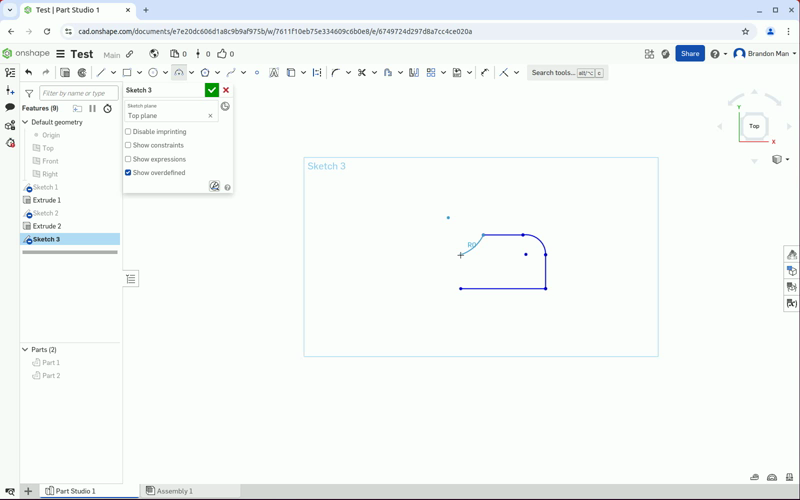
scroll(-6)
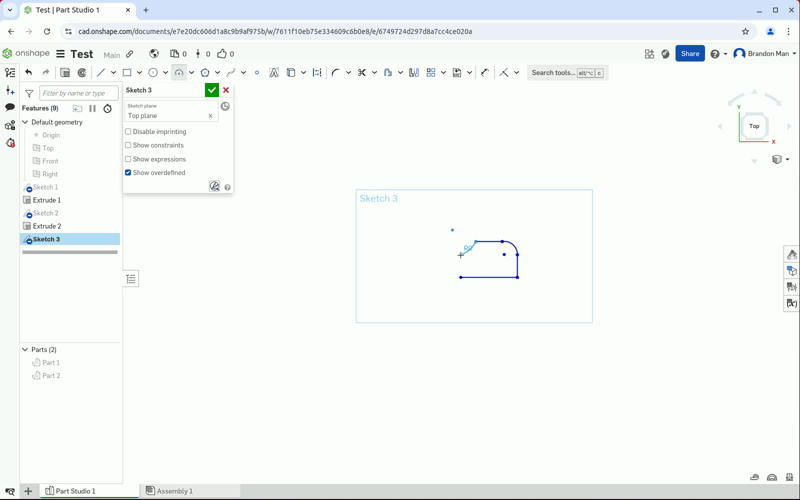
scroll(-6)
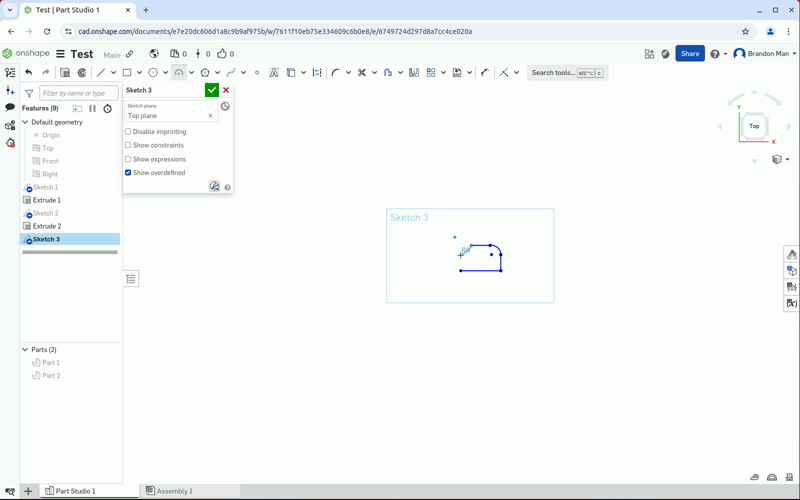
scroll(-6)
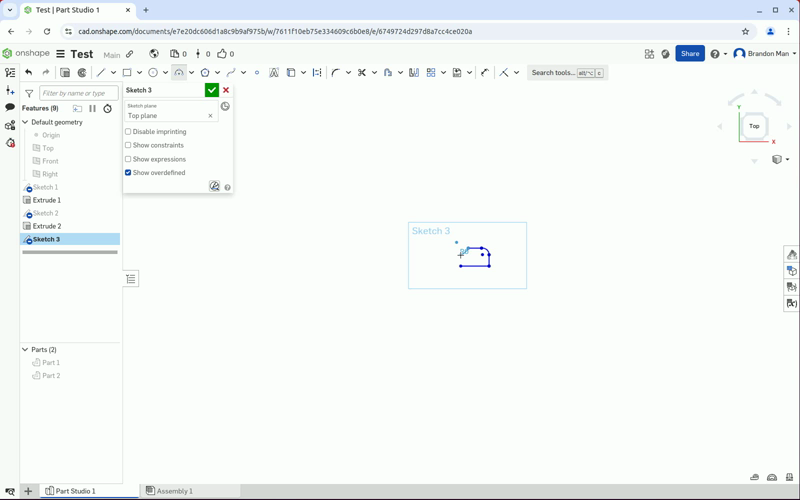
scroll(-6)
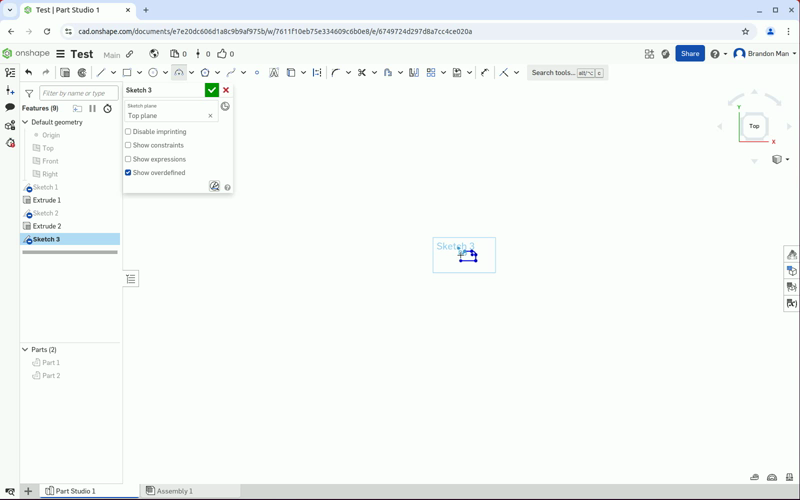
mouse_move(461, 252)
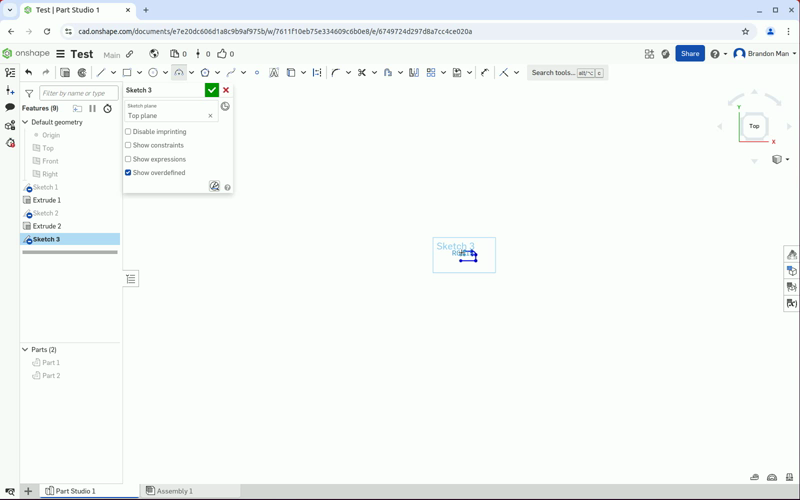
scroll(6)
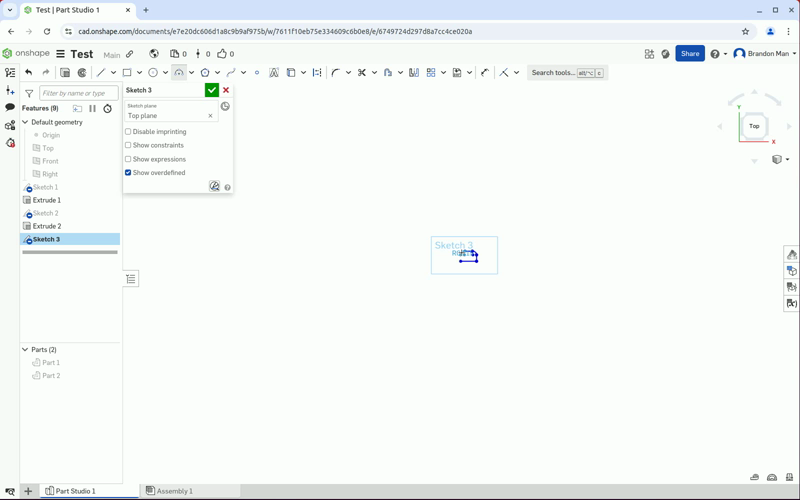
scroll(6)
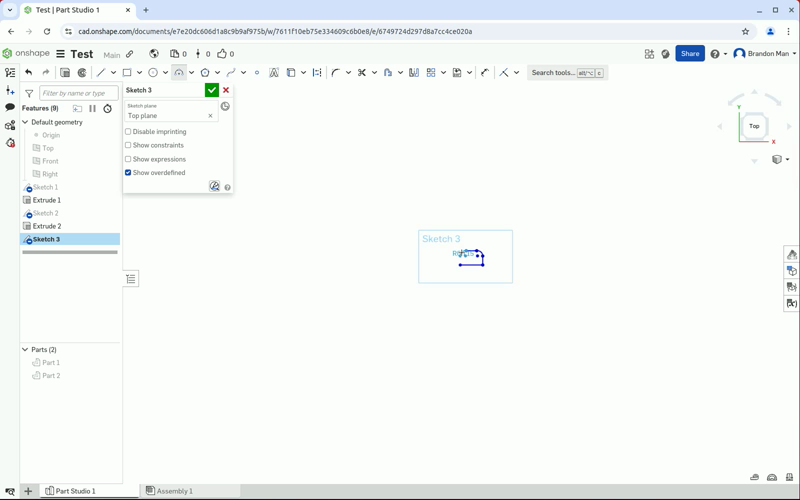
scroll(6)
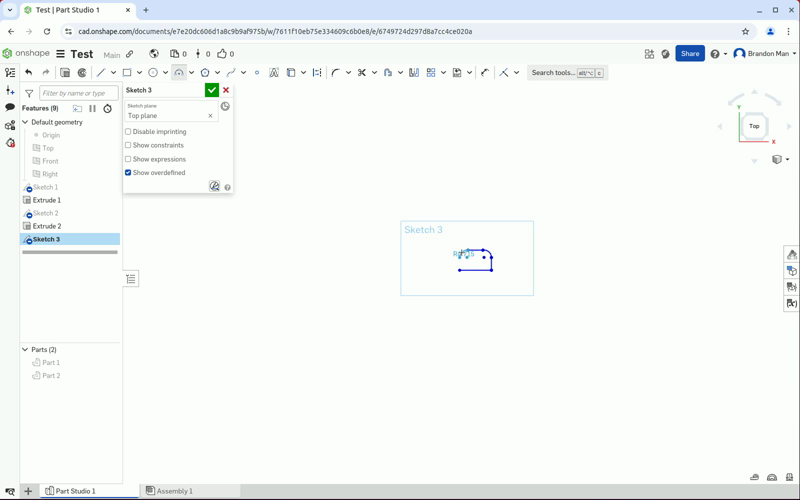
scroll(6)
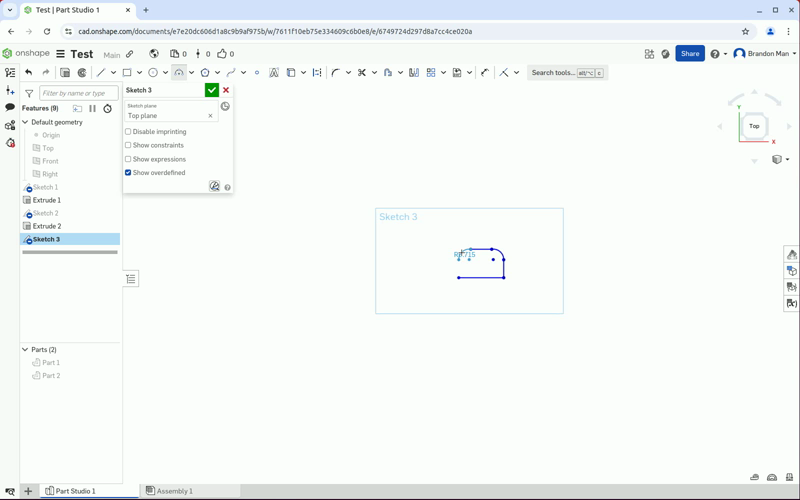
scroll(6)
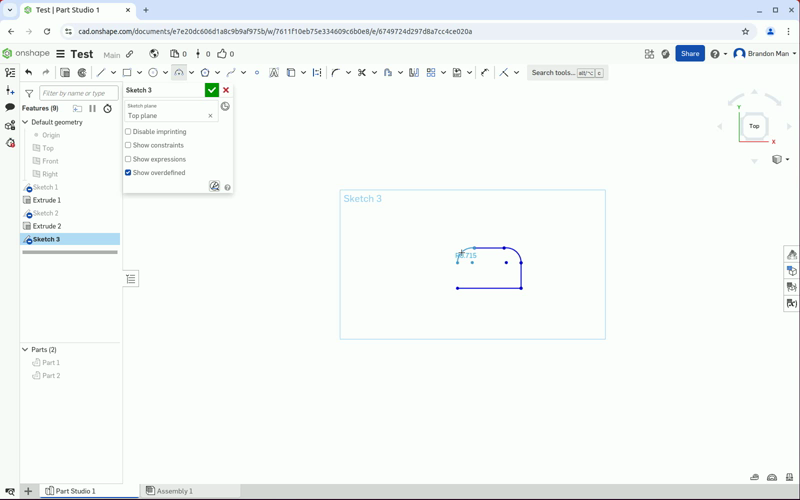
scroll(6)
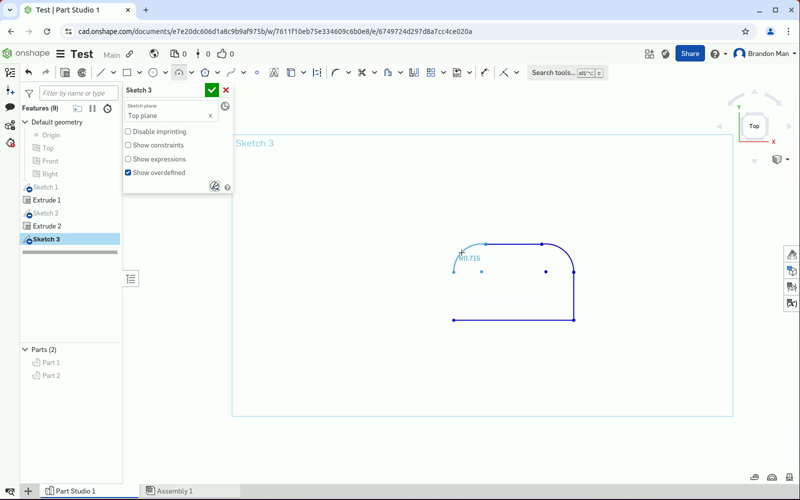
scroll(6)
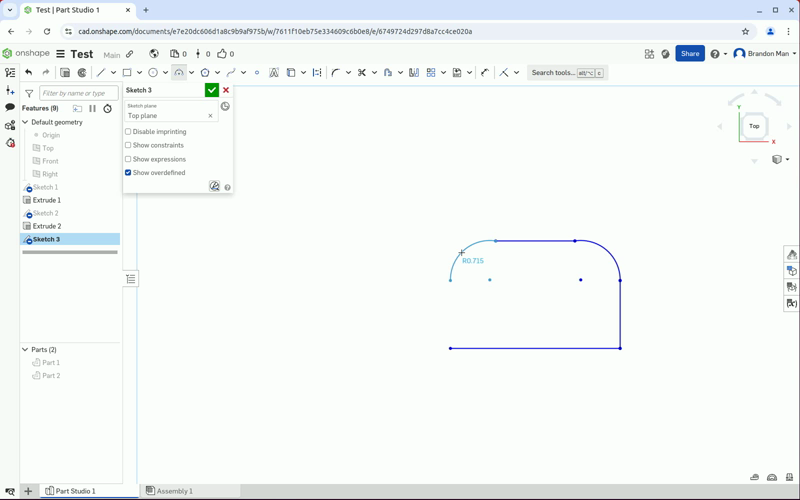
click(461, 252)
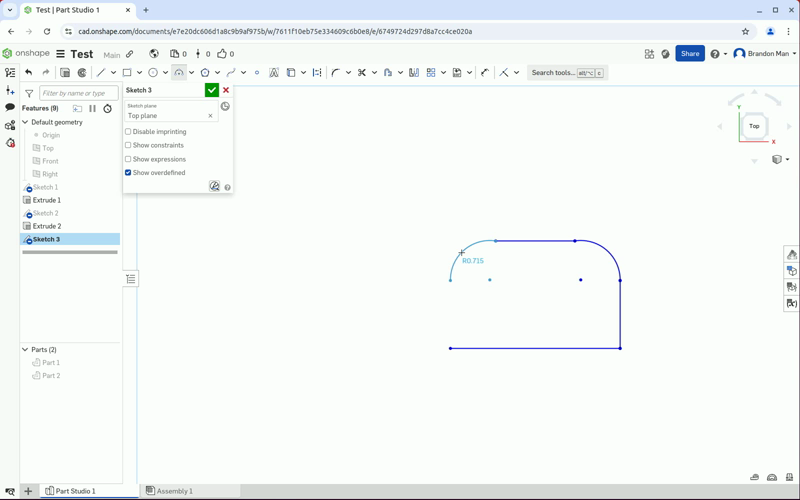
scroll(-6)
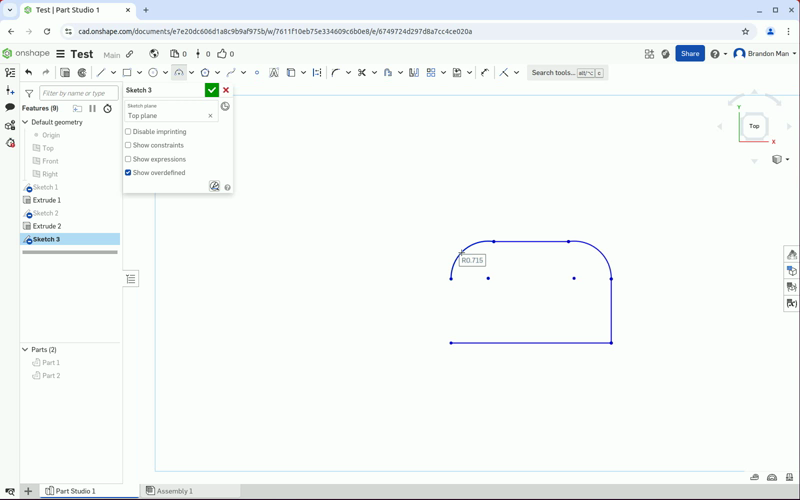
scroll(-6)
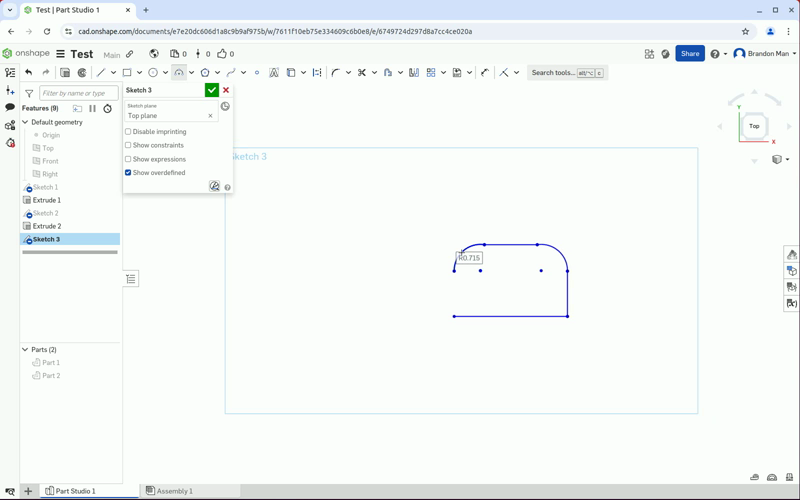
scroll(-6)
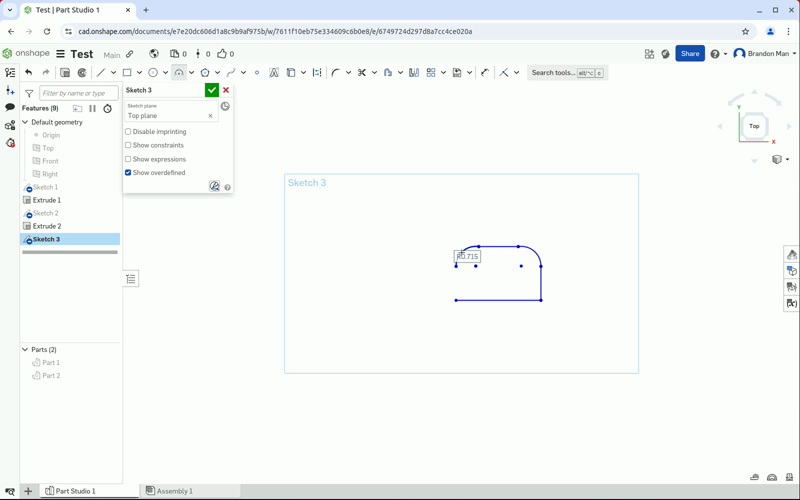
scroll(-6)
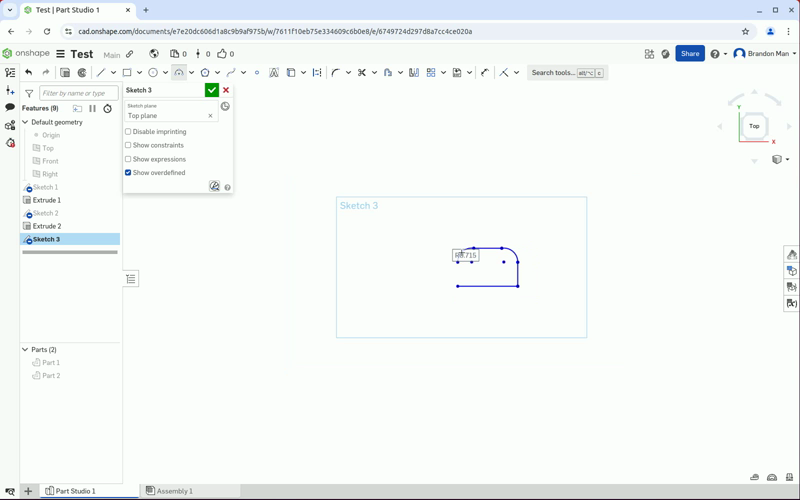
scroll(-6)
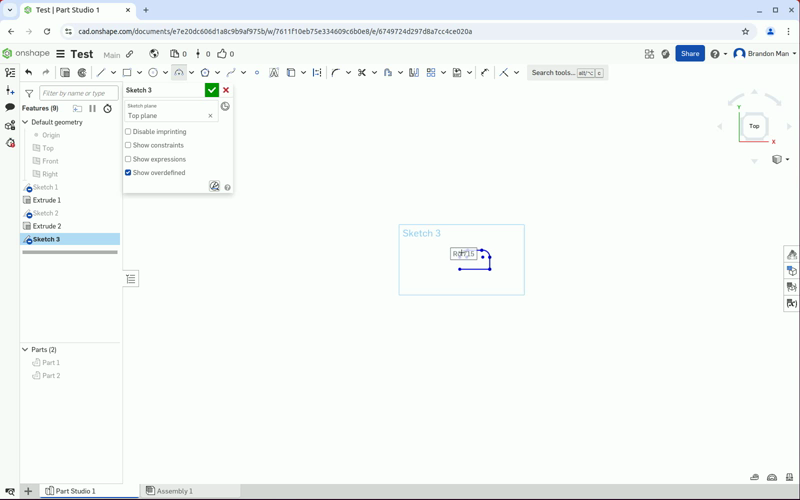
scroll(-6)
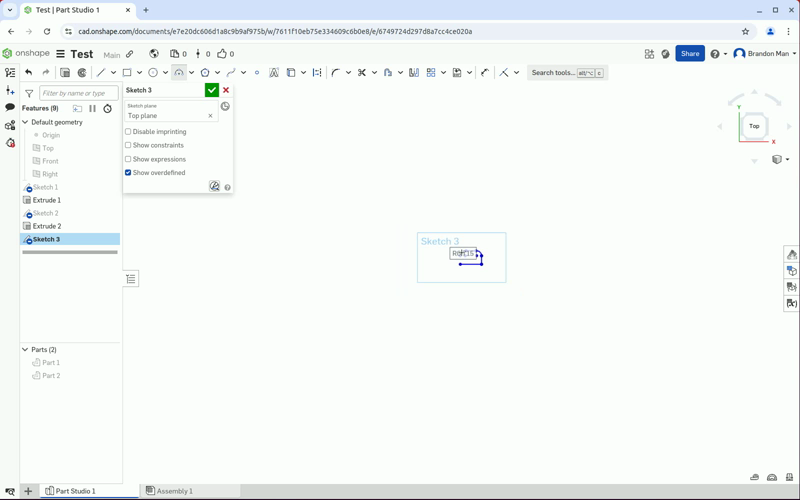
scroll(-6)
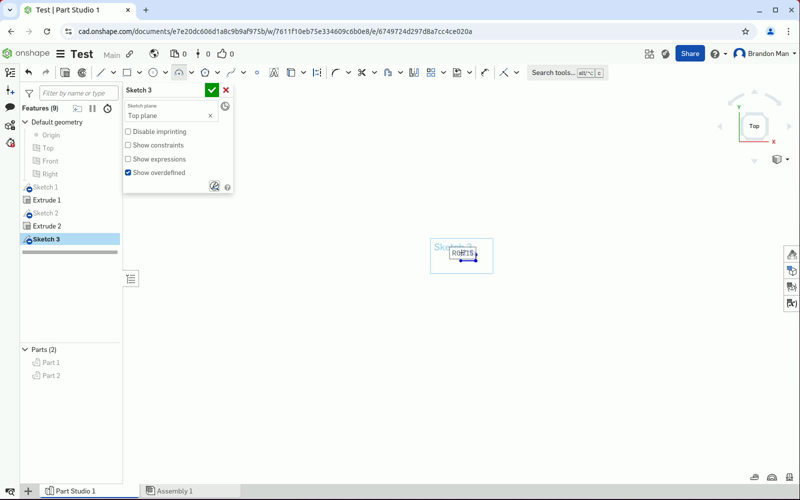
key_up(shift)
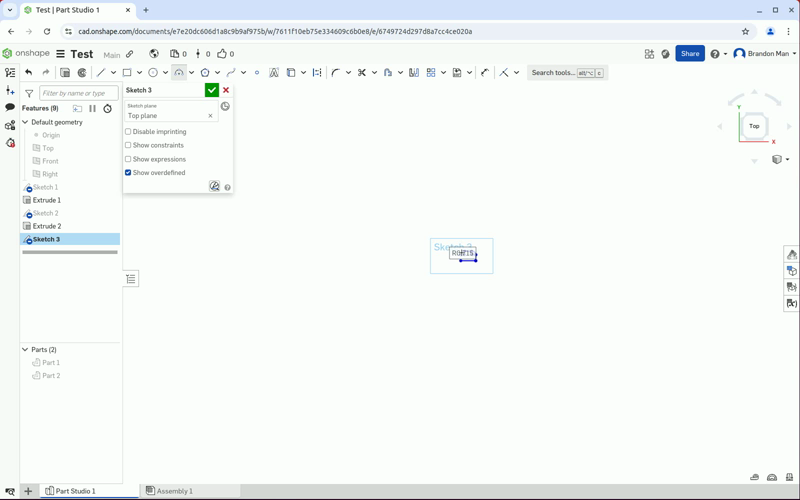
key(esc)
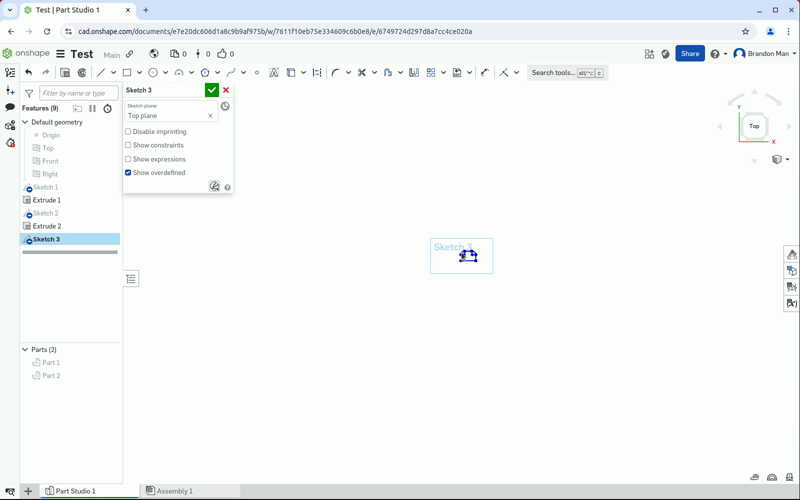
key(l)
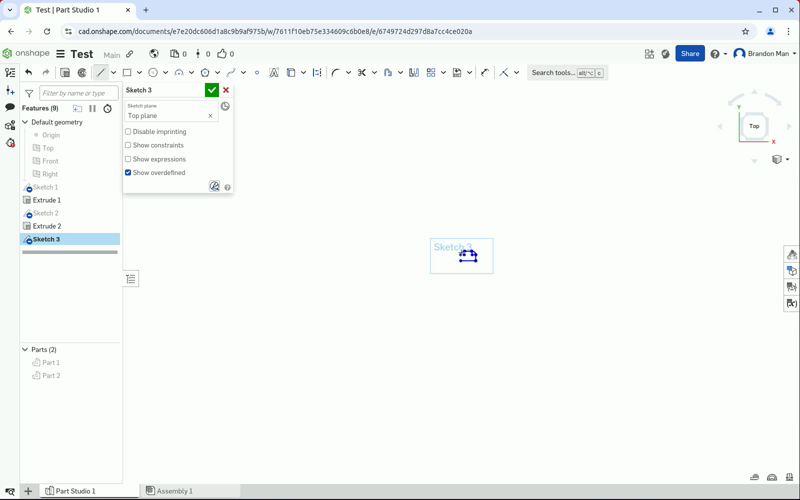
mouse_move(460, 254)
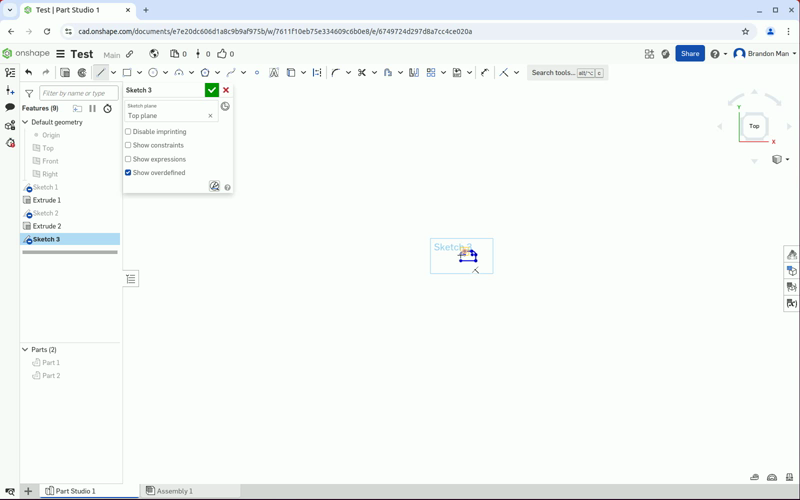
scroll(6)
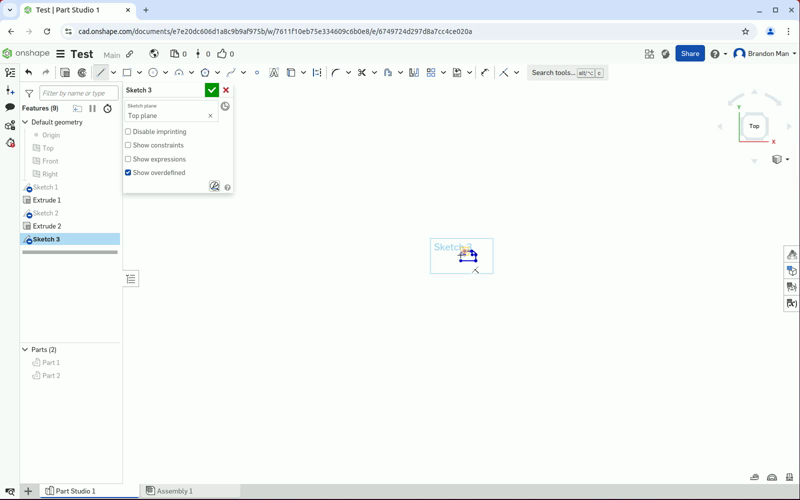
scroll(6)
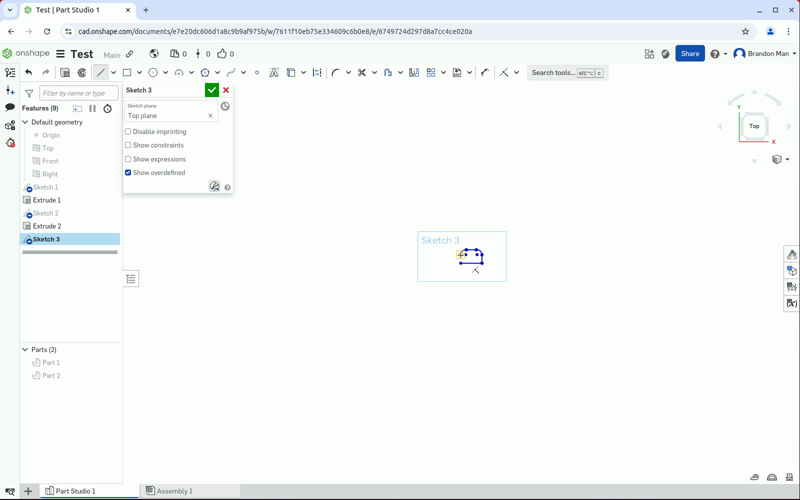
scroll(6)
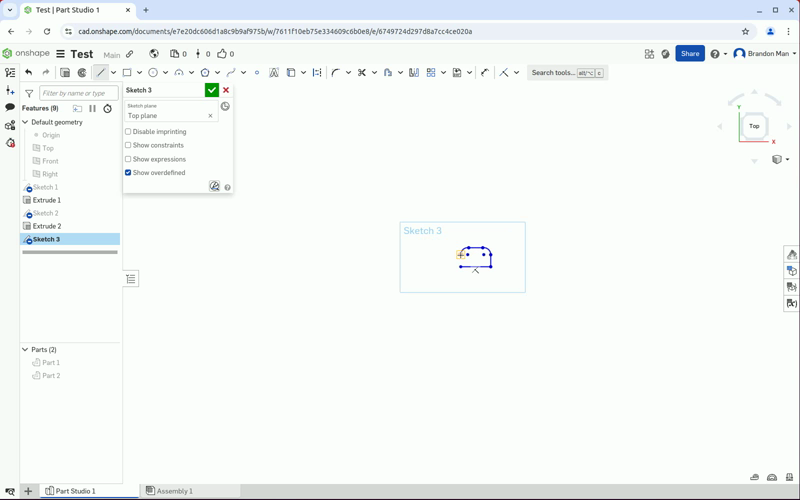
scroll(6)
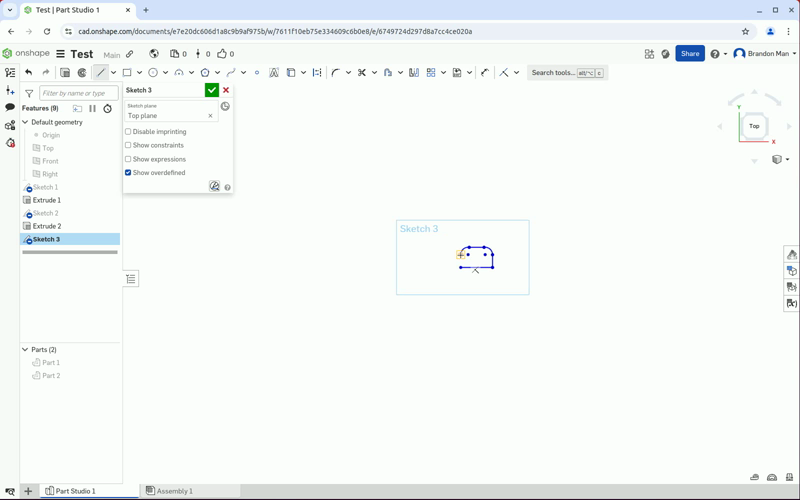
scroll(6)
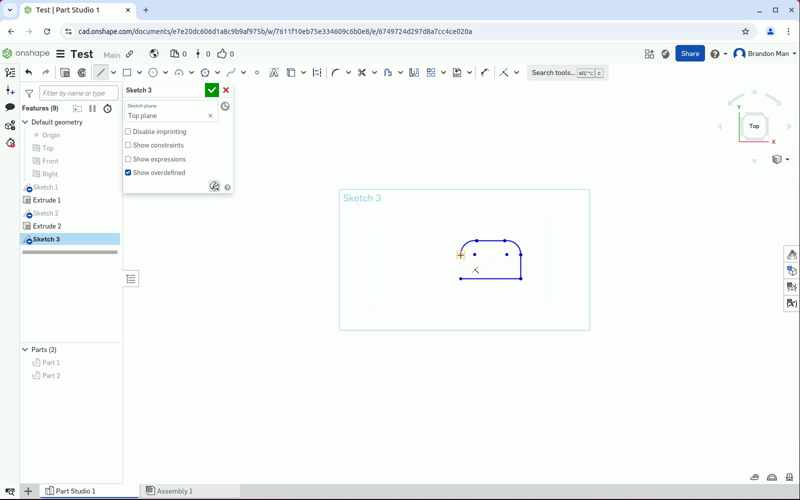
scroll(6)
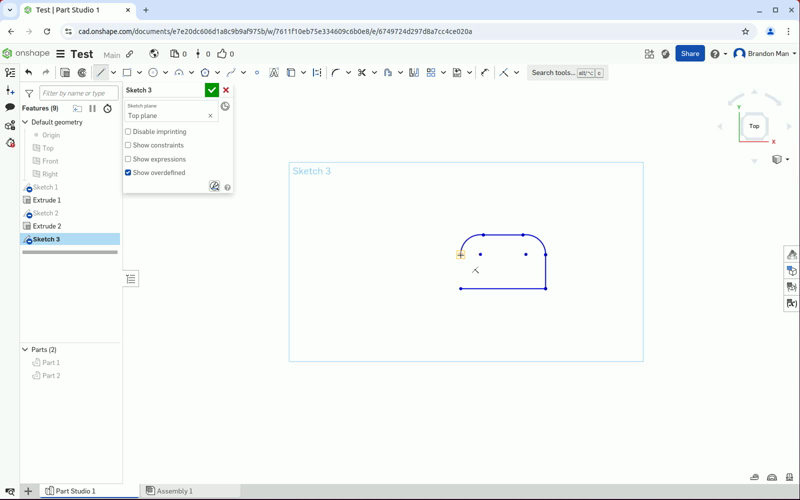
scroll(6)
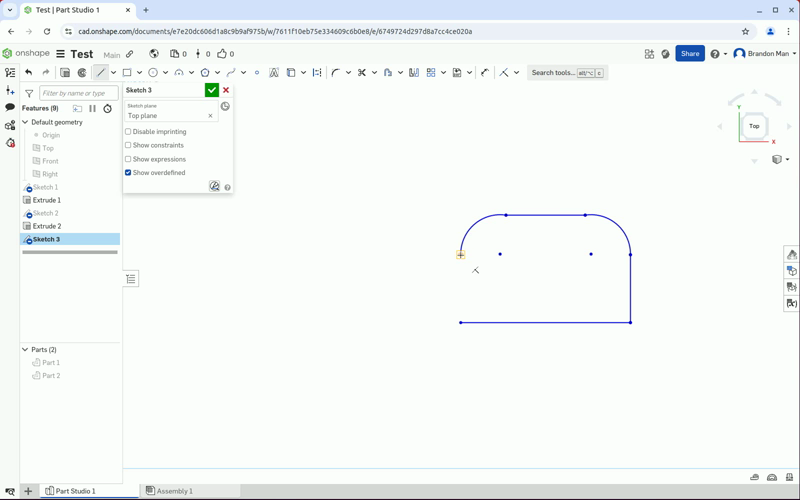
click(460, 254)
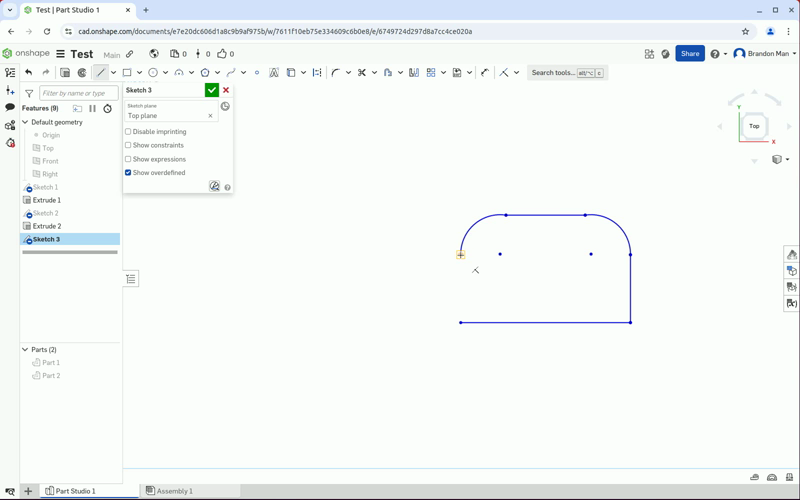
scroll(-6)
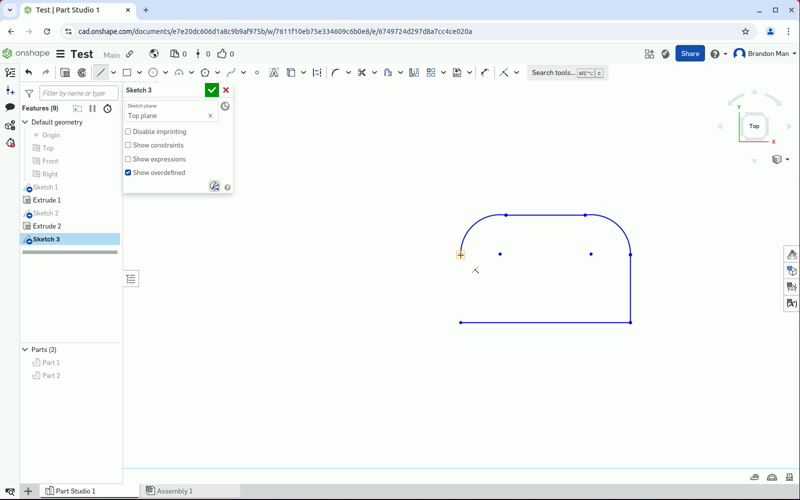
scroll(-6)
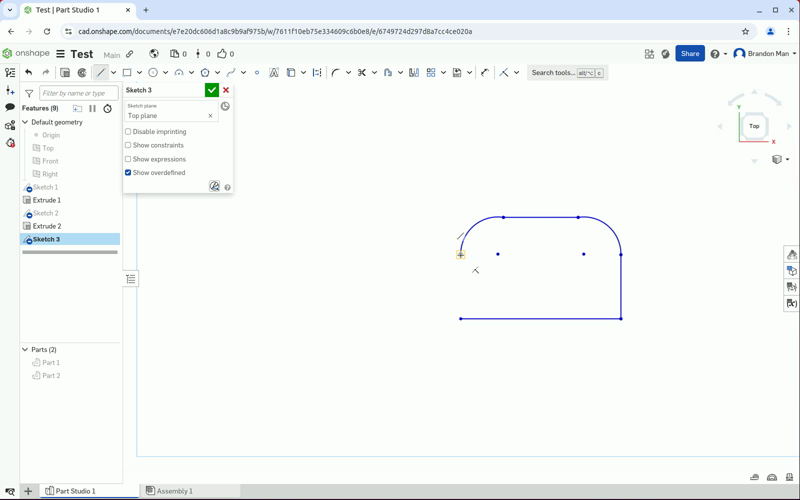
scroll(-6)
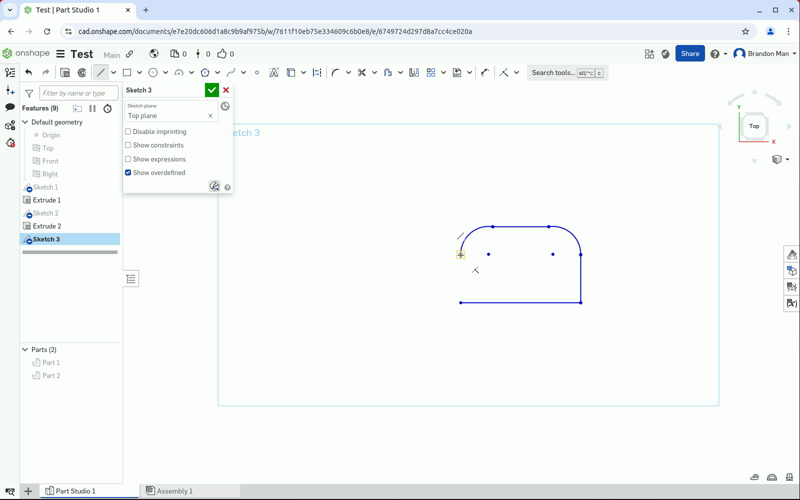
scroll(-6)
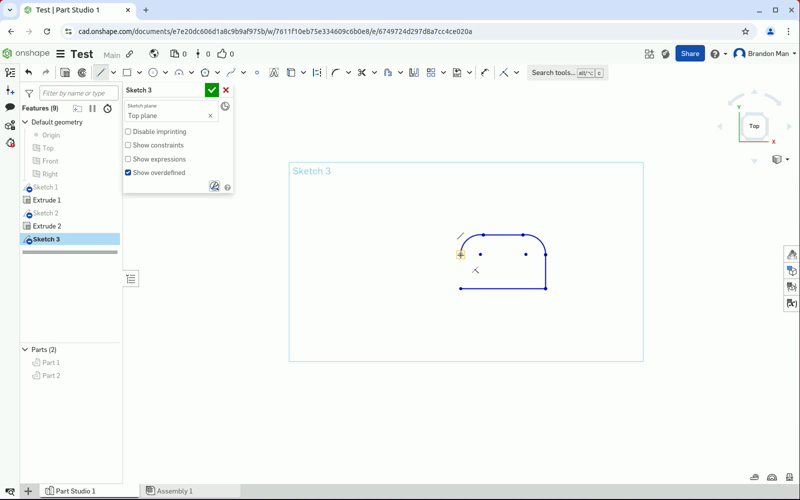
scroll(-6)
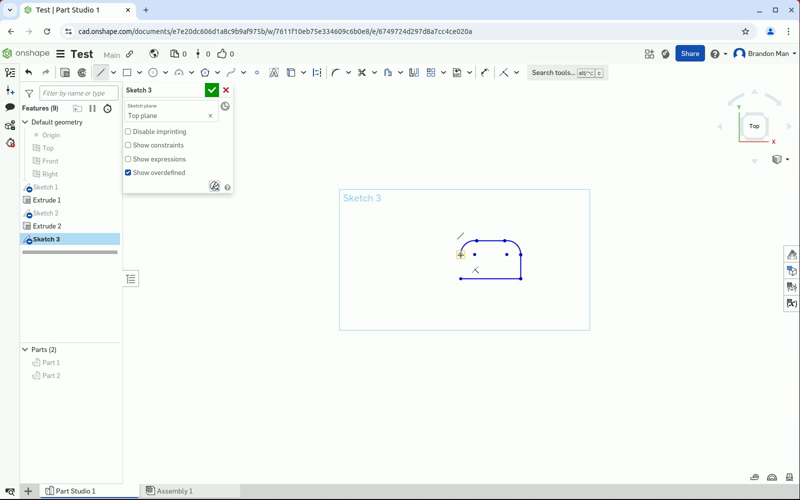
scroll(-6)
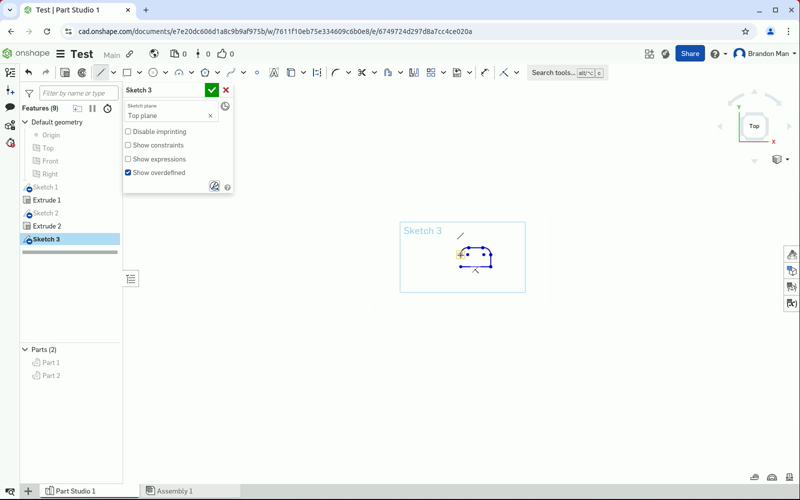
scroll(-6)
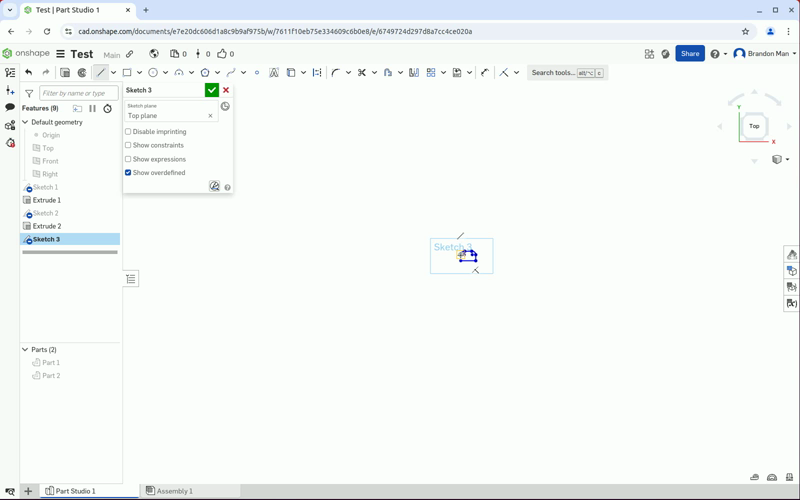
mouse_move(490, 254)
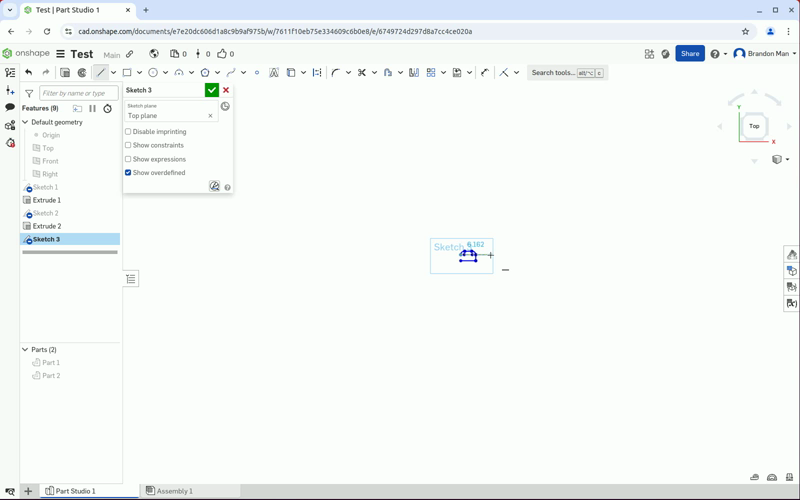
key_down(shift)
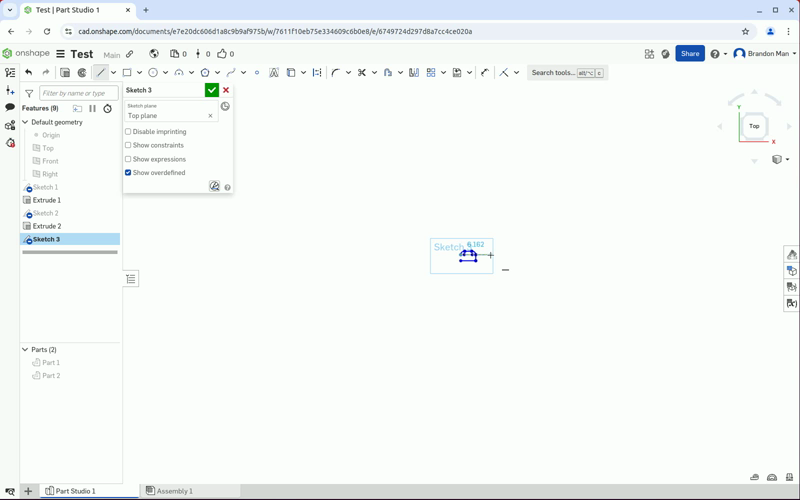
mouse_move(460, 260)
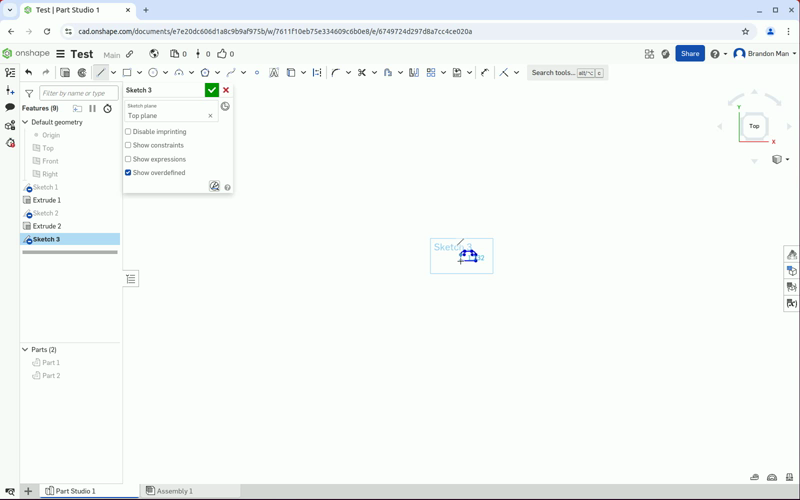
scroll(6)
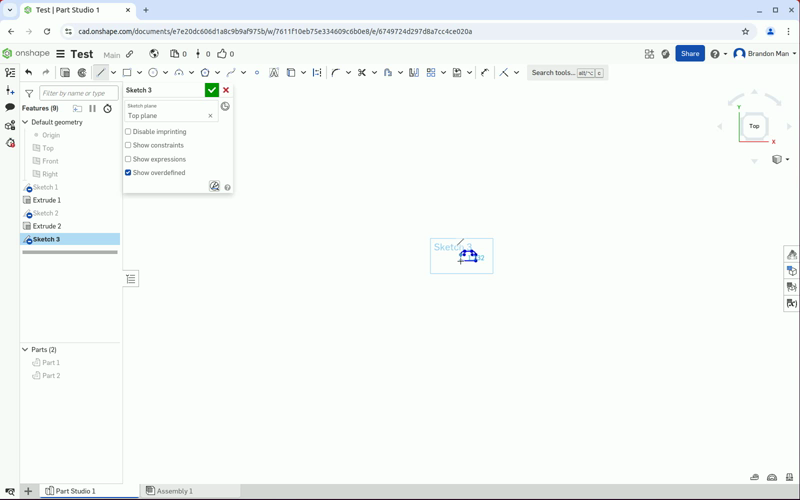
scroll(6)
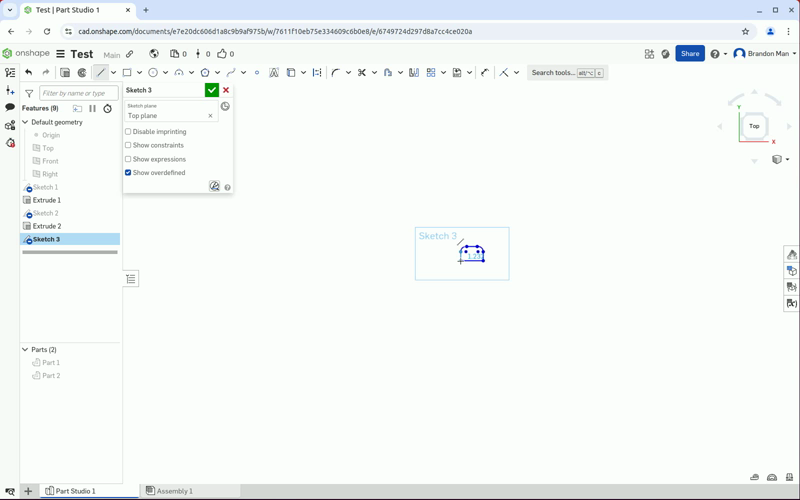
scroll(6)
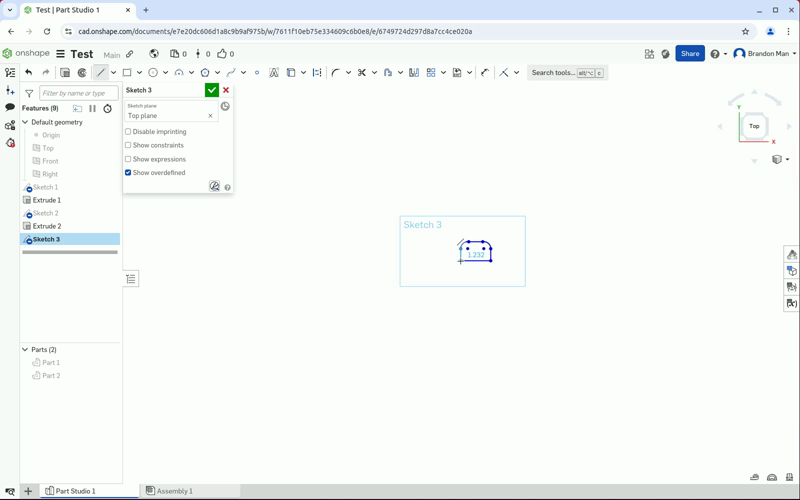
scroll(6)
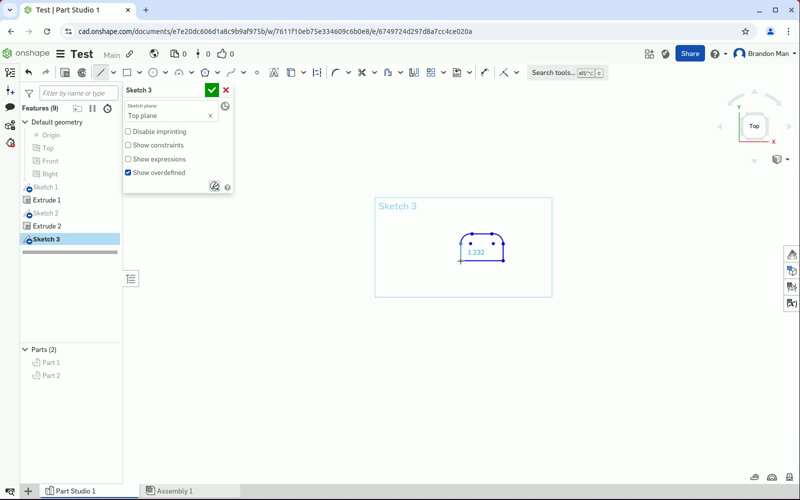
scroll(6)
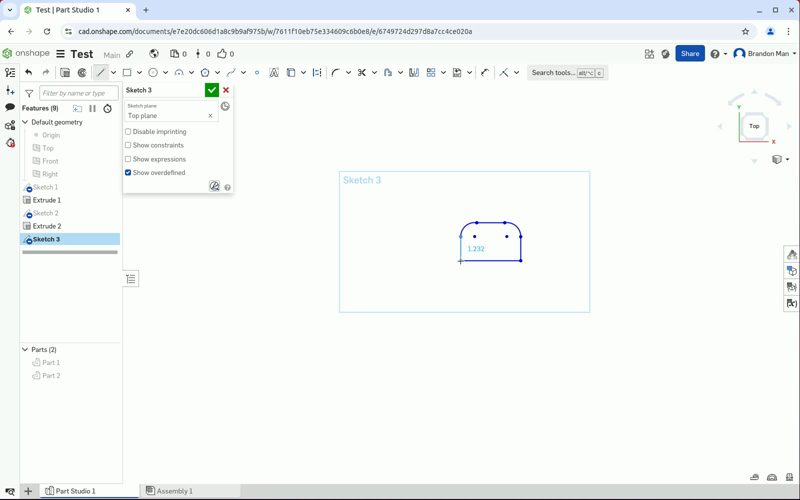
scroll(6)
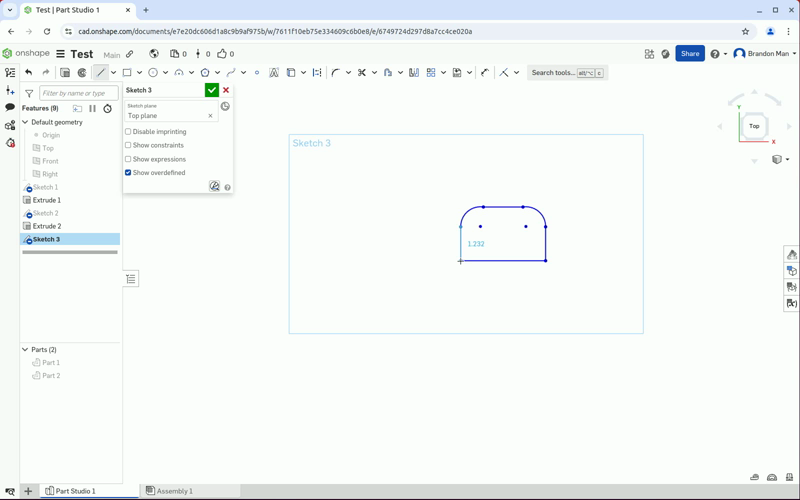
scroll(6)
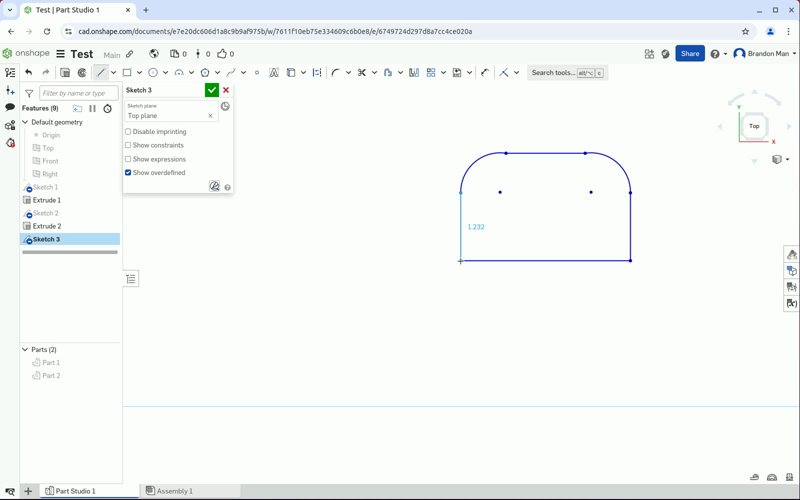
key_up(shift)
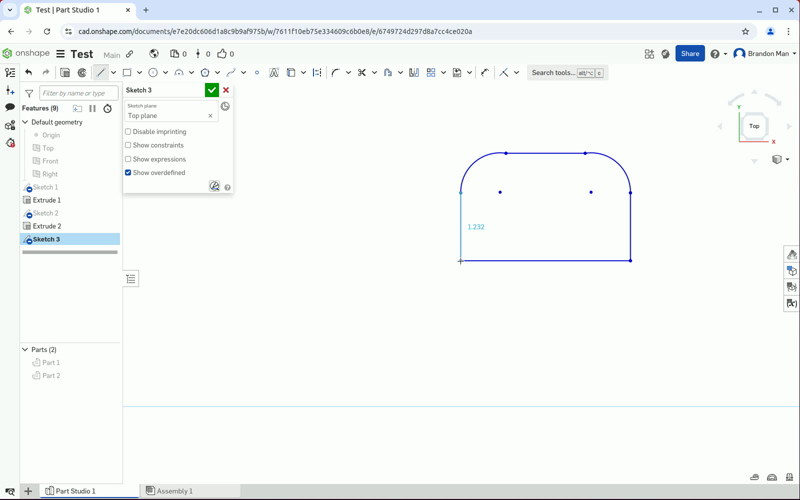
click(460, 260)
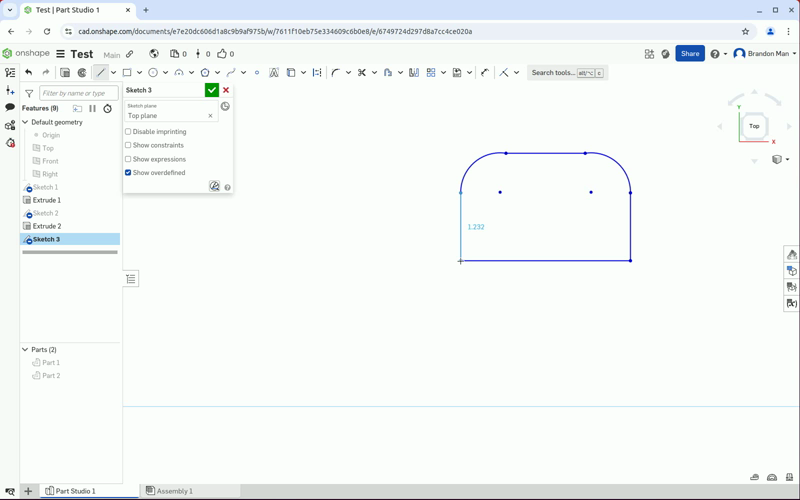
scroll(-6)
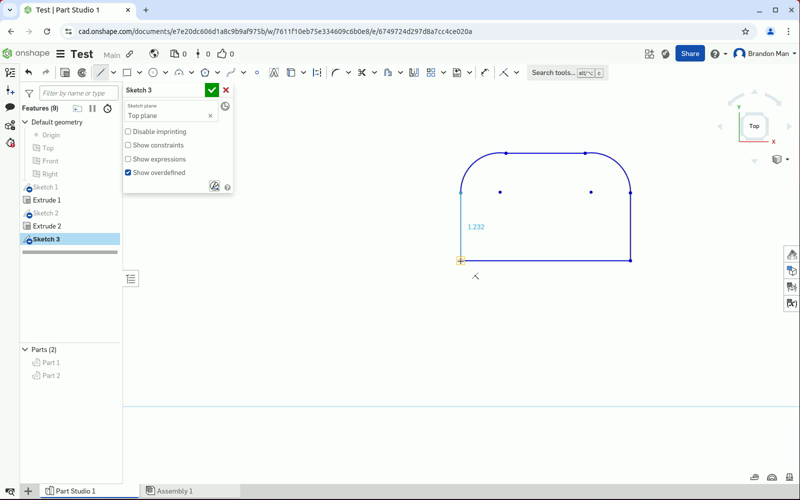
scroll(-6)
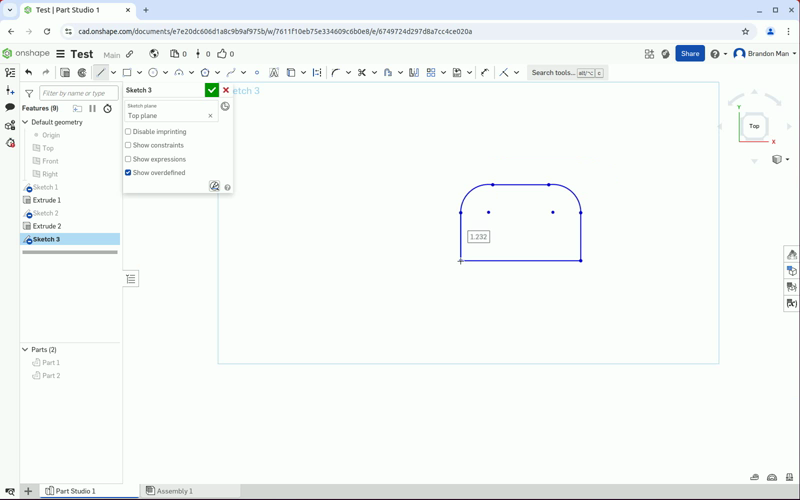
scroll(-6)
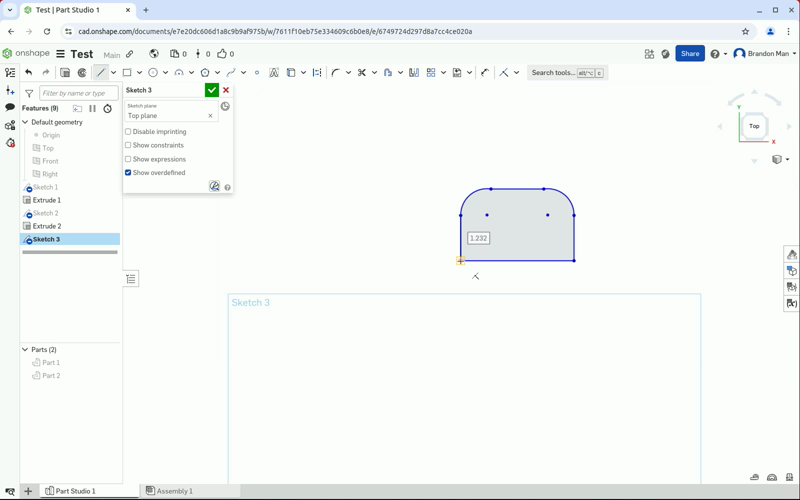
scroll(-6)
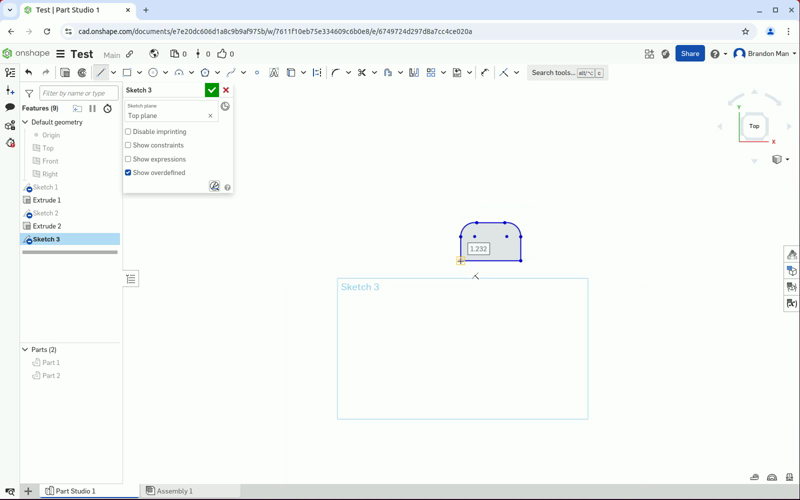
scroll(-6)
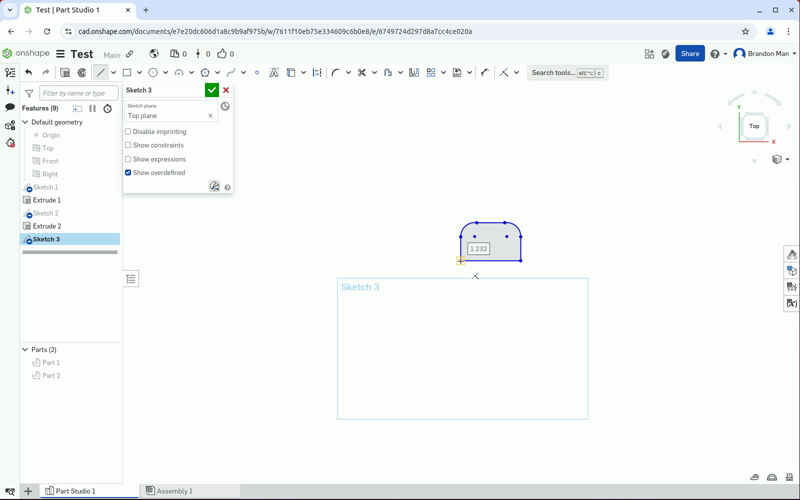
scroll(-6)
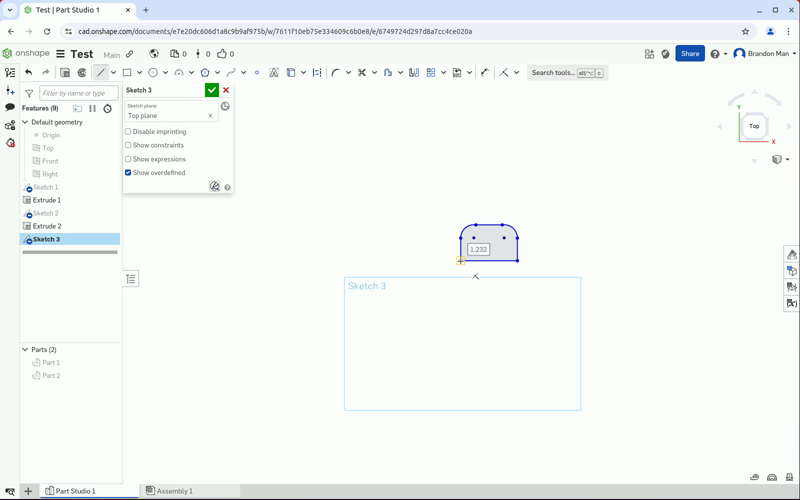
scroll(-6)
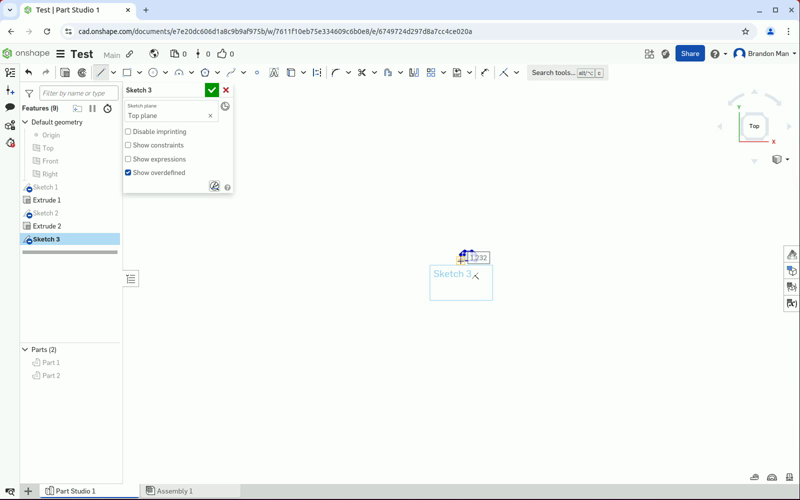
key(esc)
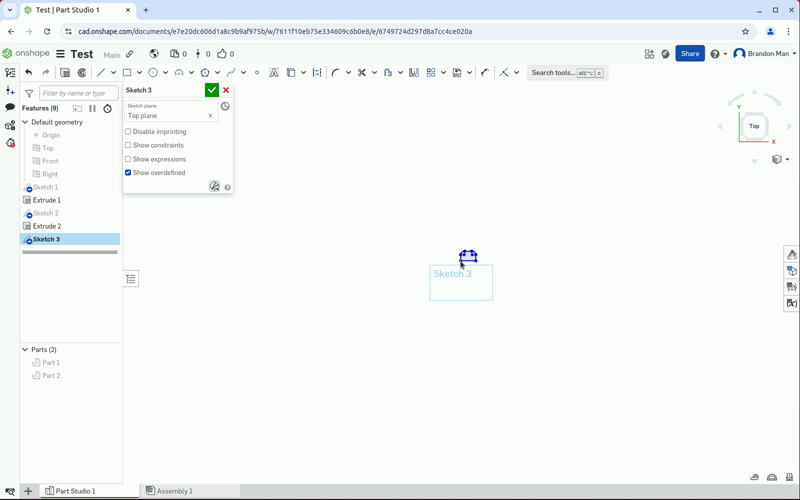
mouse_move(464, 256)
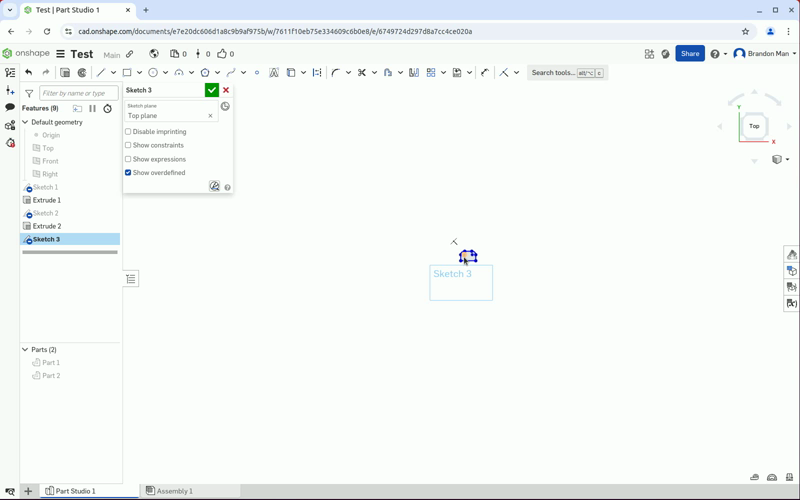
scroll(6)
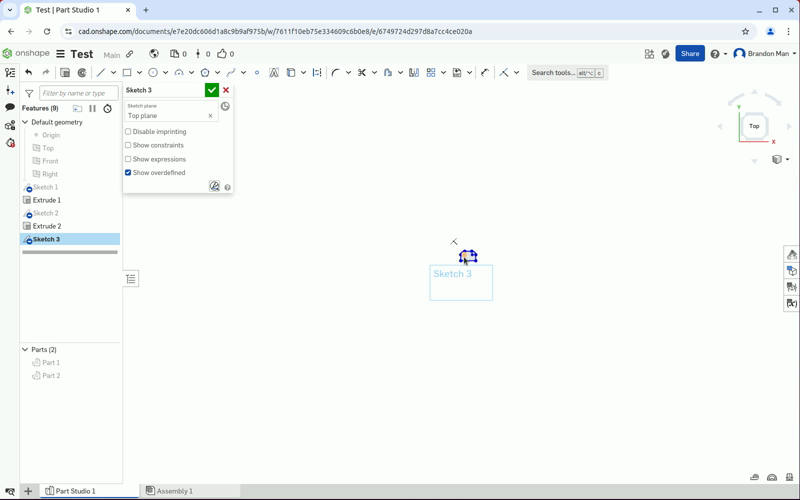
scroll(6)
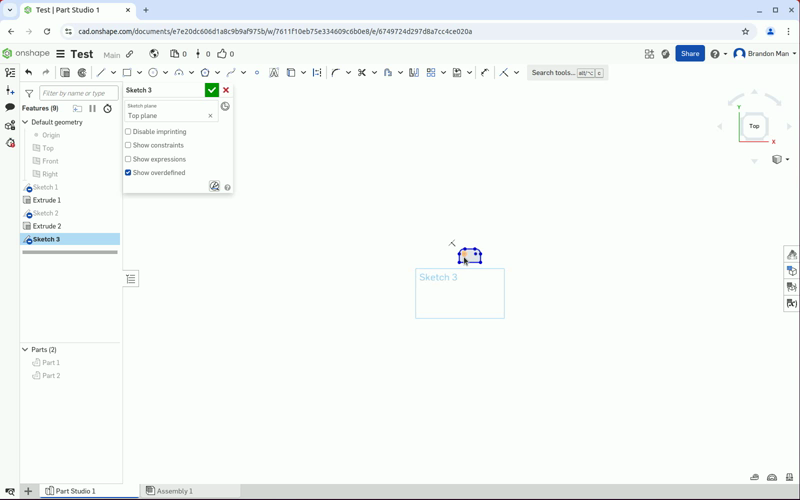
scroll(6)
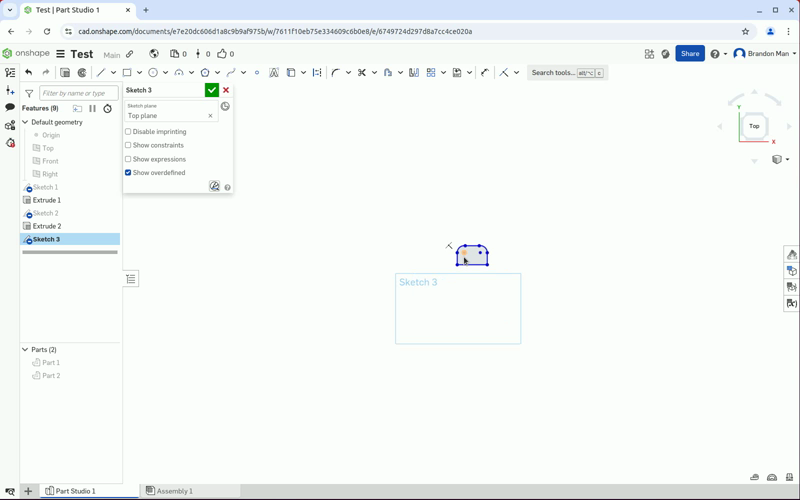
scroll(6)
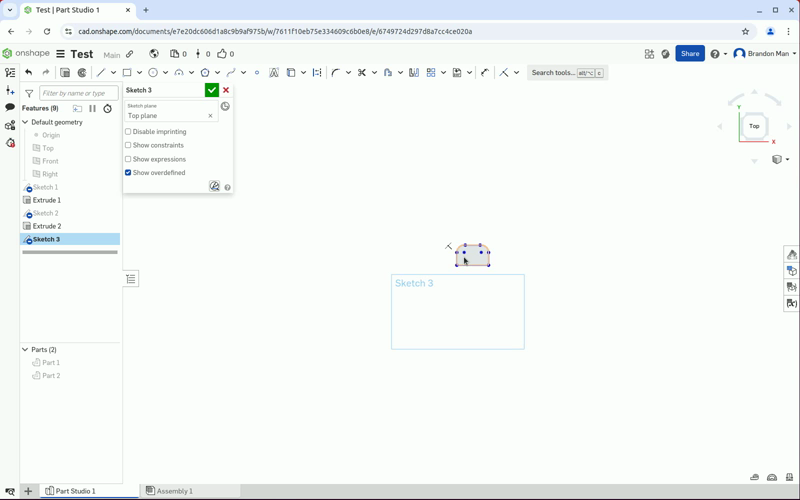
scroll(6)
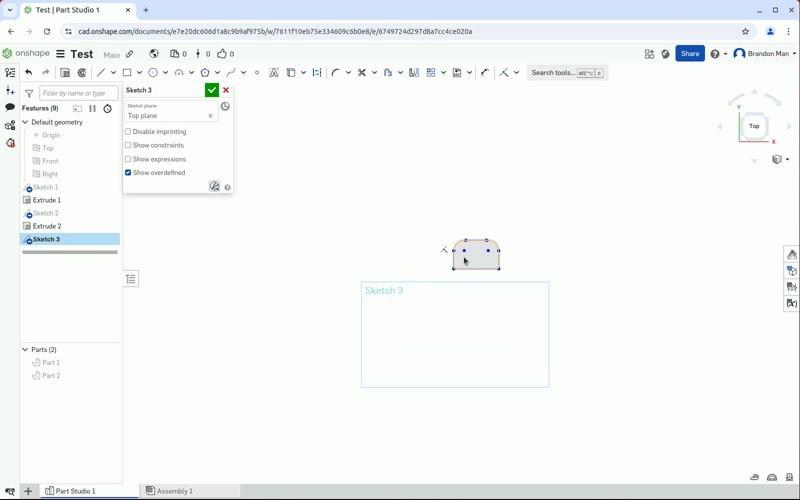
scroll(6)
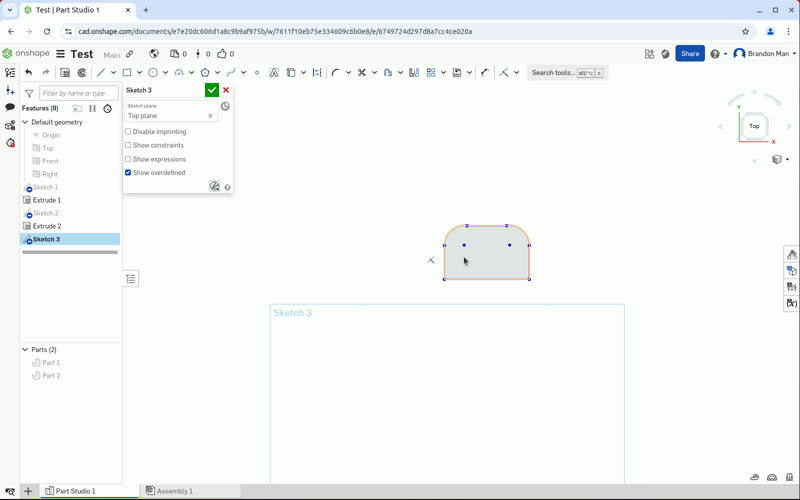
scroll(6)
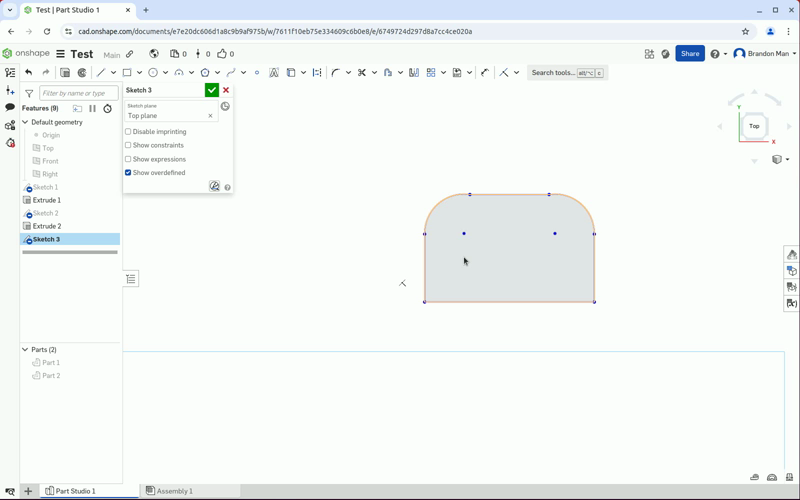
click(464, 256)
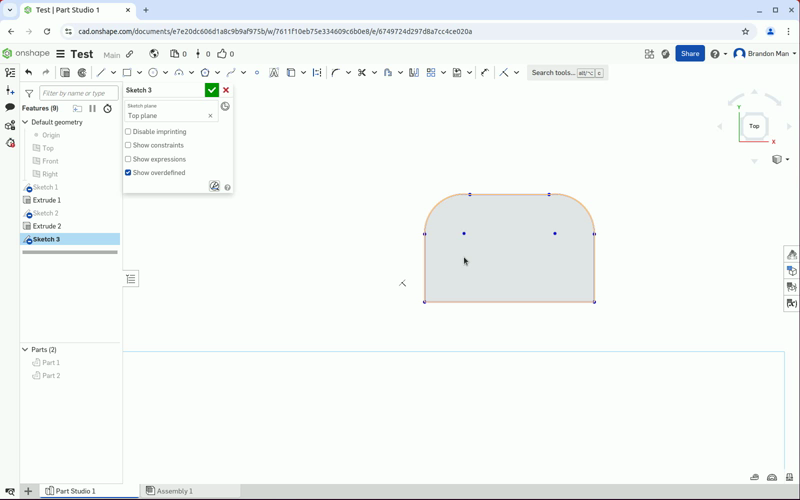
scroll(-6)
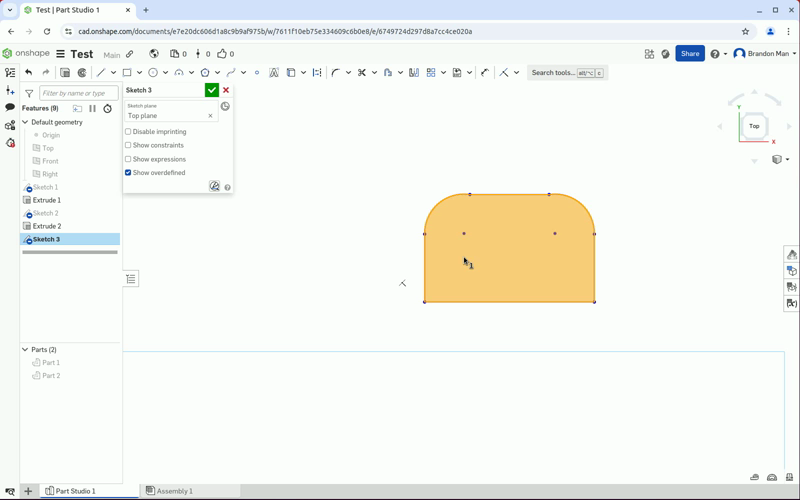
scroll(-6)
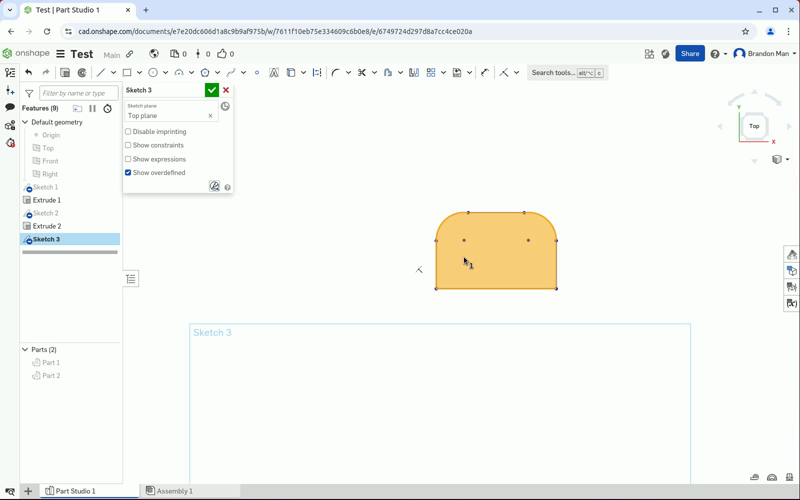
scroll(-6)
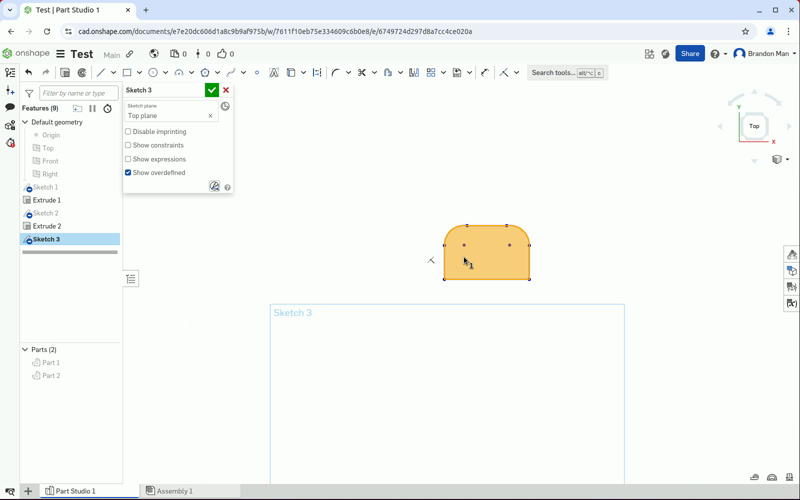
scroll(-6)
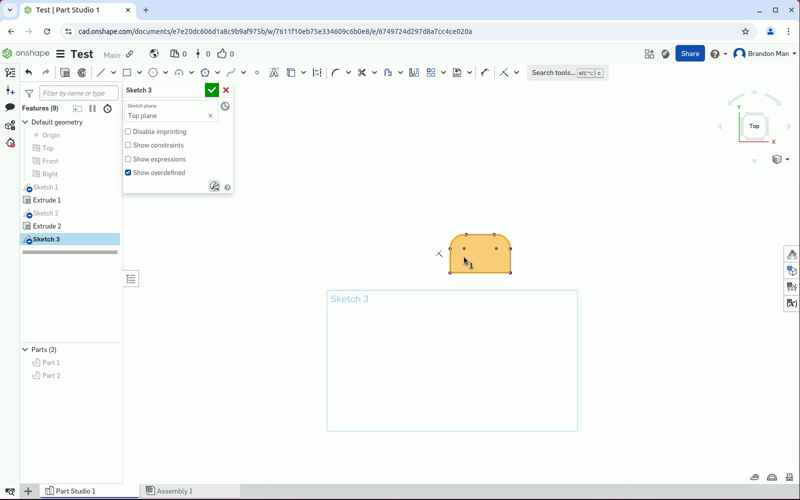
scroll(-6)
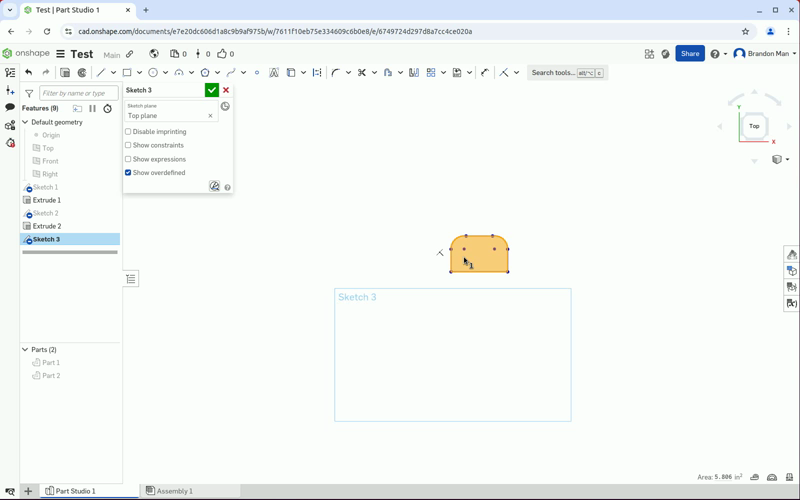
scroll(-6)
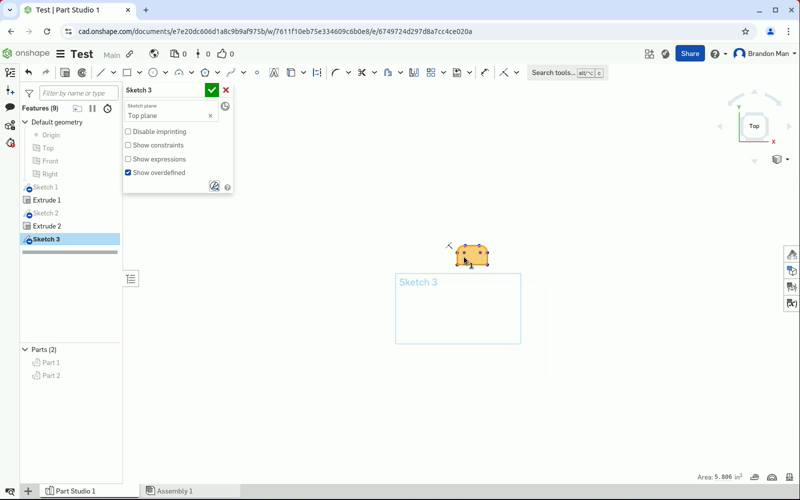
scroll(-6)
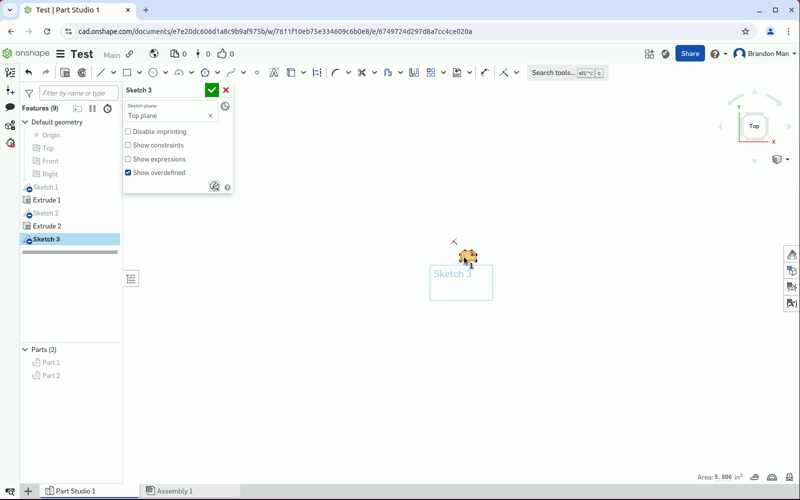
mouse_move(73, 352)
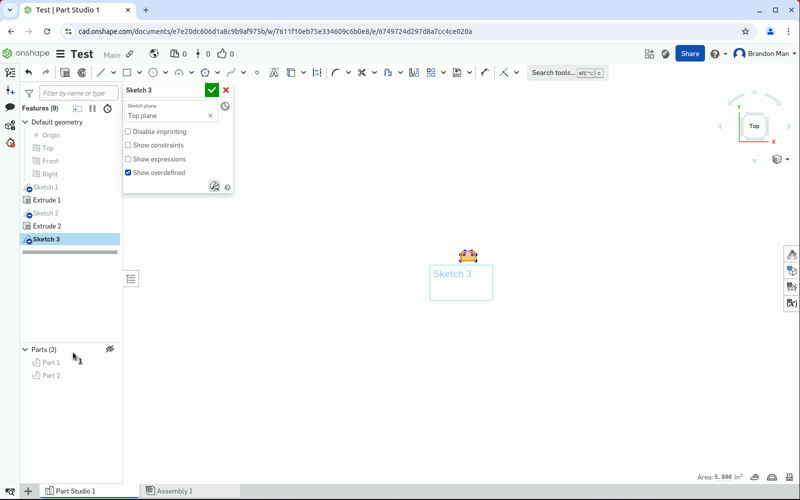
key(shift+y)
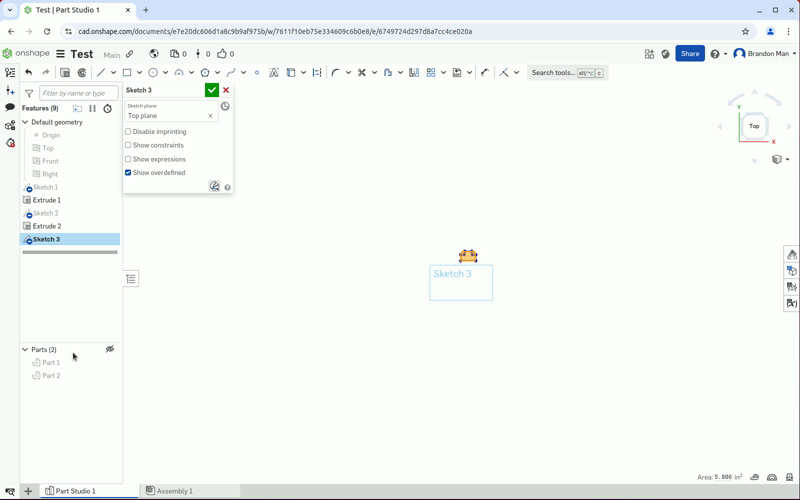
key(shift+e)
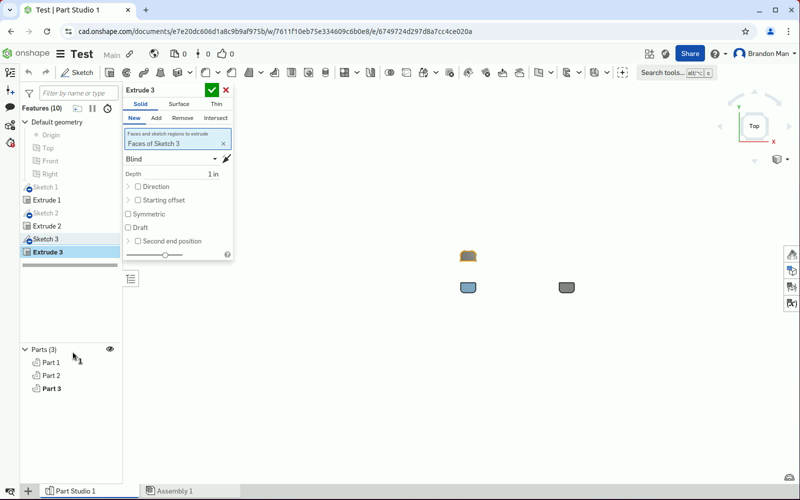
mouse_move(143, 106)
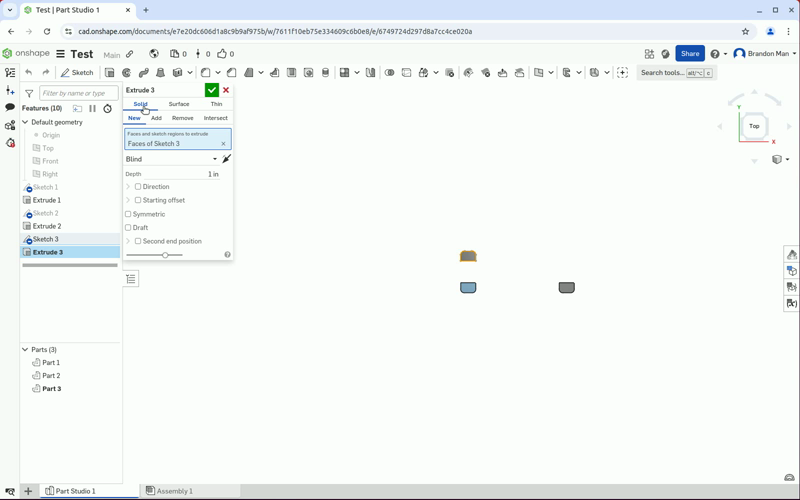
click(143, 106)
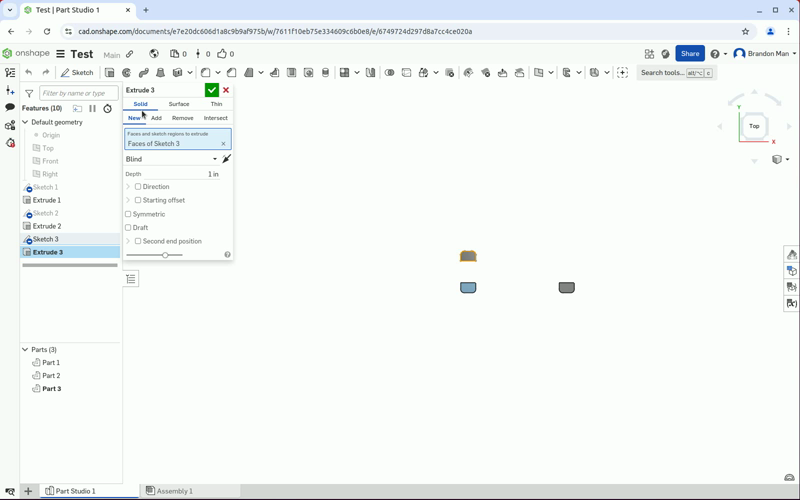
mouse_move(137, 120)
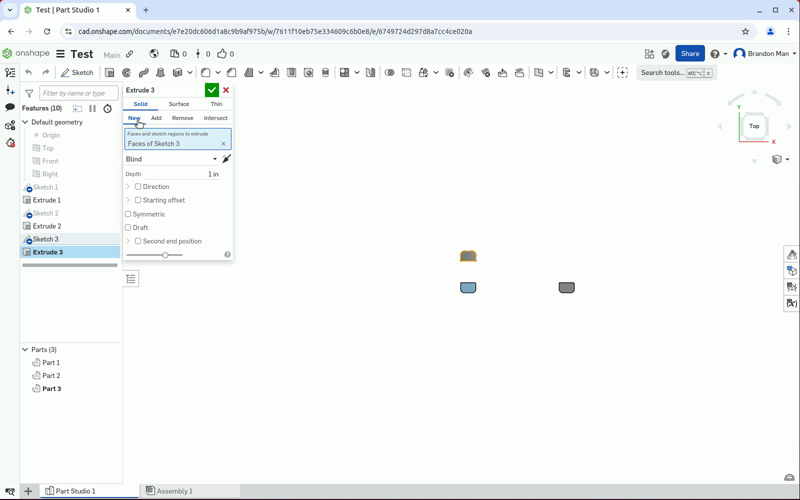
click(137, 120)
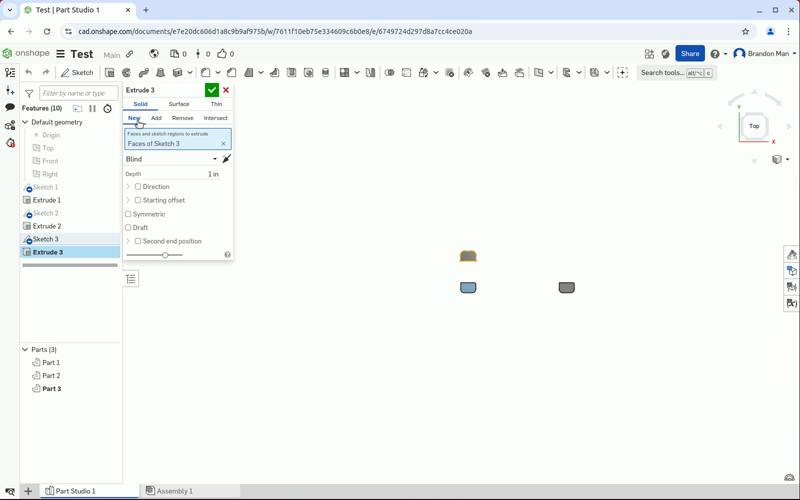
key(tab, 4)
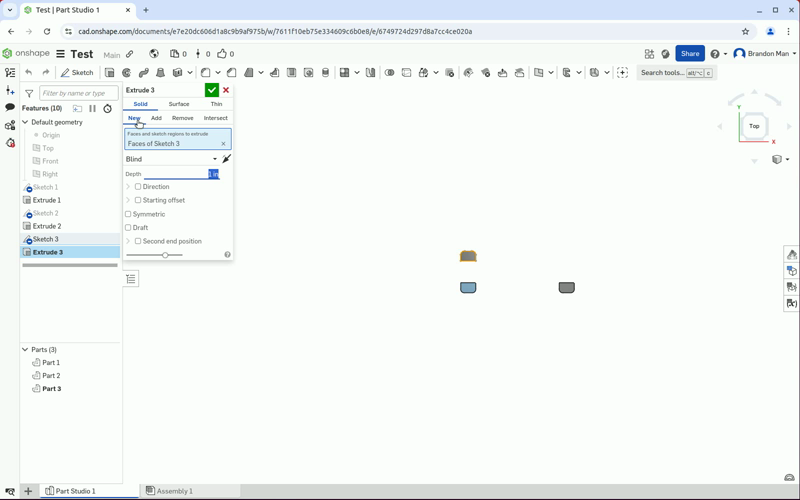
text(1.204)
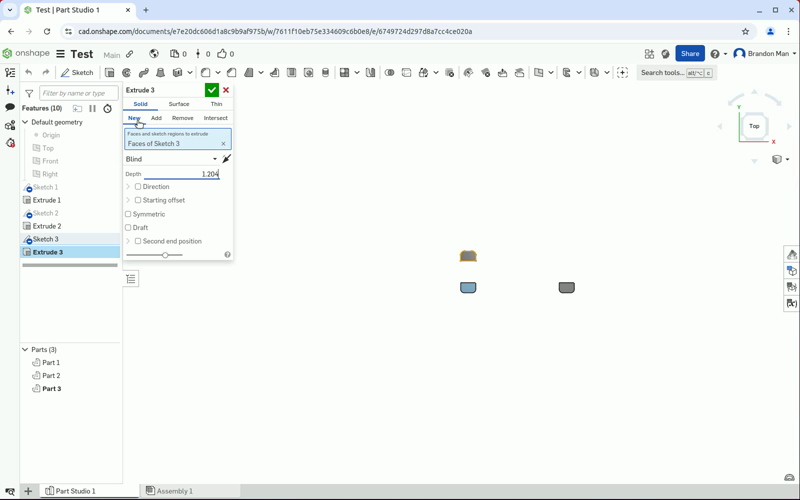
key(enter)
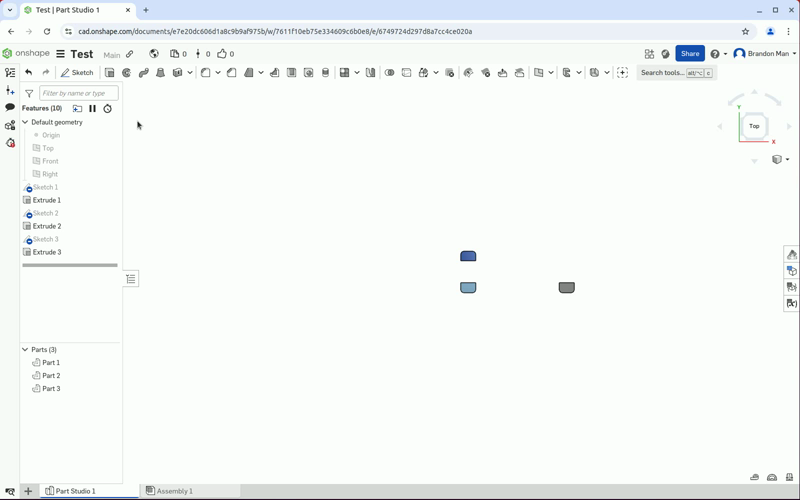
key(shift+h)
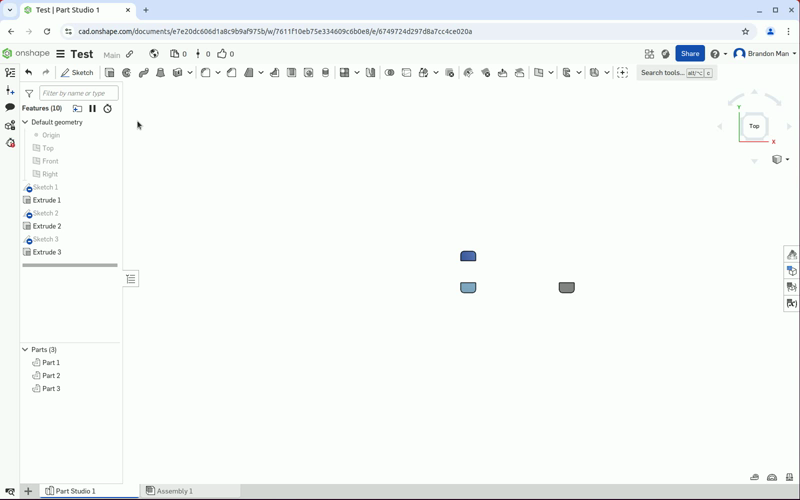
key(shift+h)
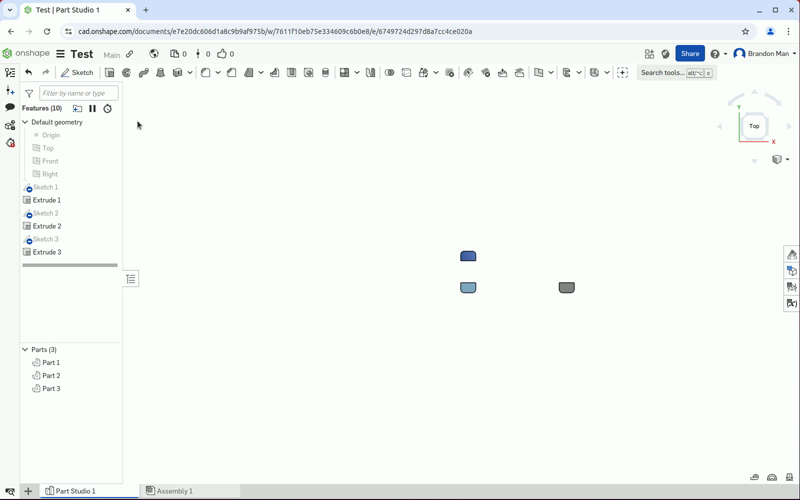
mouse_move(73, 189)
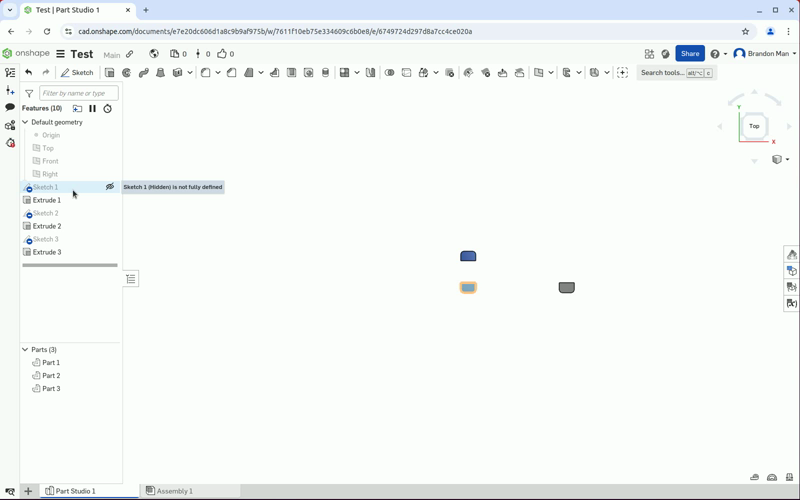
click(73, 189)
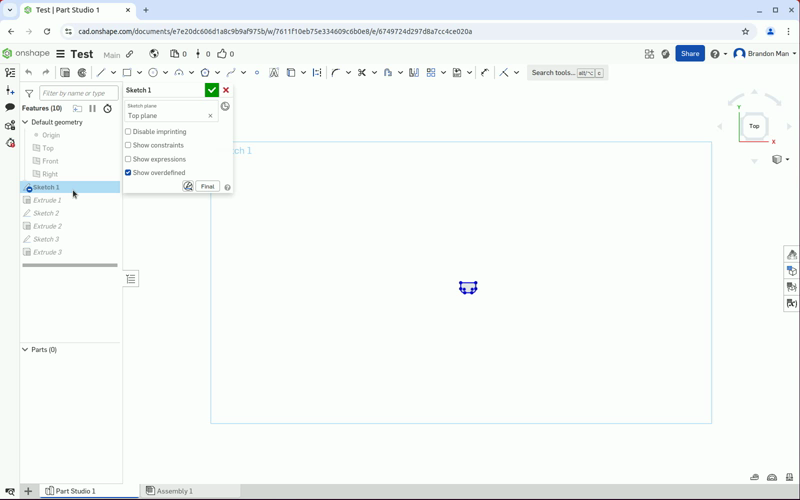
mouse_move(229, 92)
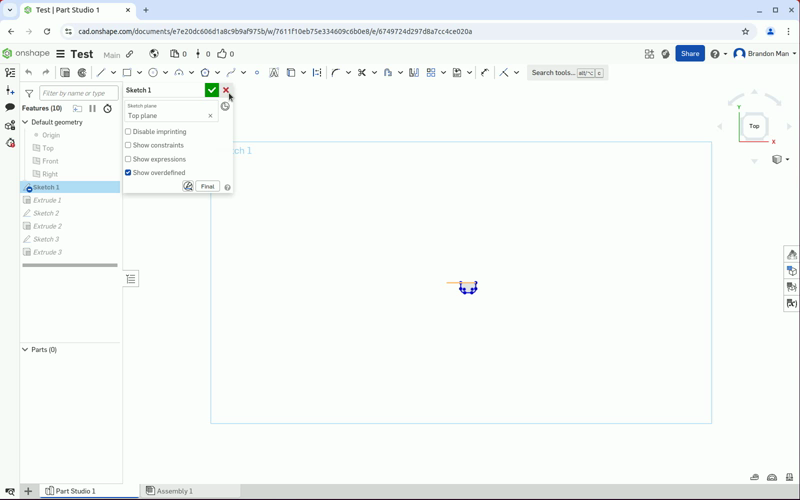
click(229, 92)
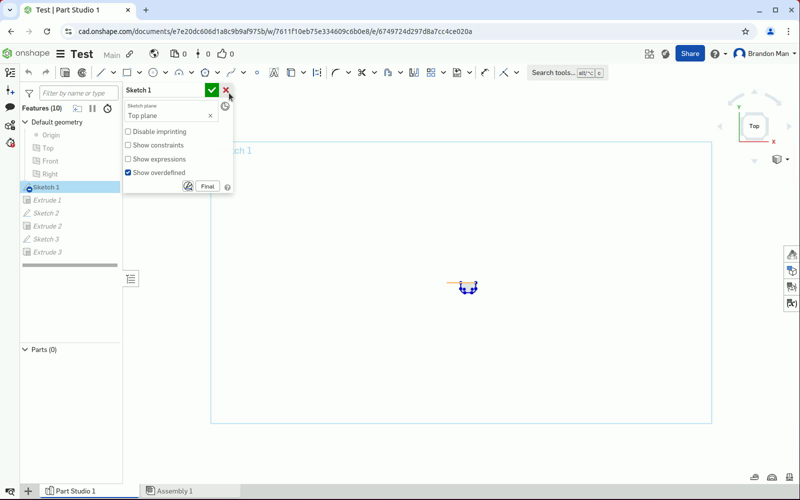
key(shift+s)
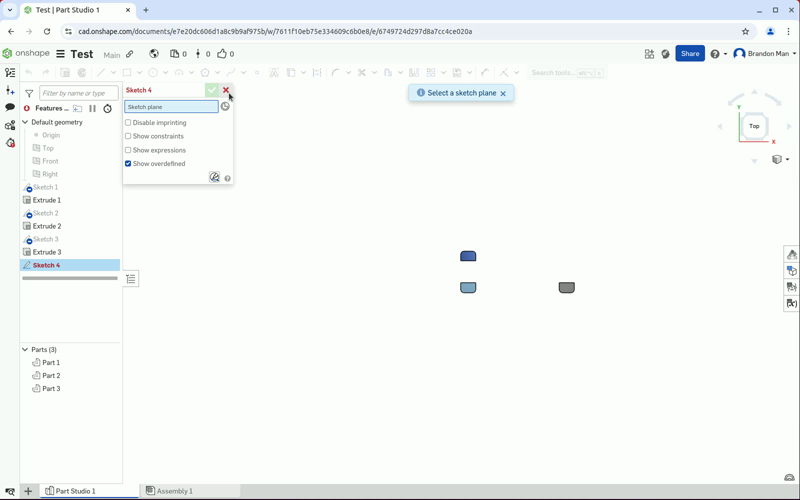
mouse_move(73, 150)
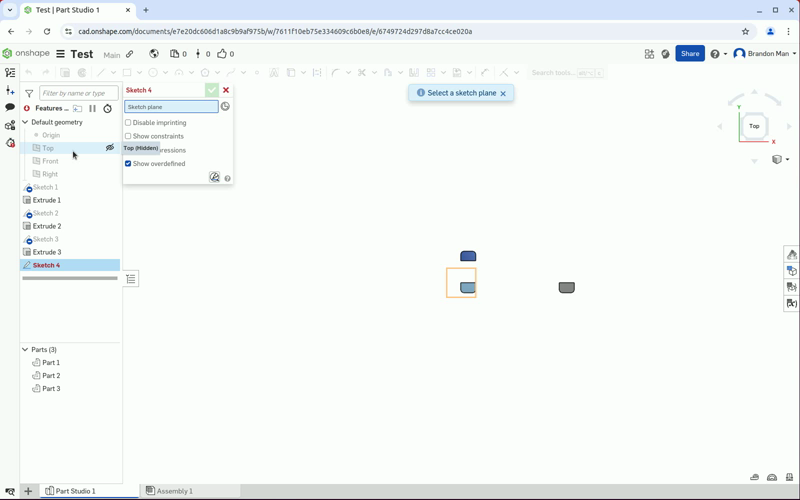
click(73, 150)
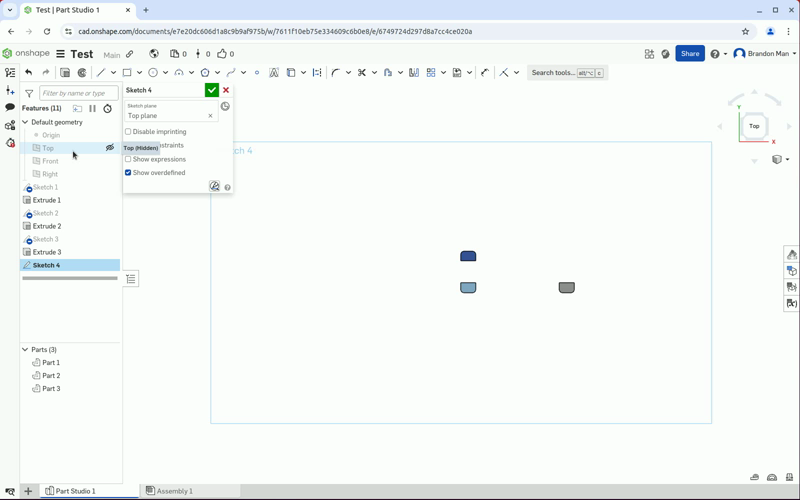
mouse_move(73, 352)
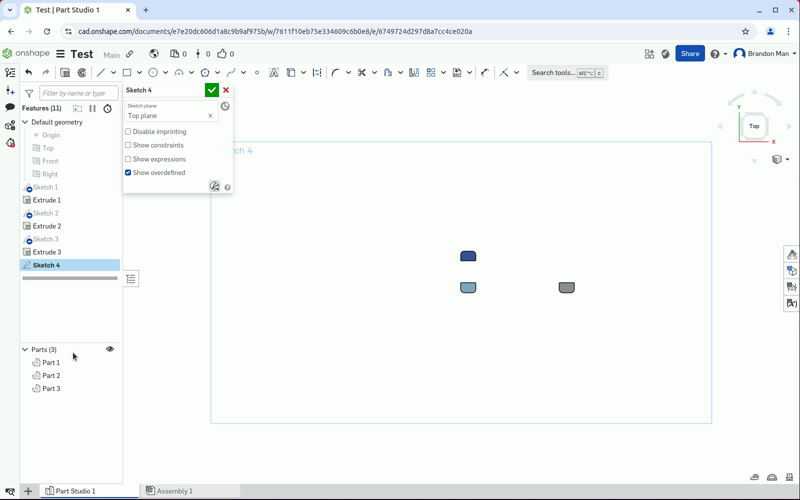
key(y)
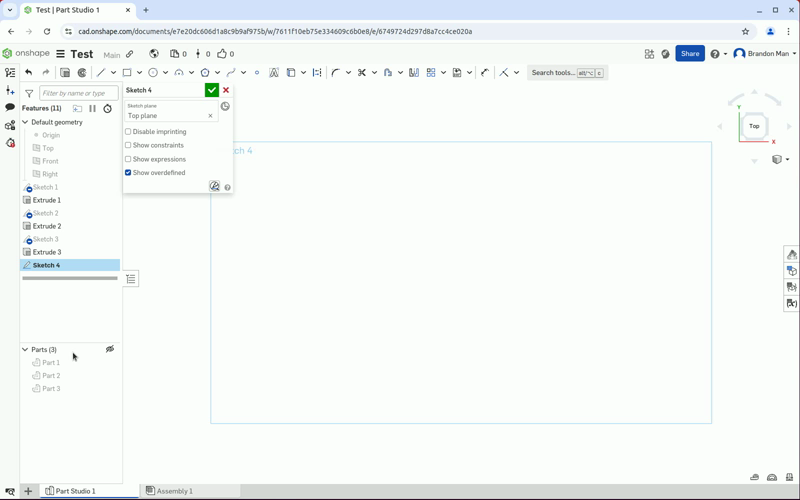
key(l)
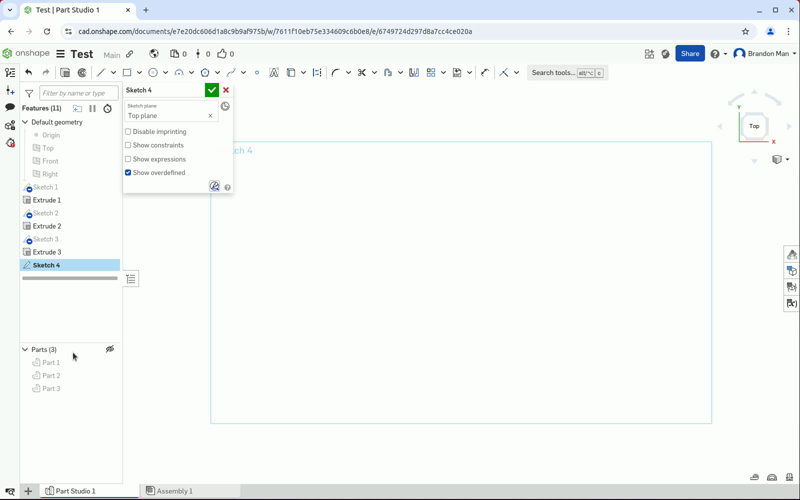
key_down(shift)
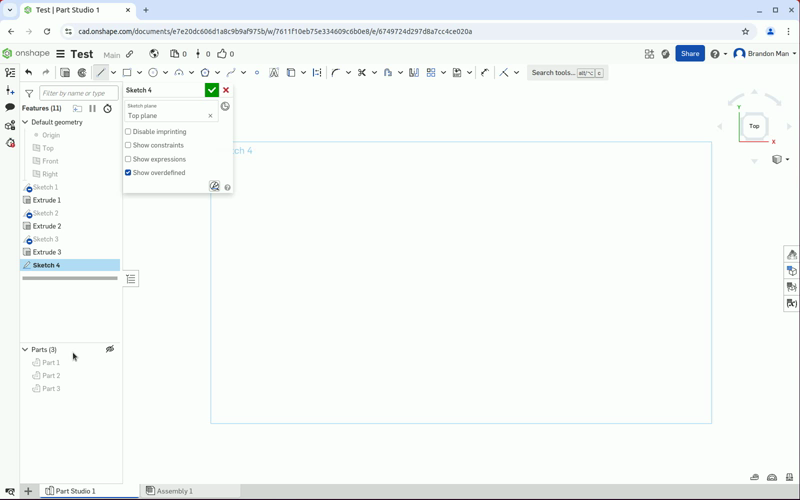
mouse_move(559, 260)
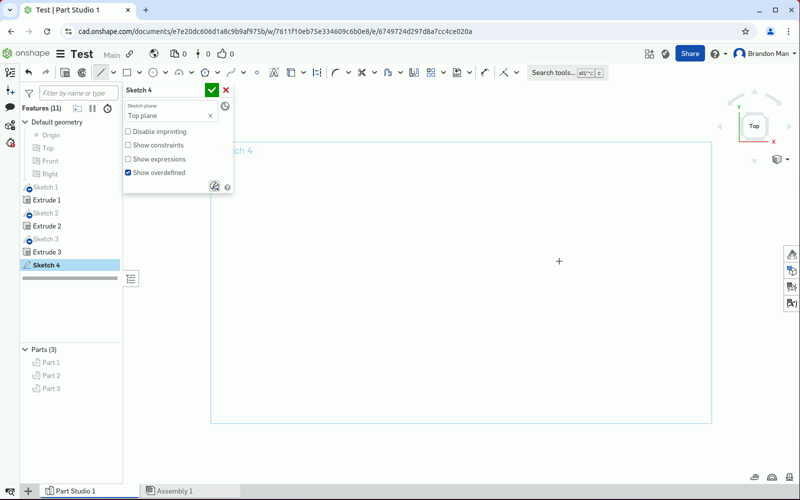
click(559, 260)
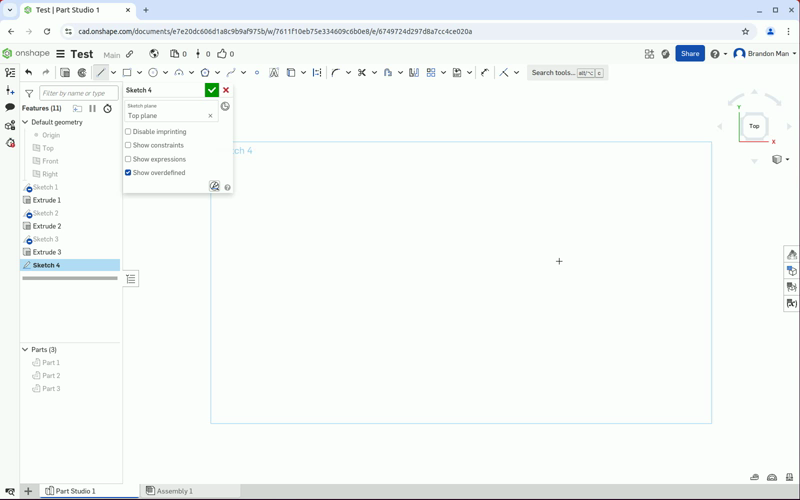
key_up(shift)
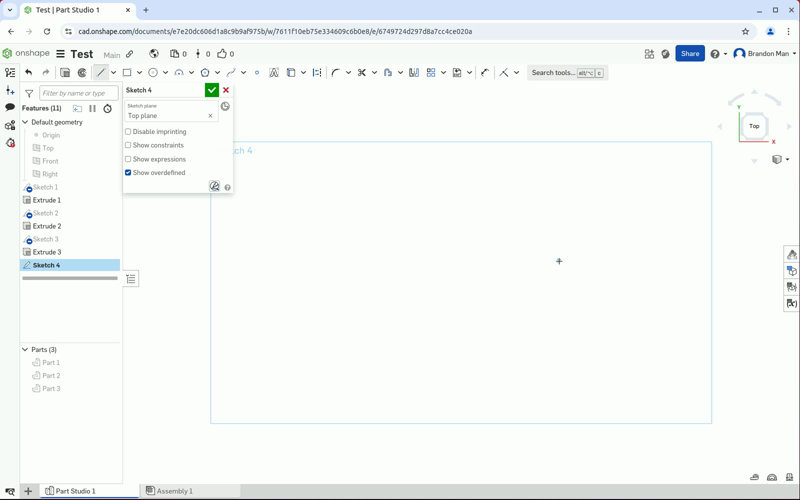
key_down(shift)
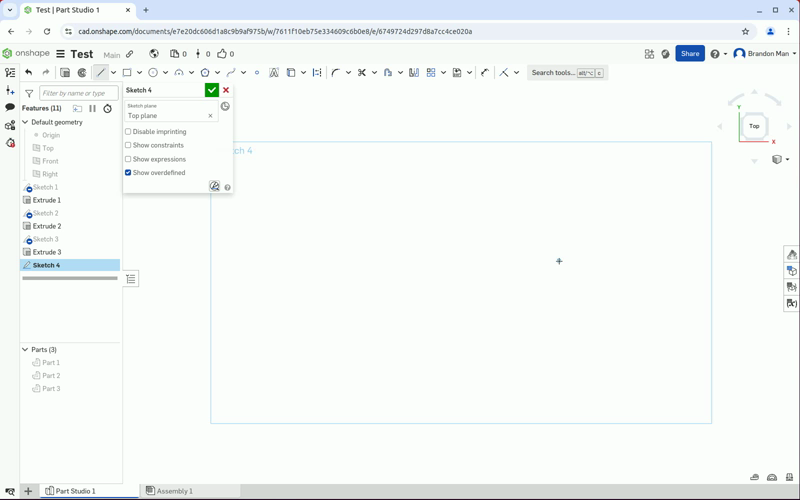
mouse_move(589, 260)
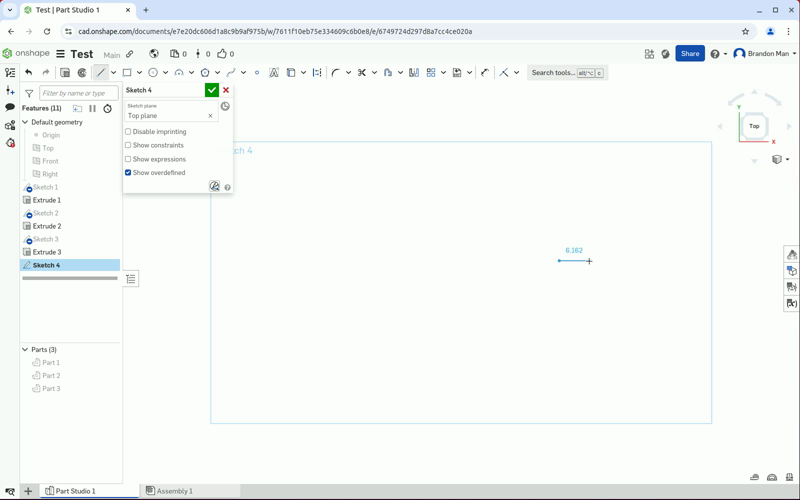
mouse_move(574, 260)
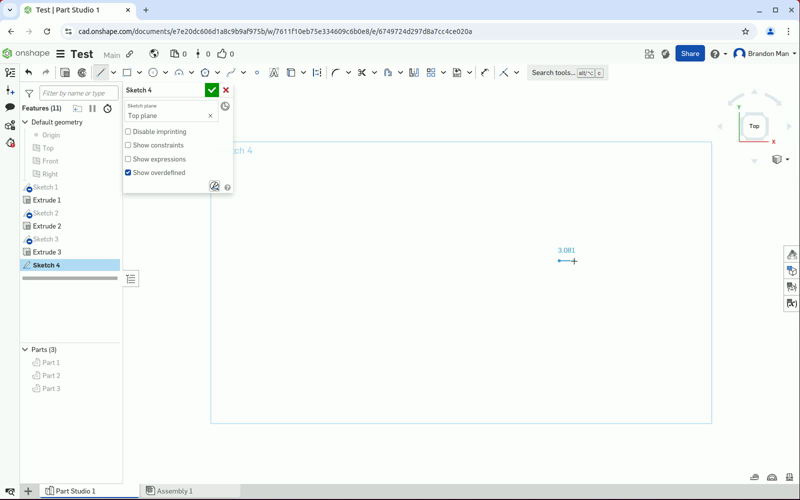
click(574, 260)
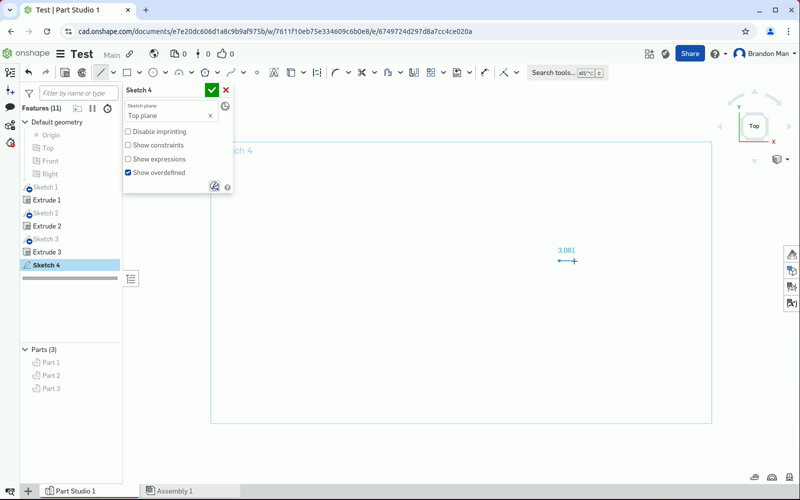
key_up(shift)
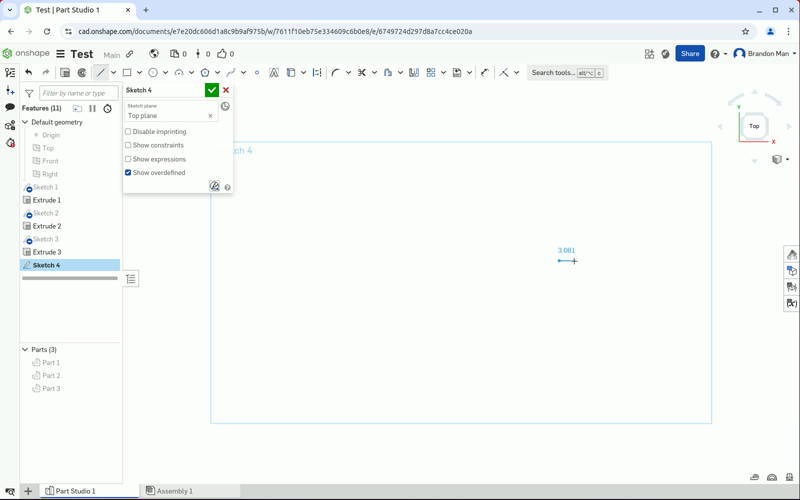
key_down(shift)
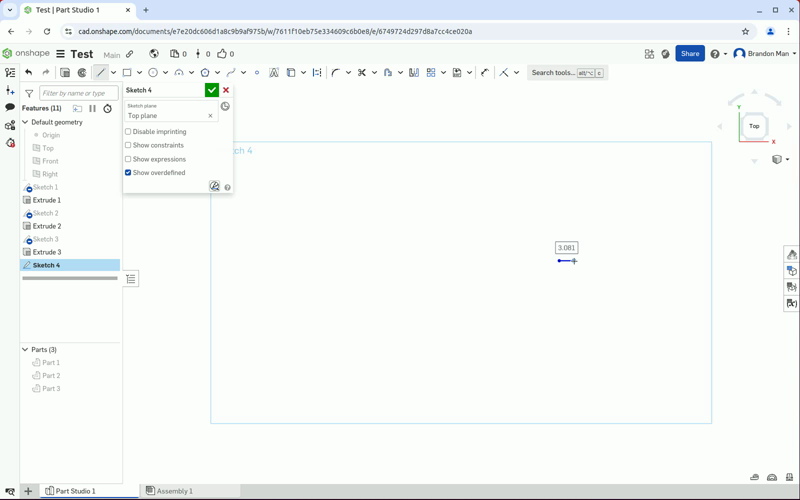
mouse_move(589, 260)
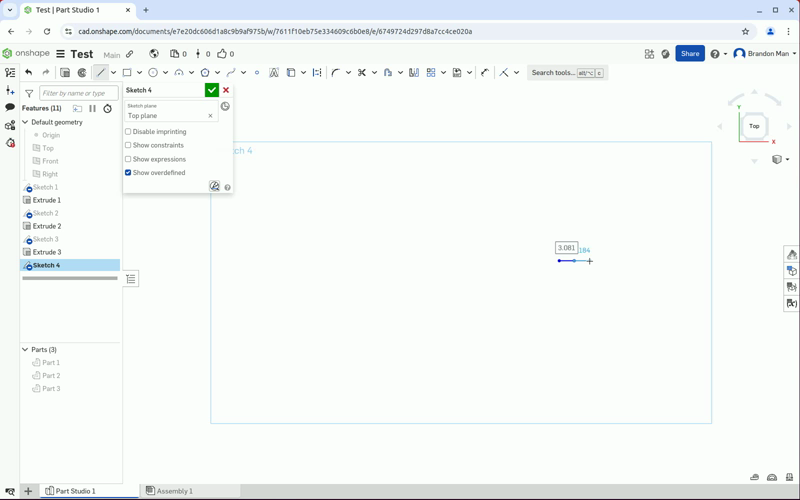
mouse_move(574, 254)
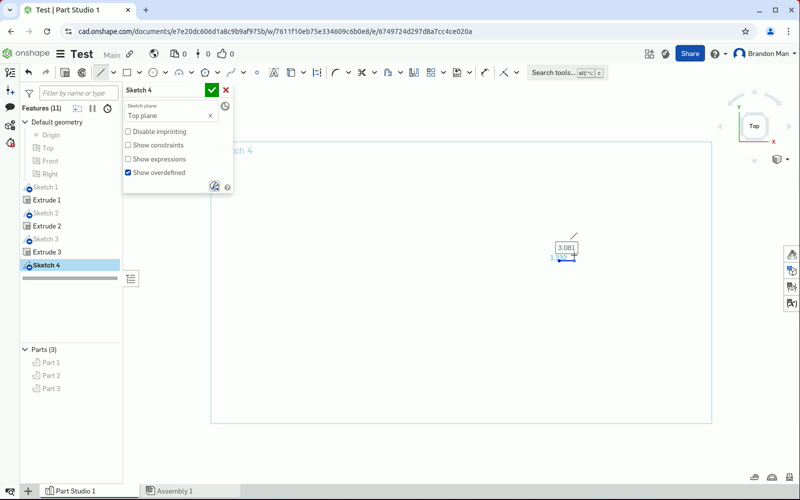
scroll(6)
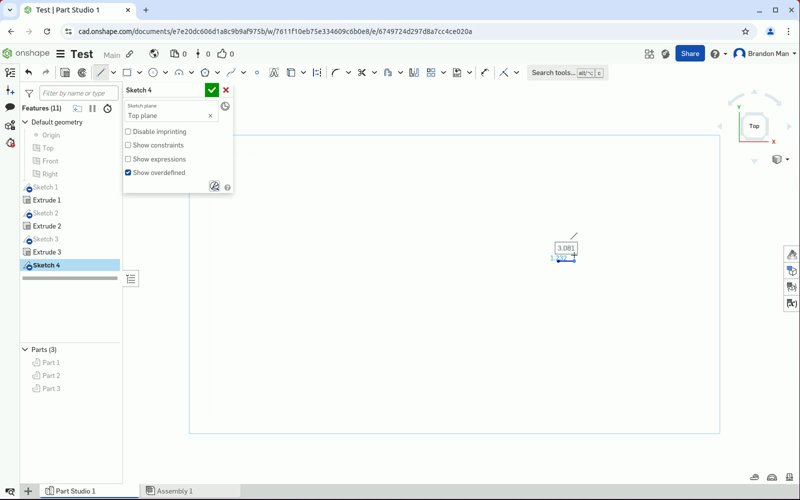
scroll(6)
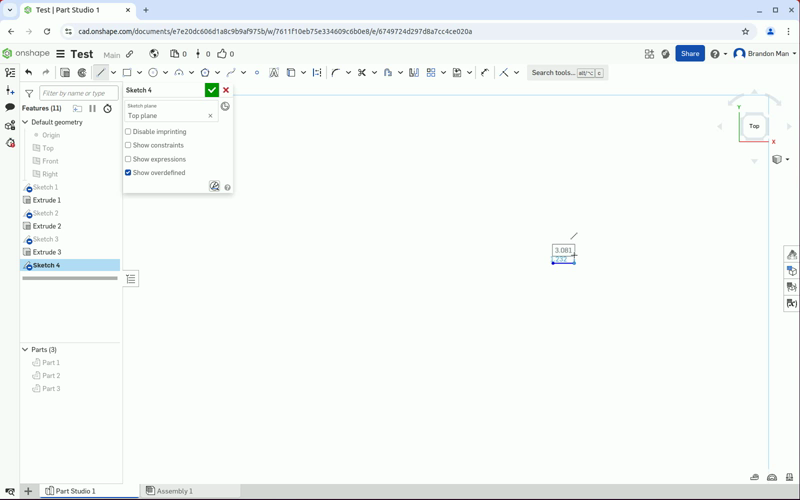
scroll(6)
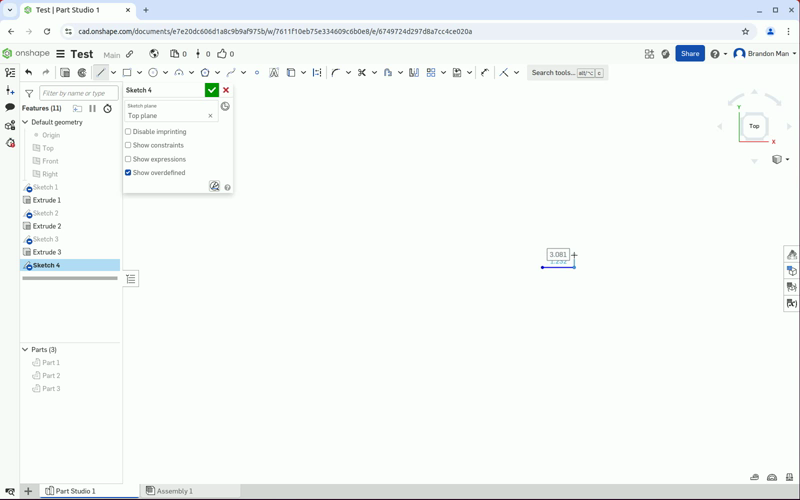
scroll(6)
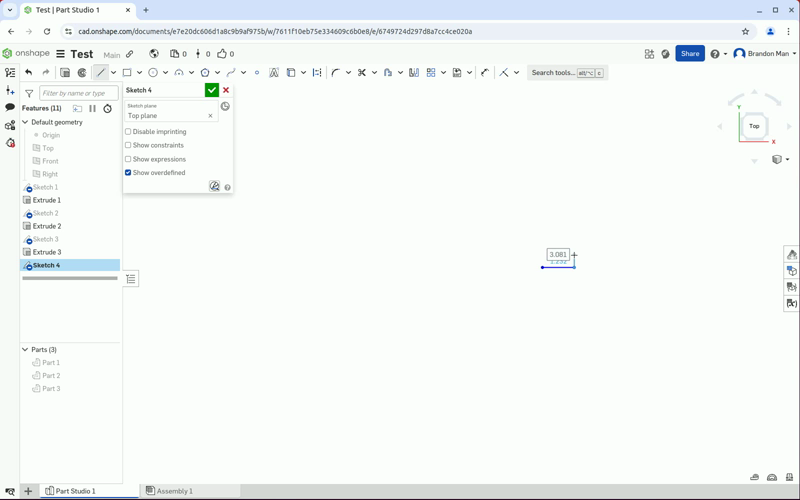
scroll(6)
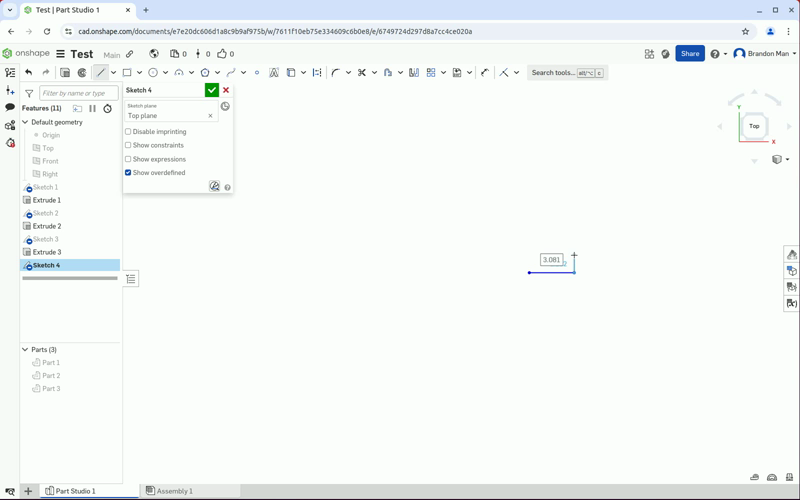
scroll(6)
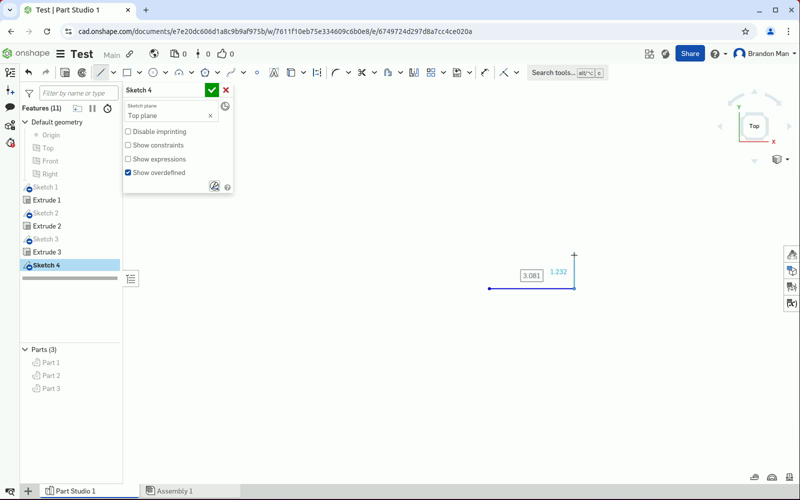
scroll(6)
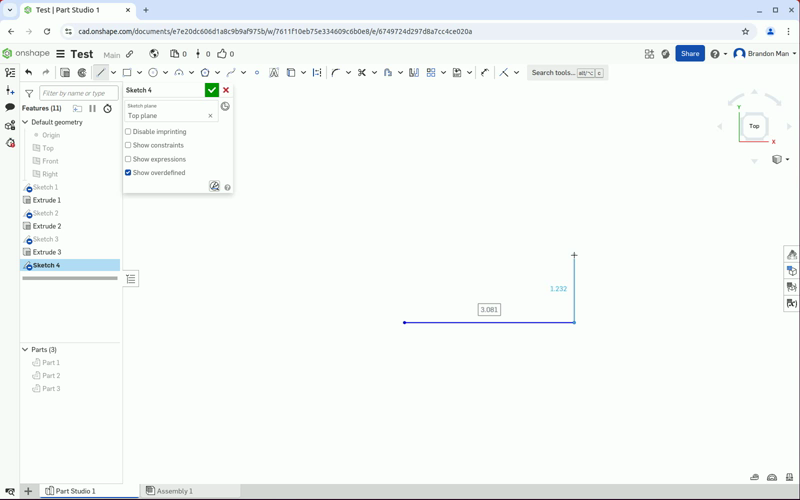
click(574, 254)
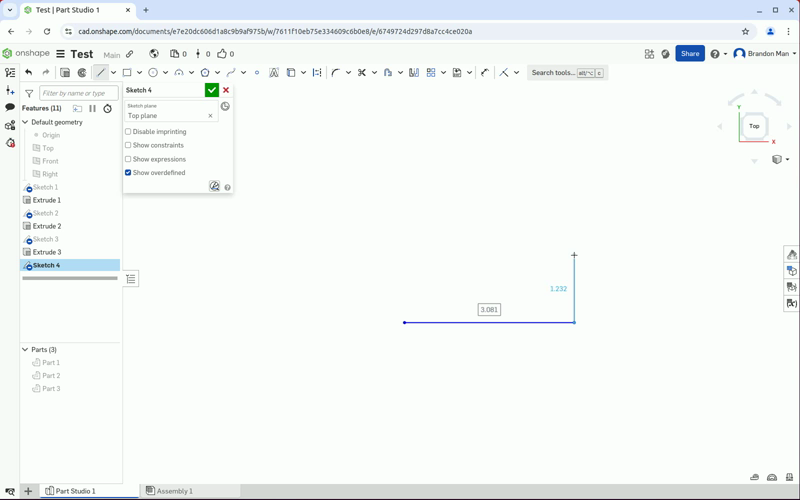
scroll(-6)
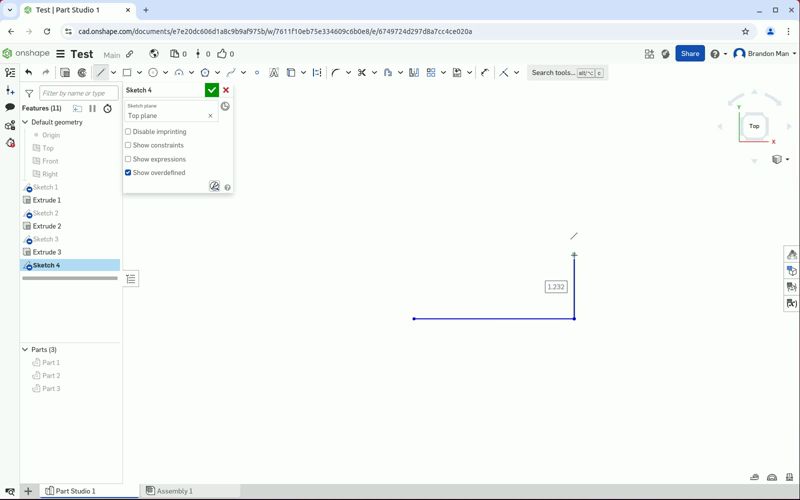
scroll(-6)
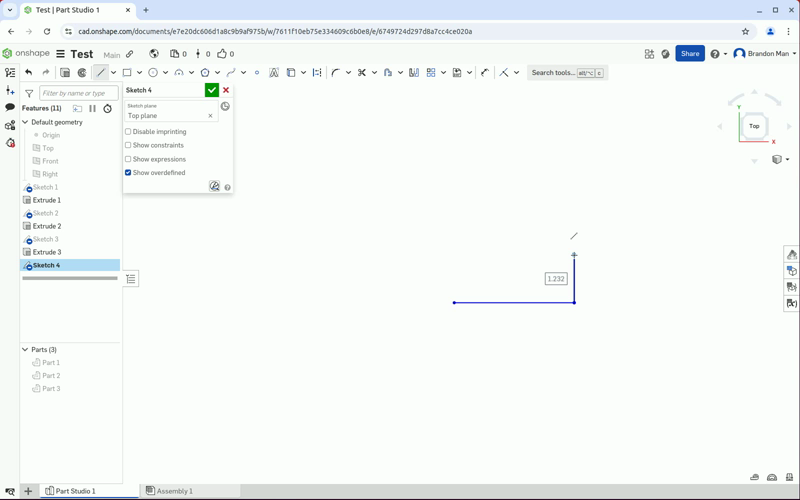
scroll(-6)
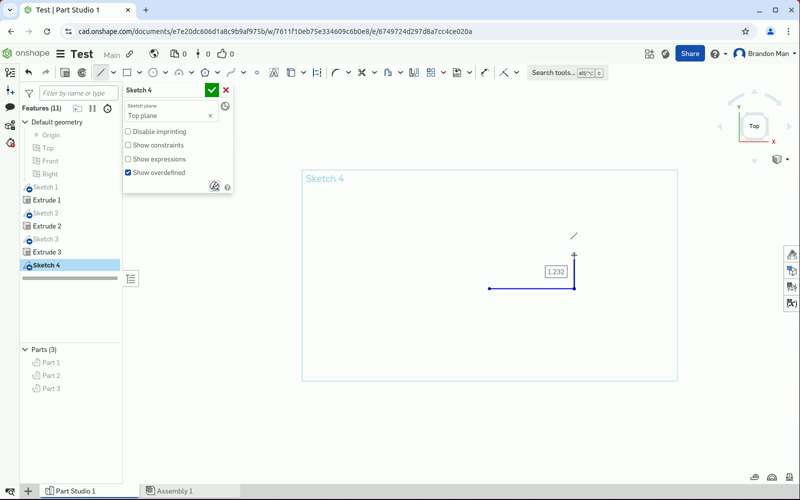
scroll(-6)
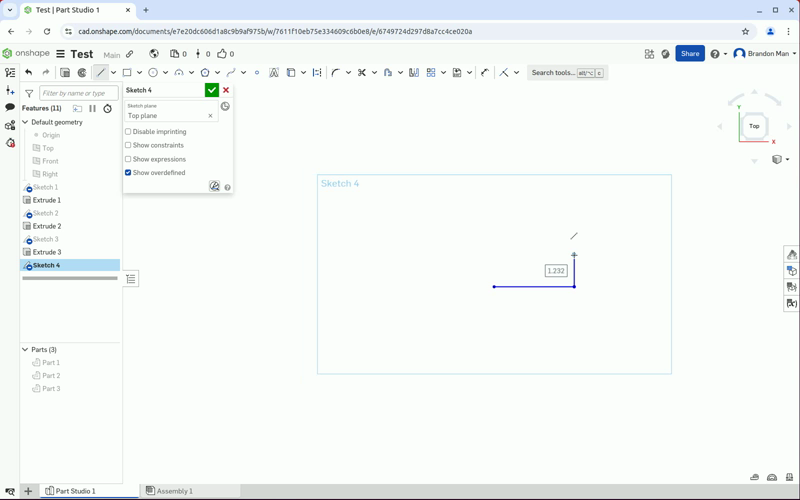
scroll(-6)
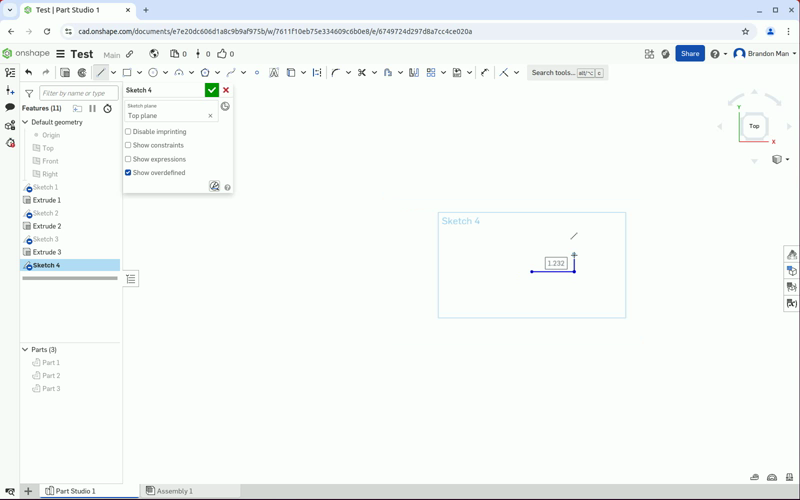
scroll(-6)
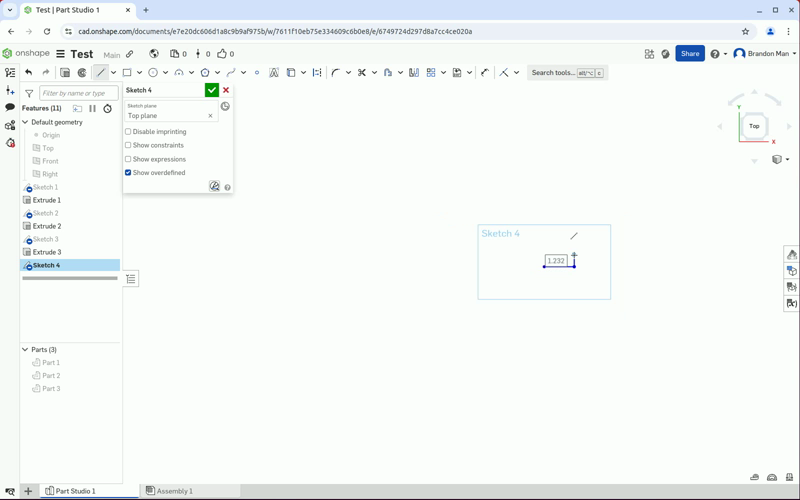
scroll(-6)
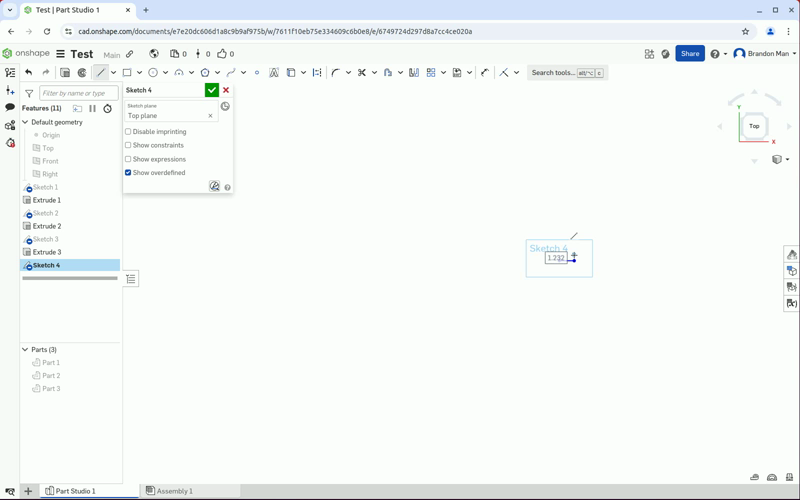
key_up(shift)
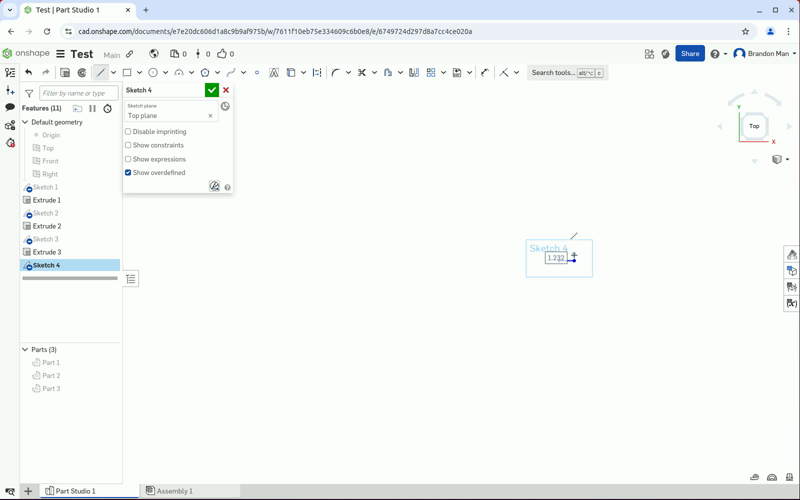
key(esc)
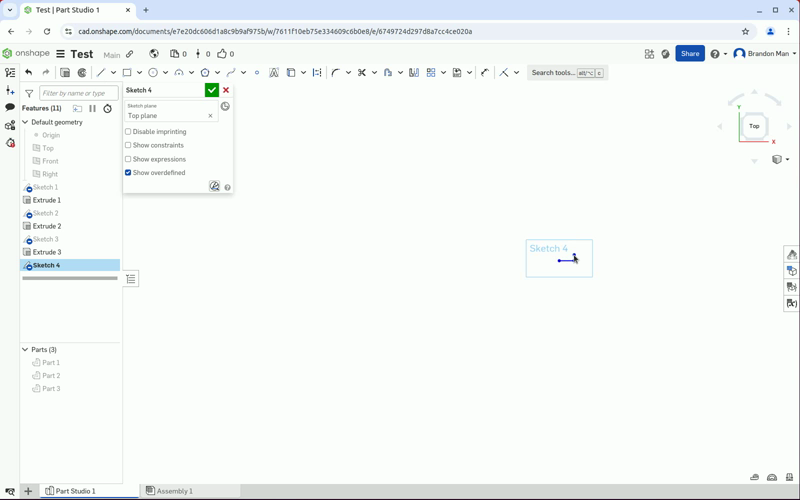
key(a)
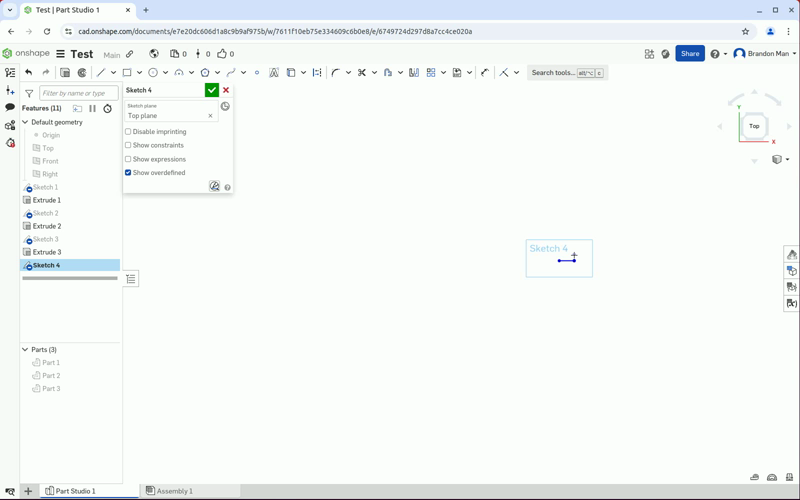
mouse_move(574, 254)
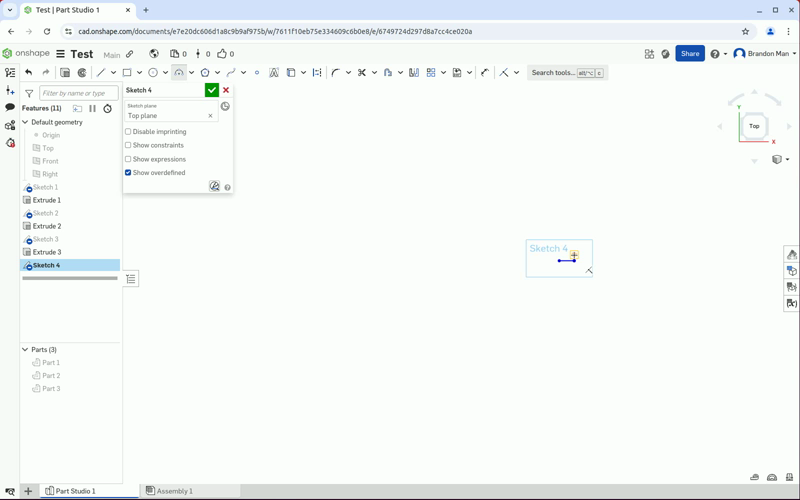
click(574, 254)
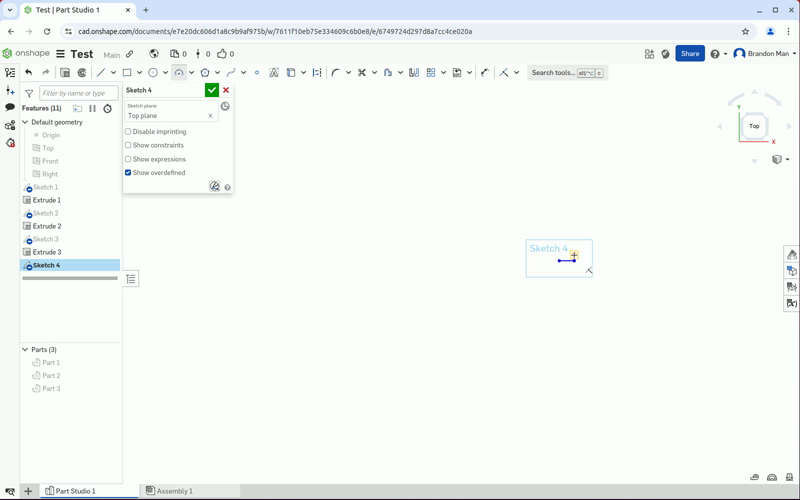
key_down(shift)
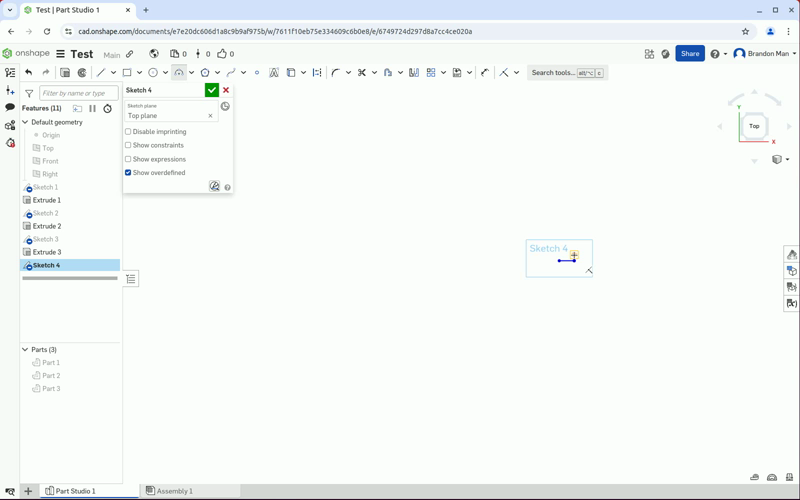
mouse_move(570, 251)
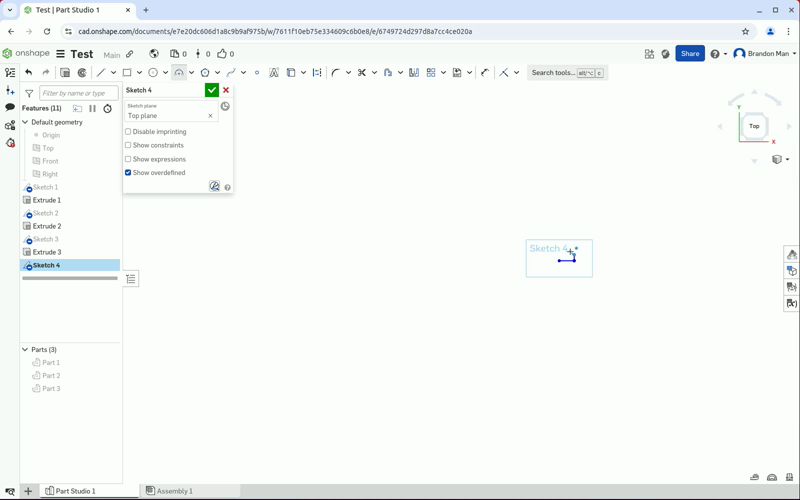
scroll(6)
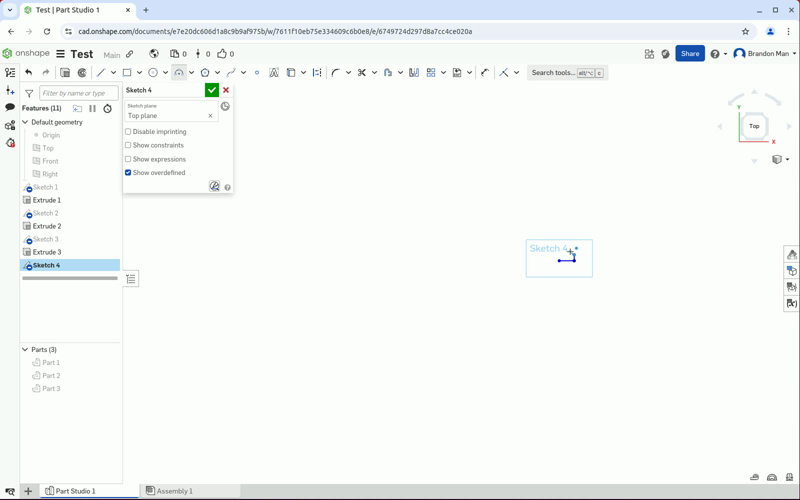
scroll(6)
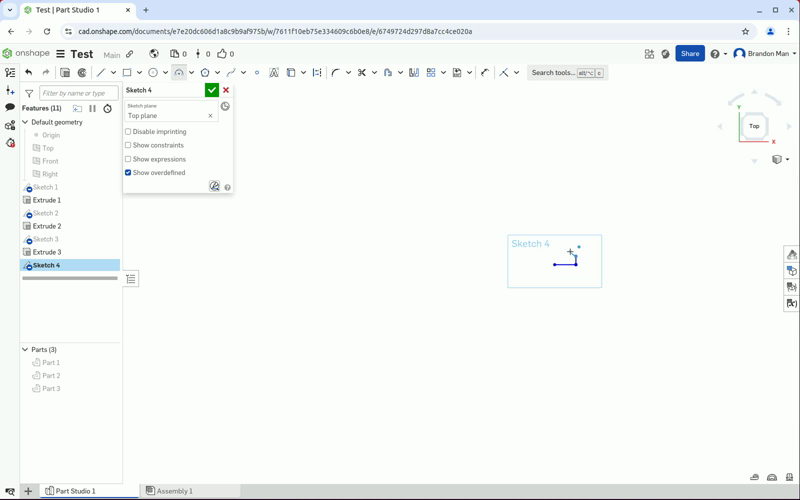
scroll(6)
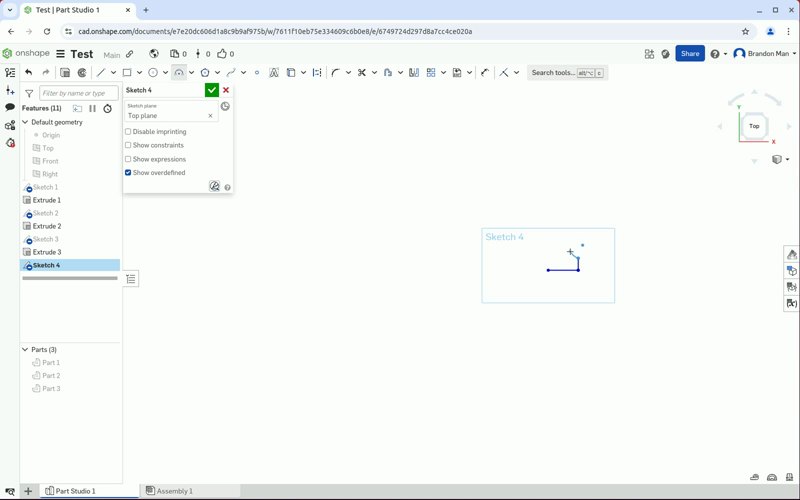
scroll(6)
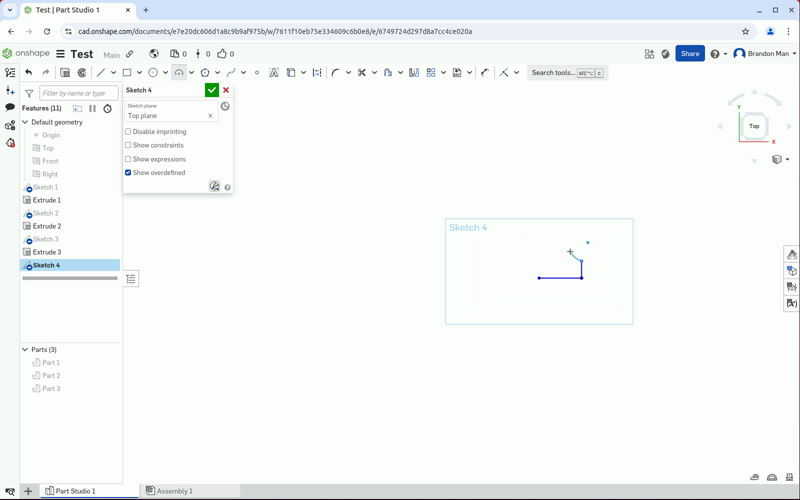
scroll(6)
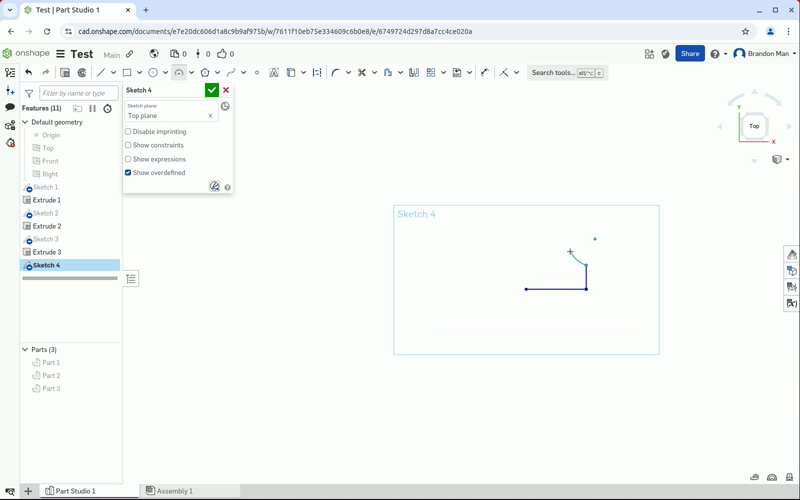
scroll(6)
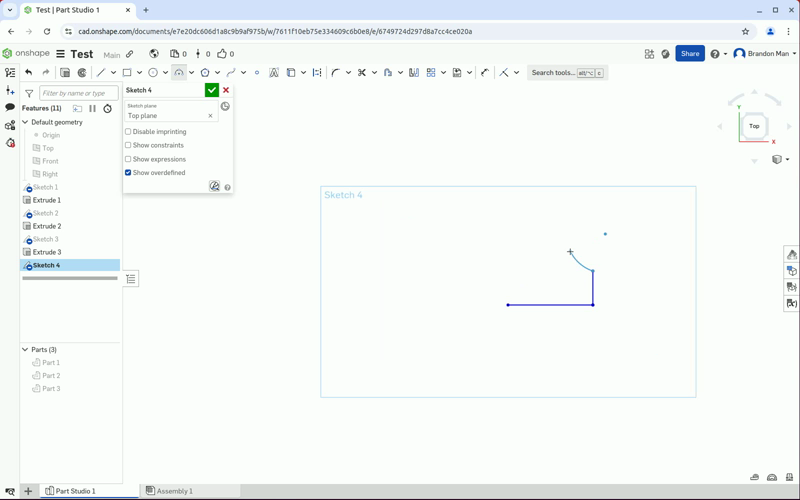
scroll(6)
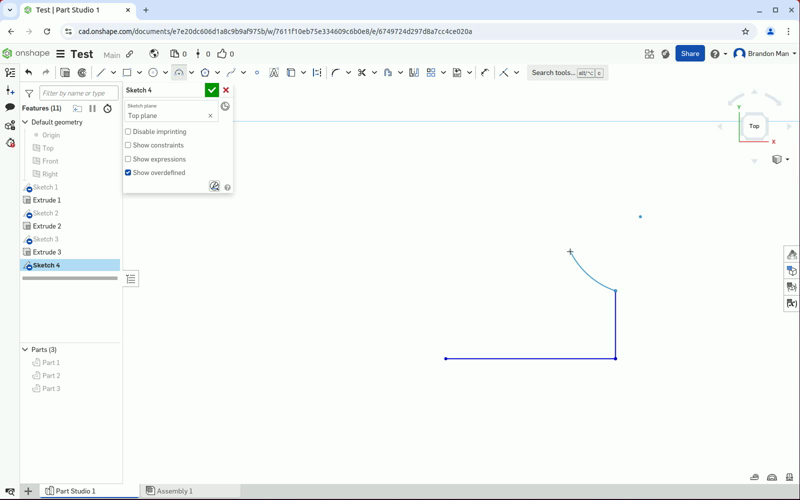
click(570, 251)
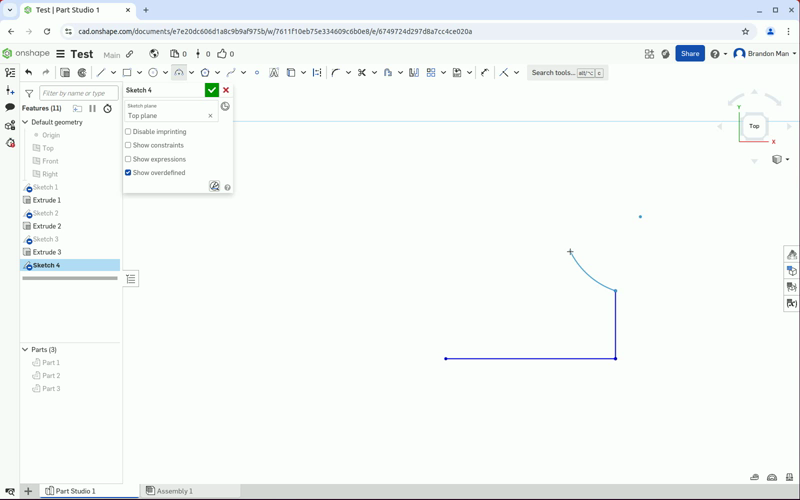
scroll(-6)
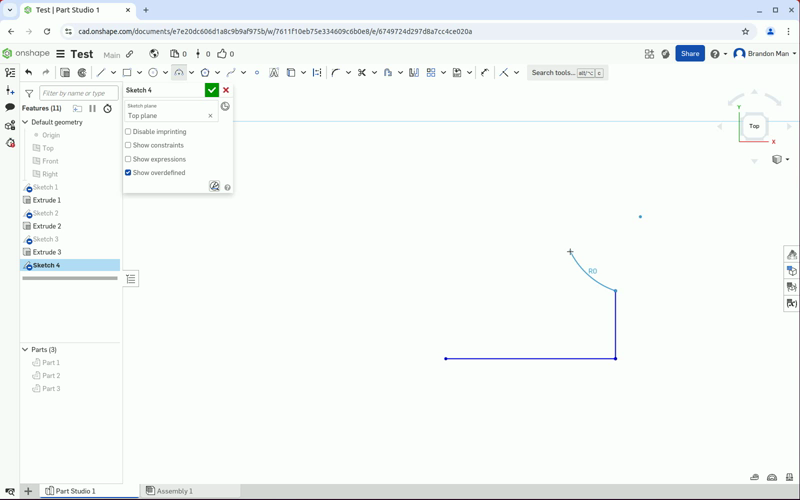
scroll(-6)
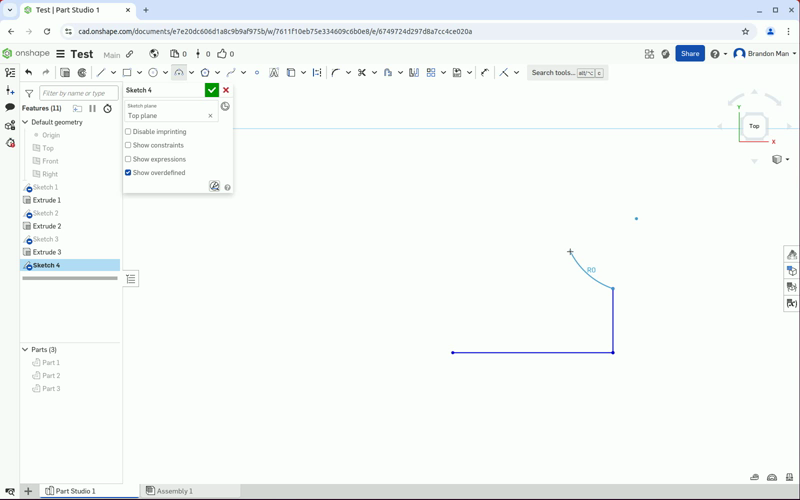
scroll(-6)
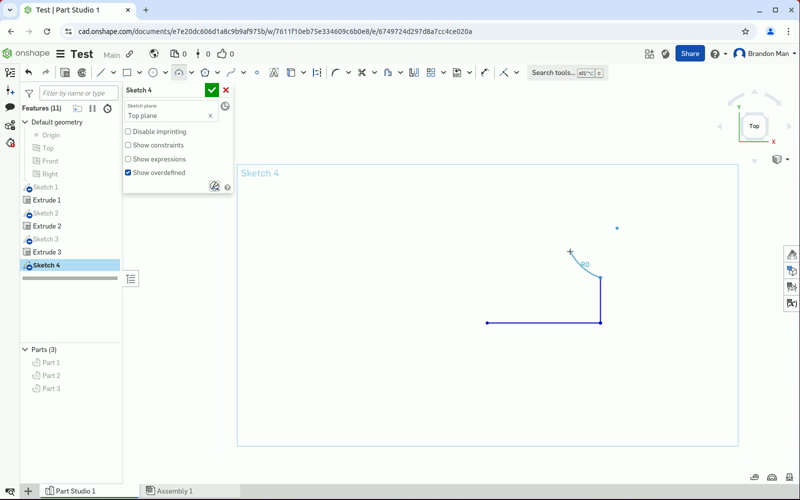
scroll(-6)
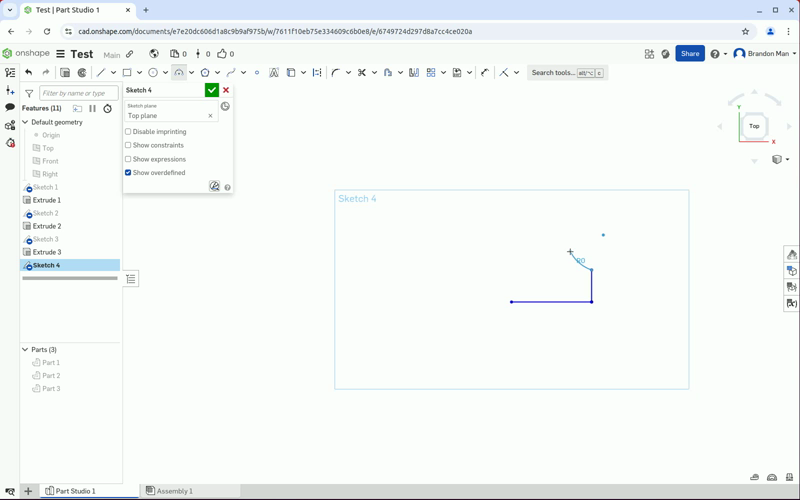
scroll(-6)
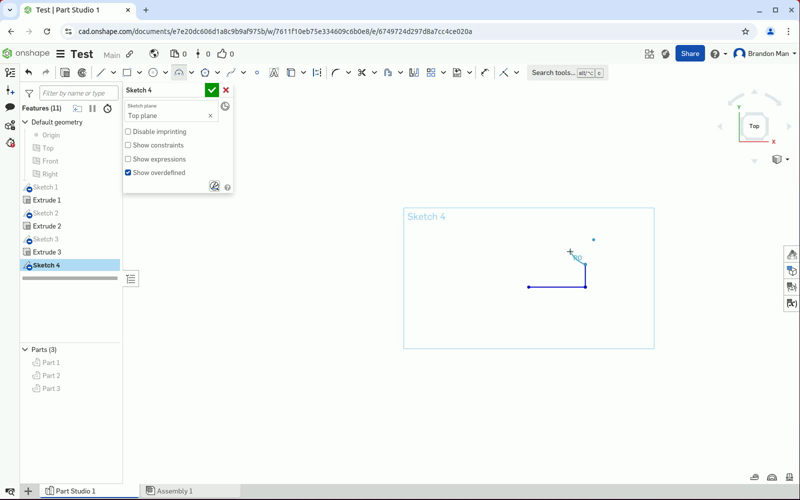
scroll(-6)
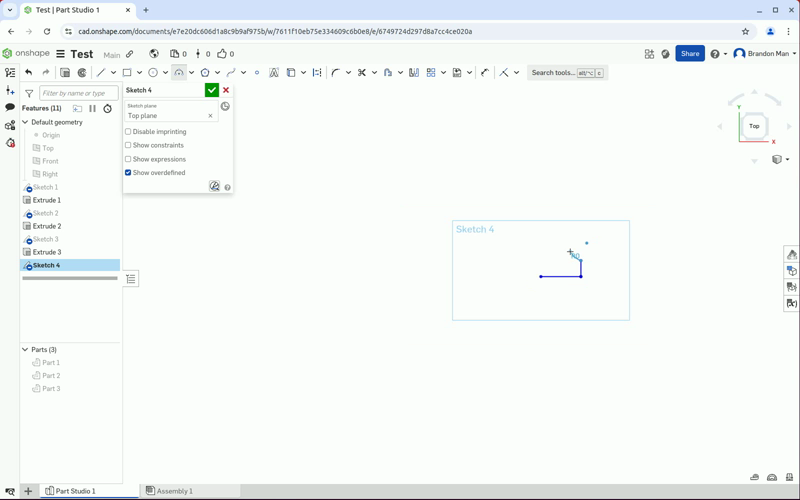
scroll(-6)
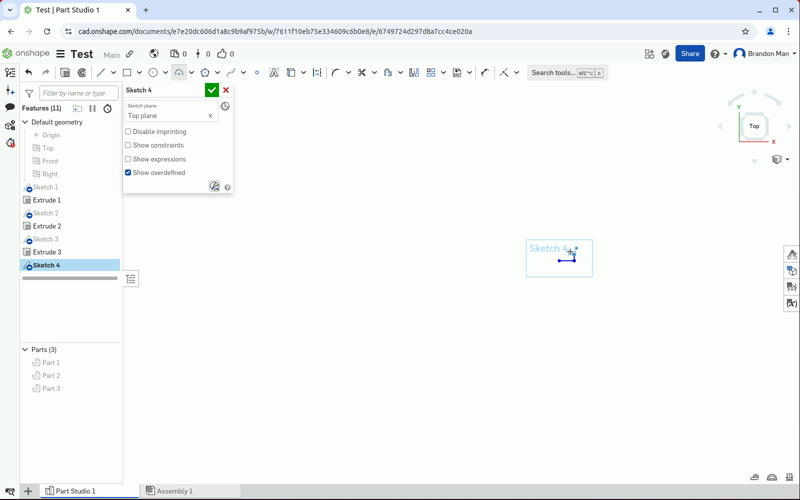
mouse_move(573, 252)
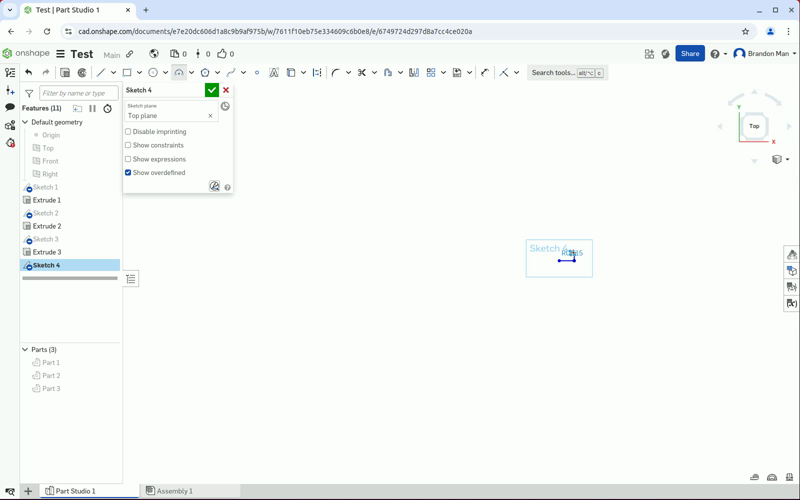
scroll(6)
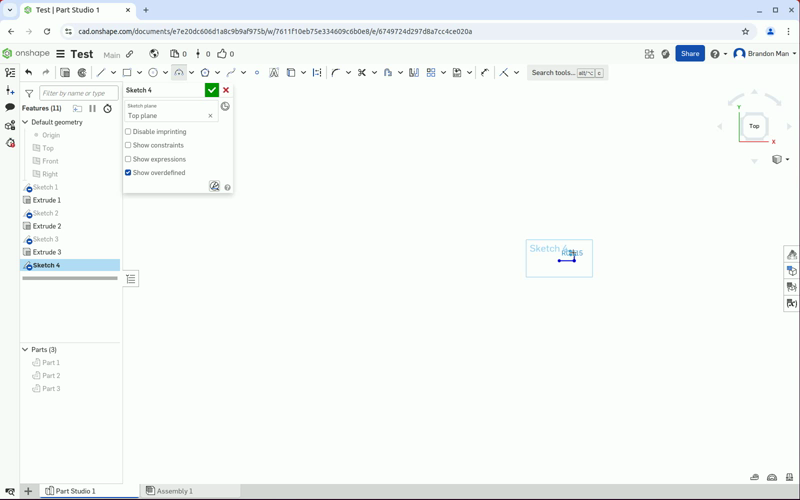
scroll(6)
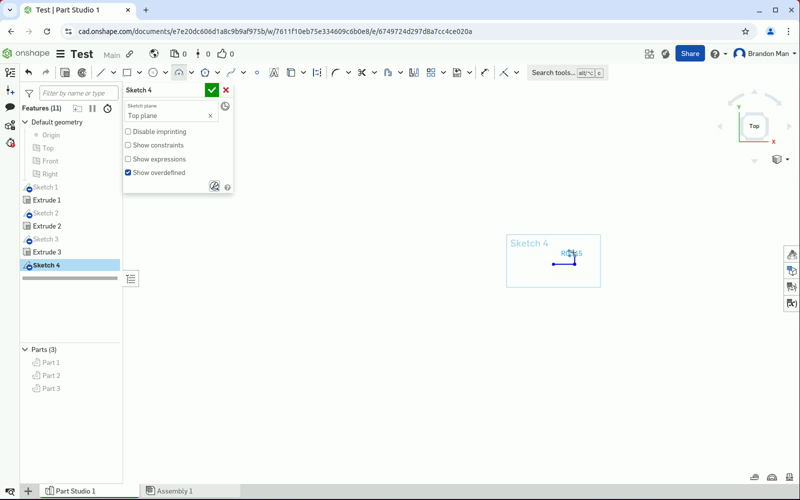
scroll(6)
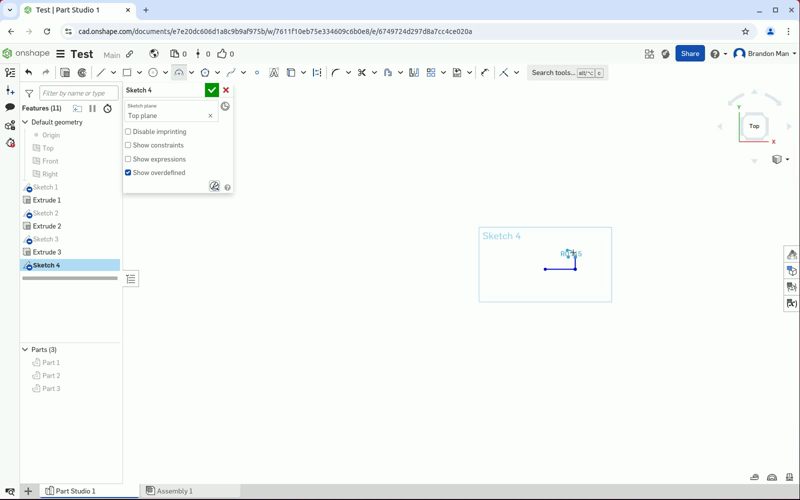
scroll(6)
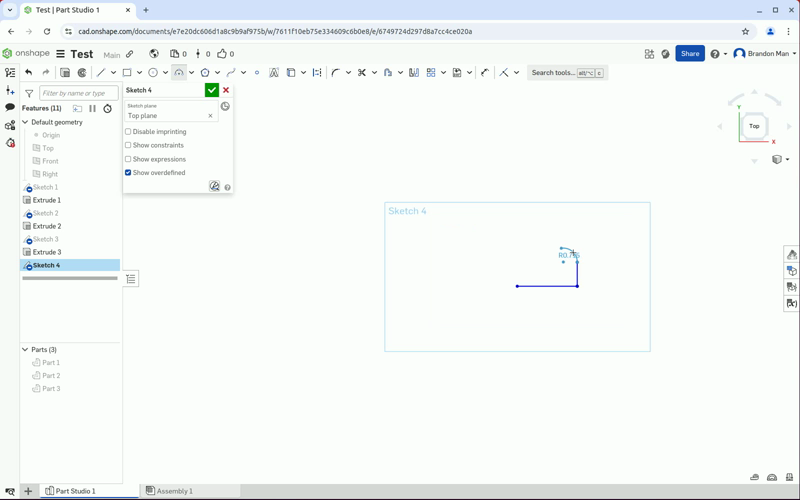
scroll(6)
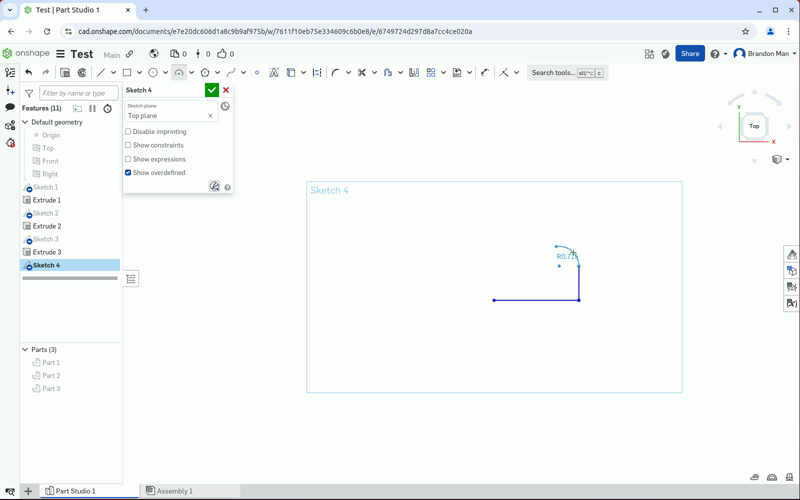
scroll(6)
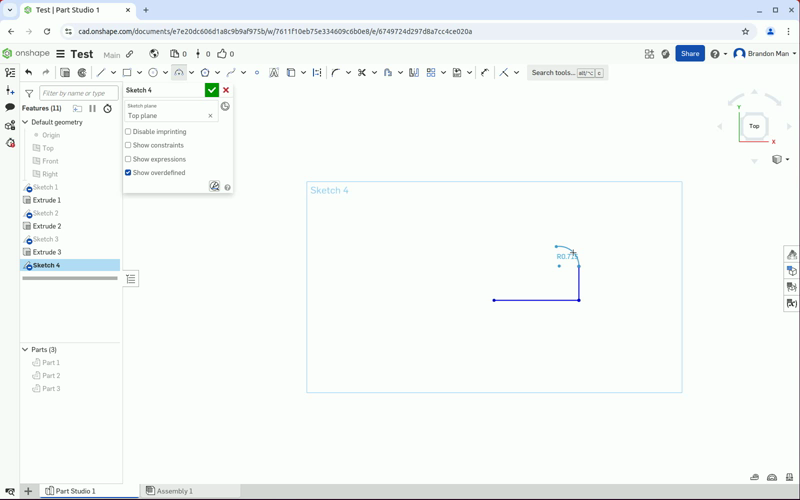
scroll(6)
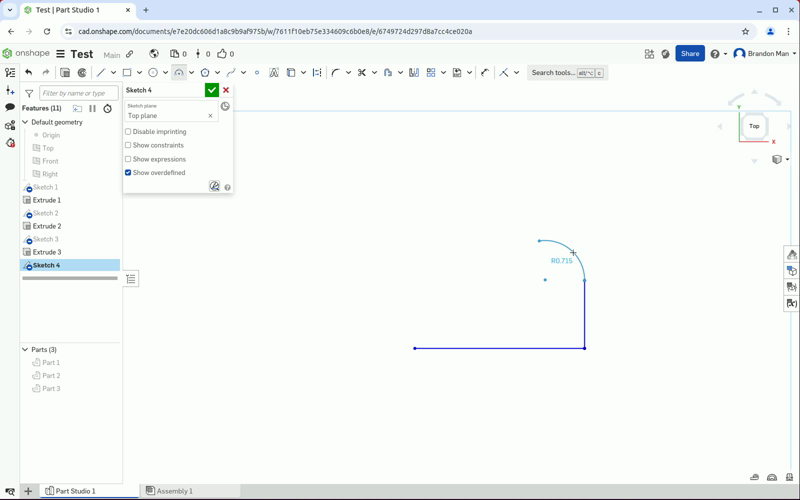
click(573, 252)
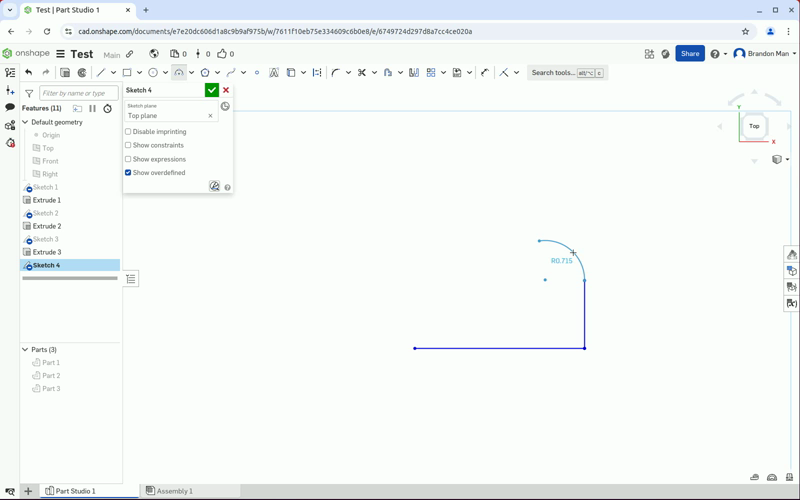
scroll(-6)
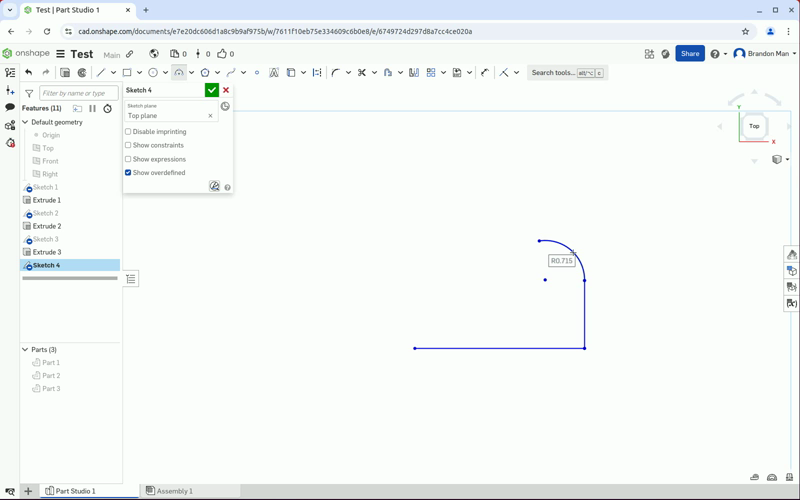
scroll(-6)
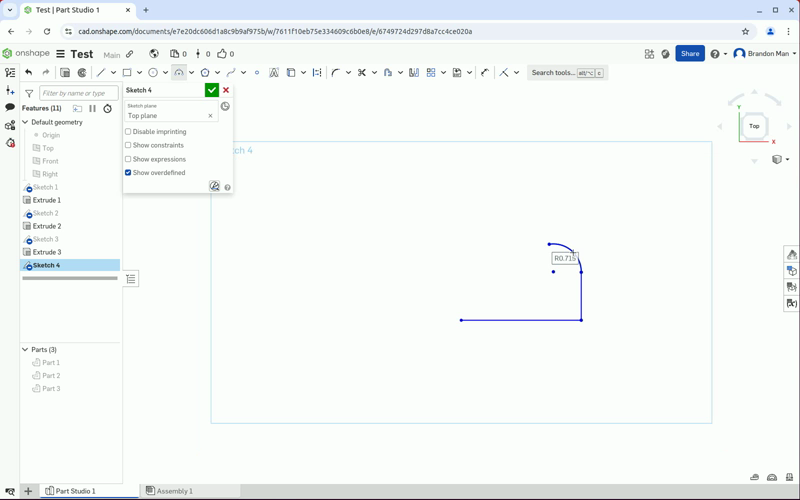
scroll(-6)
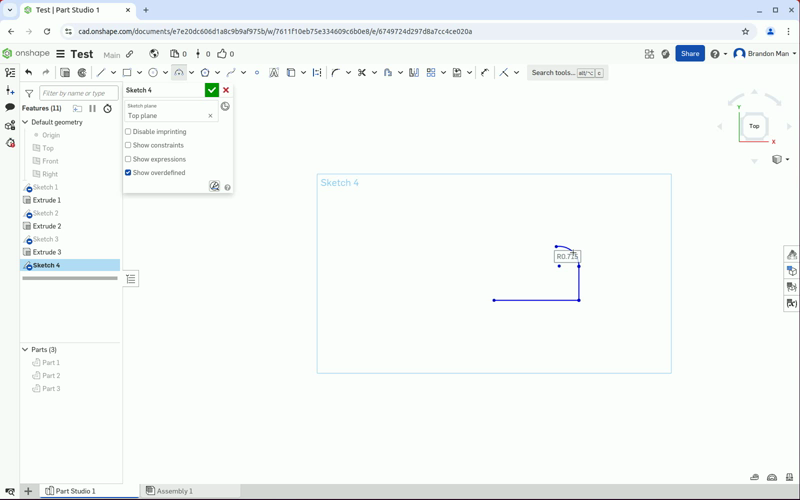
scroll(-6)
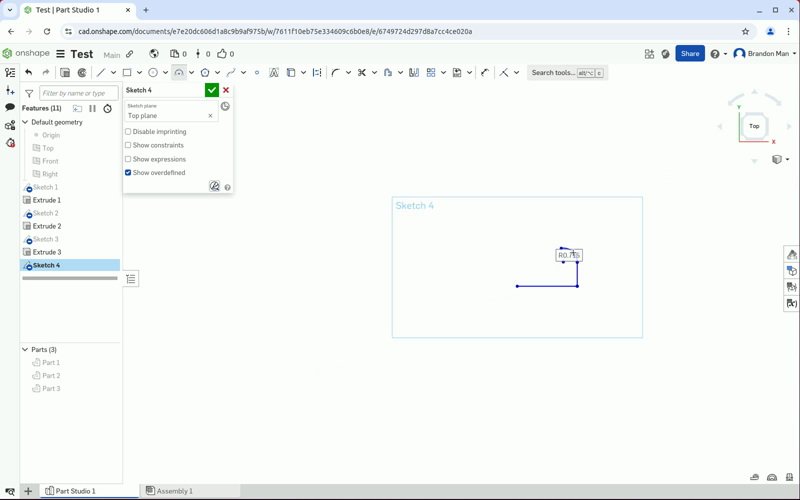
scroll(-6)
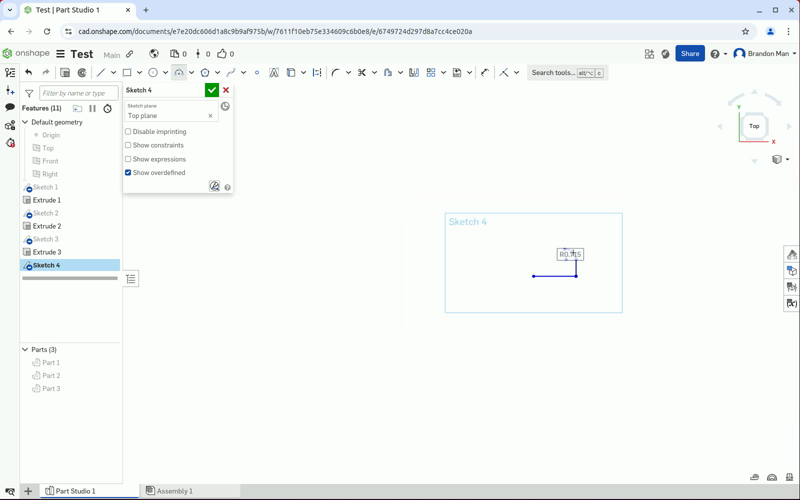
scroll(-6)
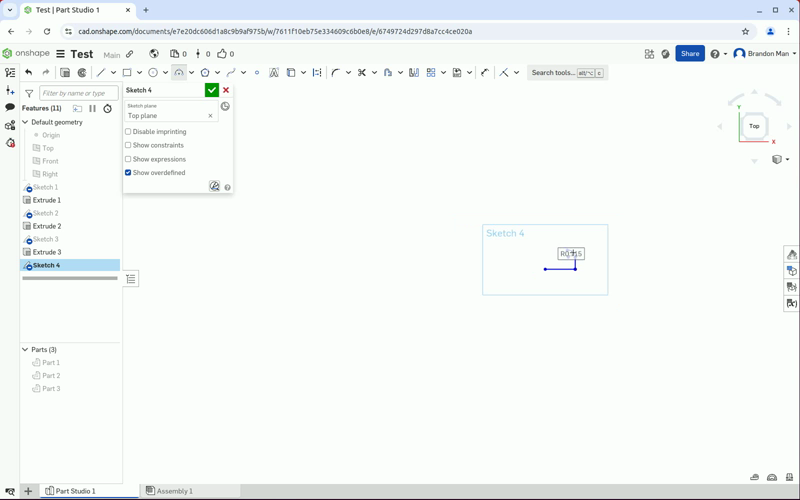
scroll(-6)
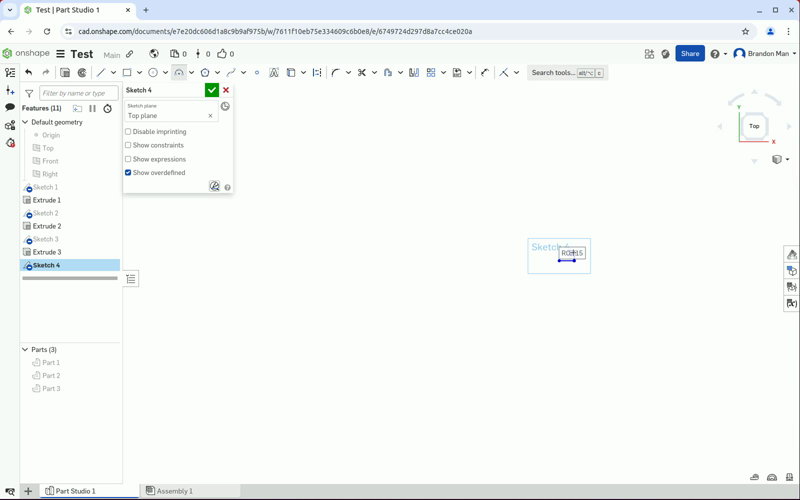
key_up(shift)
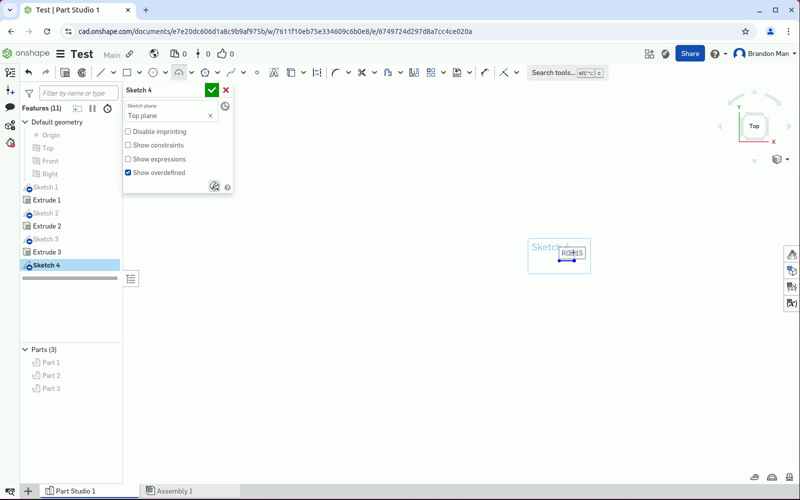
key(esc)
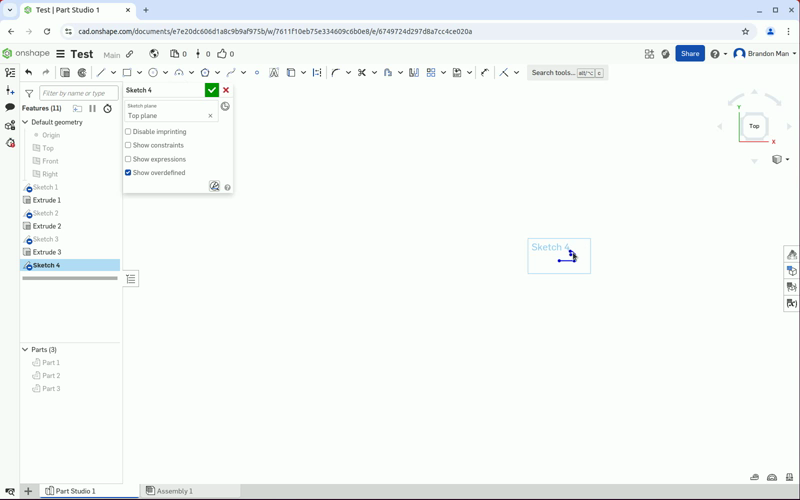
key(l)
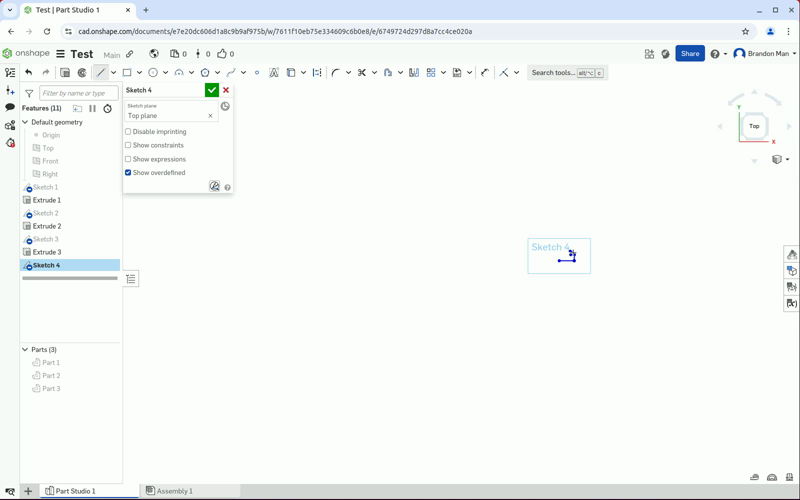
mouse_move(570, 251)
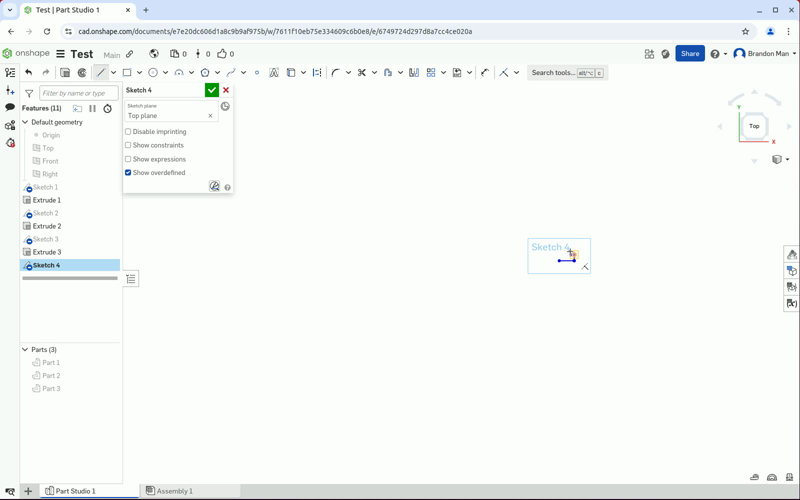
scroll(6)
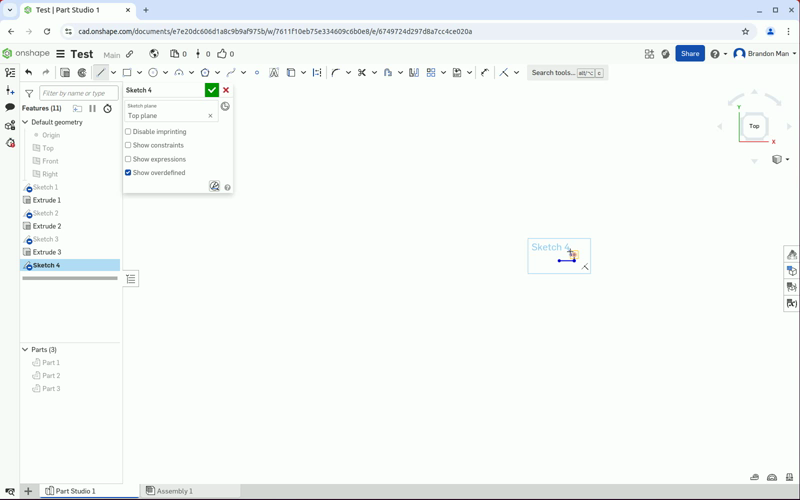
scroll(6)
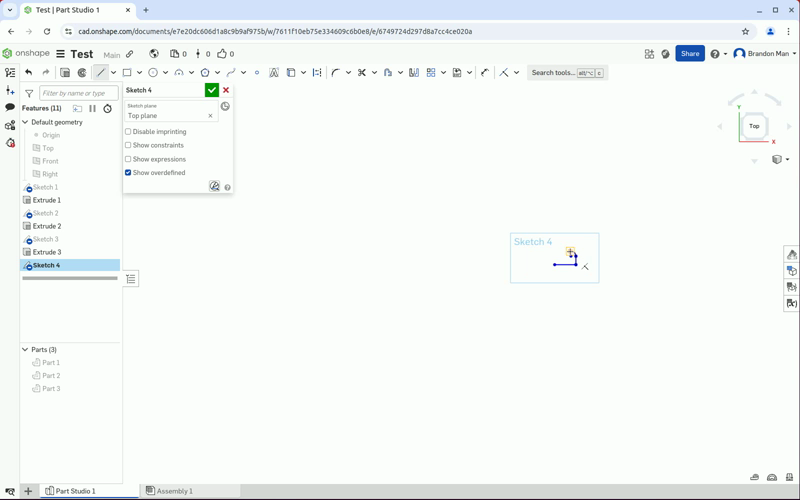
scroll(6)
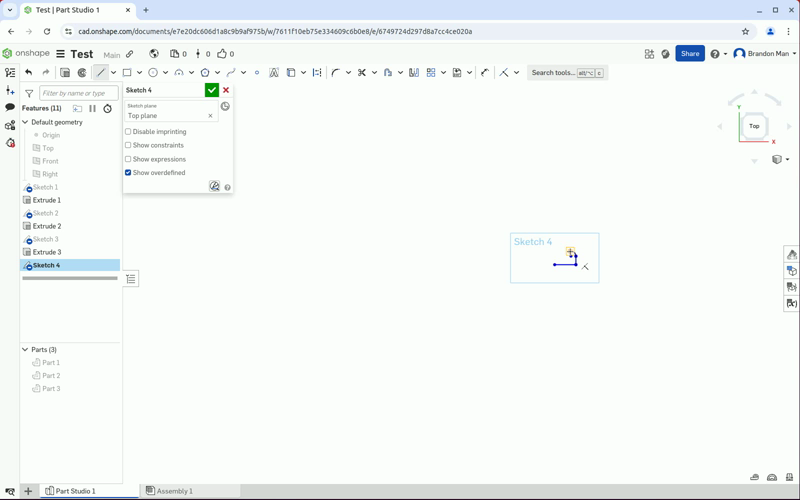
scroll(6)
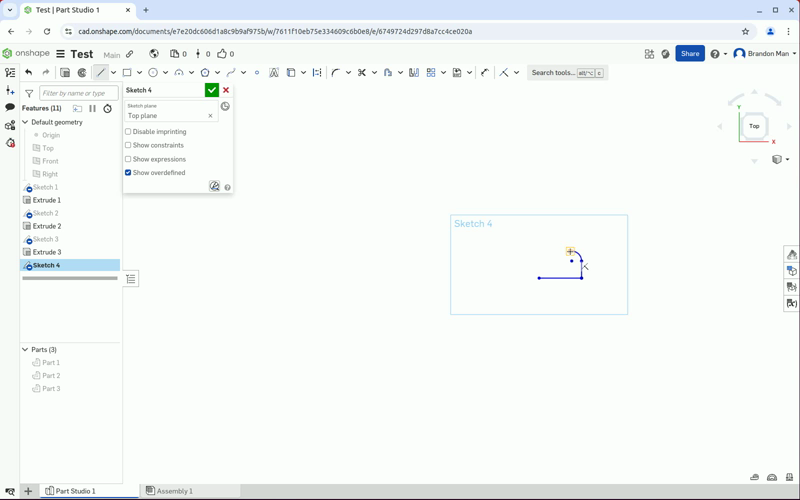
scroll(6)
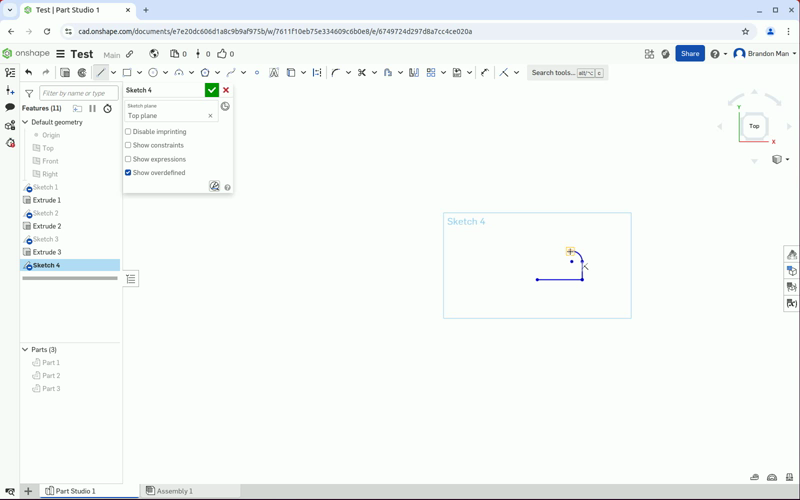
scroll(6)
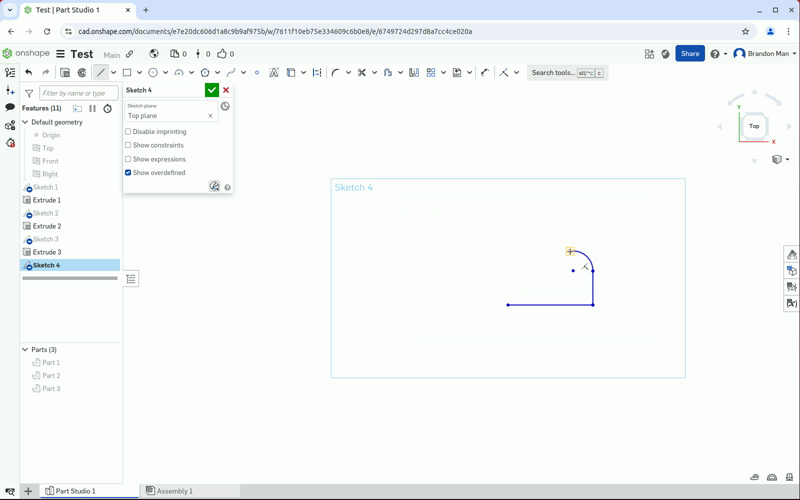
scroll(6)
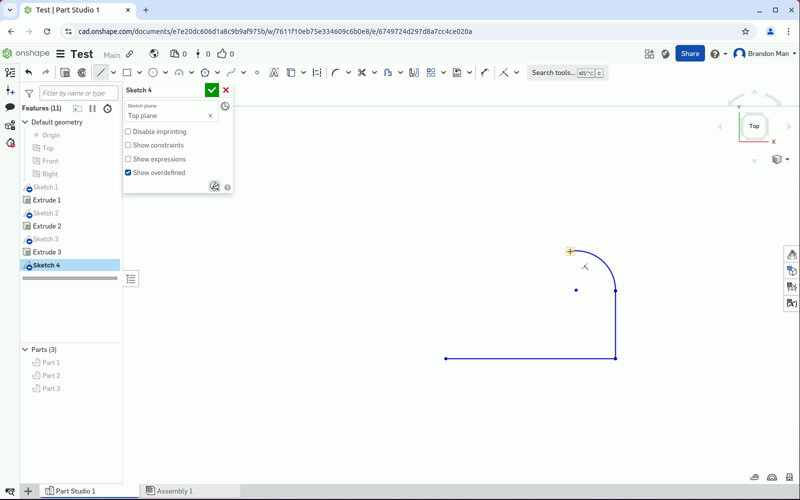
click(570, 251)
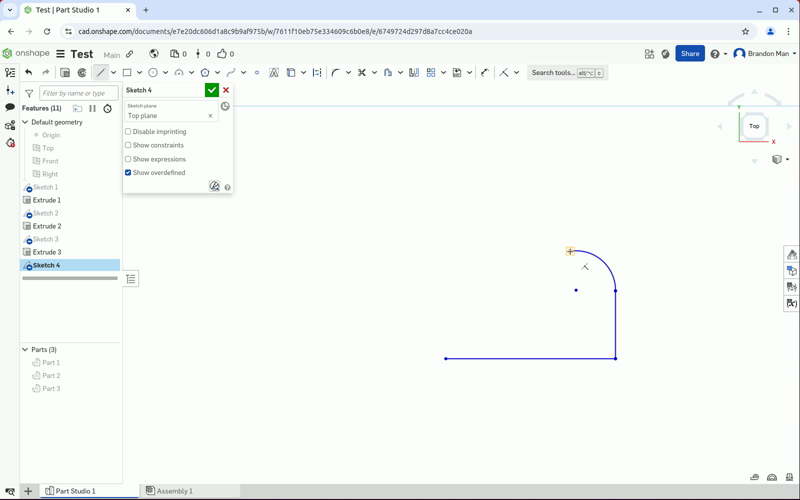
scroll(-6)
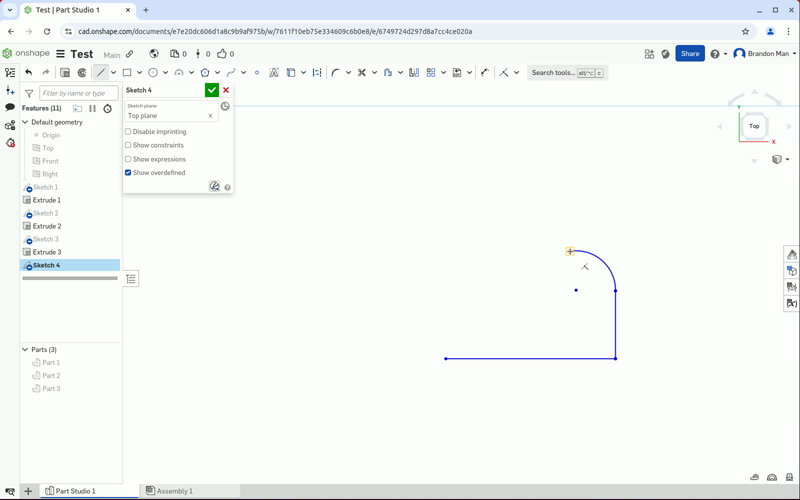
scroll(-6)
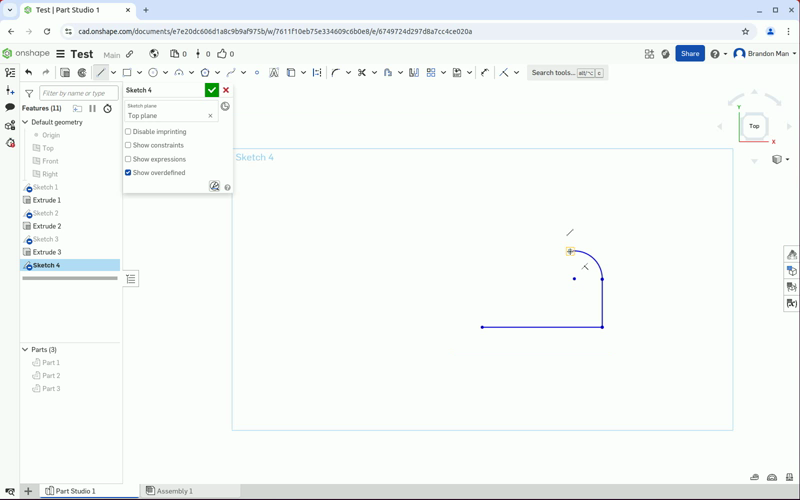
scroll(-6)
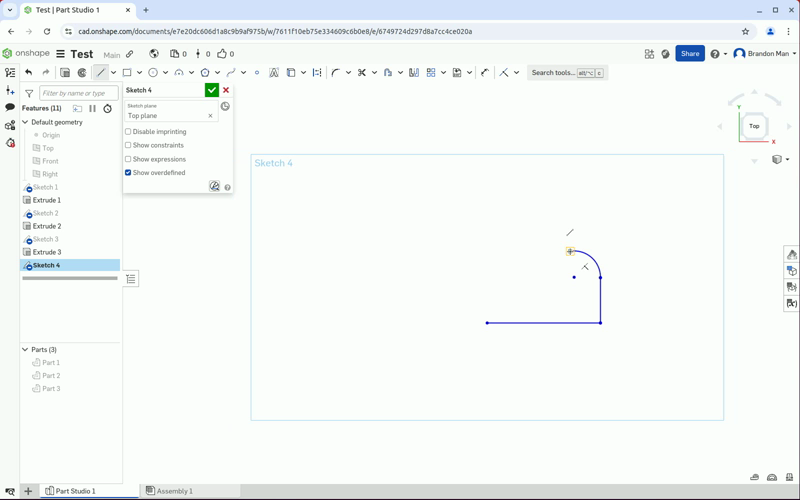
scroll(-6)
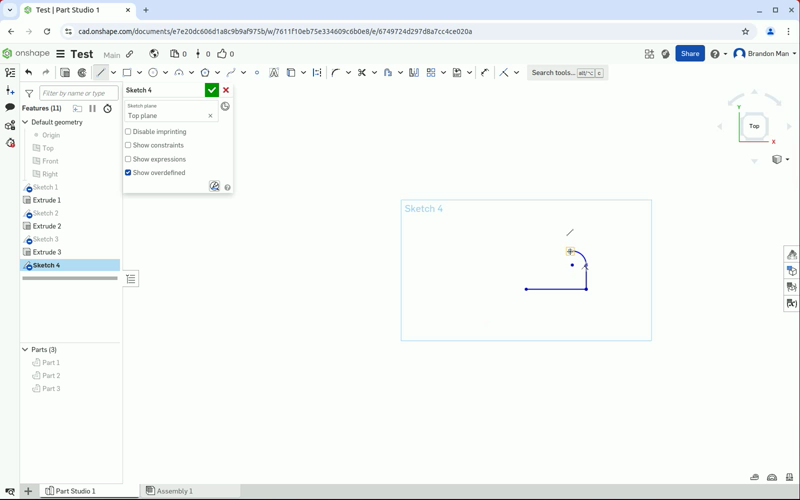
scroll(-6)
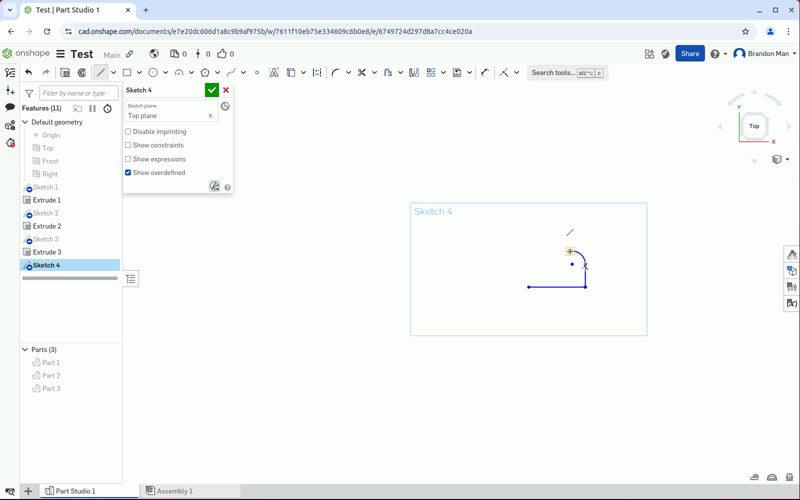
scroll(-6)
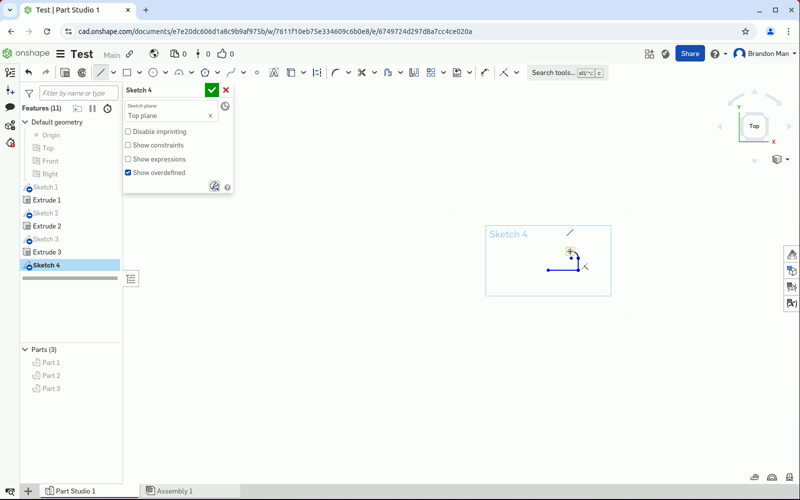
scroll(-6)
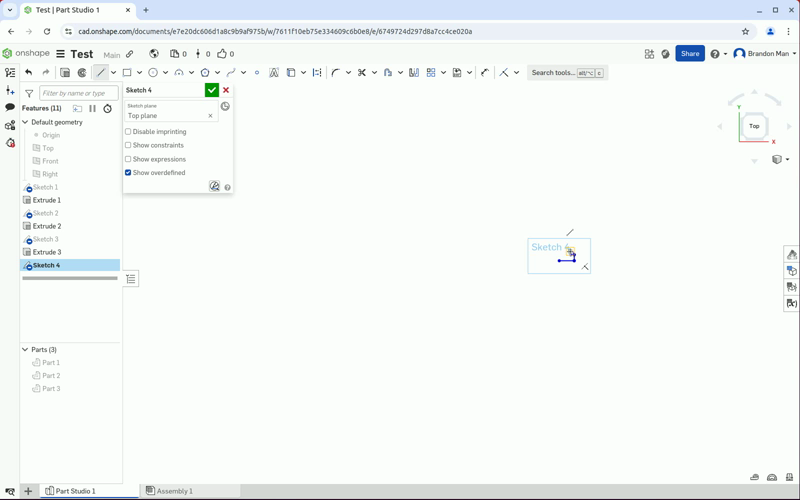
key_down(shift)
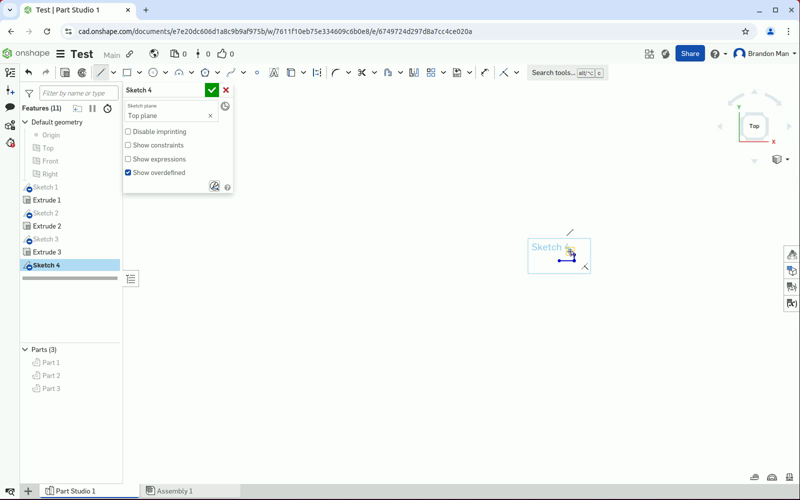
mouse_move(589, 251)
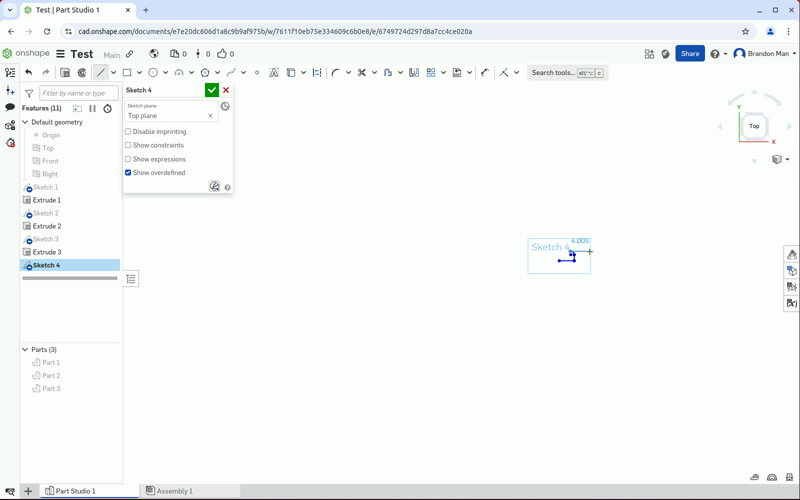
mouse_move(563, 251)
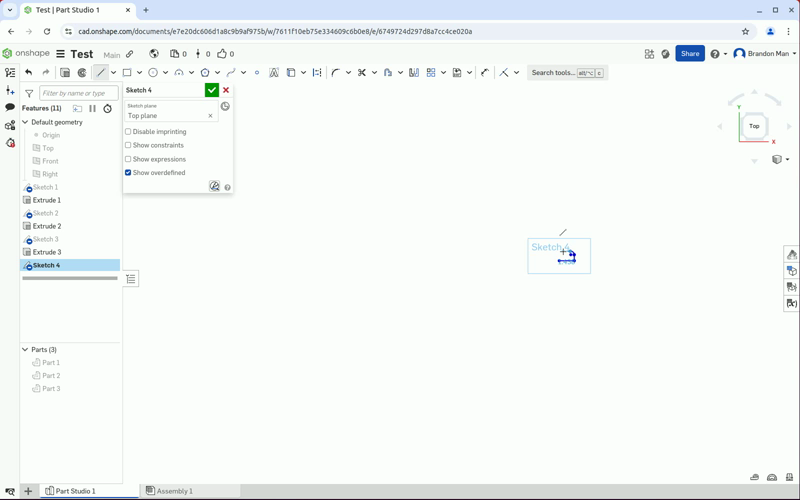
scroll(6)
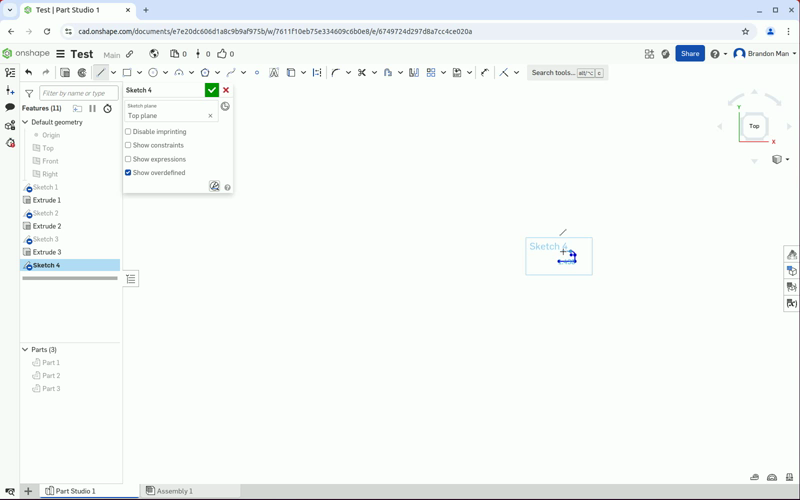
scroll(6)
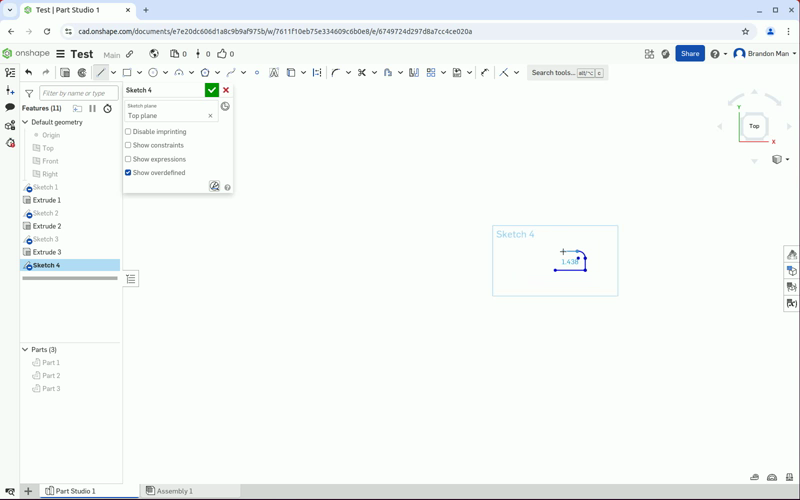
scroll(6)
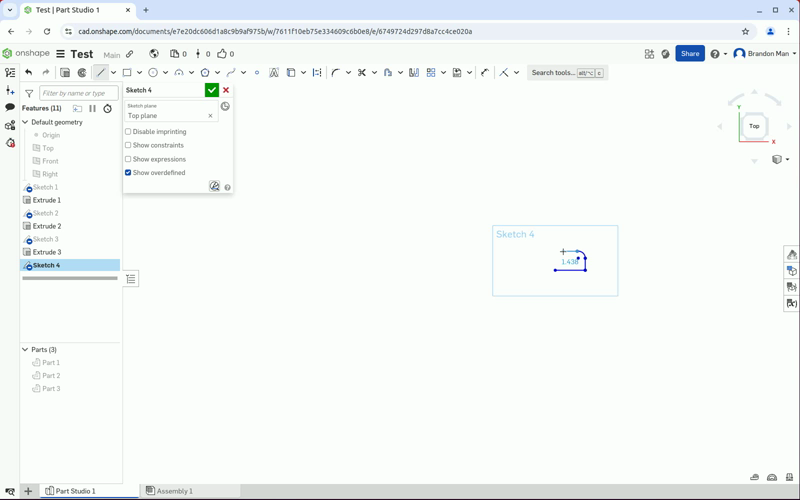
scroll(6)
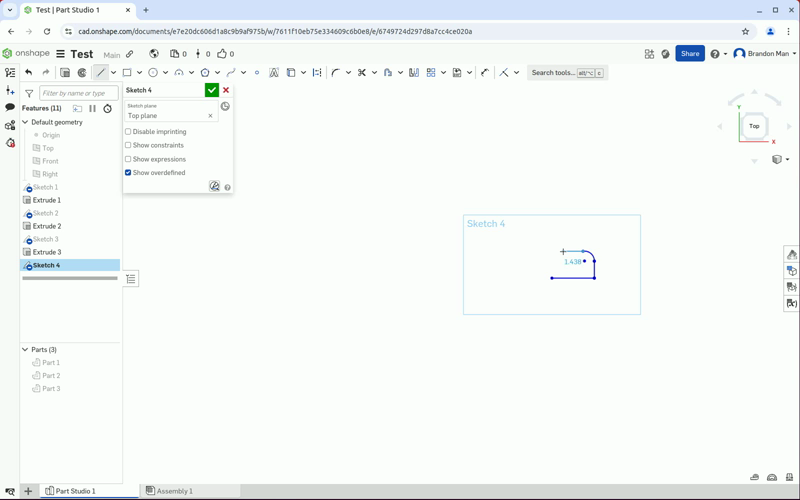
scroll(6)
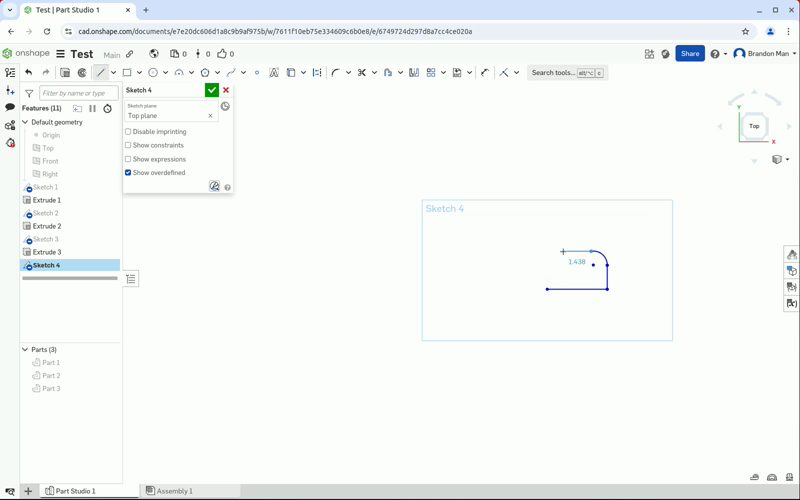
scroll(6)
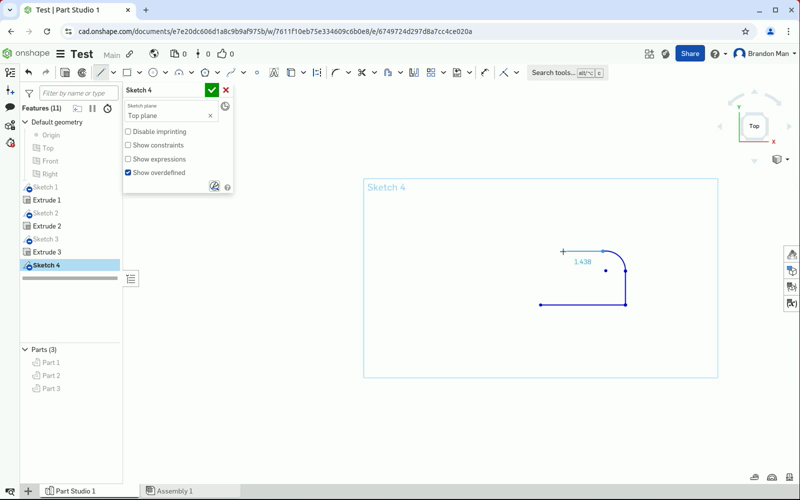
scroll(6)
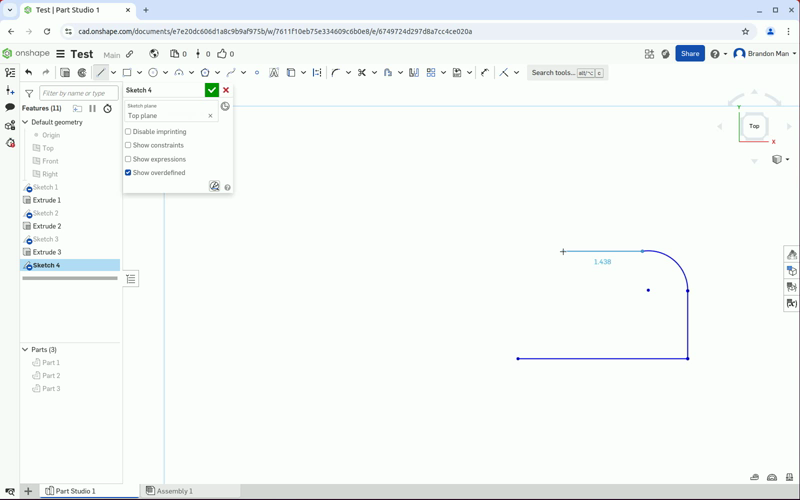
click(563, 251)
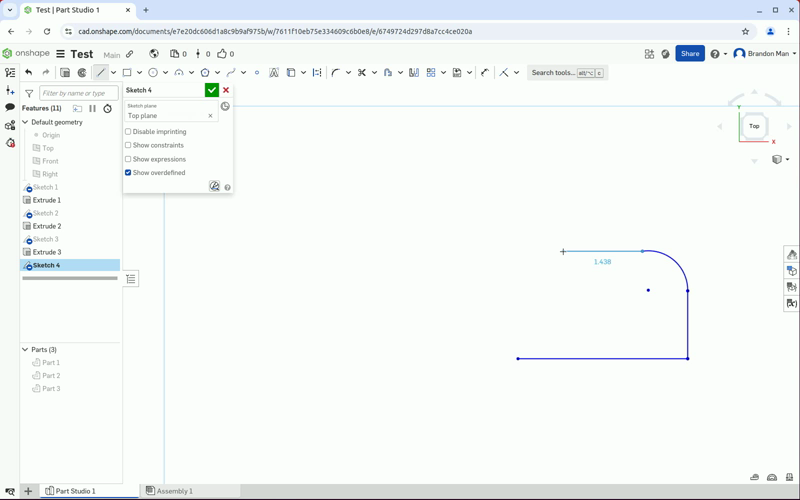
scroll(-6)
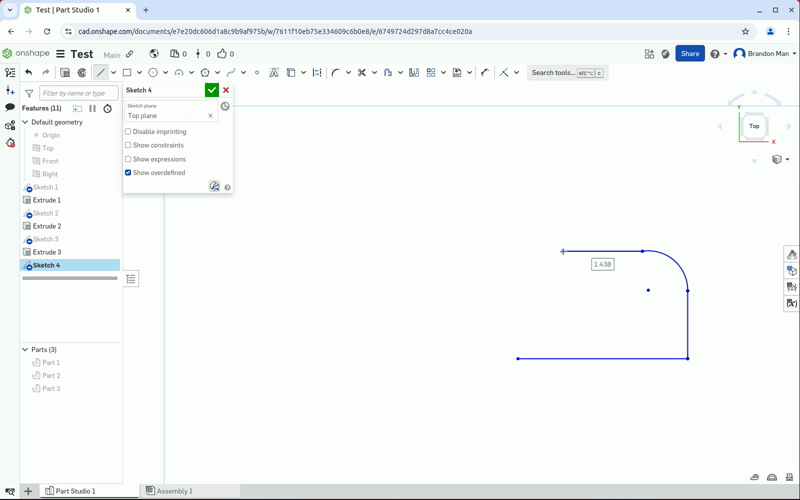
scroll(-6)
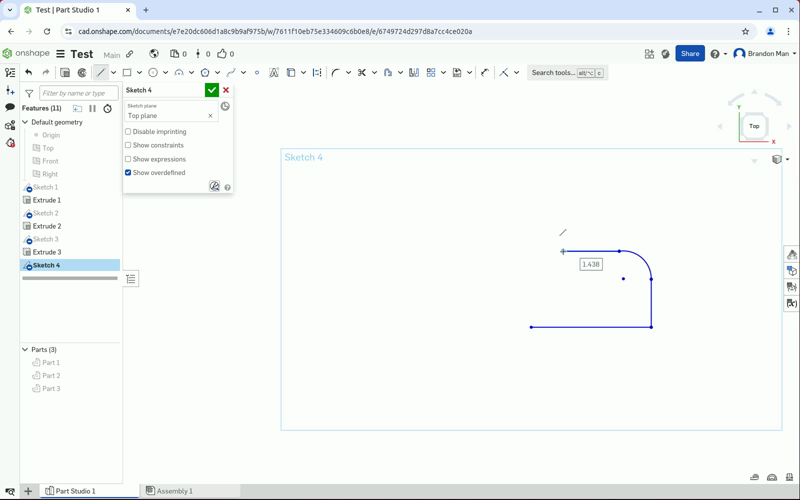
scroll(-6)
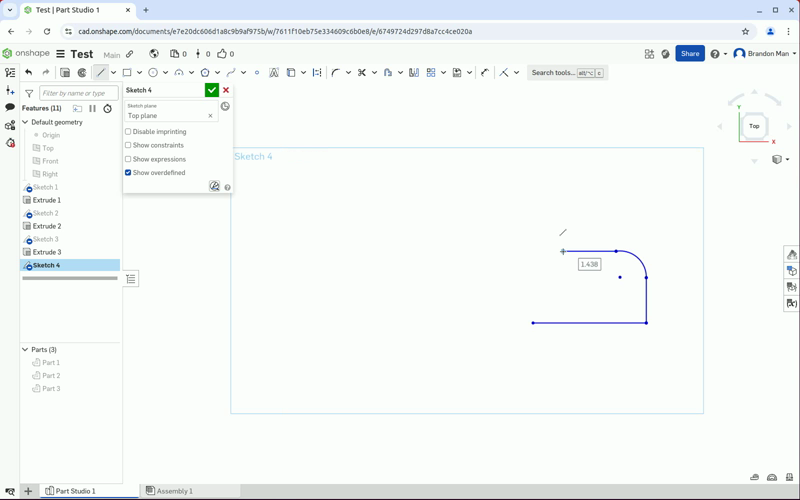
scroll(-6)
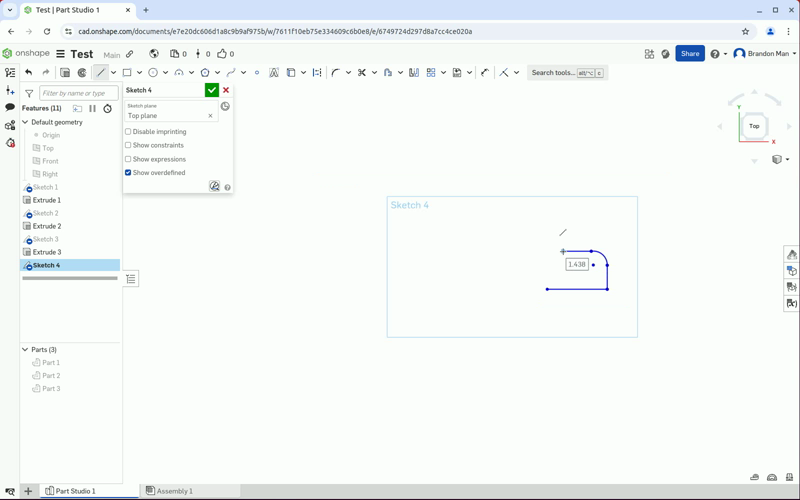
scroll(-6)
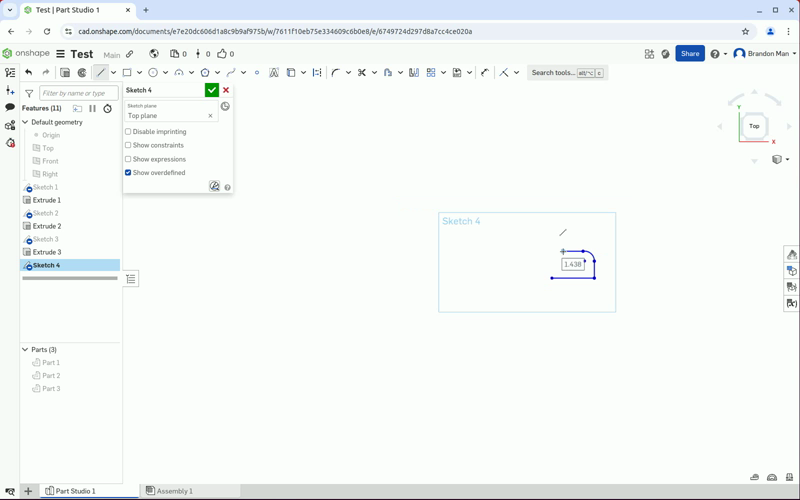
scroll(-6)
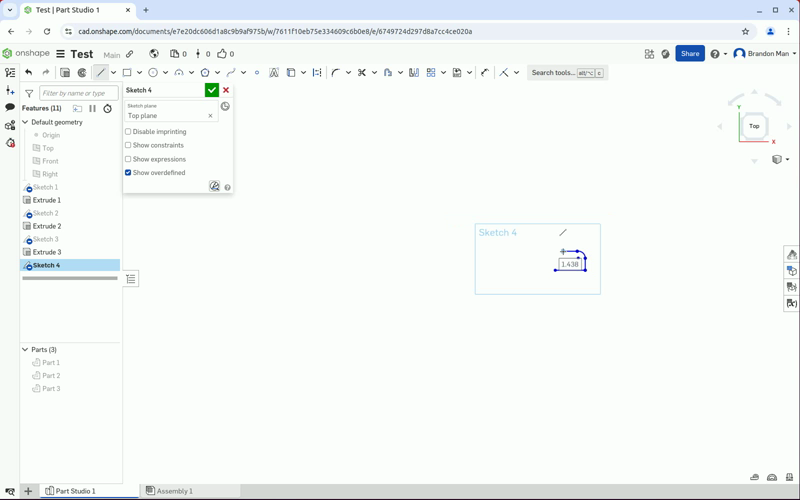
scroll(-6)
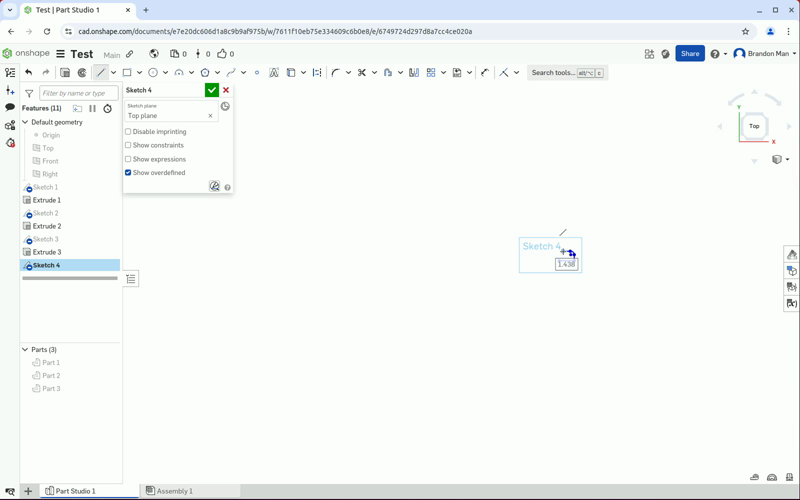
key_up(shift)
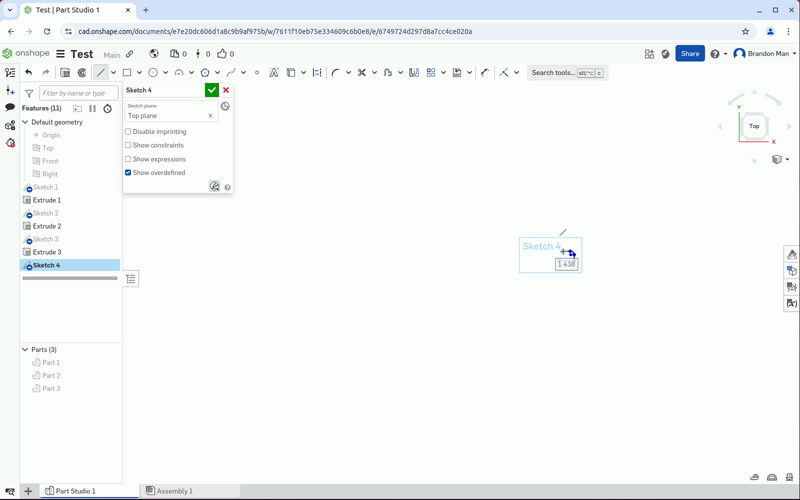
key(esc)
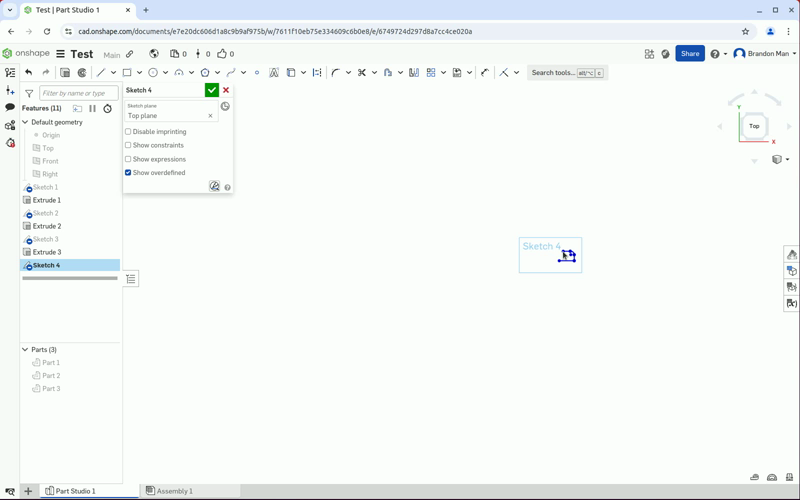
key(a)
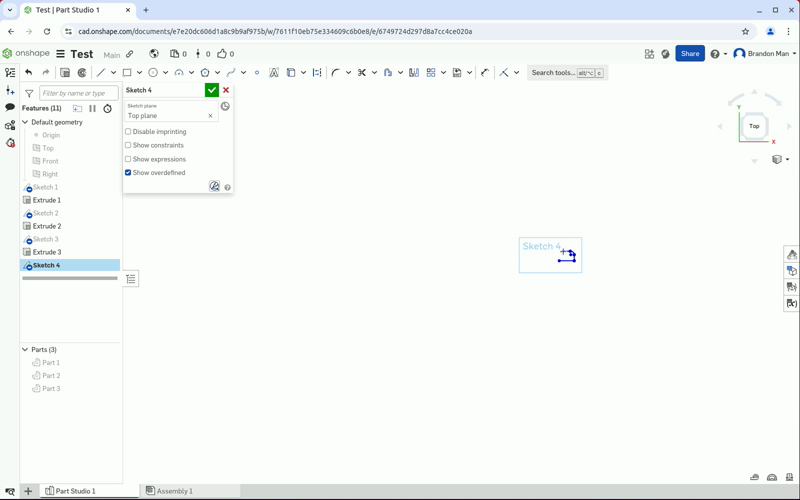
mouse_move(563, 251)
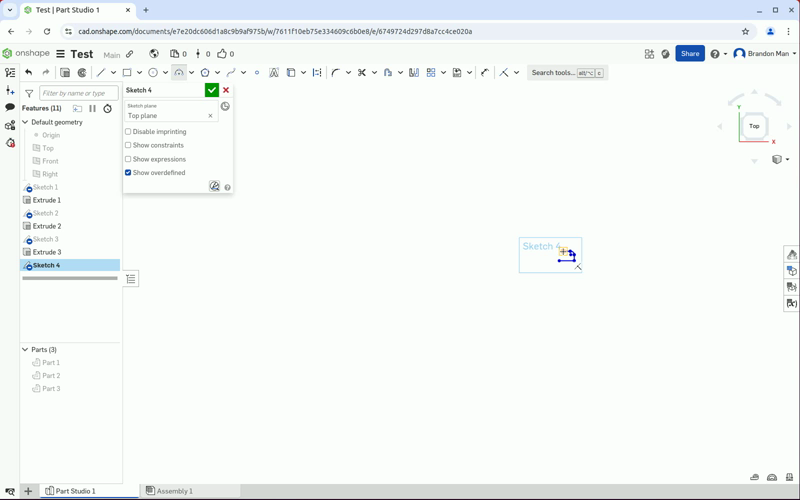
click(563, 251)
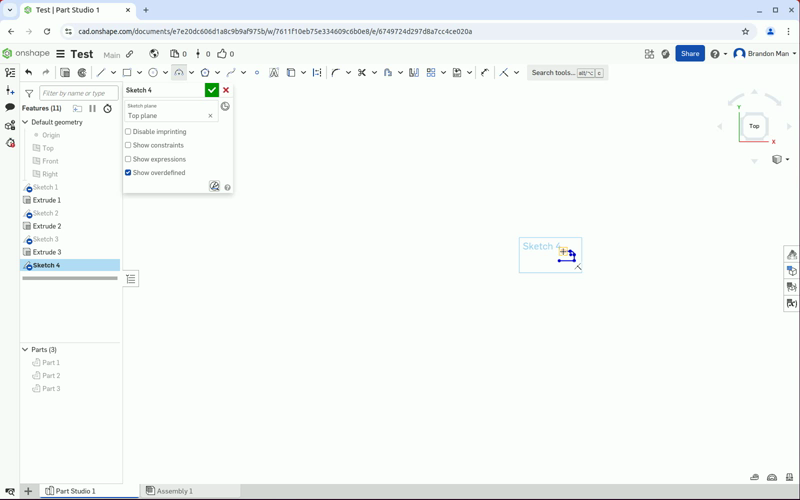
key_down(shift)
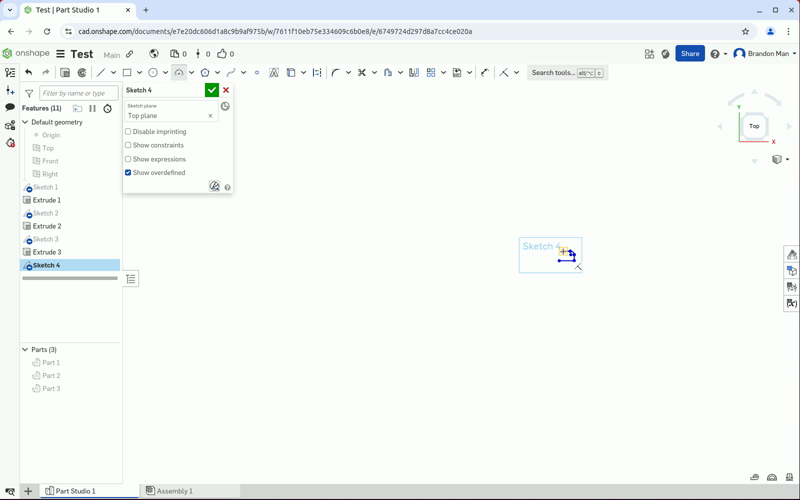
mouse_move(559, 254)
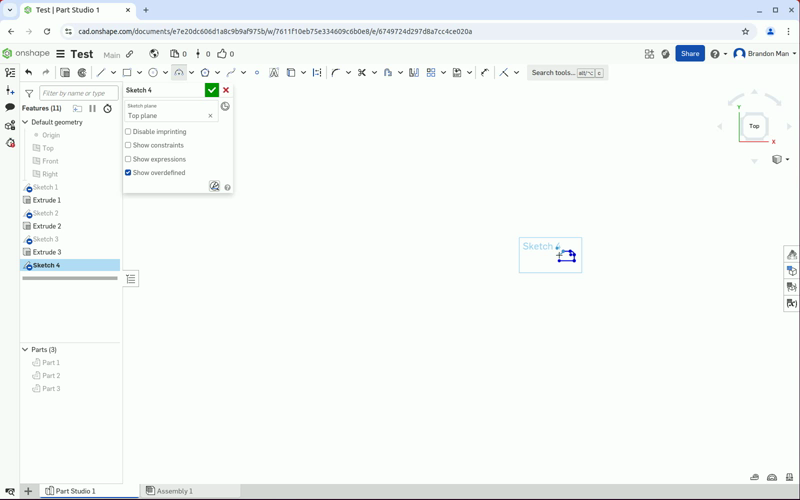
scroll(6)
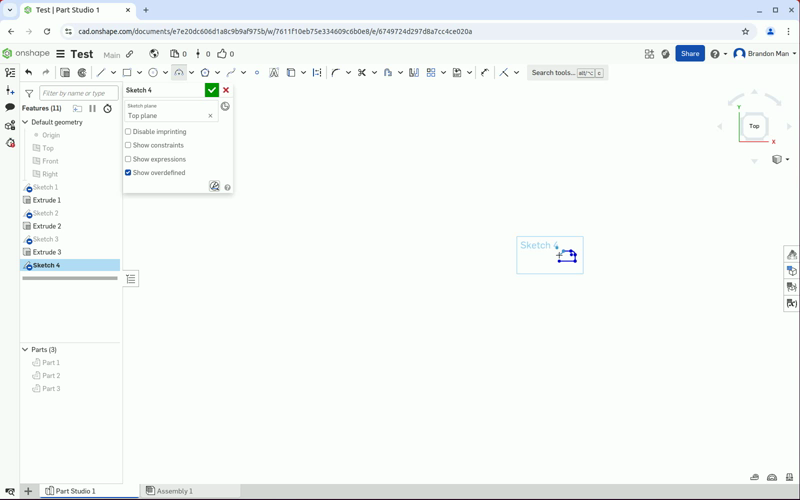
scroll(6)
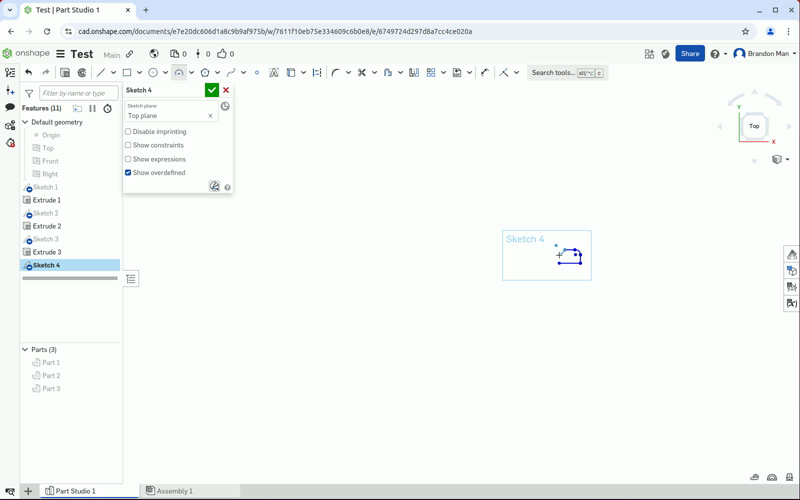
scroll(6)
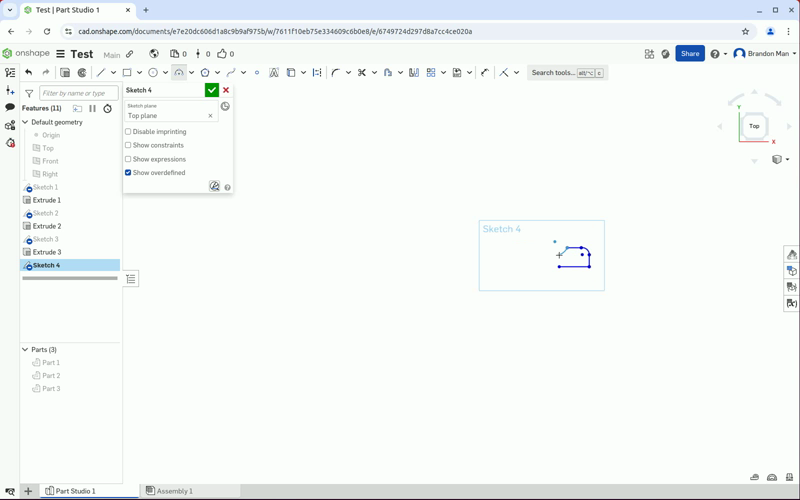
scroll(6)
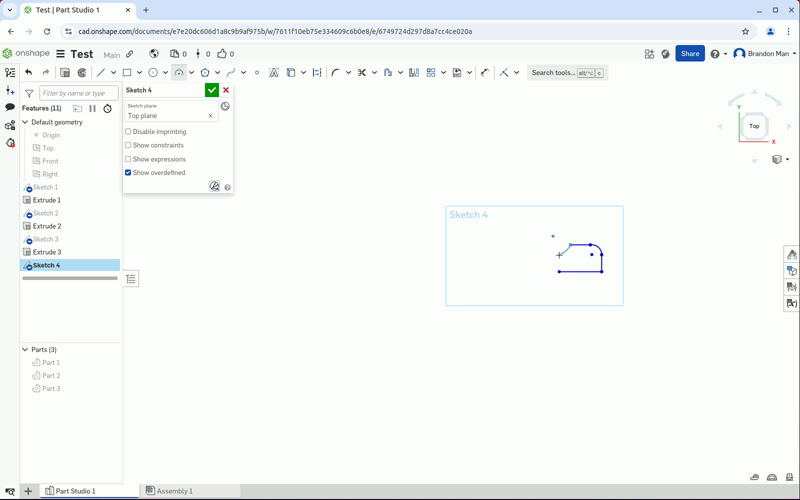
scroll(6)
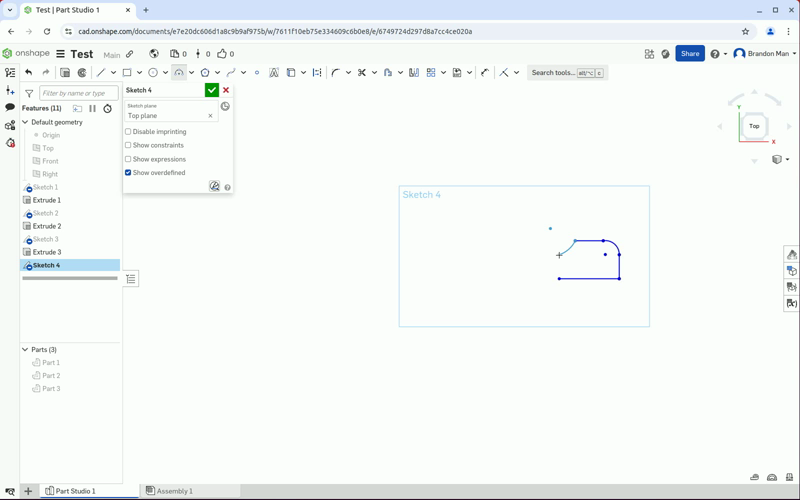
scroll(6)
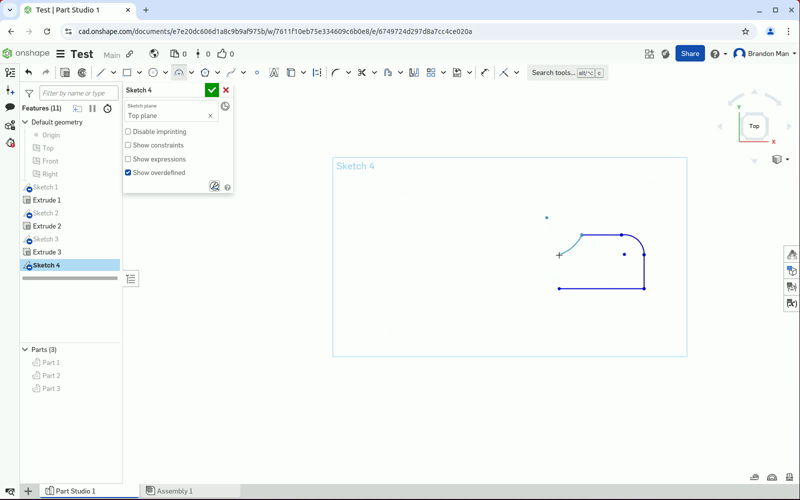
scroll(6)
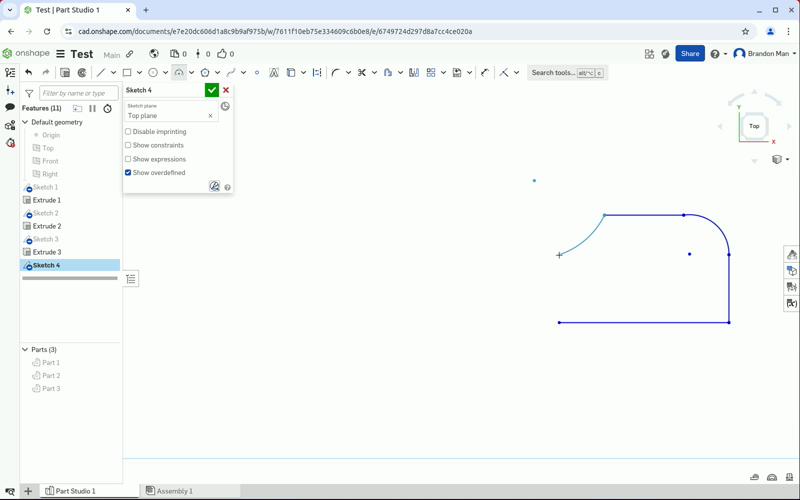
click(559, 254)
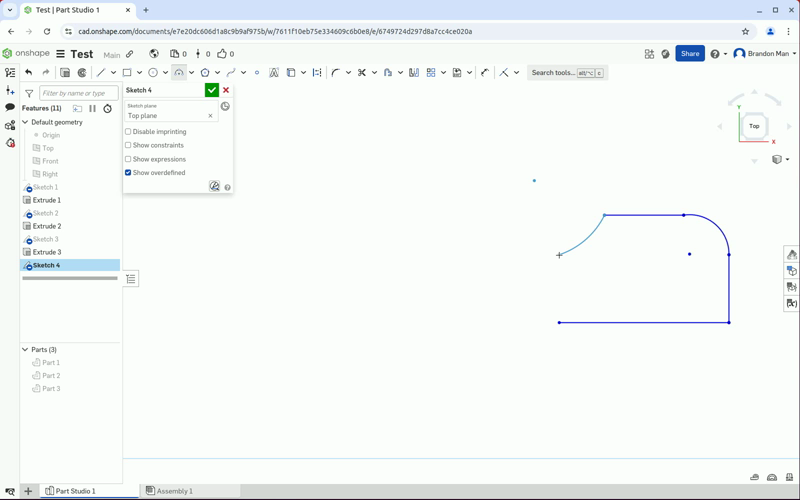
scroll(-6)
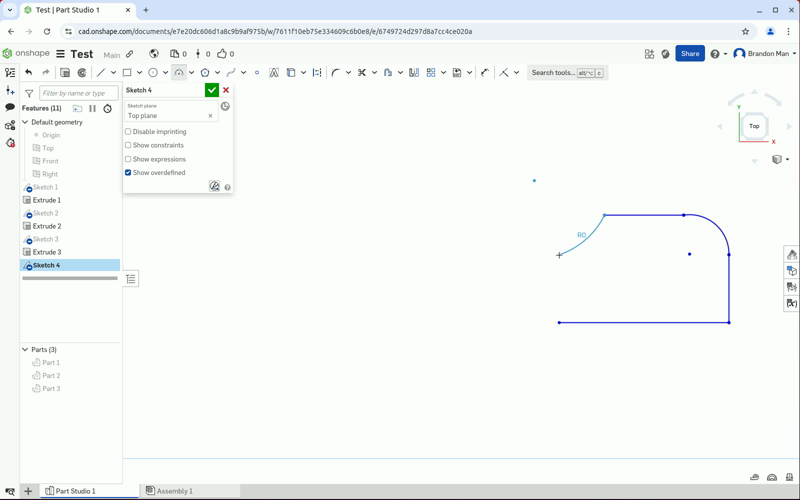
scroll(-6)
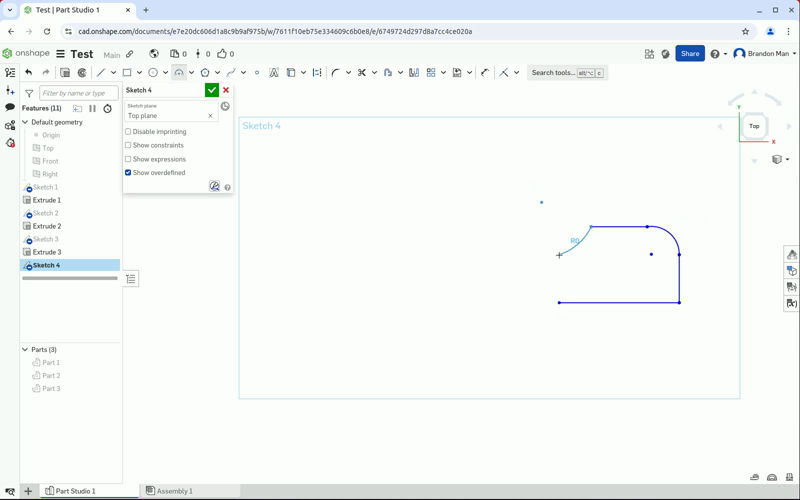
scroll(-6)
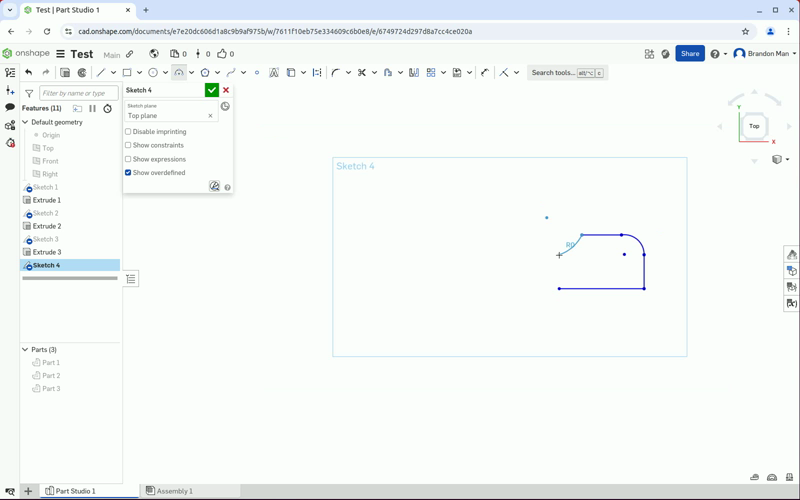
scroll(-6)
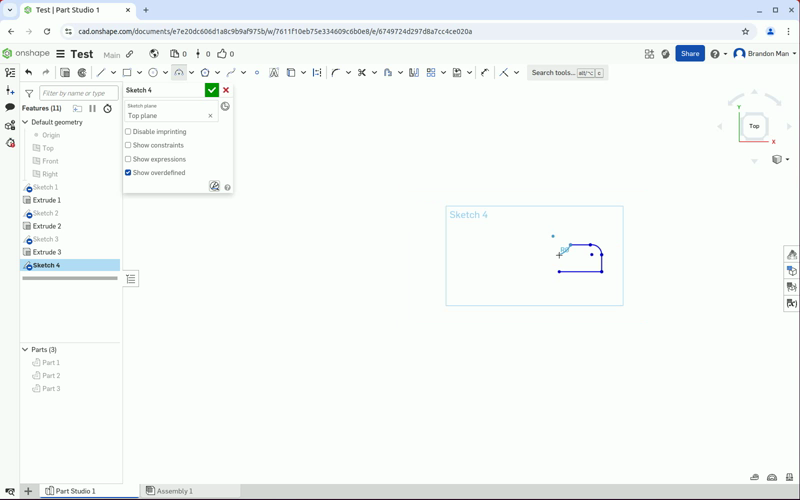
scroll(-6)
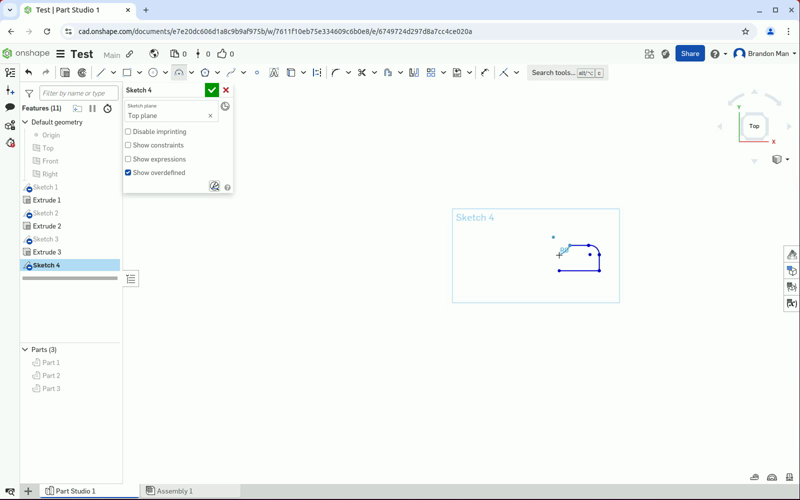
scroll(-6)
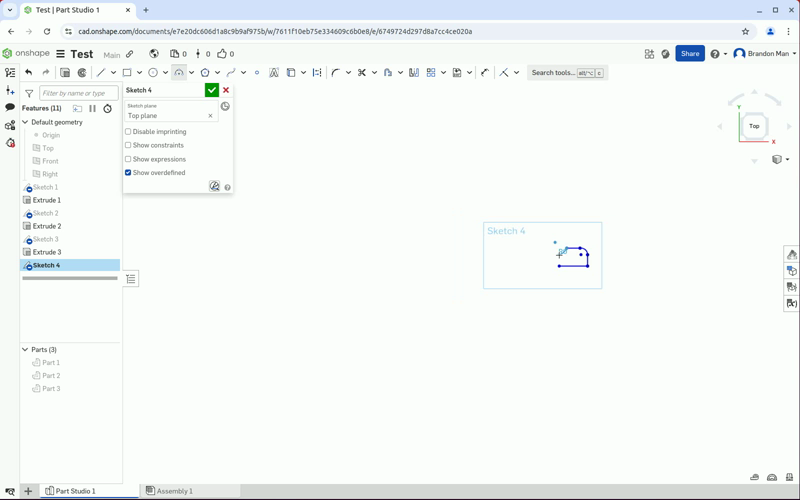
scroll(-6)
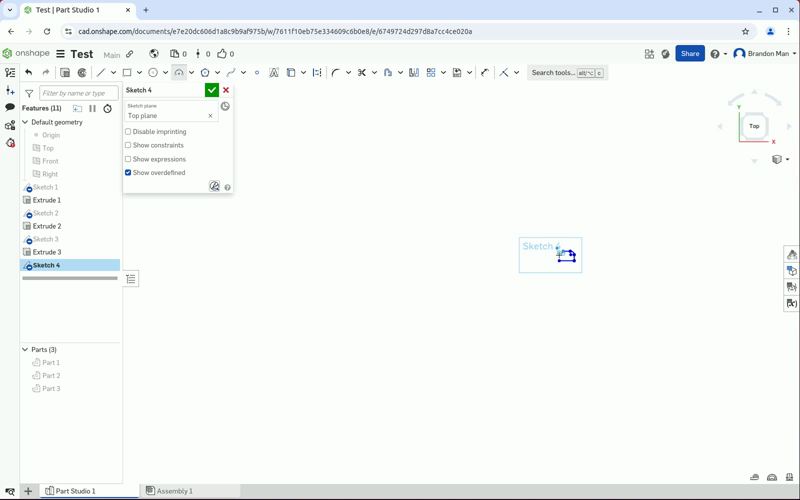
mouse_move(560, 252)
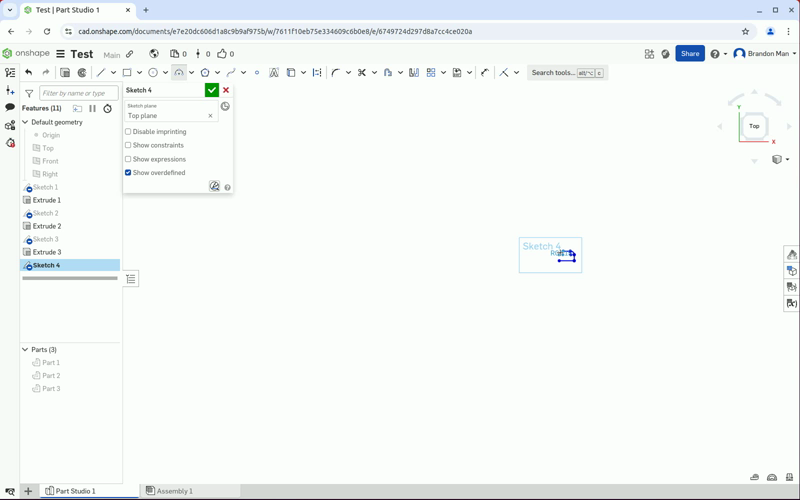
scroll(6)
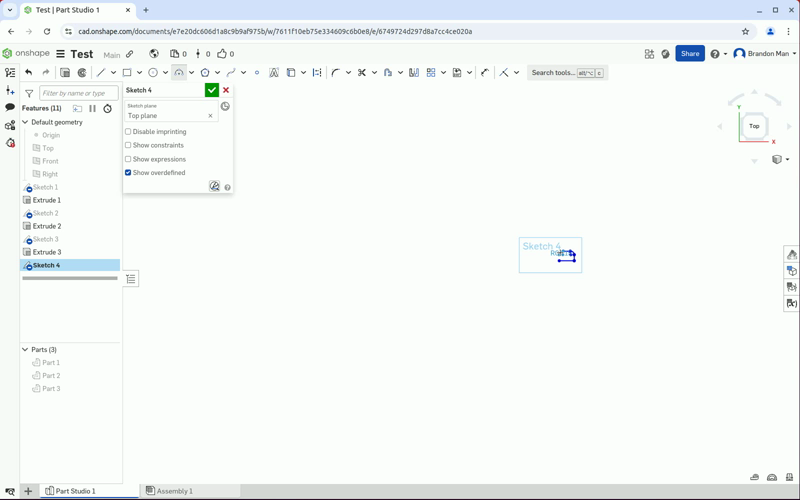
scroll(6)
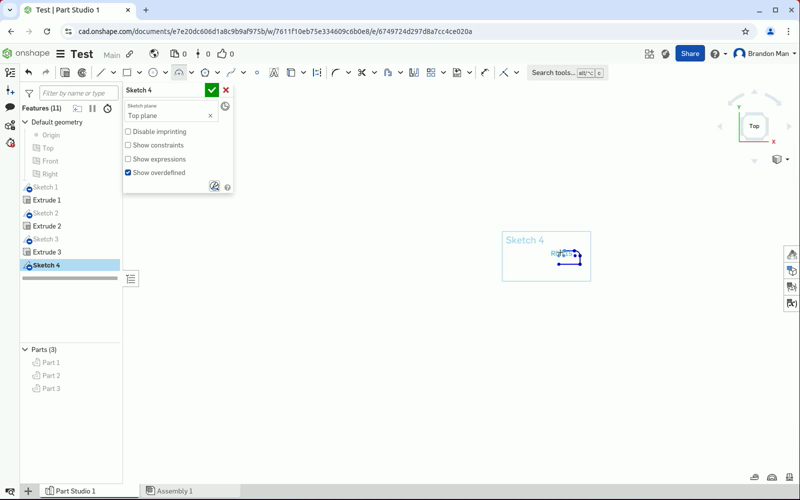
scroll(6)
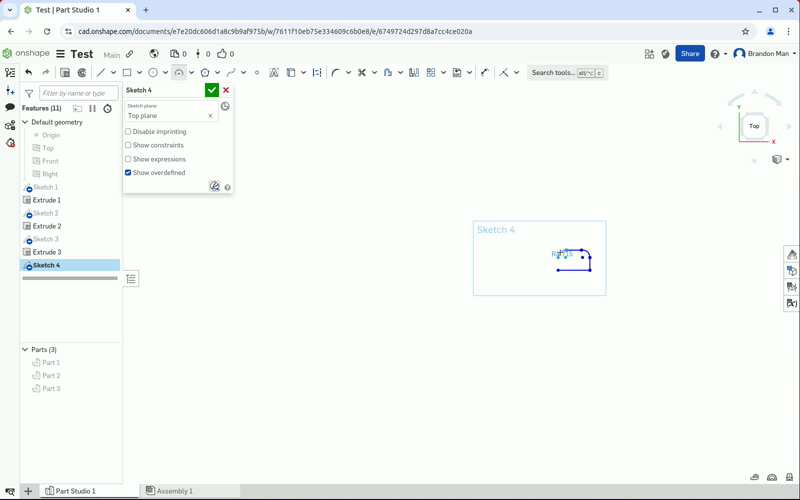
scroll(6)
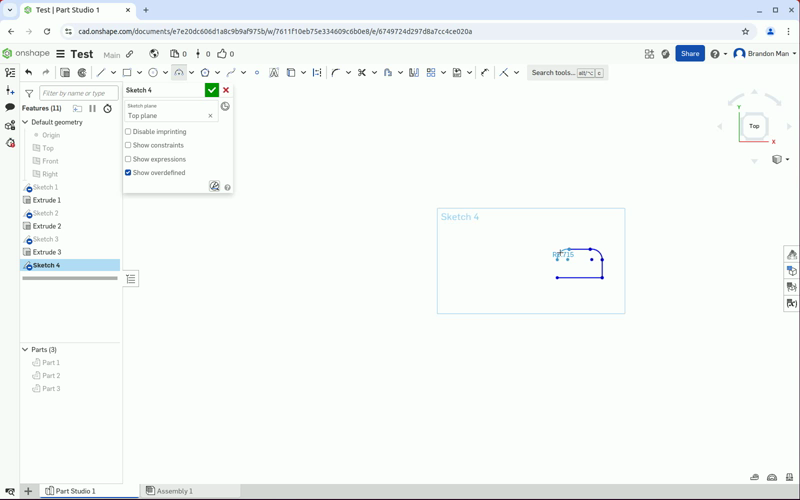
scroll(6)
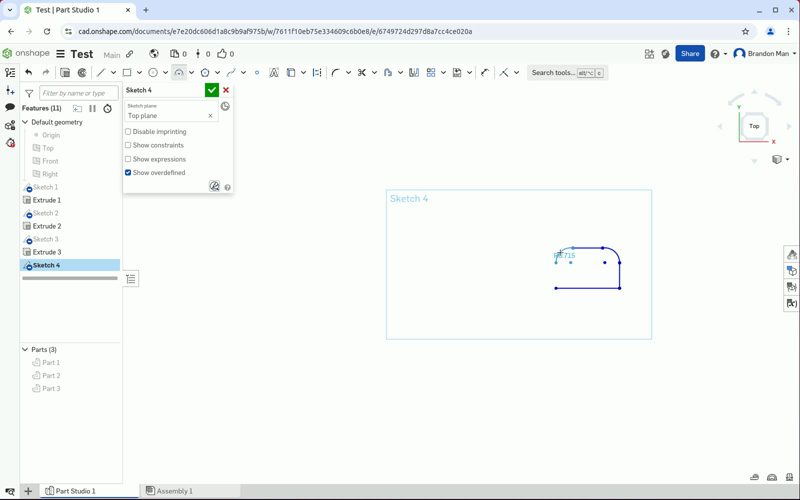
scroll(6)
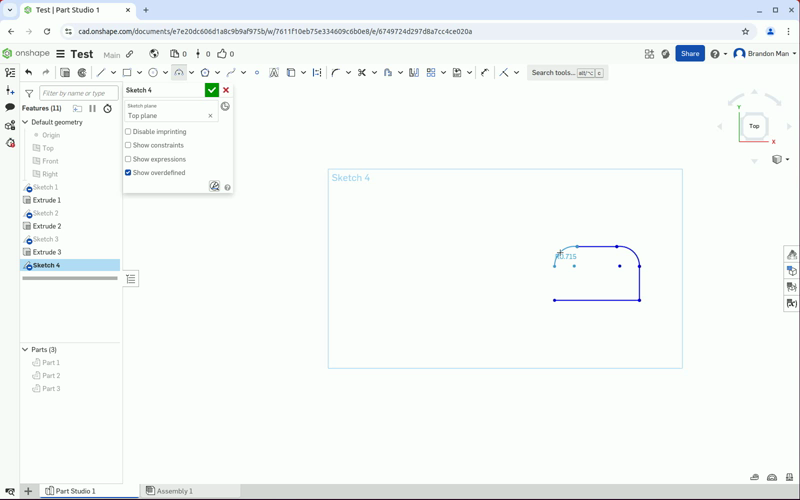
scroll(6)
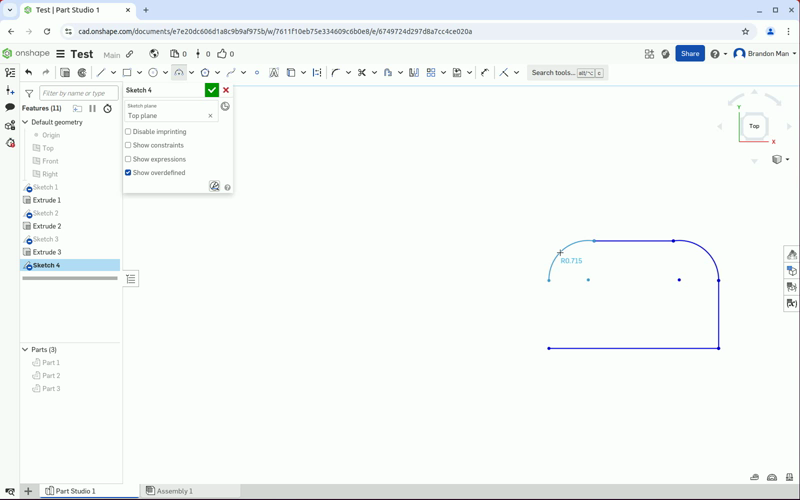
click(560, 252)
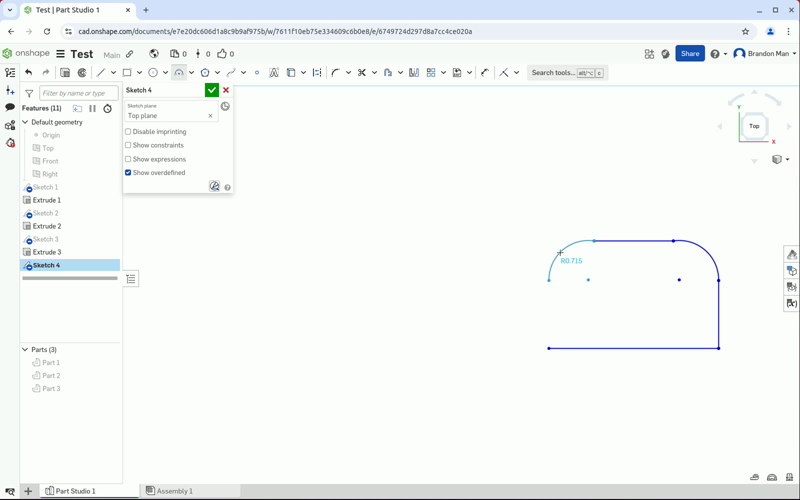
scroll(-6)
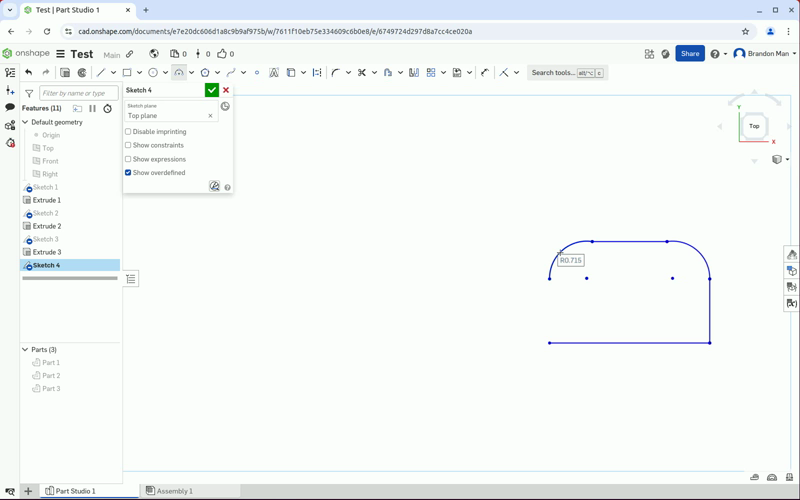
scroll(-6)
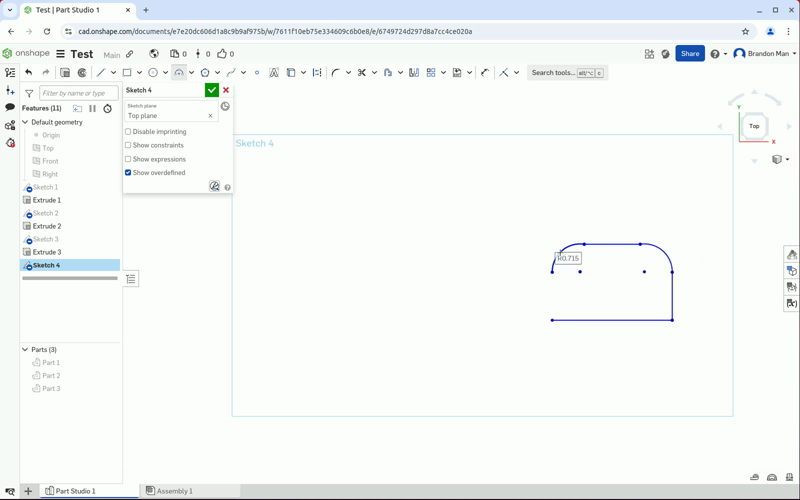
scroll(-6)
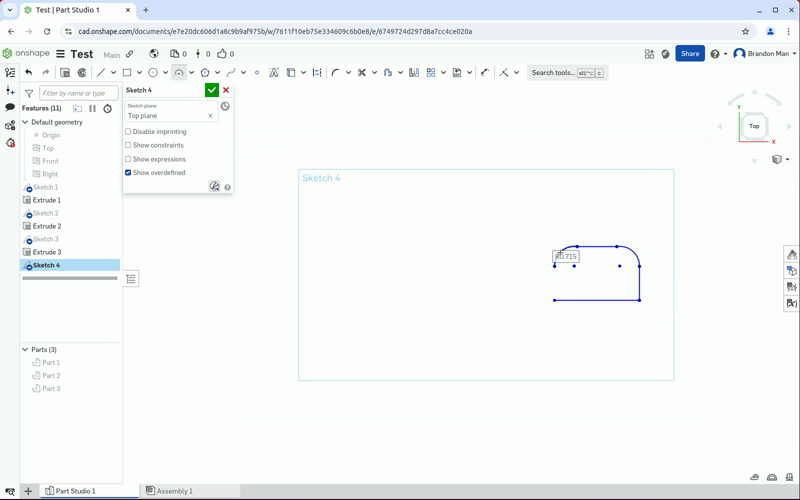
scroll(-6)
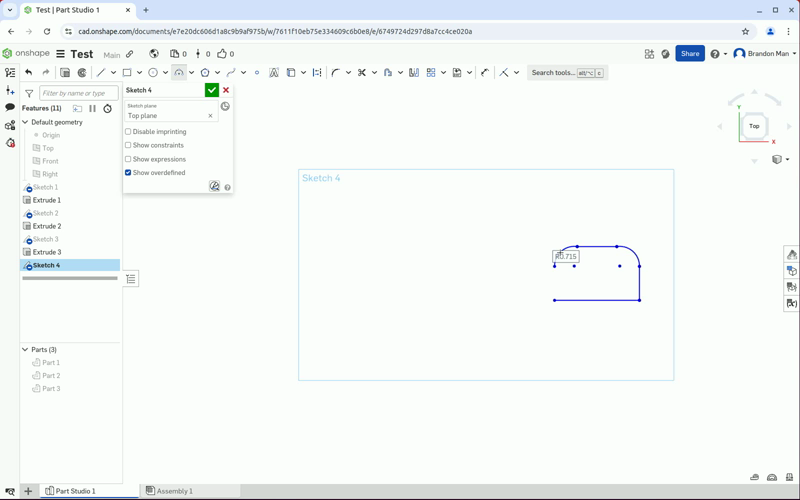
scroll(-6)
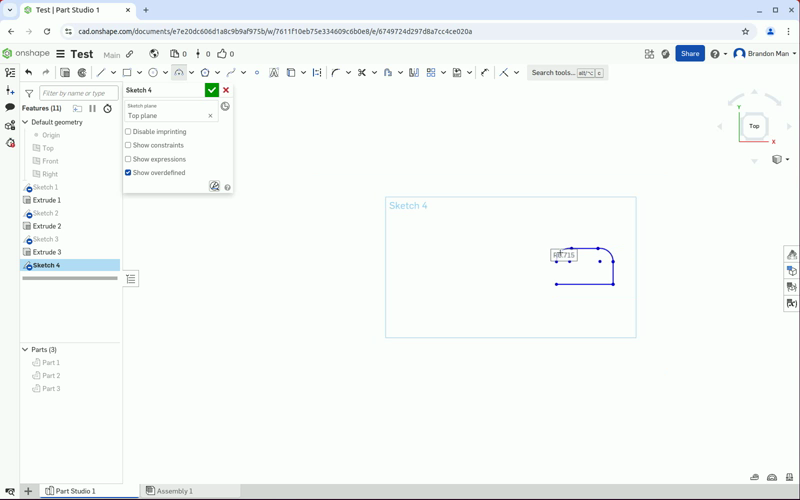
scroll(-6)
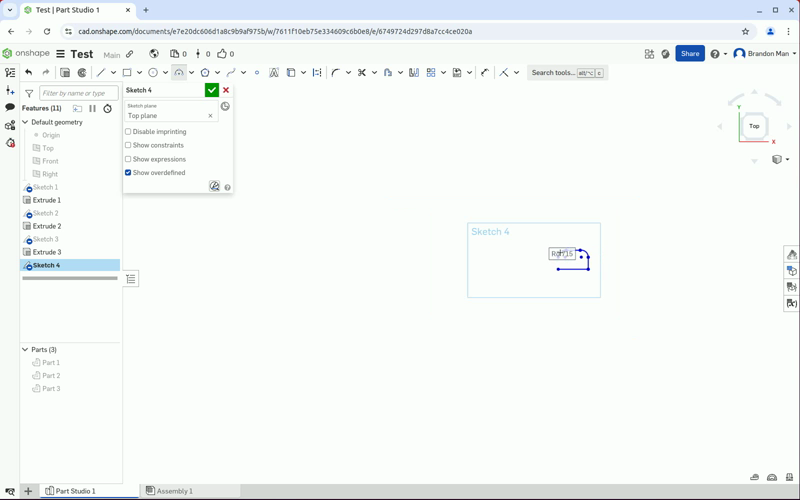
scroll(-6)
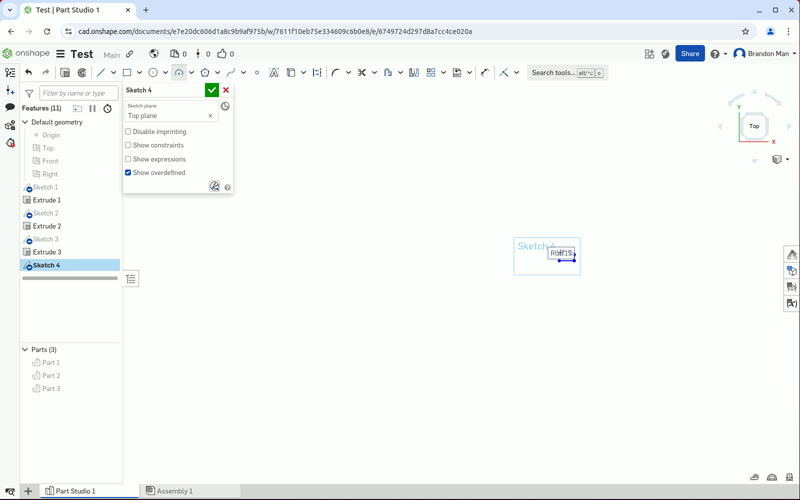
key_up(shift)
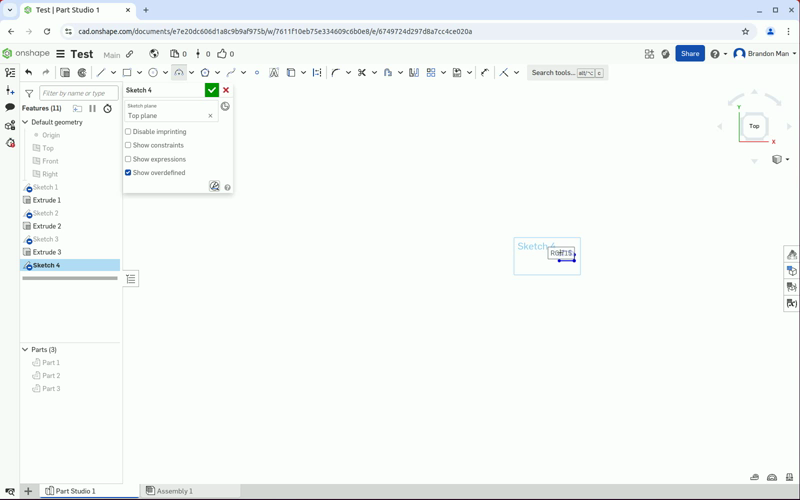
key(esc)
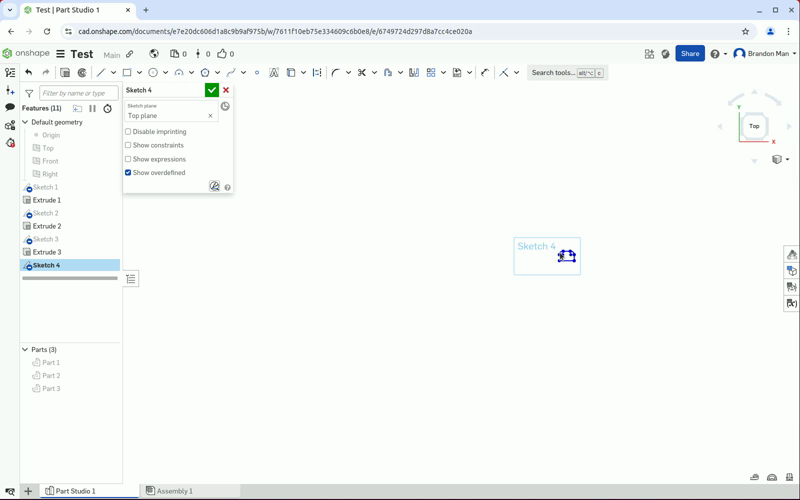
key(l)
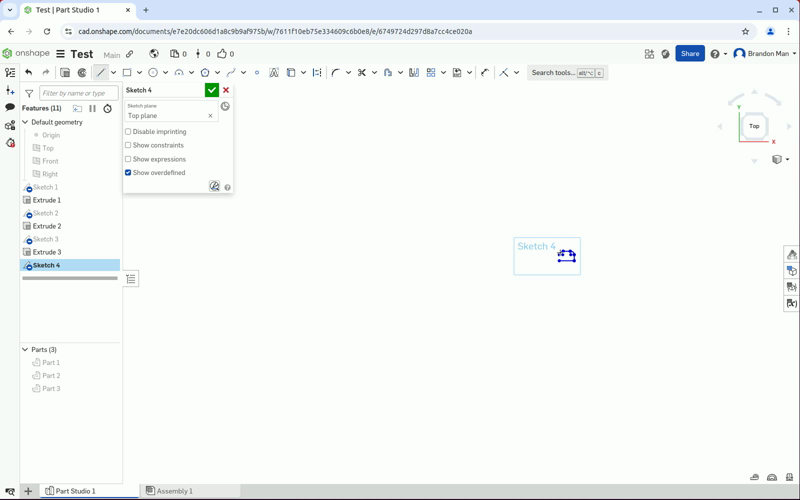
mouse_move(559, 254)
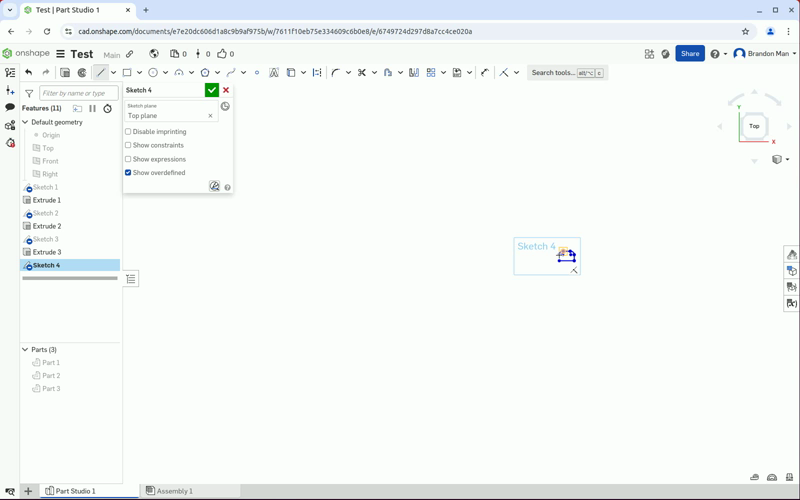
scroll(6)
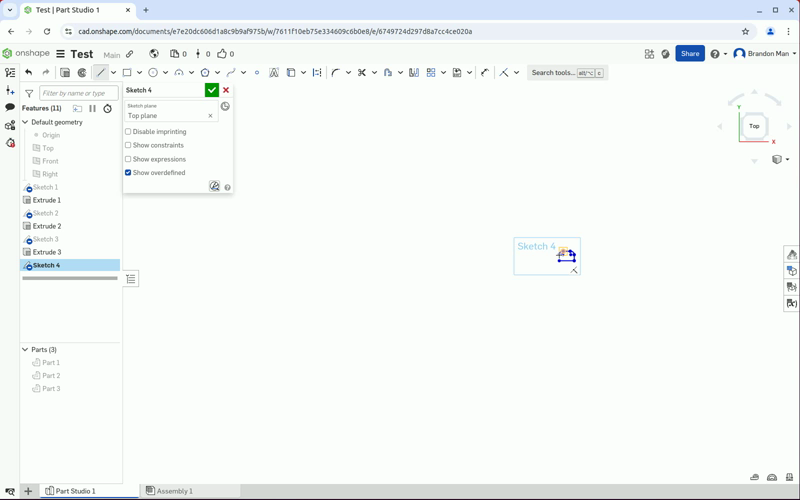
scroll(6)
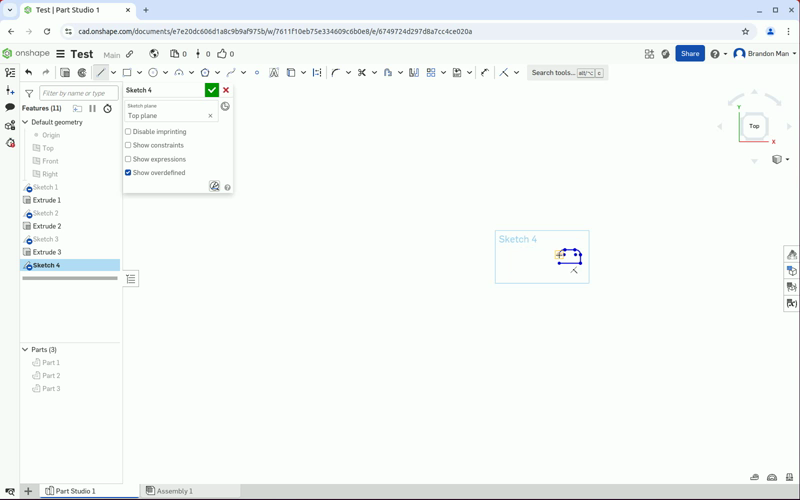
scroll(6)
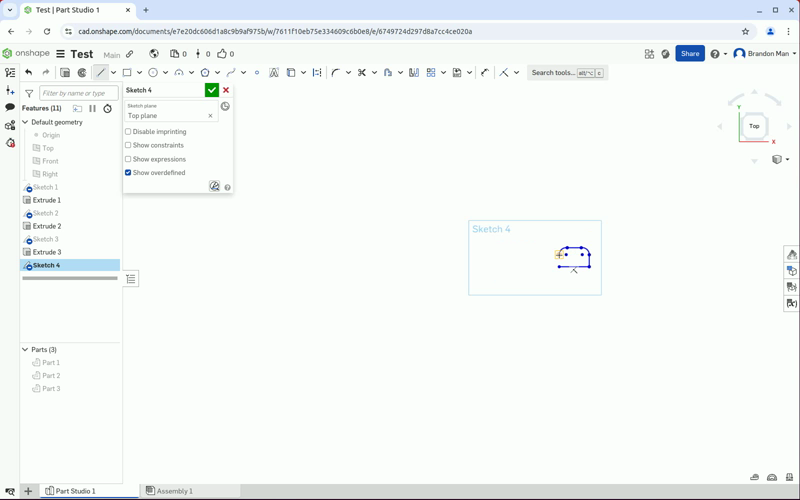
scroll(6)
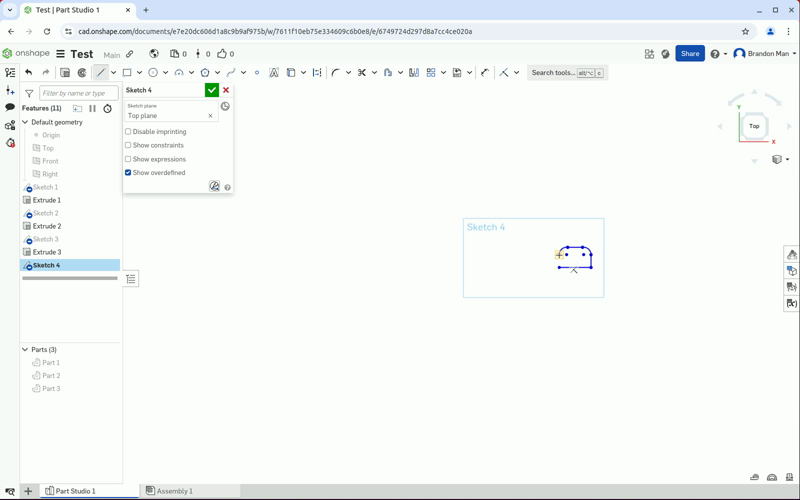
scroll(6)
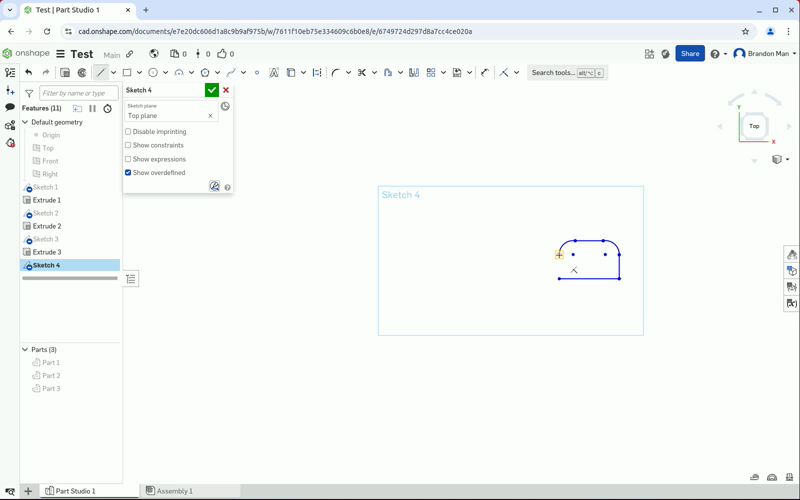
scroll(6)
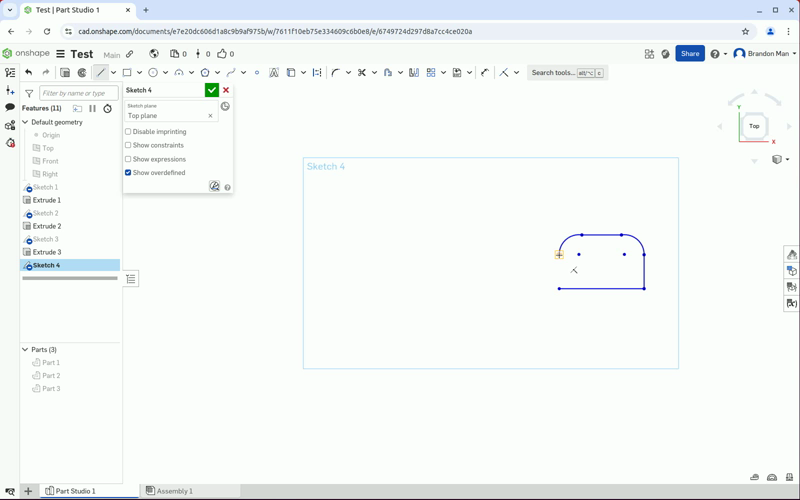
scroll(6)
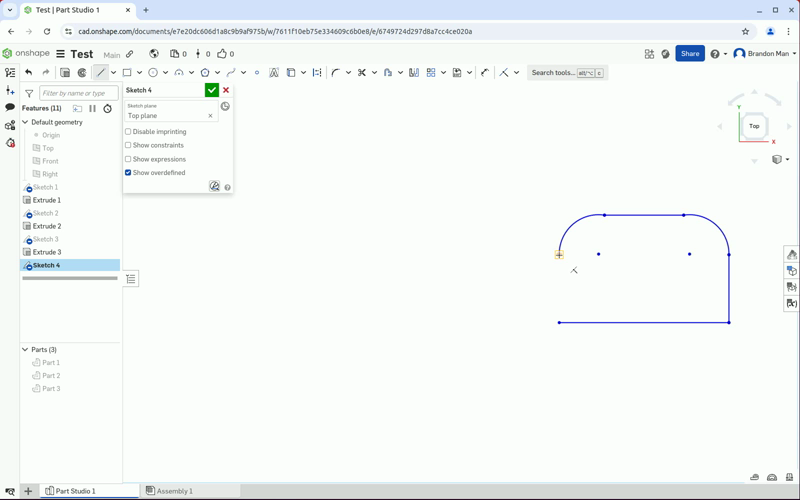
click(559, 254)
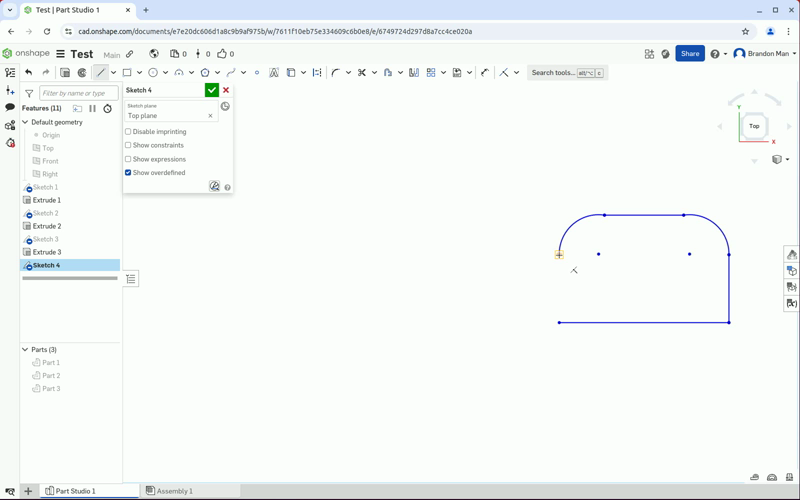
scroll(-6)
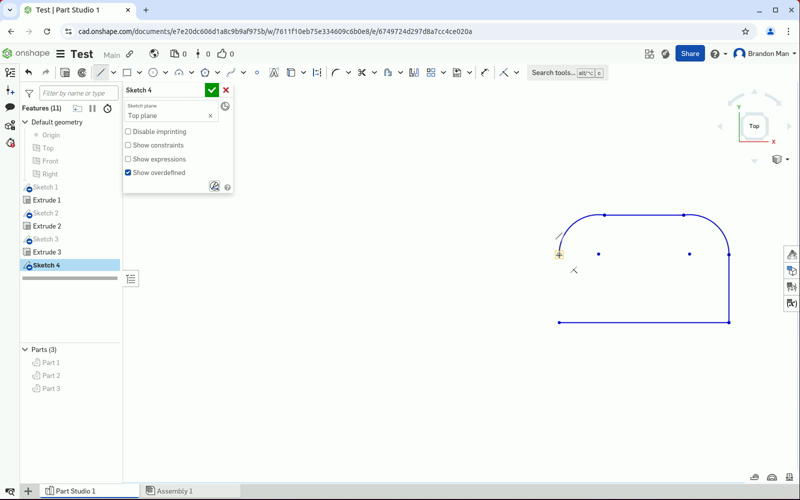
scroll(-6)
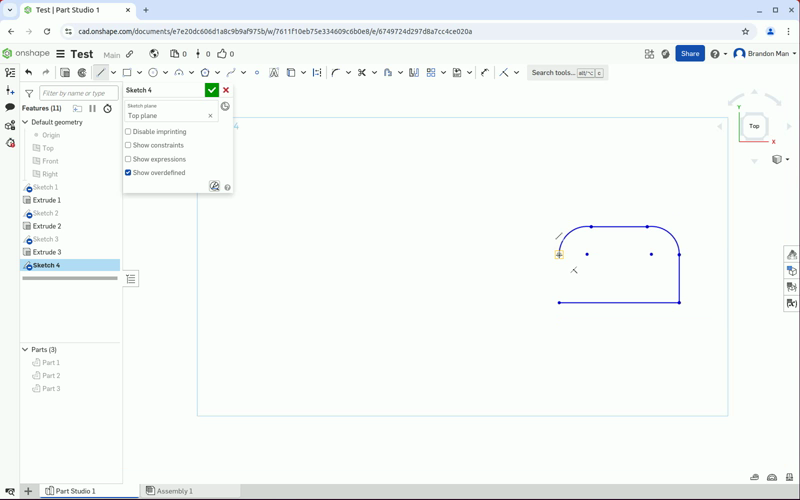
scroll(-6)
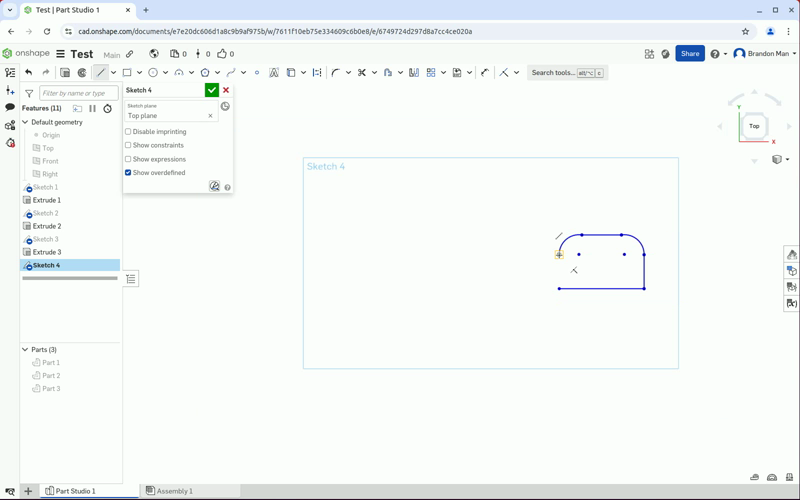
scroll(-6)
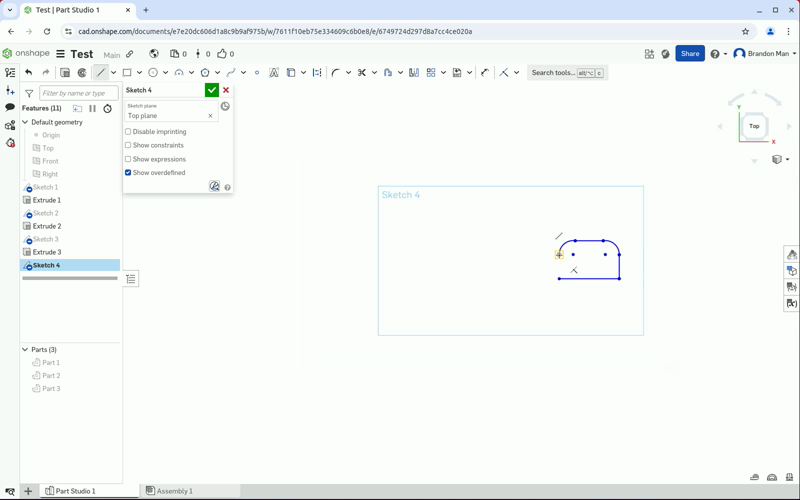
scroll(-6)
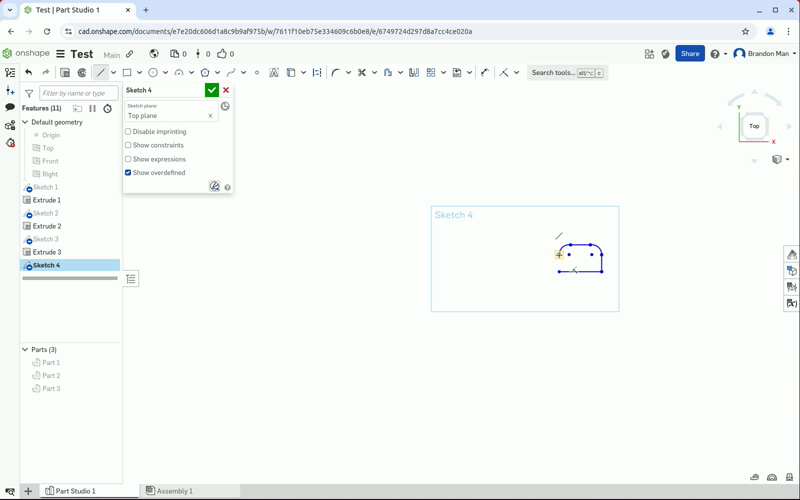
scroll(-6)
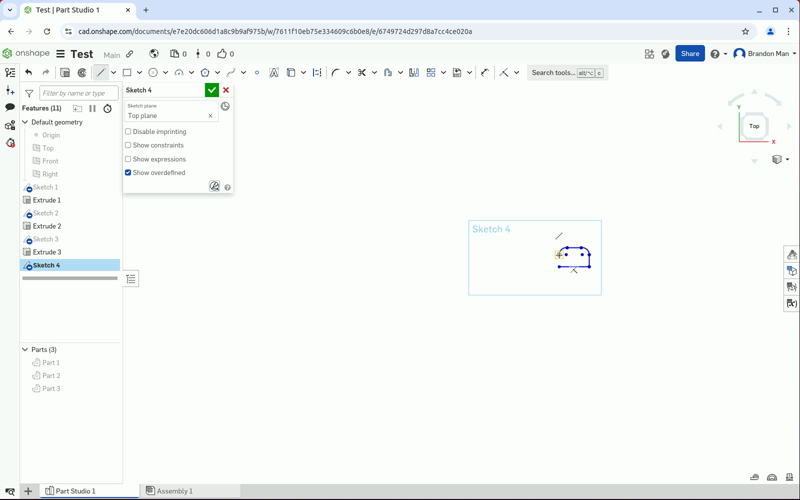
scroll(-6)
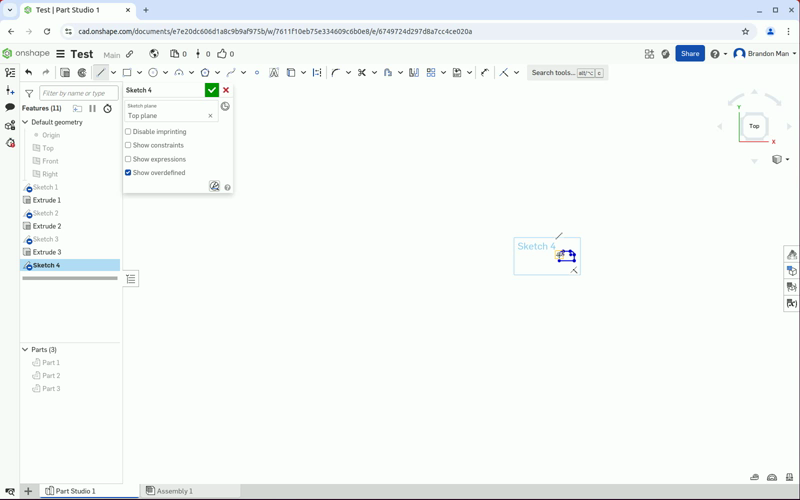
mouse_move(589, 254)
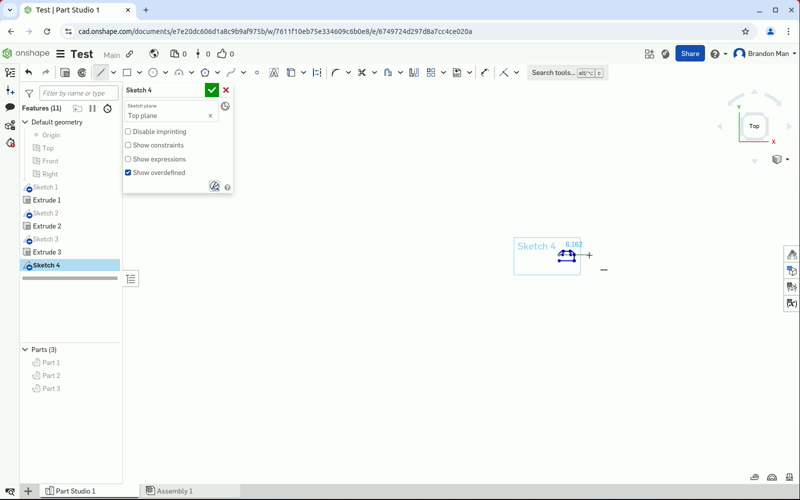
key_down(shift)
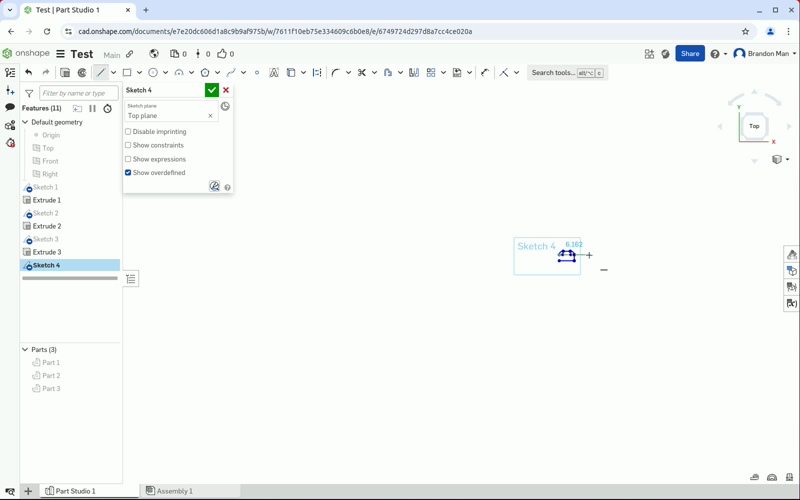
mouse_move(559, 260)
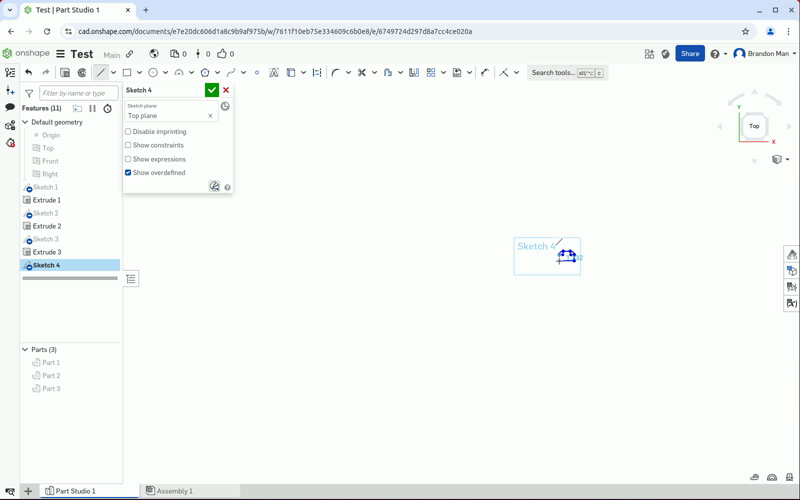
scroll(6)
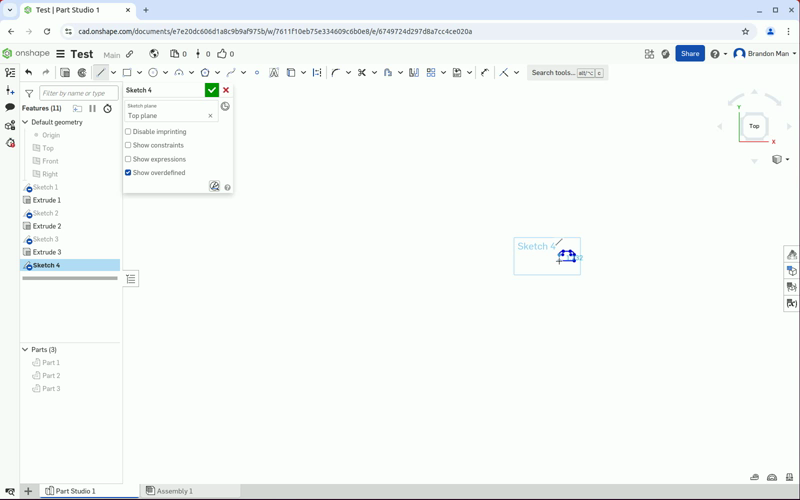
scroll(6)
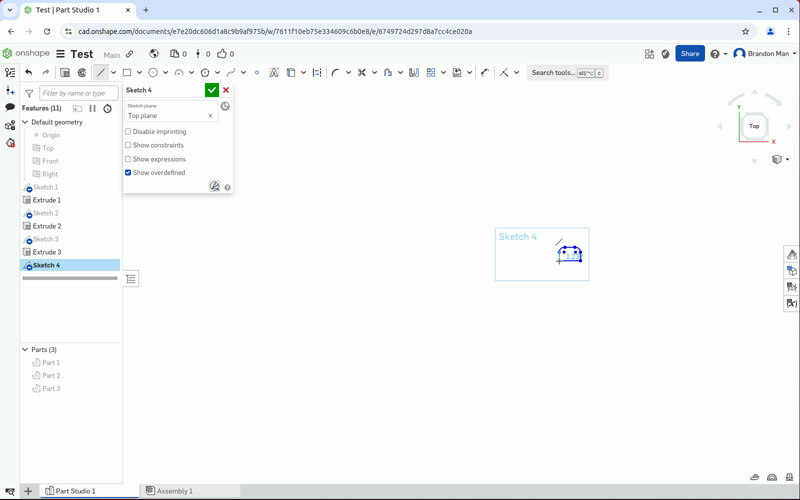
scroll(6)
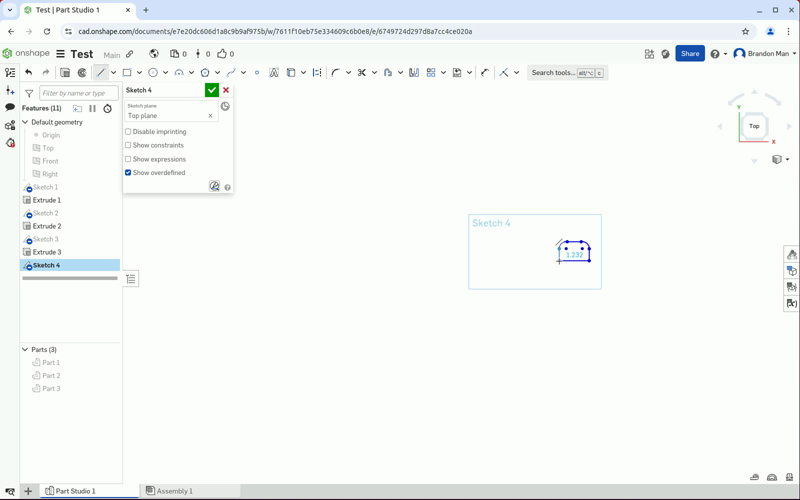
scroll(6)
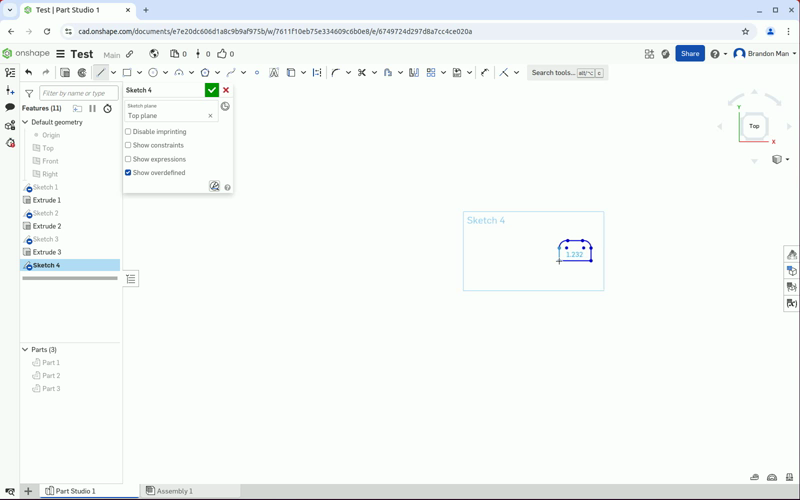
scroll(6)
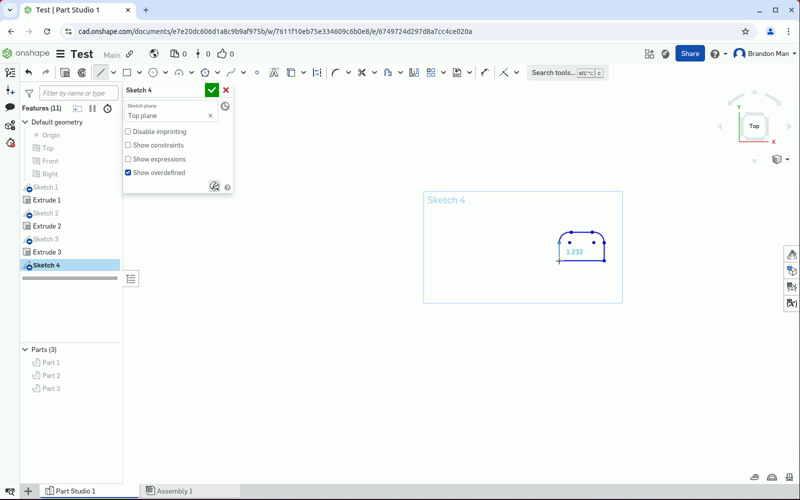
scroll(6)
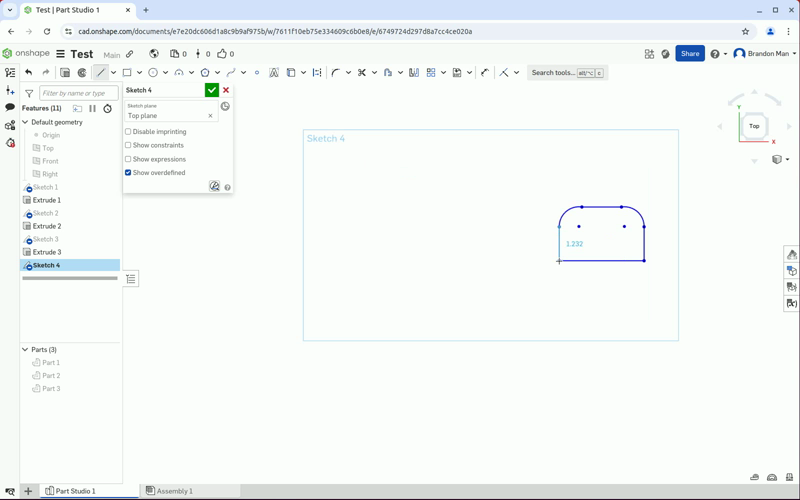
scroll(6)
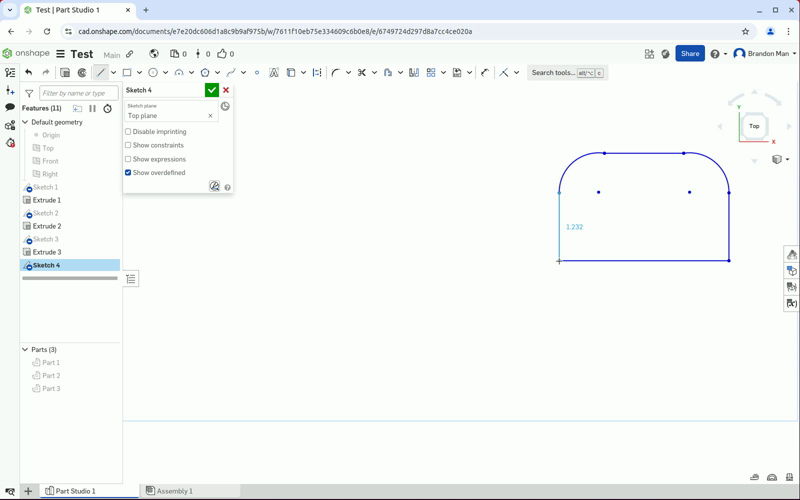
key_up(shift)
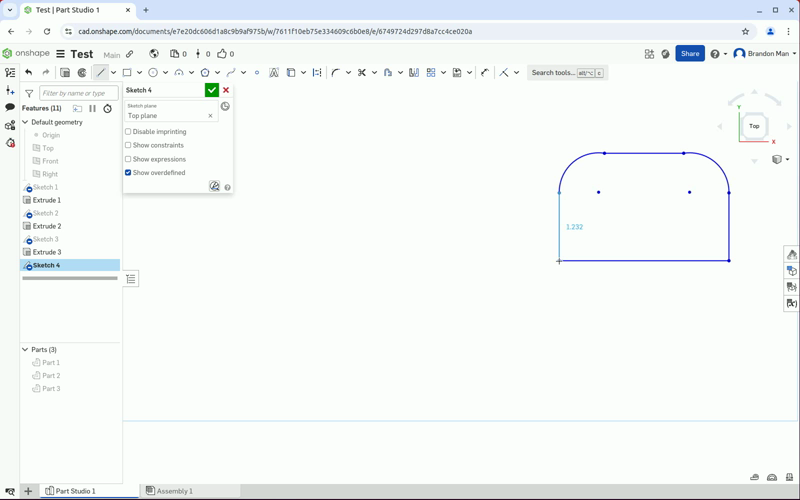
click(559, 260)
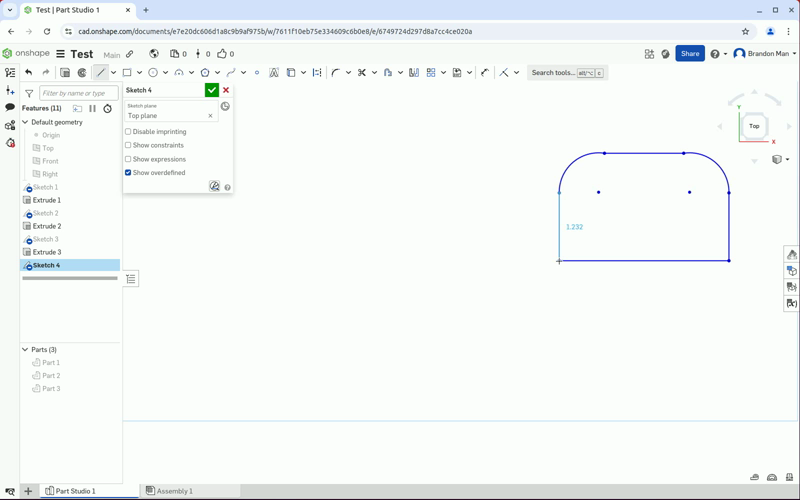
scroll(-6)
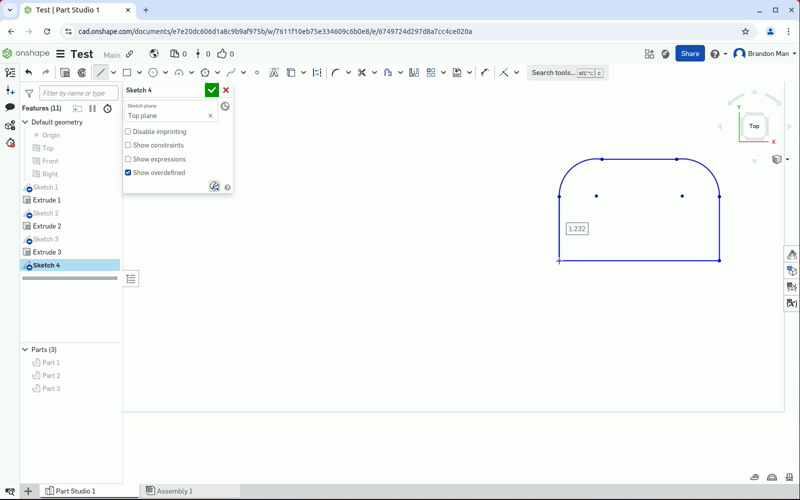
scroll(-6)
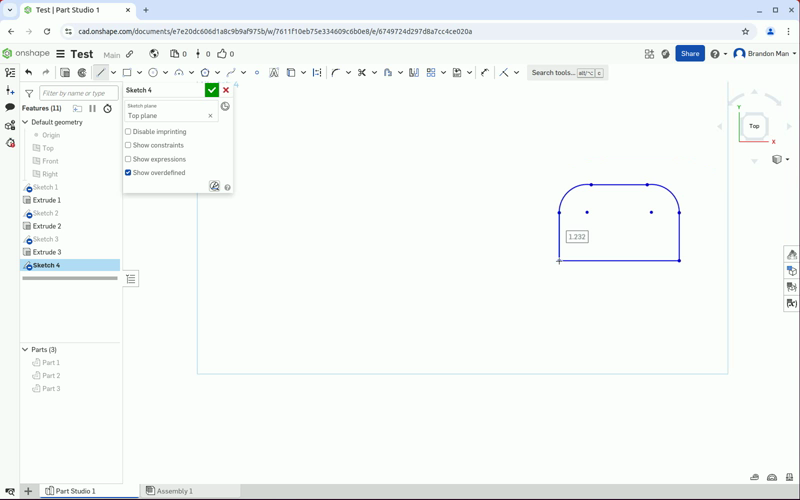
scroll(-6)
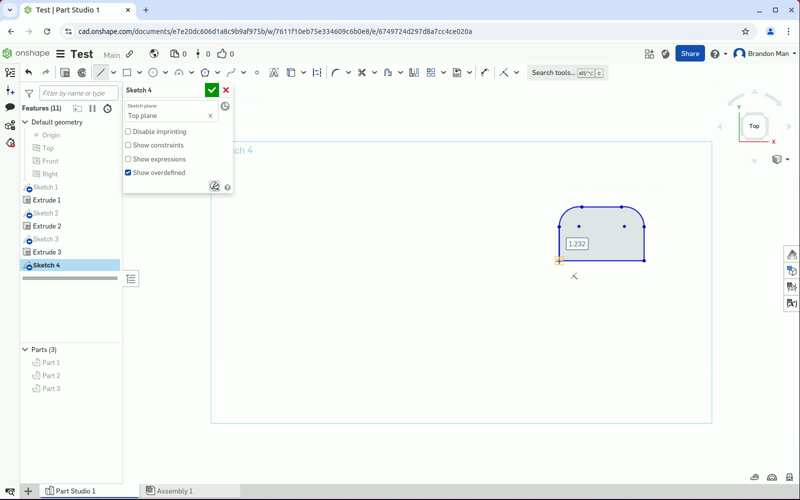
scroll(-6)
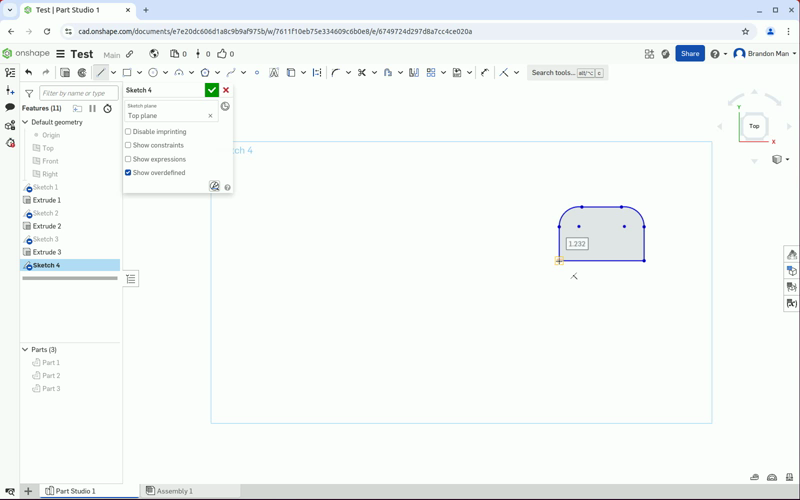
scroll(-6)
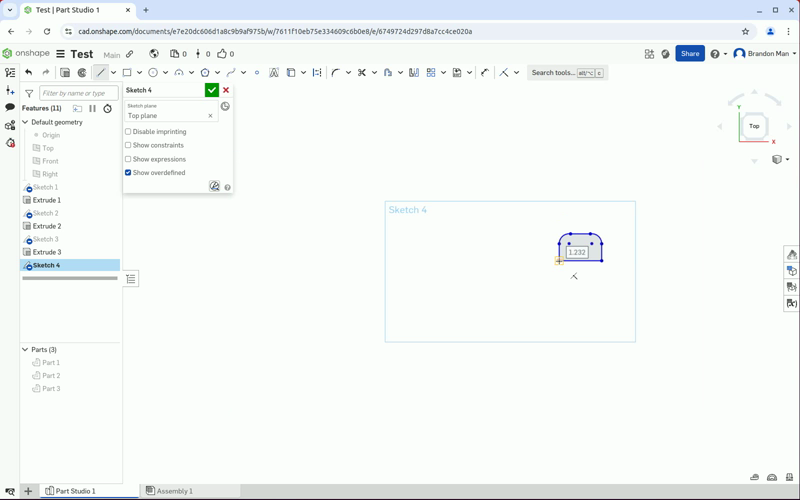
scroll(-6)
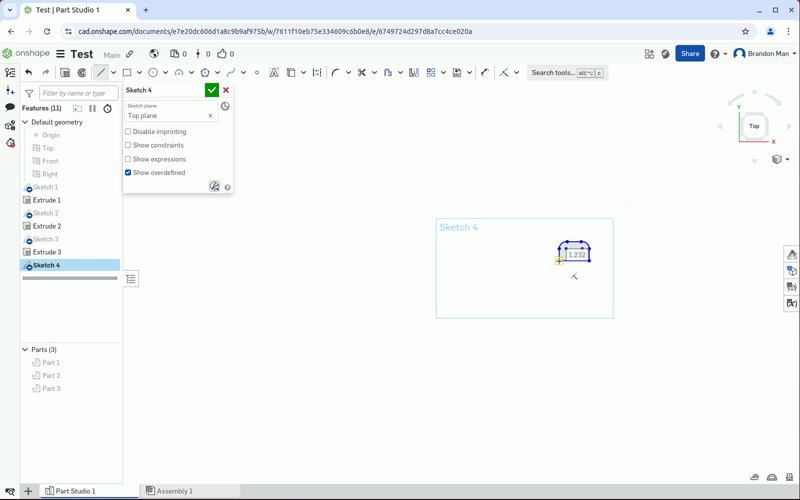
scroll(-6)
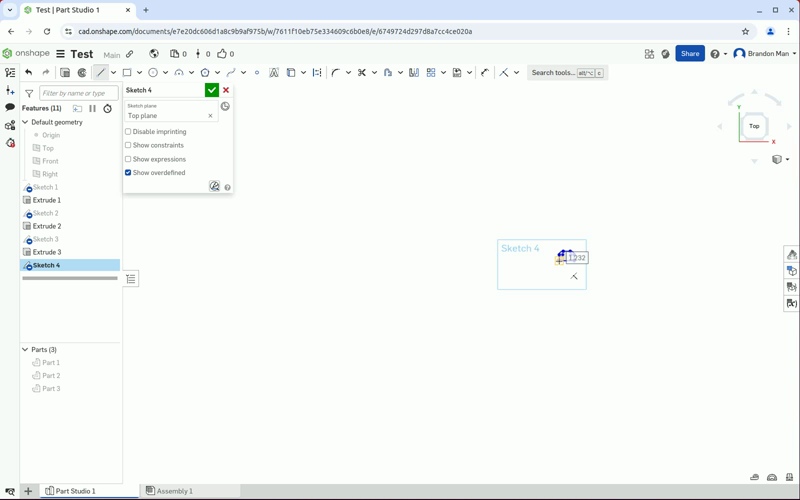
key(esc)
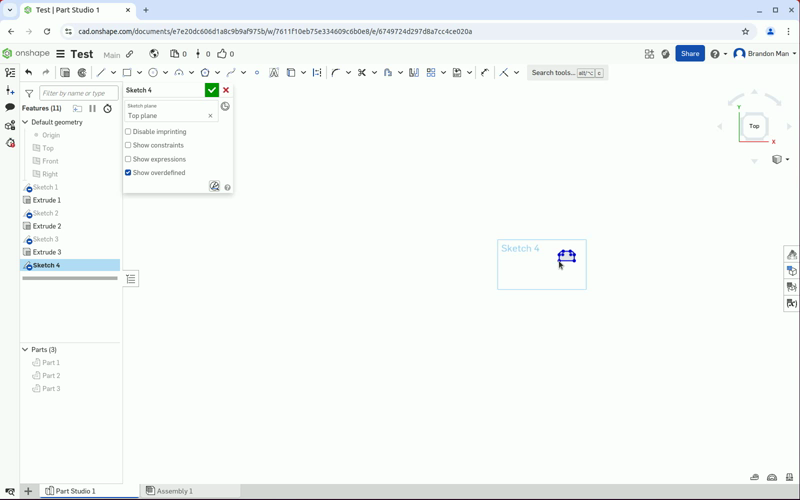
mouse_move(570, 259)
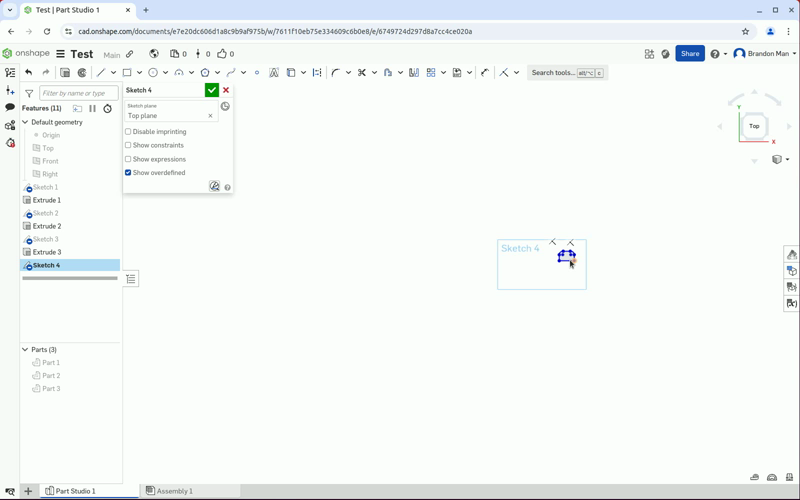
scroll(6)
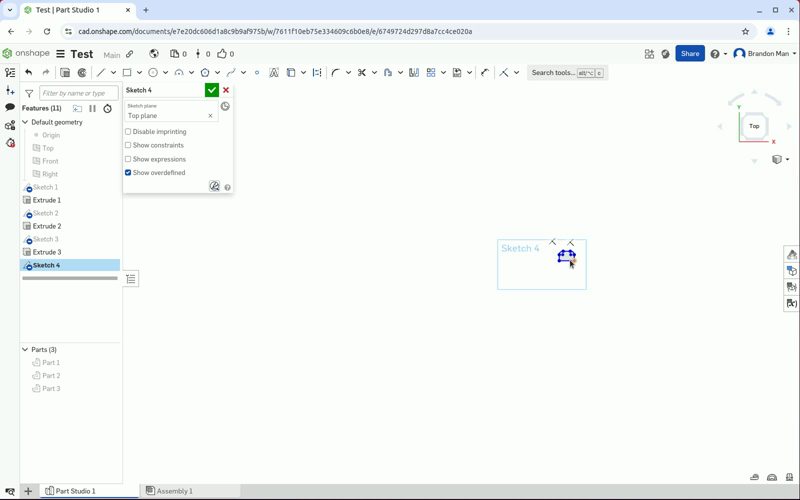
scroll(6)
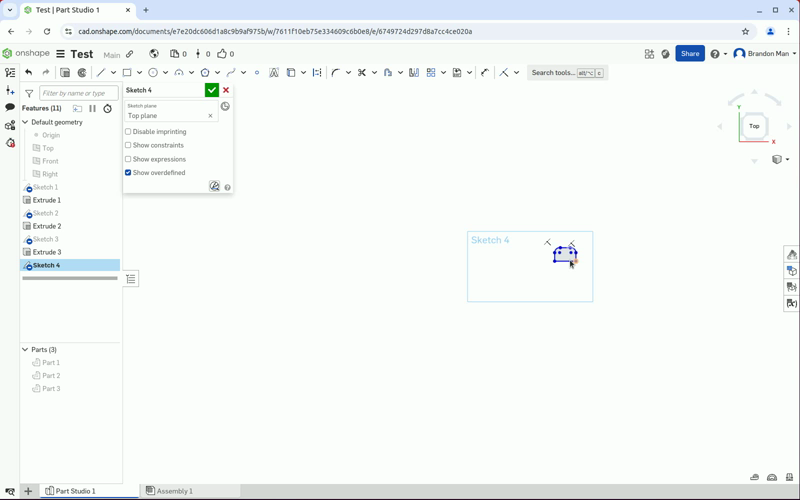
scroll(6)
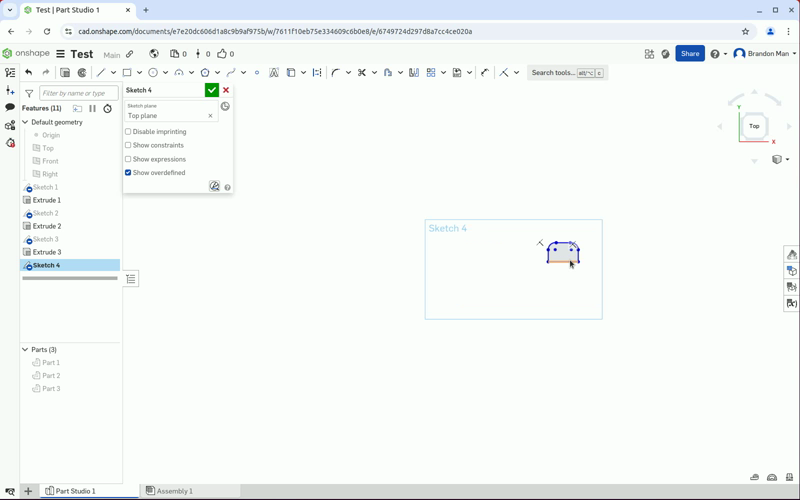
scroll(6)
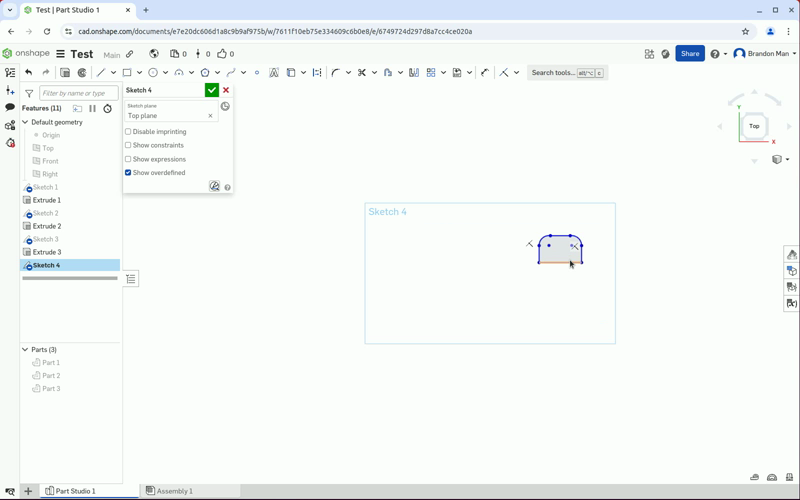
scroll(6)
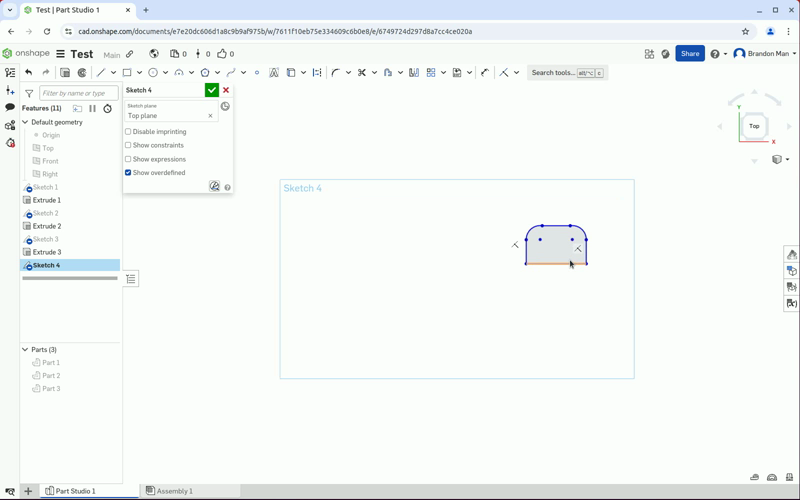
scroll(6)
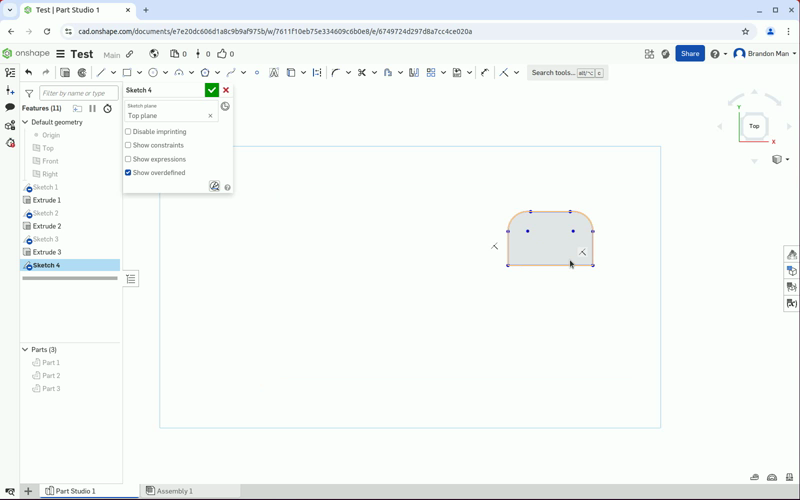
scroll(6)
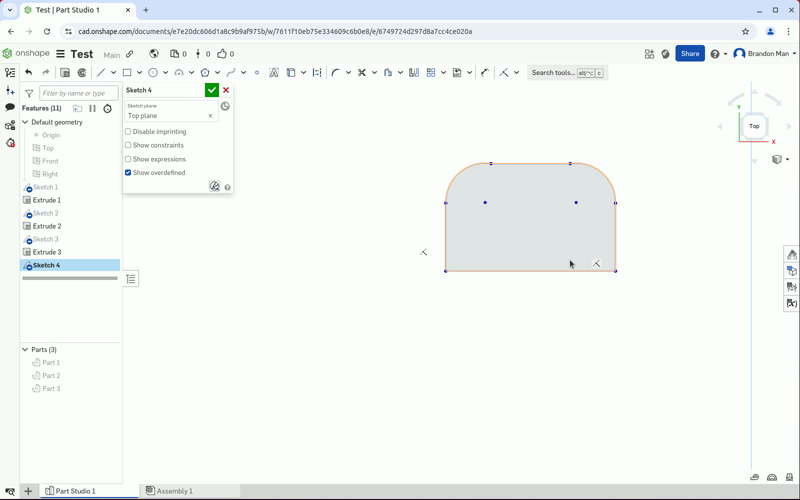
click(570, 259)
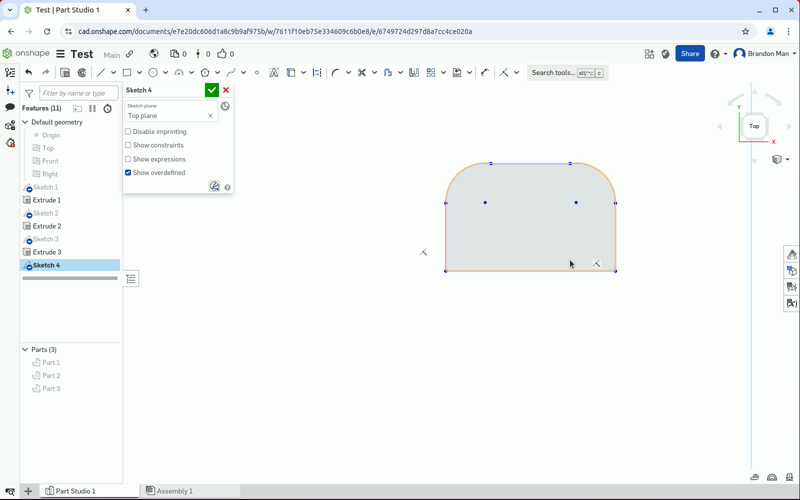
scroll(-6)
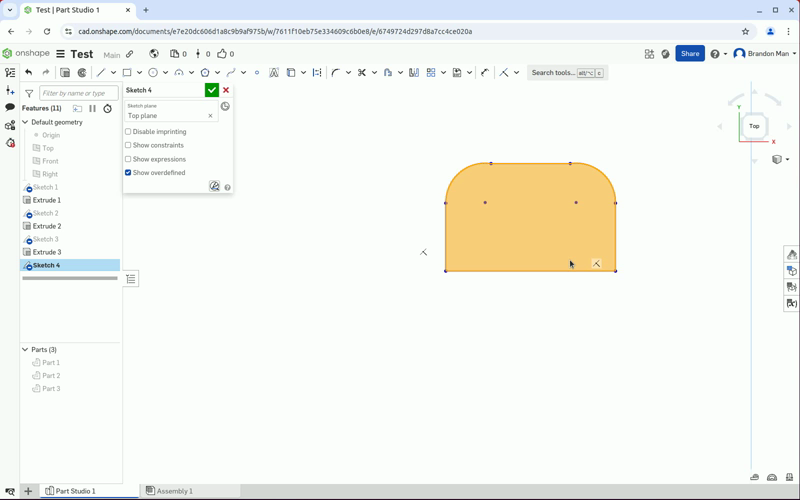
scroll(-6)
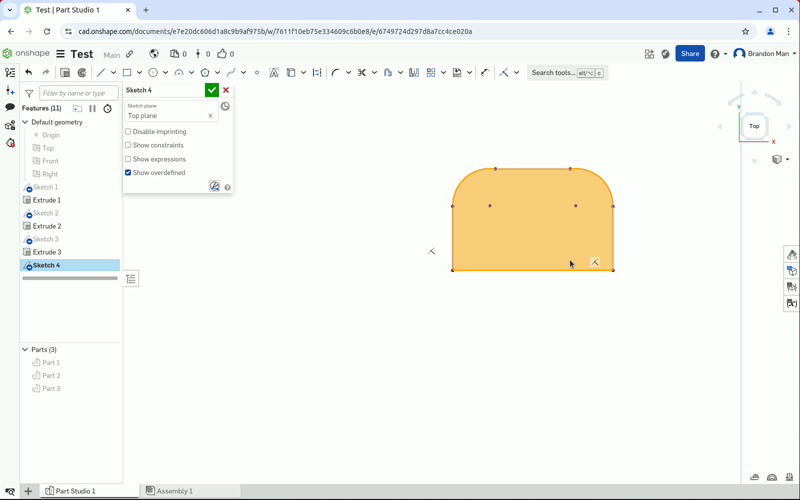
scroll(-6)
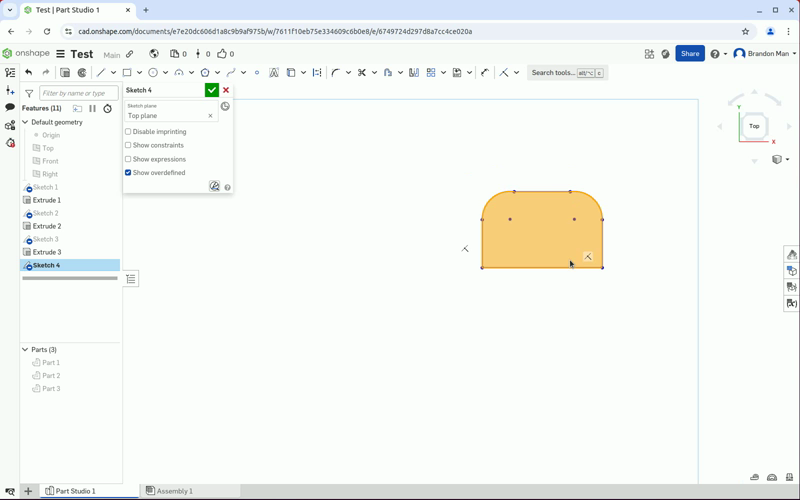
scroll(-6)
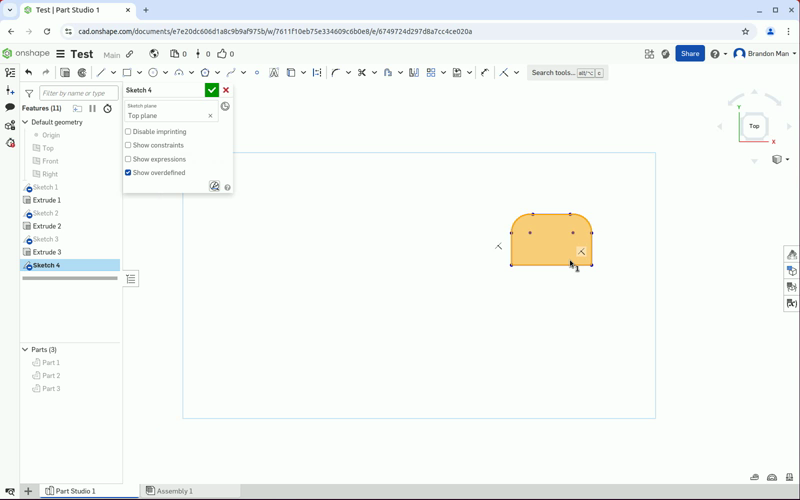
scroll(-6)
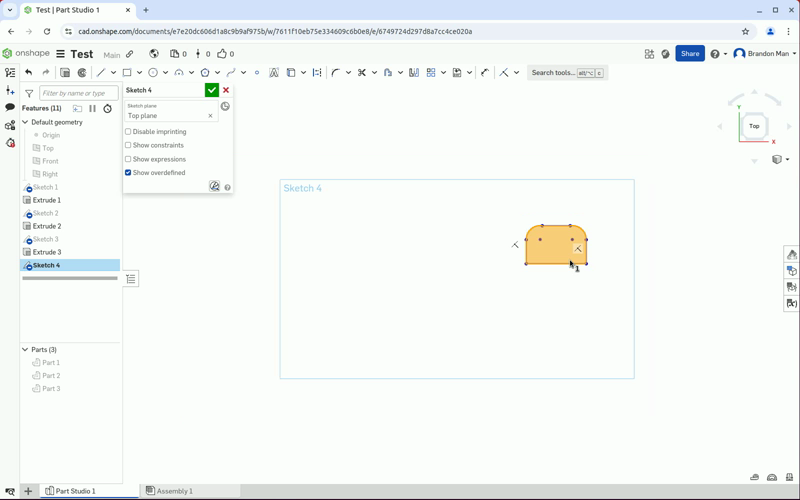
scroll(-6)
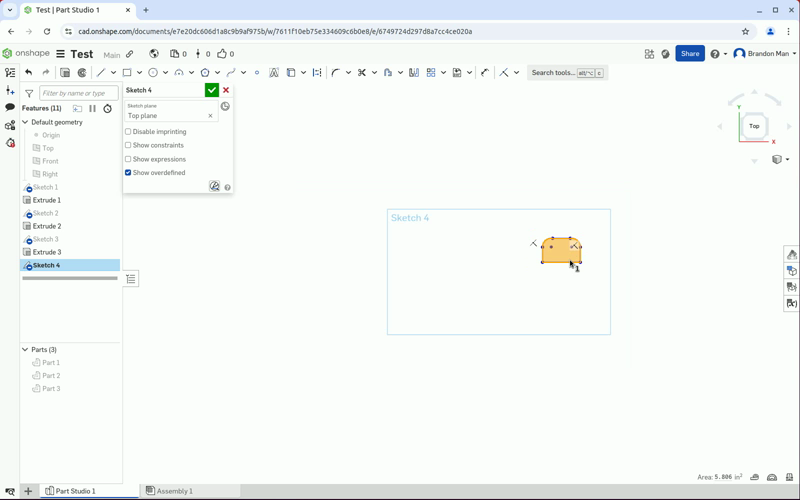
scroll(-6)
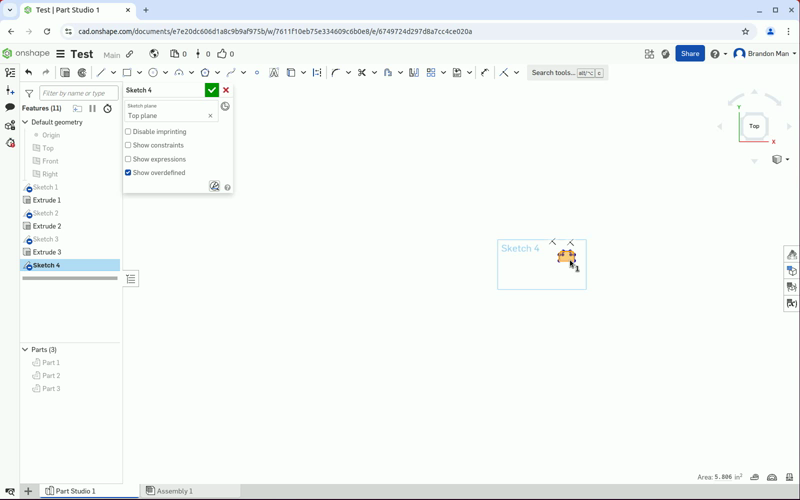
mouse_move(73, 352)
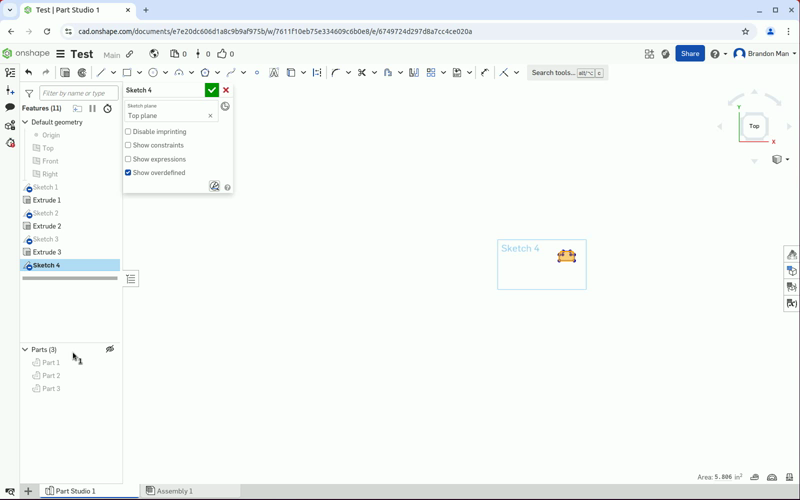
key(shift+y)
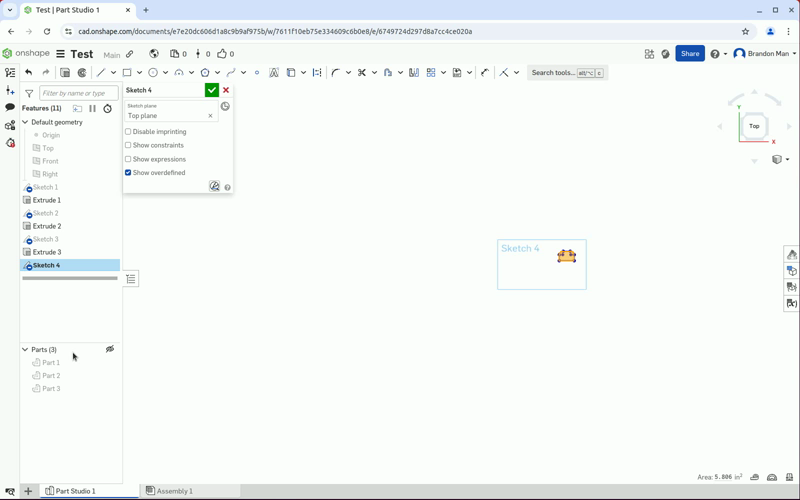
key(shift+e)
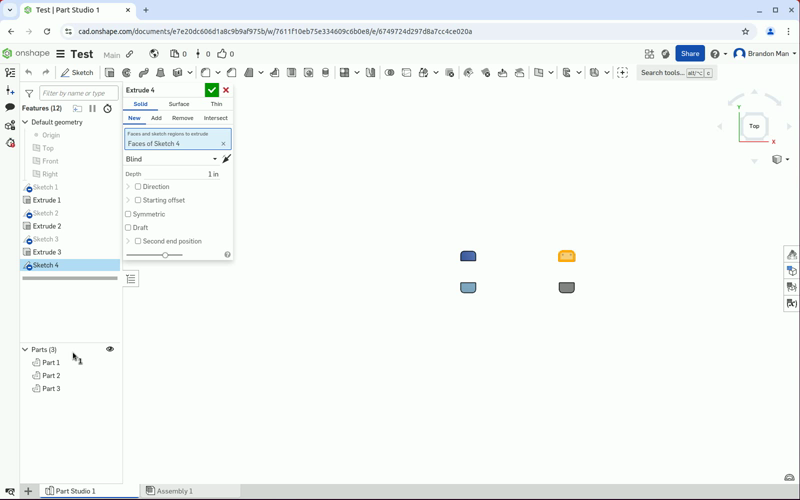
mouse_move(143, 106)
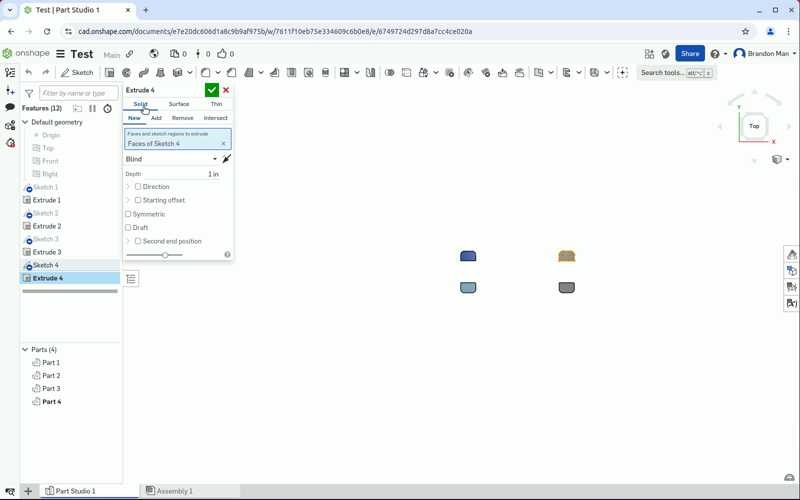
click(143, 106)
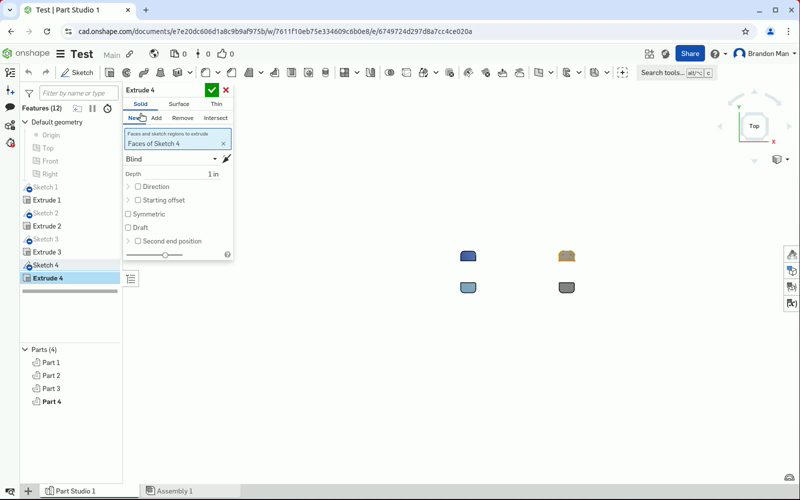
mouse_move(137, 120)
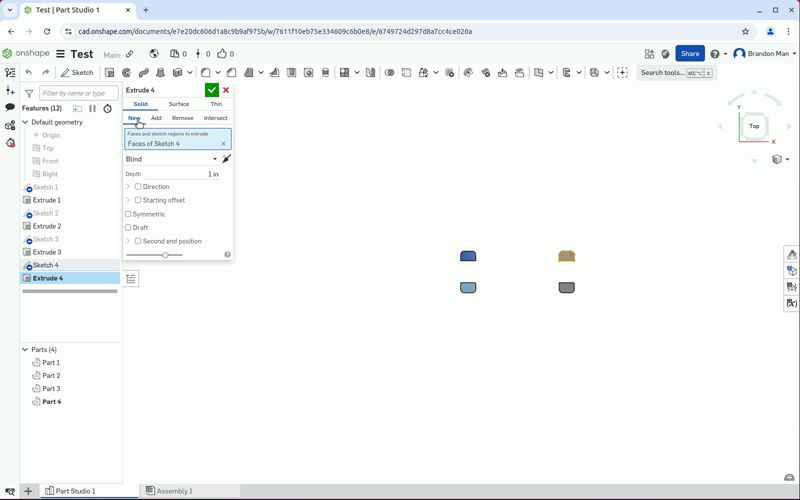
click(137, 120)
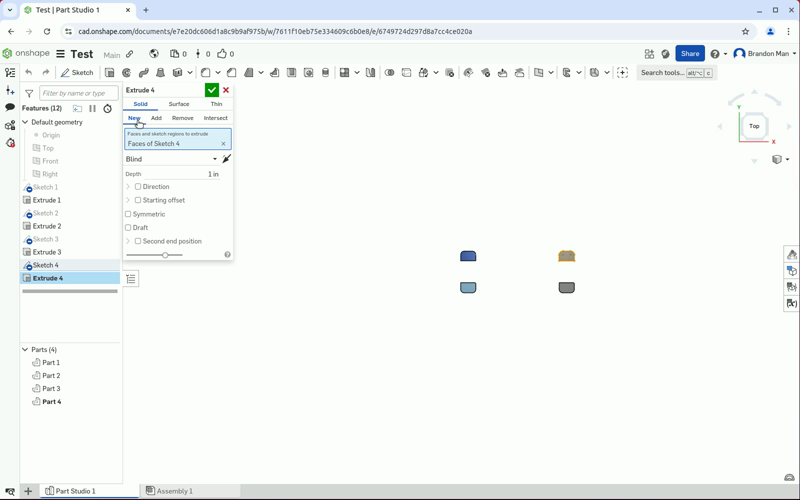
key(tab, 4)
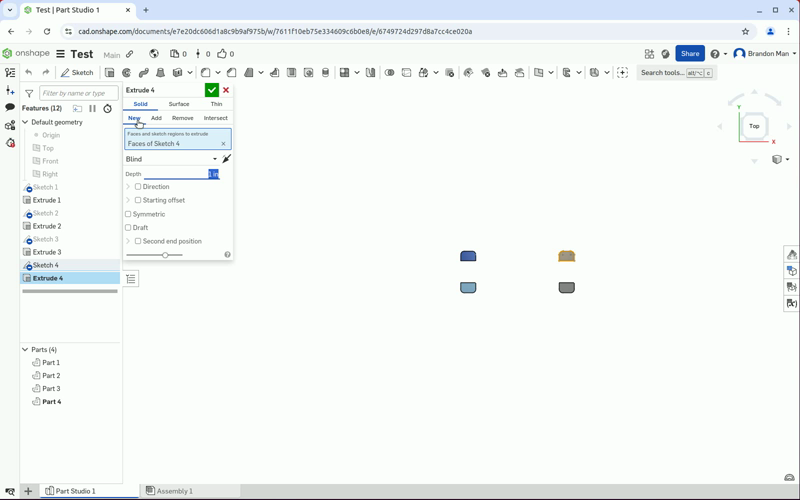
text(1.204)
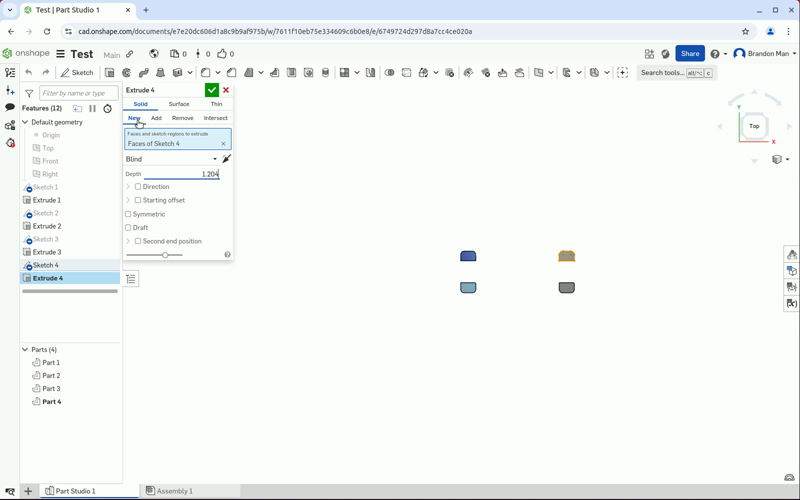
key(enter)
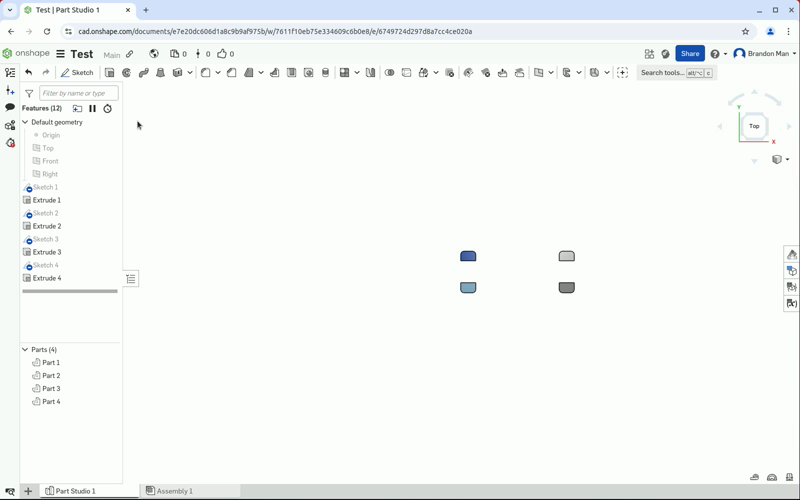
key(shift+h)
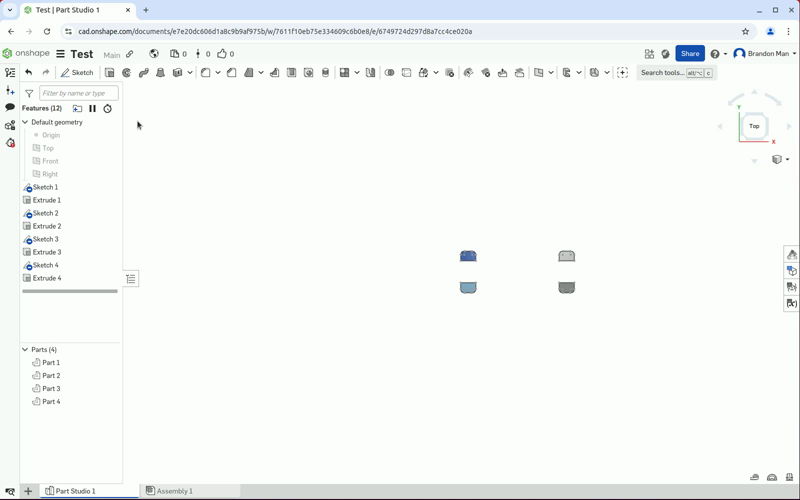
key(shift+h)
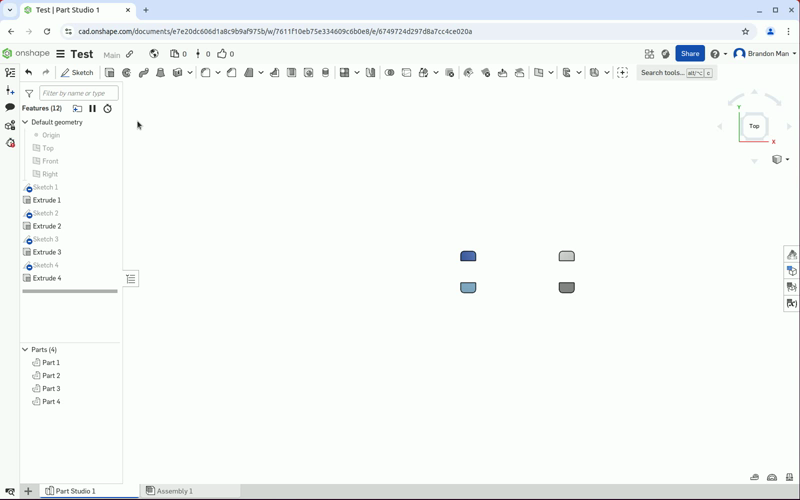
mouse_move(73, 189)
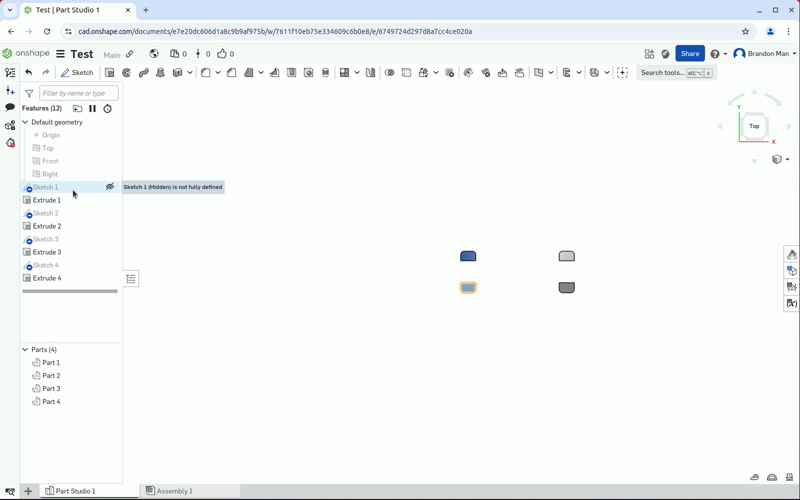
click(73, 189)
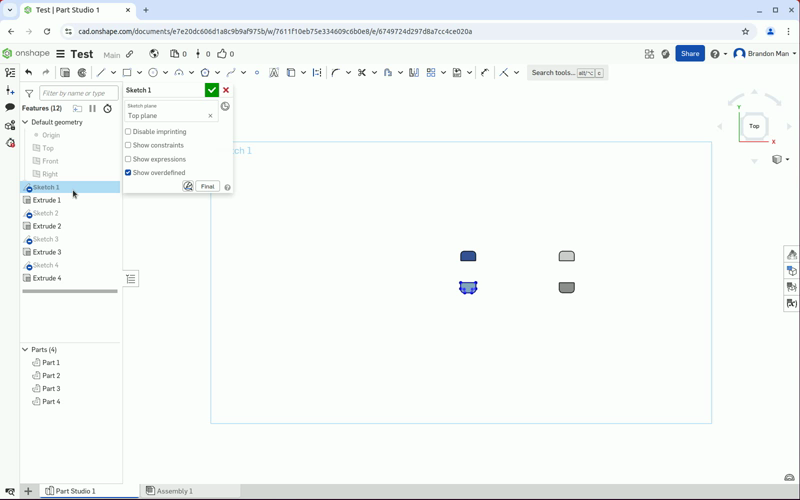
mouse_move(229, 92)
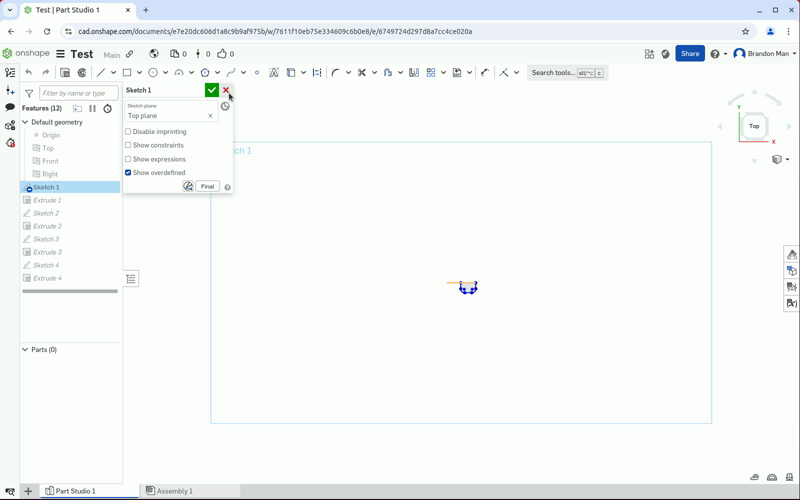
click(229, 92)
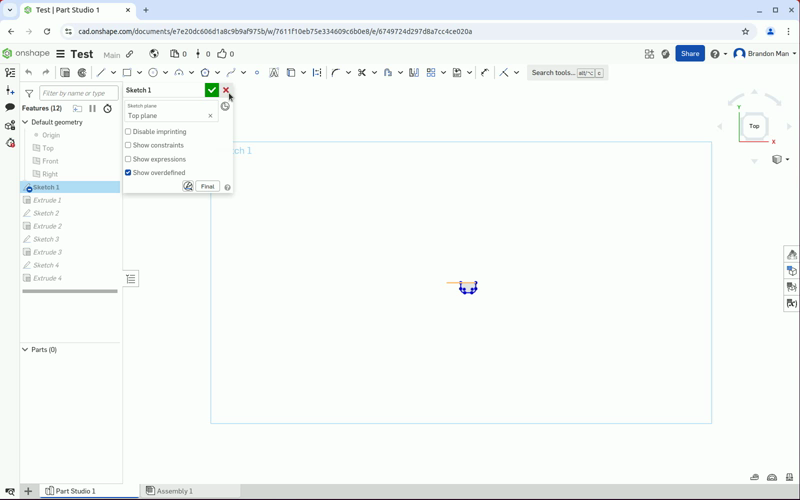
key(shift+s)
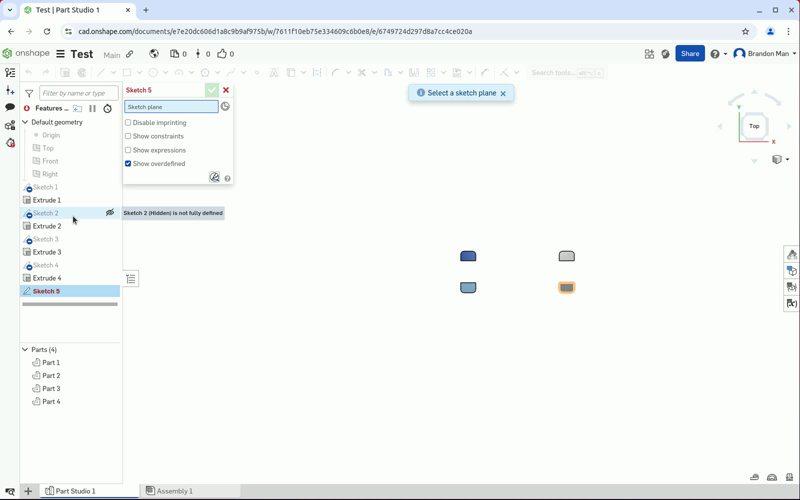
scroll(3)
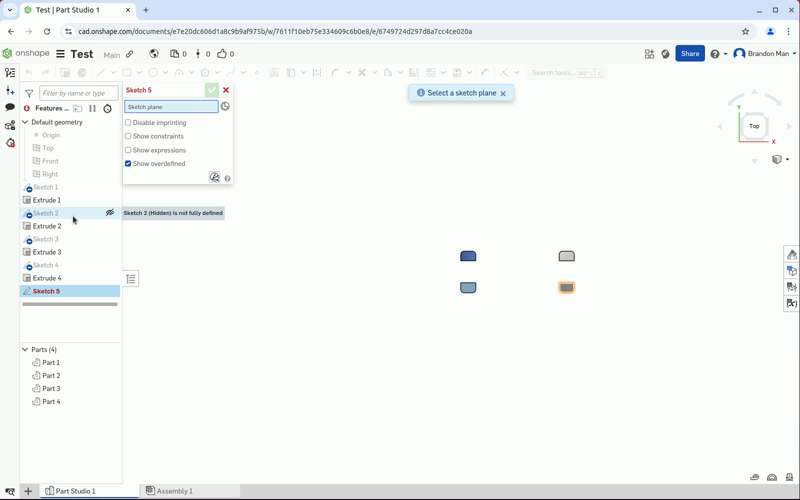
mouse_move(73, 150)
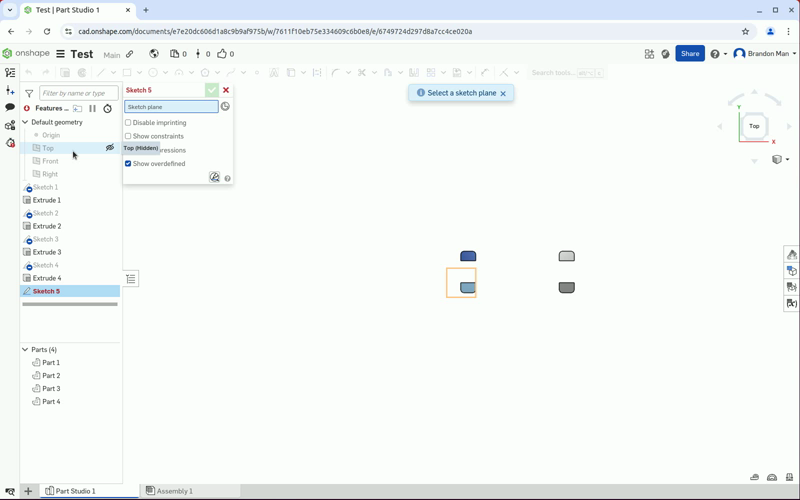
click(73, 150)
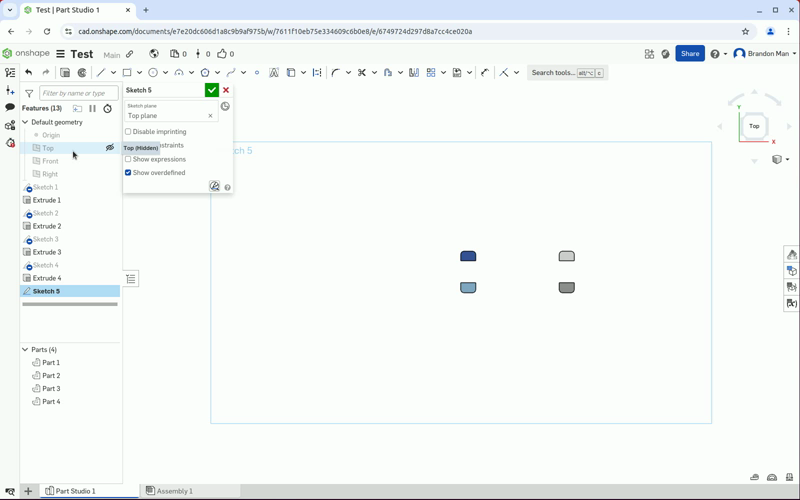
mouse_move(73, 352)
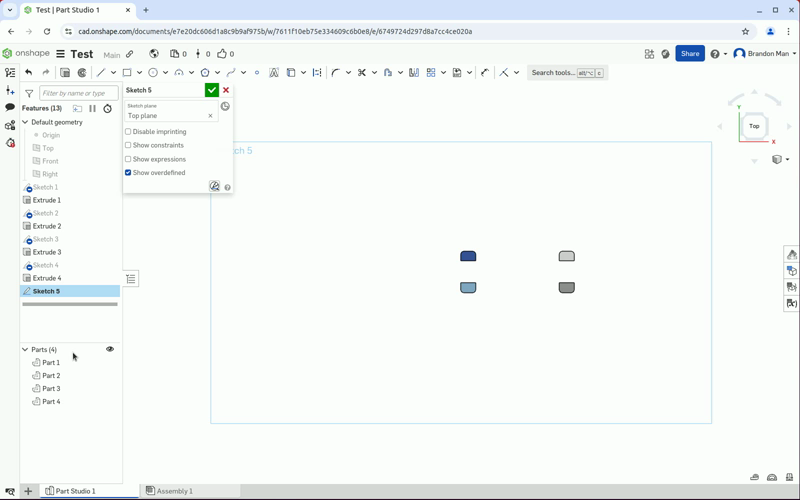
key(y)
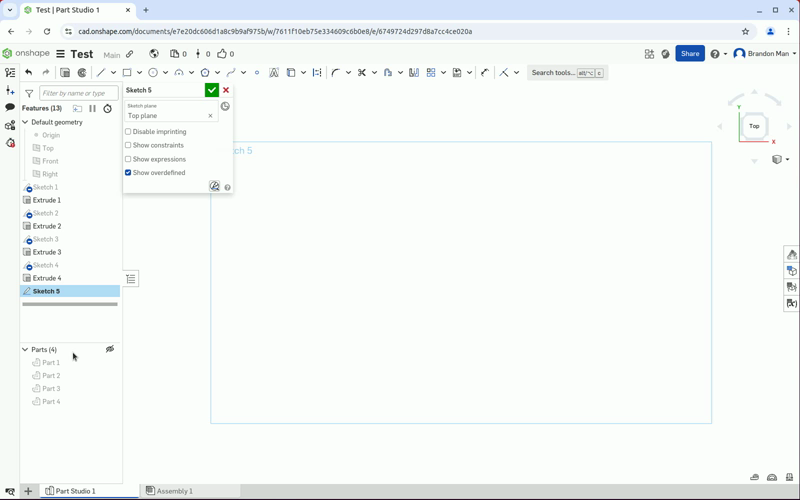
key(l)
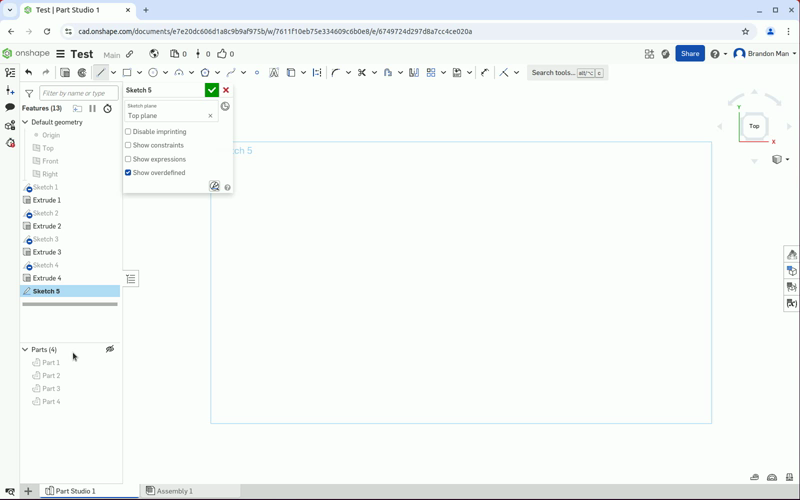
key_down(shift)
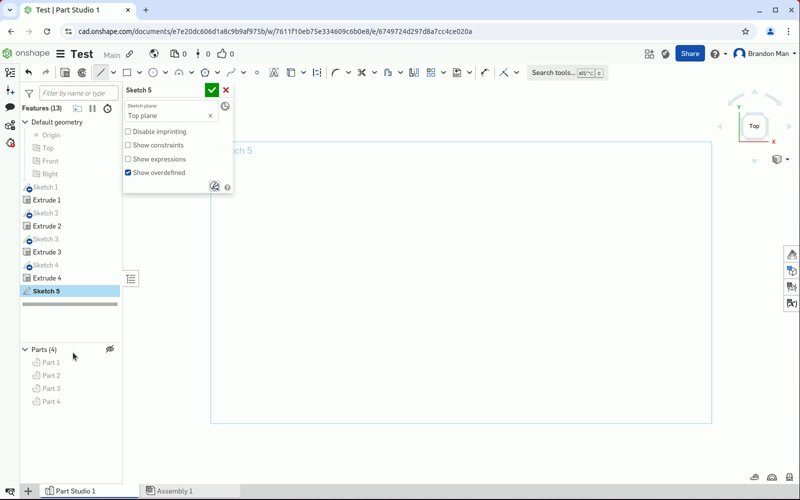
mouse_move(460, 282)
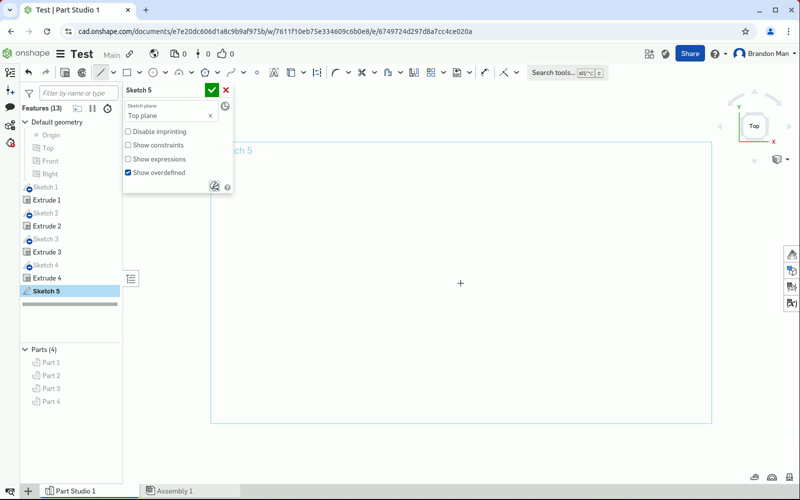
click(460, 282)
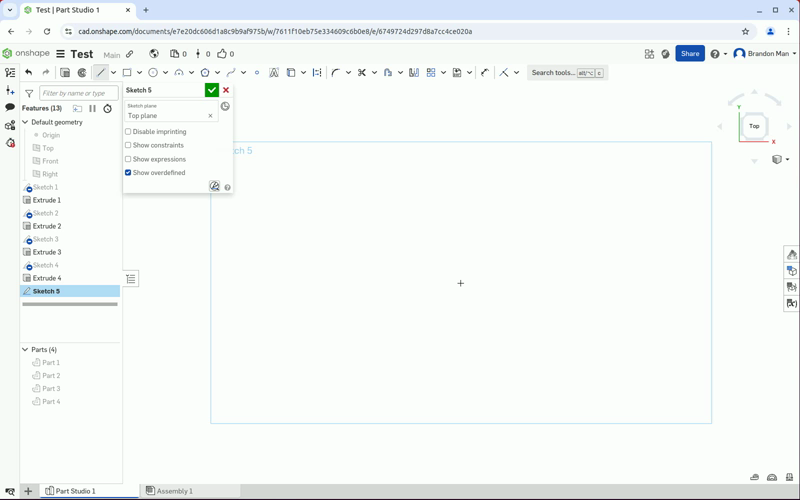
key_up(shift)
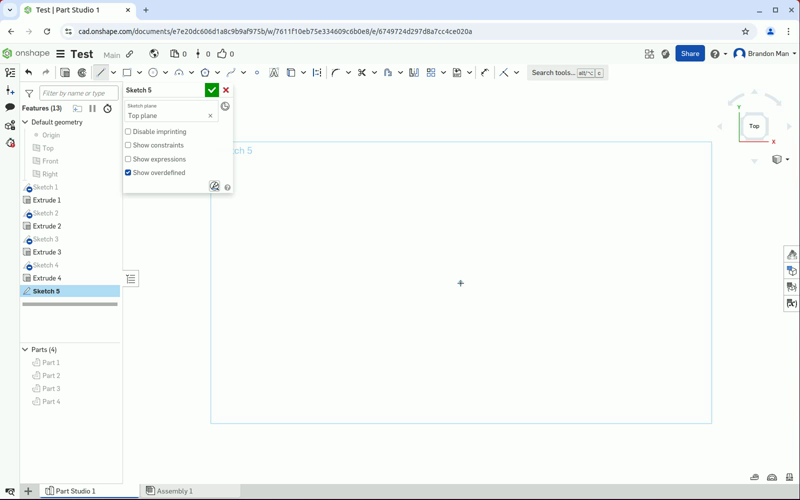
key_down(shift)
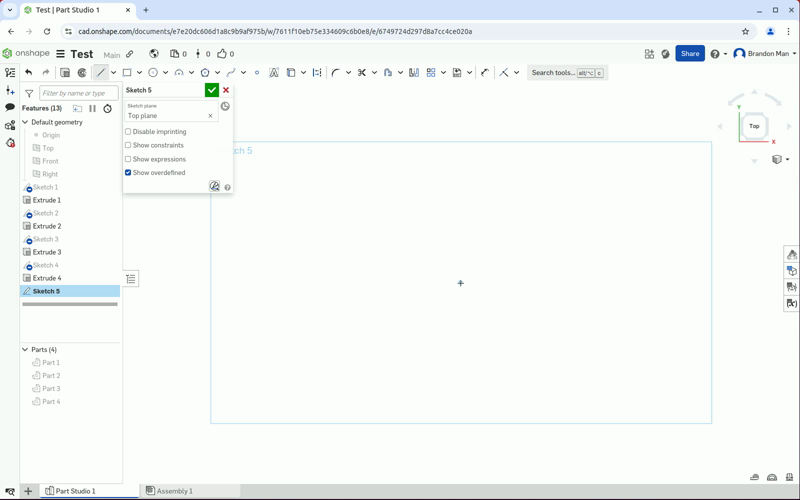
mouse_move(490, 282)
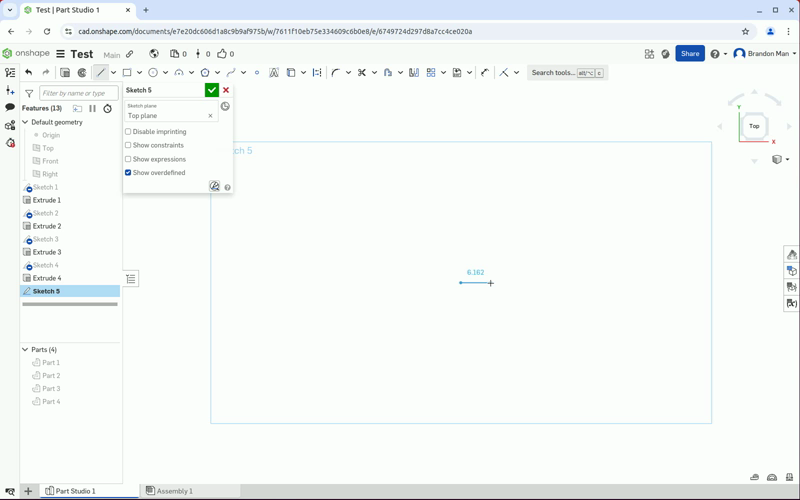
mouse_move(474, 282)
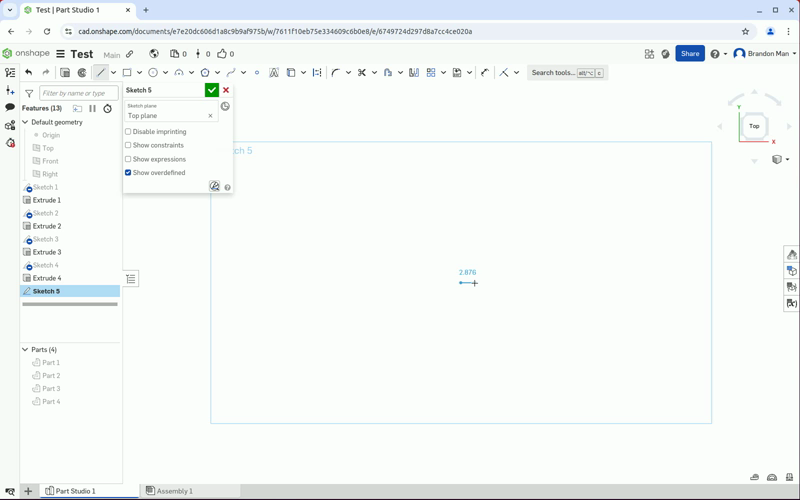
click(474, 282)
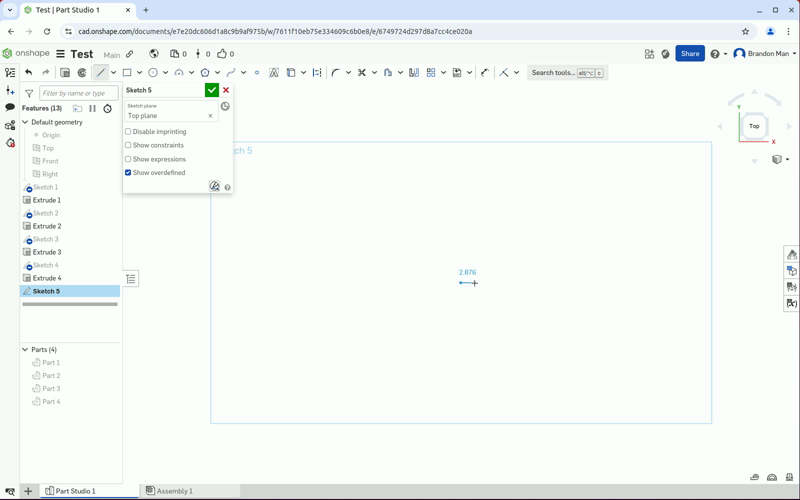
key_up(shift)
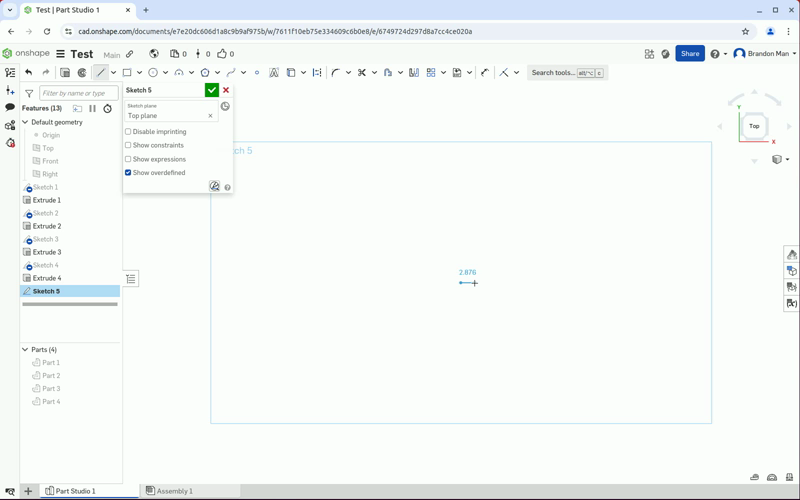
key_down(shift)
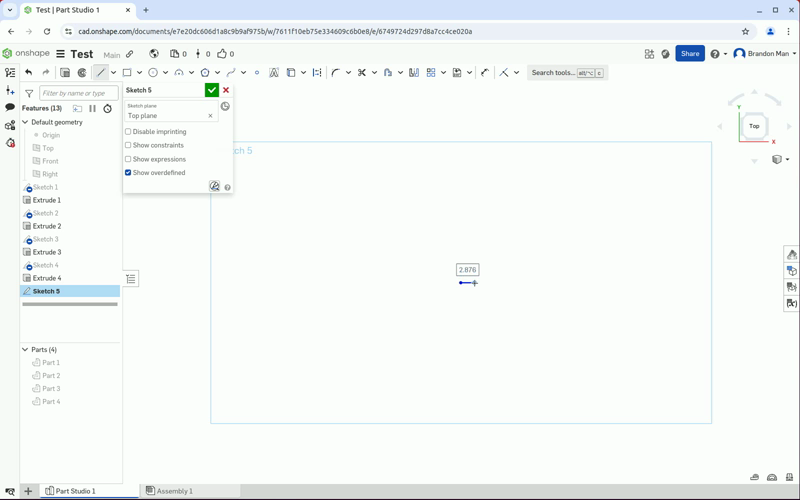
mouse_move(559, 282)
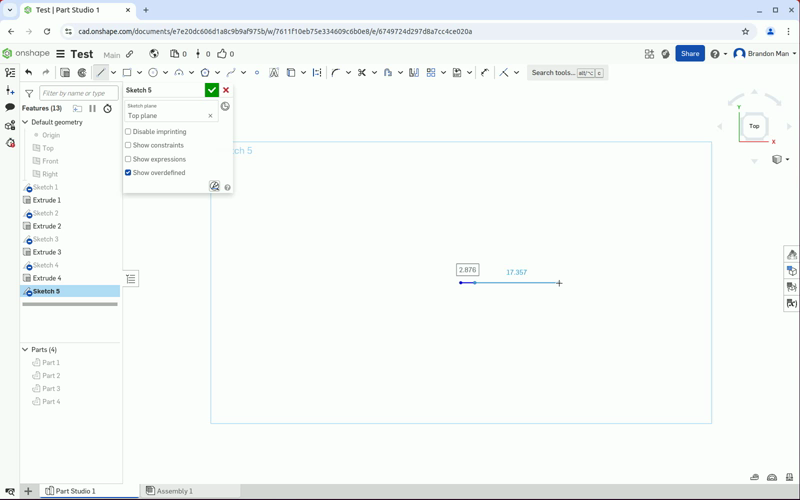
click(559, 282)
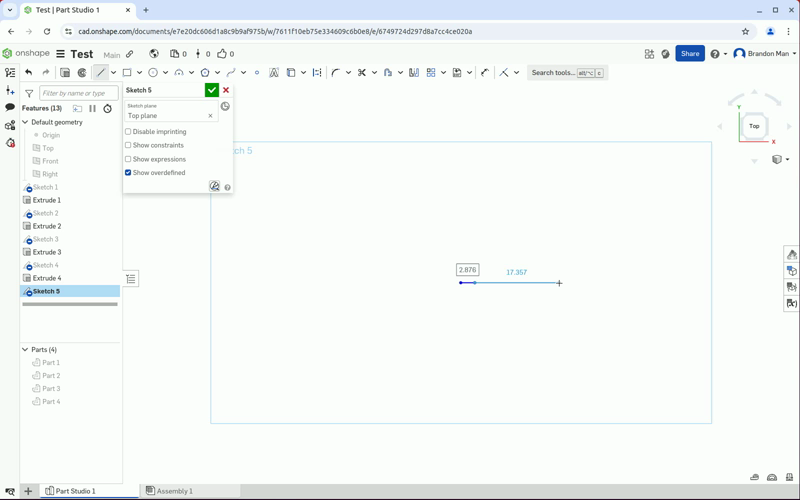
key_up(shift)
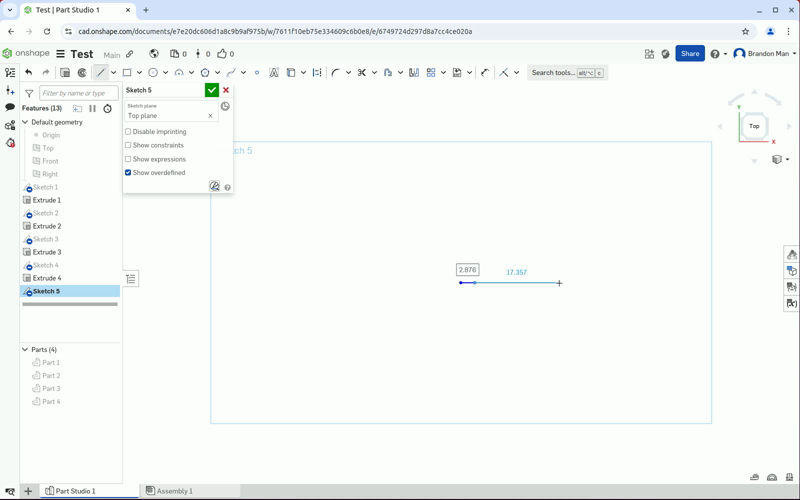
key_down(shift)
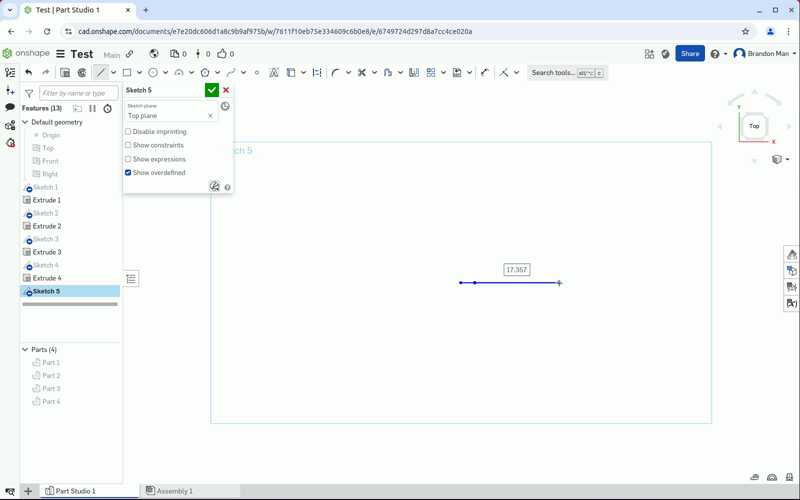
mouse_move(589, 282)
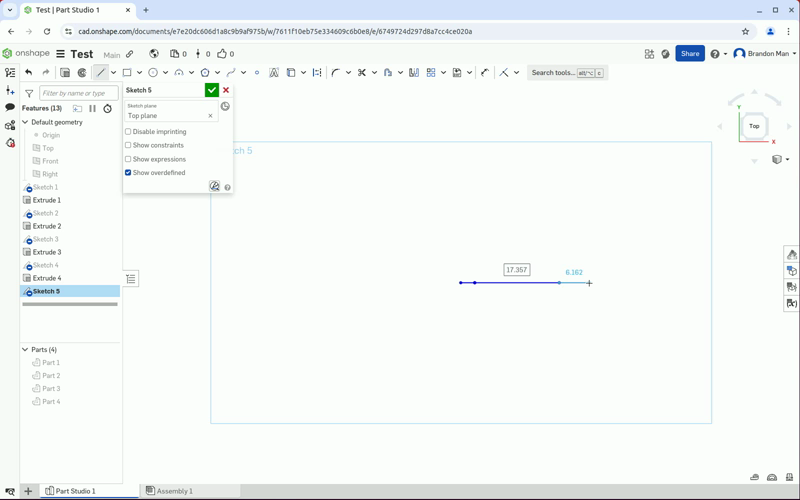
mouse_move(573, 282)
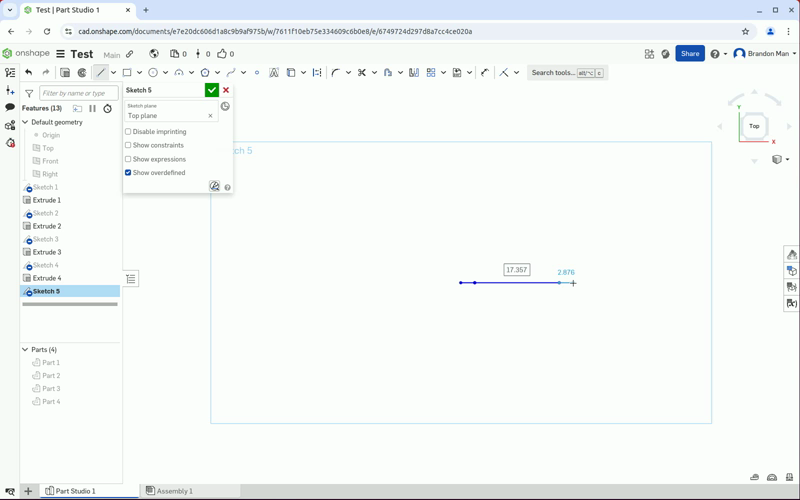
click(573, 282)
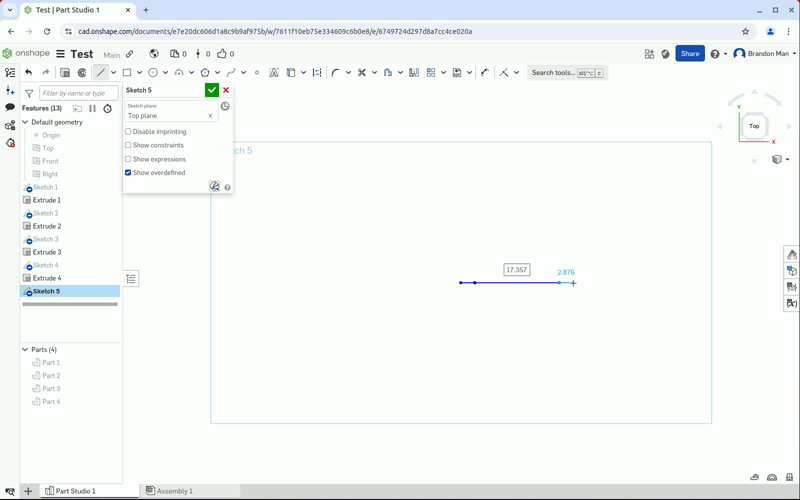
key_up(shift)
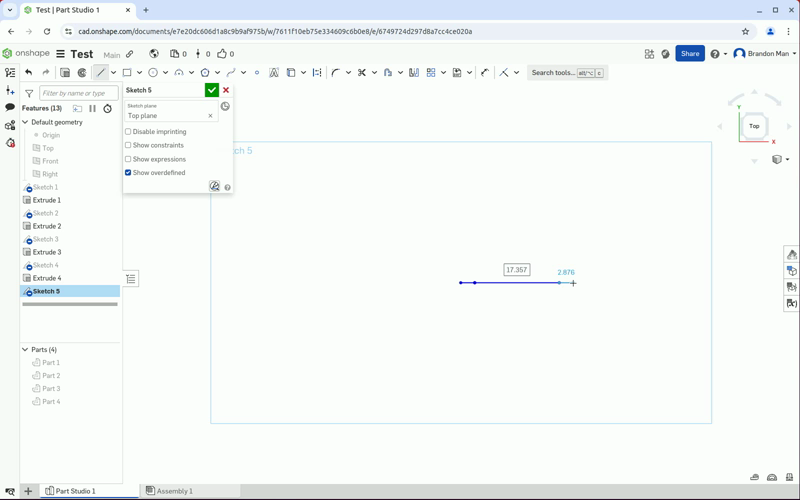
key_down(shift)
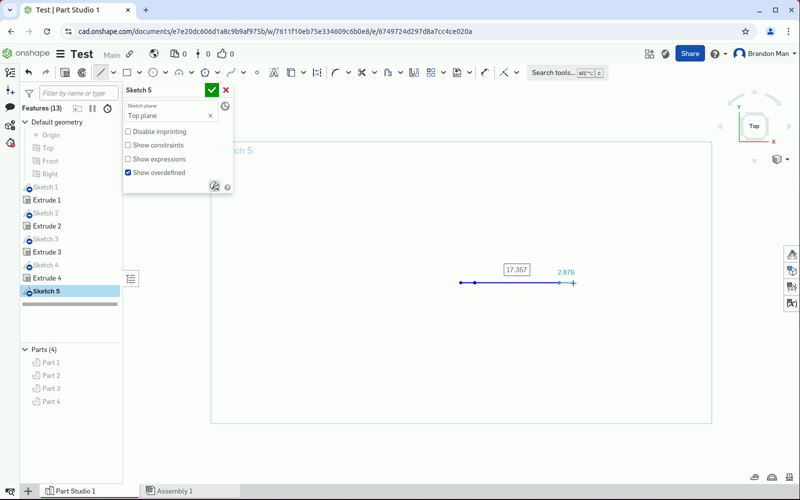
mouse_move(589, 282)
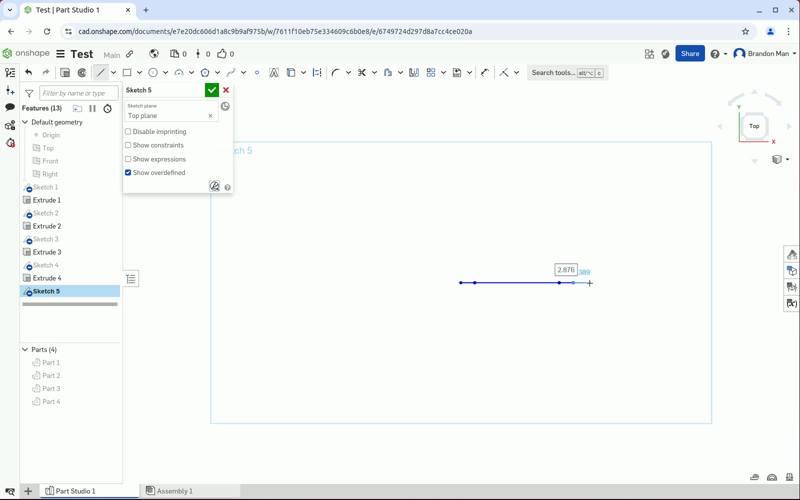
mouse_move(573, 260)
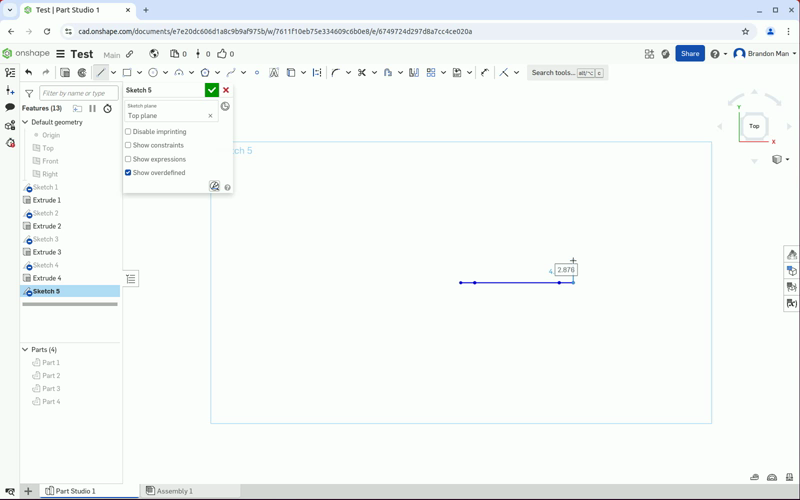
click(573, 260)
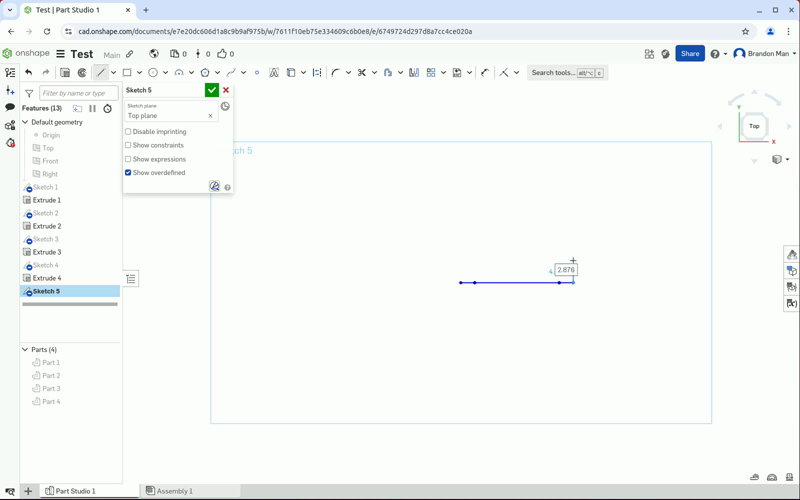
key_up(shift)
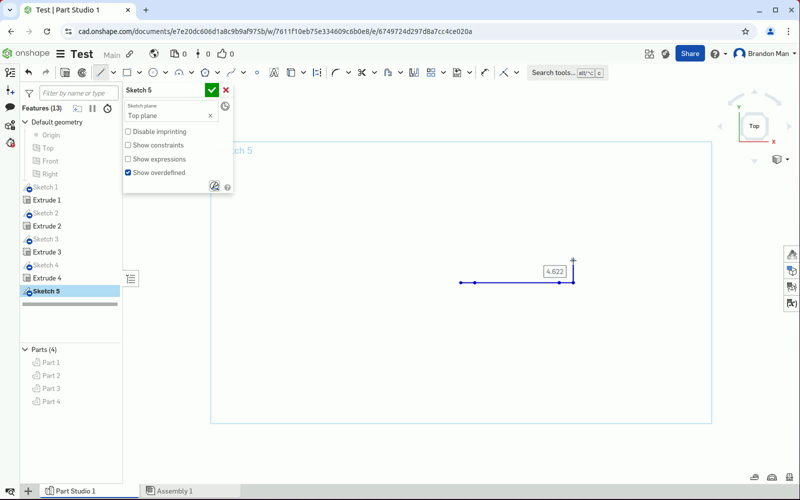
key_down(shift)
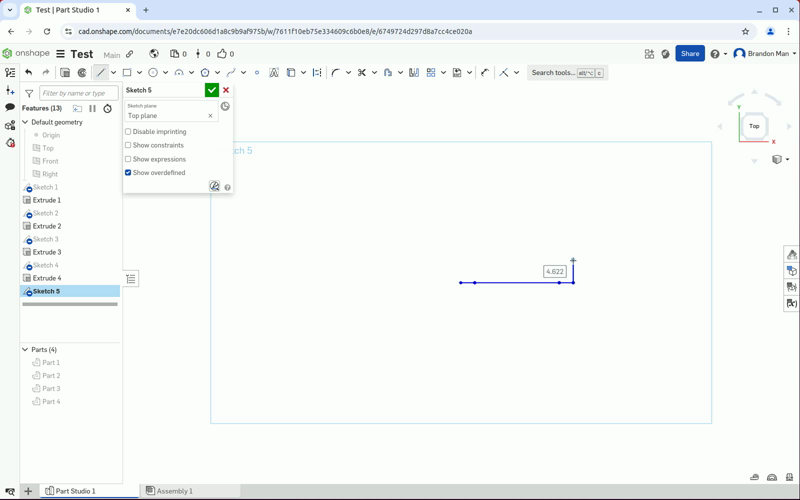
mouse_move(589, 260)
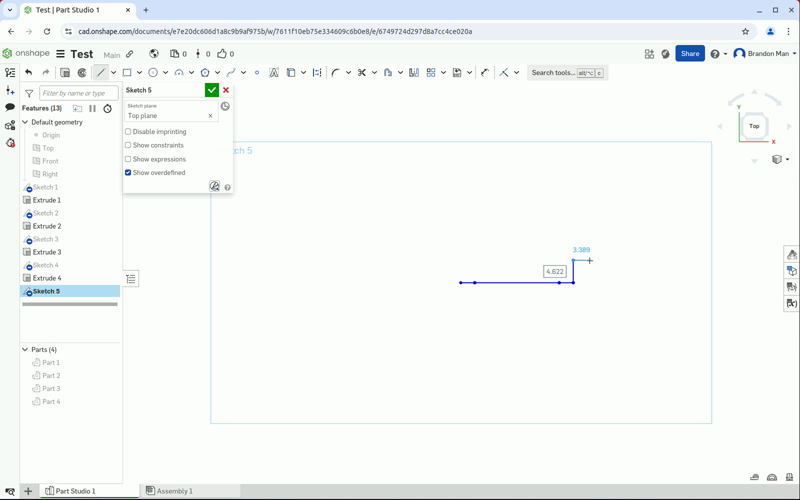
mouse_move(559, 260)
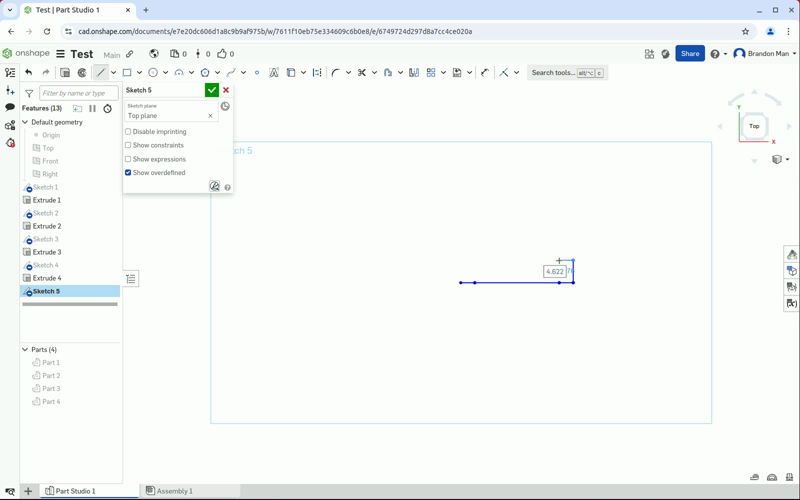
click(559, 260)
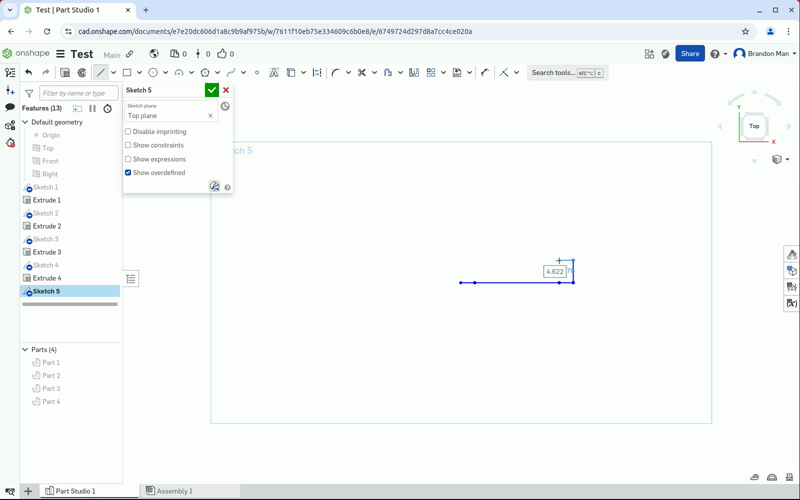
key_up(shift)
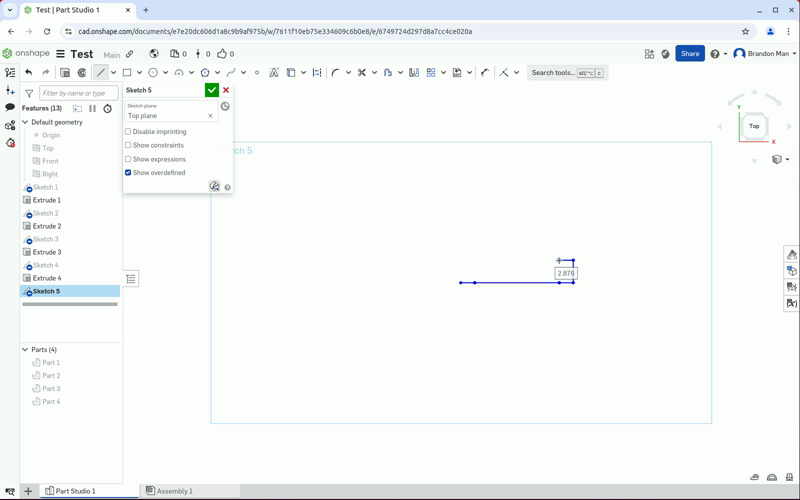
key_down(shift)
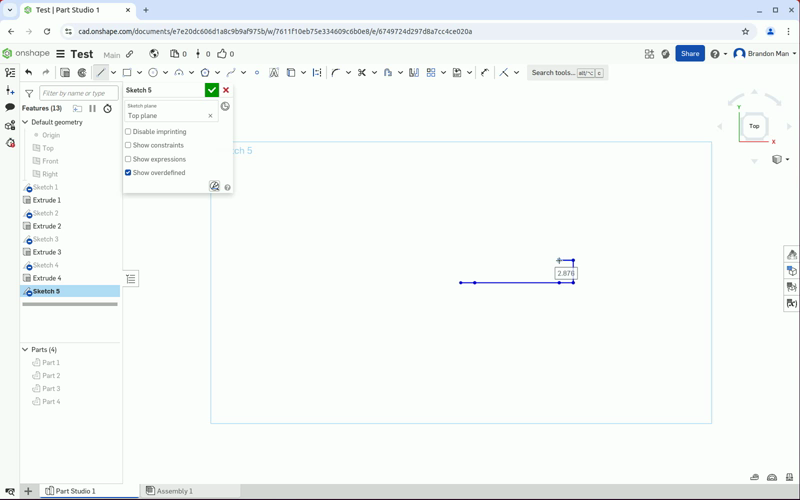
mouse_move(474, 260)
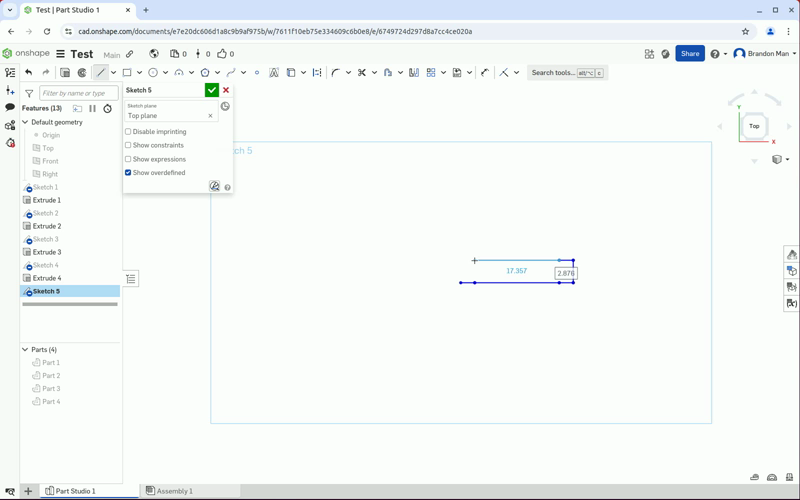
click(474, 260)
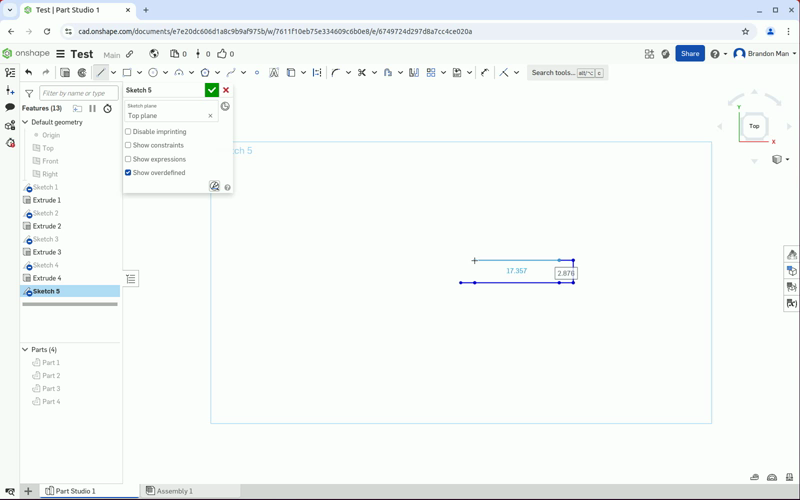
key_up(shift)
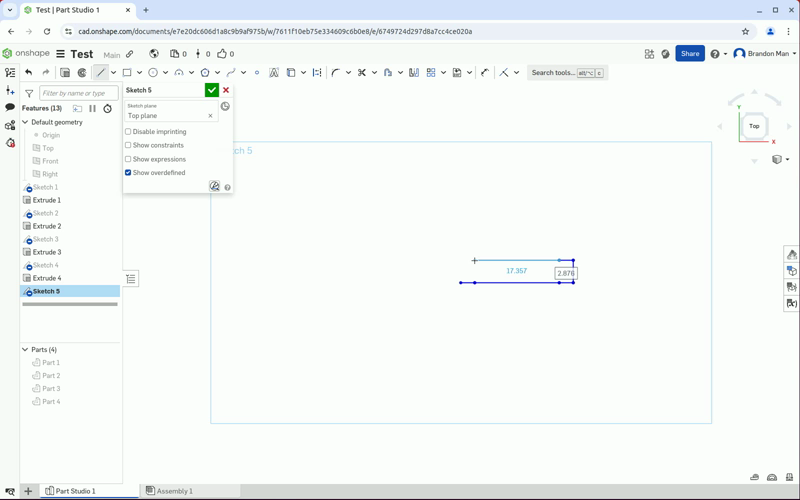
key_down(shift)
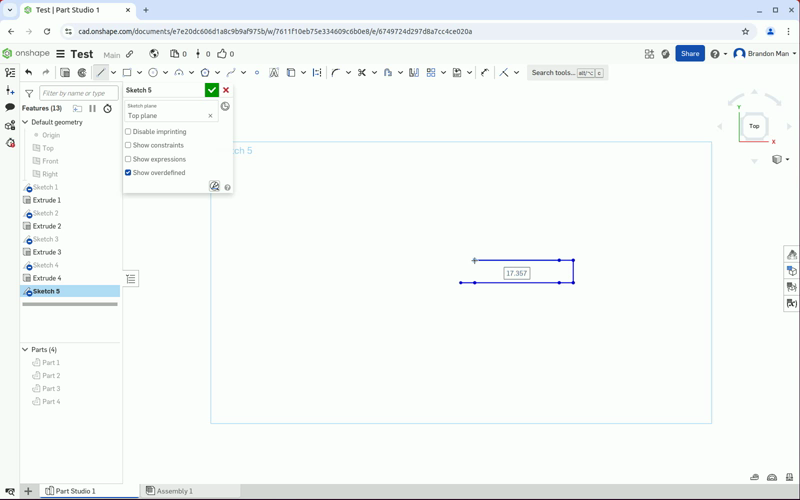
mouse_move(504, 260)
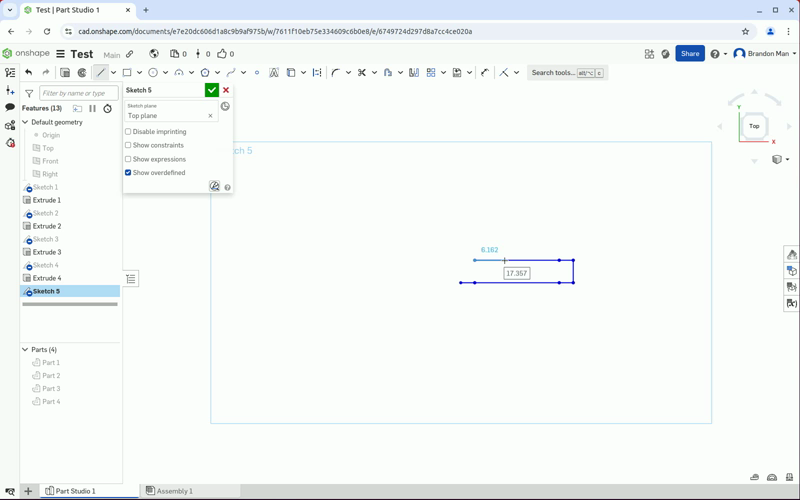
mouse_move(460, 260)
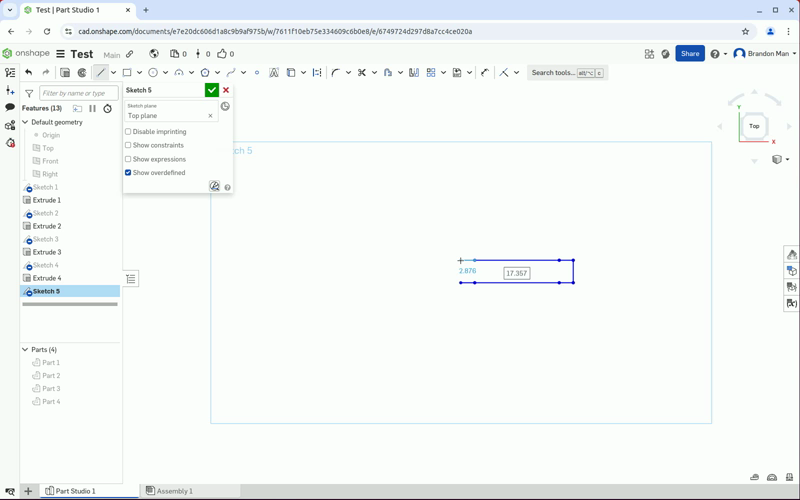
click(460, 260)
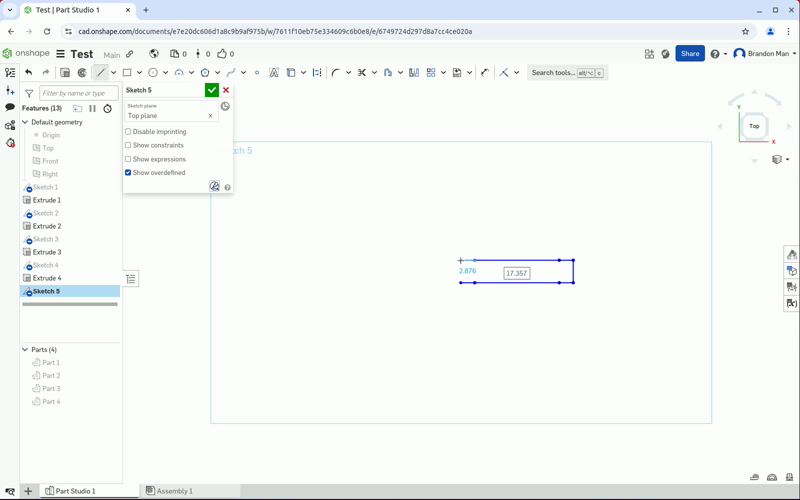
key_up(shift)
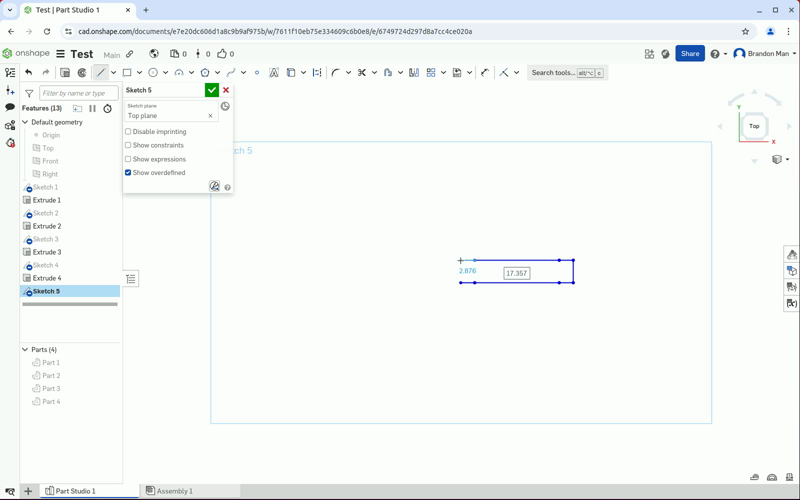
mouse_move(490, 260)
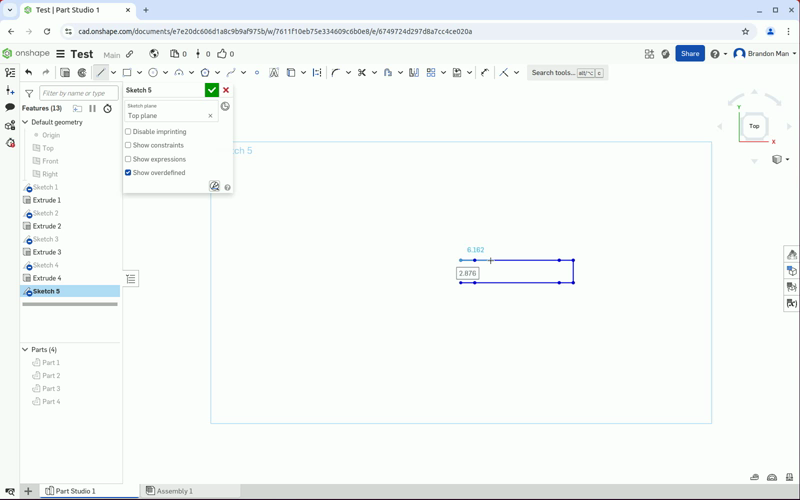
key_down(shift)
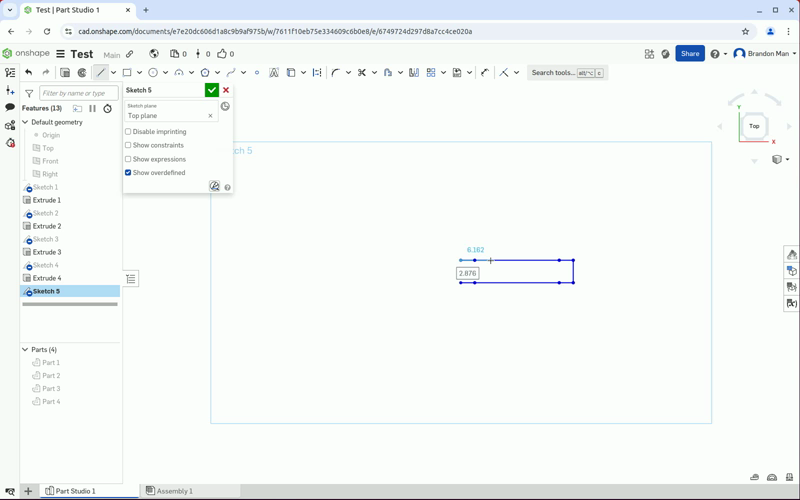
mouse_move(460, 282)
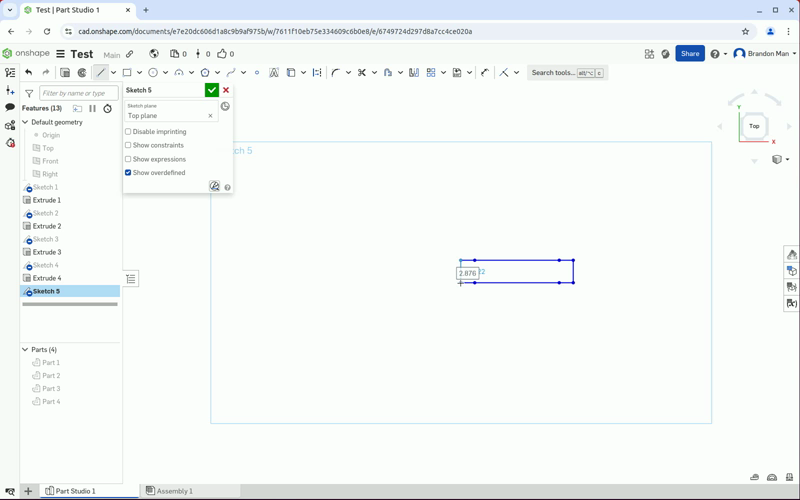
key_up(shift)
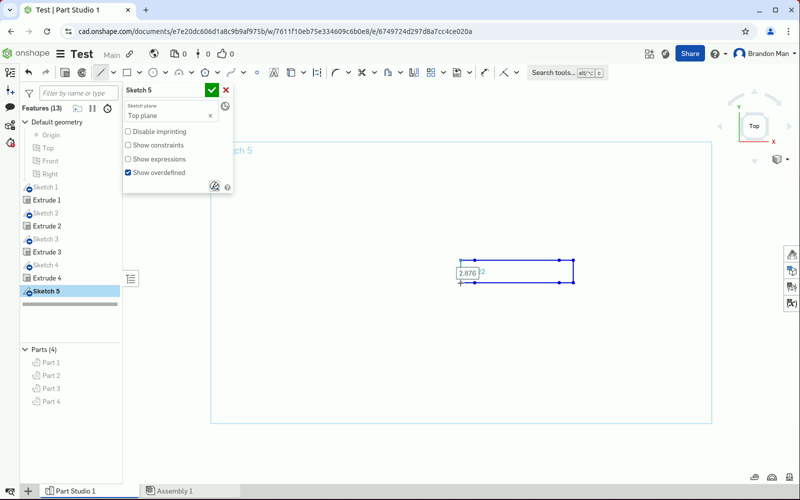
click(460, 282)
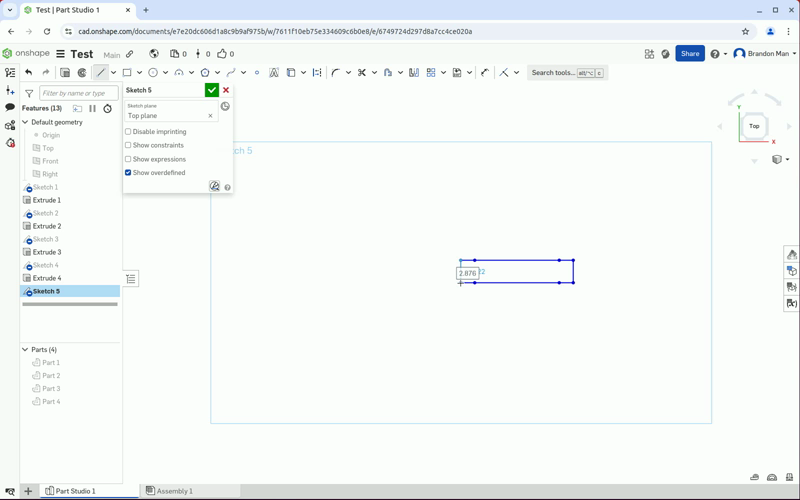
key(esc)
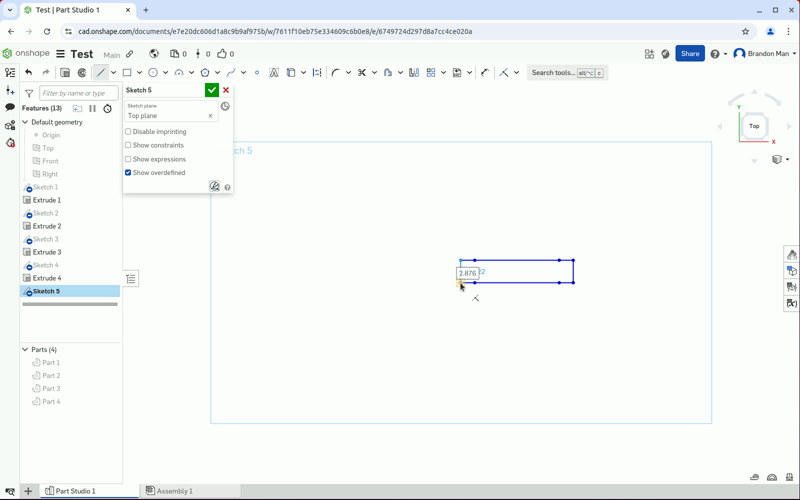
mouse_move(539, 277)
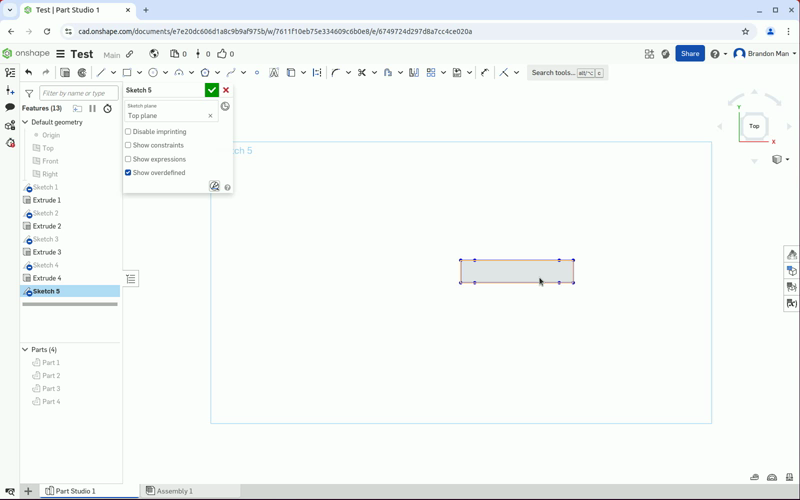
click(539, 277)
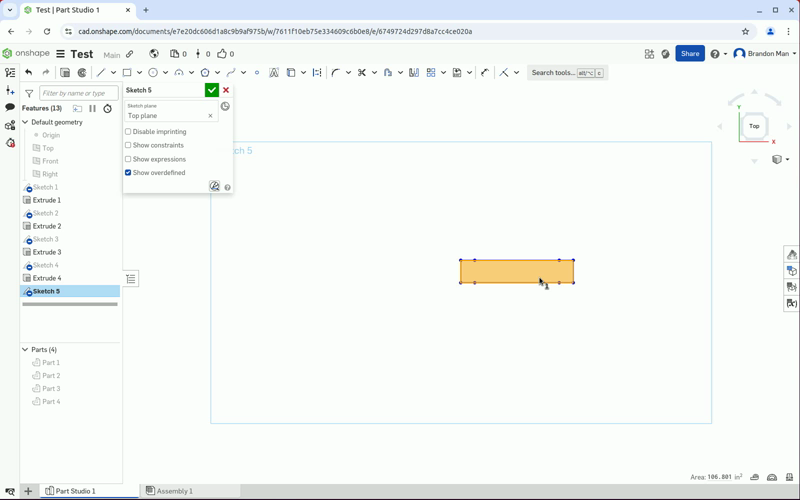
mouse_move(73, 352)
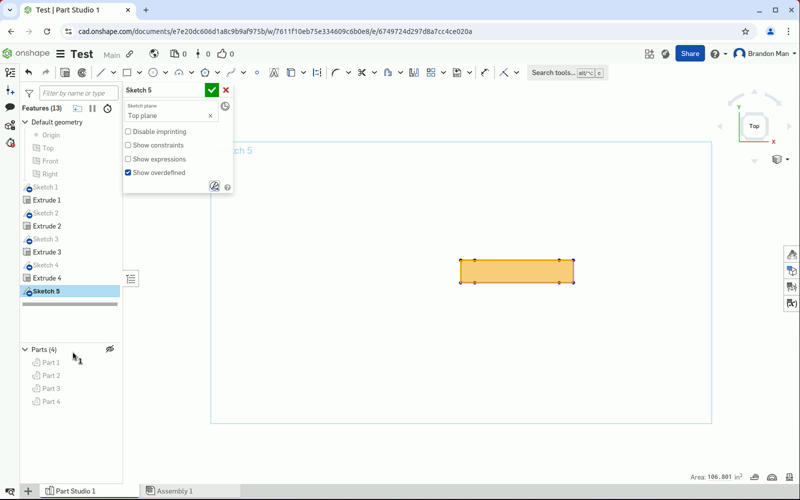
key(shift+y)
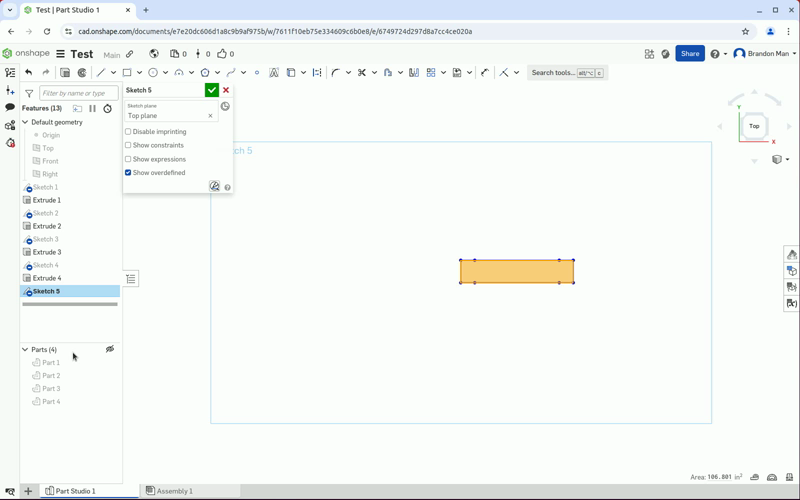
key(shift+e)
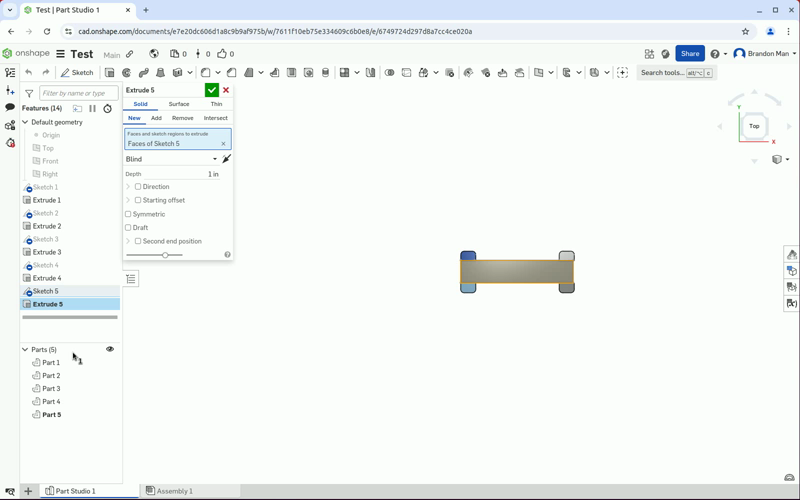
mouse_move(143, 106)
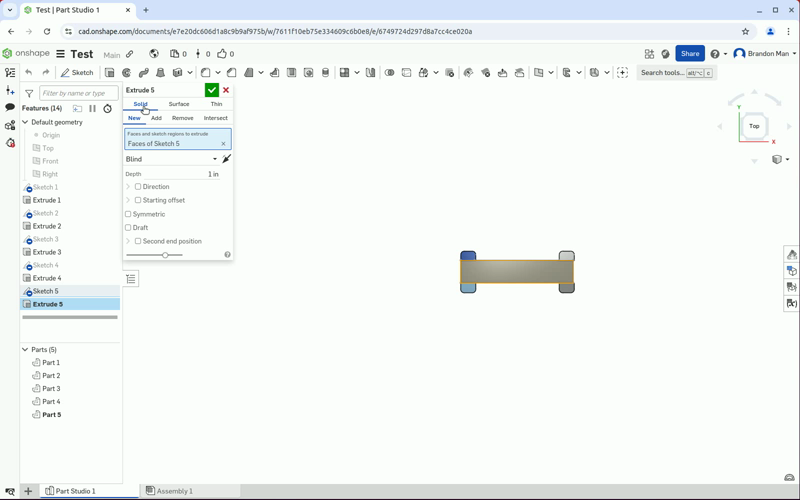
click(143, 106)
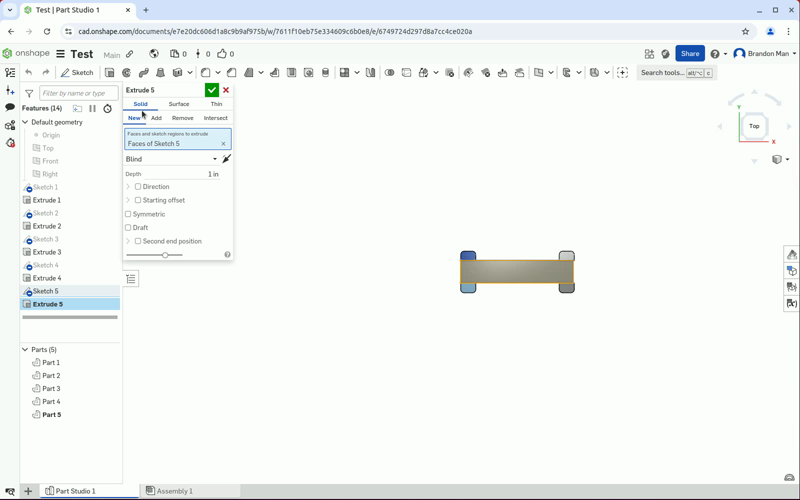
mouse_move(137, 120)
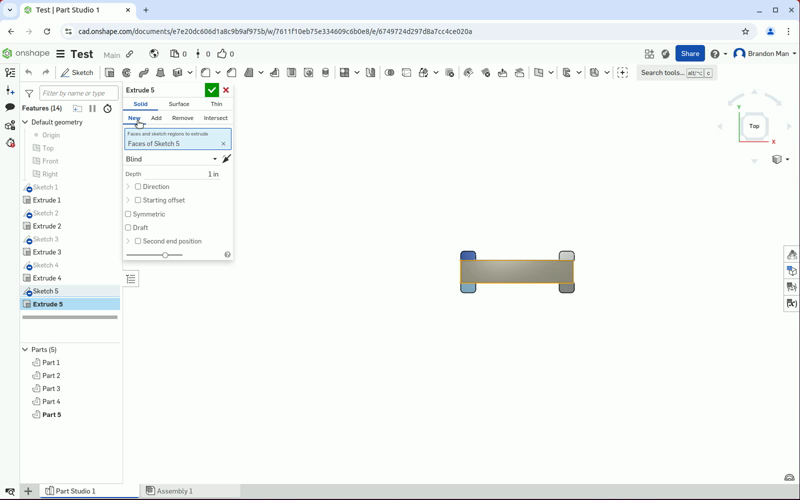
click(137, 120)
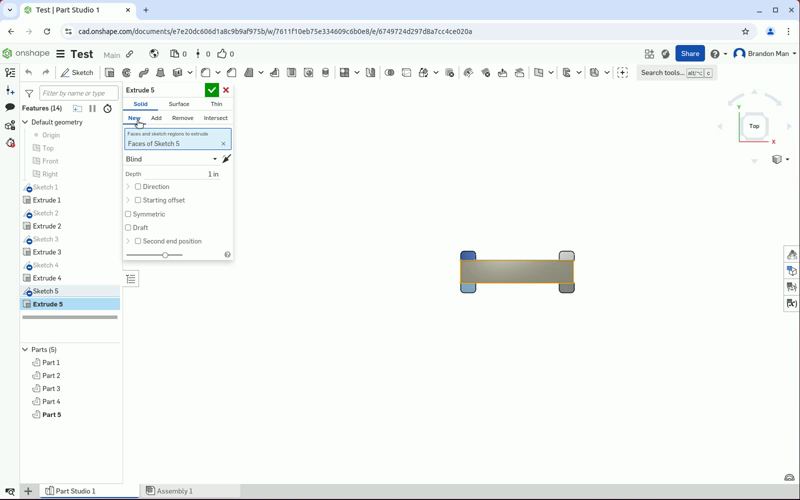
key(tab, 4)
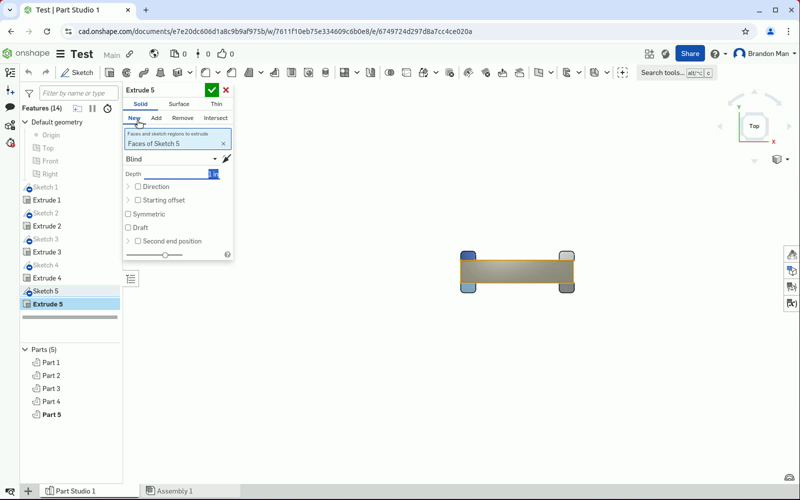
text(1.204)
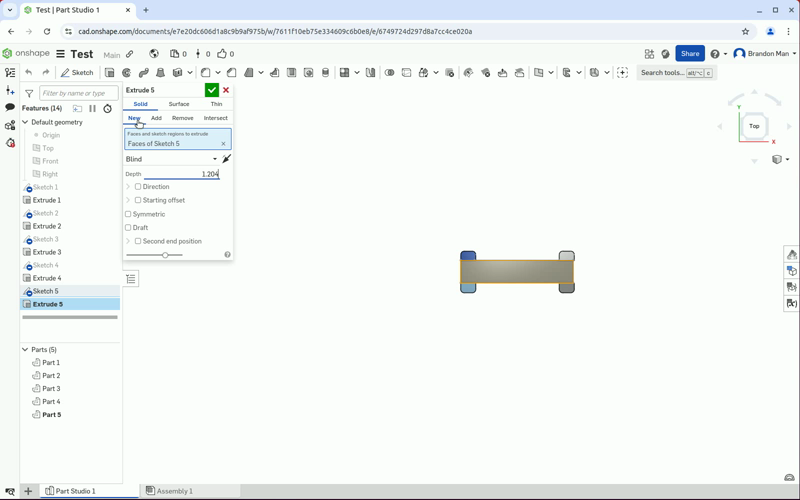
key(enter)
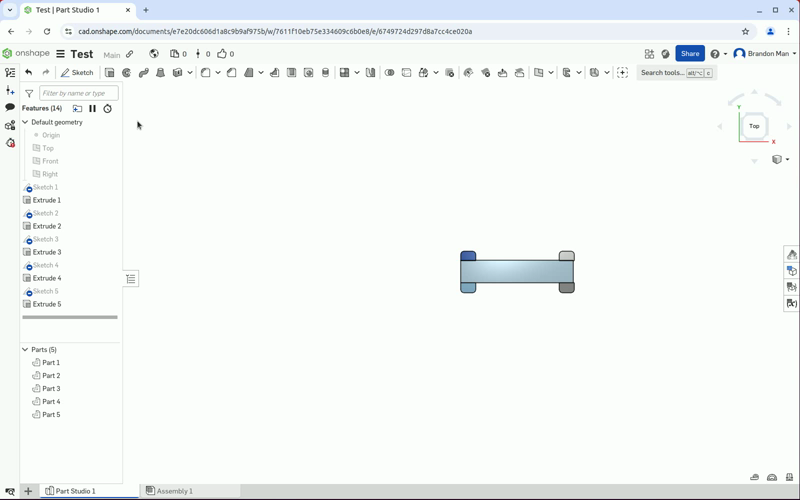
key(shift+h)
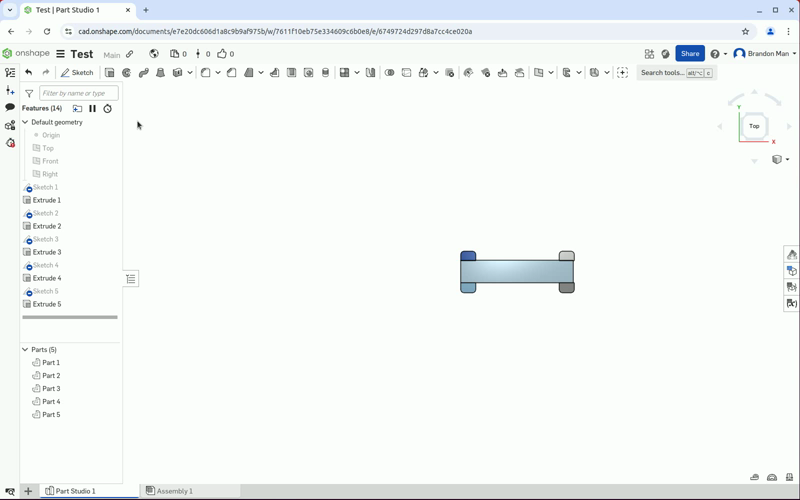
key(shift+h)
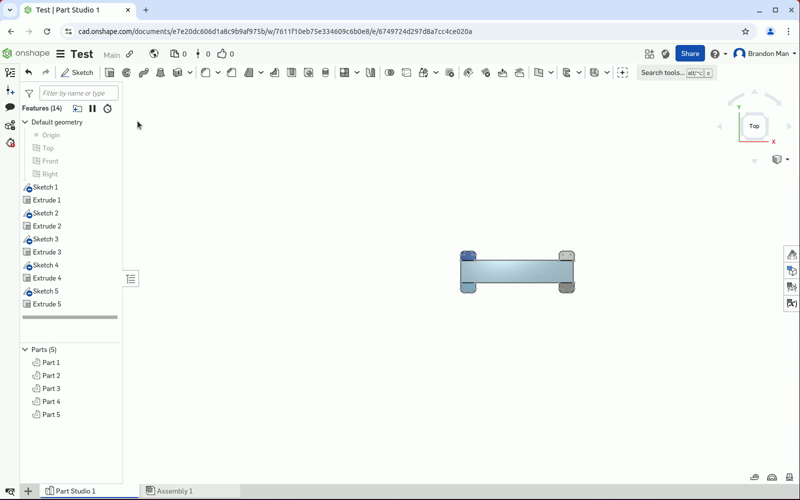
key(shift+7)
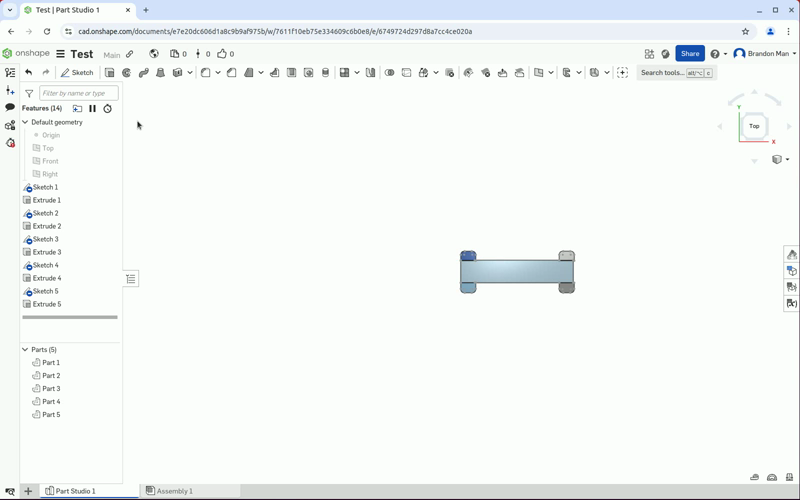
key(up, 3)
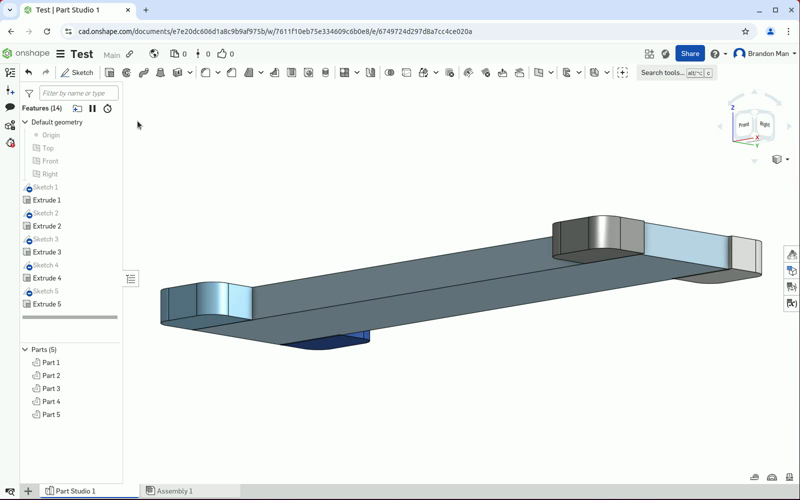
key(left, 3)
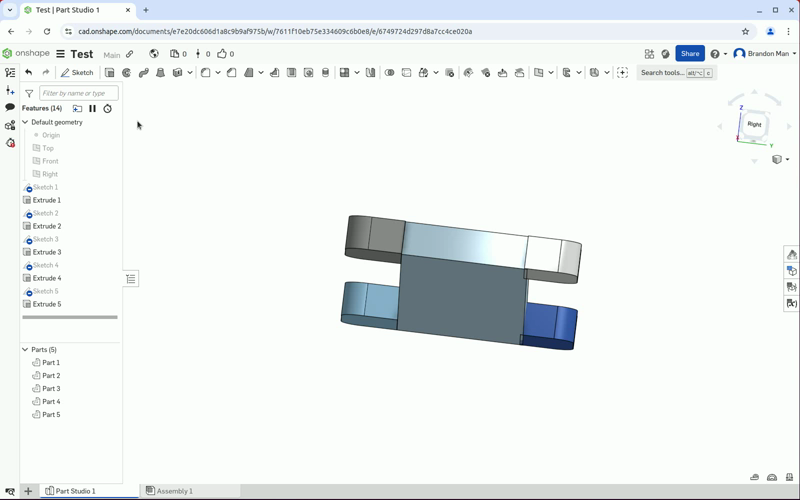
key(right, 3)
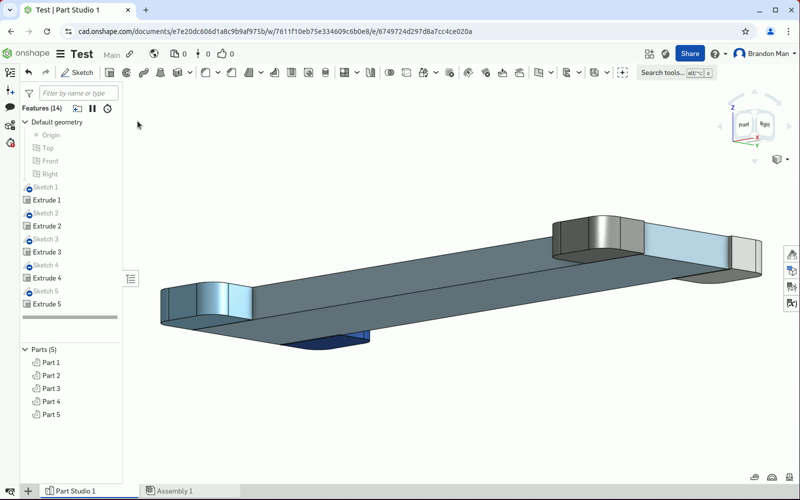
key(down, 3)
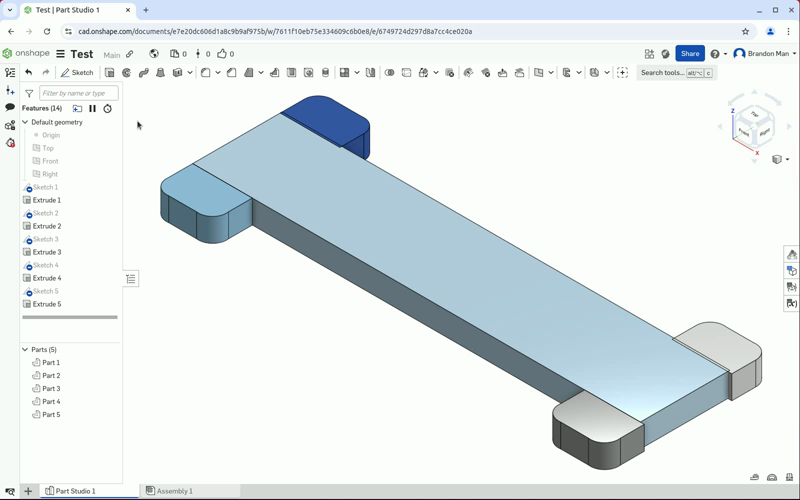
mouse_move(73, 189)
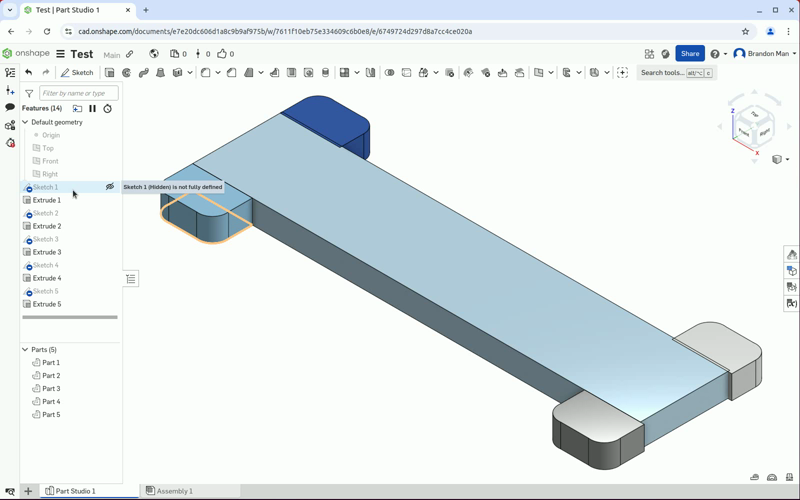
click(73, 189)